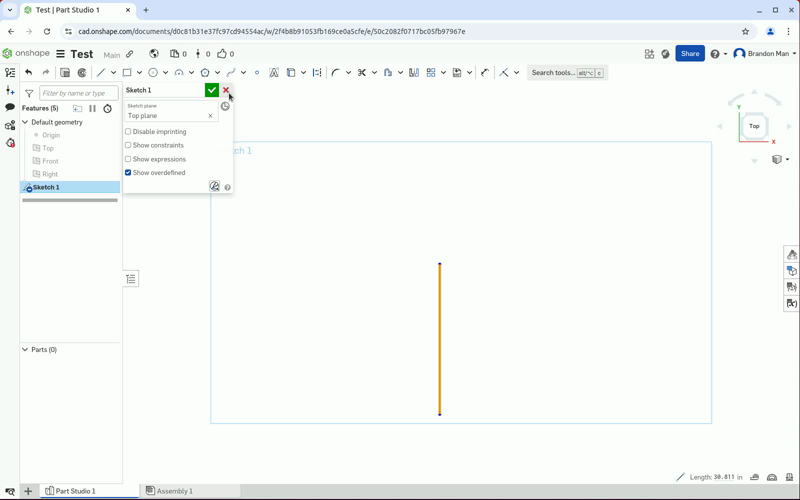
key(shift+h)
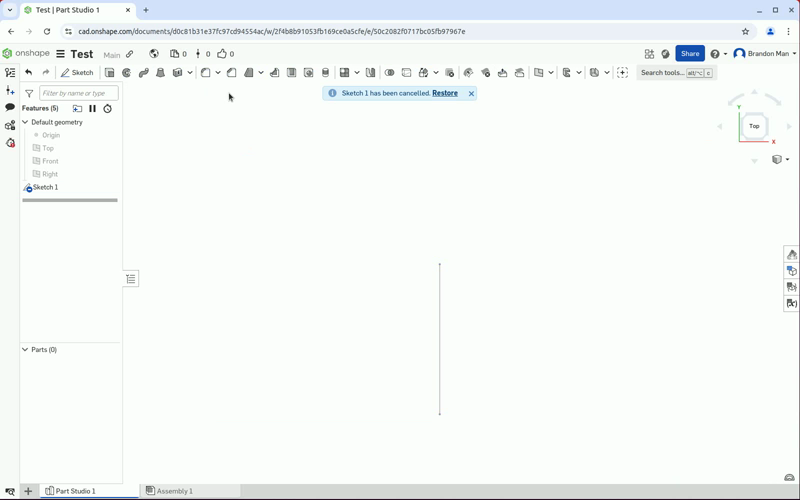
key(shift+s)
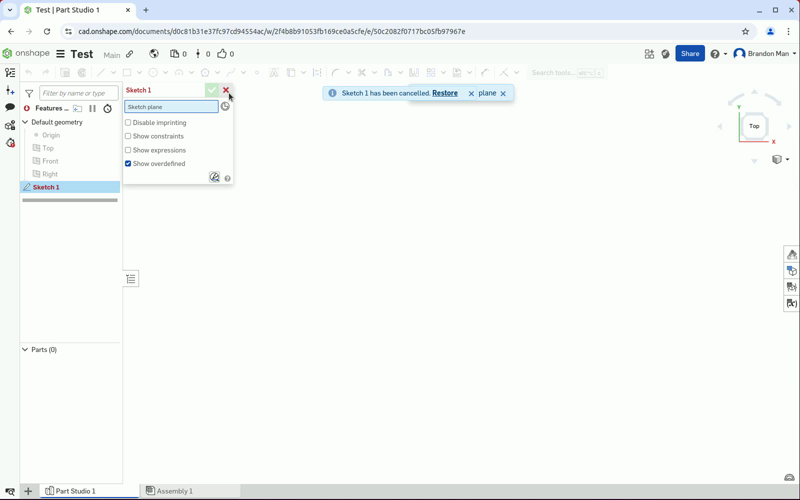
mouse_move(73, 150)
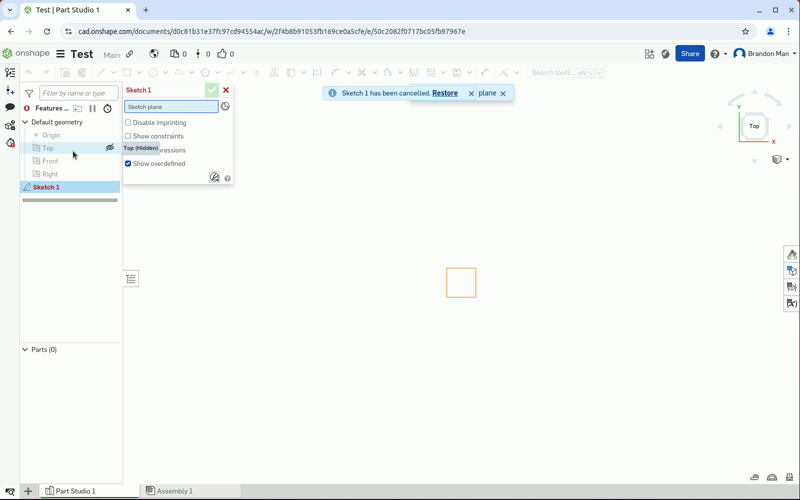
click(73, 150)
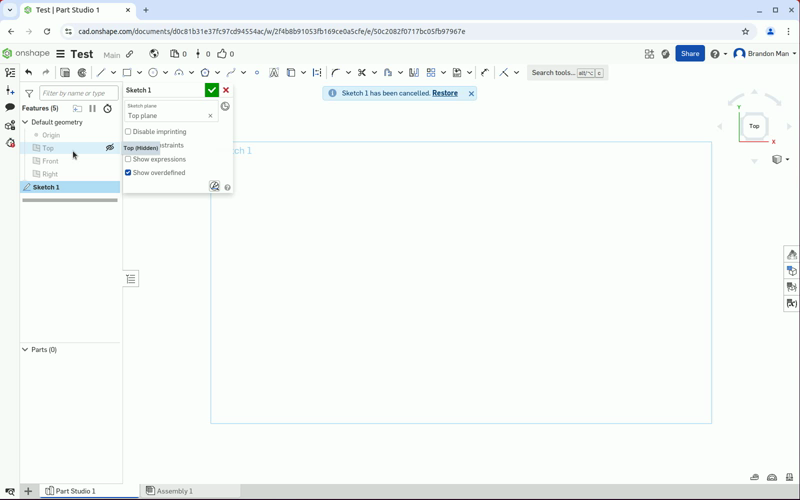
mouse_move(73, 352)
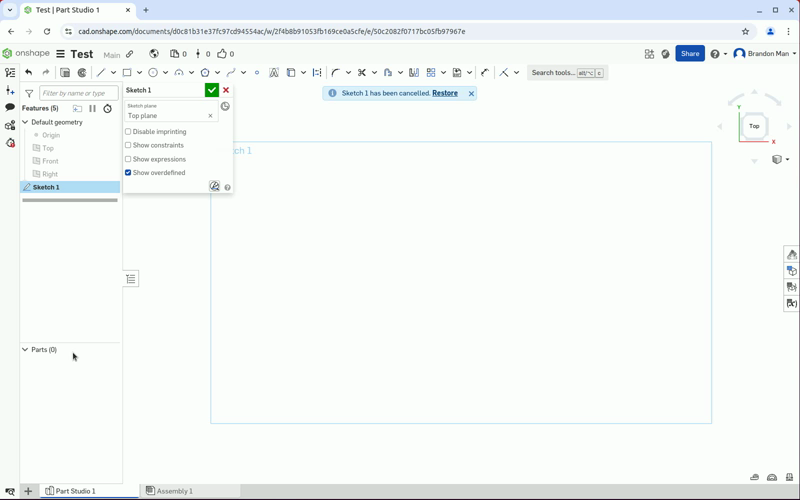
key(y)
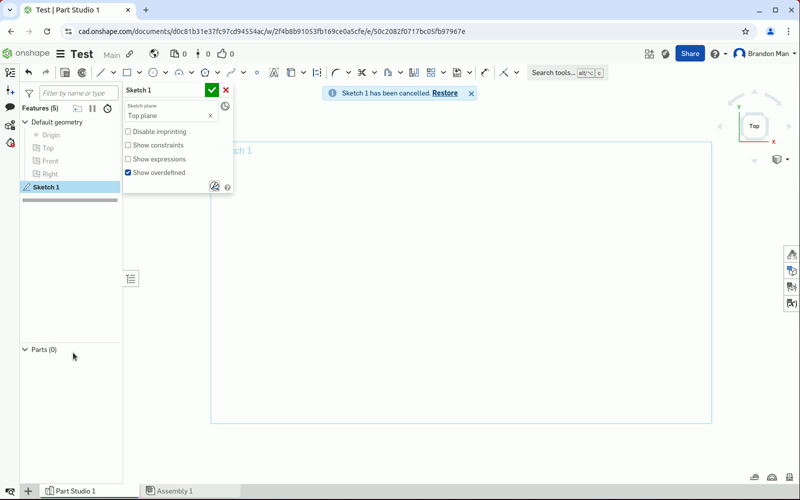
key(l)
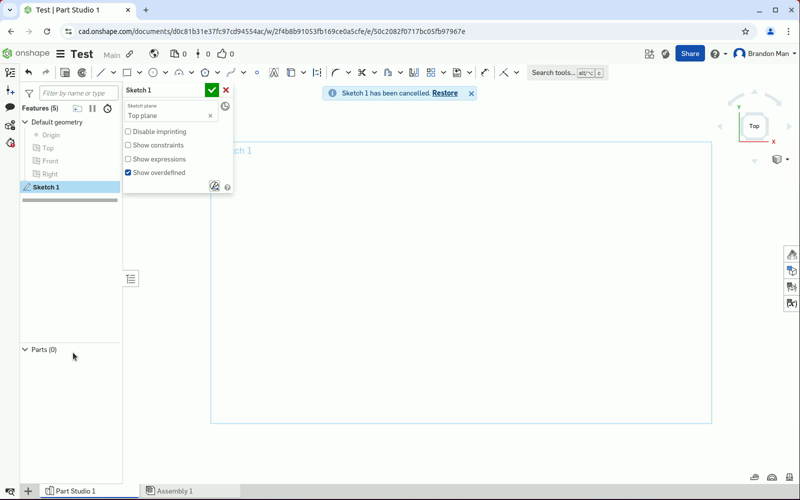
key_down(shift)
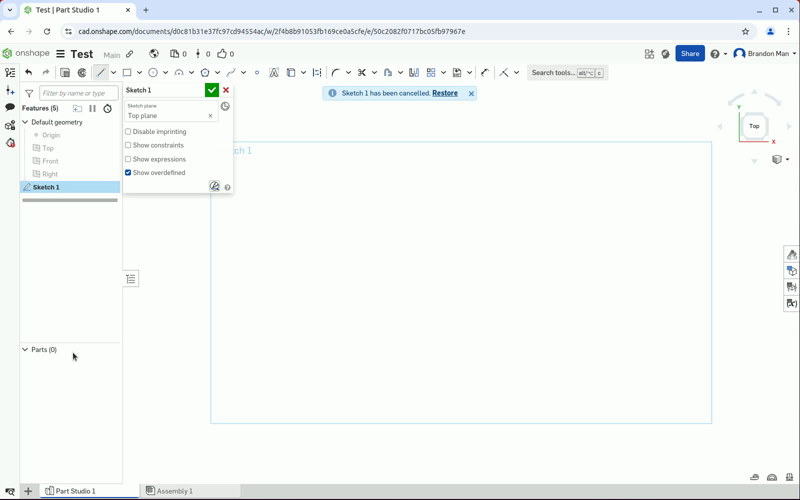
mouse_move(348, 262)
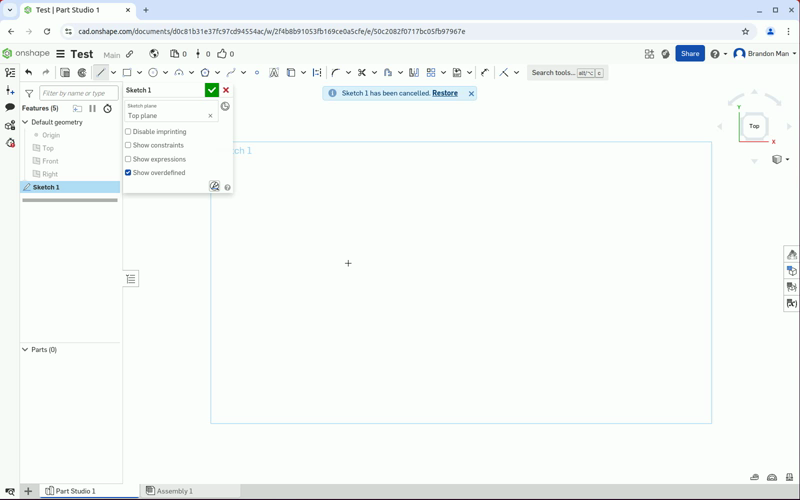
click(348, 262)
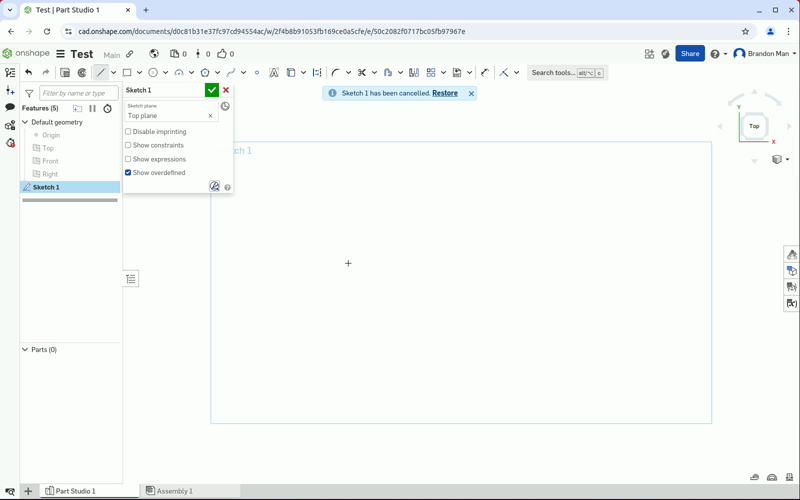
key_up(shift)
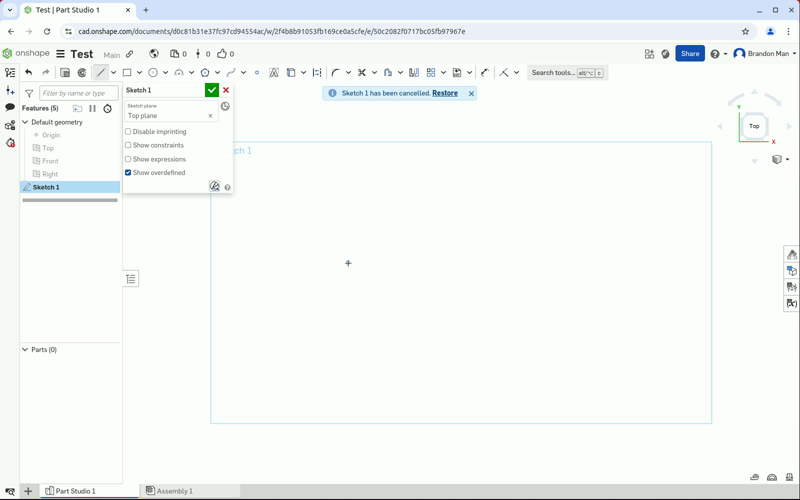
key_down(shift)
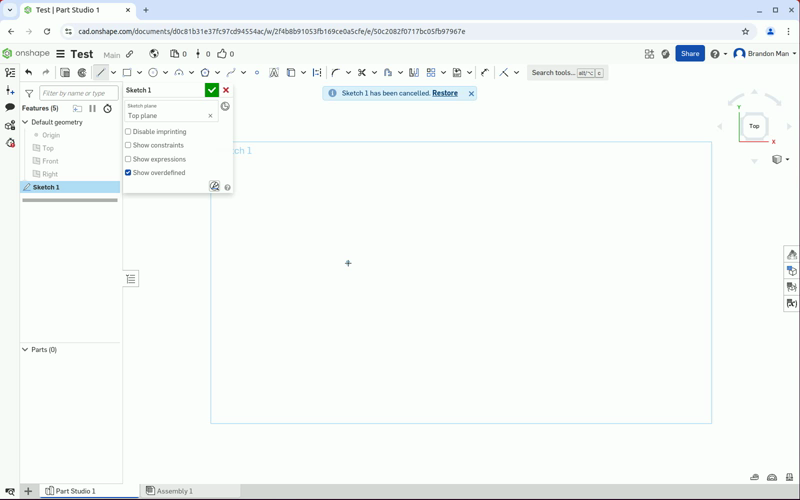
mouse_move(378, 262)
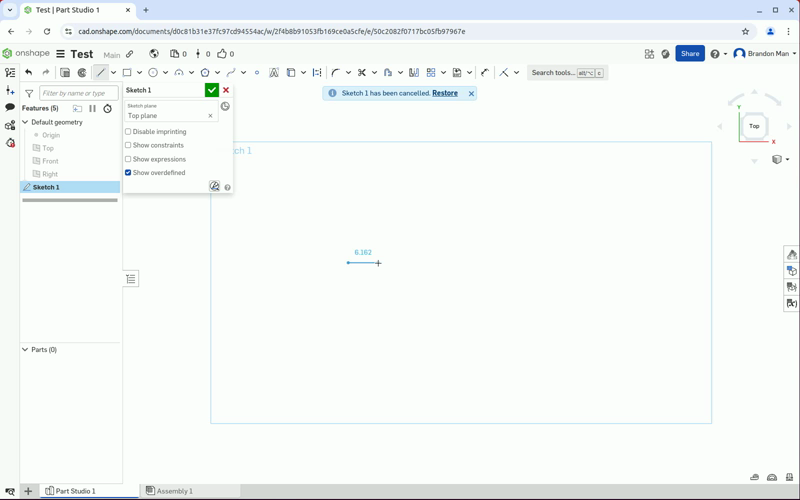
mouse_move(352, 281)
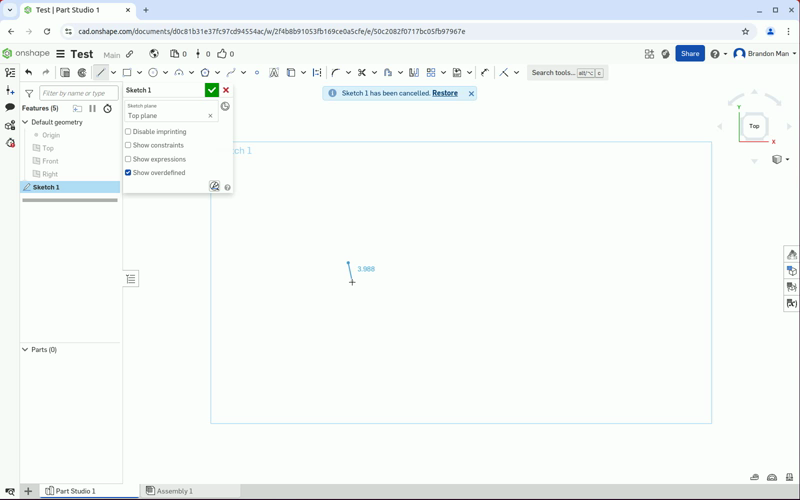
click(352, 281)
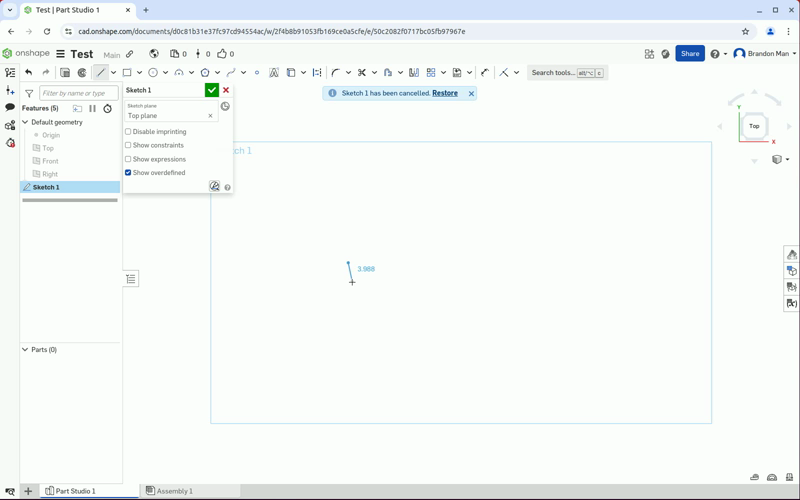
key_up(shift)
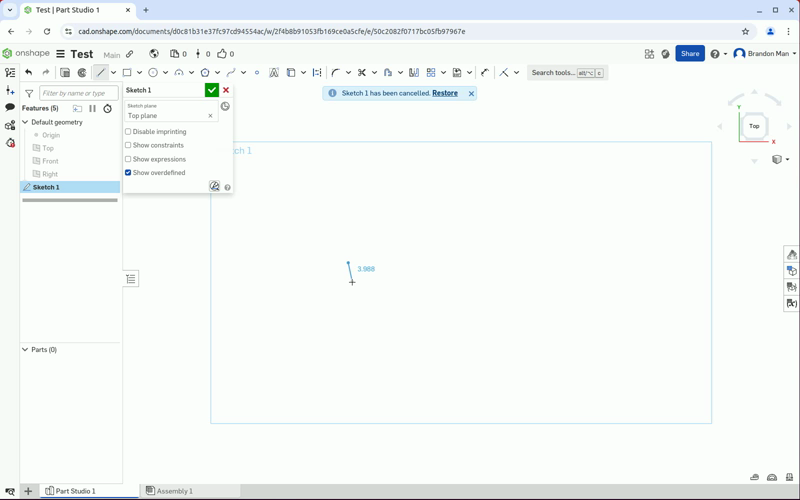
key(esc)
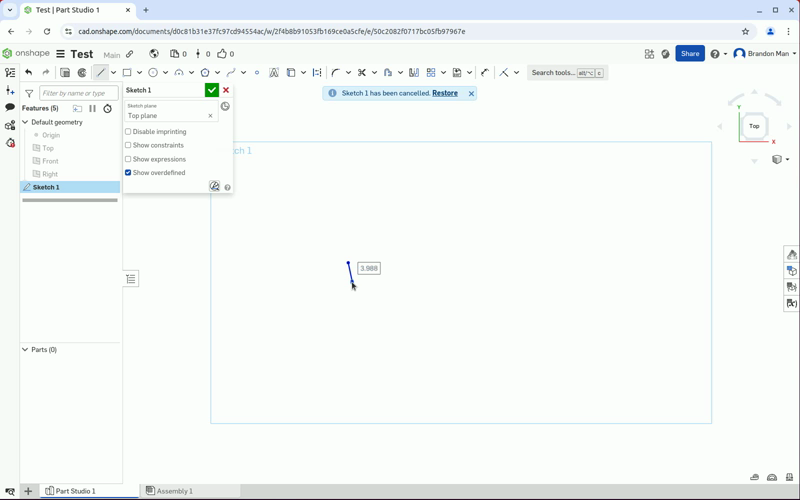
key(a)
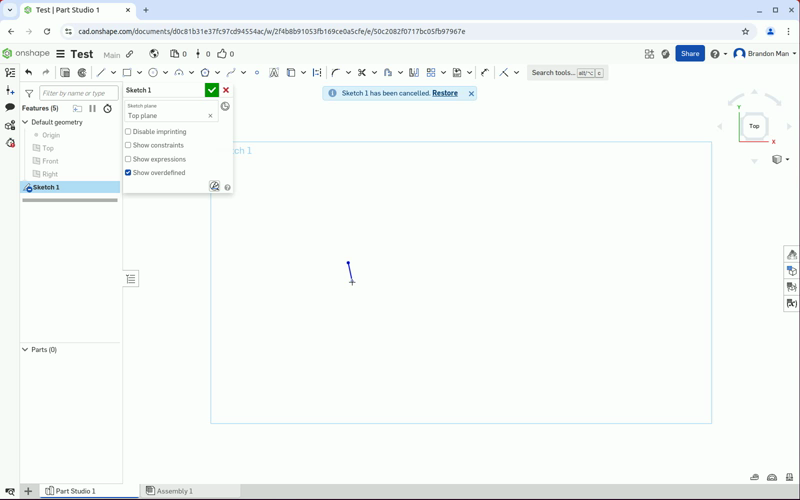
mouse_move(352, 281)
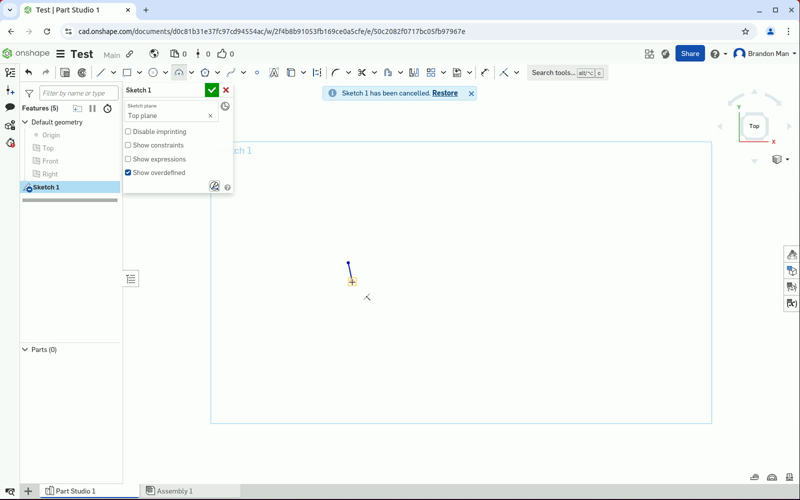
click(352, 281)
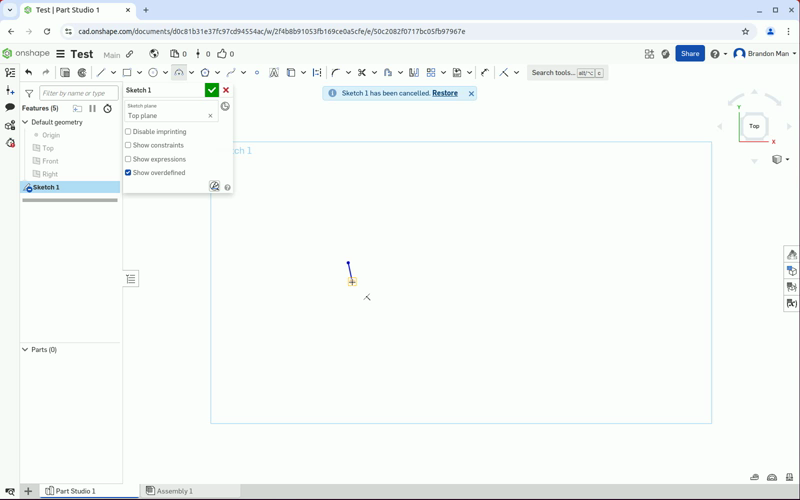
key_down(shift)
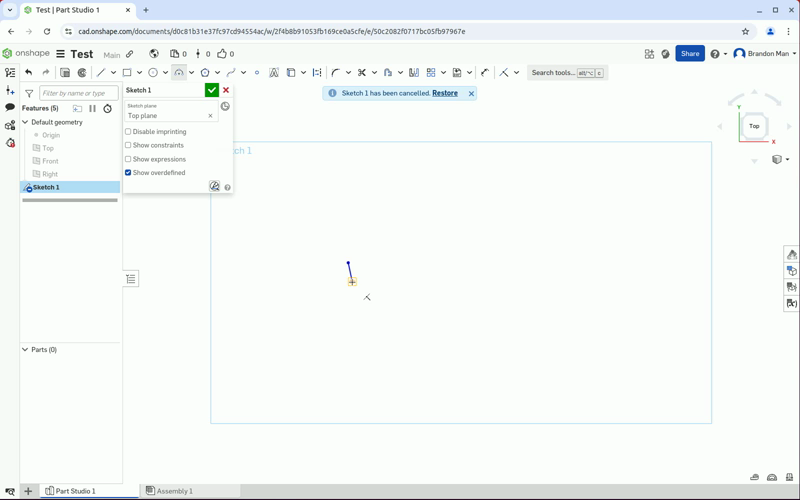
mouse_move(352, 282)
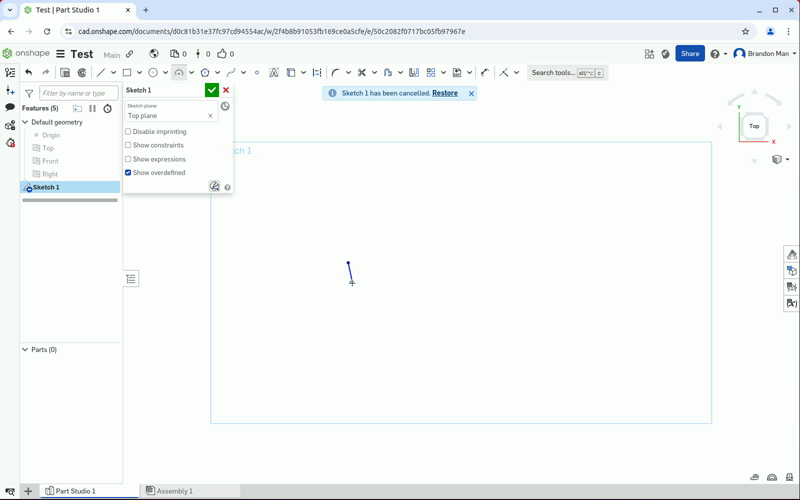
scroll(6)
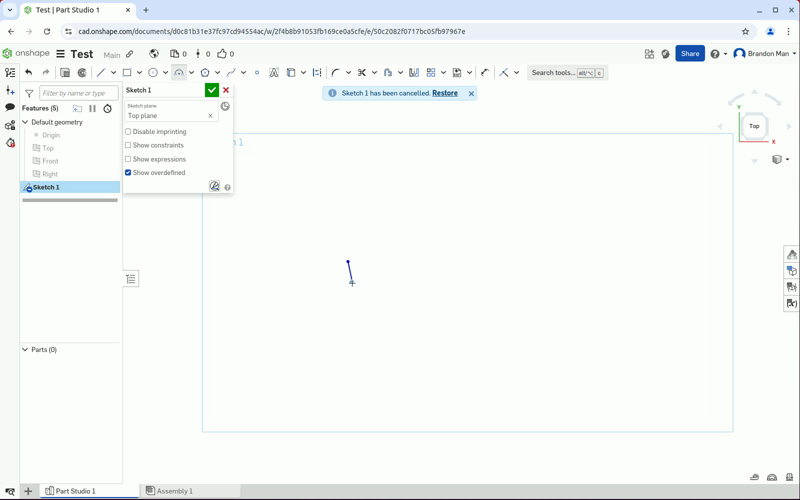
scroll(6)
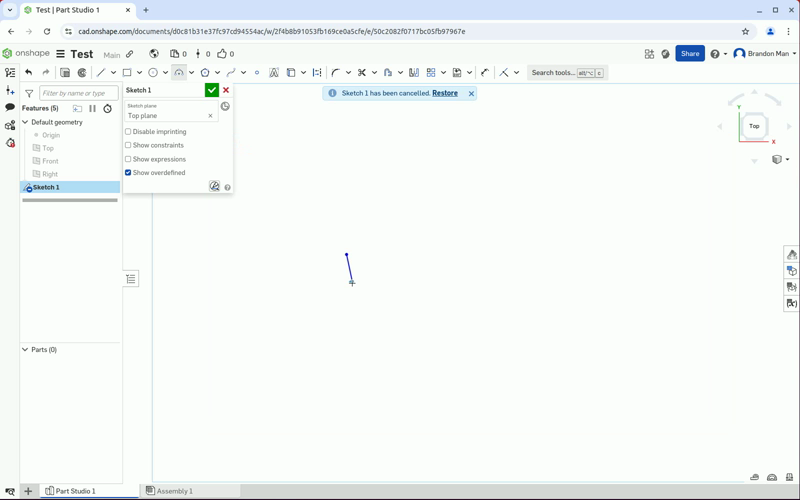
scroll(6)
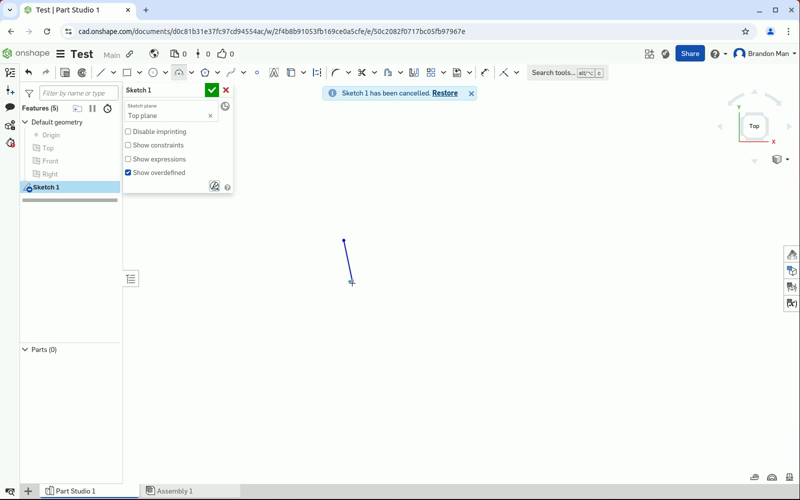
scroll(6)
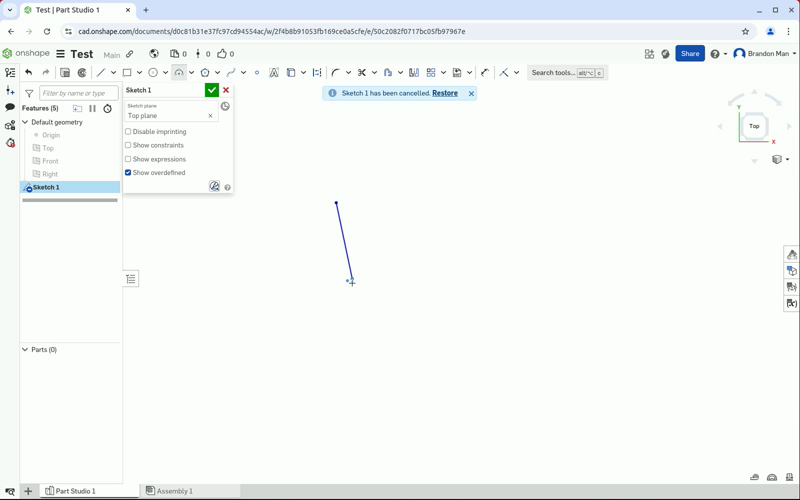
scroll(6)
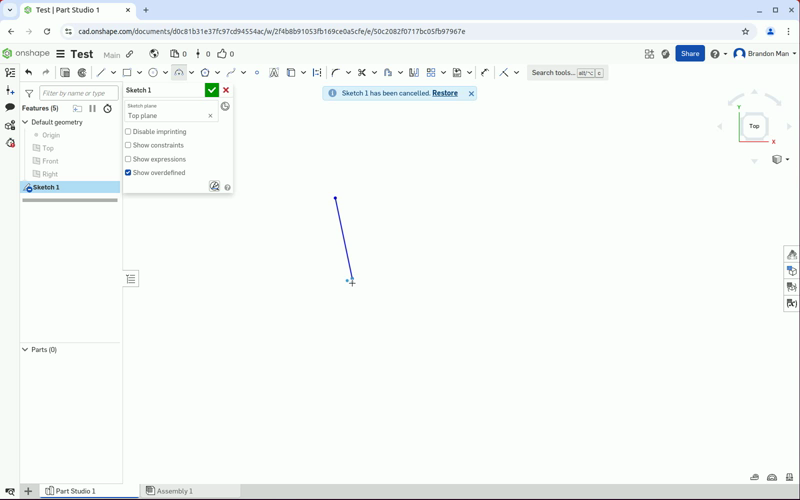
scroll(6)
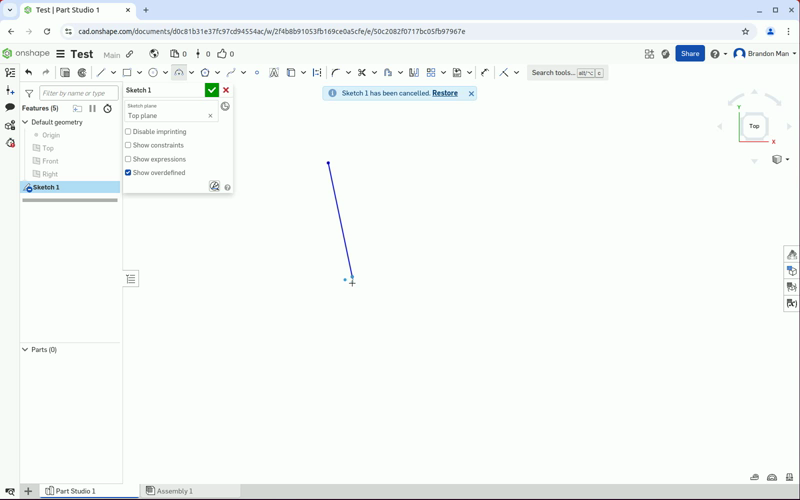
scroll(6)
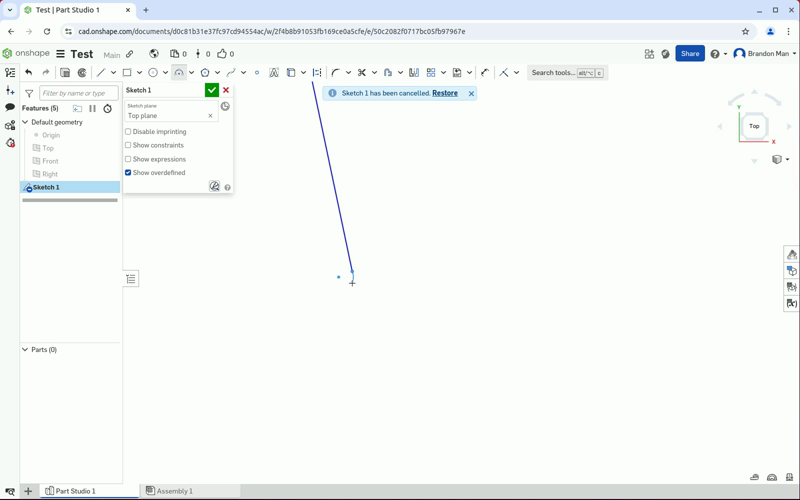
click(352, 282)
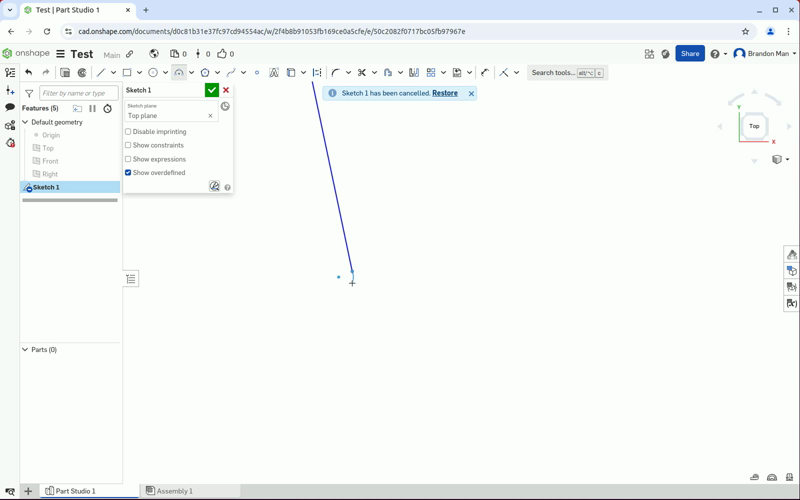
scroll(-6)
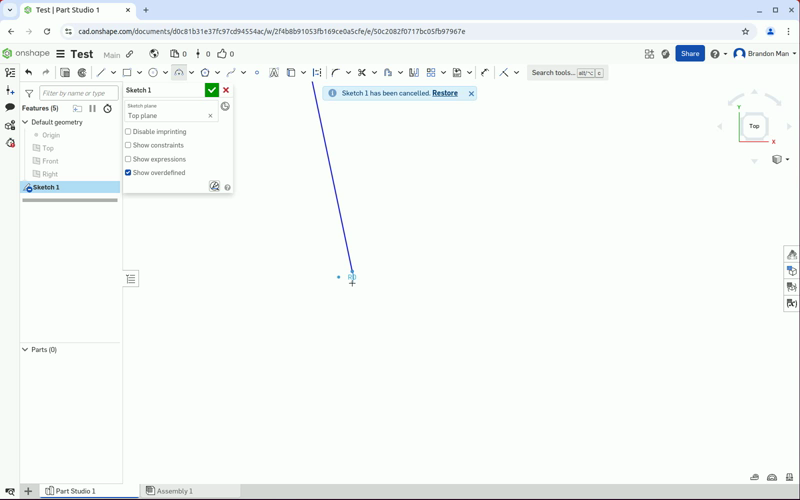
scroll(-6)
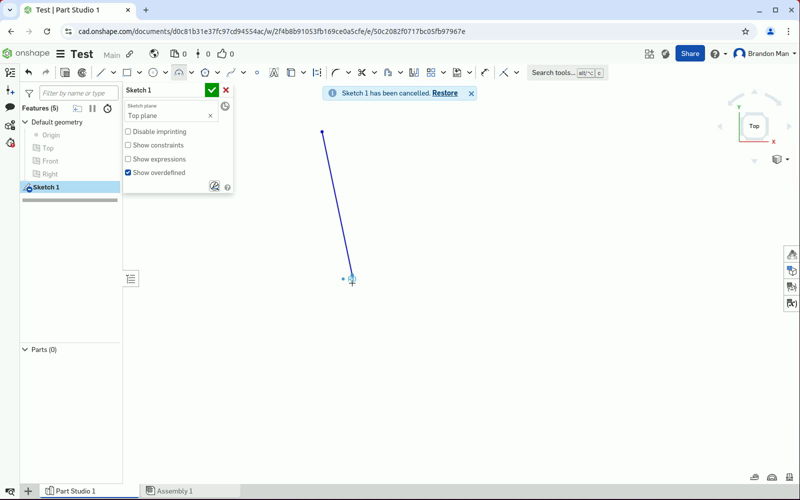
scroll(-6)
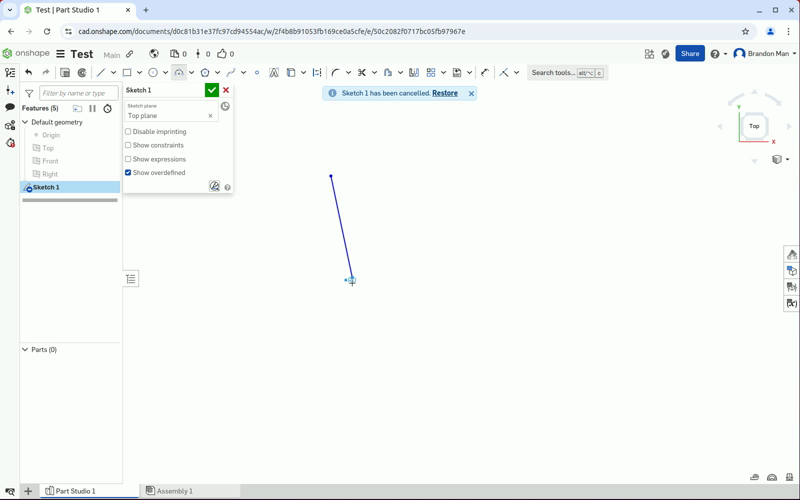
scroll(-6)
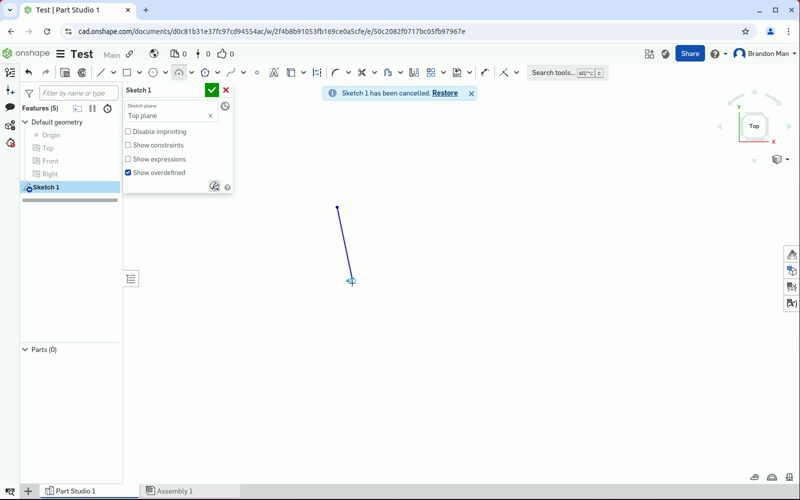
scroll(-6)
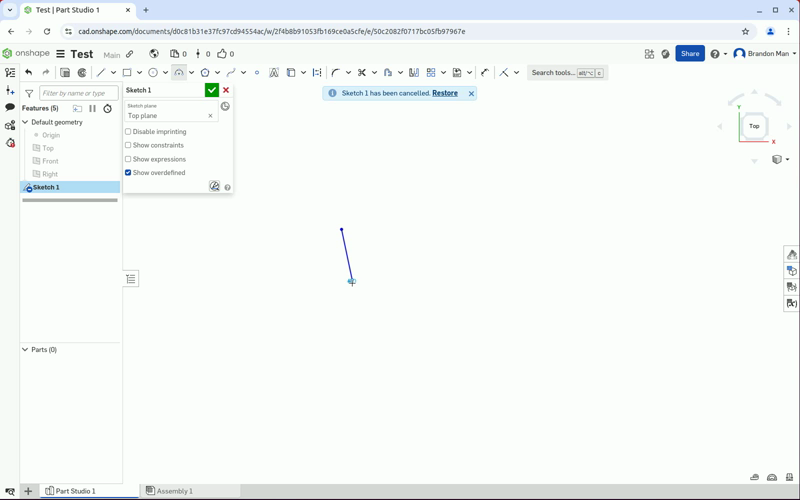
scroll(-6)
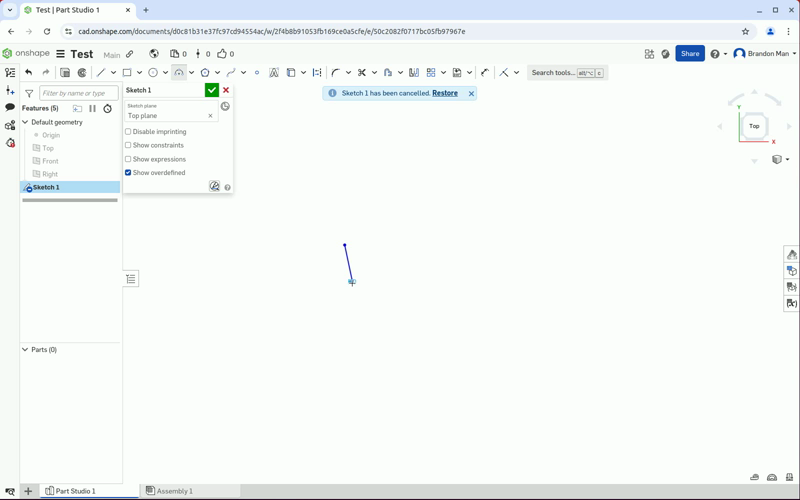
scroll(-6)
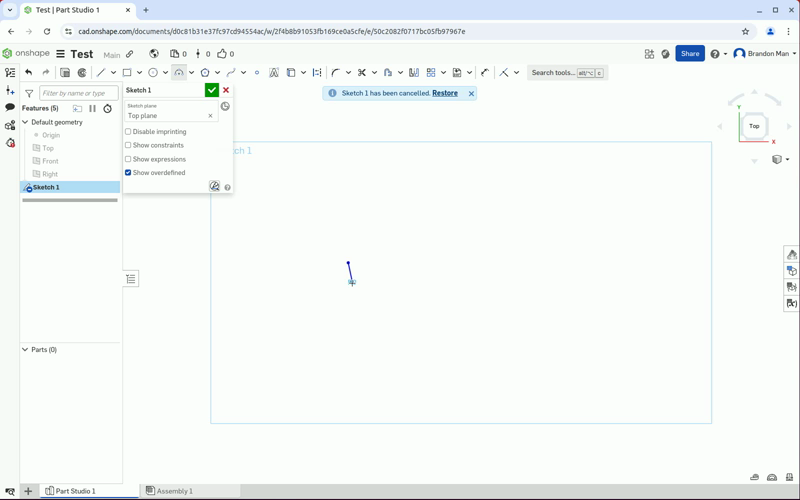
mouse_move(351, 282)
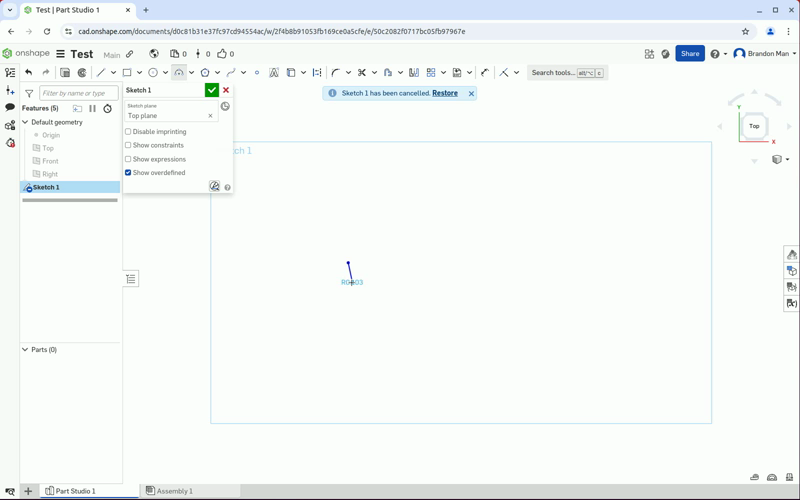
scroll(6)
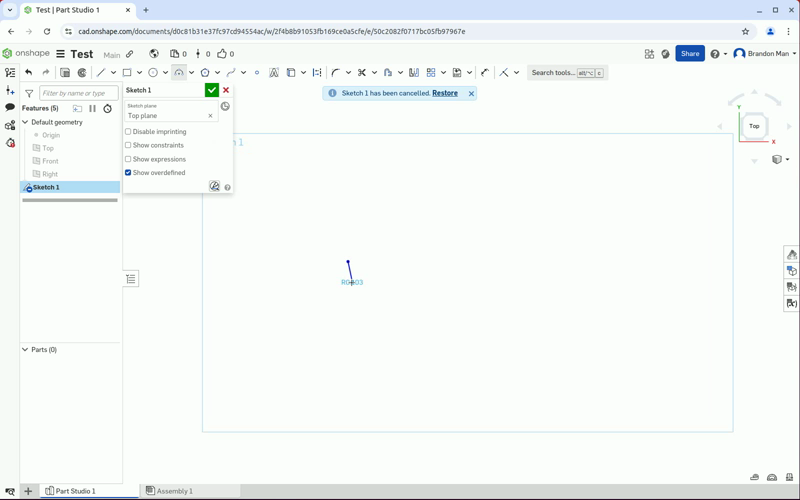
scroll(6)
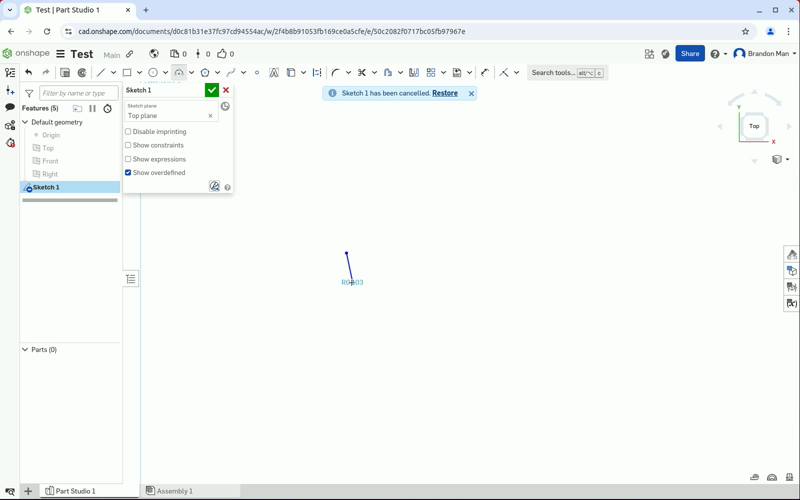
scroll(6)
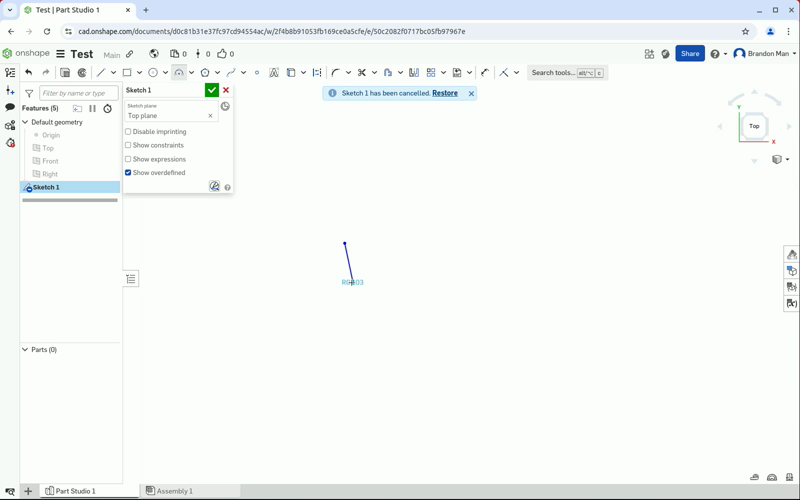
scroll(6)
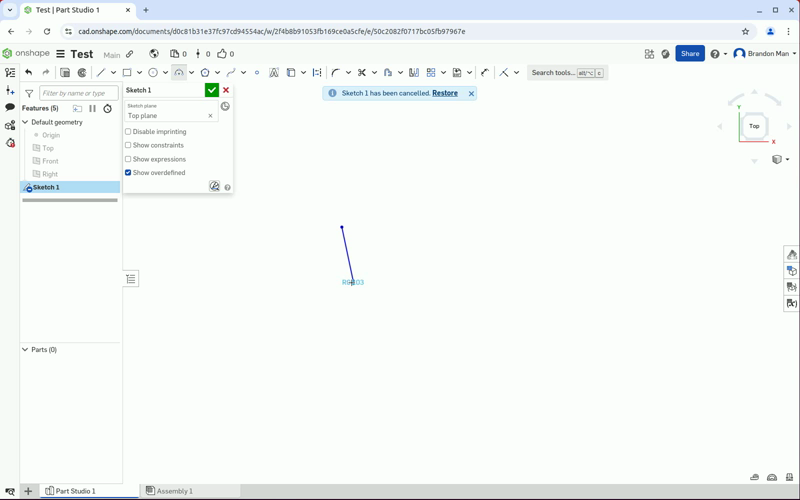
scroll(6)
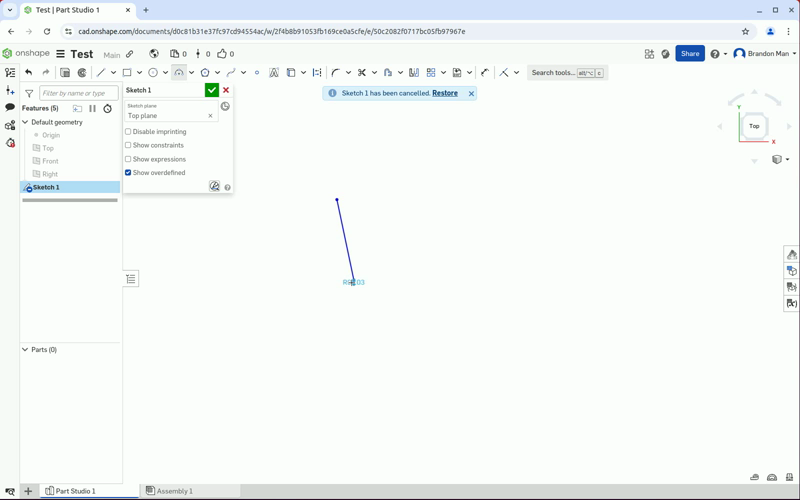
scroll(6)
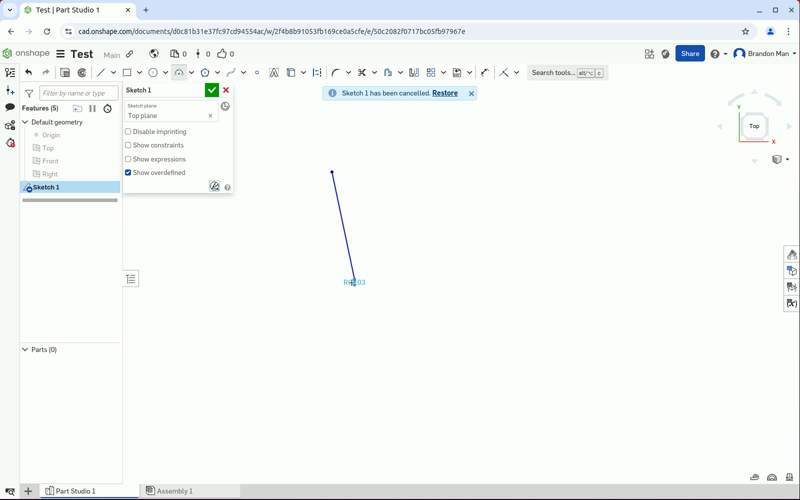
scroll(6)
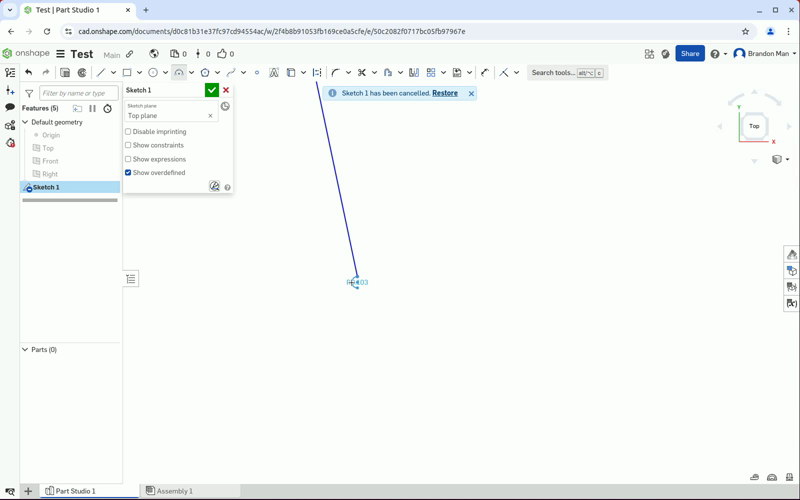
click(351, 282)
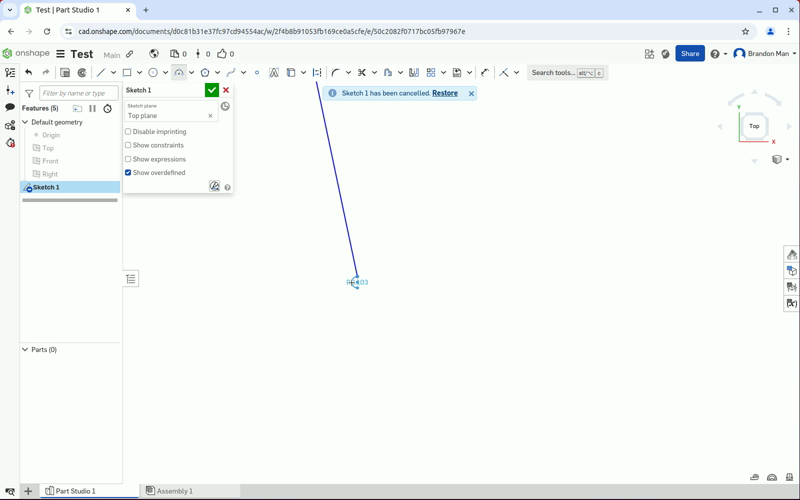
scroll(-6)
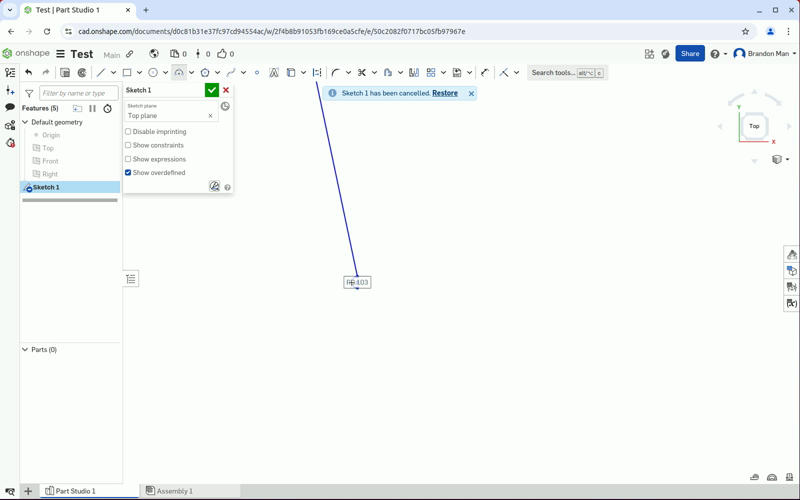
scroll(-6)
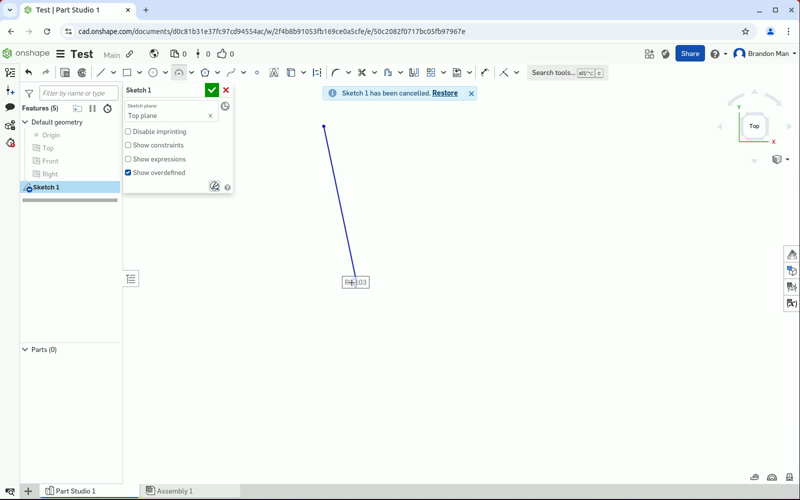
scroll(-6)
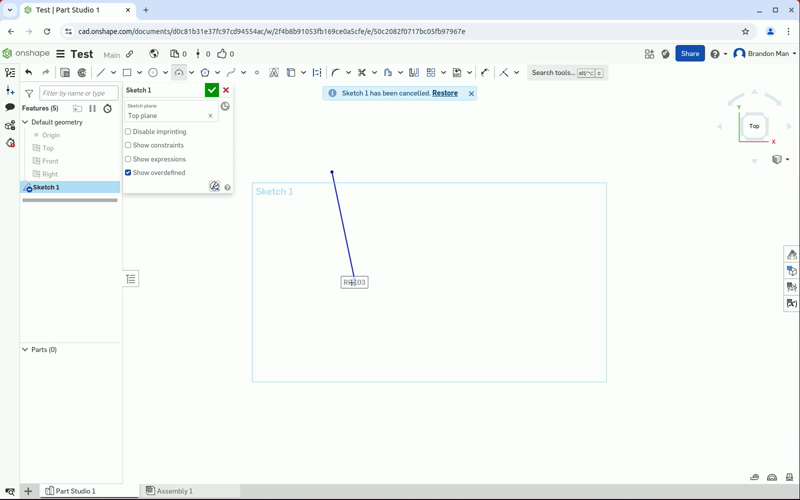
scroll(-6)
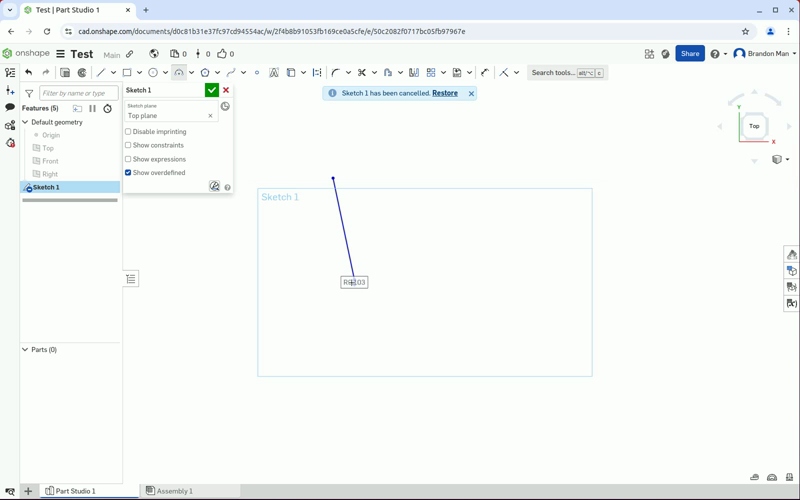
scroll(-6)
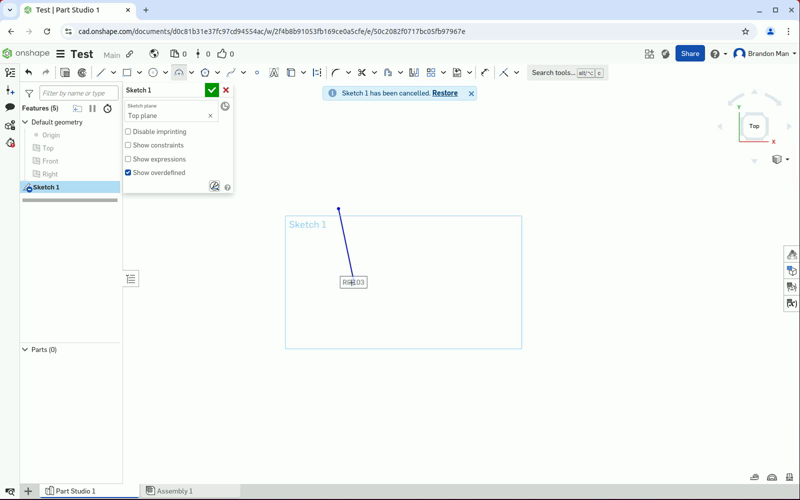
scroll(-6)
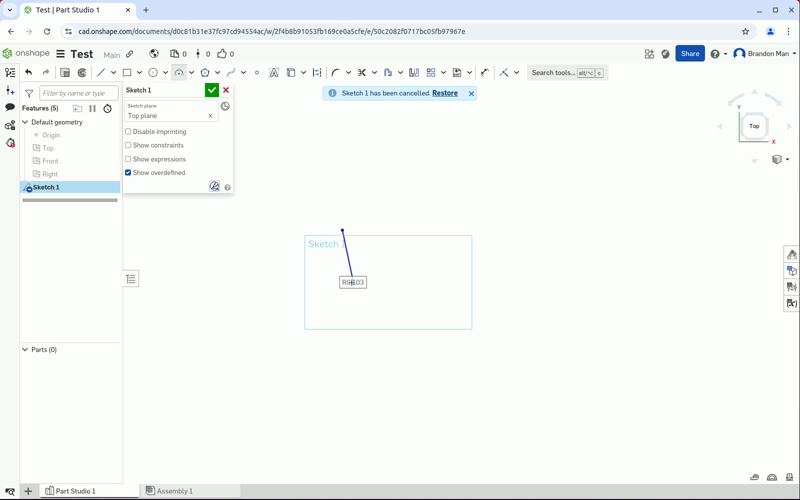
scroll(-6)
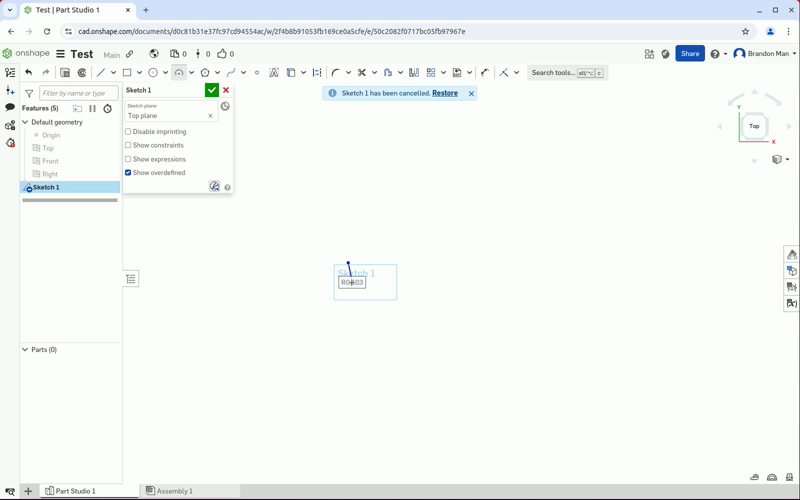
key_up(shift)
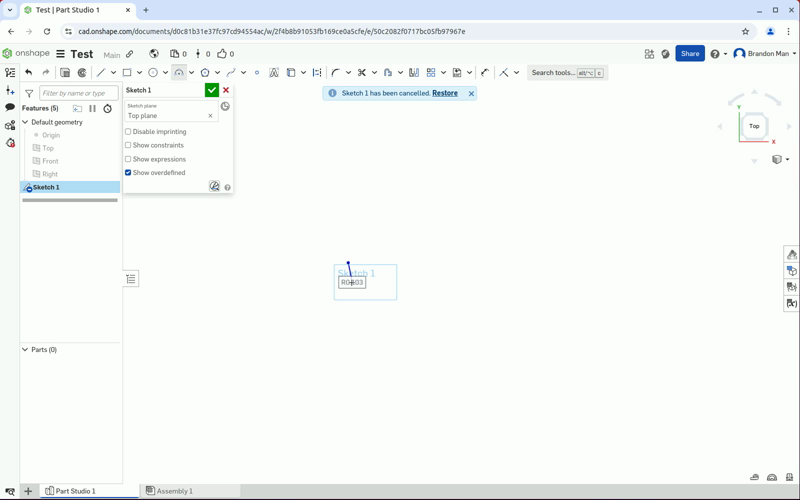
key(esc)
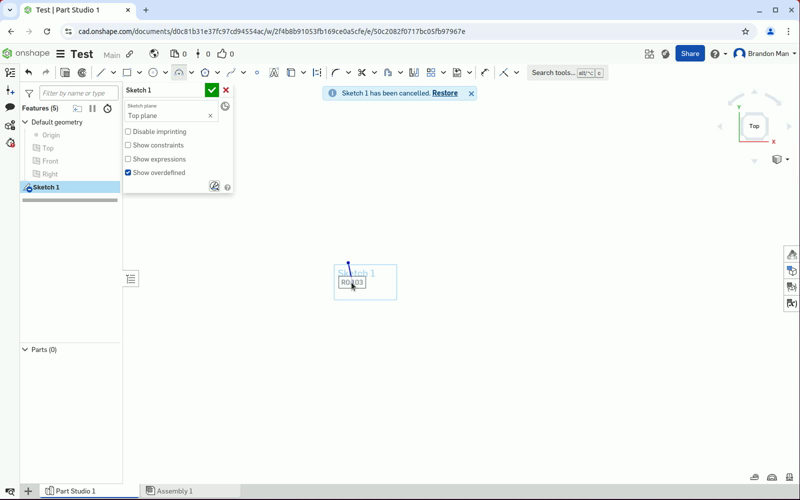
key(l)
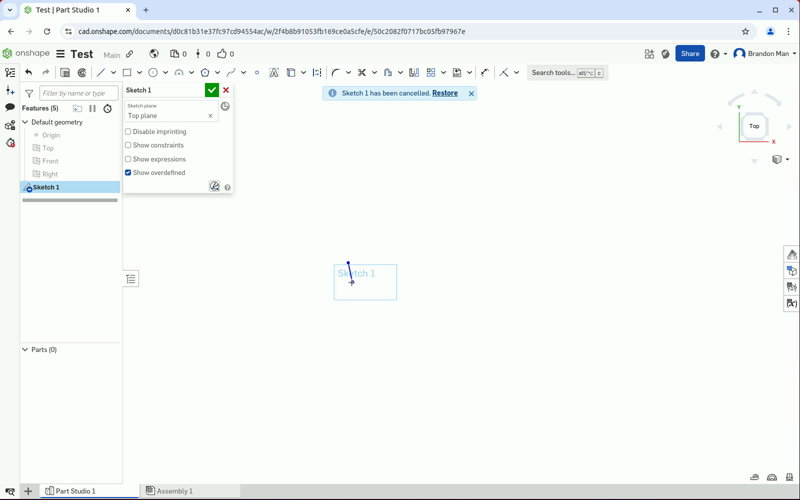
mouse_move(352, 282)
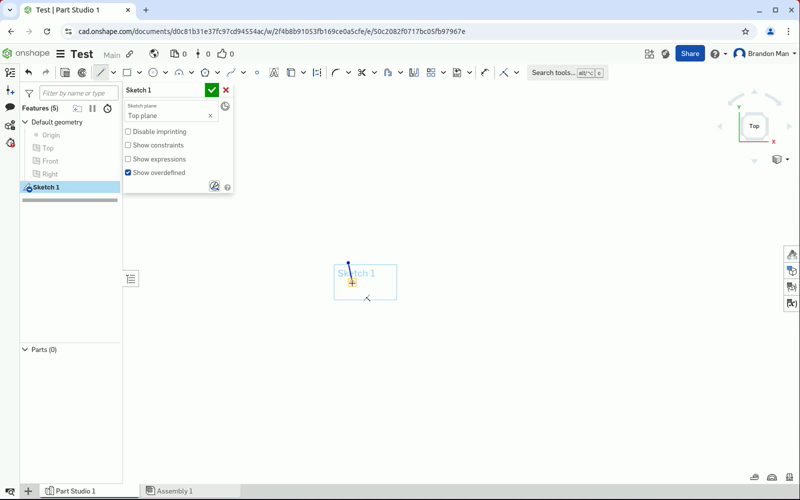
scroll(6)
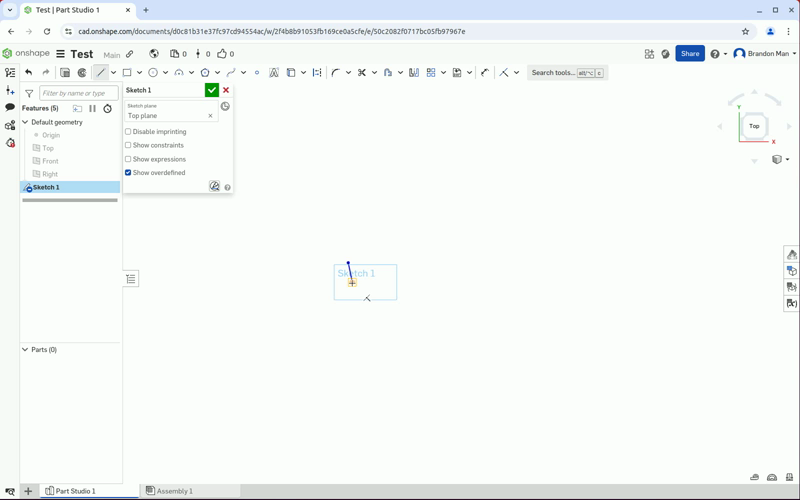
scroll(6)
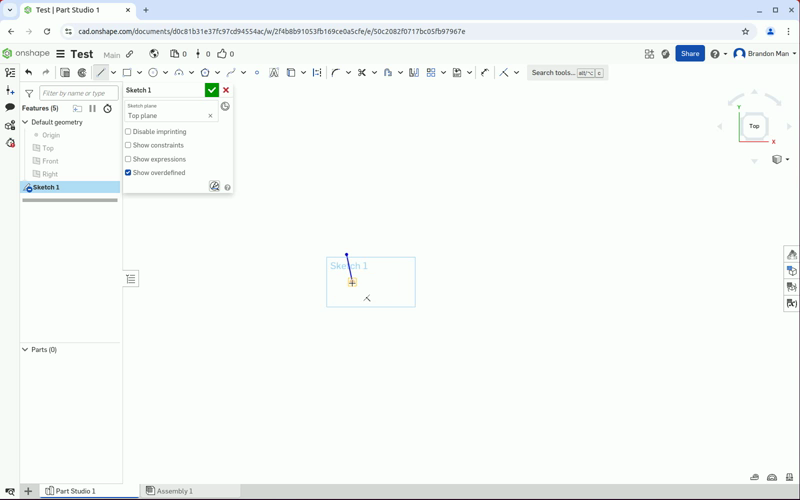
scroll(6)
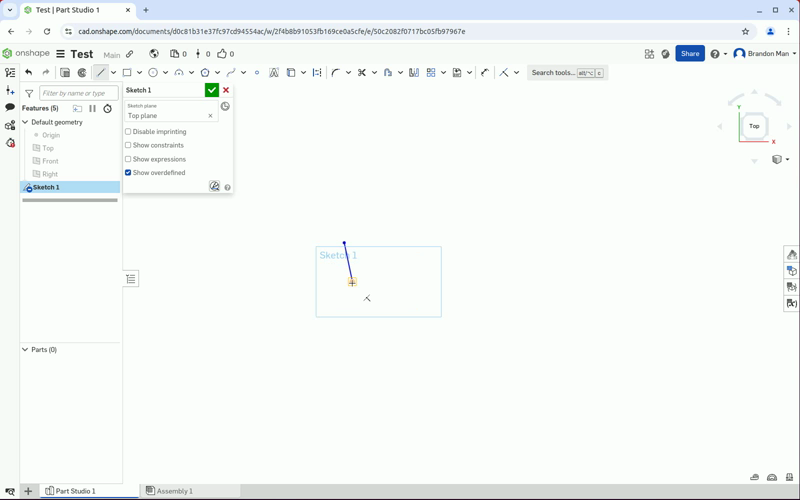
scroll(6)
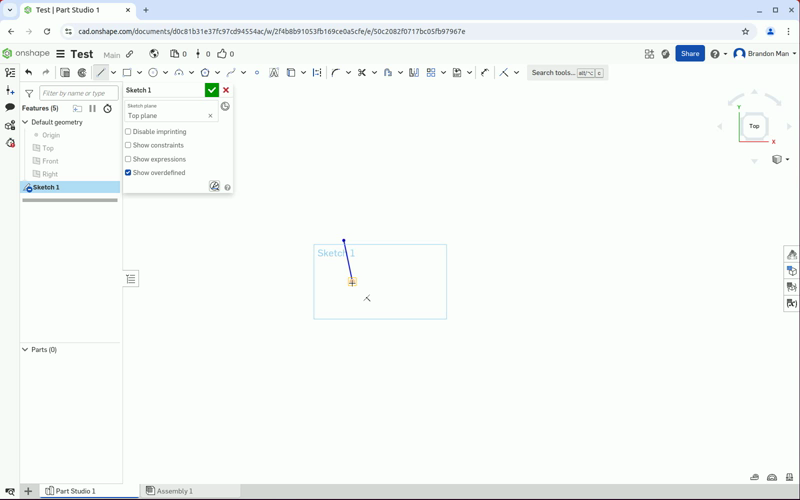
scroll(6)
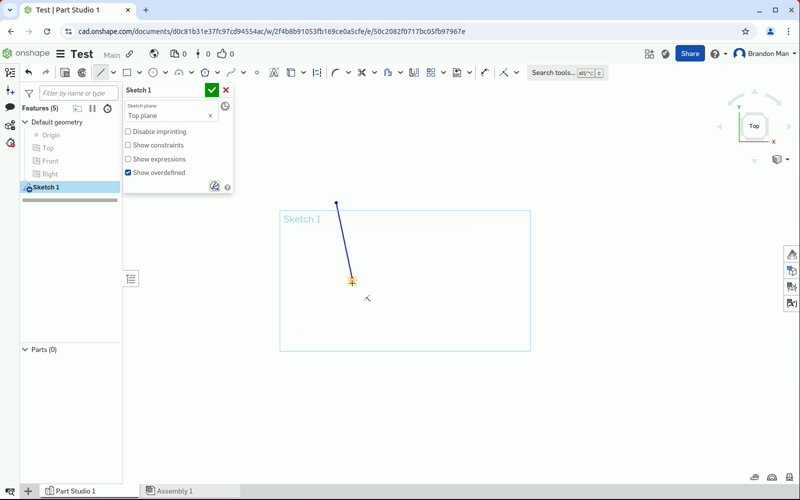
scroll(6)
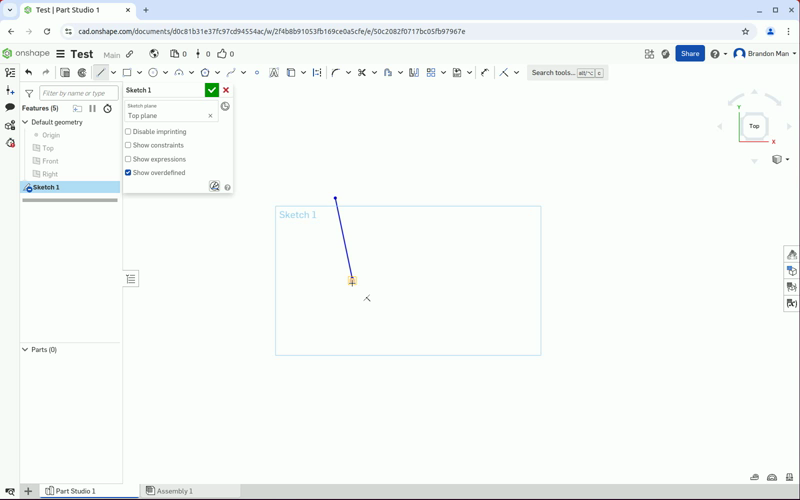
scroll(6)
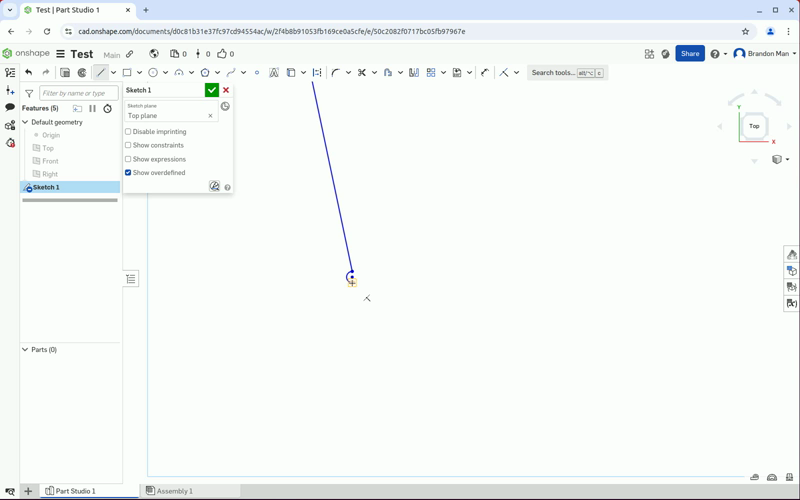
click(352, 282)
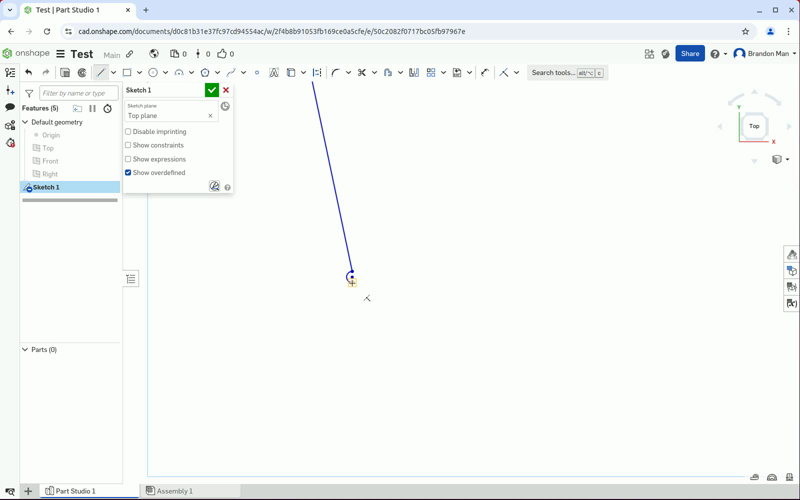
scroll(-6)
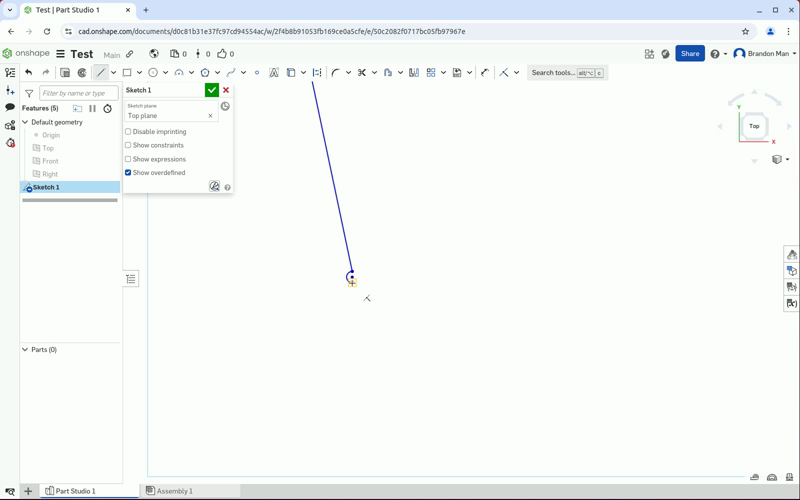
scroll(-6)
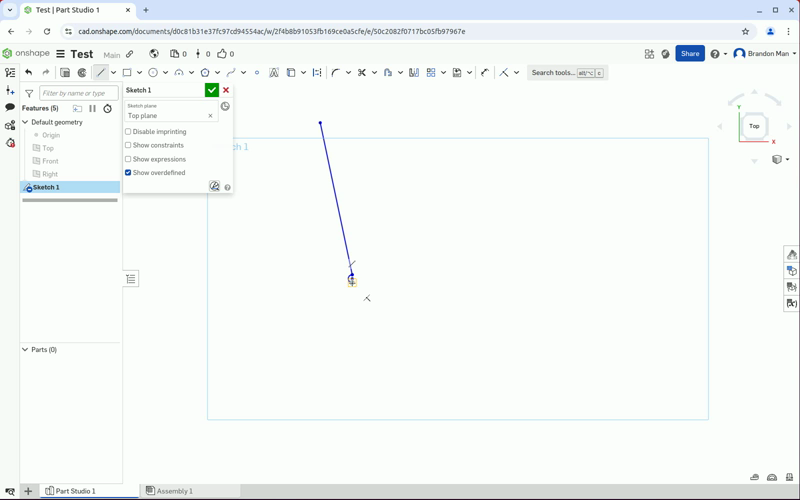
scroll(-6)
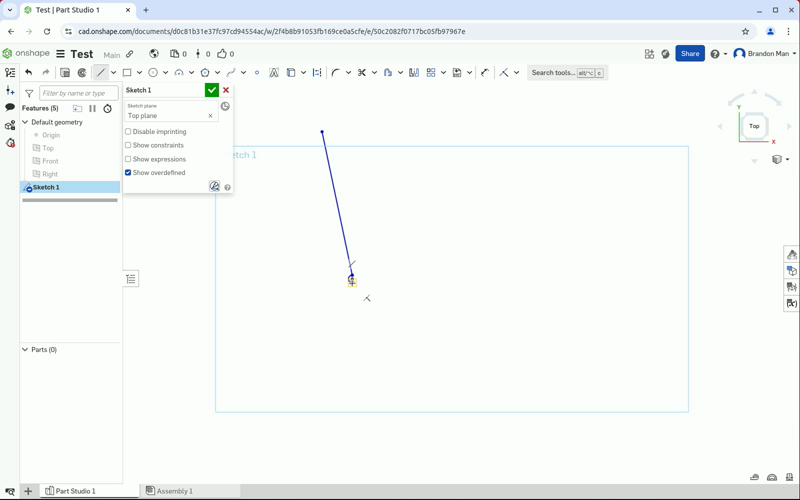
scroll(-6)
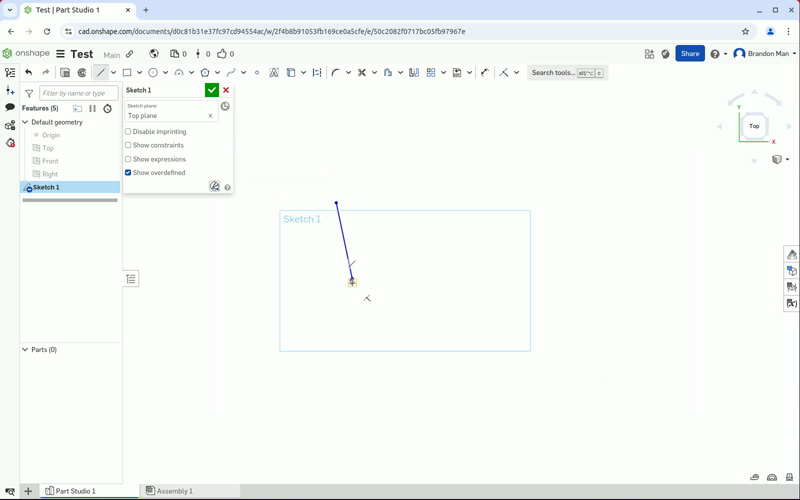
scroll(-6)
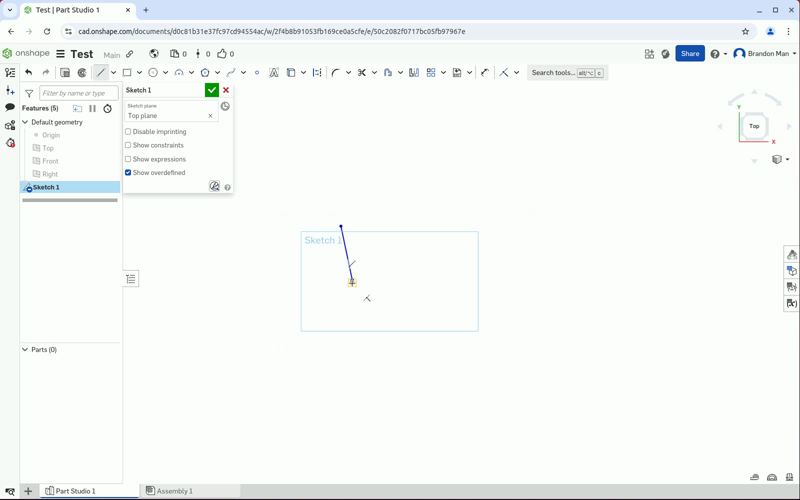
scroll(-6)
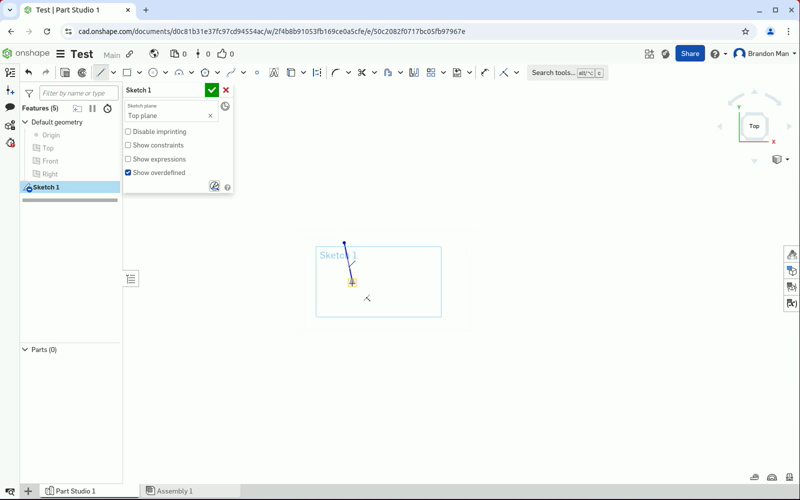
scroll(-6)
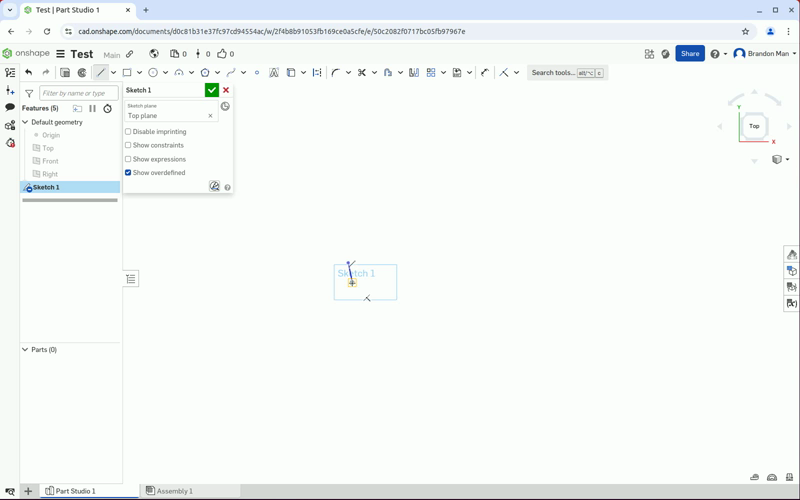
key_down(shift)
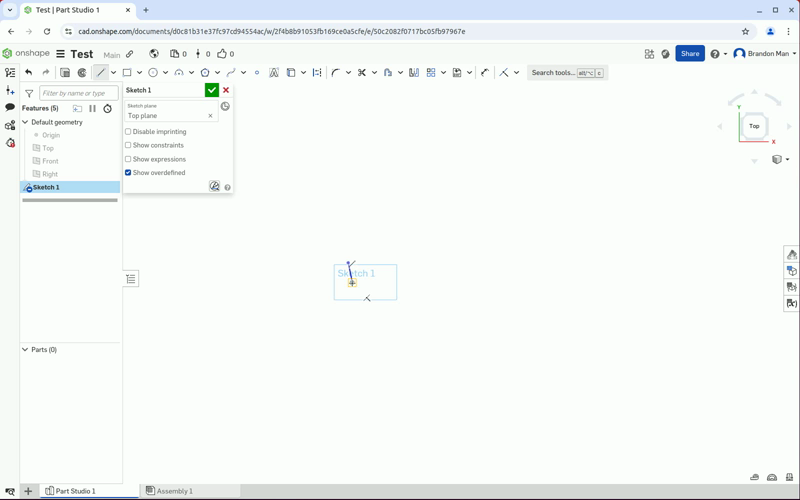
mouse_move(352, 347)
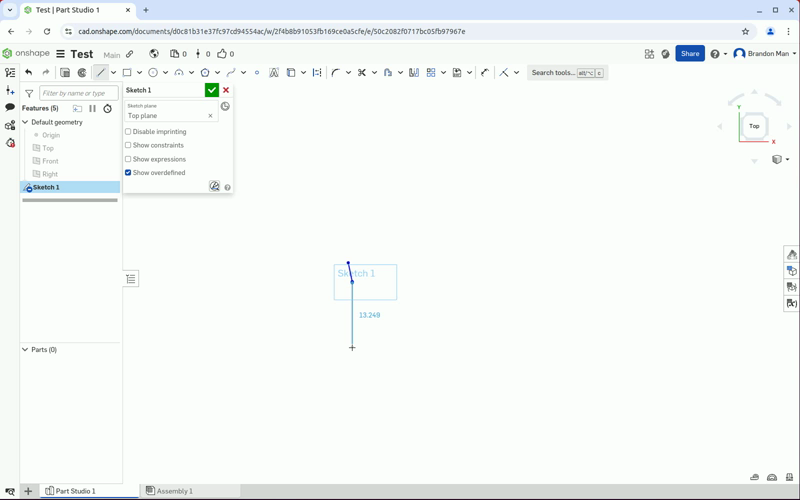
click(352, 347)
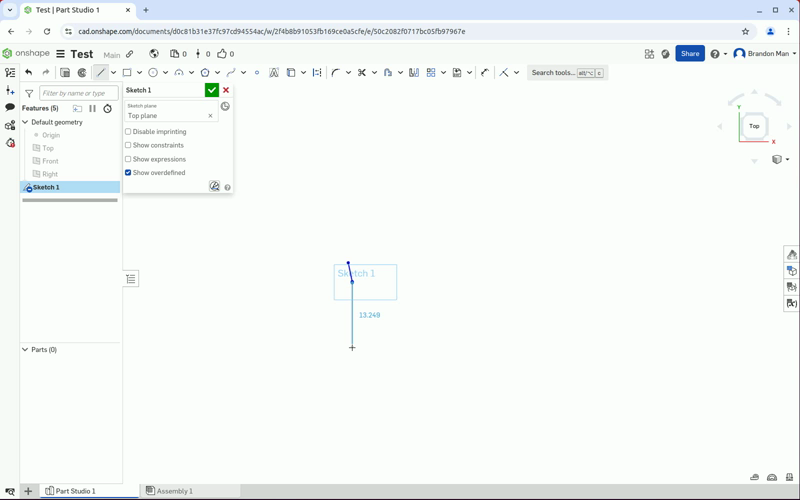
key_up(shift)
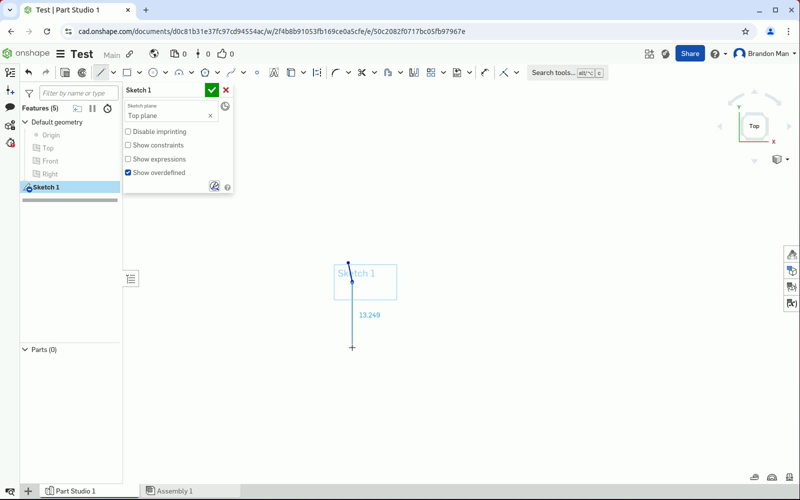
key(esc)
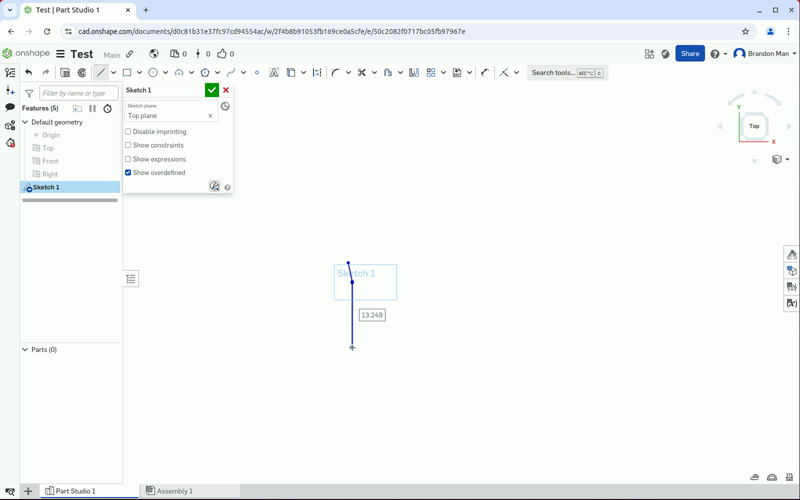
key(a)
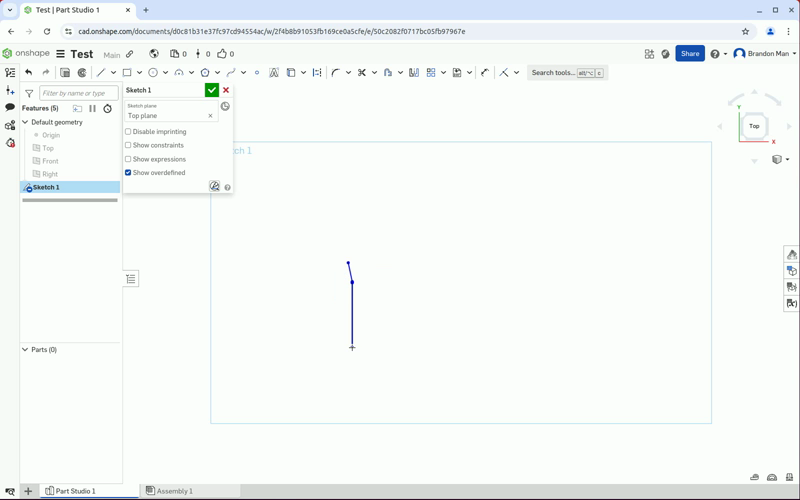
mouse_move(352, 347)
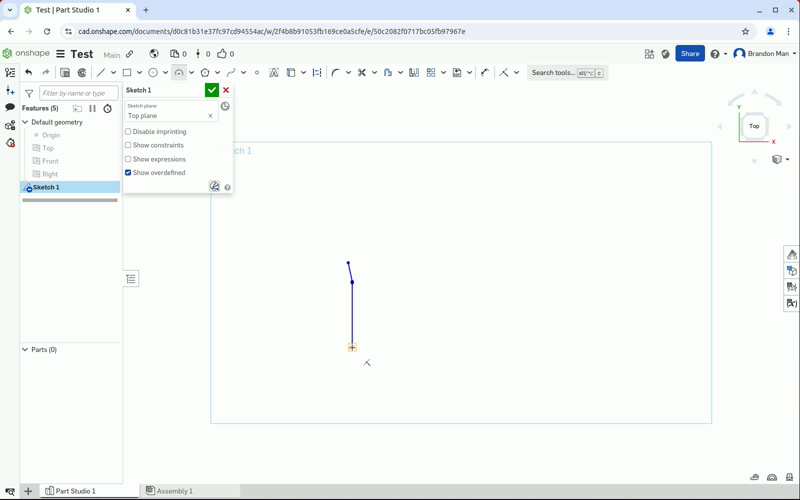
click(352, 347)
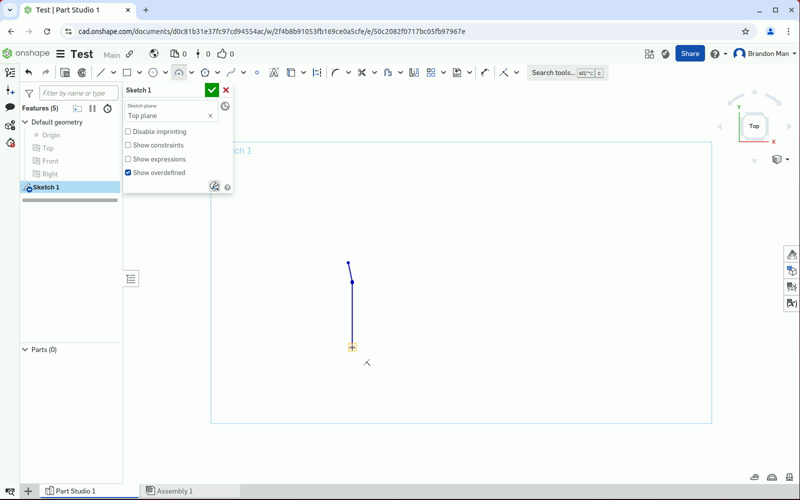
key_down(shift)
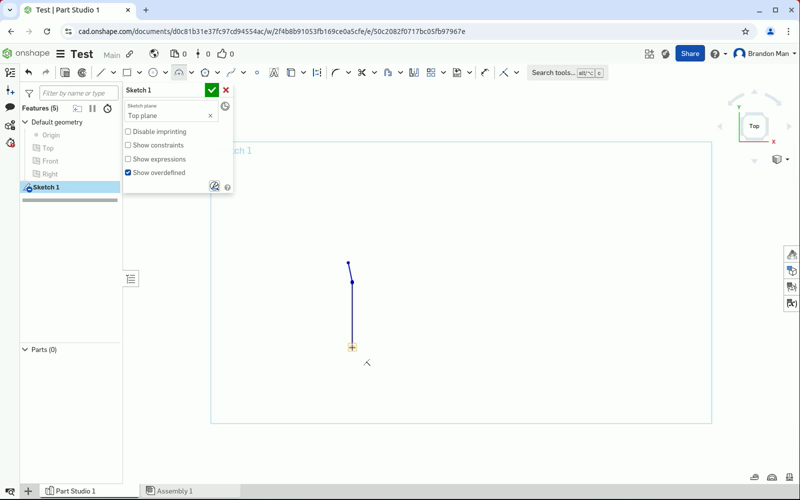
mouse_move(355, 352)
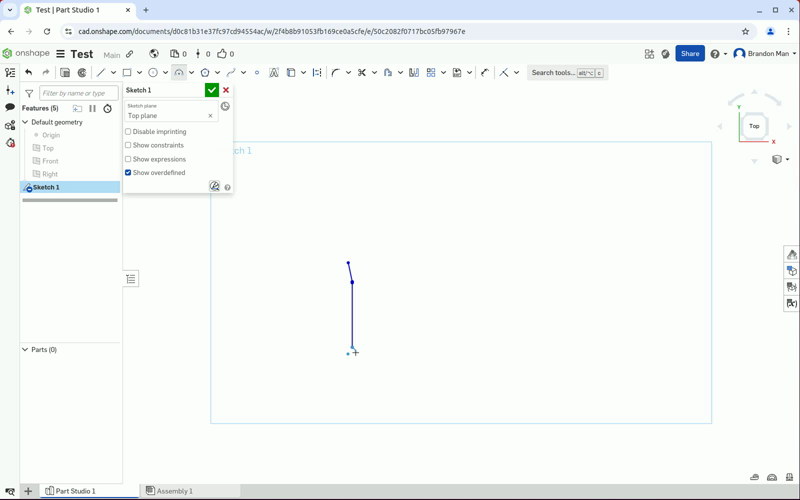
scroll(6)
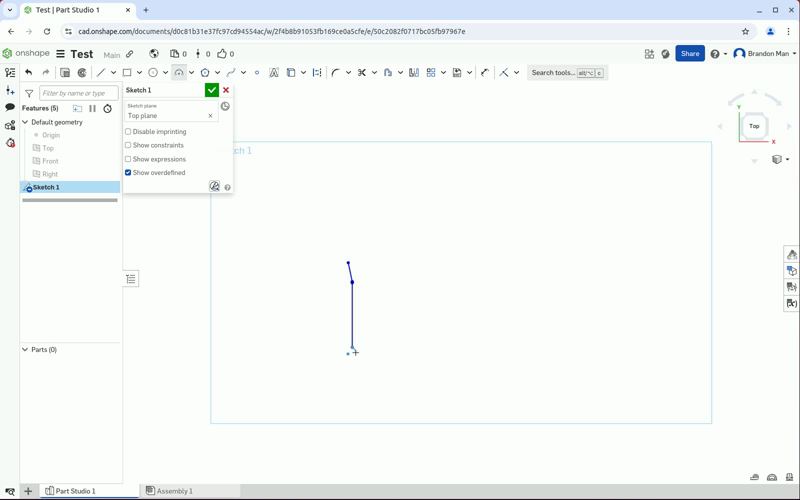
scroll(6)
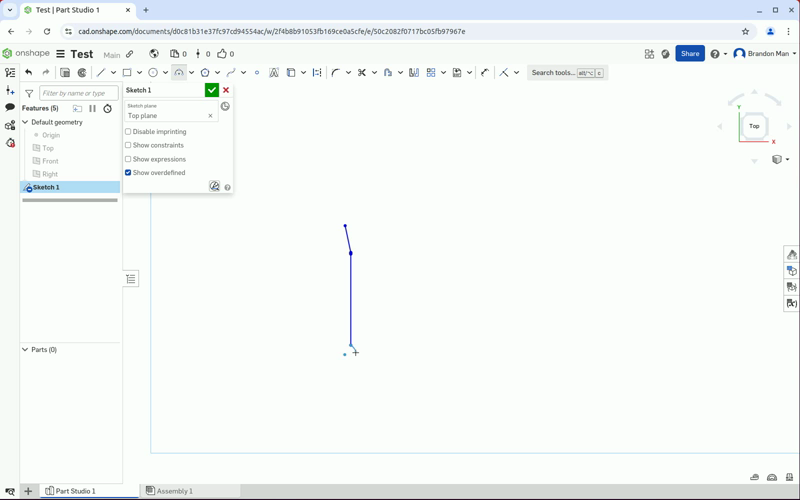
scroll(6)
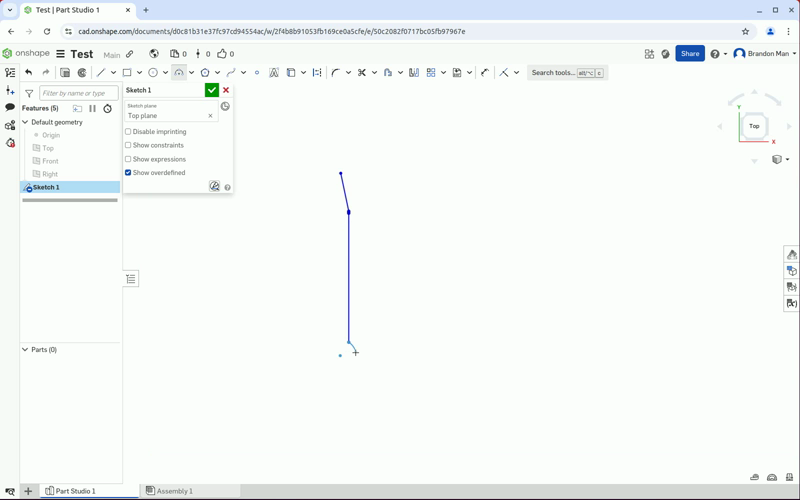
scroll(6)
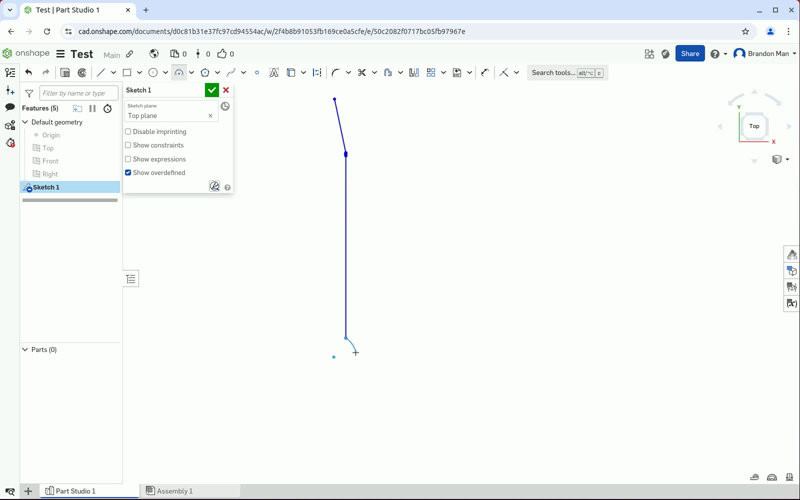
scroll(6)
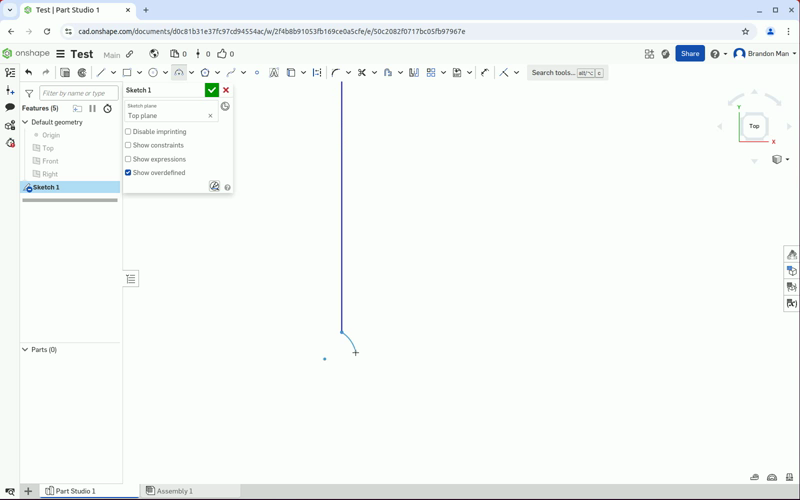
scroll(6)
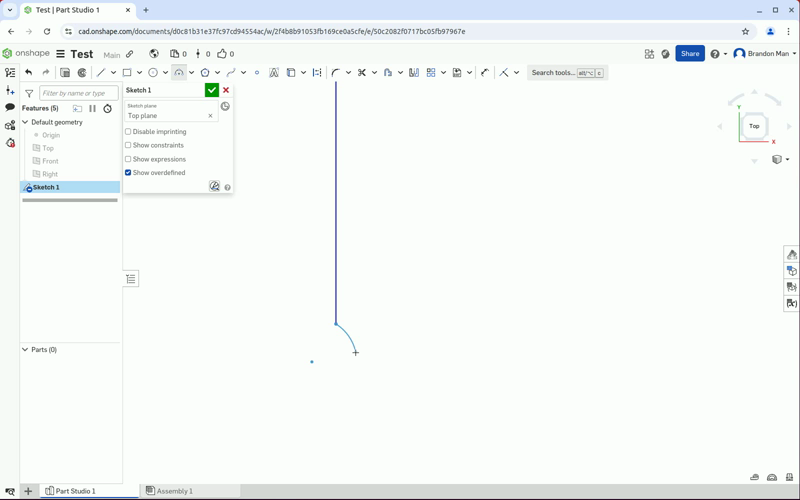
scroll(6)
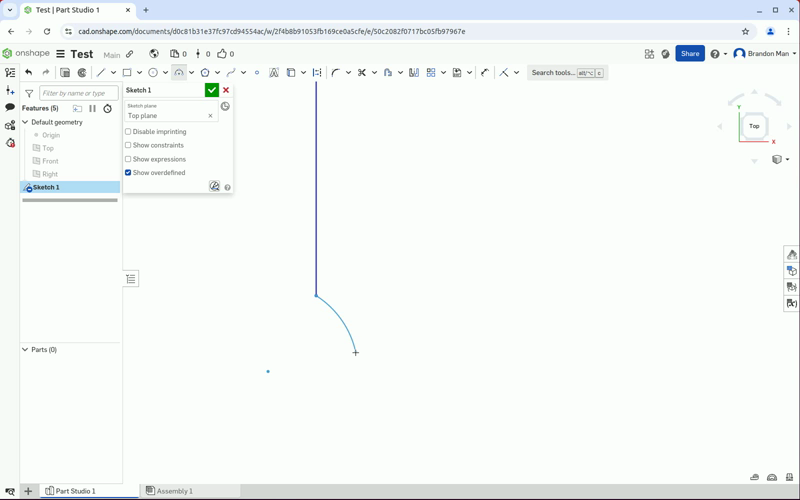
click(355, 352)
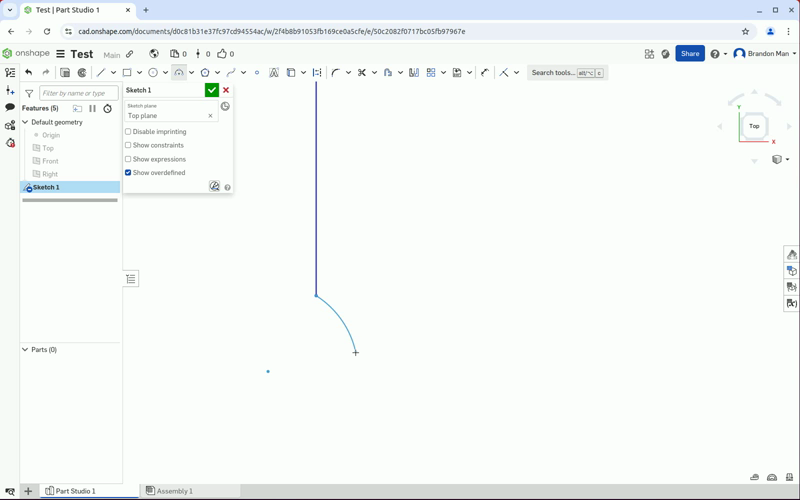
scroll(-6)
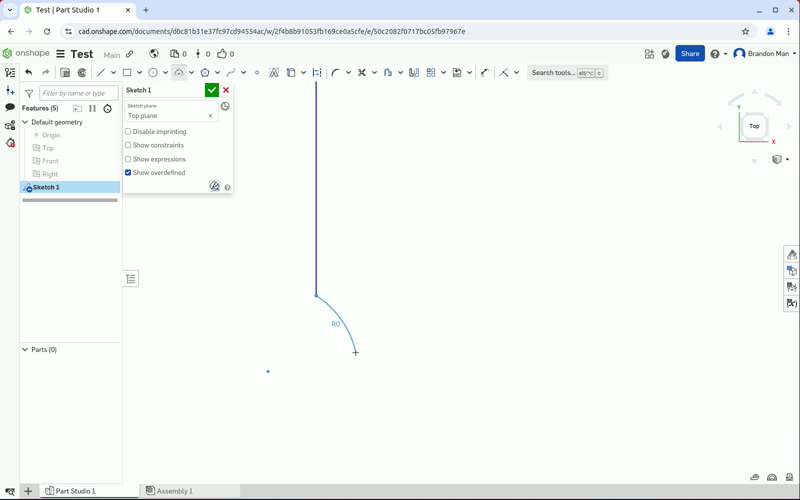
scroll(-6)
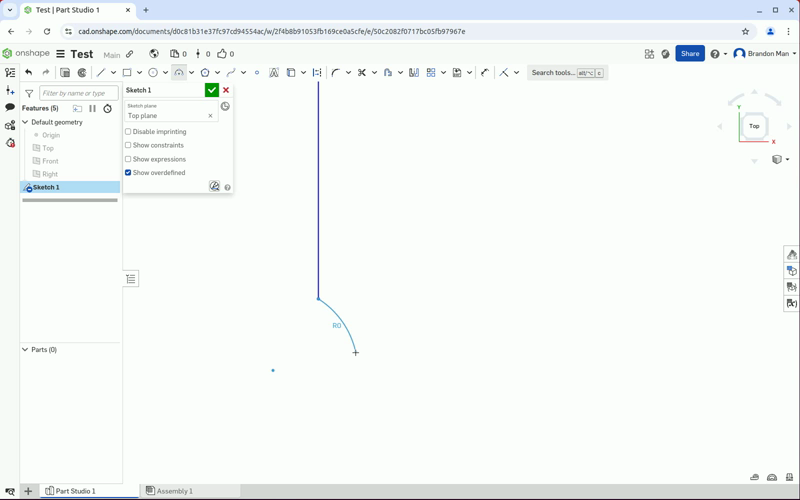
scroll(-6)
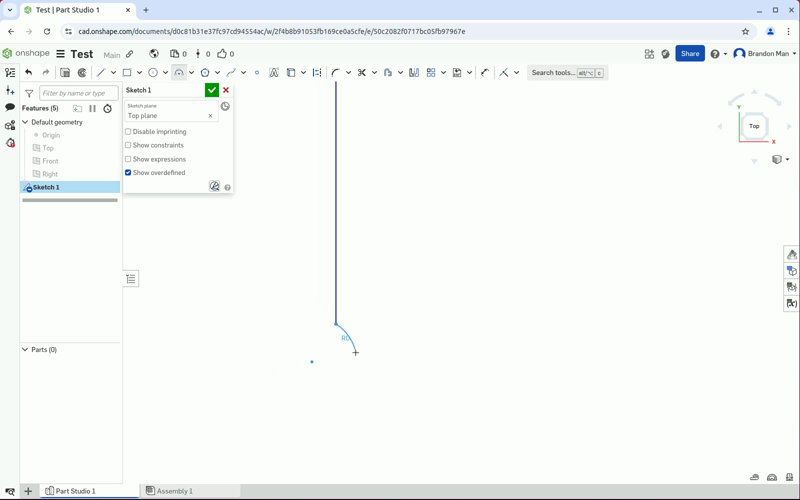
scroll(-6)
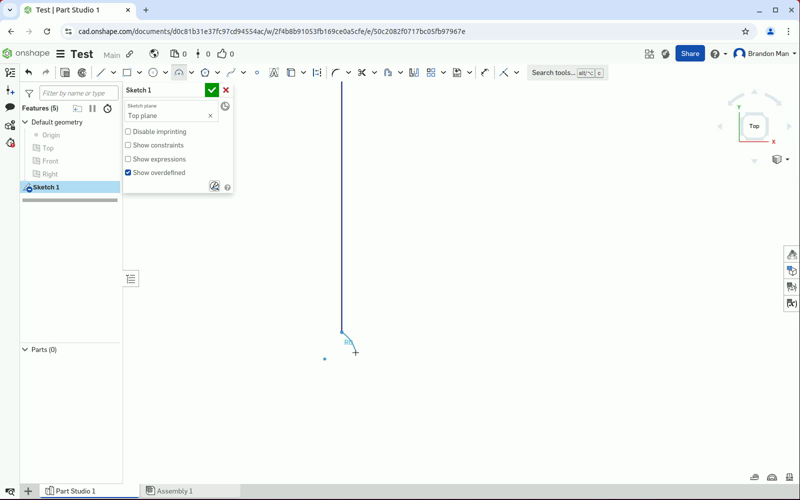
scroll(-6)
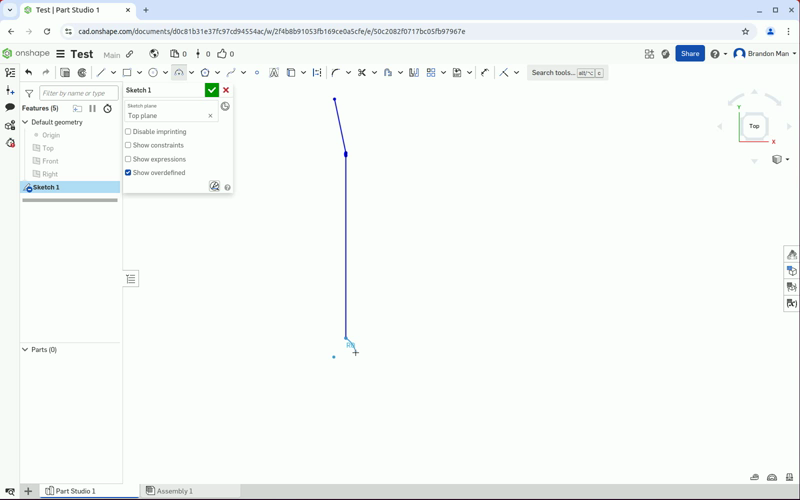
scroll(-6)
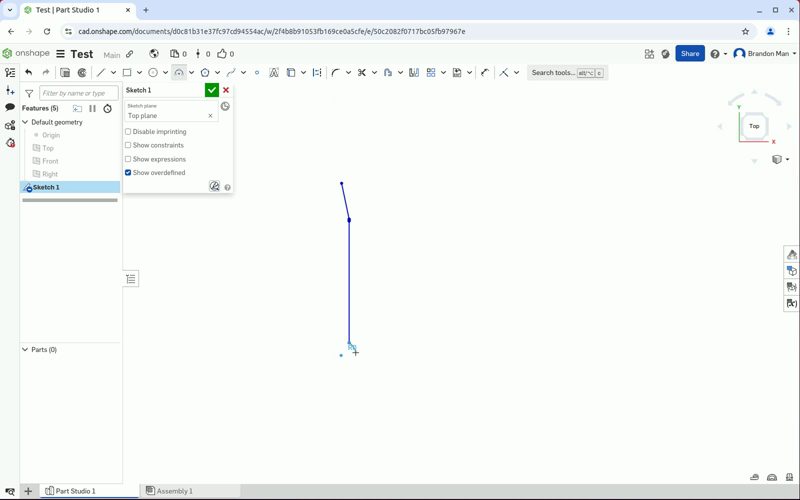
scroll(-6)
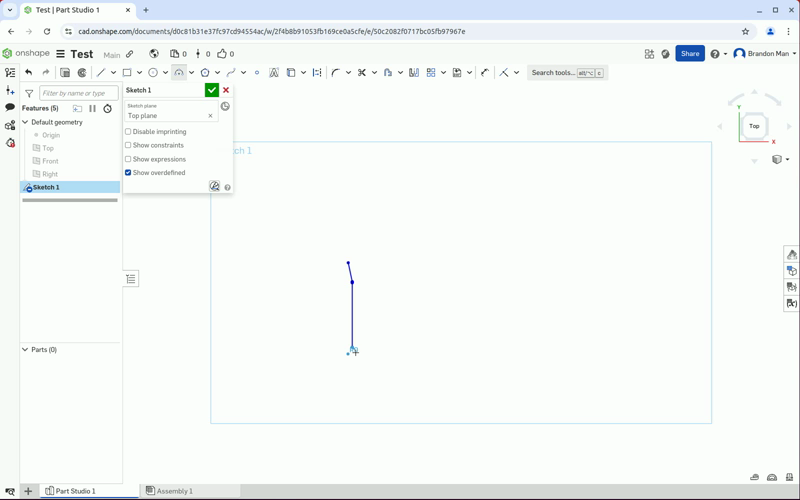
mouse_move(353, 350)
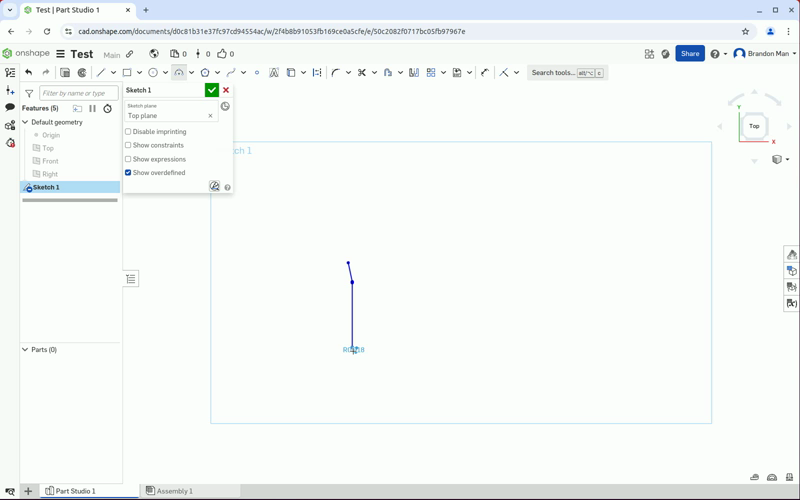
scroll(6)
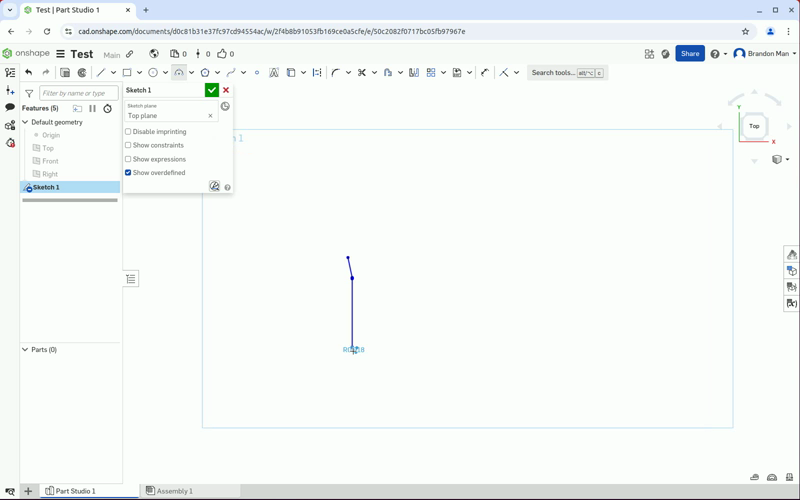
scroll(6)
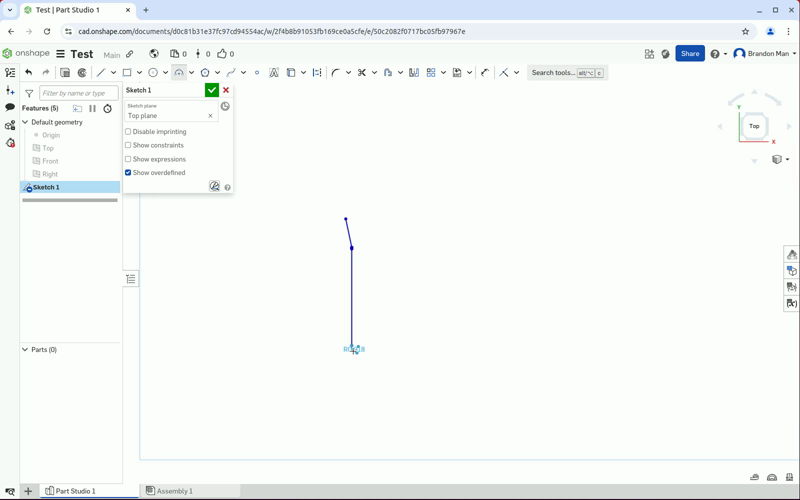
scroll(6)
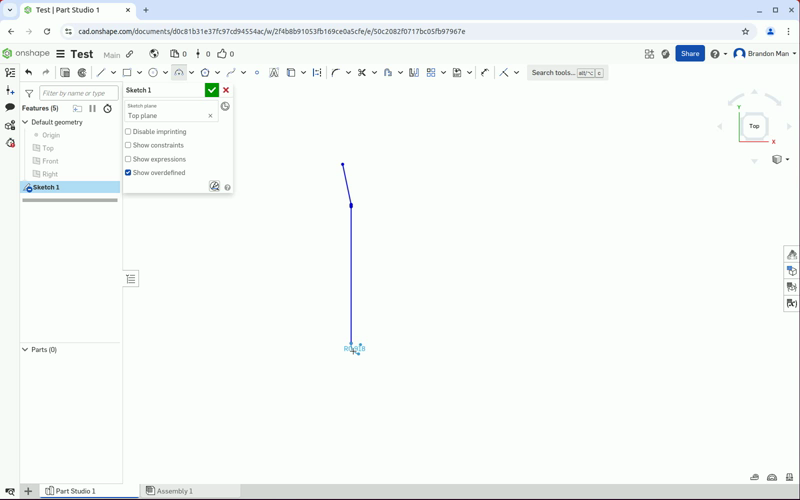
scroll(6)
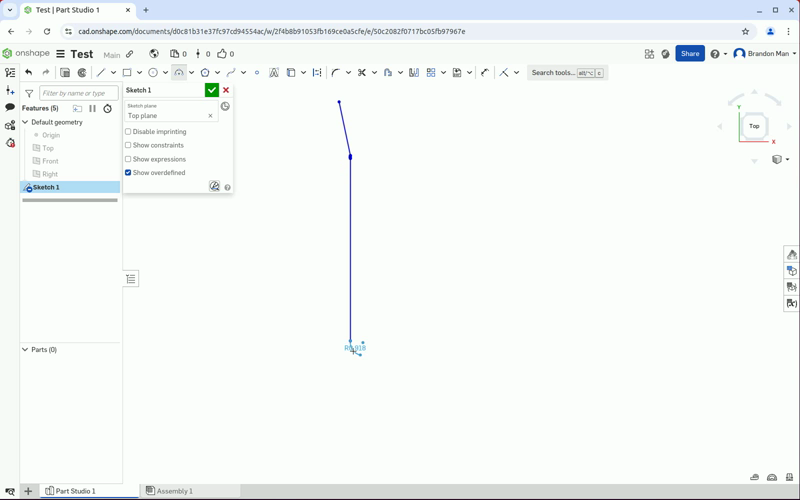
scroll(6)
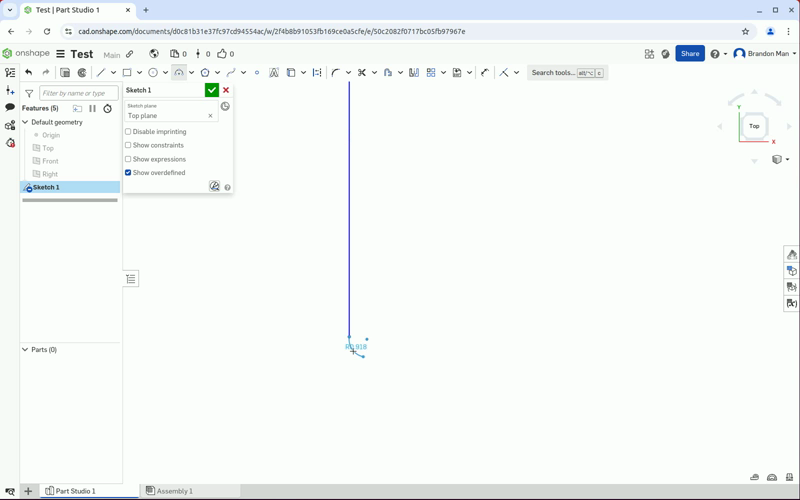
scroll(6)
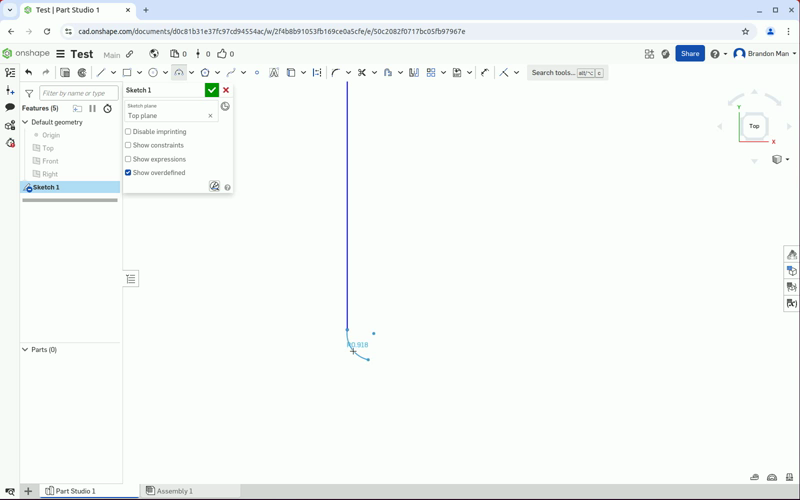
scroll(6)
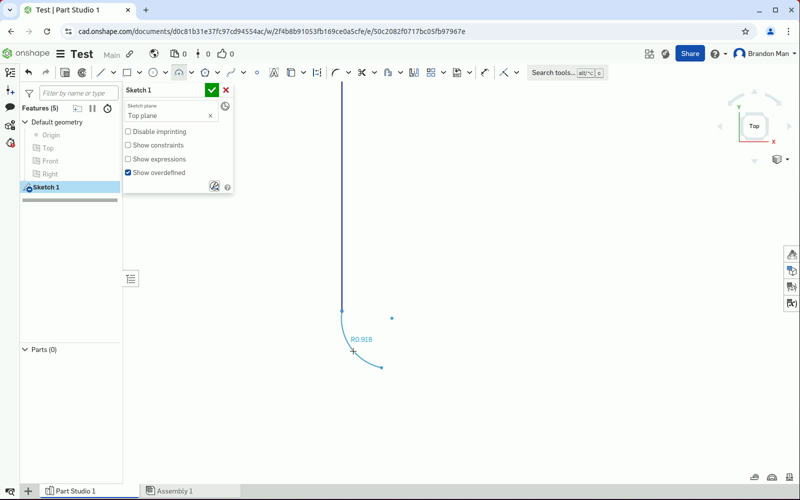
click(353, 350)
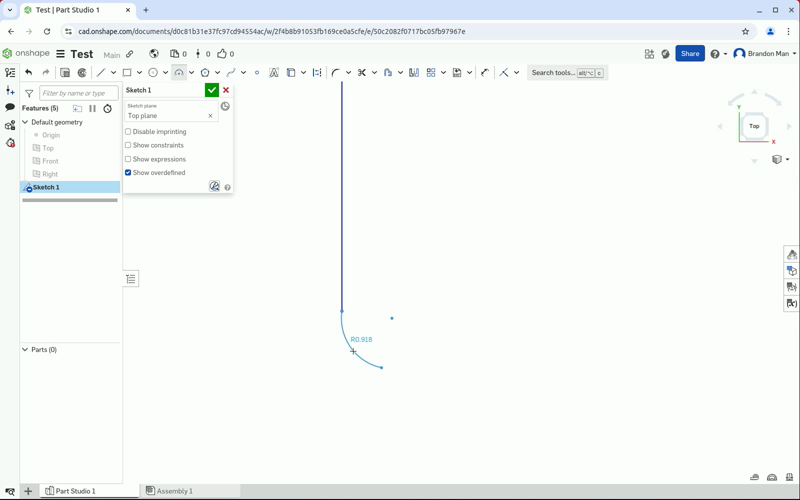
scroll(-6)
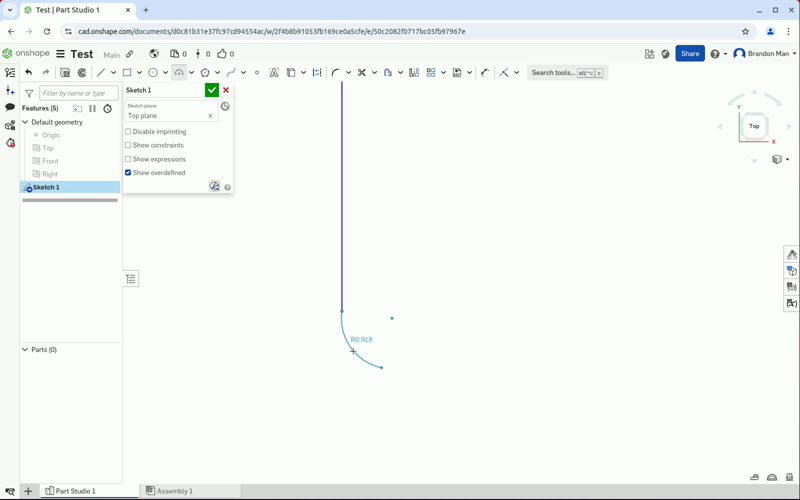
scroll(-6)
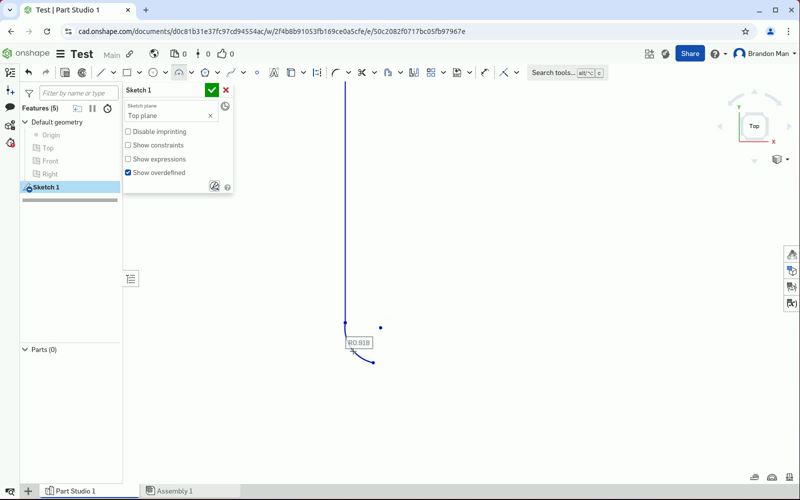
scroll(-6)
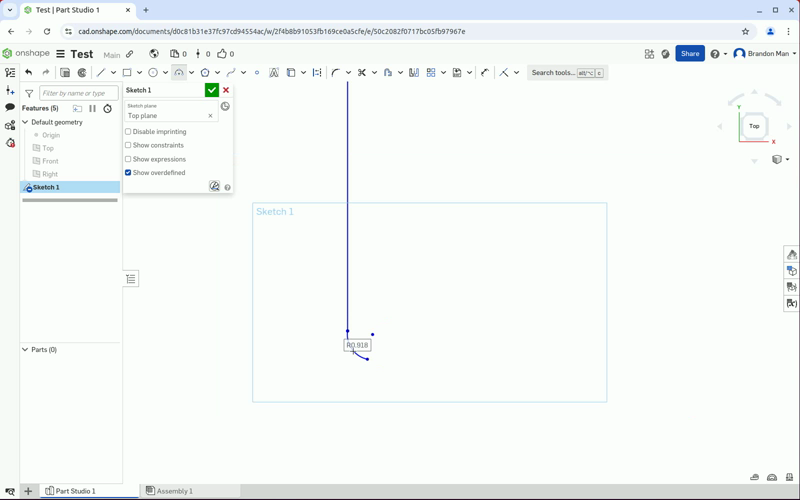
scroll(-6)
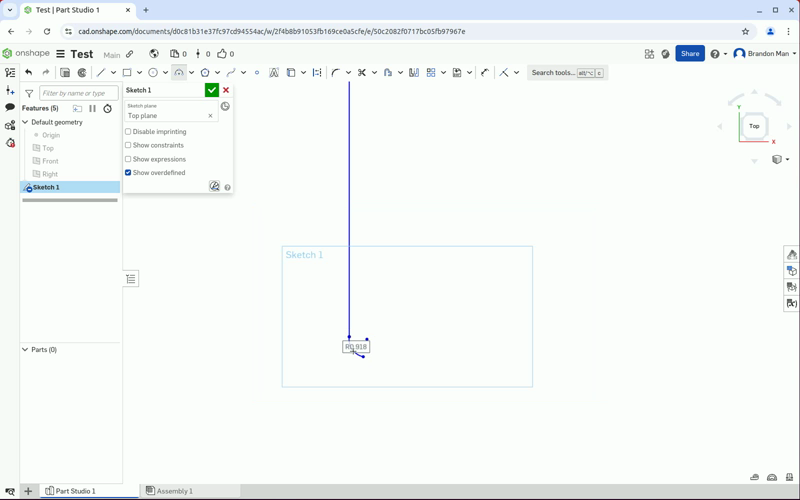
scroll(-6)
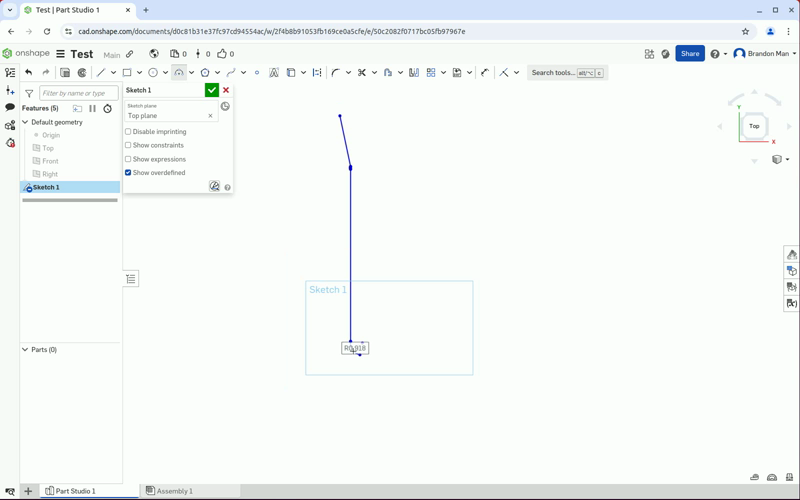
scroll(-6)
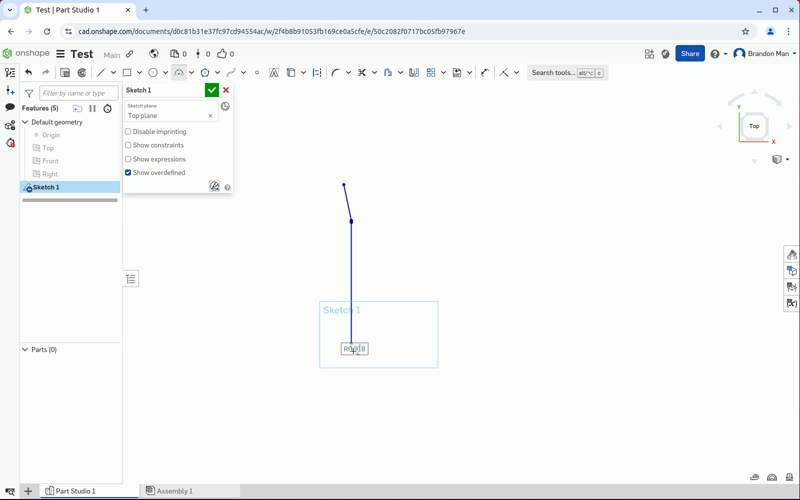
scroll(-6)
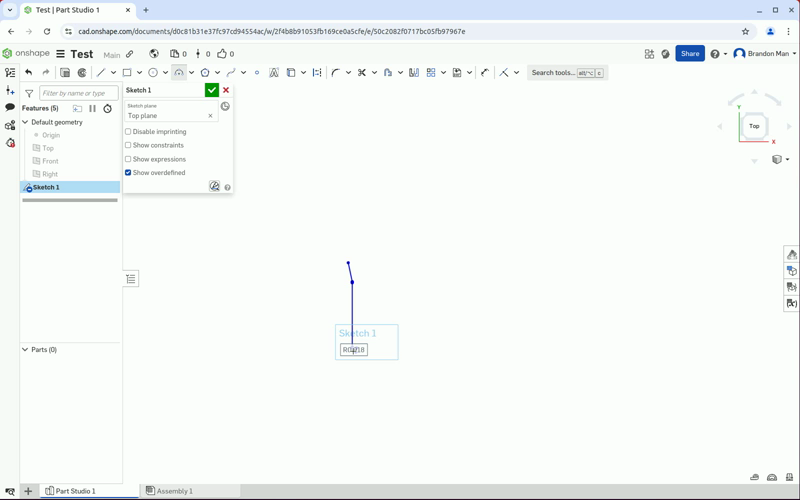
key_up(shift)
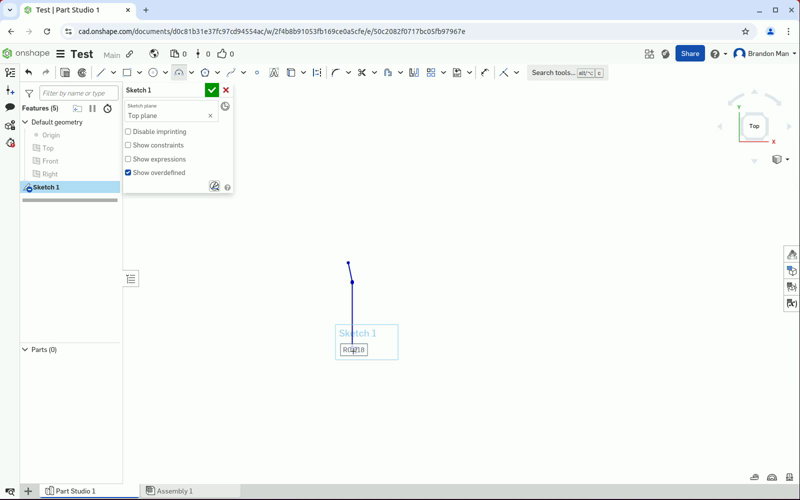
key(esc)
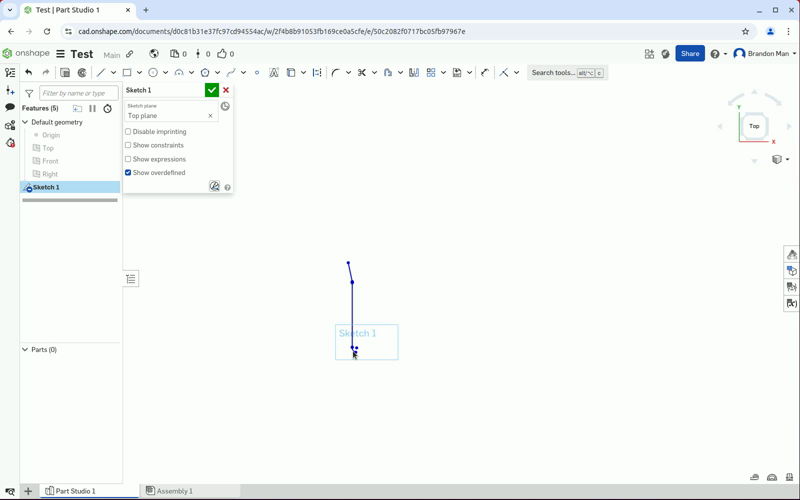
key(l)
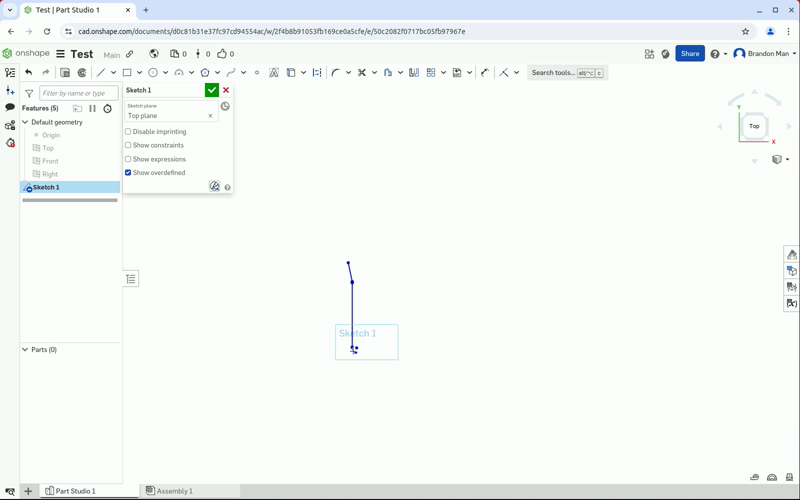
mouse_move(355, 352)
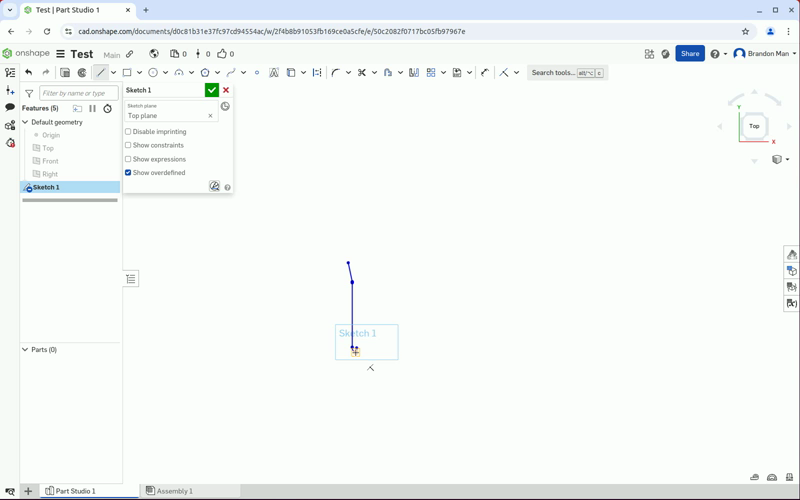
scroll(6)
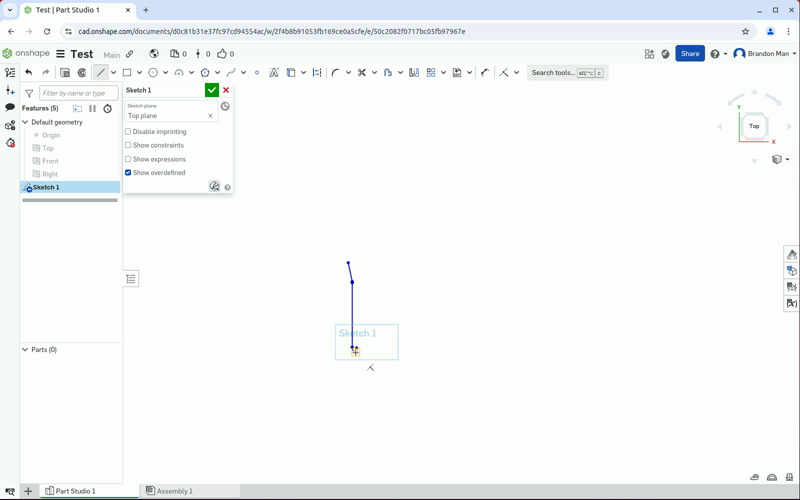
scroll(6)
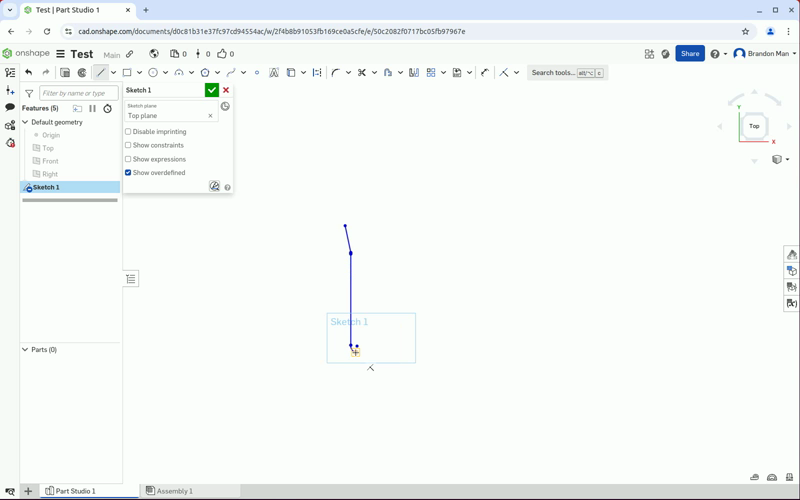
scroll(6)
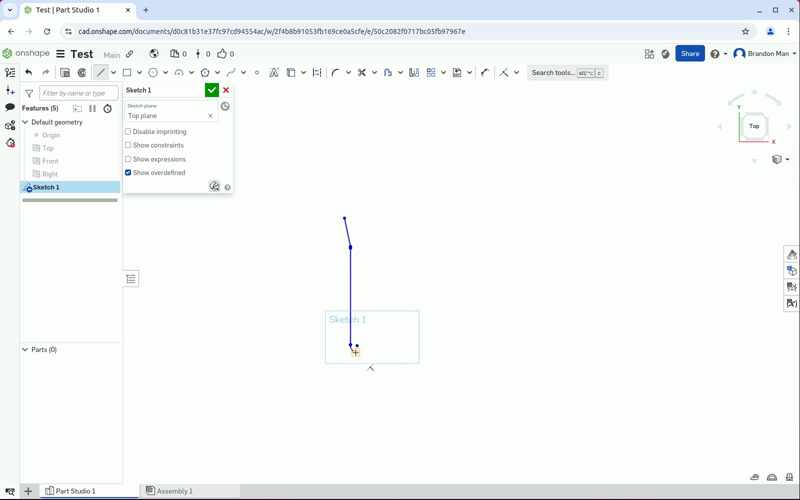
scroll(6)
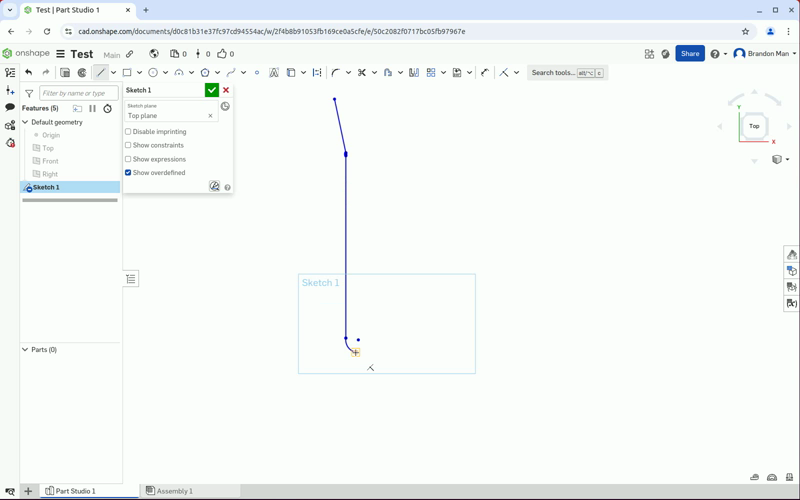
scroll(6)
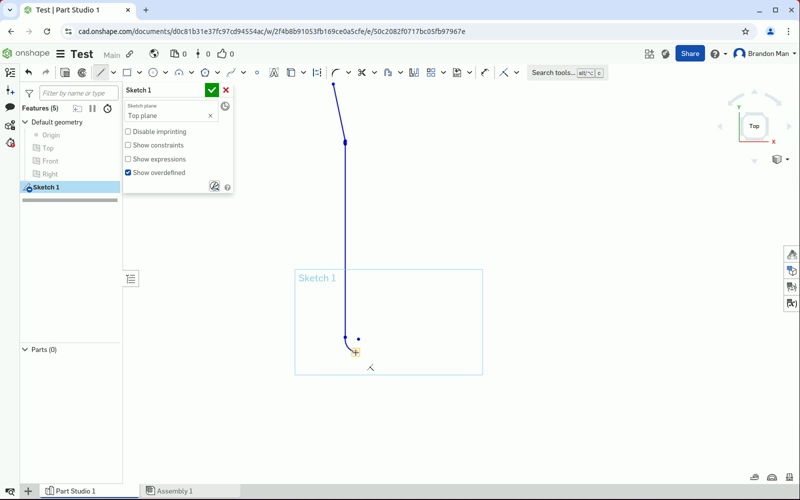
scroll(6)
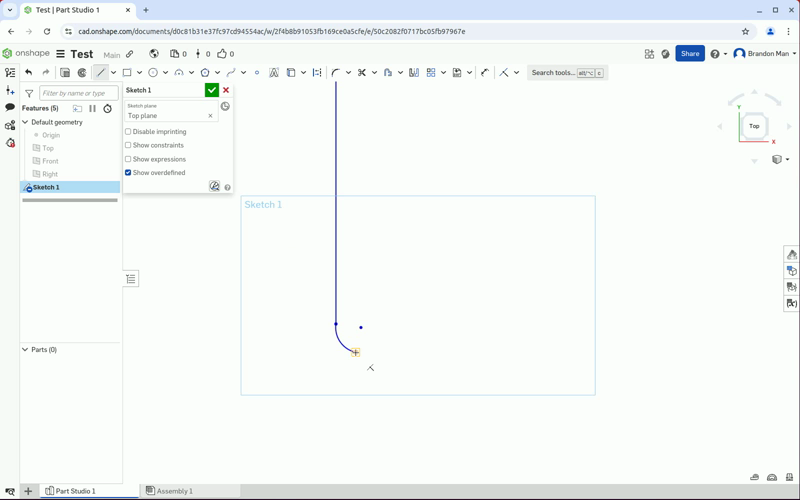
scroll(6)
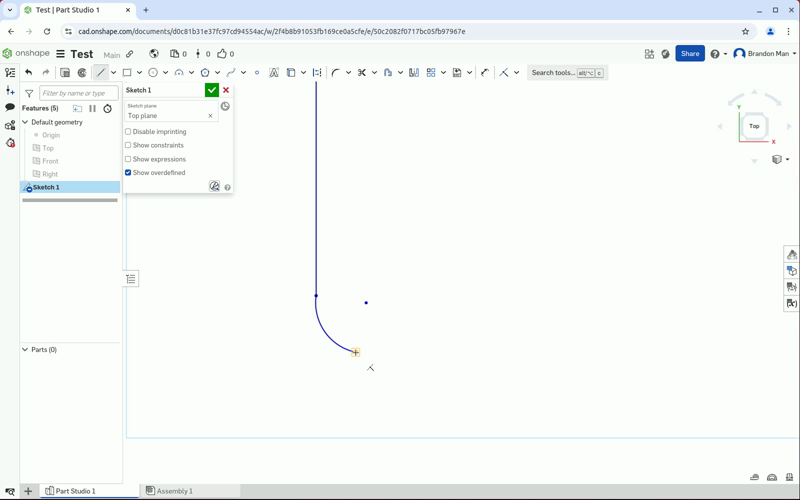
click(355, 352)
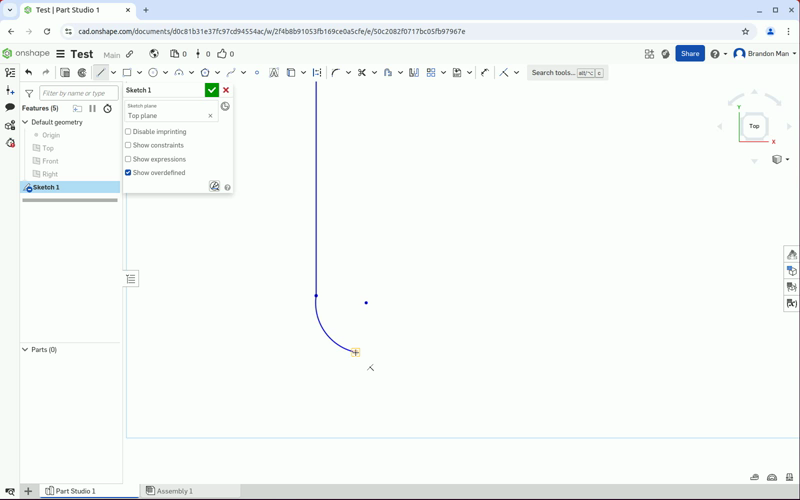
scroll(-6)
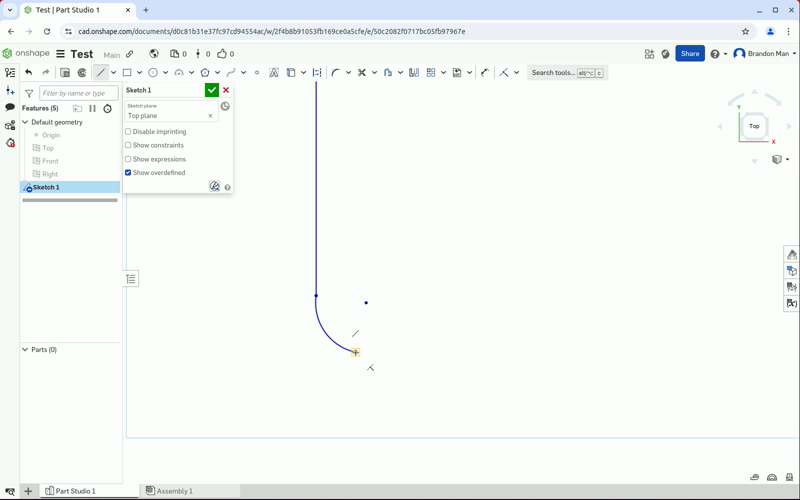
scroll(-6)
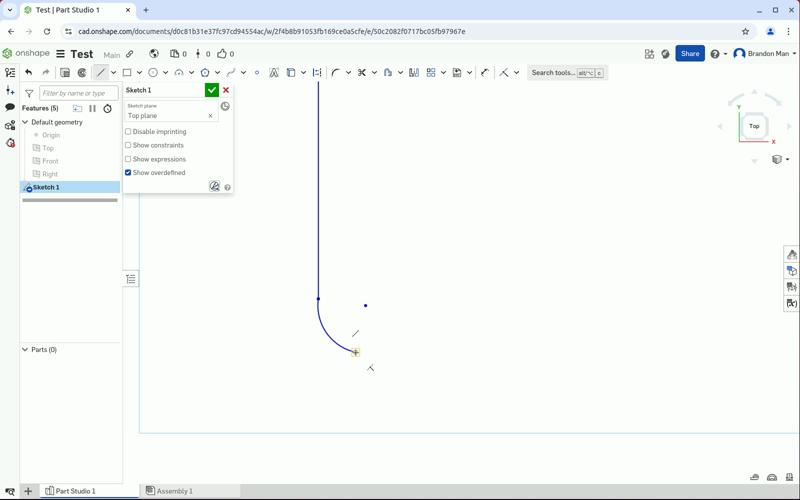
scroll(-6)
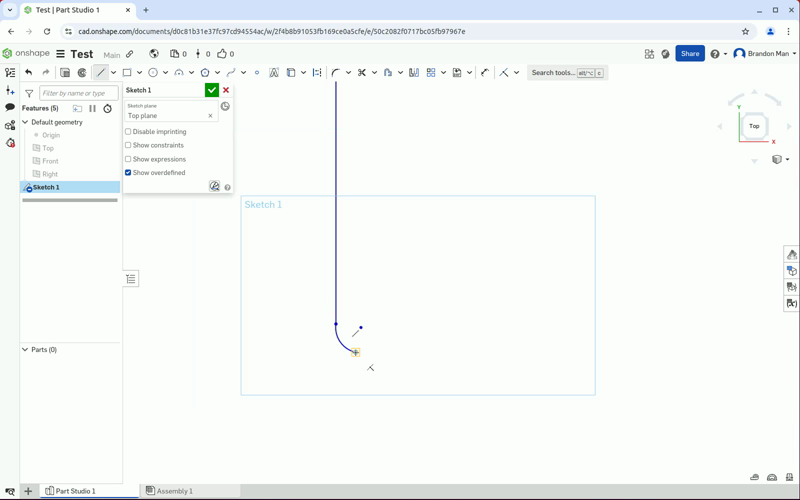
scroll(-6)
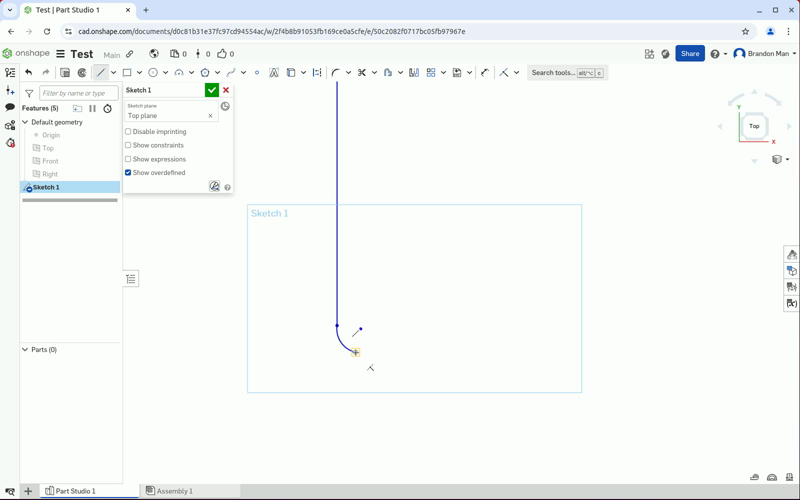
scroll(-6)
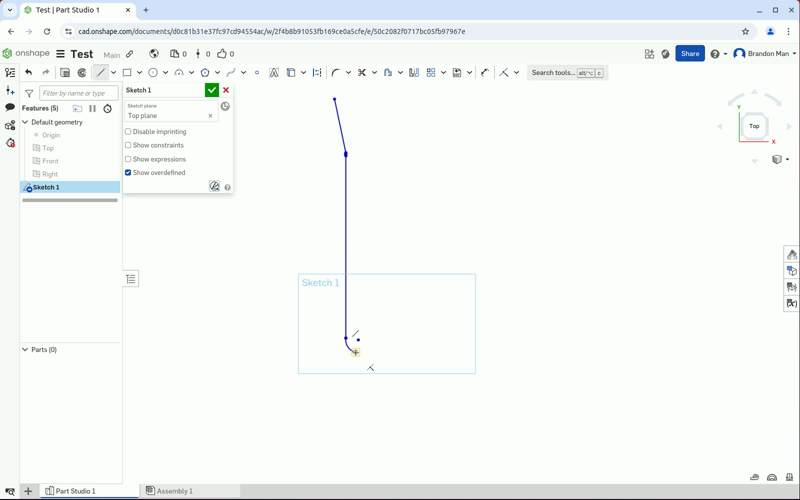
scroll(-6)
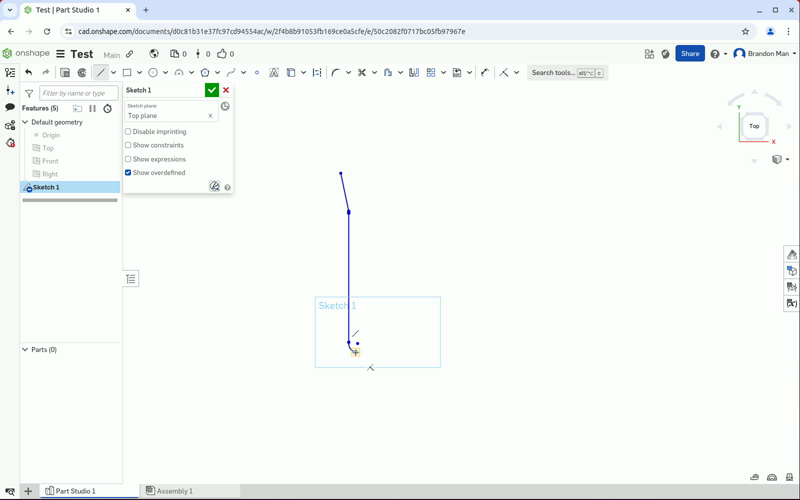
scroll(-6)
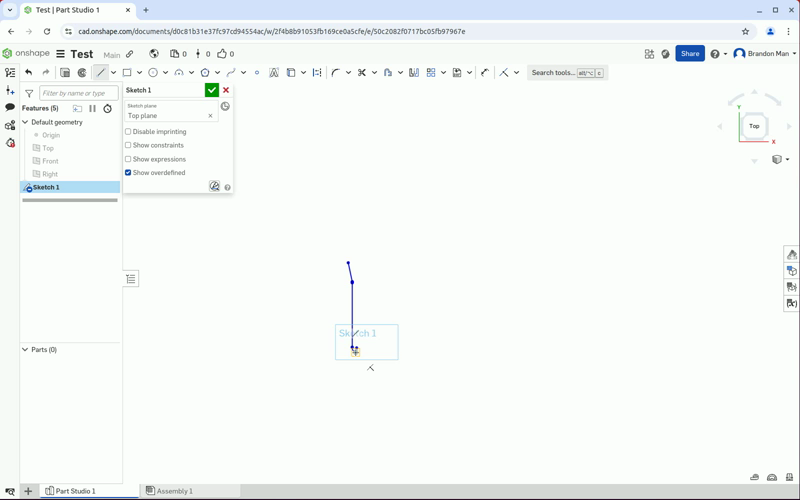
key_down(shift)
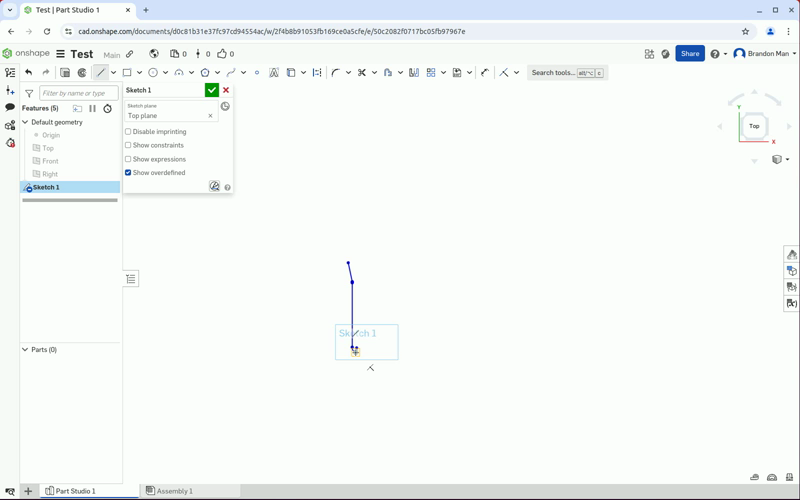
mouse_move(385, 352)
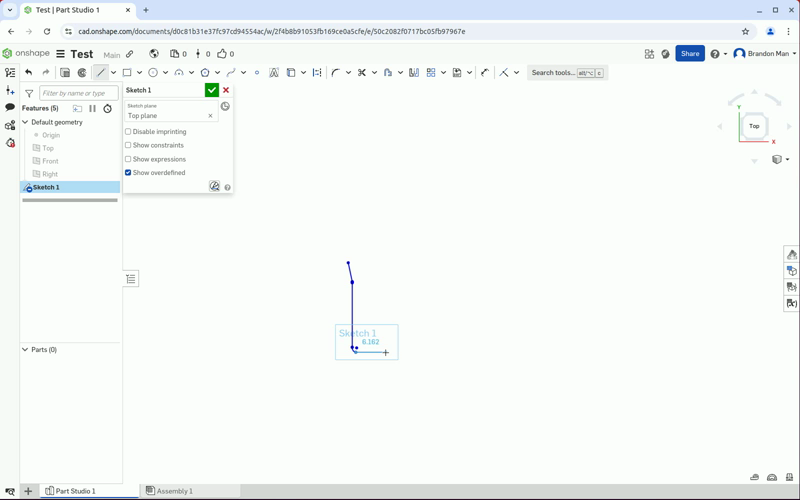
mouse_move(368, 352)
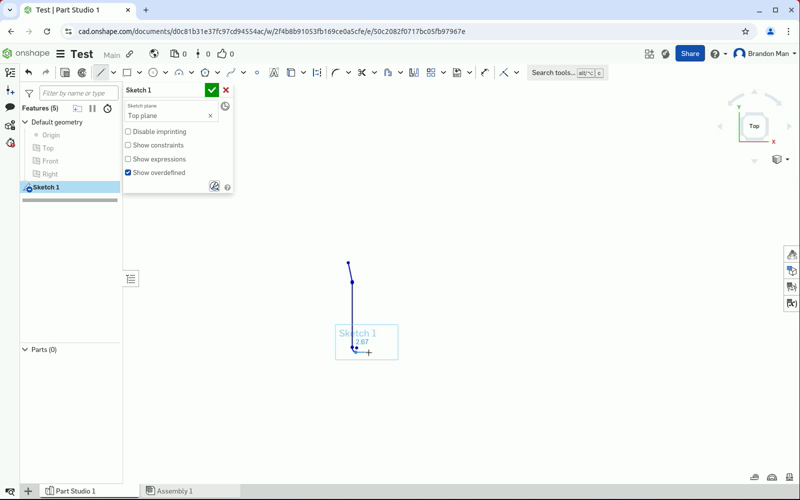
click(368, 352)
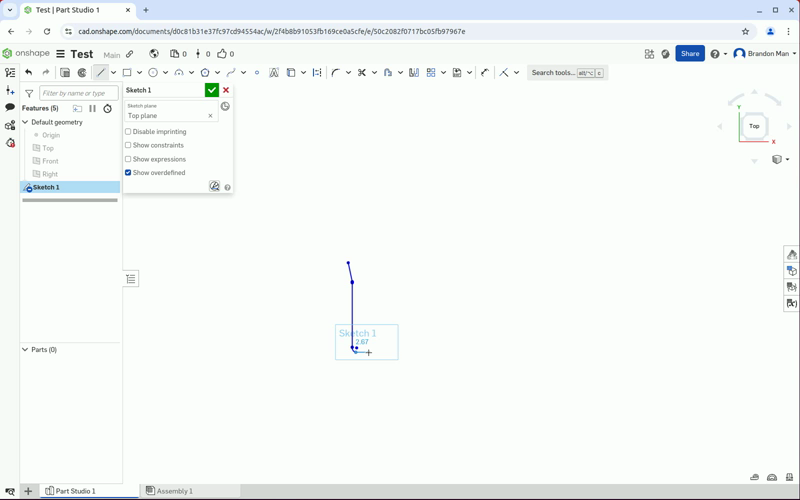
key_up(shift)
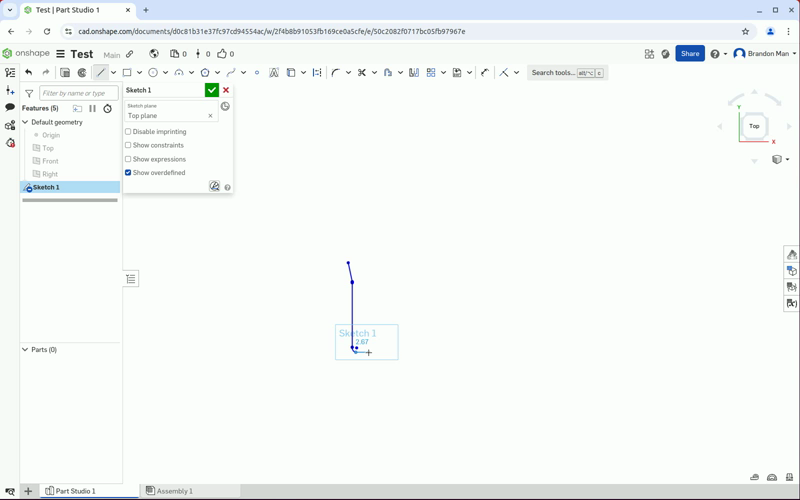
key(esc)
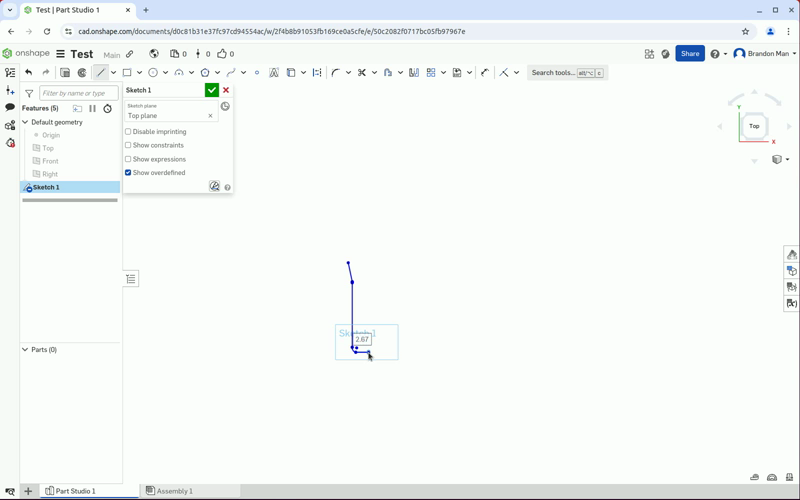
key(a)
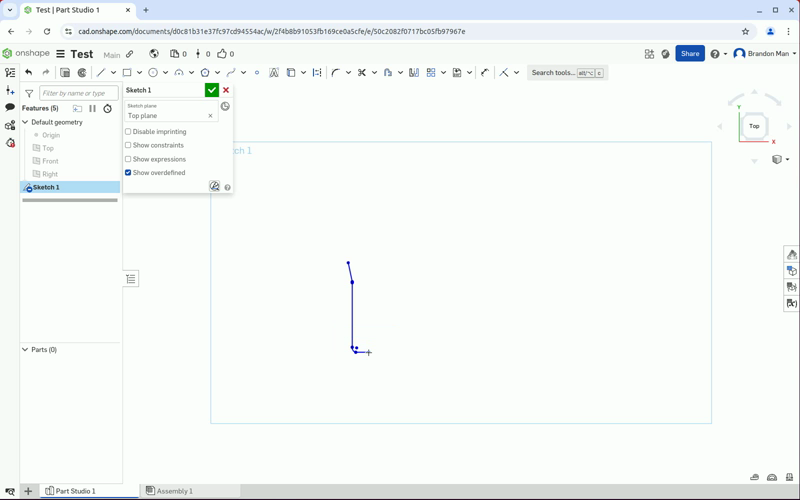
mouse_move(368, 352)
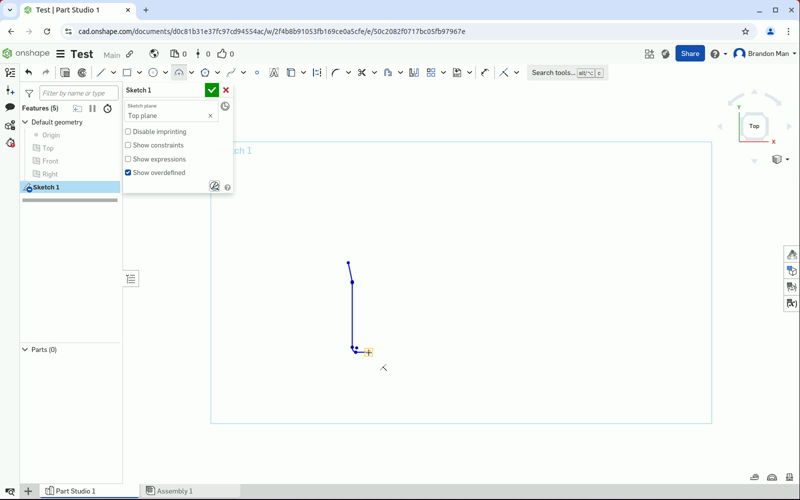
click(368, 352)
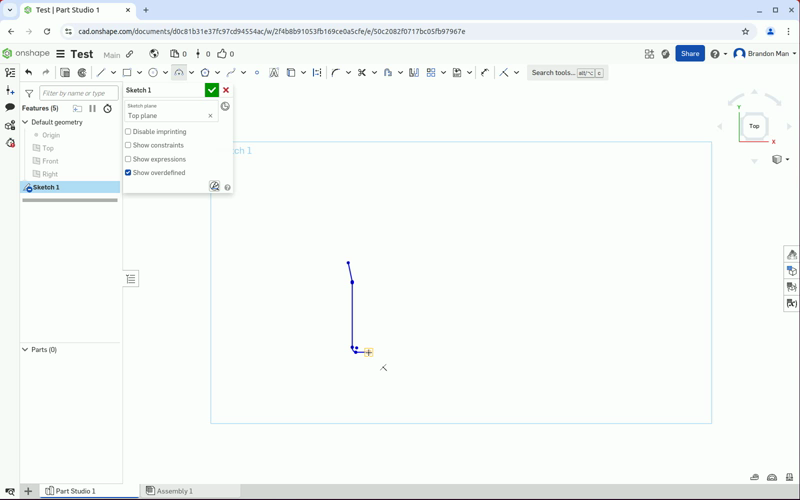
key_down(shift)
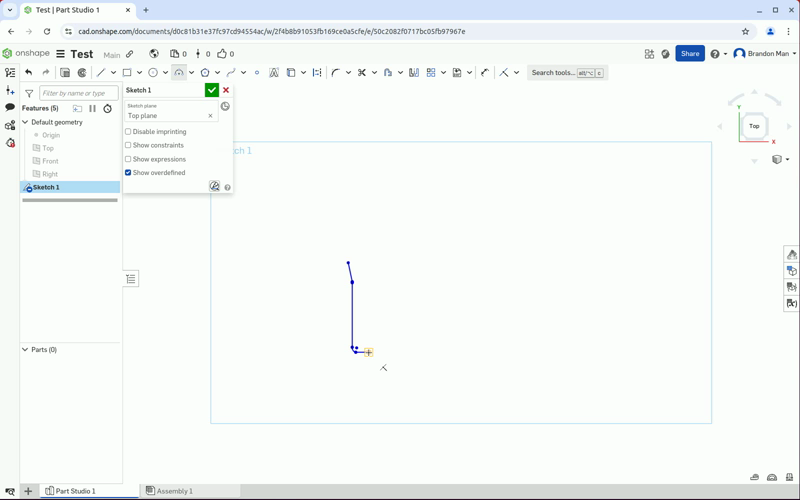
mouse_move(373, 347)
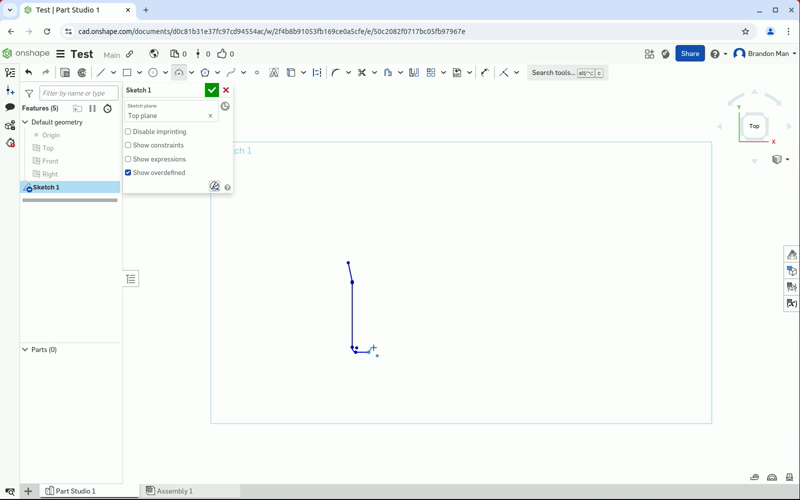
scroll(6)
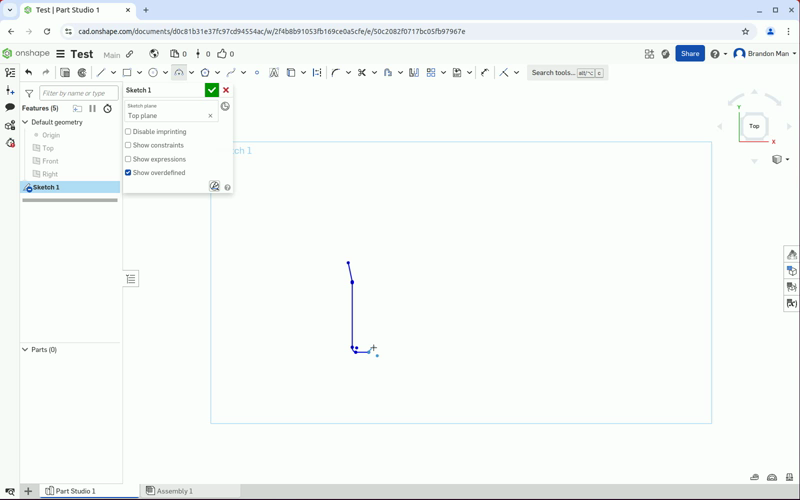
scroll(6)
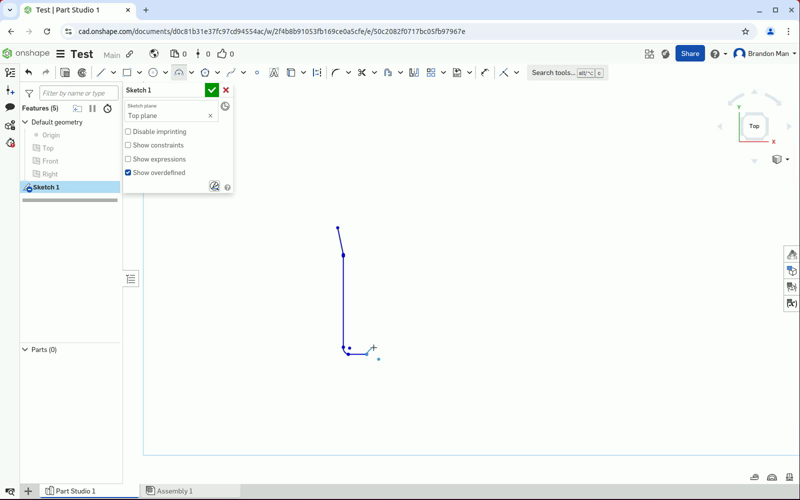
scroll(6)
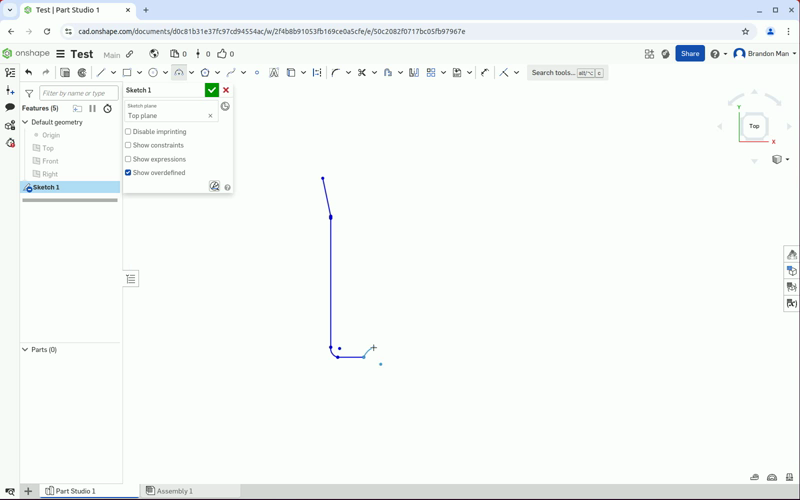
scroll(6)
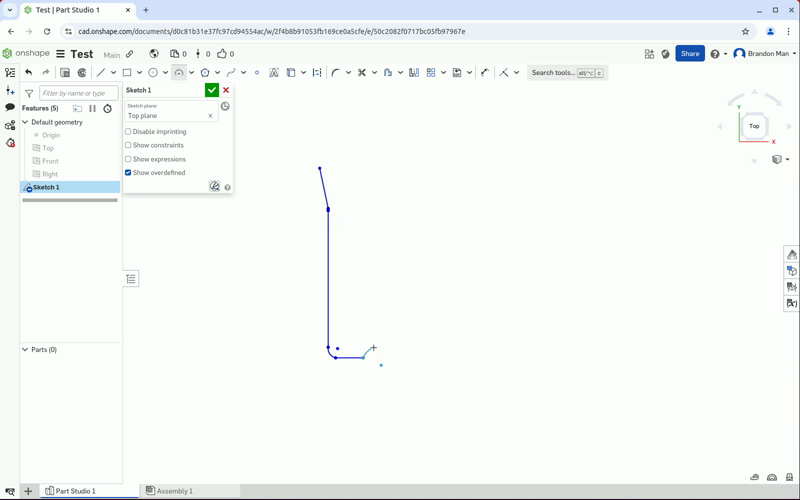
scroll(6)
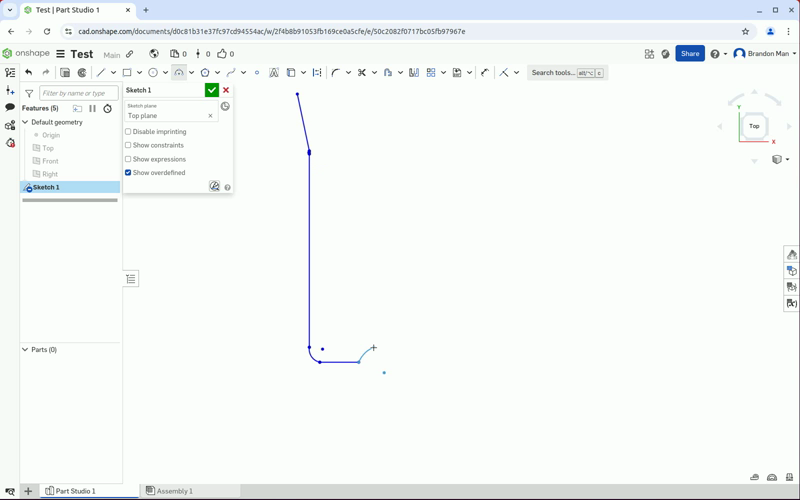
scroll(6)
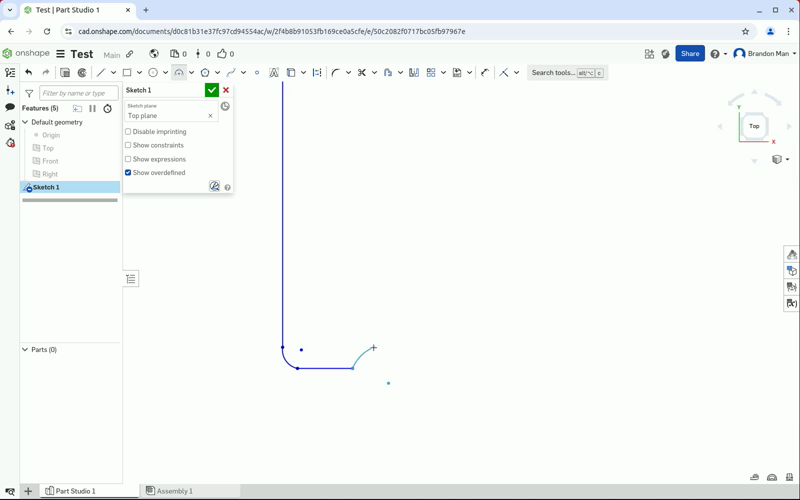
scroll(6)
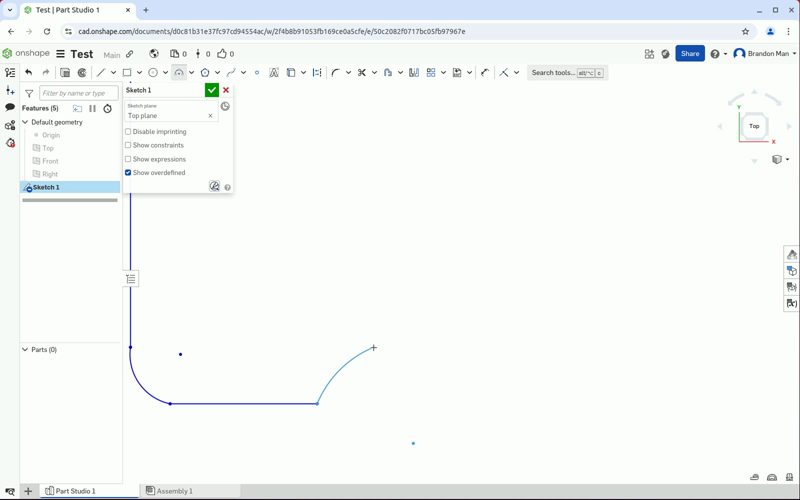
click(373, 347)
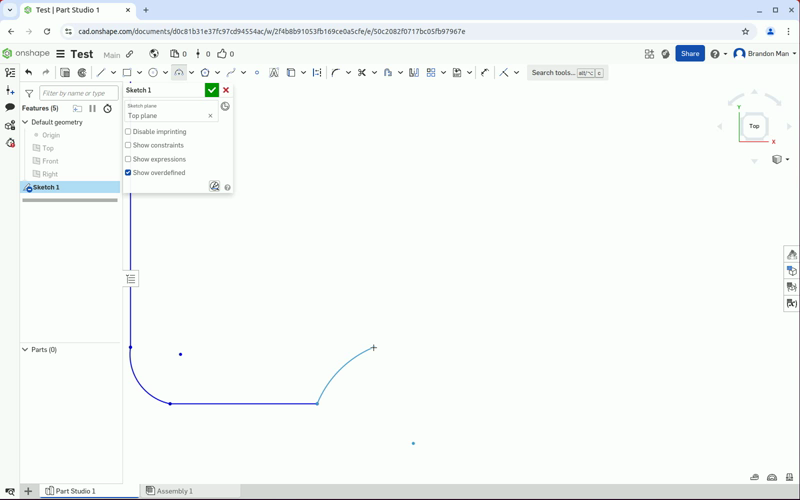
scroll(-6)
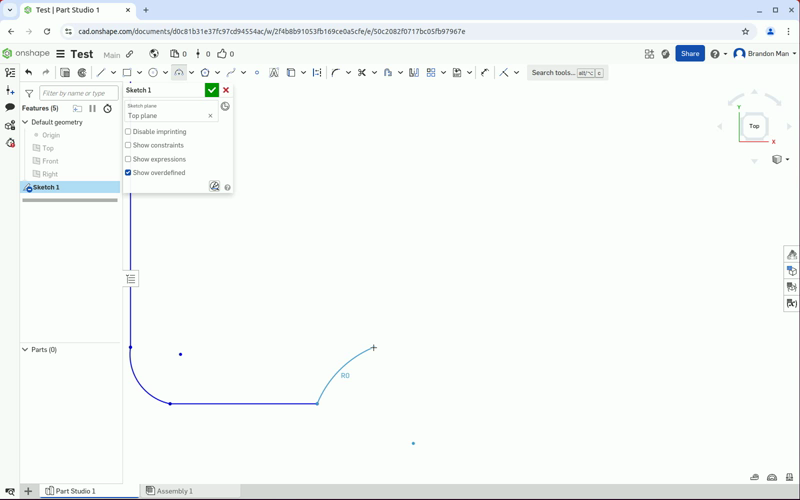
scroll(-6)
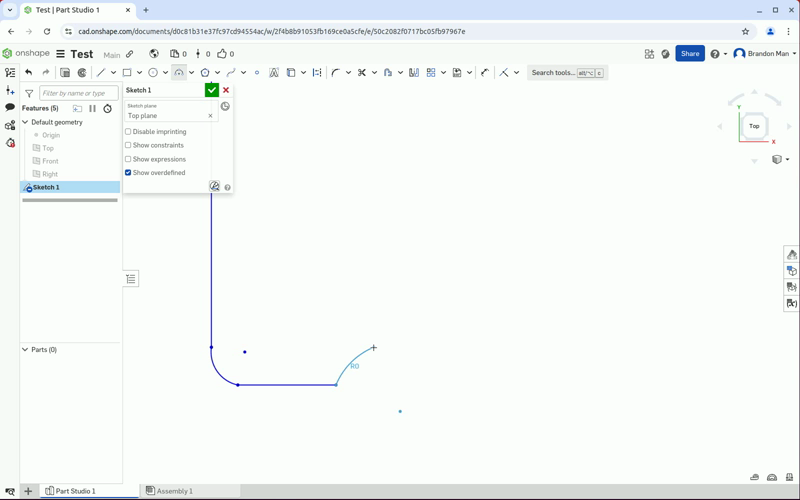
scroll(-6)
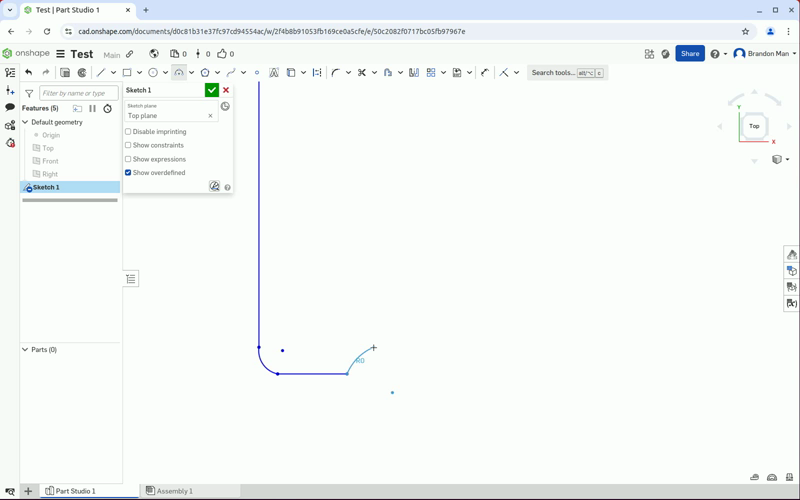
scroll(-6)
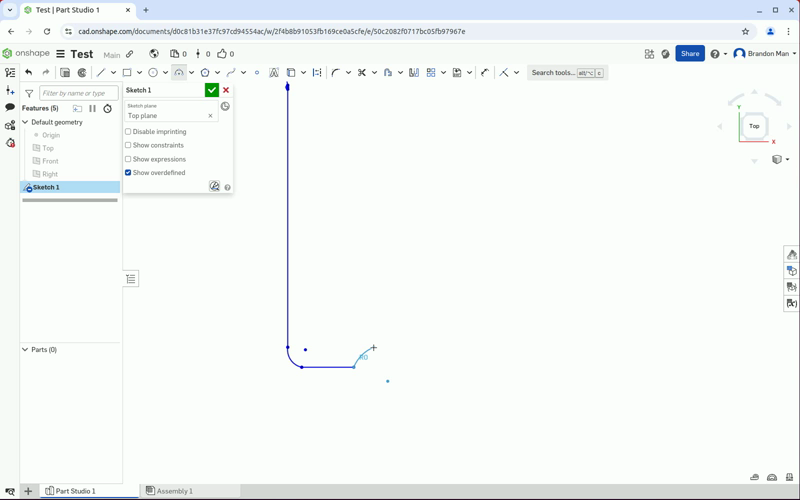
scroll(-6)
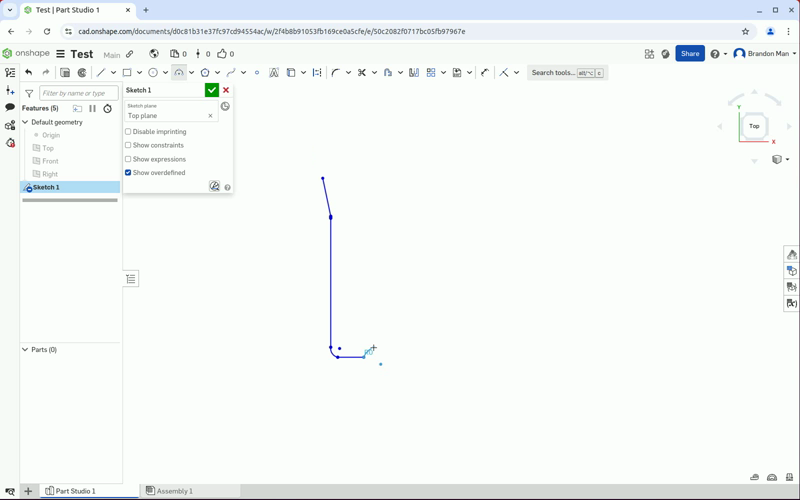
scroll(-6)
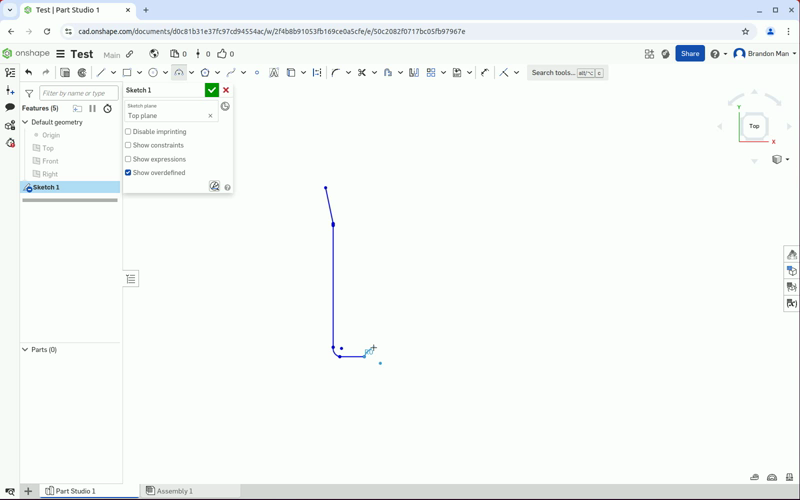
scroll(-6)
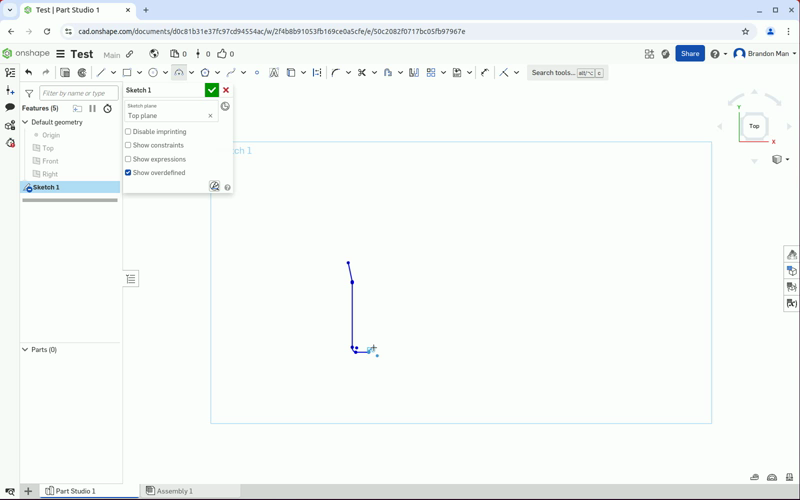
mouse_move(372, 351)
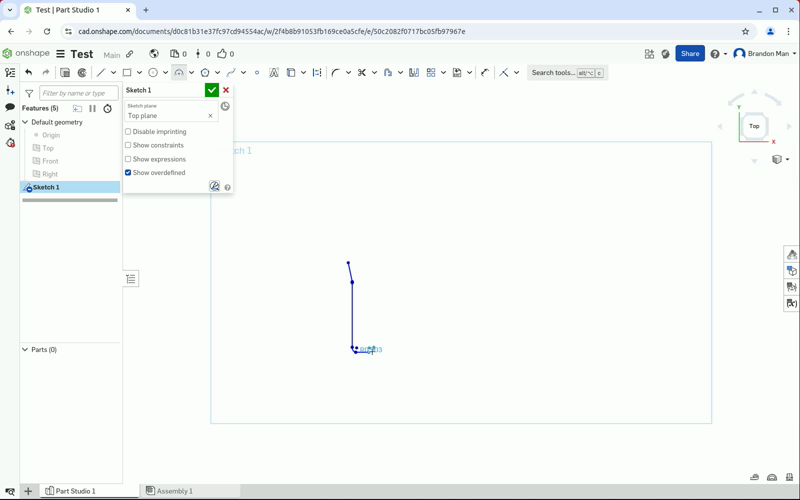
scroll(6)
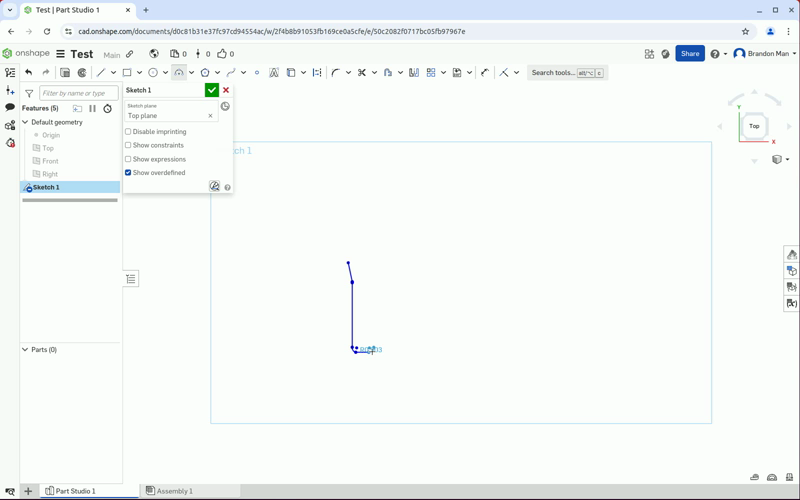
scroll(6)
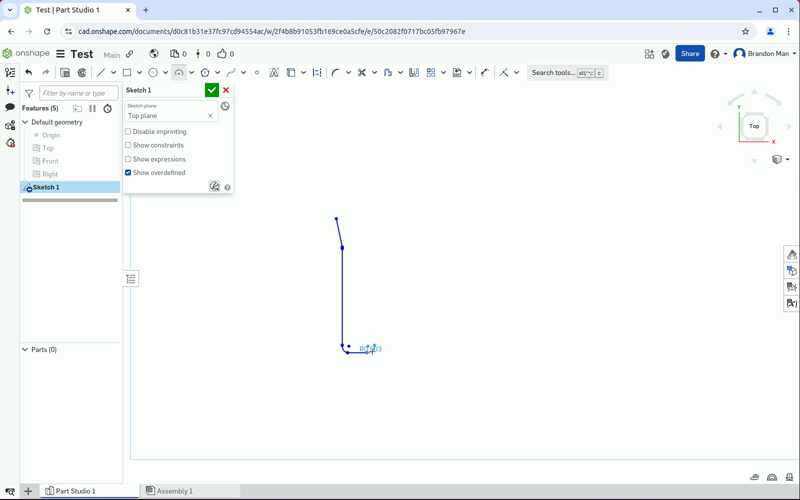
scroll(6)
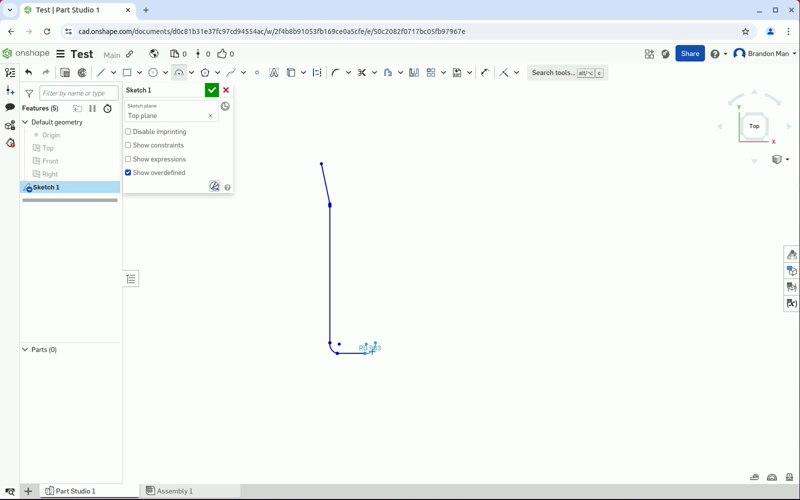
scroll(6)
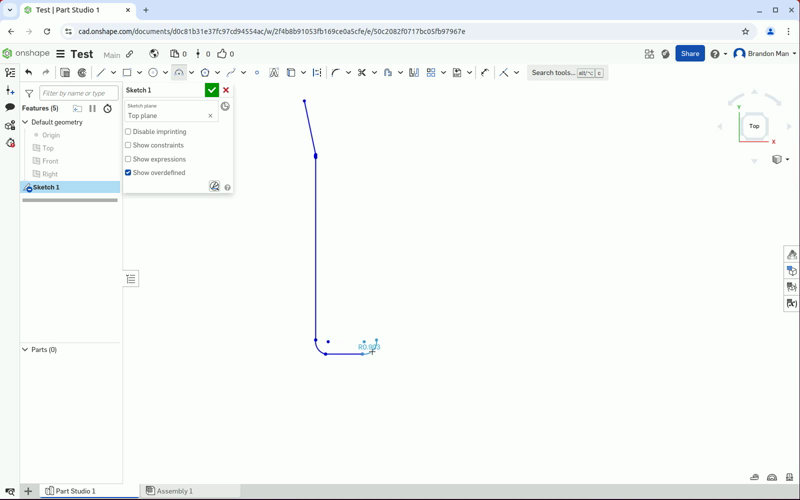
scroll(6)
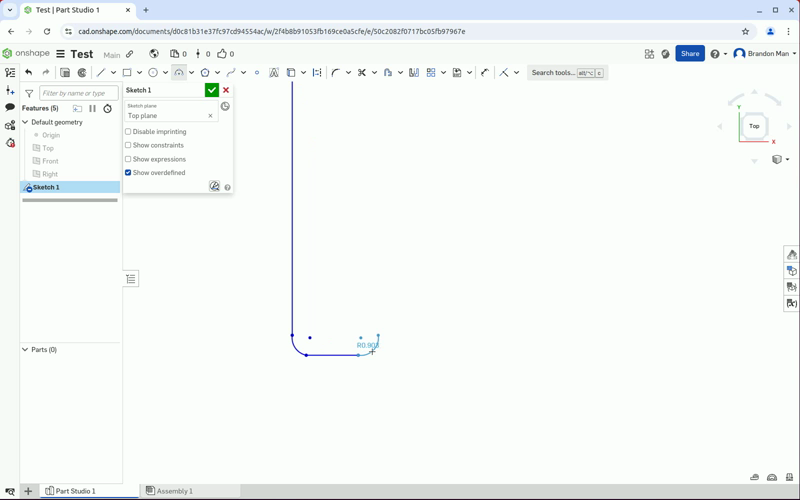
scroll(6)
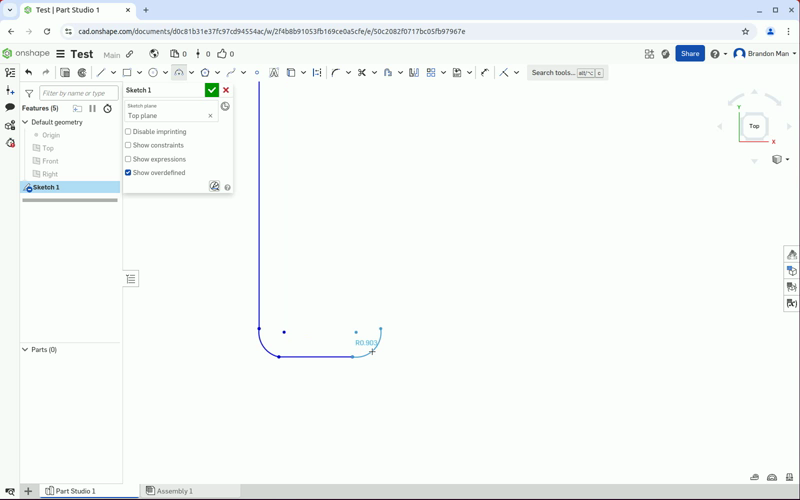
scroll(6)
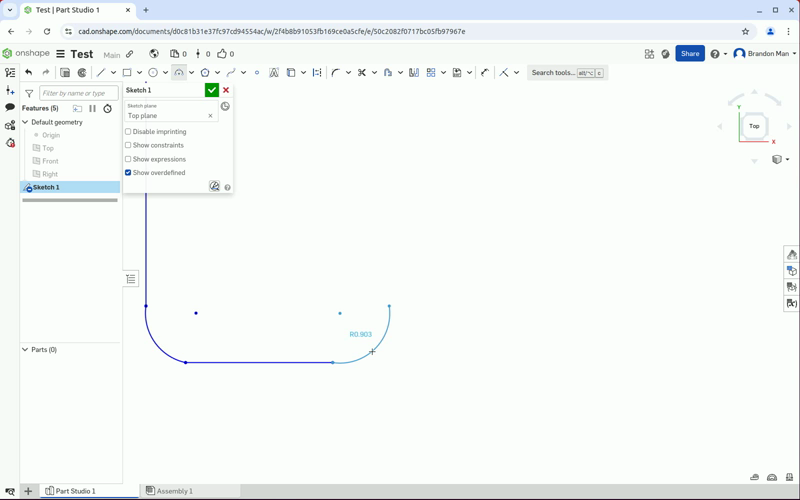
click(372, 351)
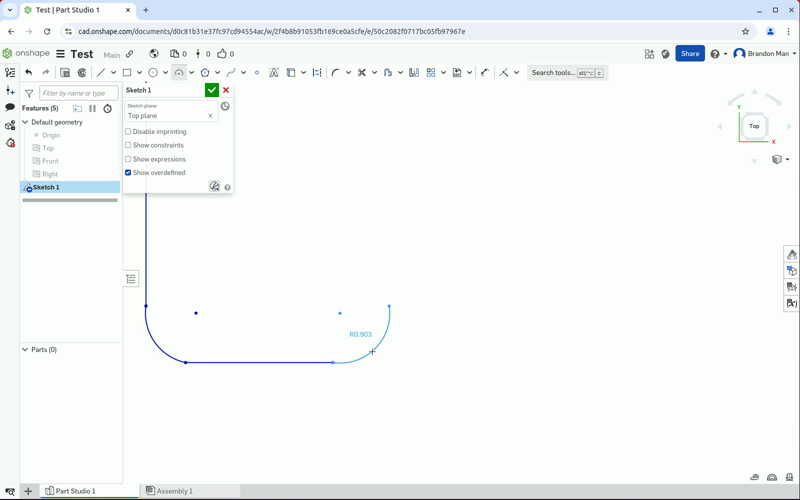
scroll(-6)
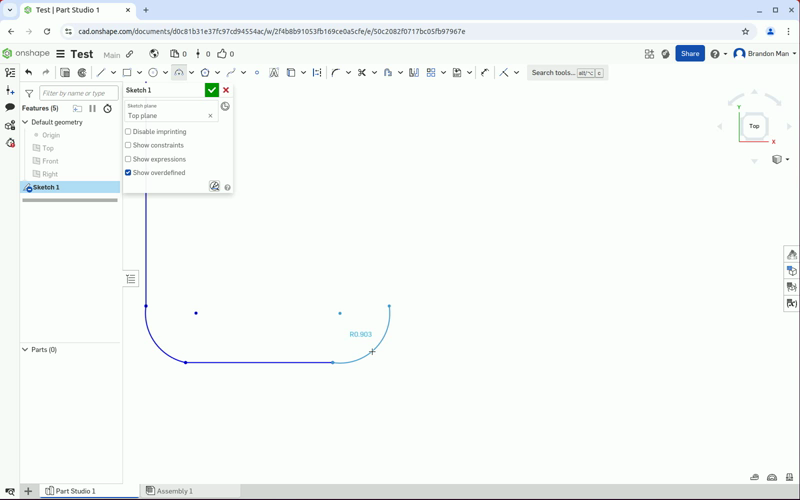
scroll(-6)
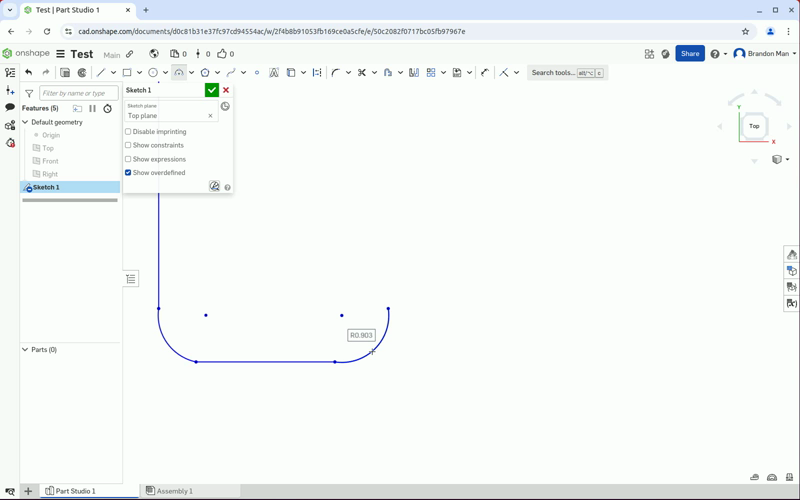
scroll(-6)
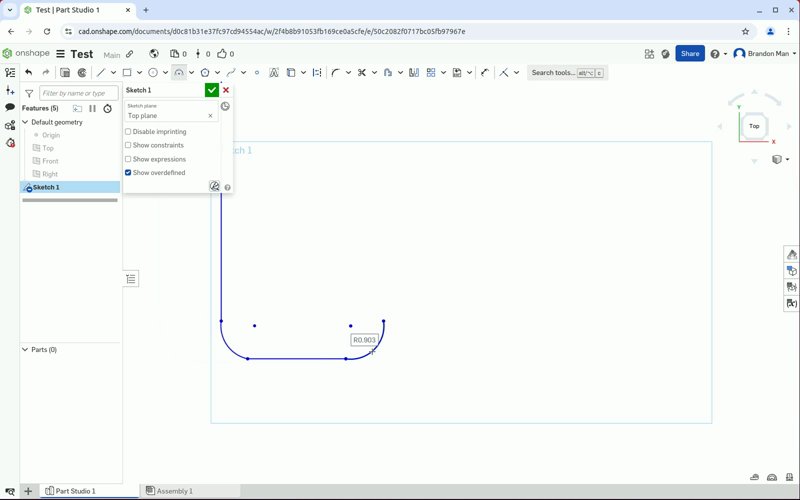
scroll(-6)
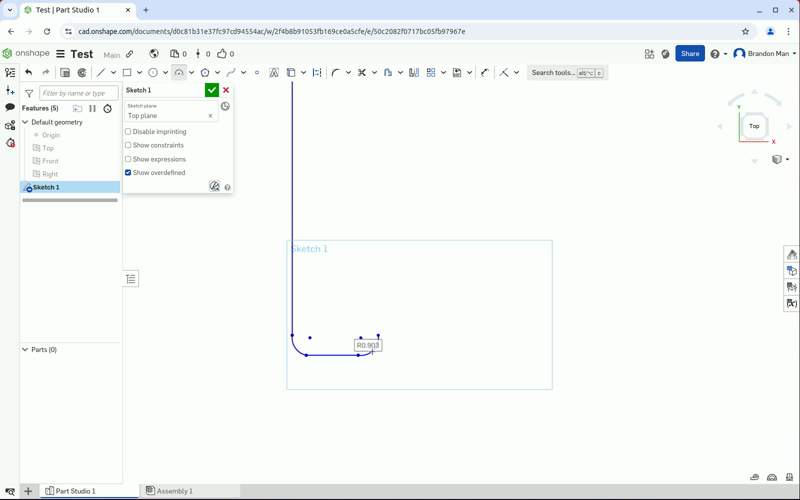
scroll(-6)
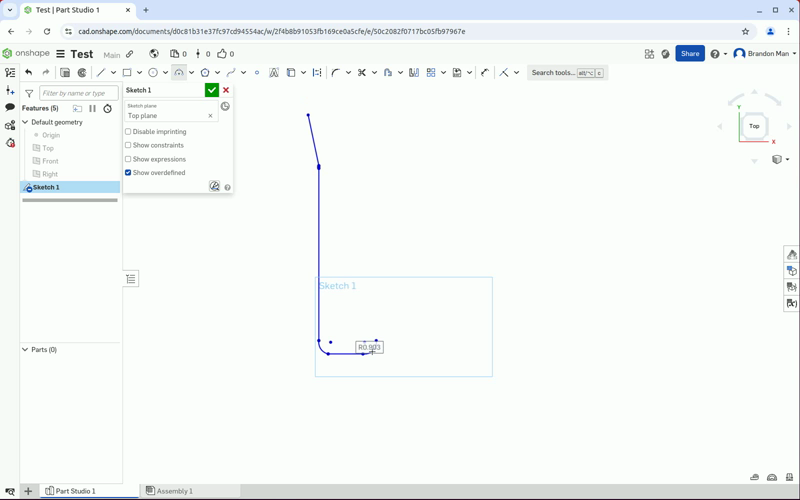
scroll(-6)
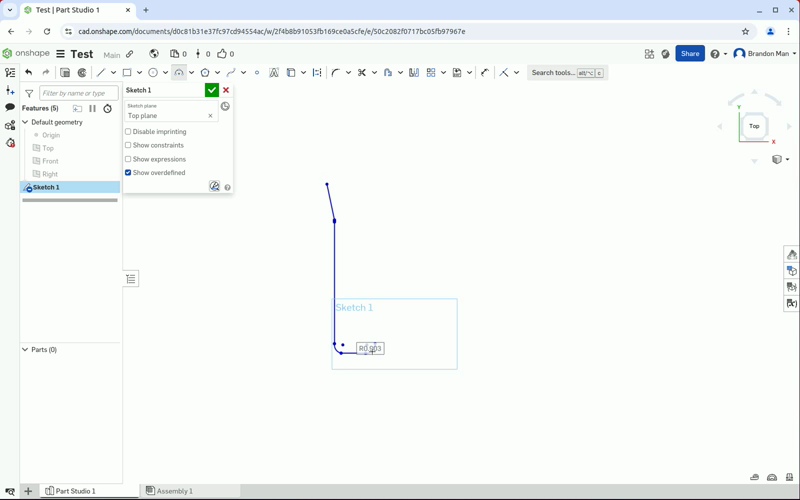
scroll(-6)
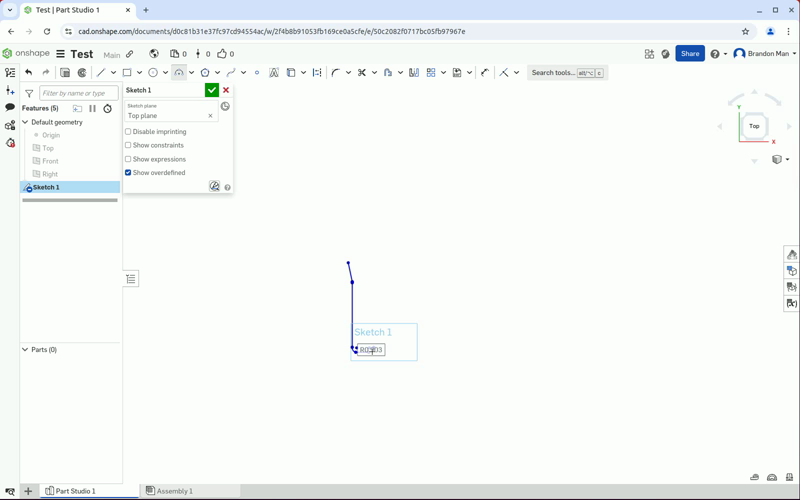
key_up(shift)
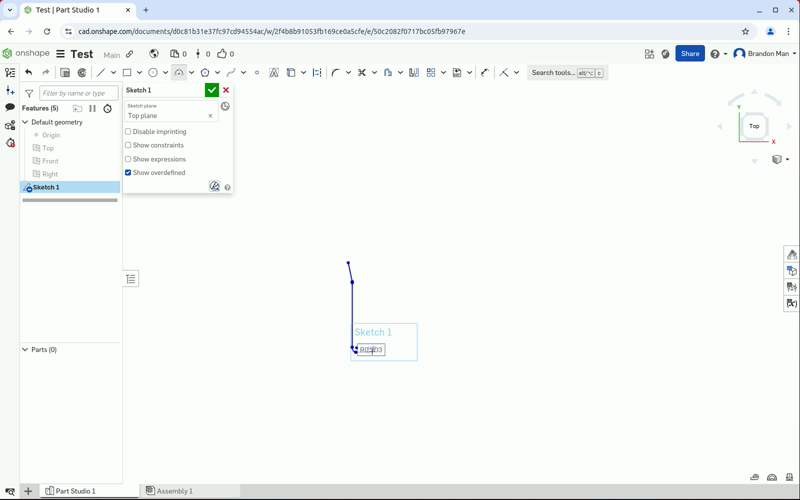
key(esc)
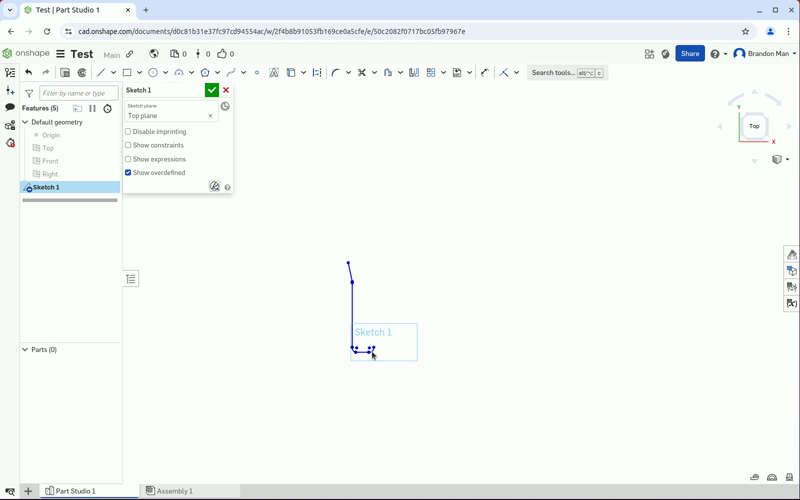
key(l)
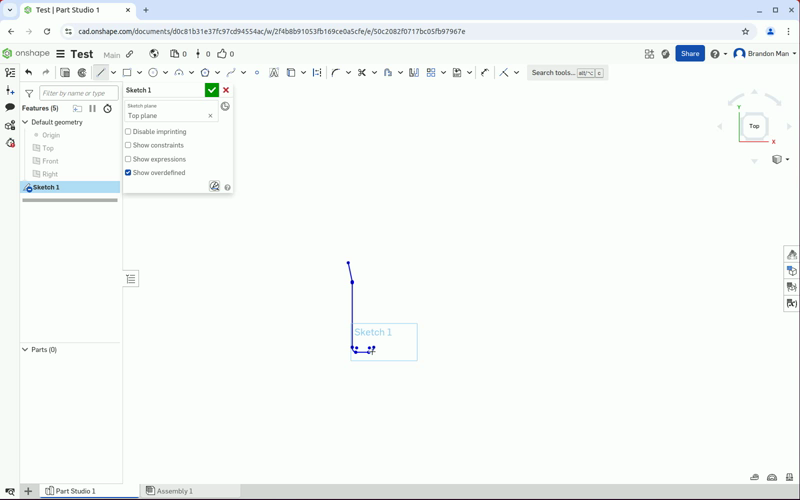
mouse_move(373, 347)
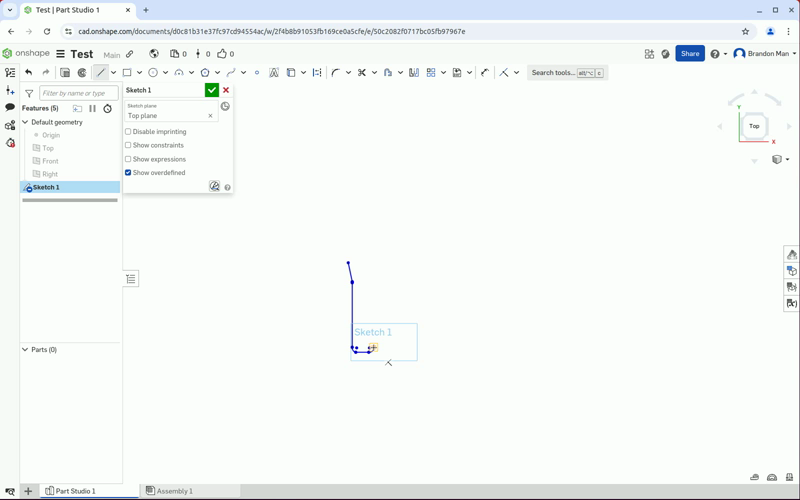
scroll(6)
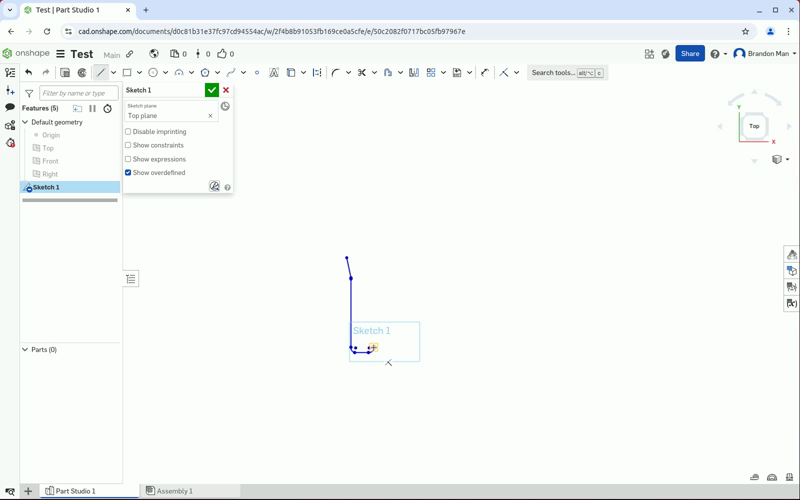
scroll(6)
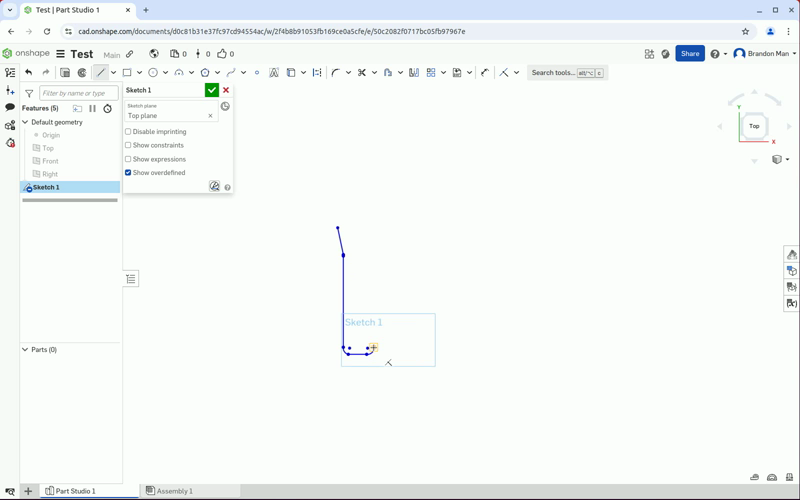
scroll(6)
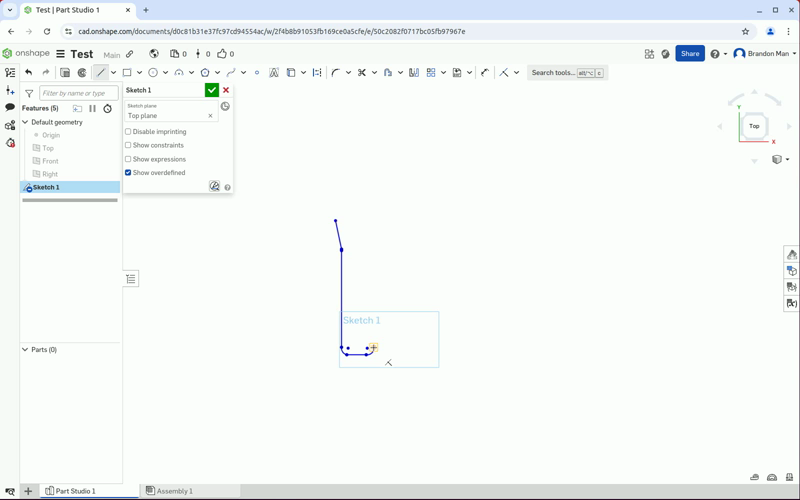
scroll(6)
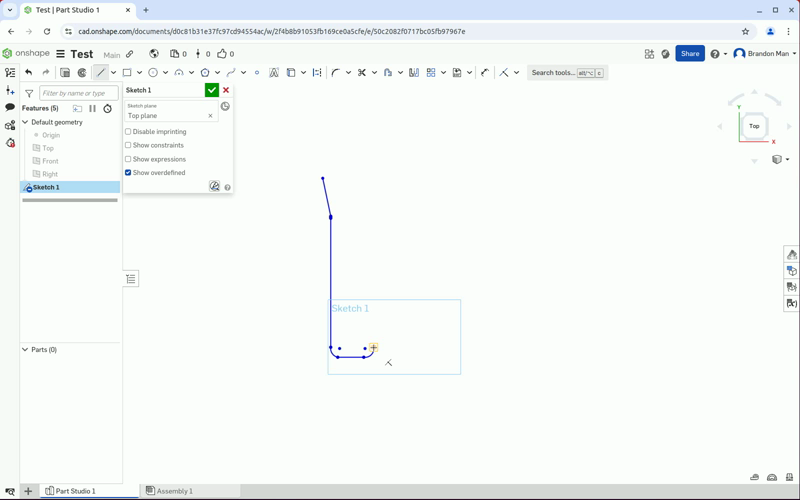
scroll(6)
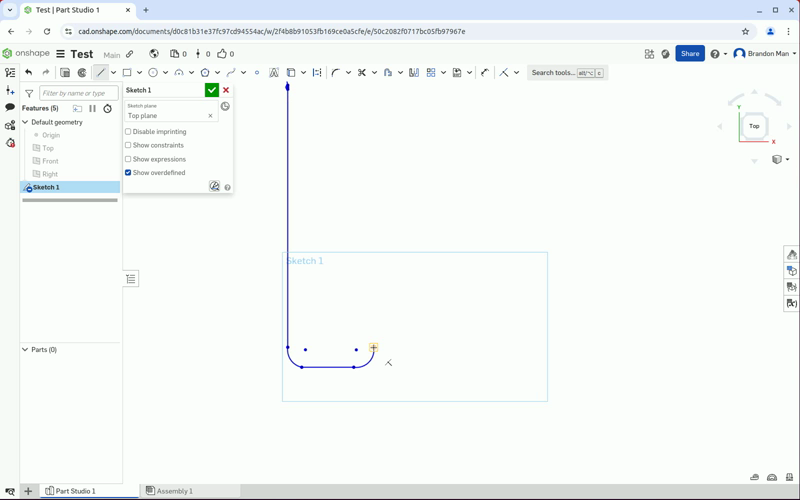
scroll(6)
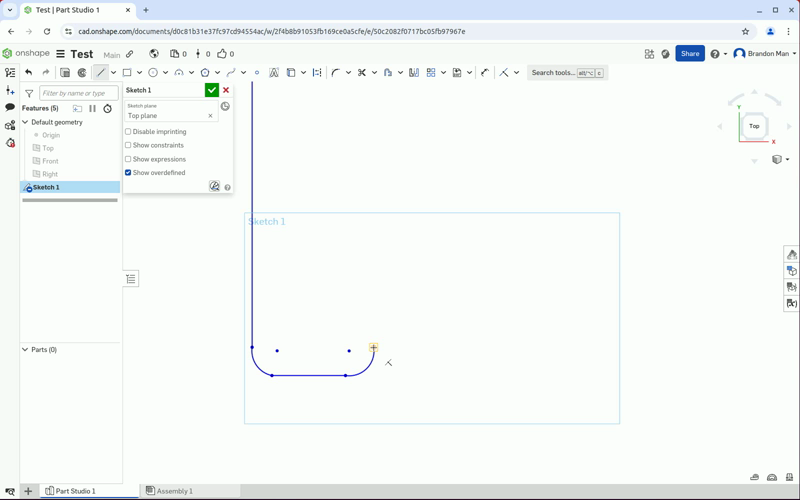
scroll(6)
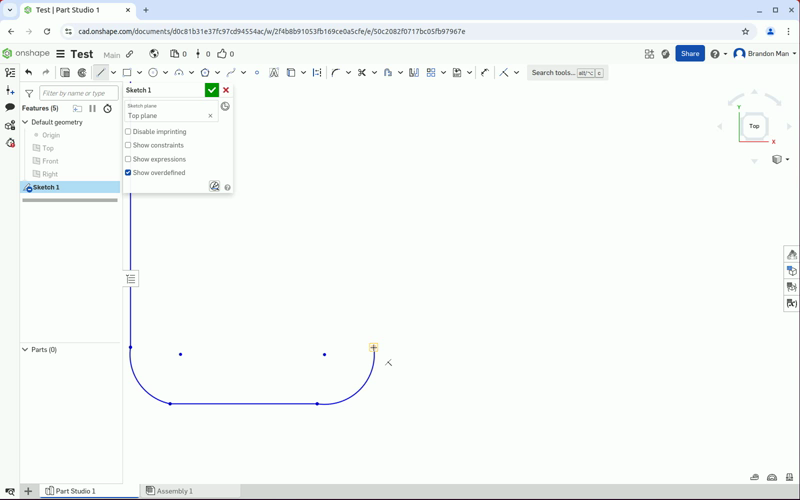
click(373, 347)
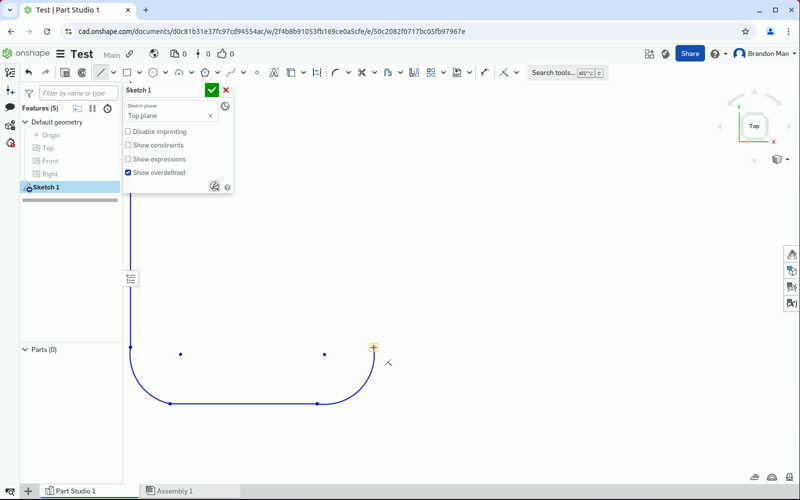
scroll(-6)
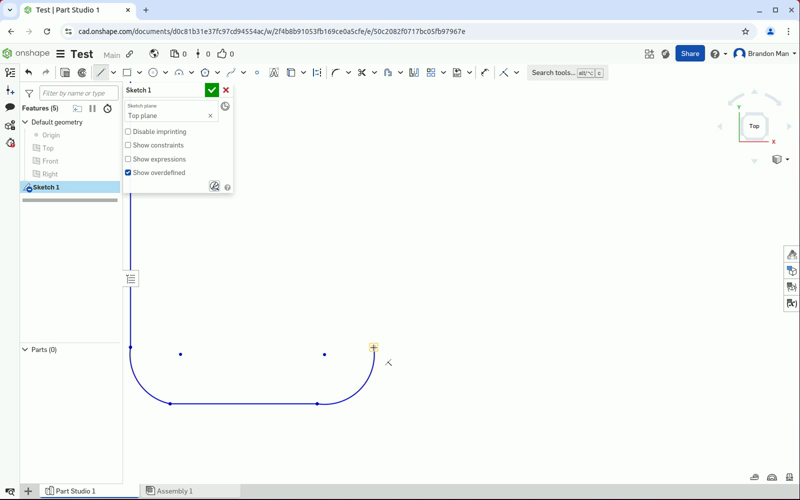
scroll(-6)
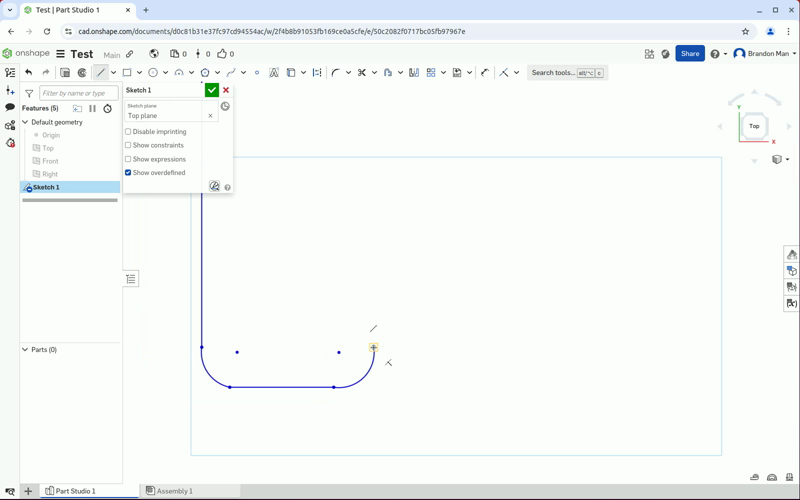
scroll(-6)
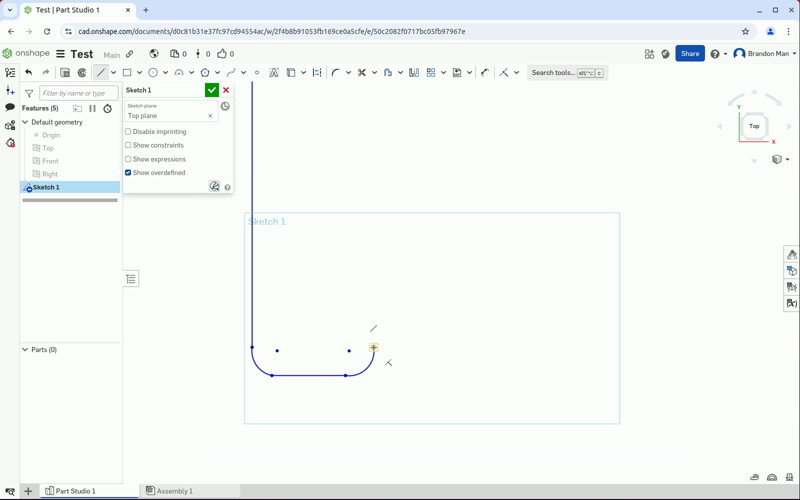
scroll(-6)
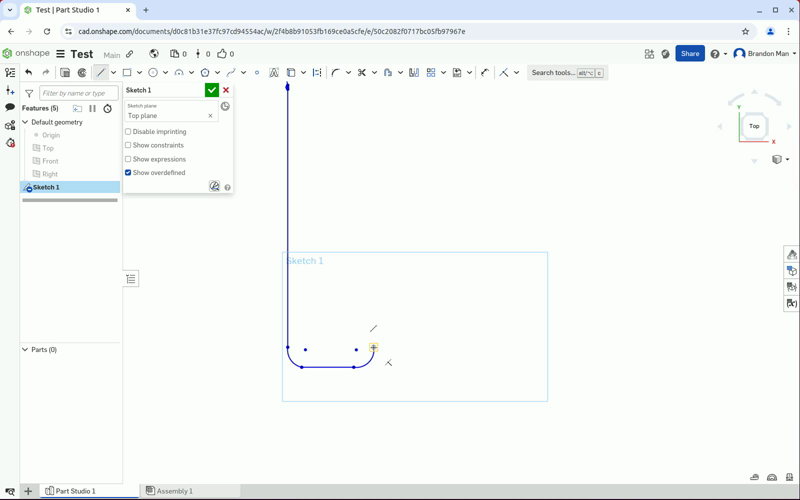
scroll(-6)
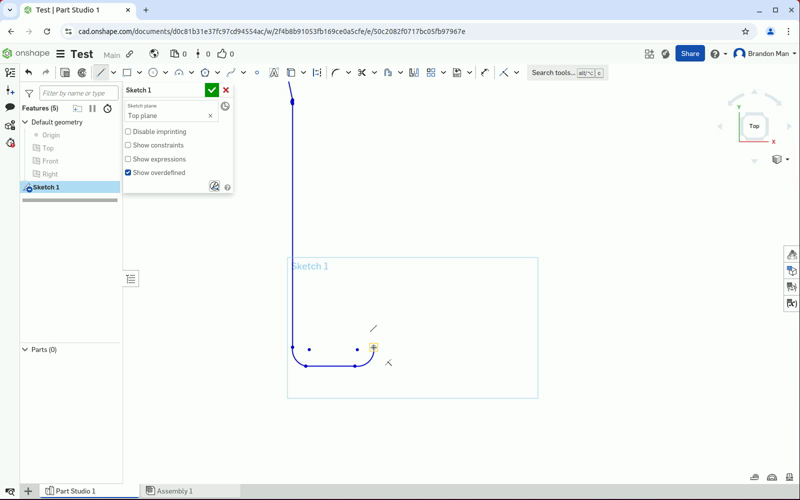
scroll(-6)
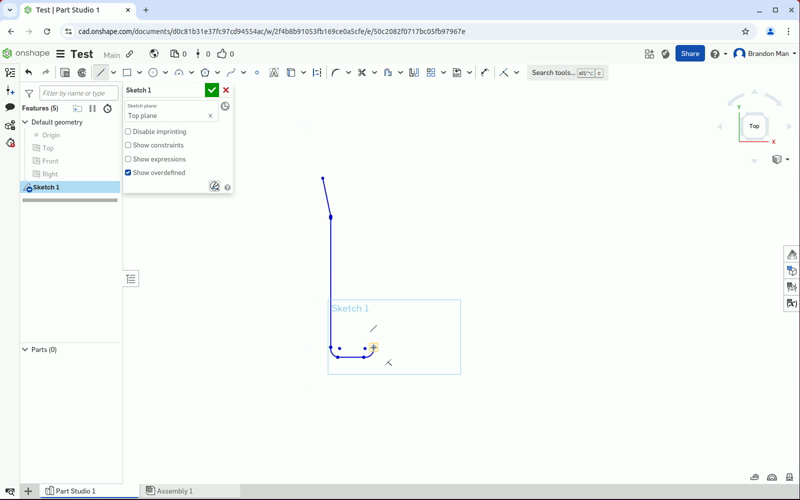
scroll(-6)
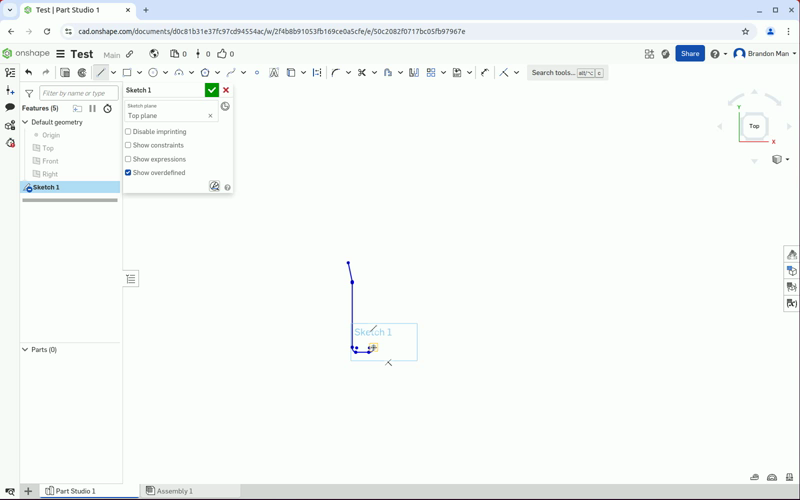
key_down(shift)
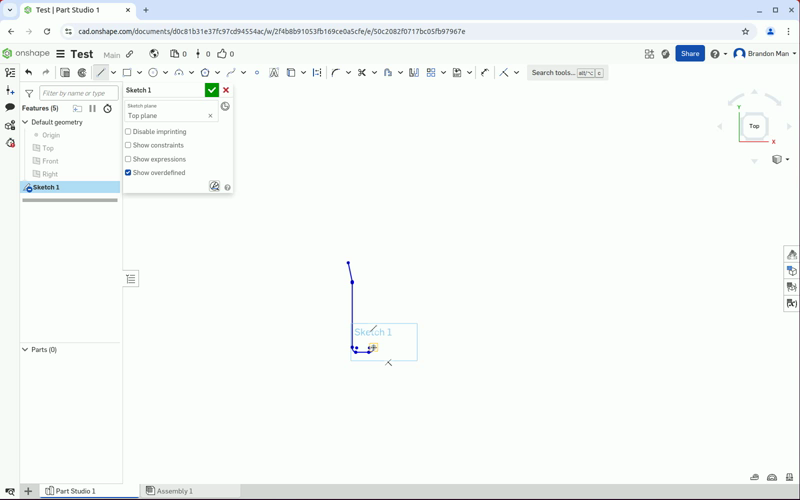
mouse_move(373, 282)
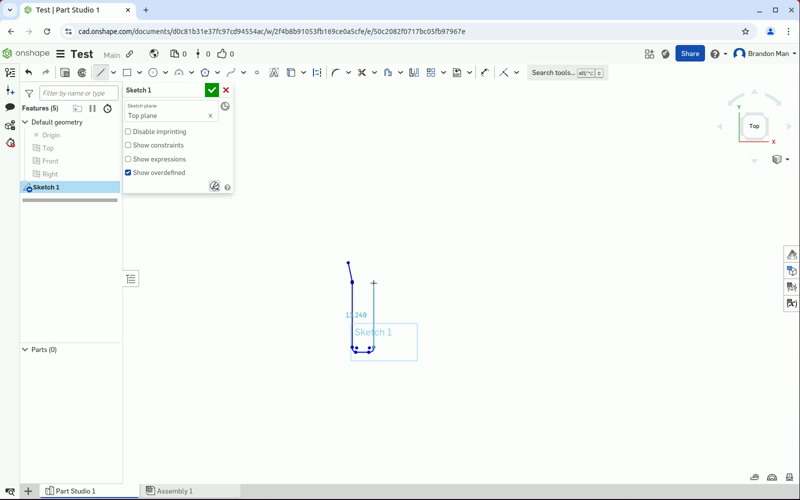
click(373, 282)
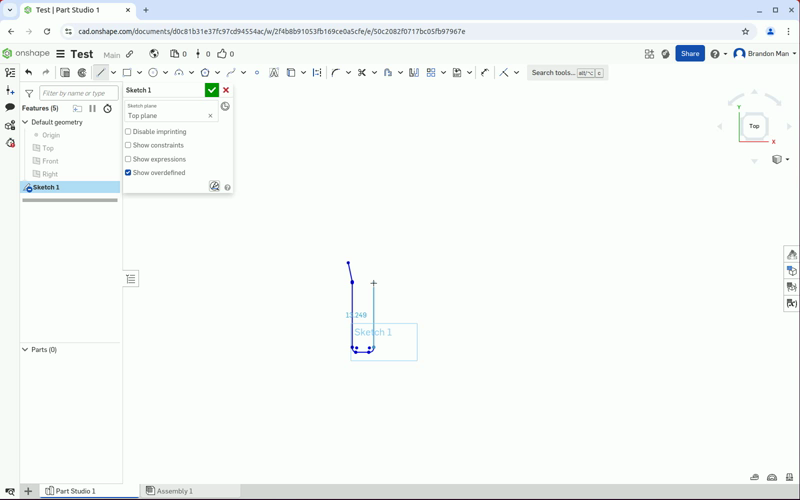
key_up(shift)
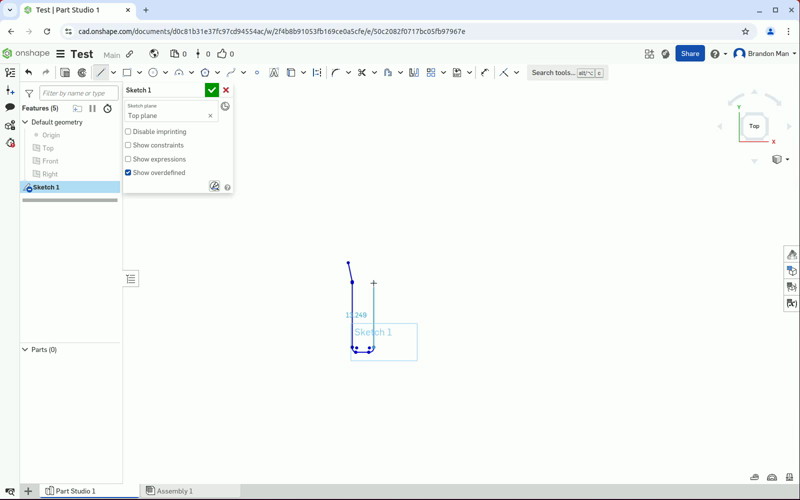
key_down(shift)
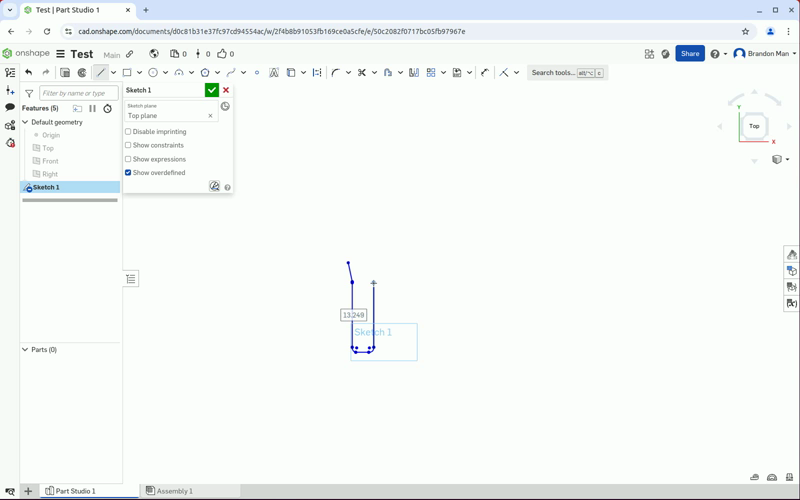
mouse_move(403, 282)
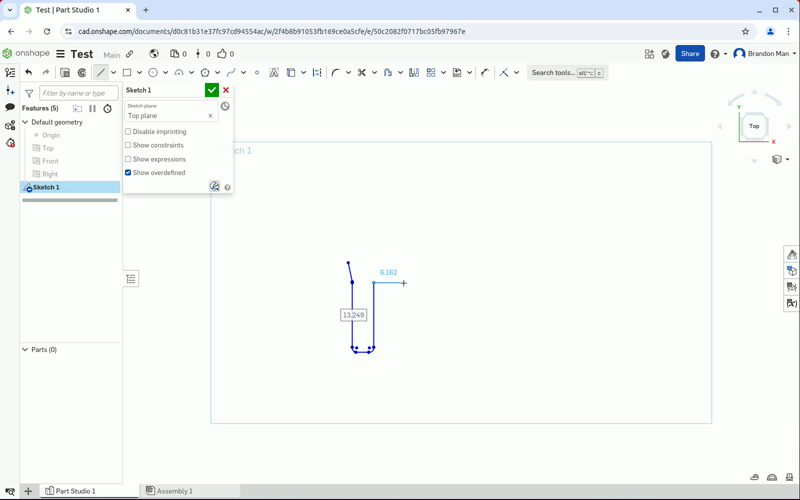
mouse_move(373, 280)
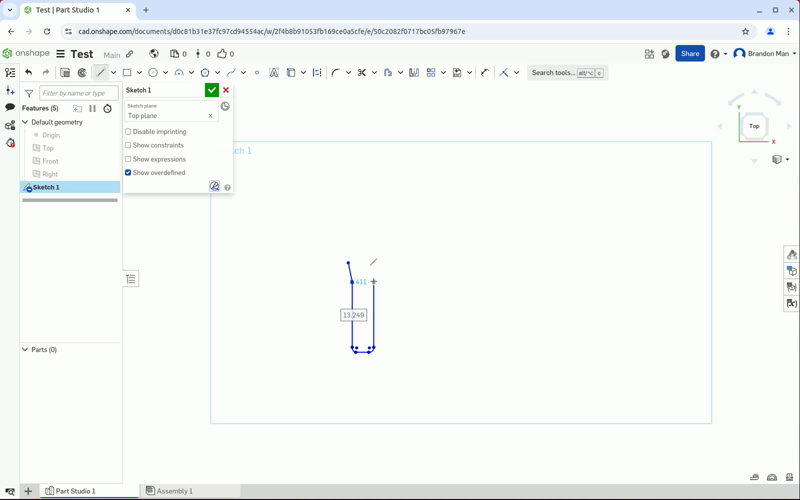
scroll(6)
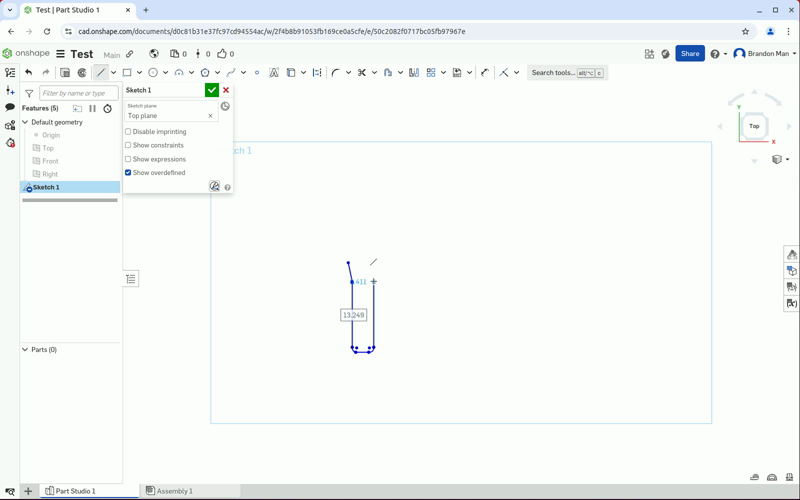
scroll(6)
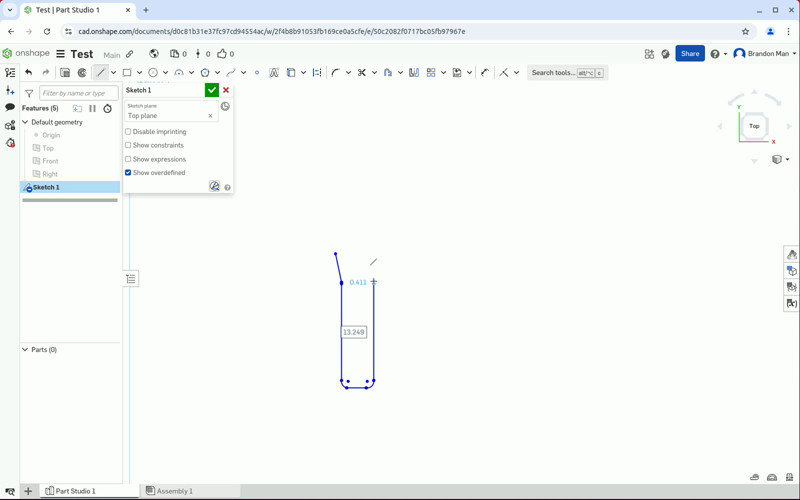
scroll(6)
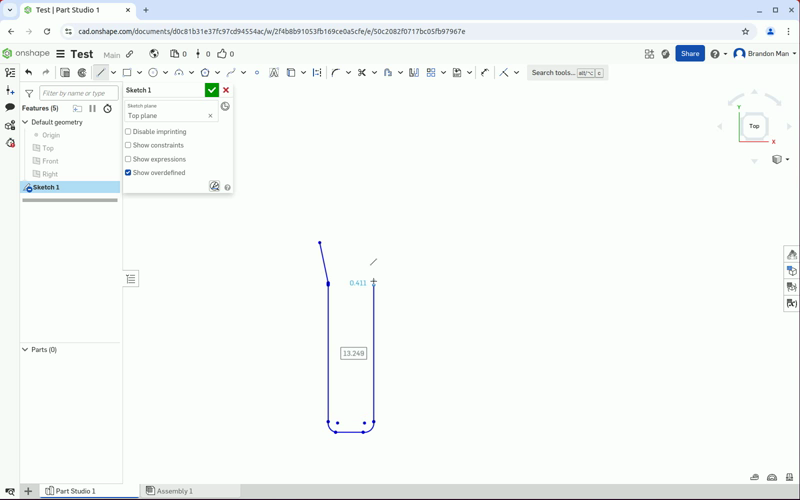
scroll(6)
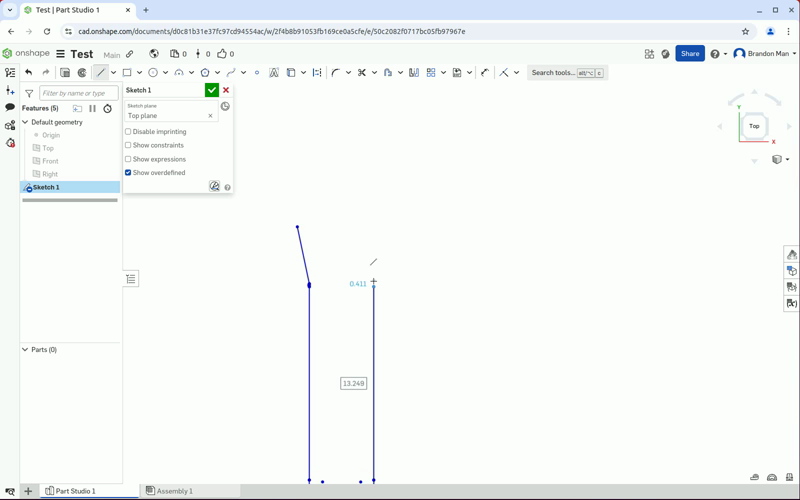
scroll(6)
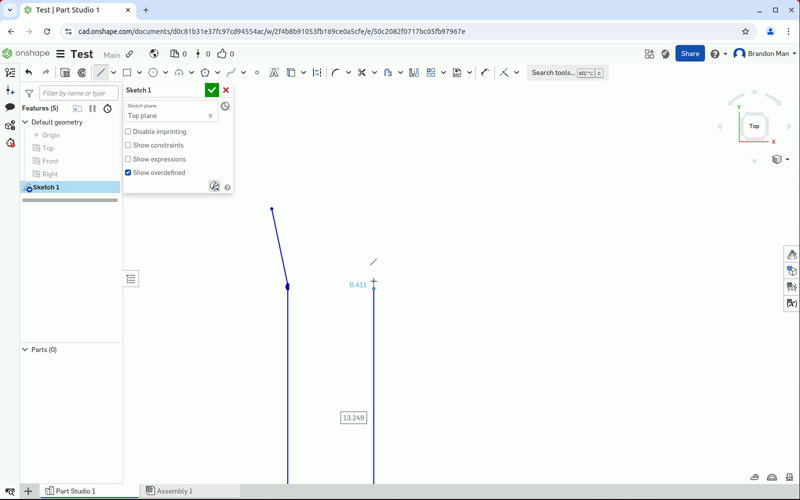
scroll(6)
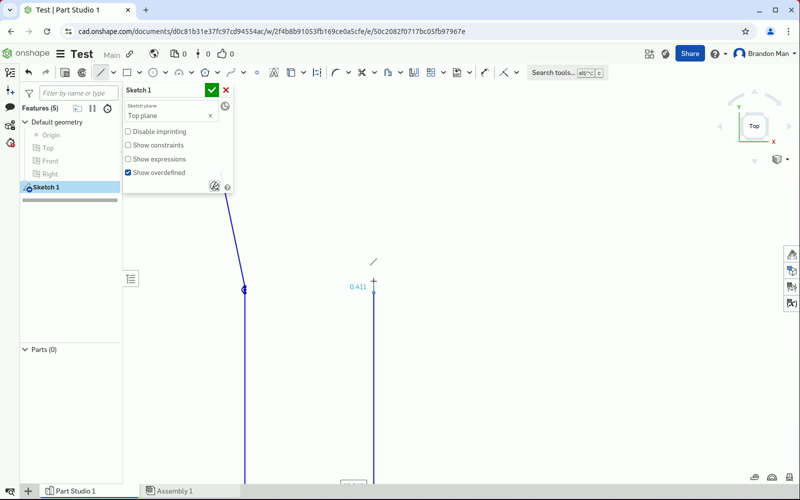
scroll(6)
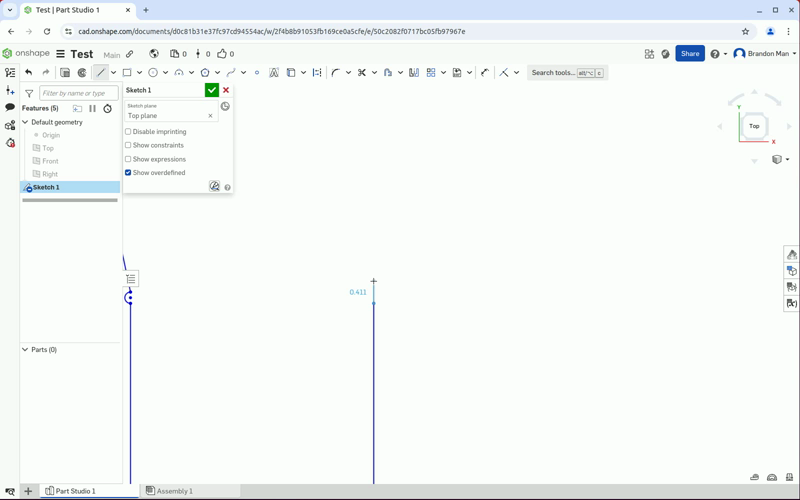
click(373, 280)
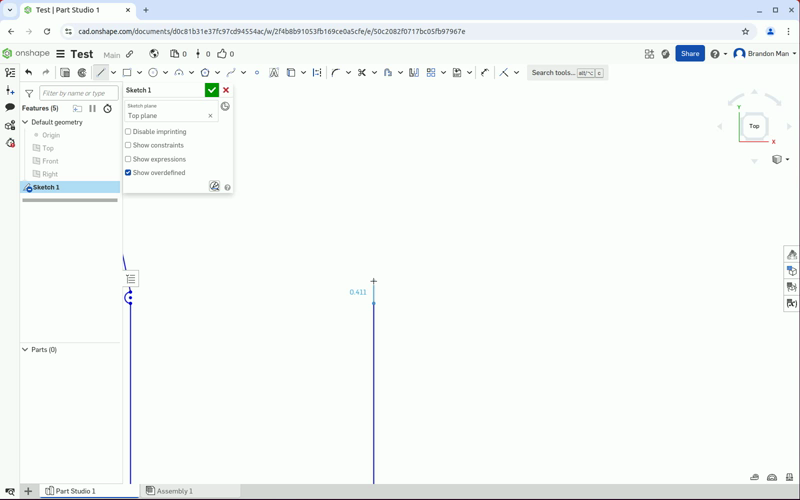
scroll(-6)
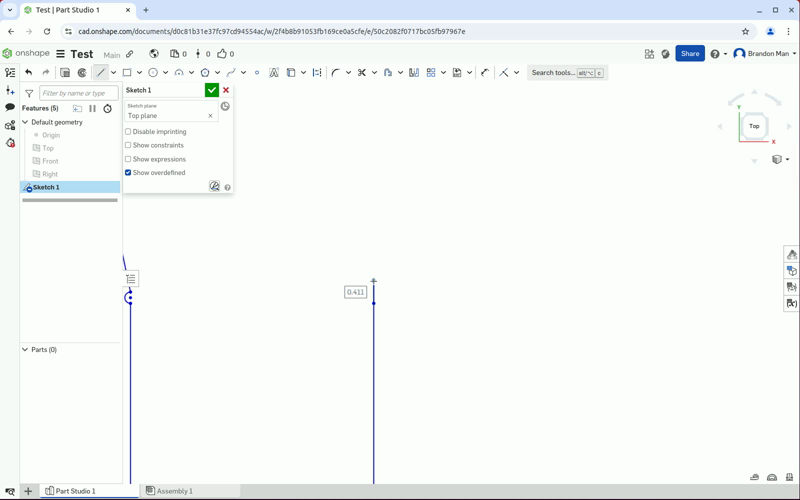
scroll(-6)
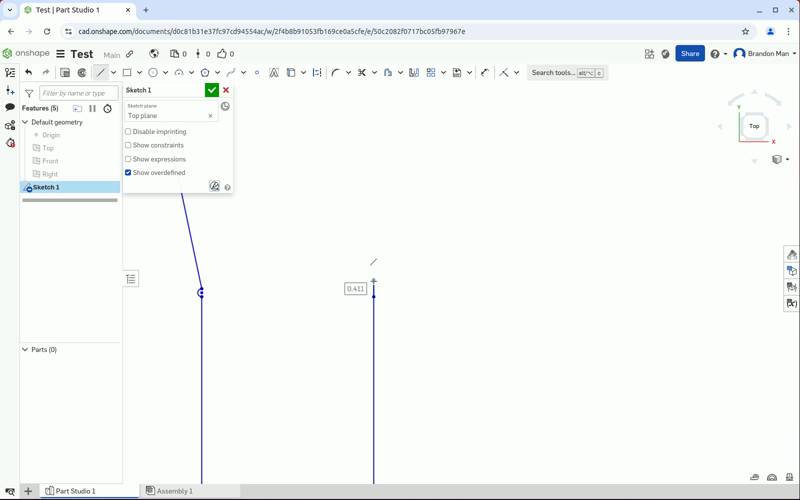
scroll(-6)
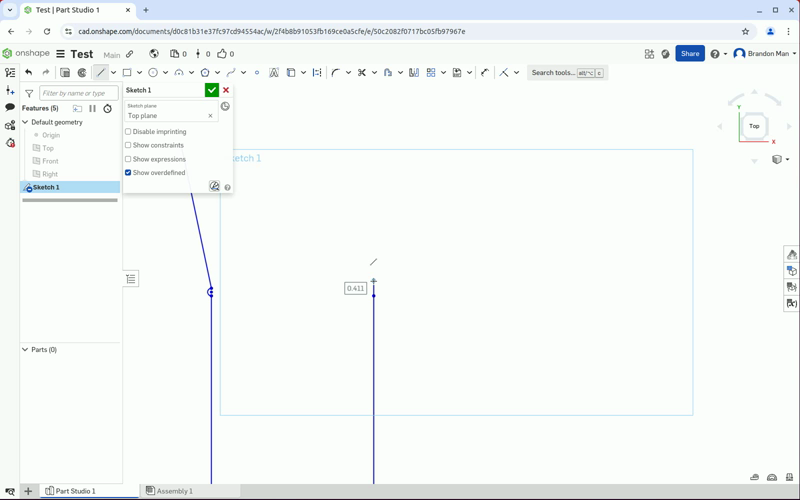
scroll(-6)
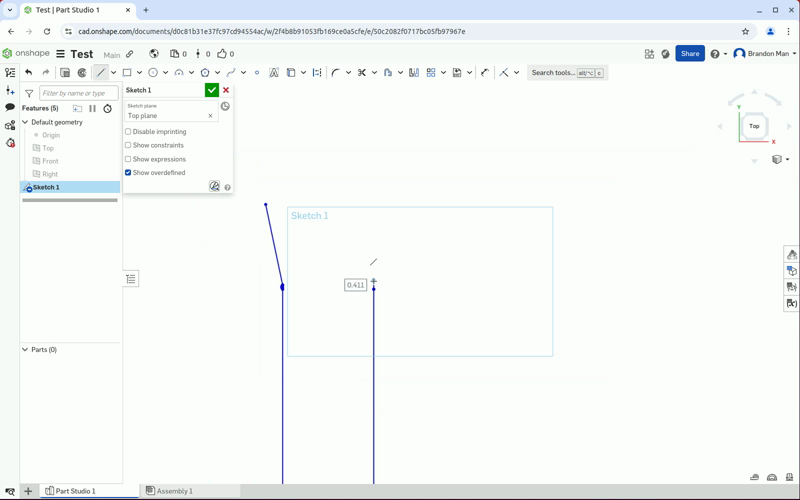
scroll(-6)
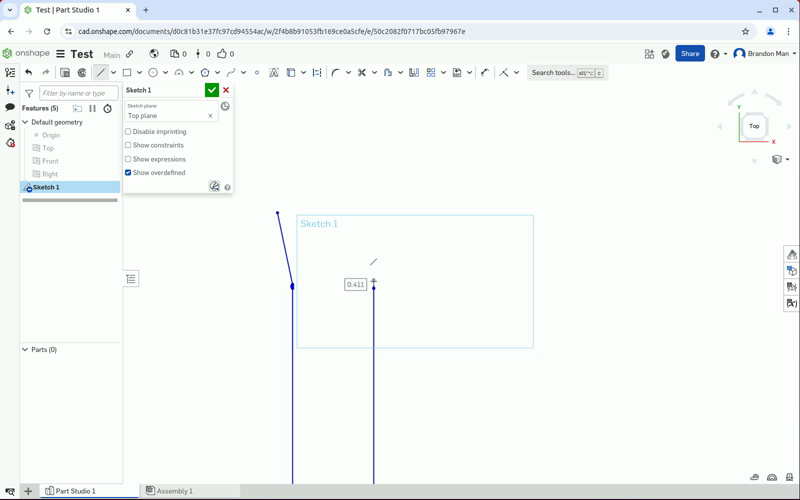
scroll(-6)
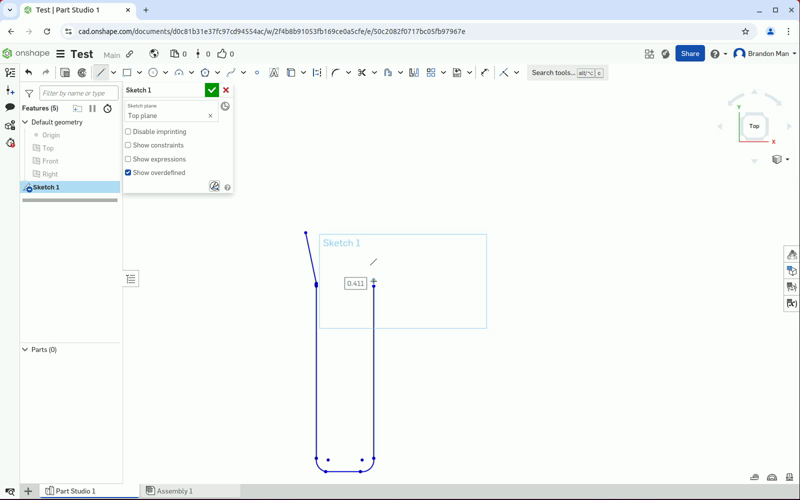
scroll(-6)
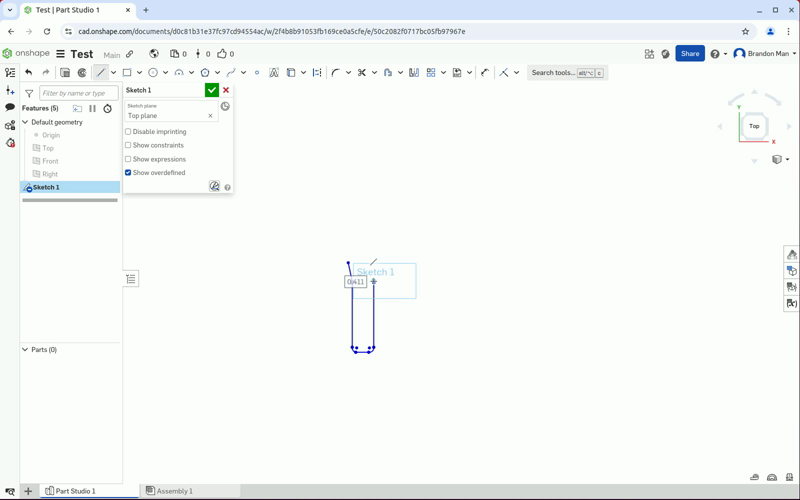
key_up(shift)
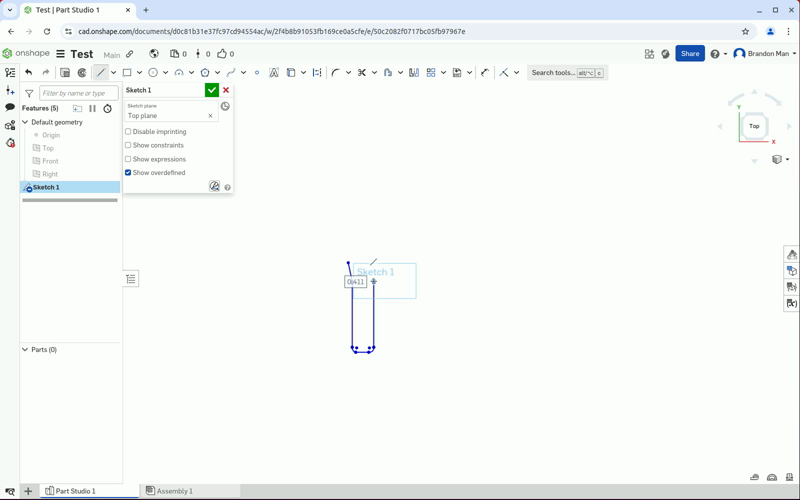
key(esc)
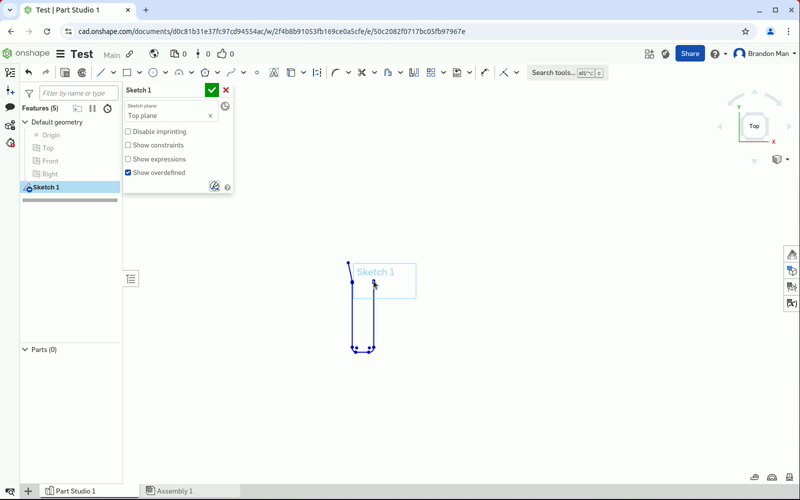
key(a)
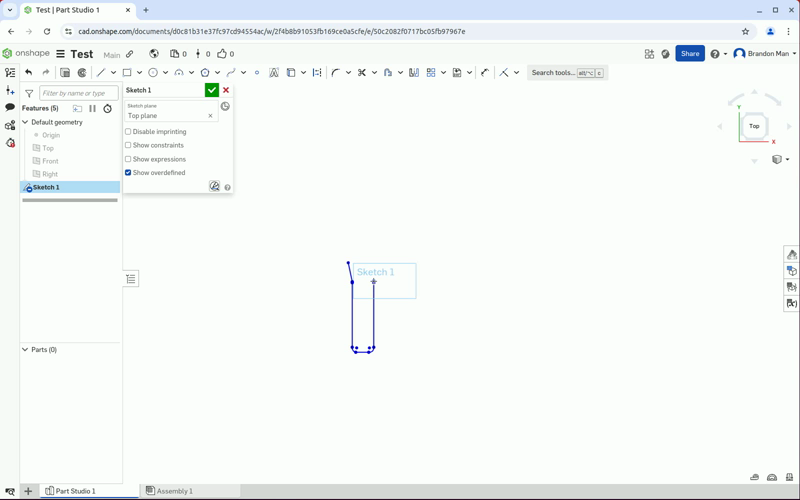
mouse_move(373, 280)
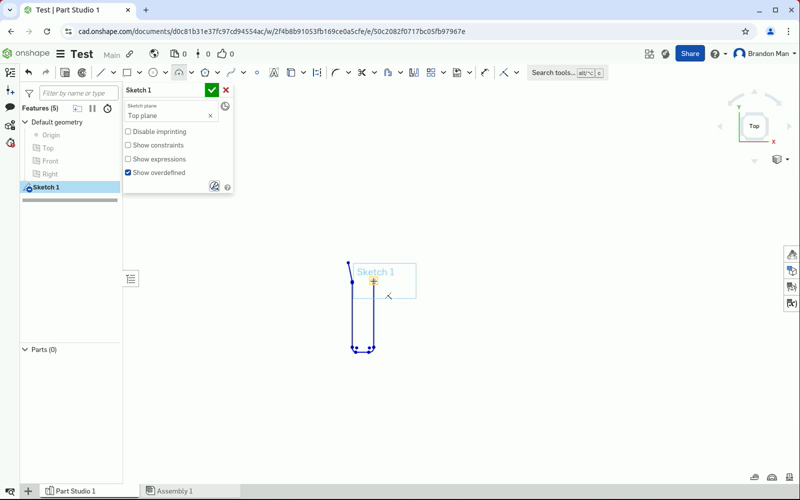
scroll(6)
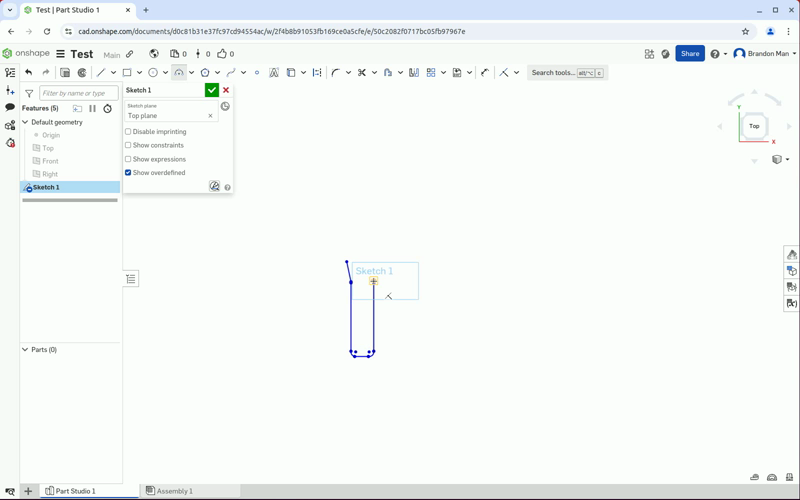
scroll(6)
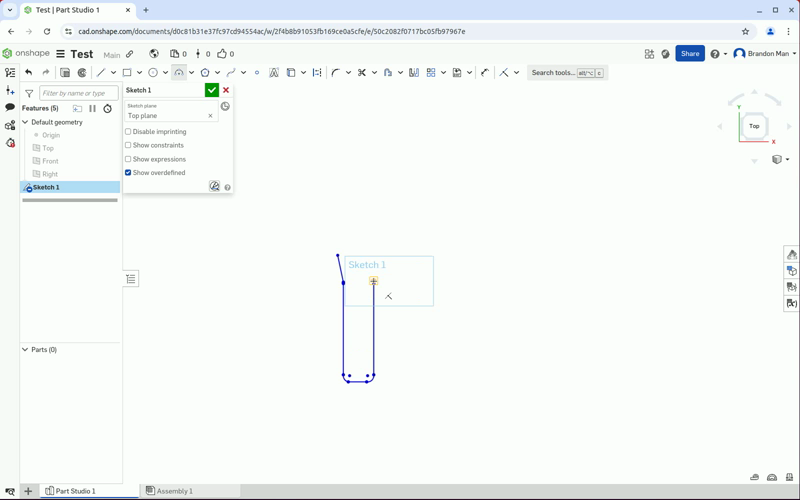
scroll(6)
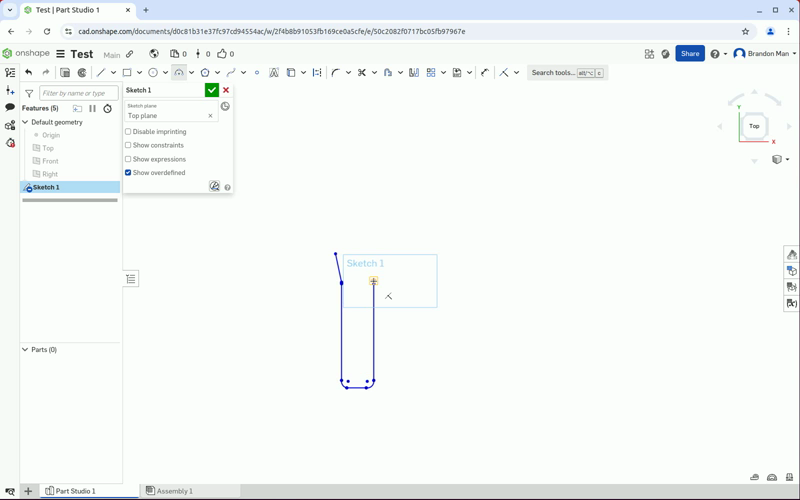
scroll(6)
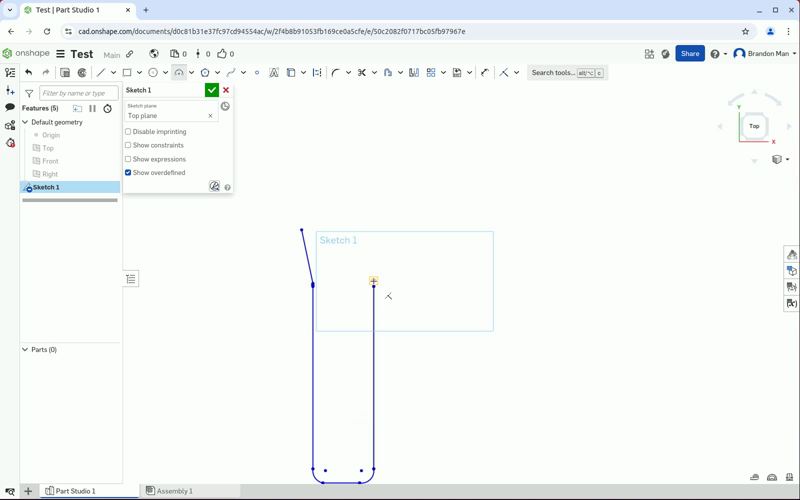
scroll(6)
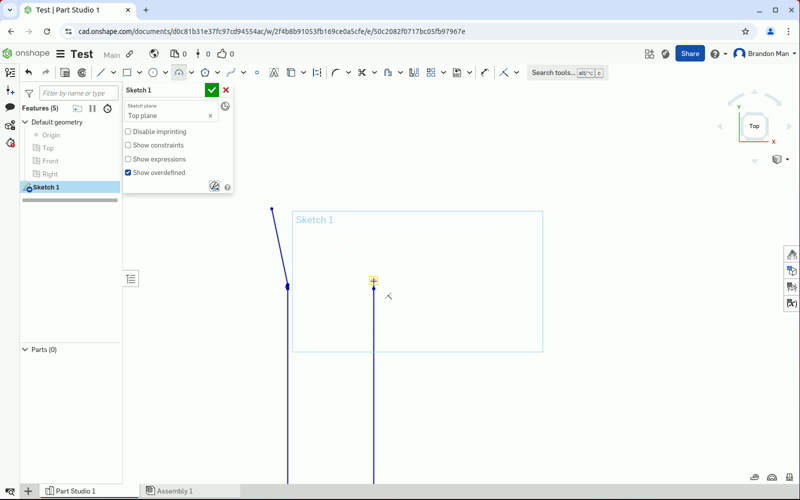
scroll(6)
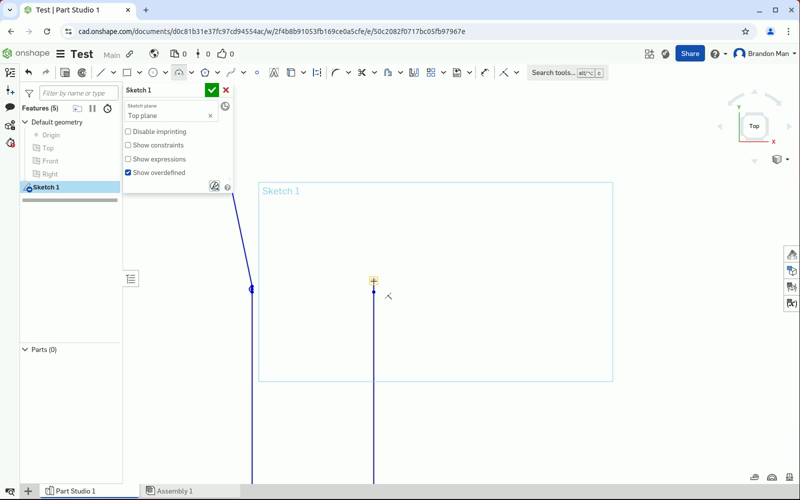
scroll(6)
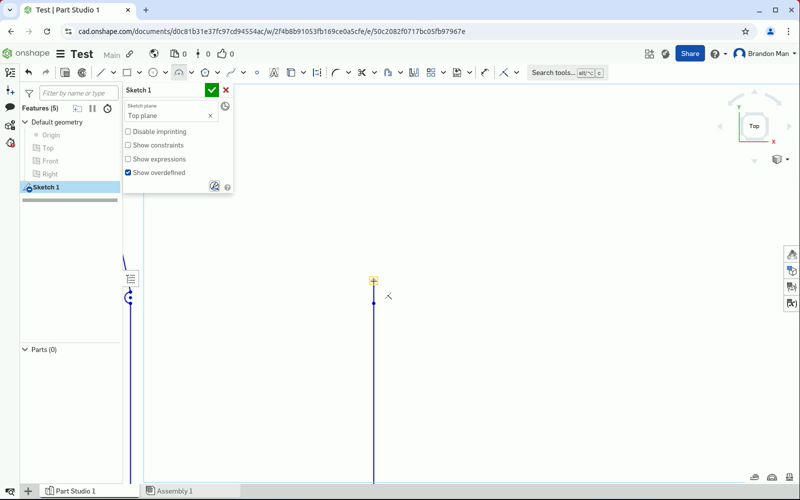
click(373, 280)
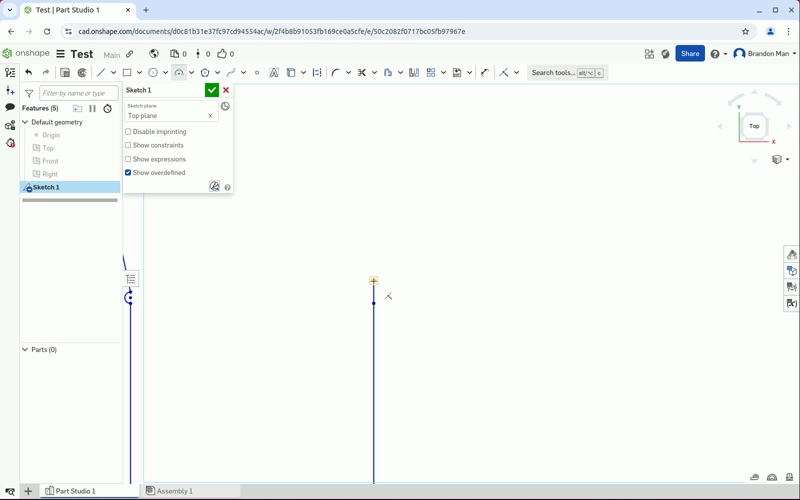
scroll(-6)
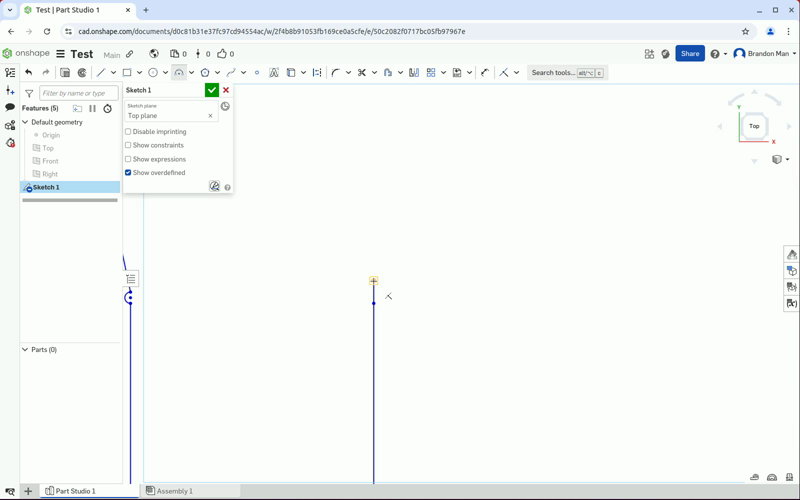
scroll(-6)
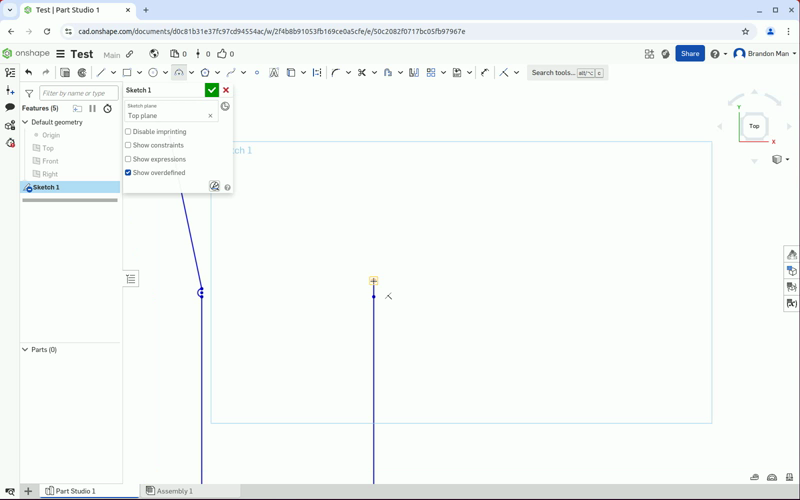
scroll(-6)
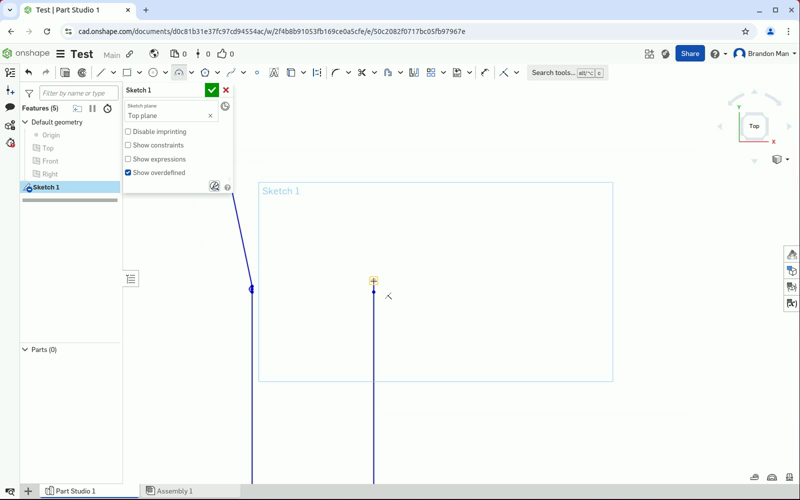
scroll(-6)
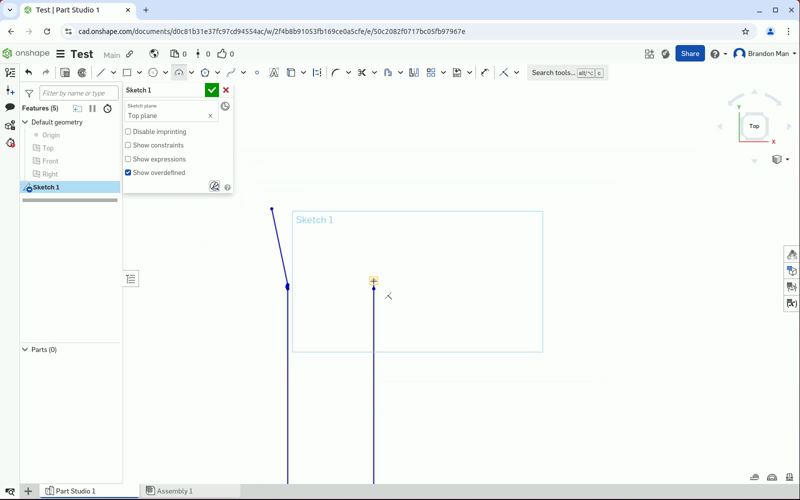
scroll(-6)
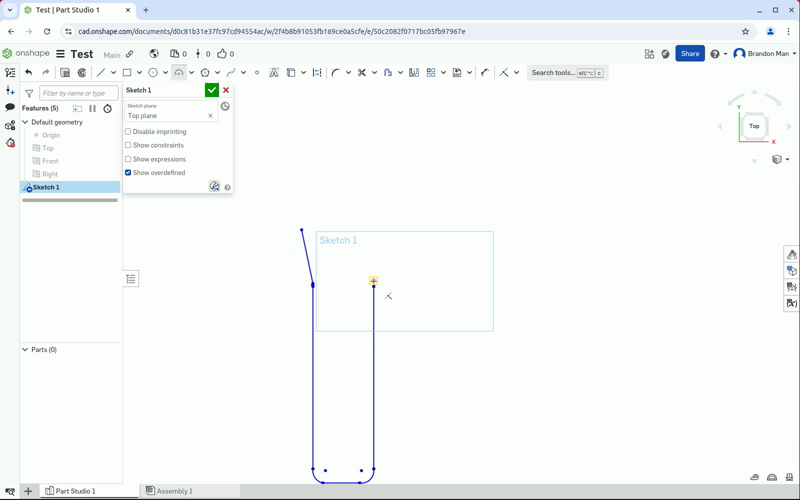
scroll(-6)
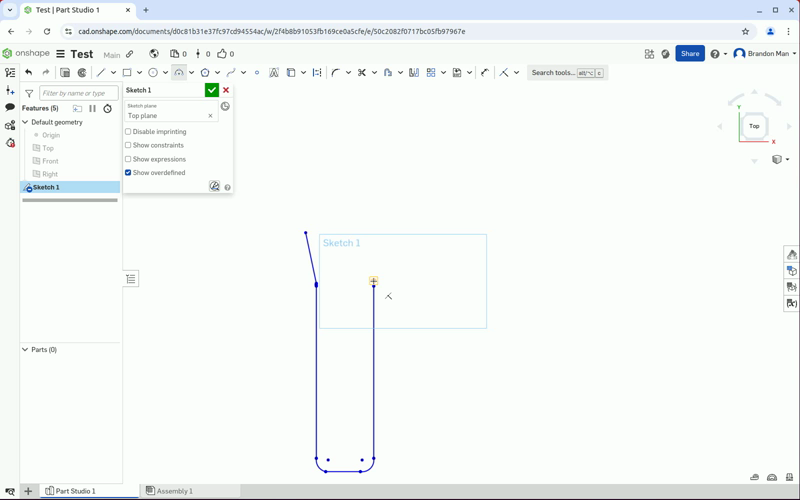
scroll(-6)
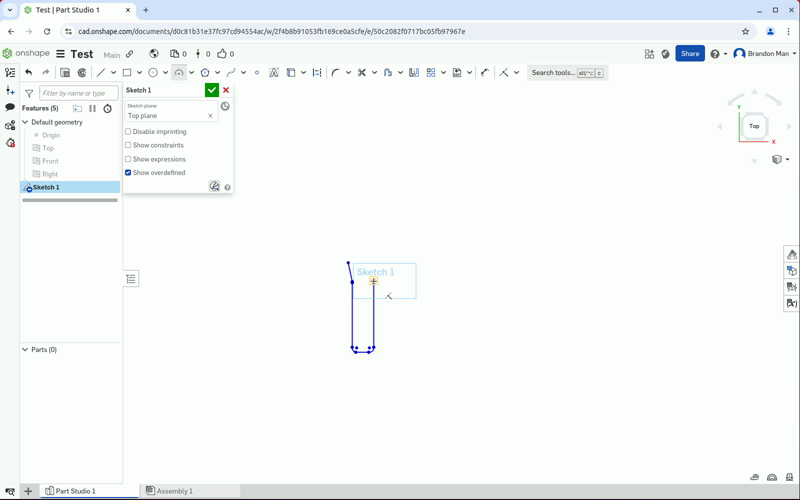
key_down(shift)
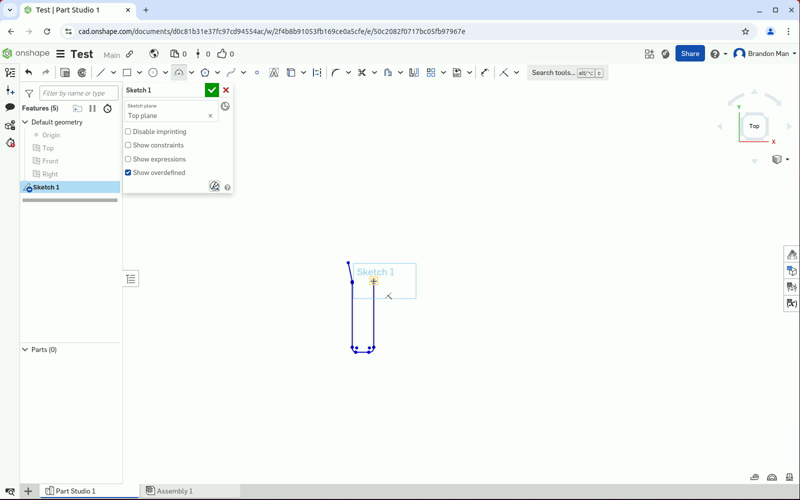
mouse_move(373, 279)
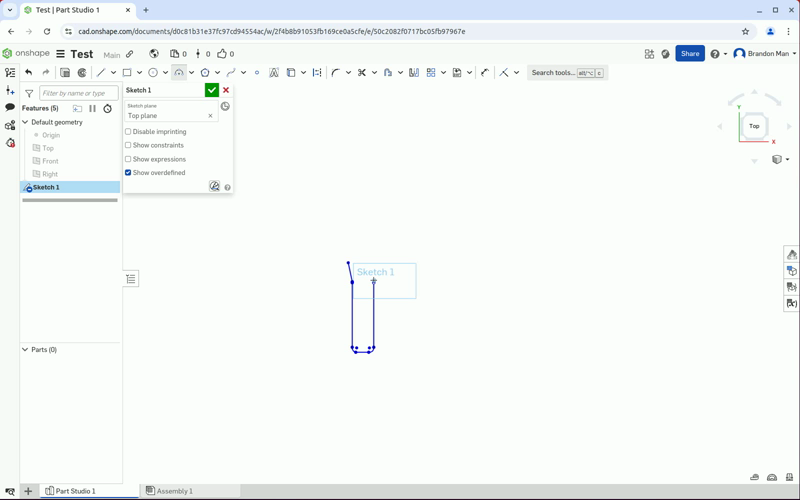
scroll(6)
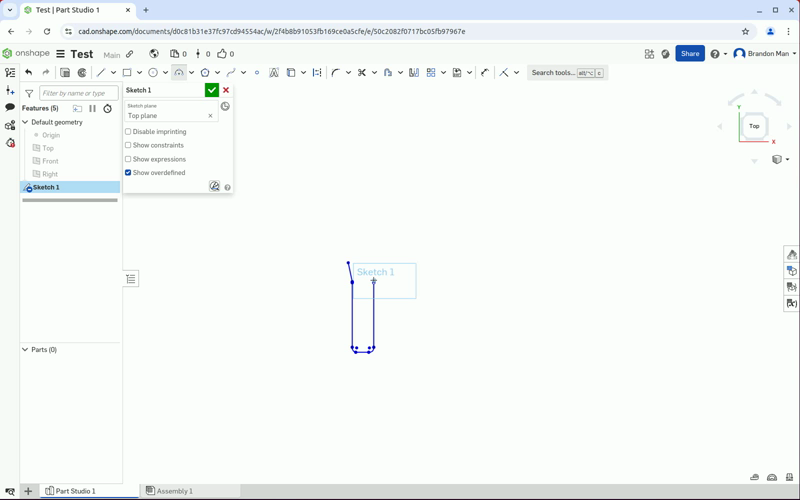
scroll(6)
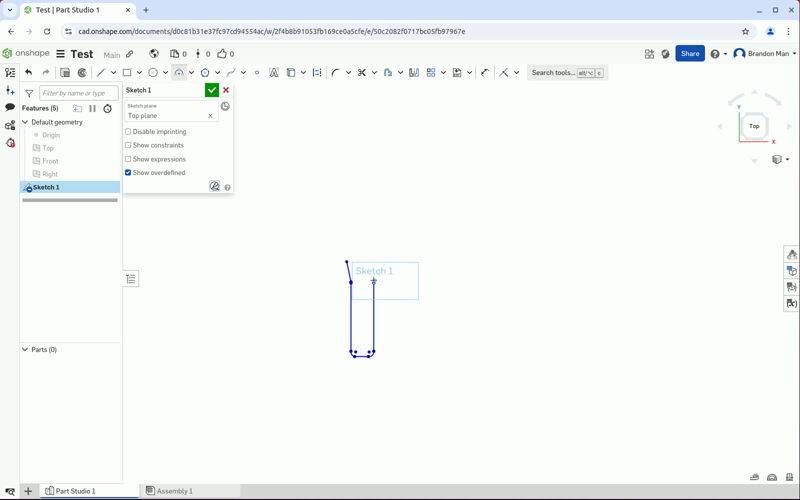
scroll(6)
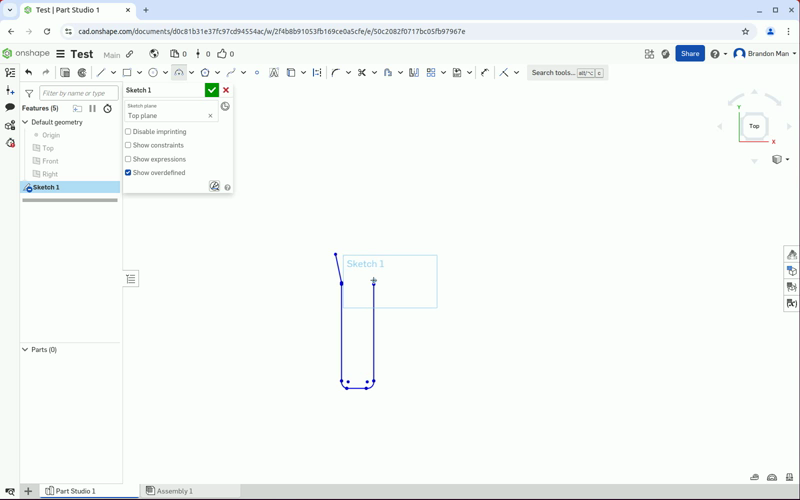
scroll(6)
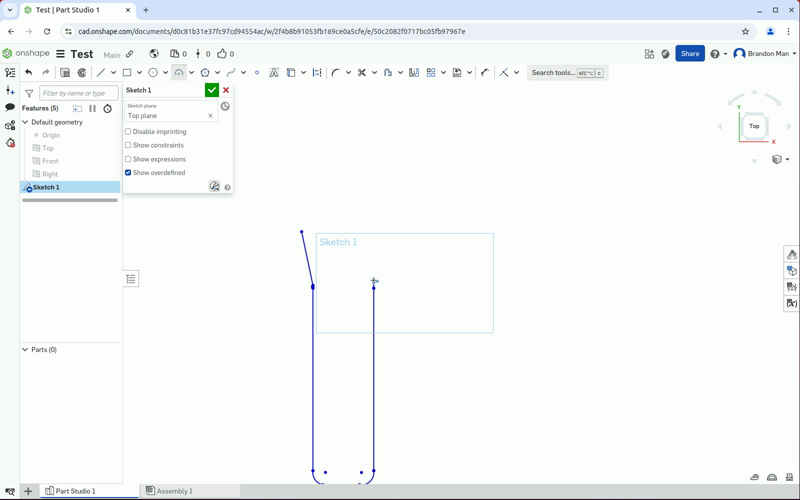
scroll(6)
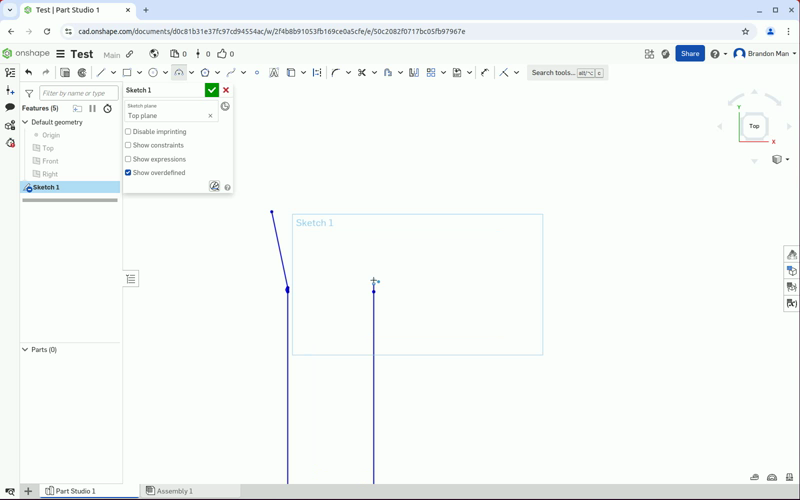
scroll(6)
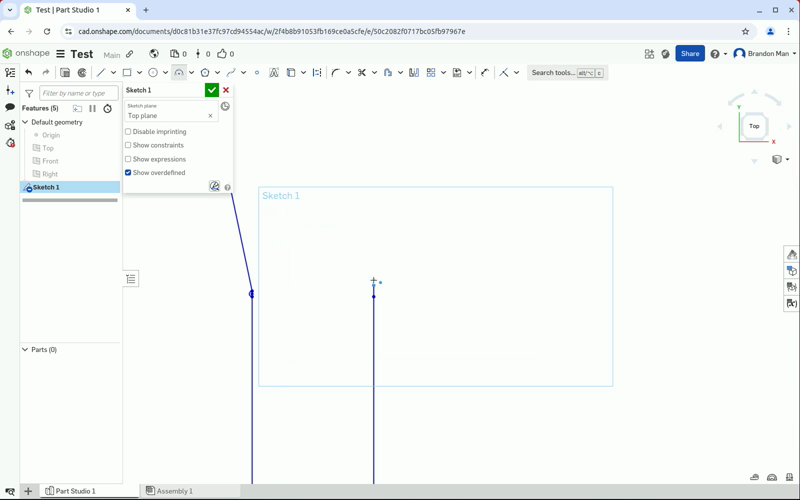
scroll(6)
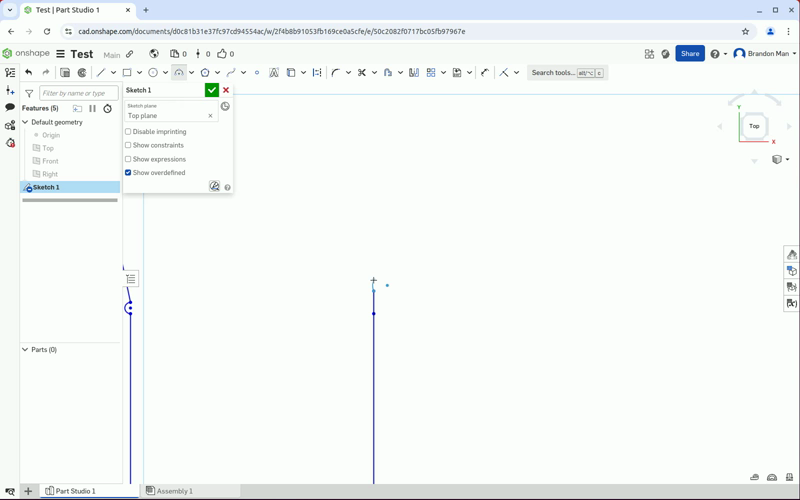
click(373, 279)
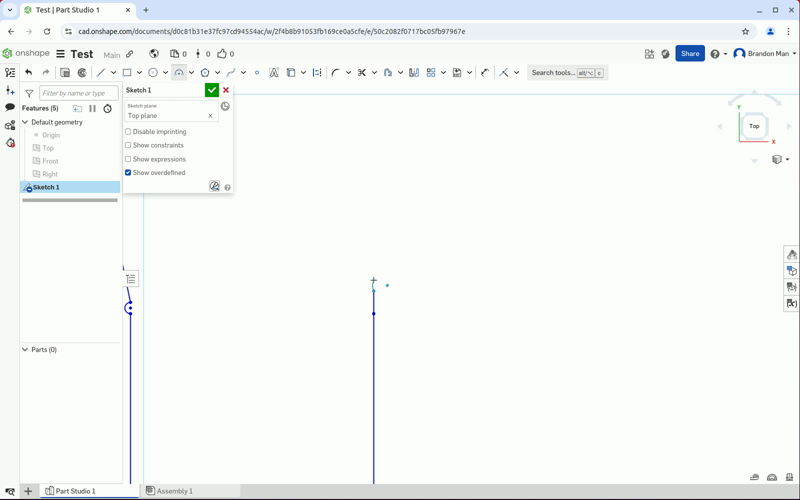
scroll(-6)
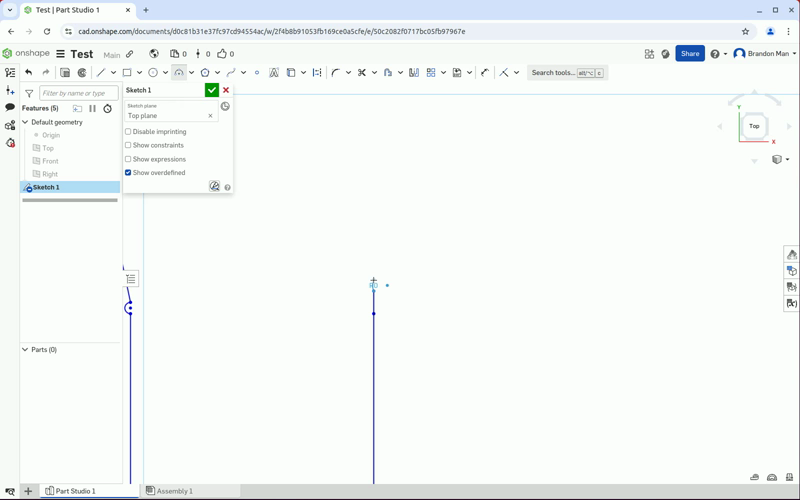
scroll(-6)
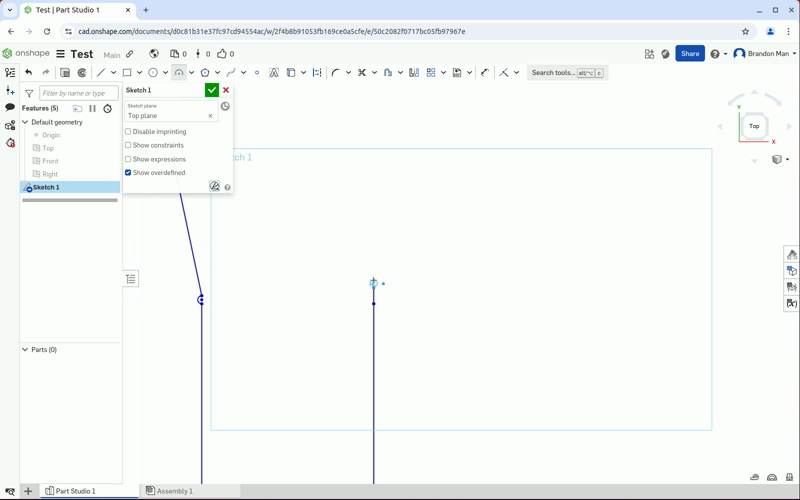
scroll(-6)
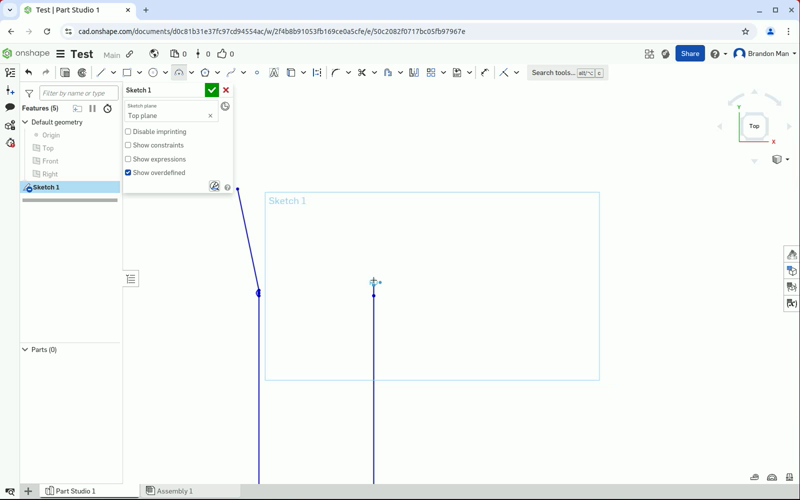
scroll(-6)
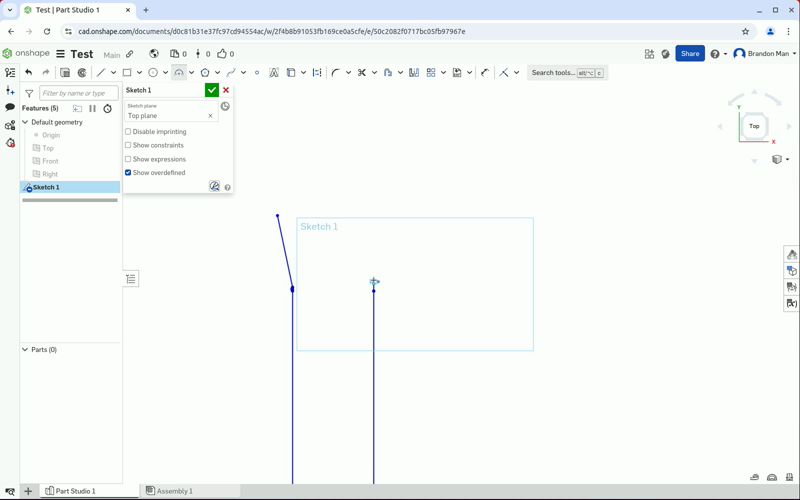
scroll(-6)
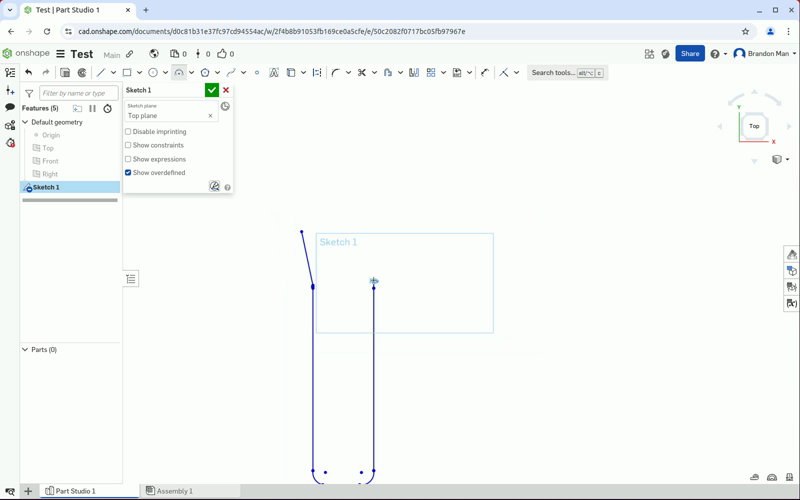
scroll(-6)
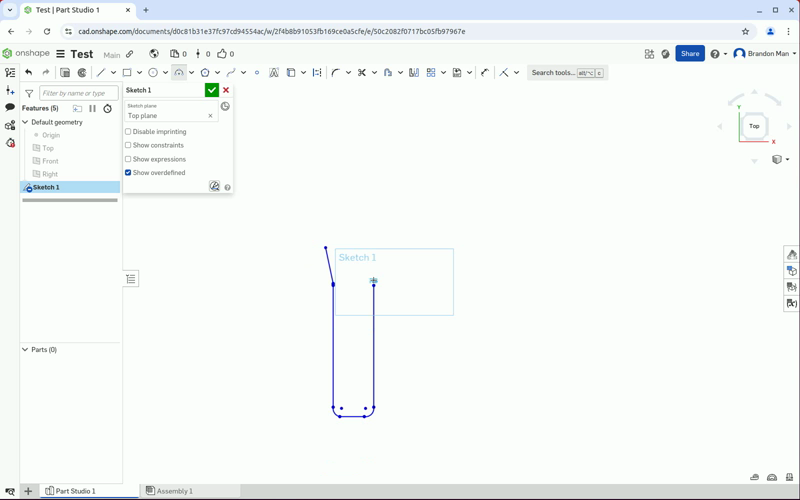
scroll(-6)
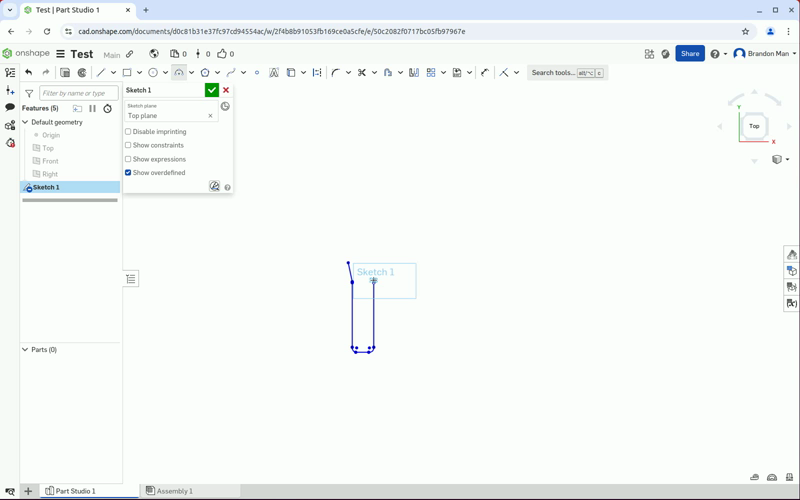
mouse_move(373, 280)
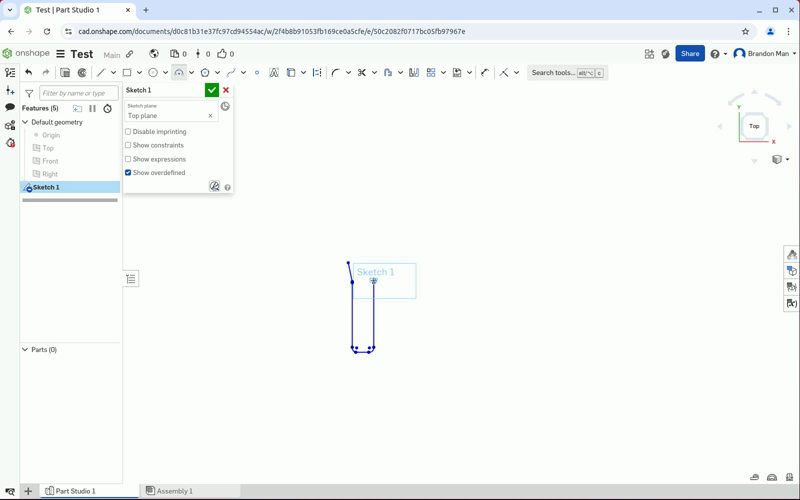
scroll(6)
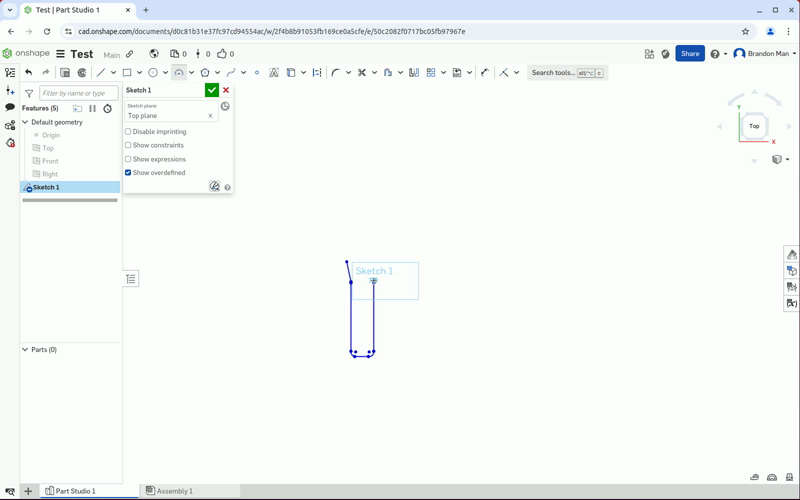
scroll(6)
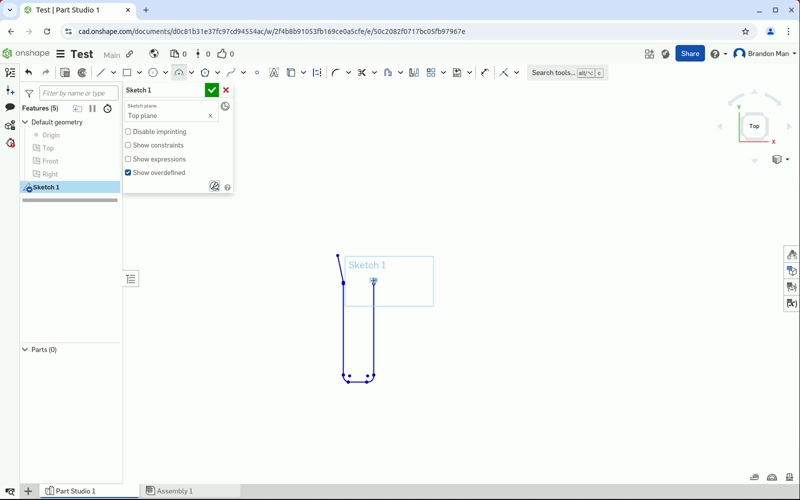
scroll(6)
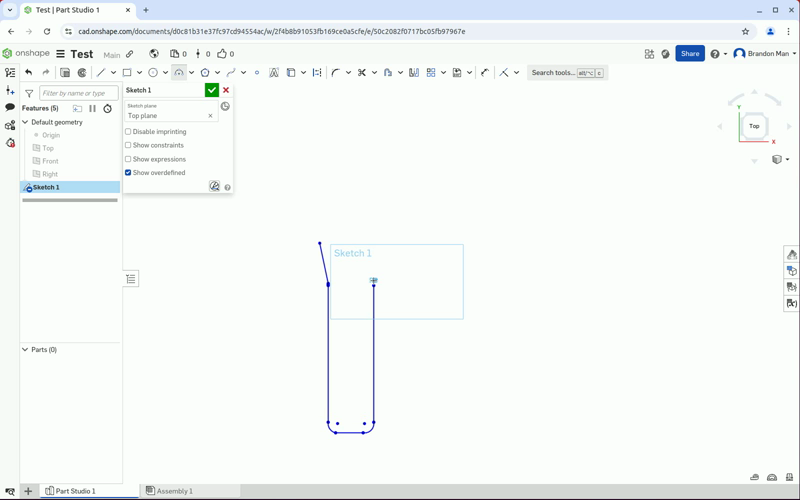
scroll(6)
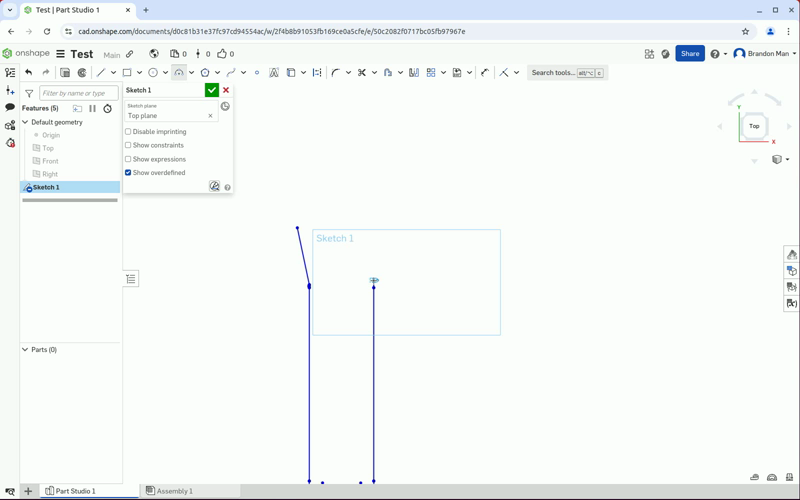
scroll(6)
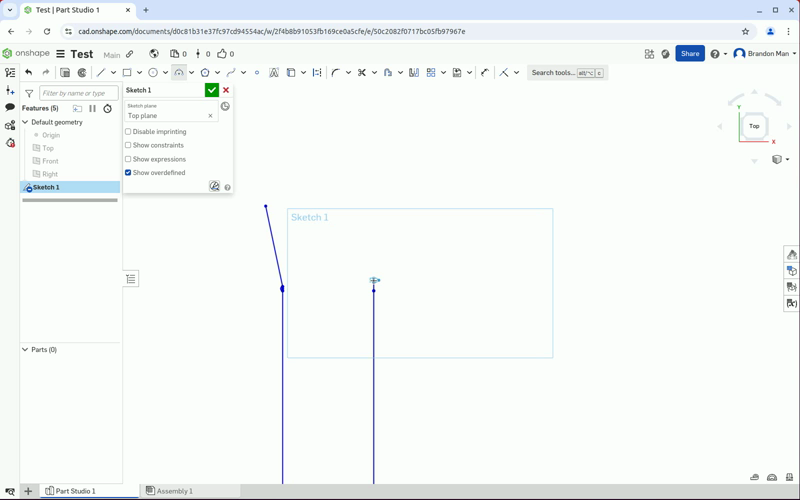
scroll(6)
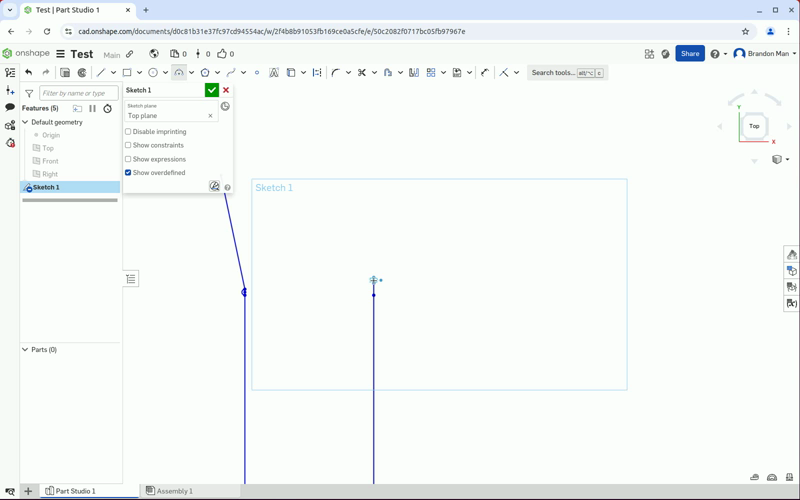
scroll(6)
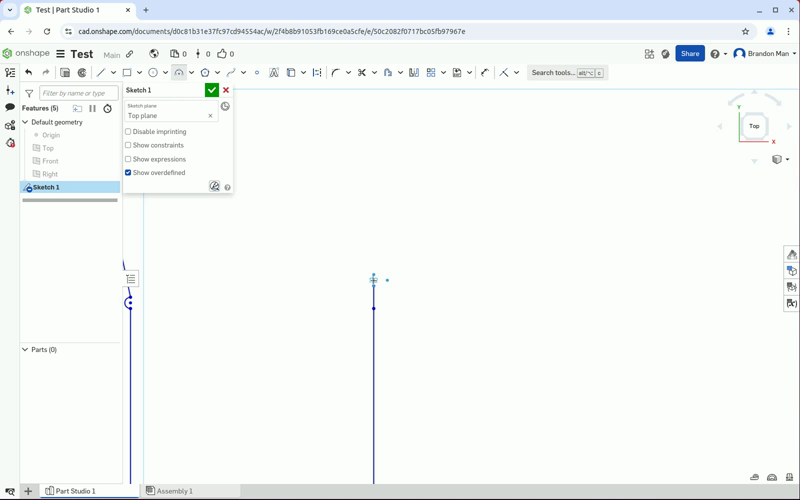
click(373, 280)
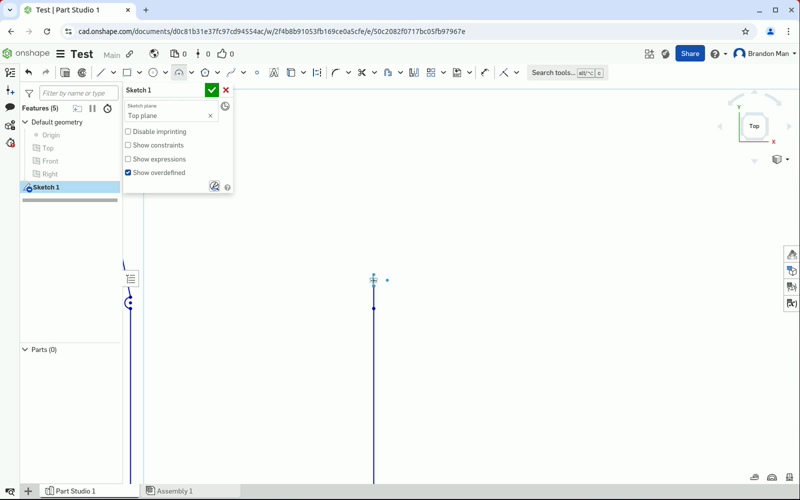
scroll(-6)
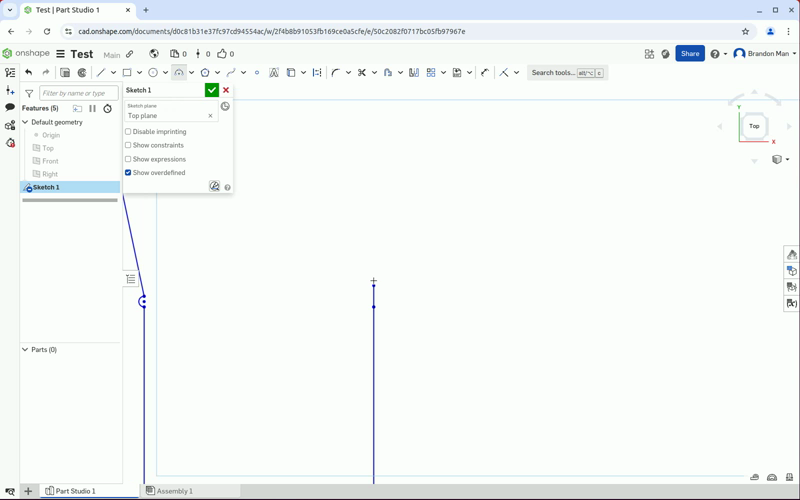
scroll(-6)
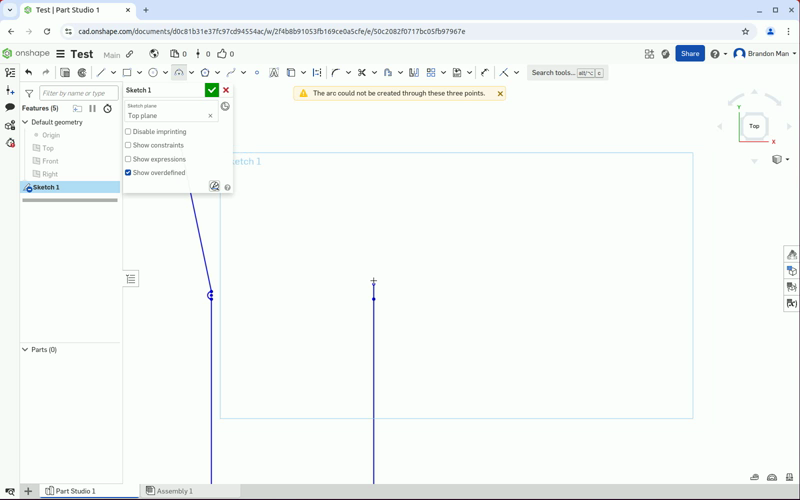
scroll(-6)
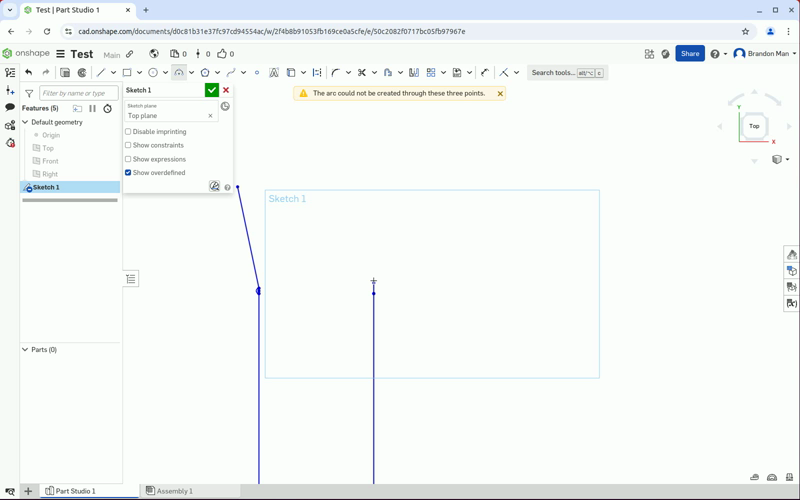
scroll(-6)
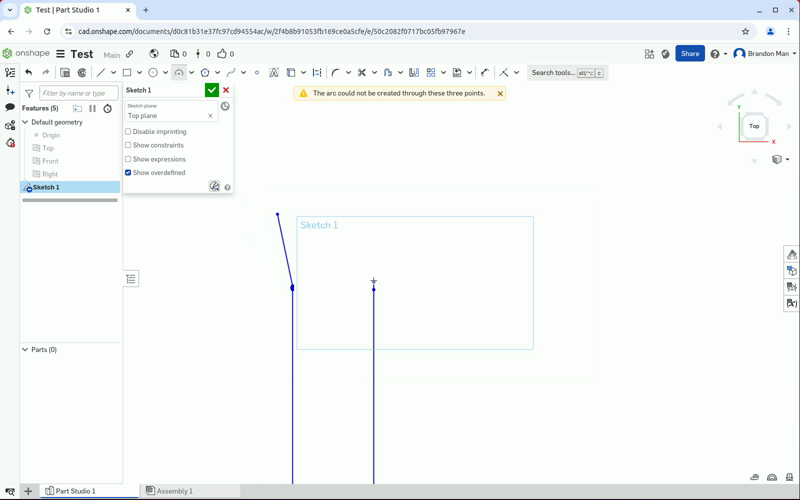
scroll(-6)
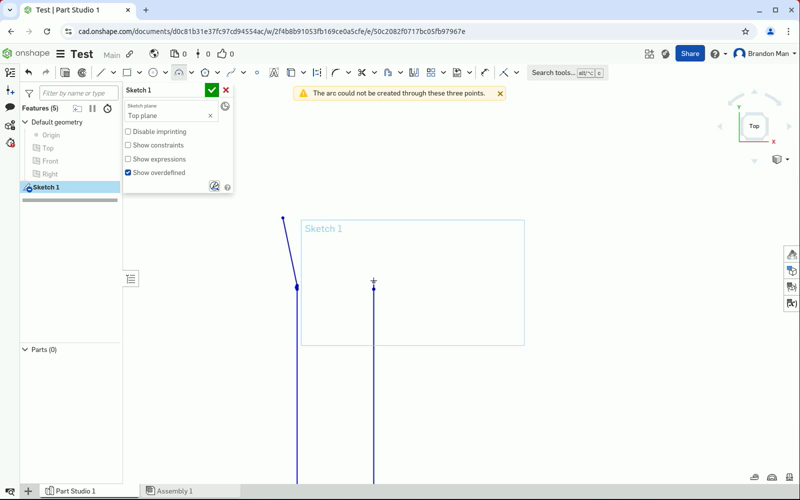
scroll(-6)
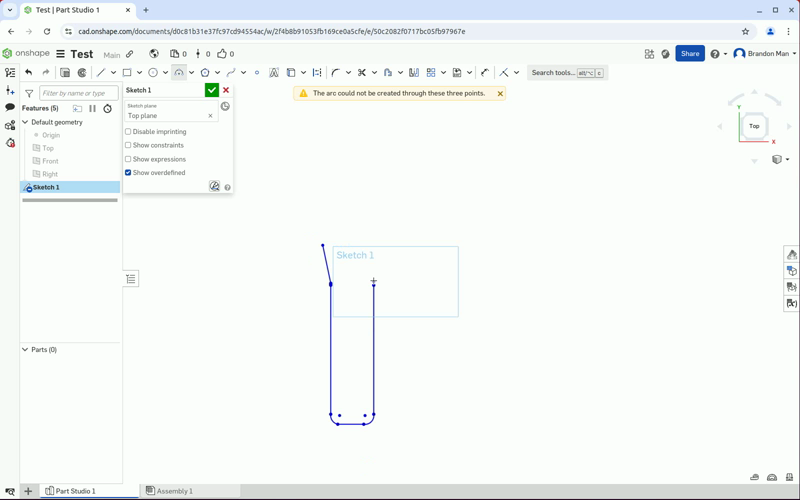
scroll(-6)
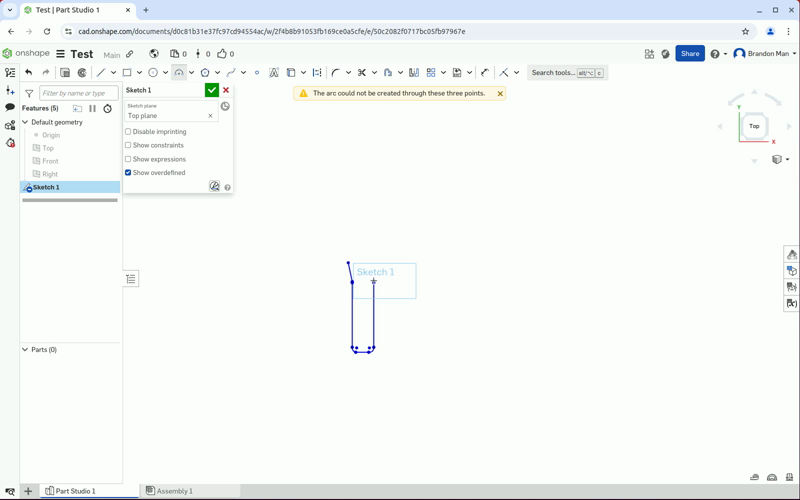
key_up(shift)
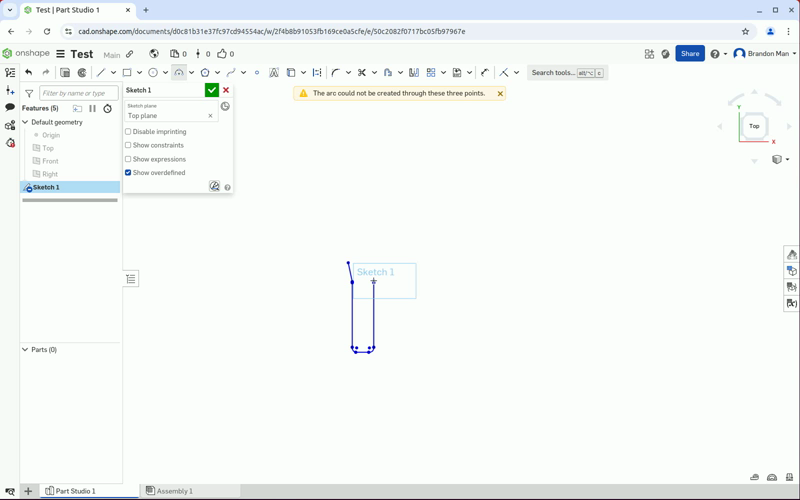
key(esc)
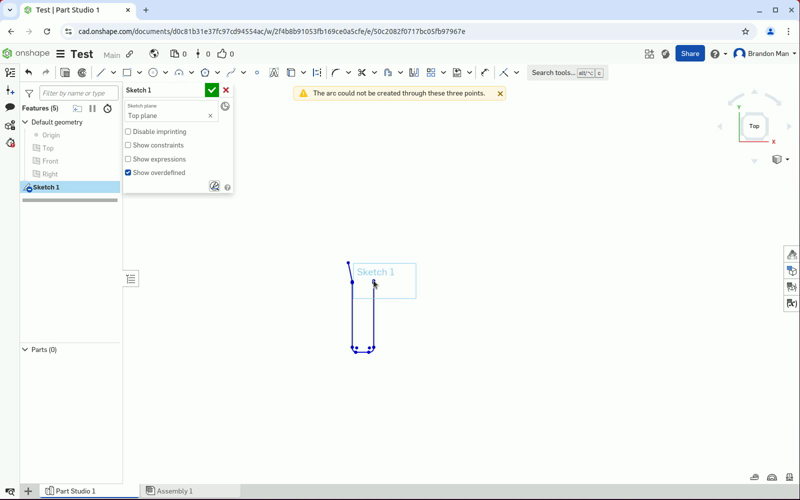
key(l)
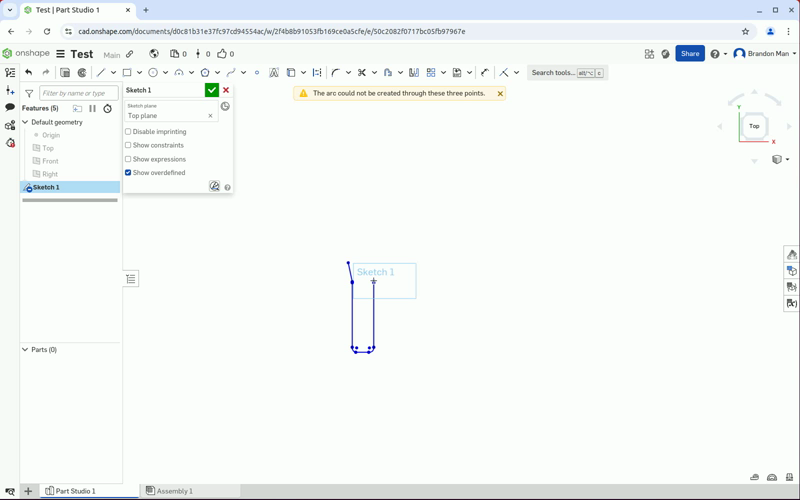
mouse_move(373, 279)
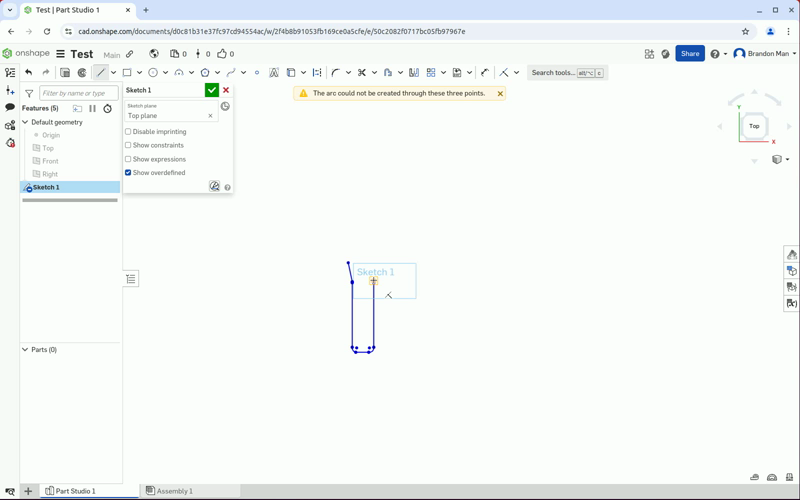
scroll(6)
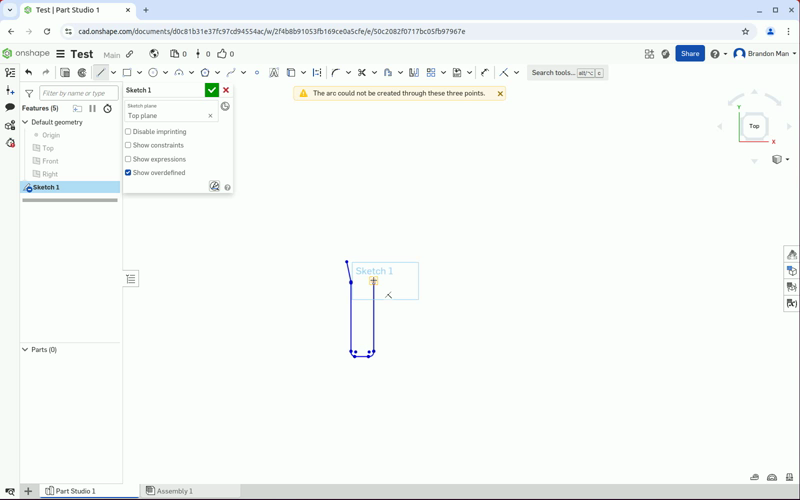
scroll(6)
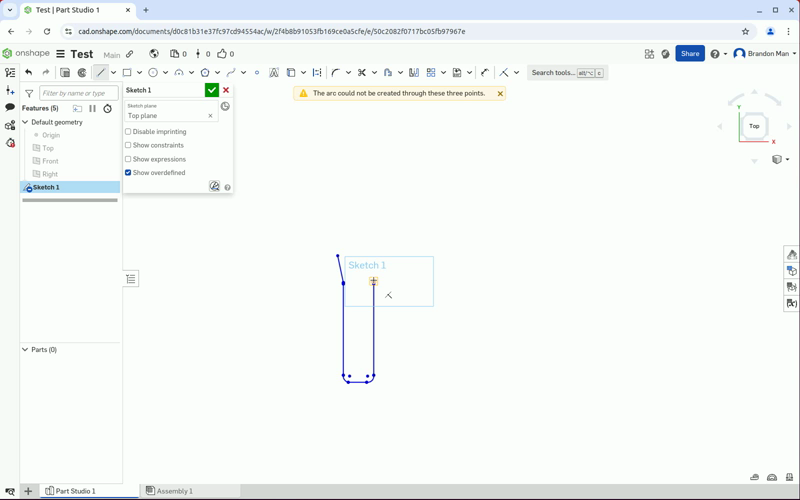
scroll(6)
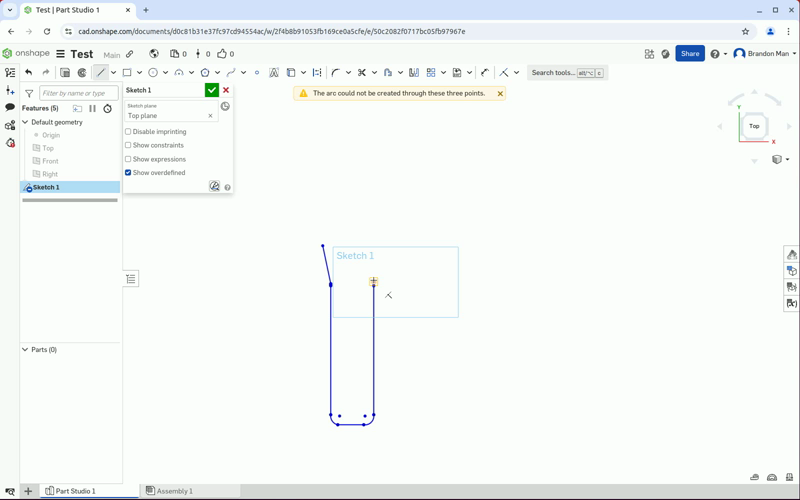
scroll(6)
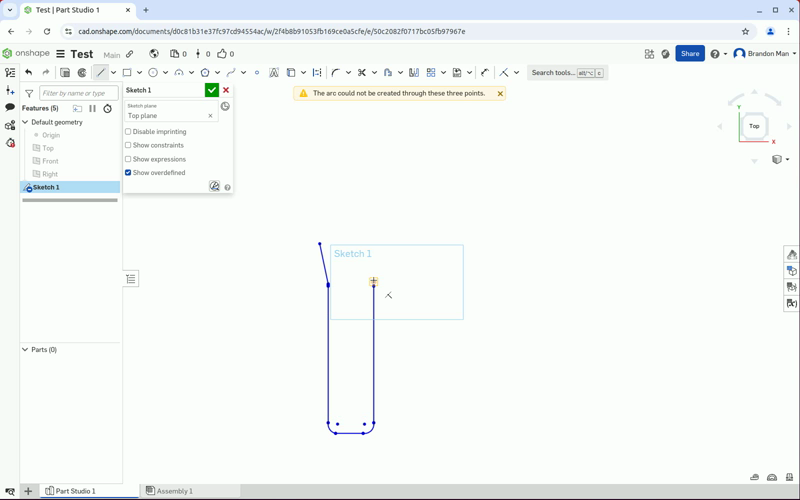
scroll(6)
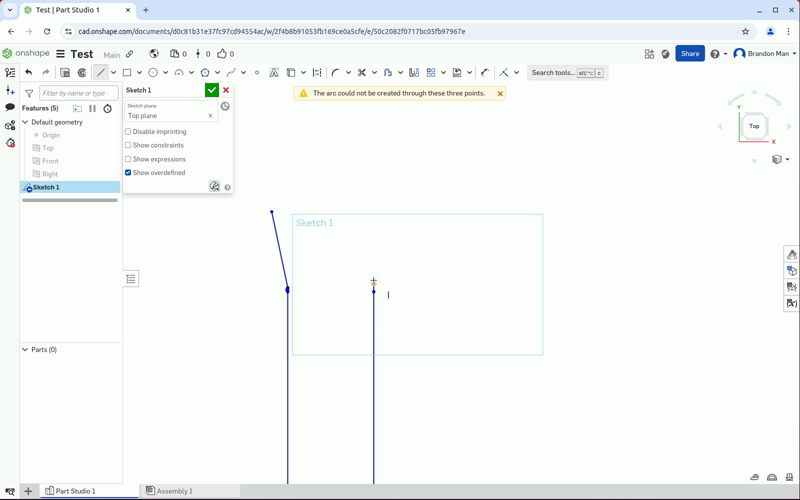
scroll(6)
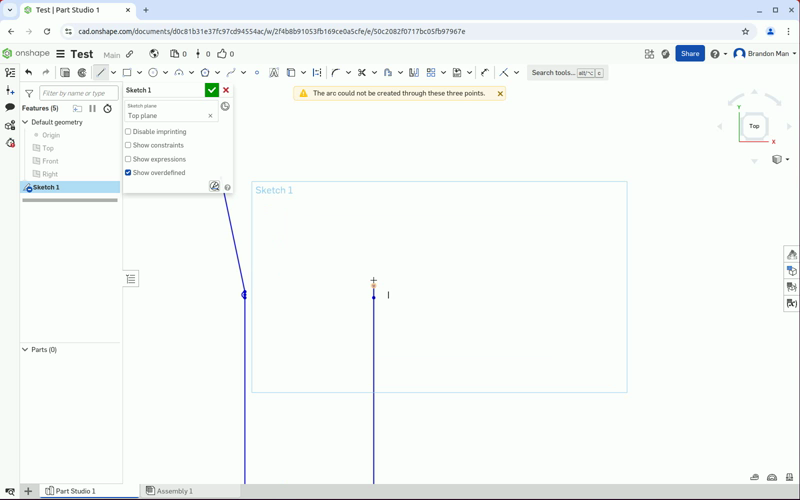
scroll(6)
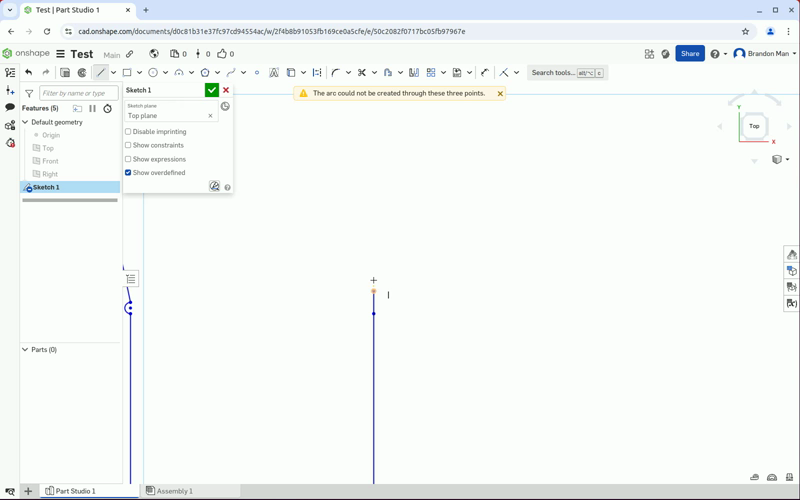
click(373, 279)
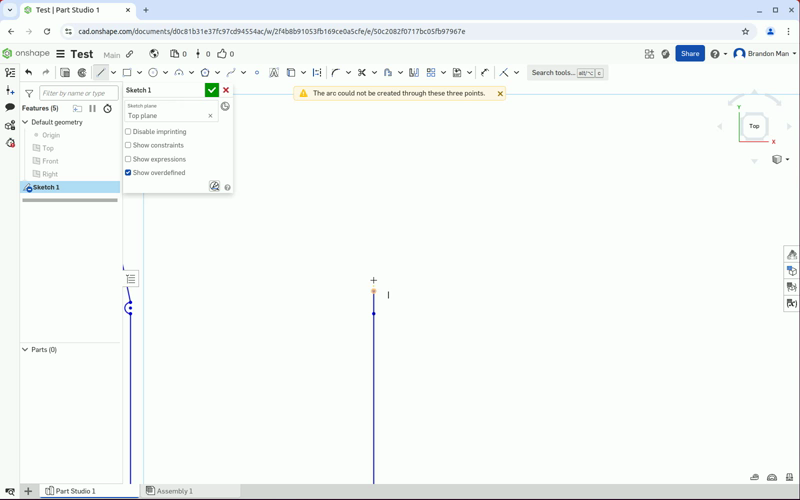
scroll(-6)
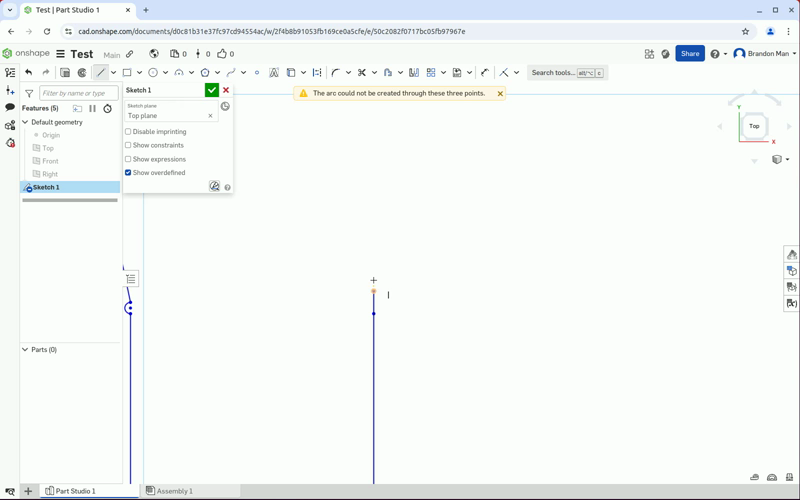
scroll(-6)
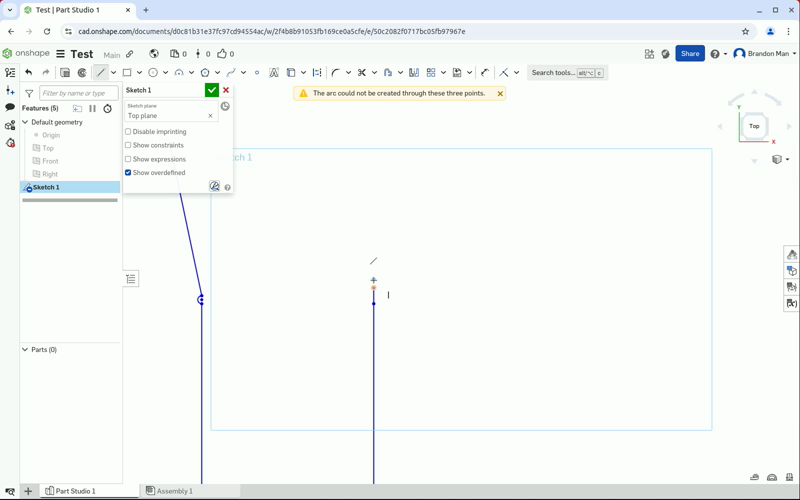
scroll(-6)
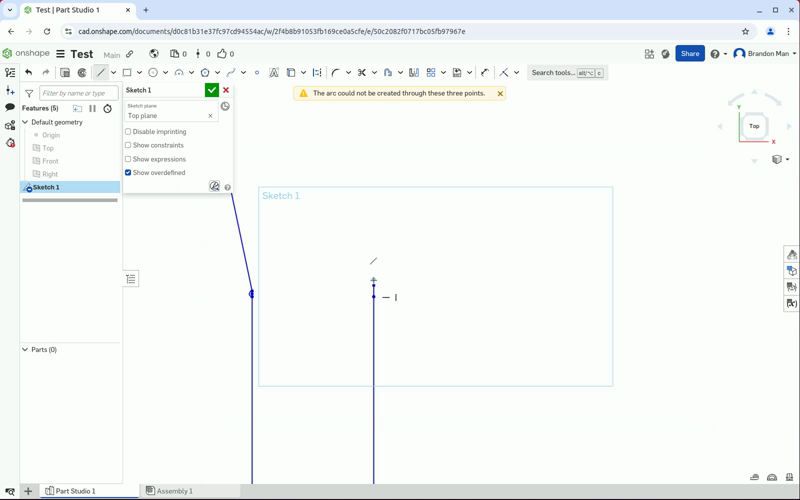
scroll(-6)
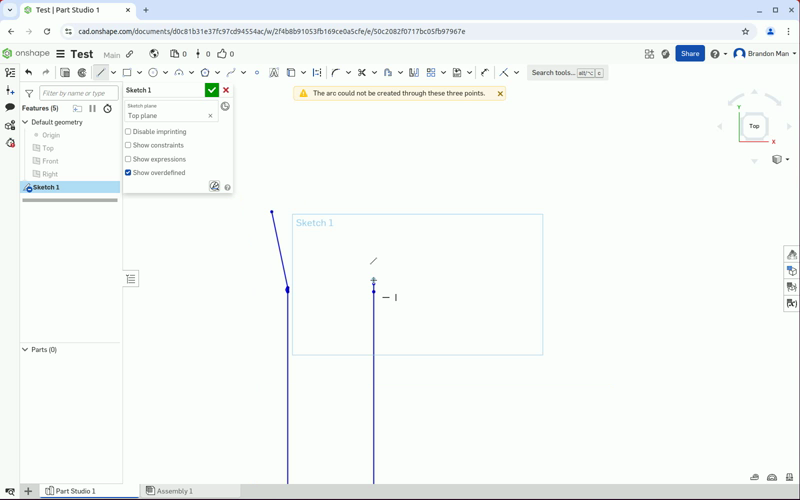
scroll(-6)
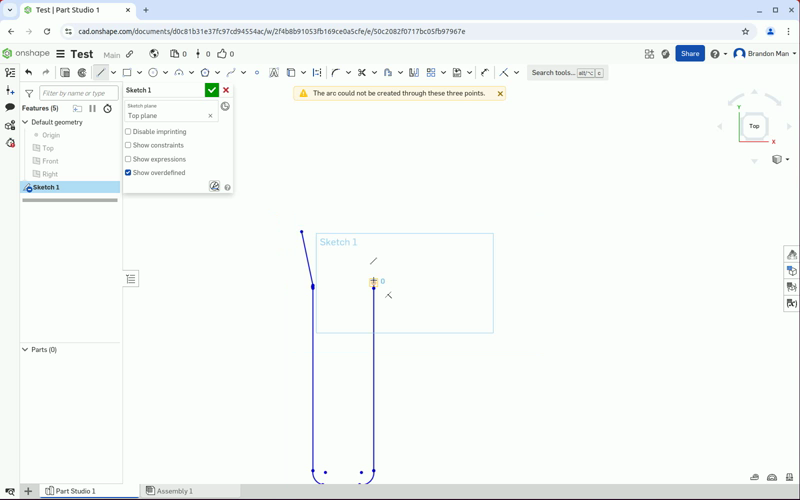
scroll(-6)
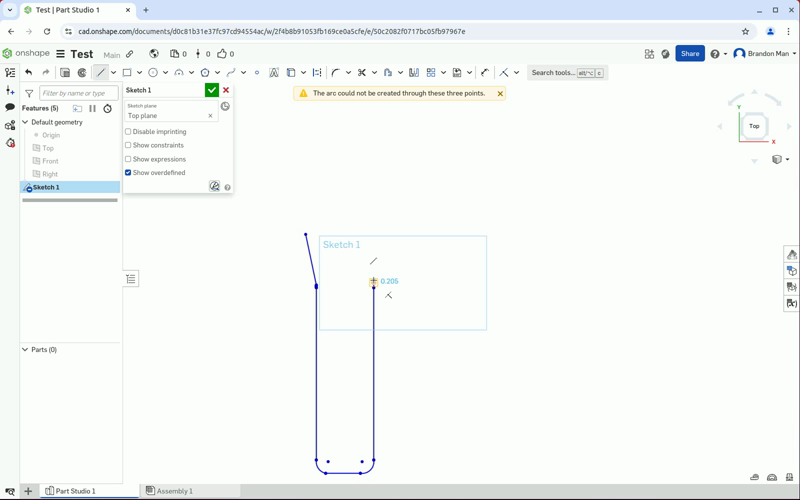
scroll(-6)
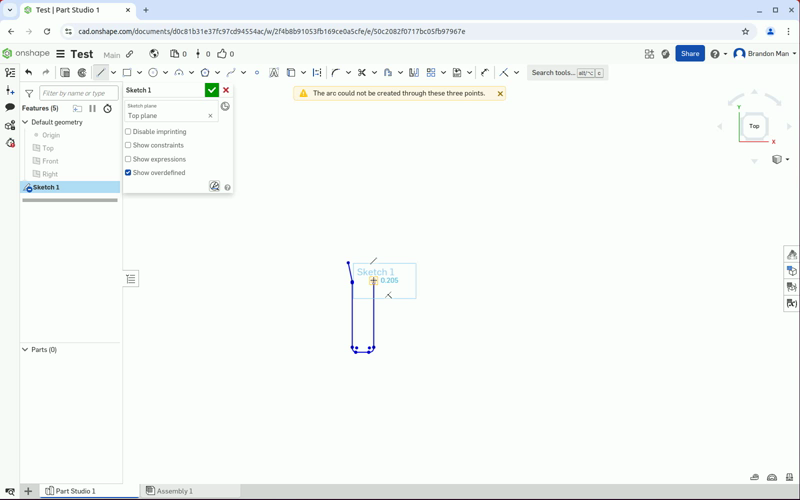
key_down(shift)
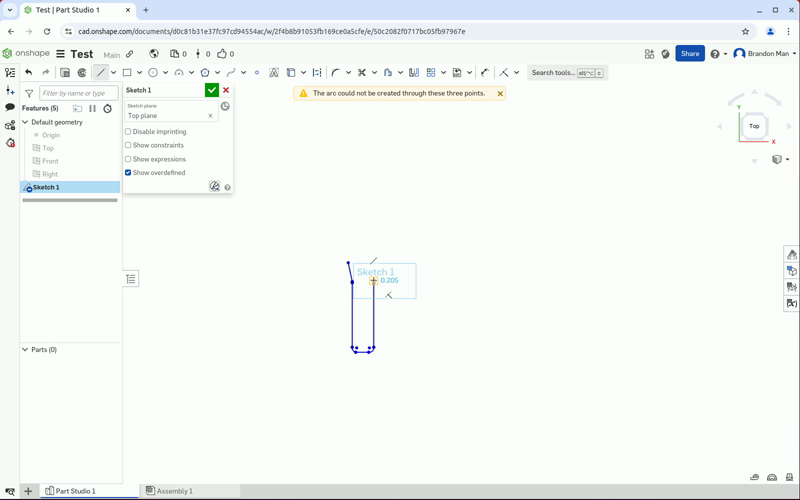
mouse_move(403, 279)
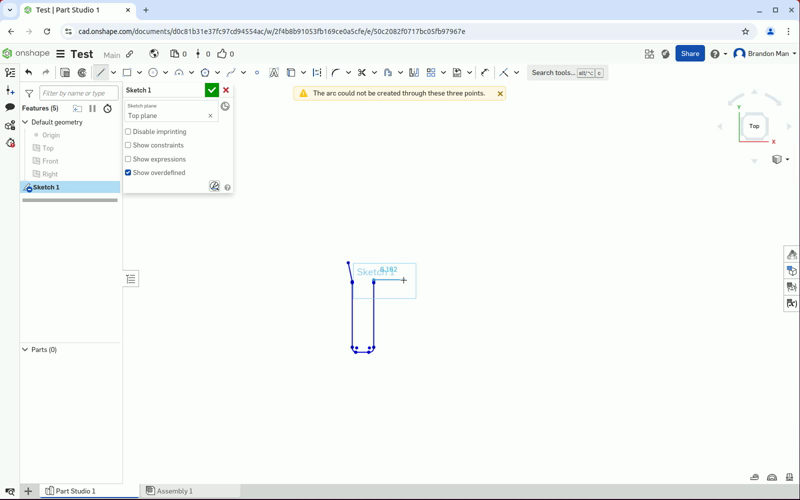
mouse_move(369, 259)
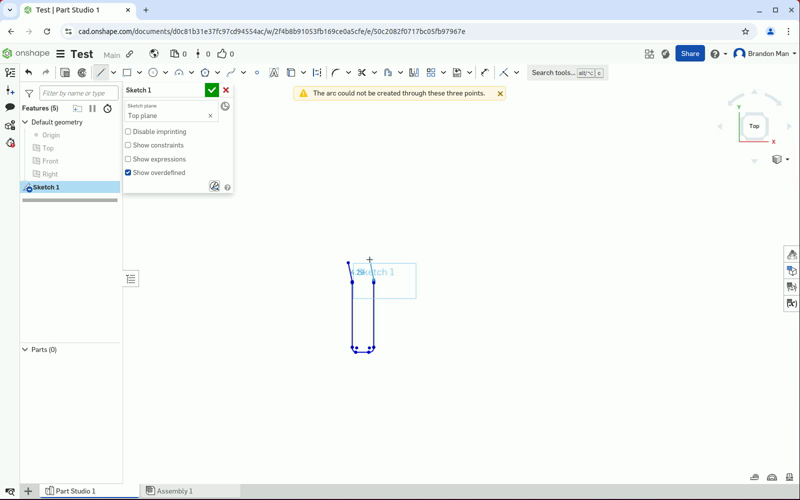
click(369, 259)
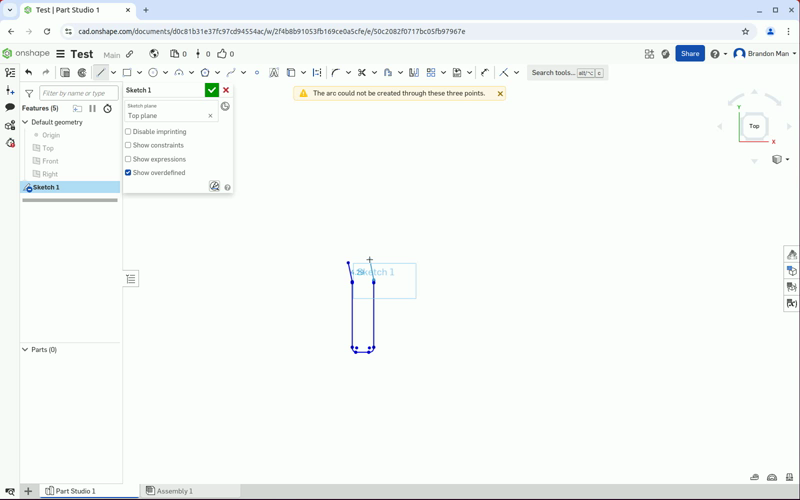
key_up(shift)
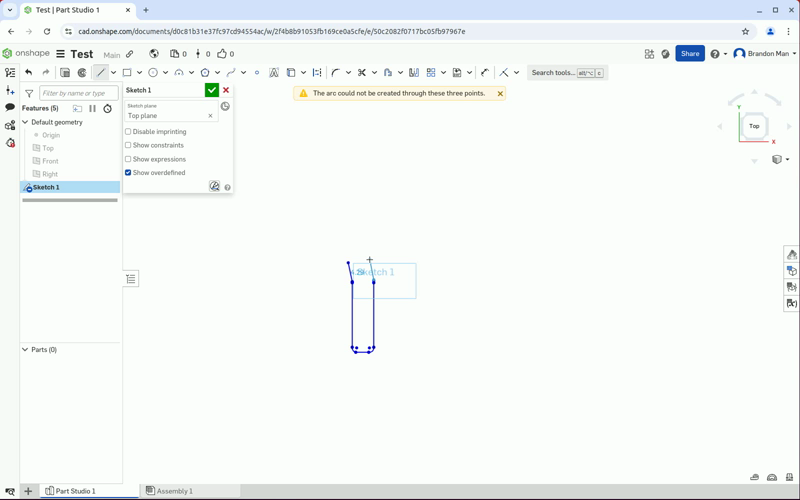
key(esc)
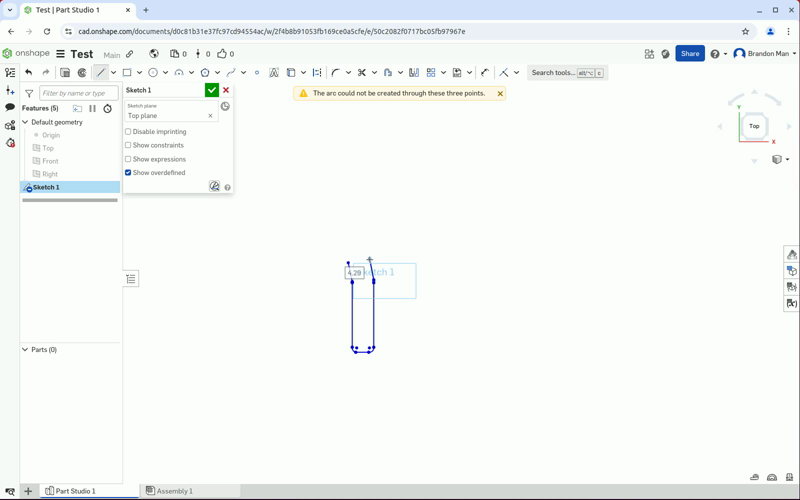
key(a)
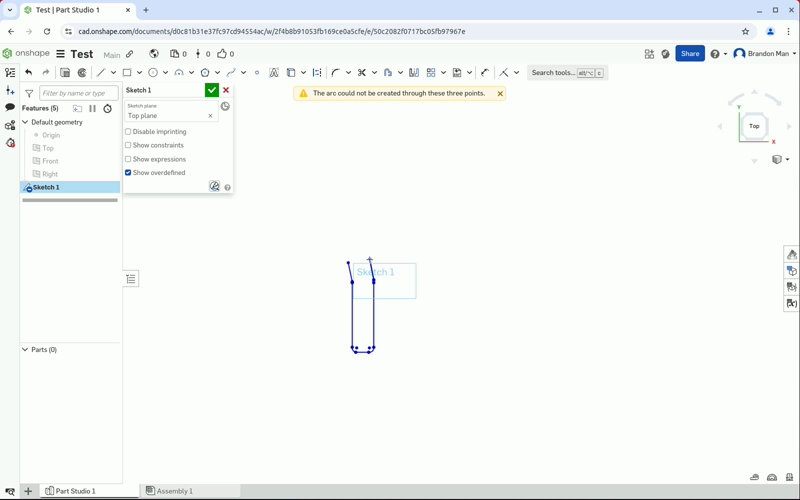
mouse_move(369, 259)
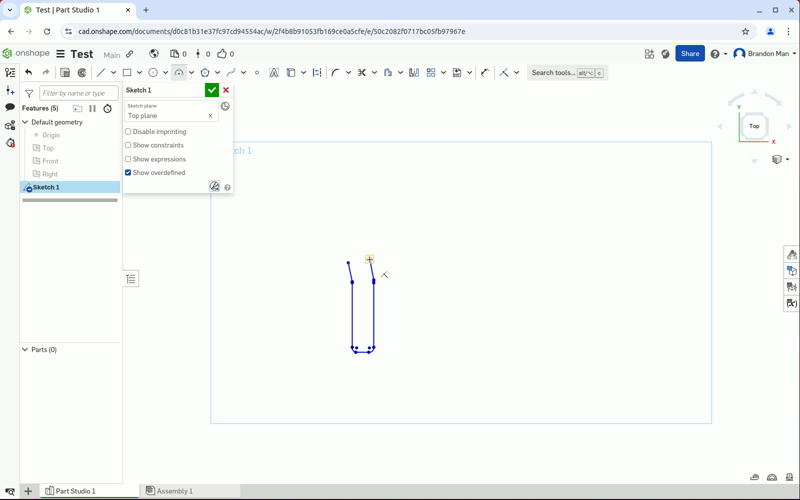
click(369, 259)
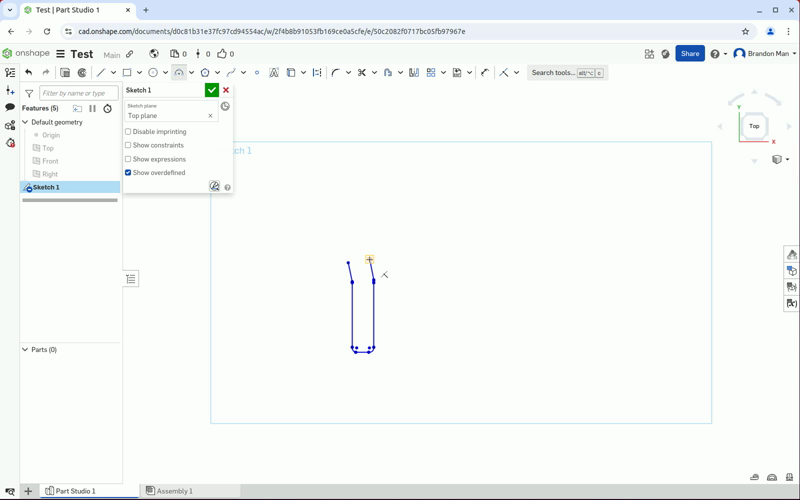
mouse_move(348, 262)
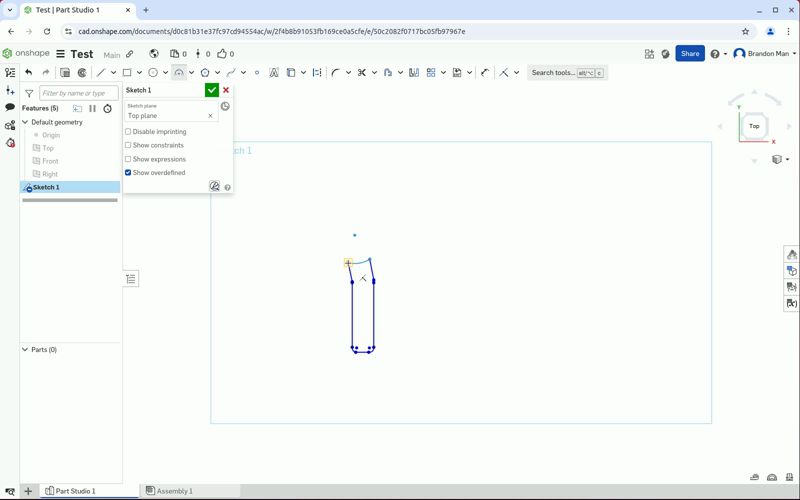
click(348, 262)
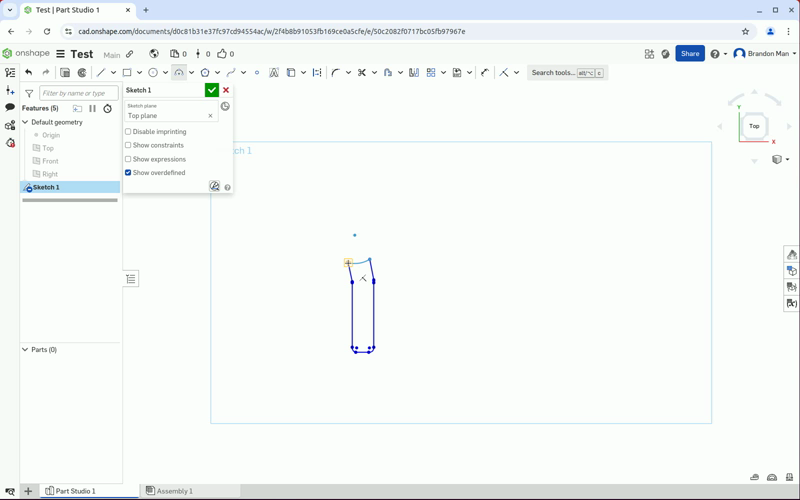
key_down(shift)
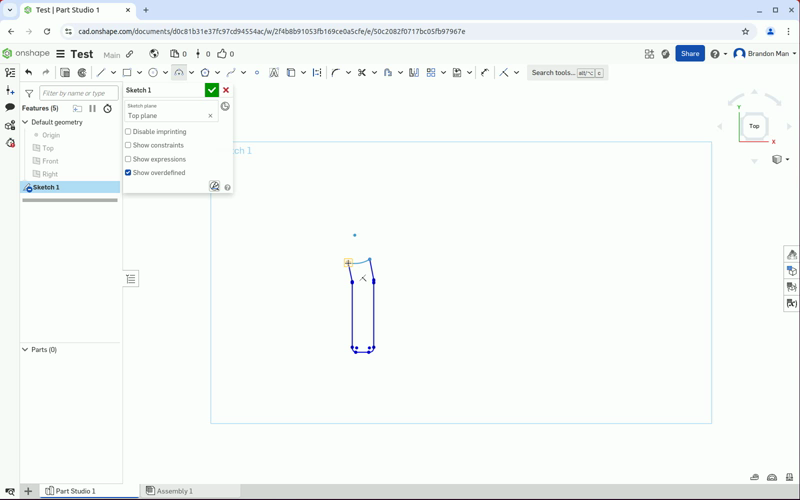
mouse_move(357, 250)
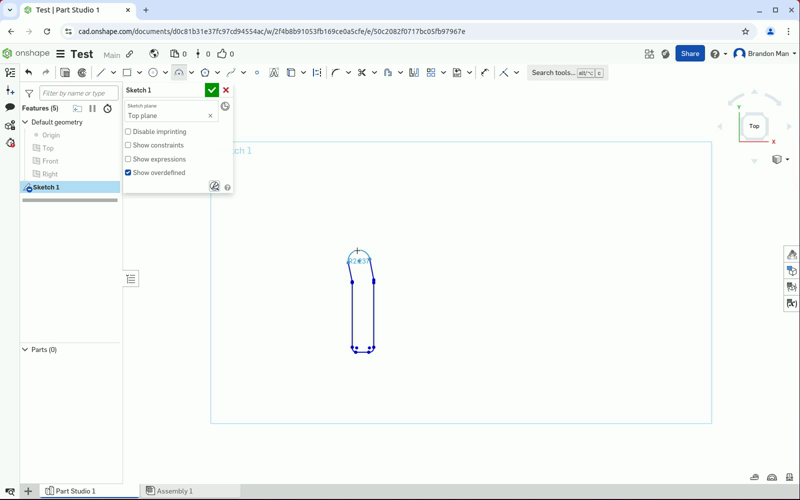
click(357, 250)
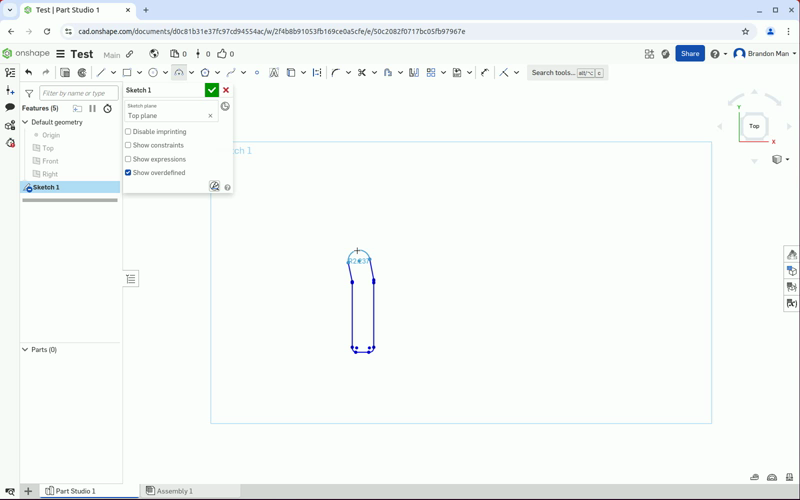
key_up(shift)
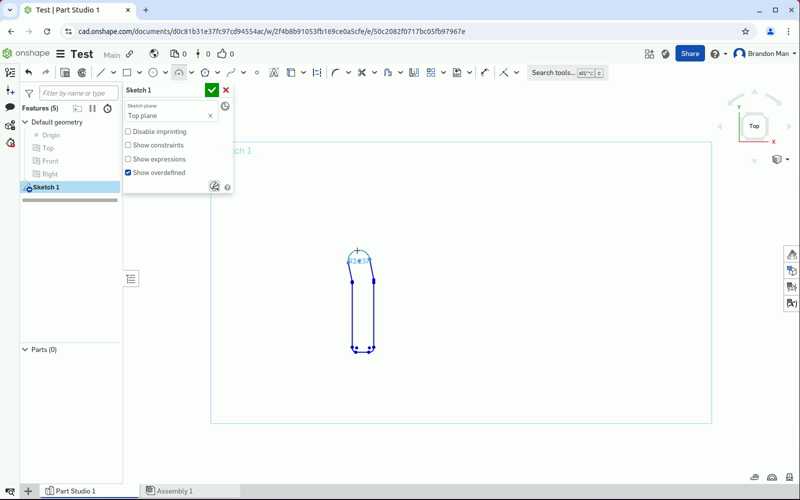
key(esc)
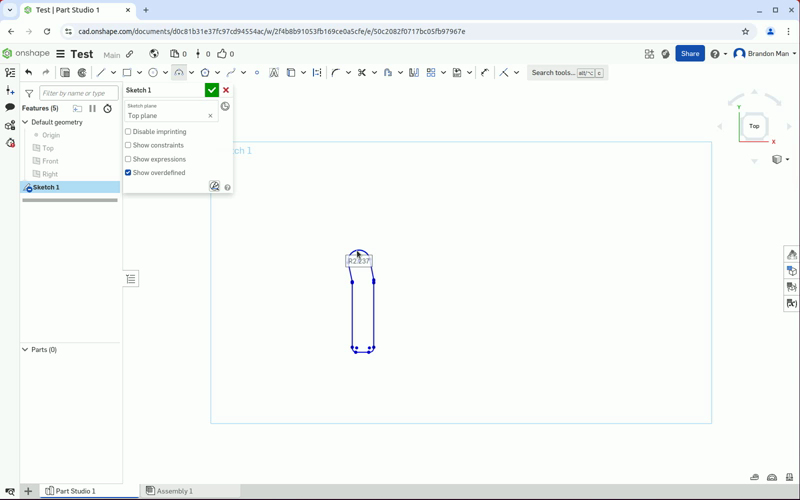
key(c)
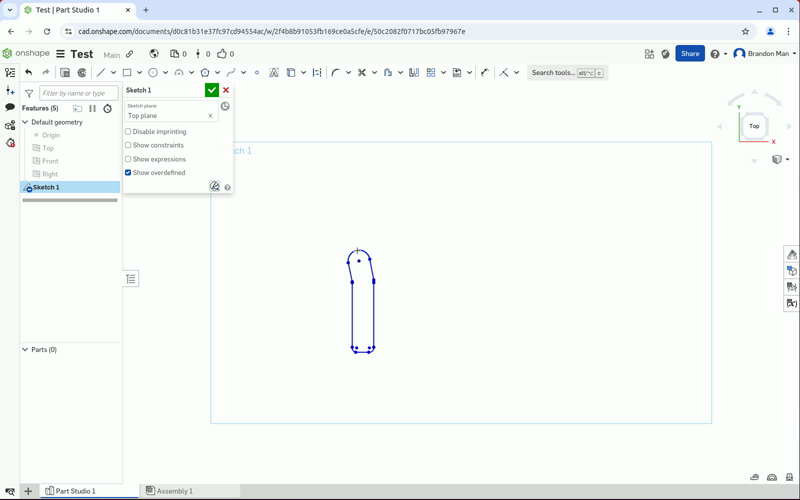
key_down(shift)
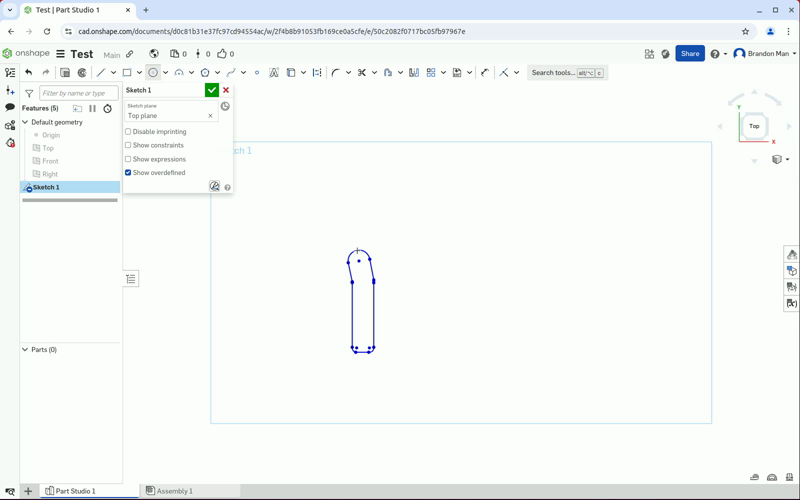
mouse_move(358, 261)
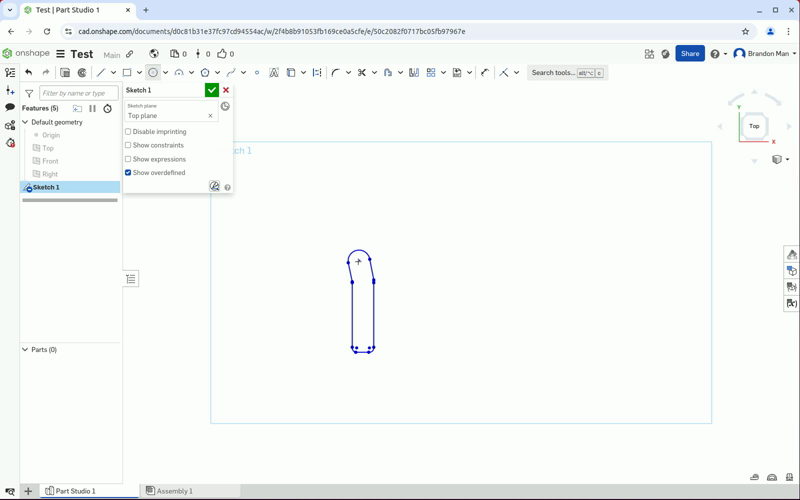
scroll(6)
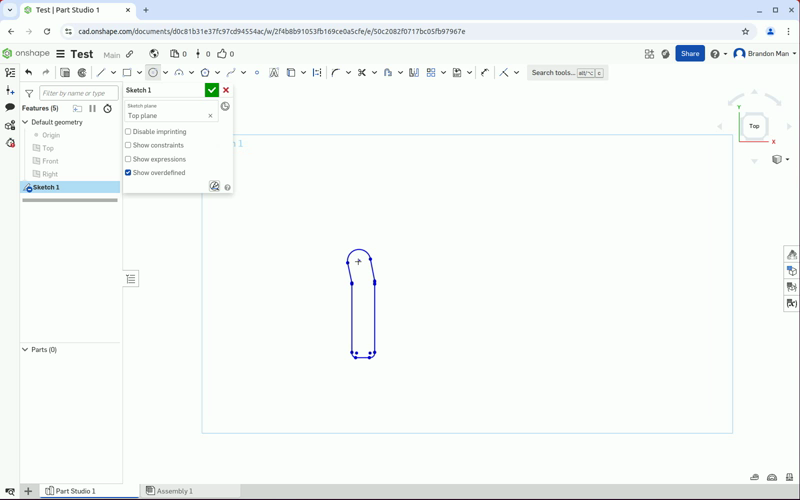
scroll(6)
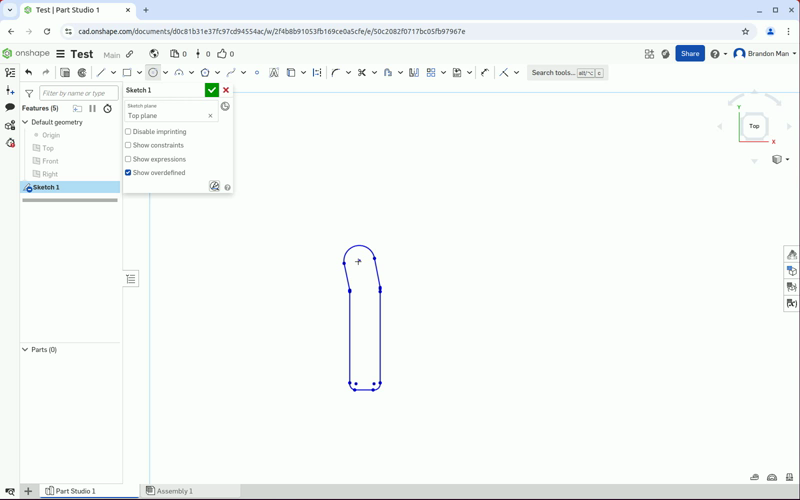
scroll(6)
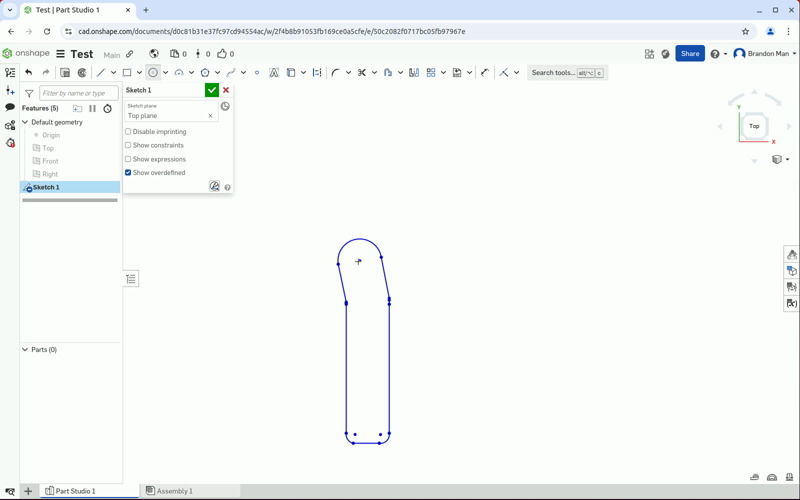
scroll(6)
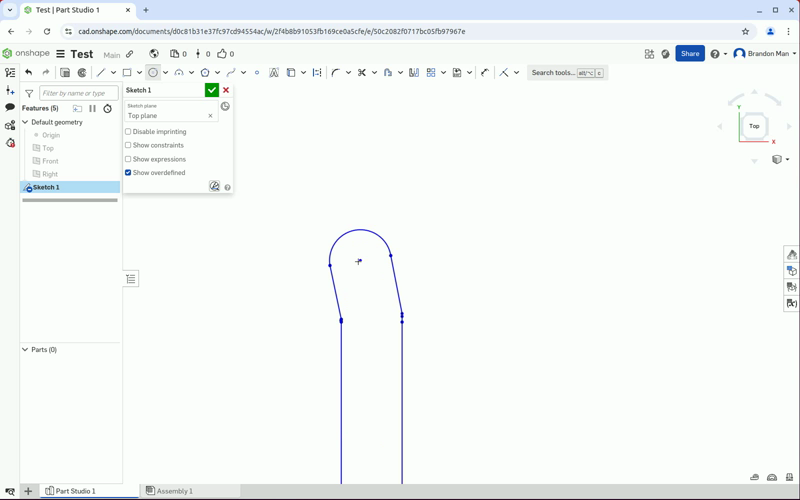
scroll(6)
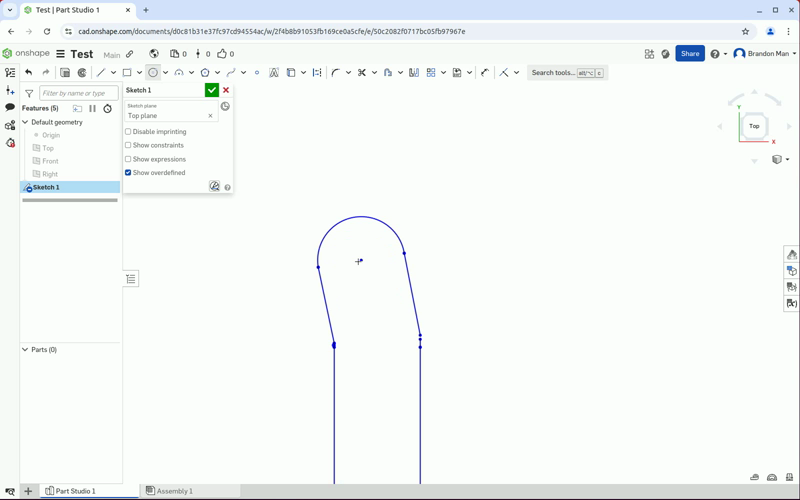
scroll(6)
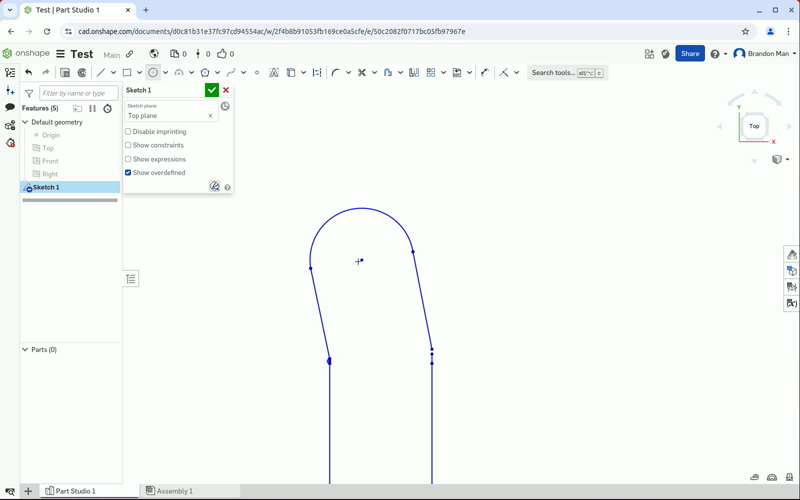
scroll(6)
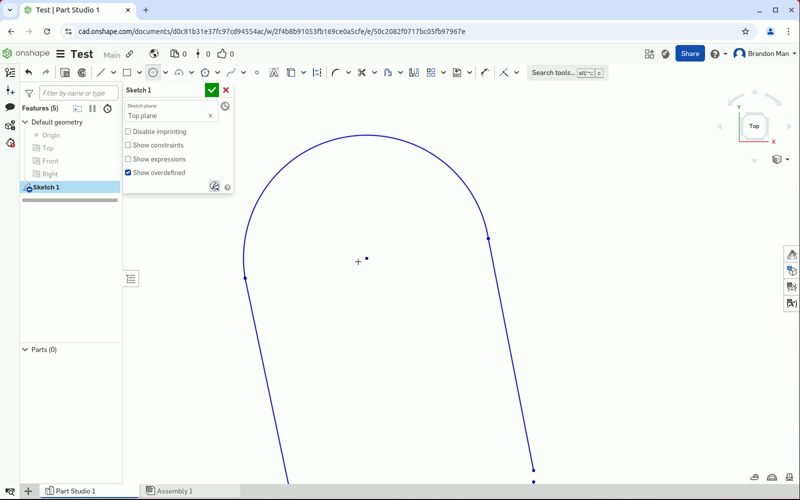
click(358, 261)
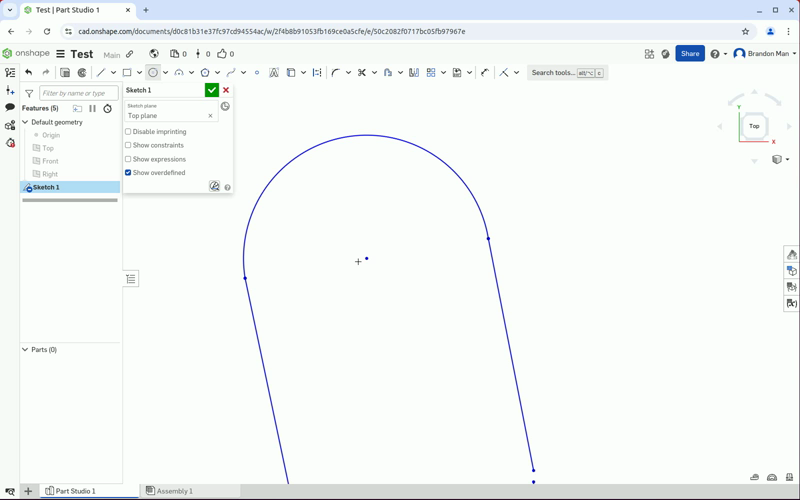
scroll(-6)
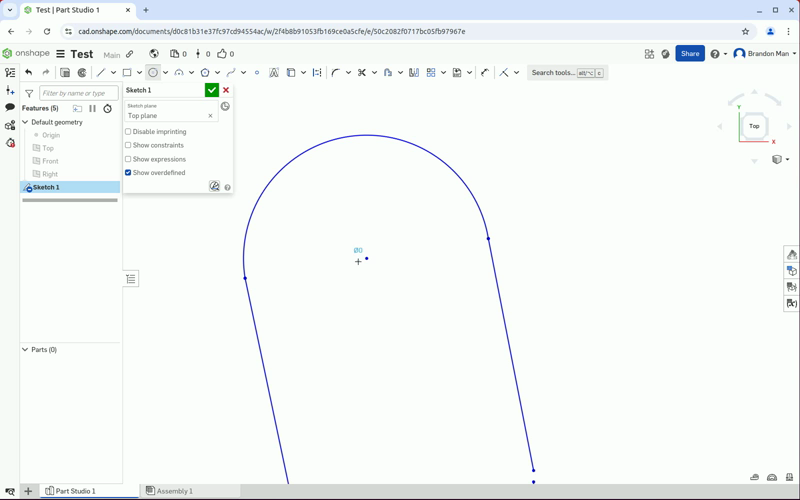
scroll(-6)
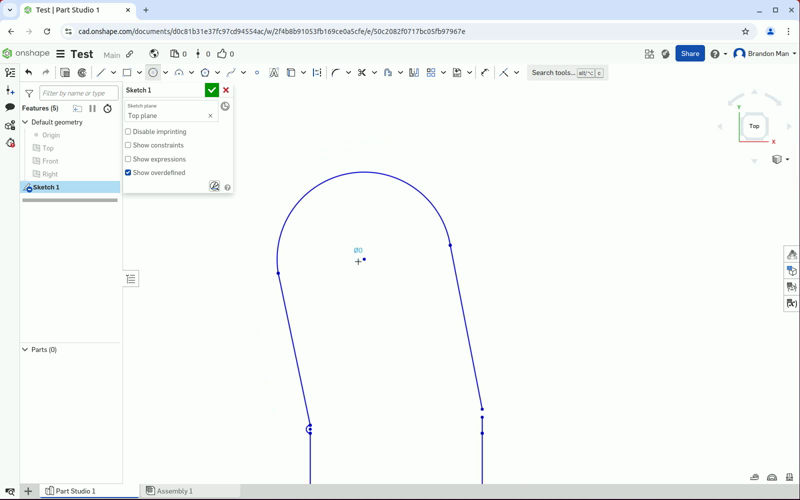
scroll(-6)
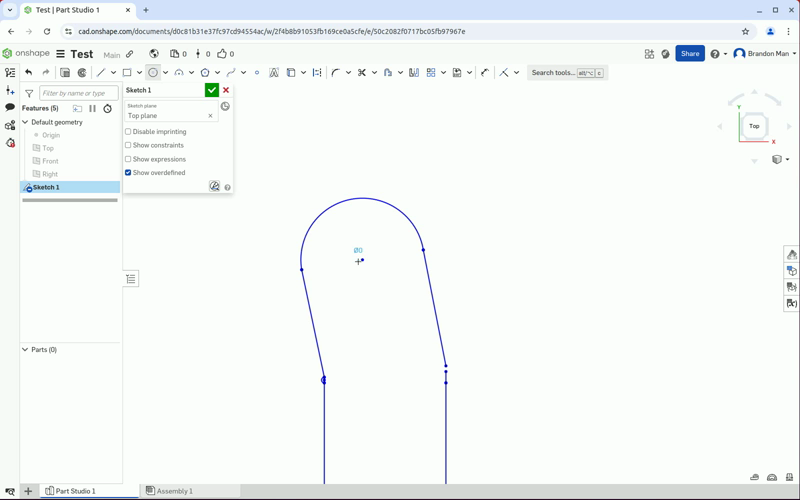
scroll(-6)
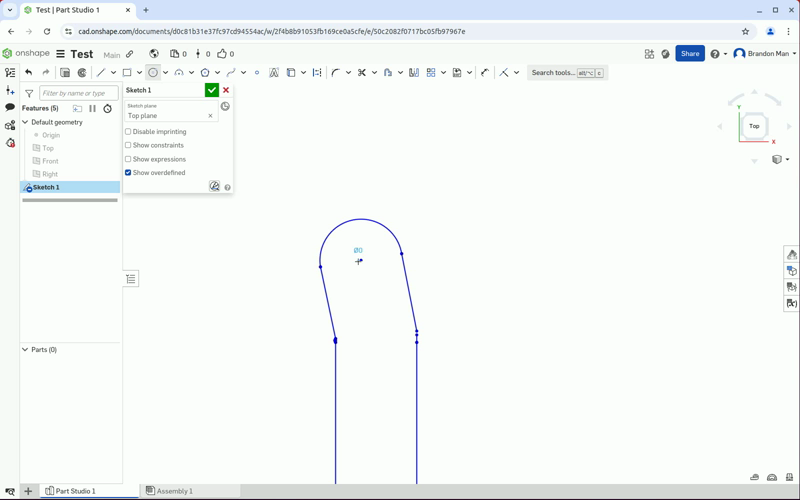
scroll(-6)
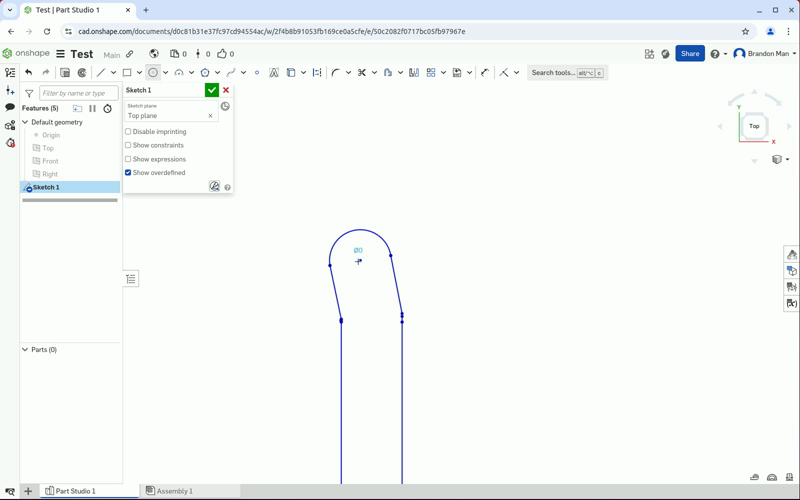
scroll(-6)
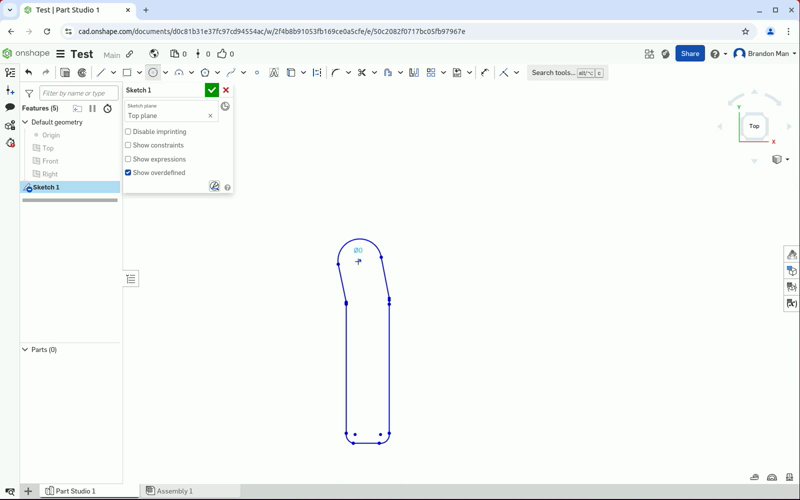
scroll(-6)
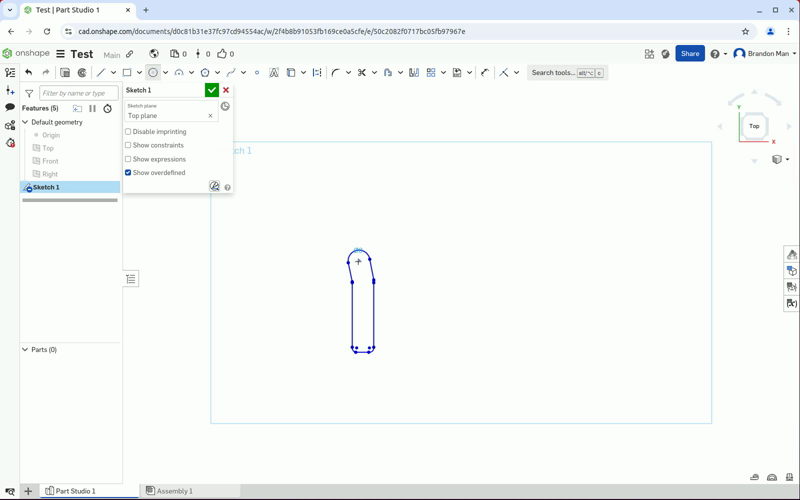
key_up(shift)
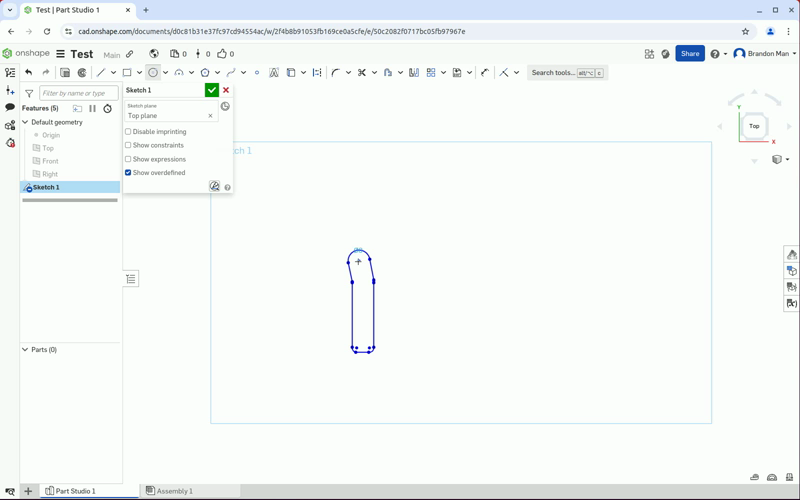
mouse_move(360, 261)
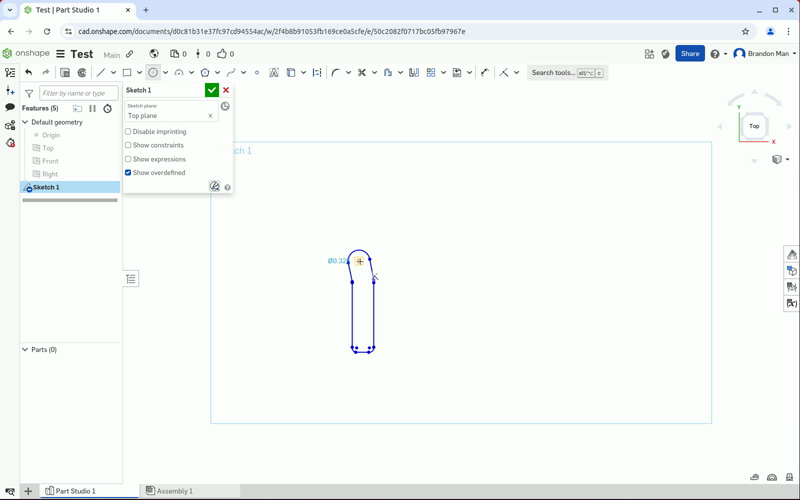
scroll(6)
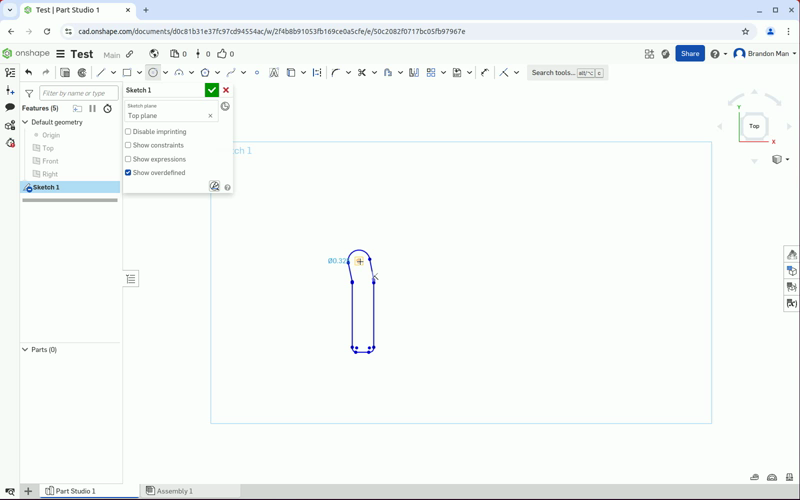
scroll(6)
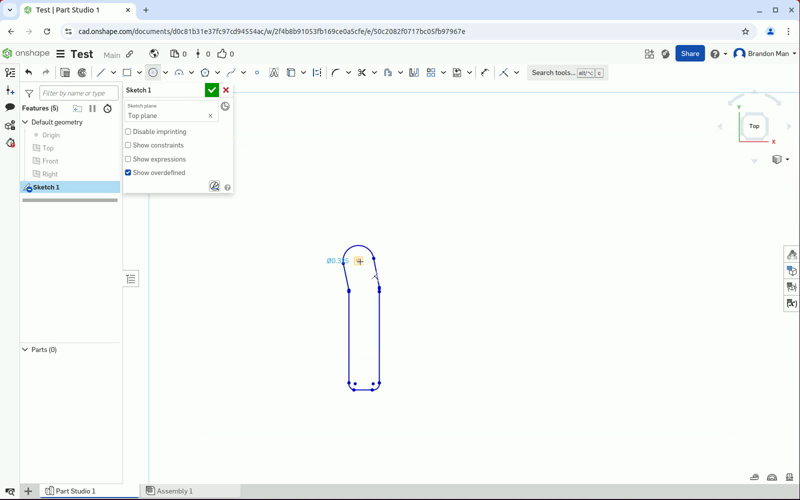
scroll(6)
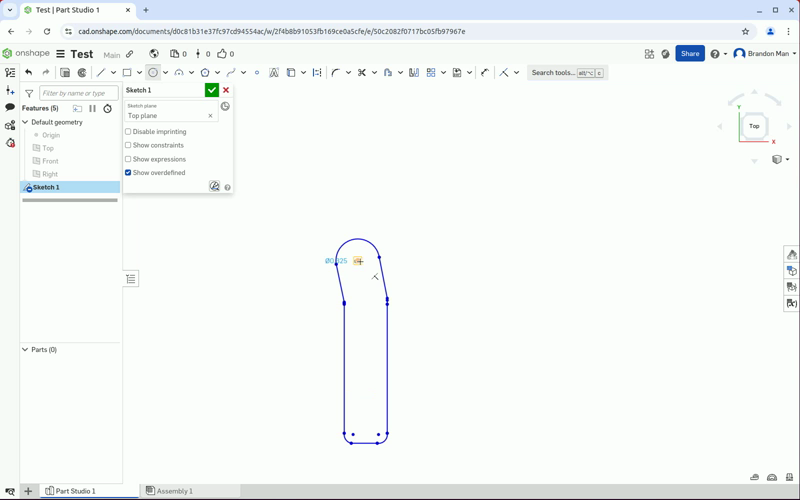
scroll(6)
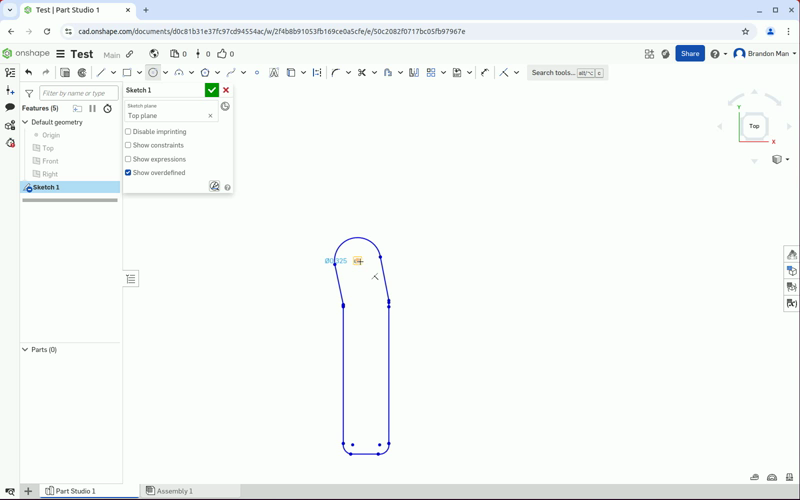
scroll(6)
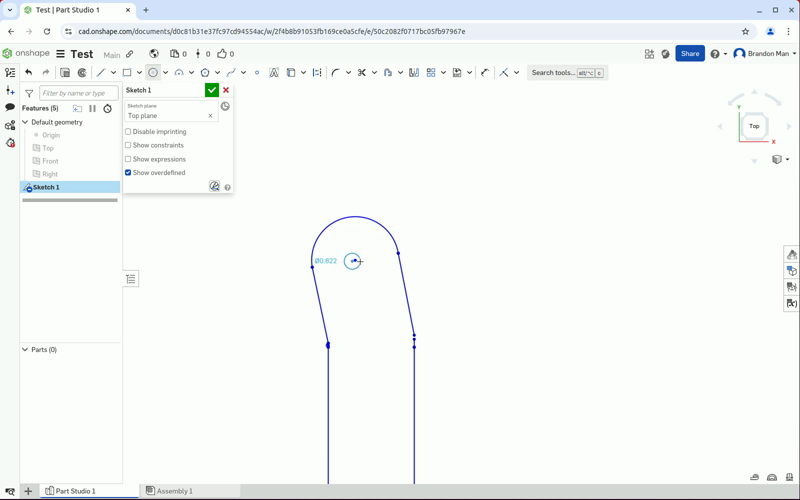
scroll(6)
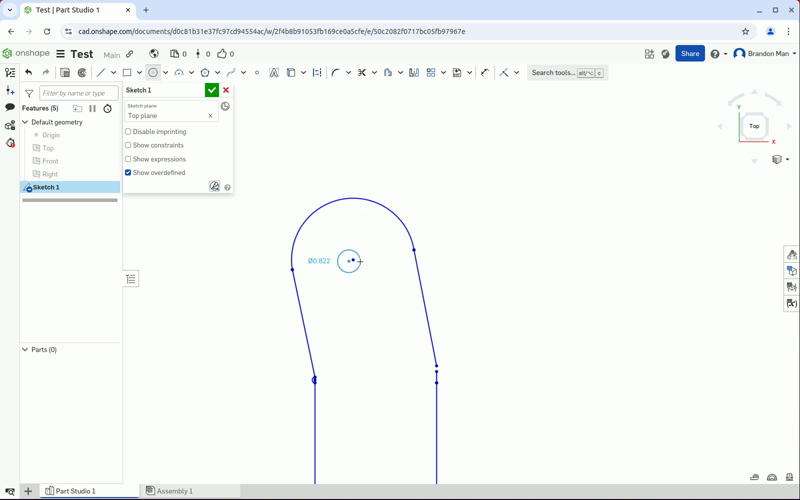
scroll(6)
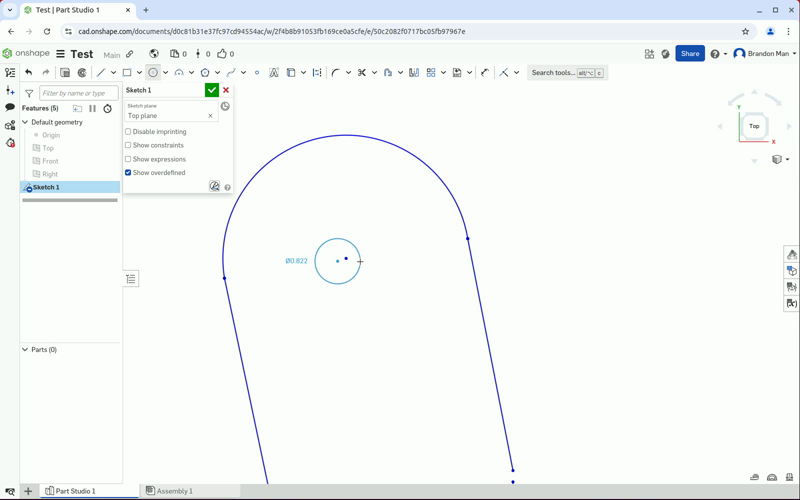
click(360, 261)
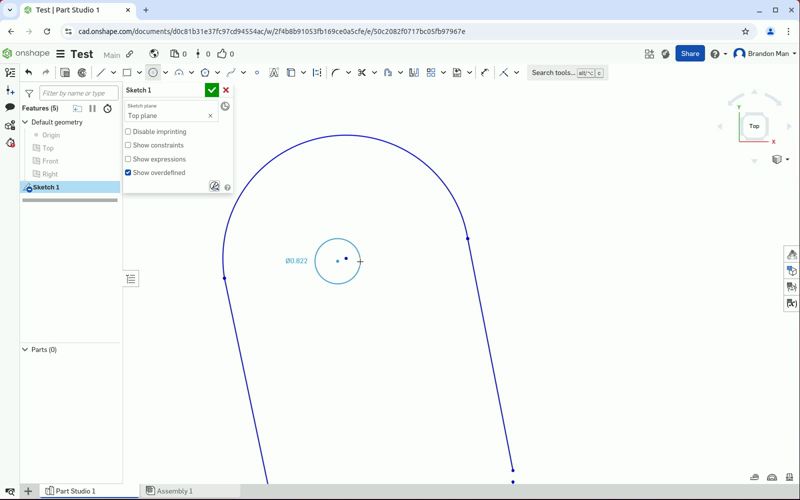
scroll(-6)
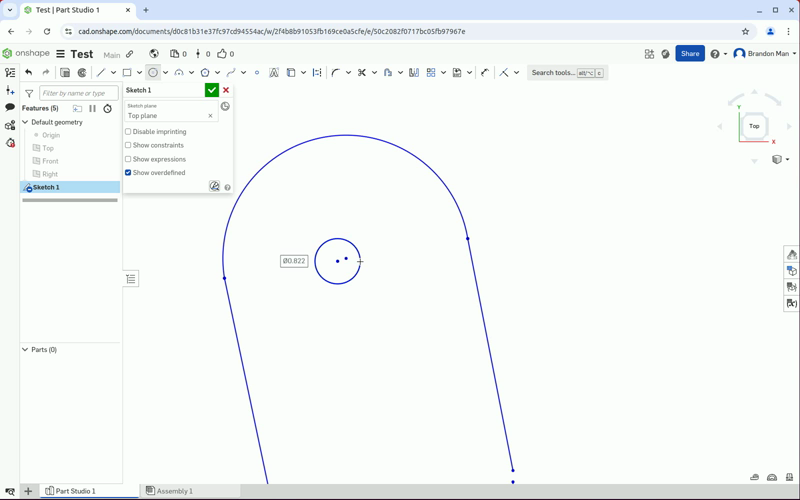
scroll(-6)
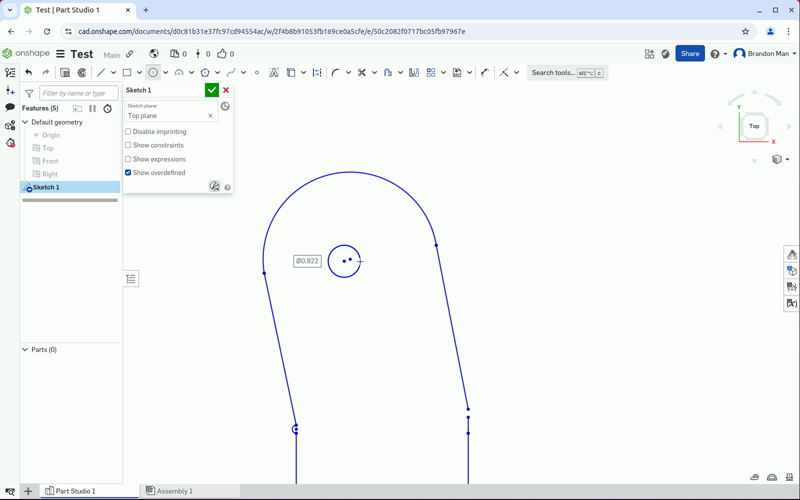
scroll(-6)
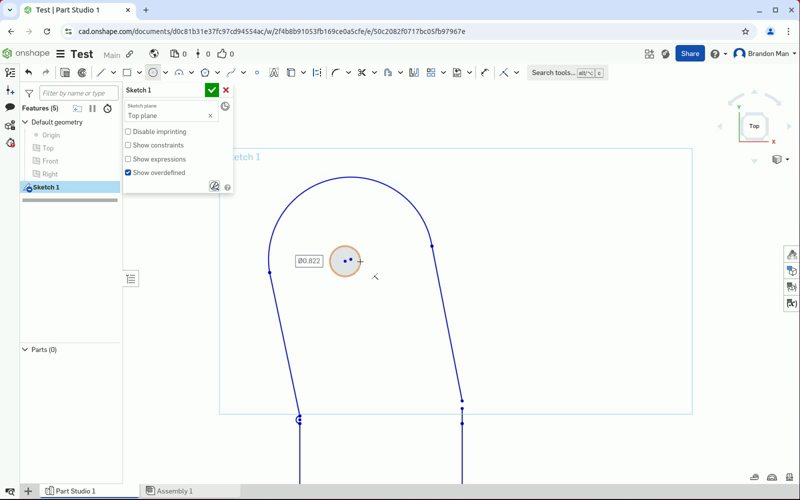
scroll(-6)
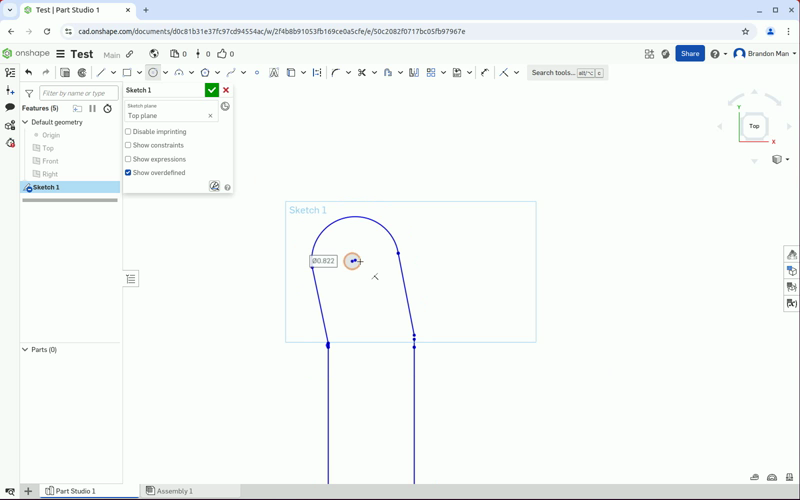
scroll(-6)
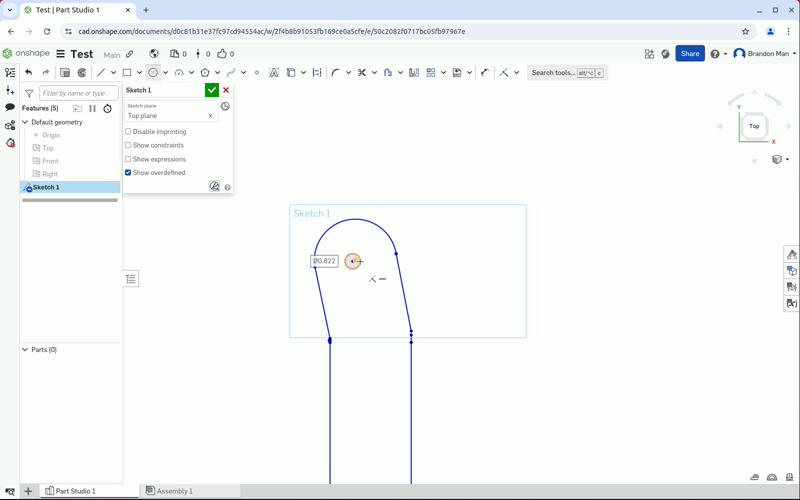
scroll(-6)
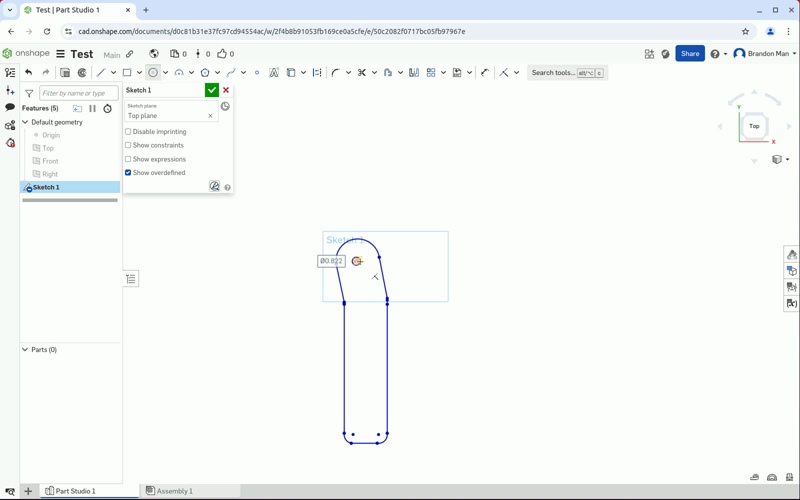
scroll(-6)
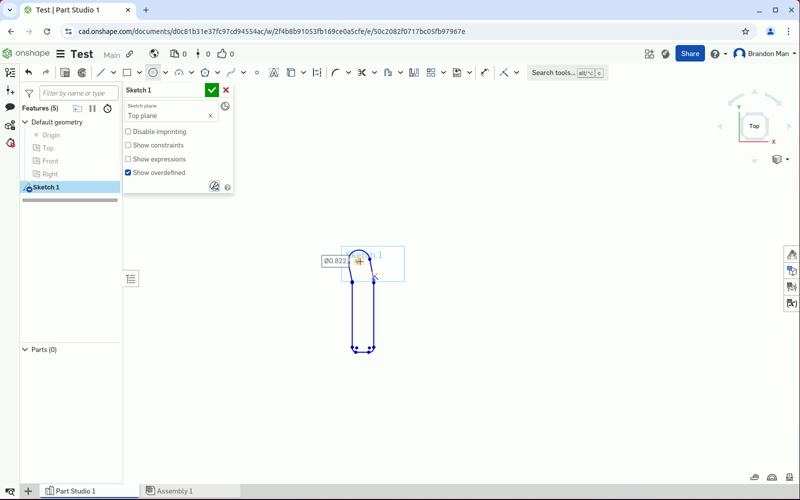
key(esc)
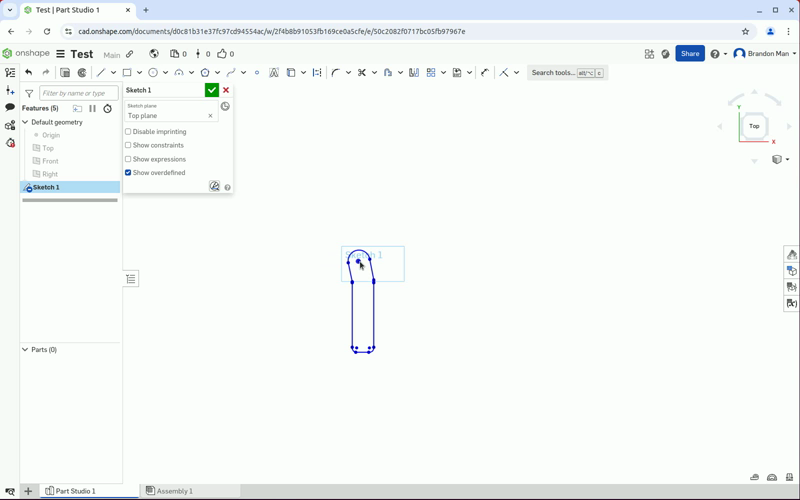
key(c)
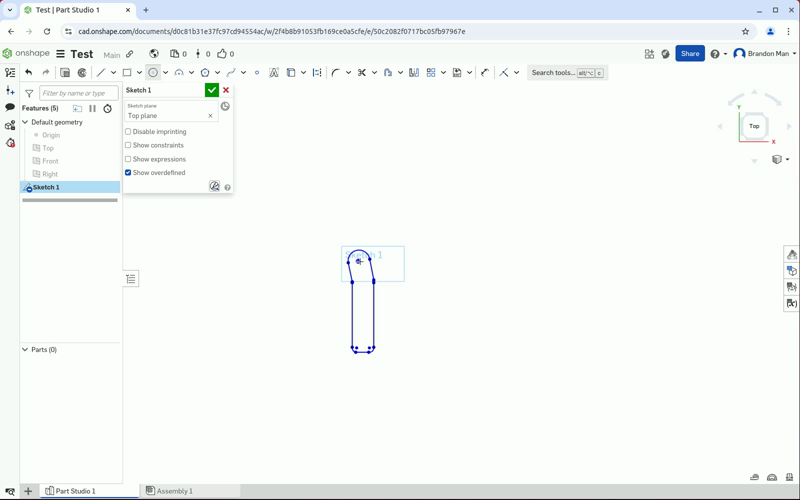
key_down(shift)
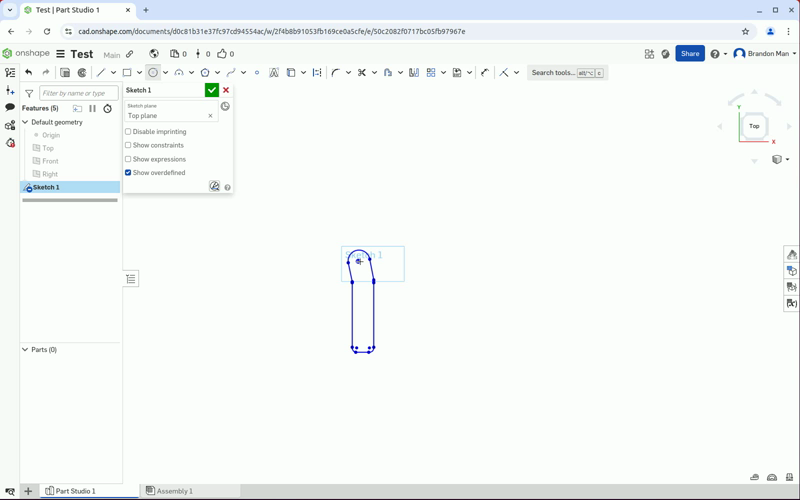
mouse_move(362, 343)
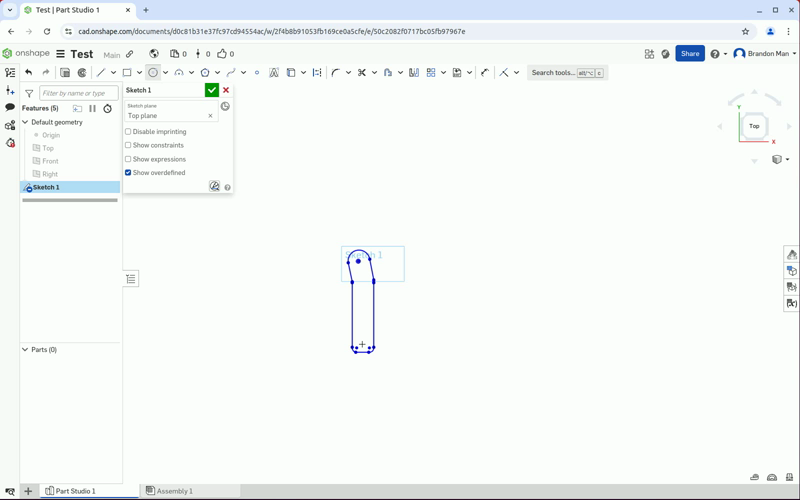
click(362, 343)
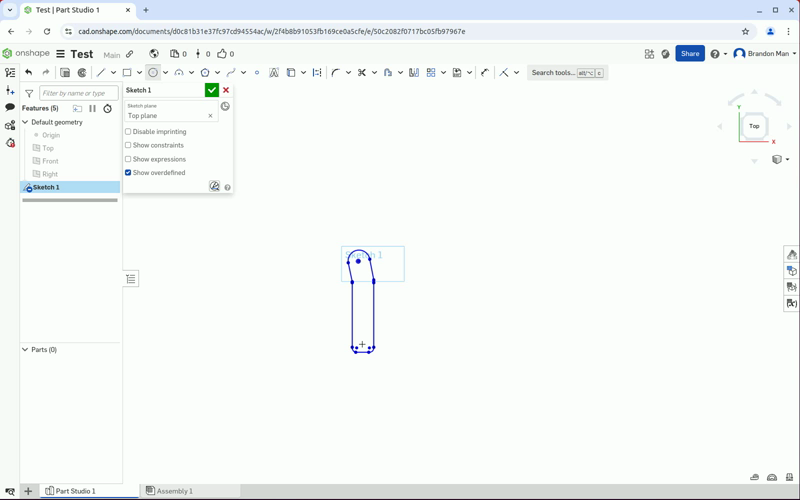
key_up(shift)
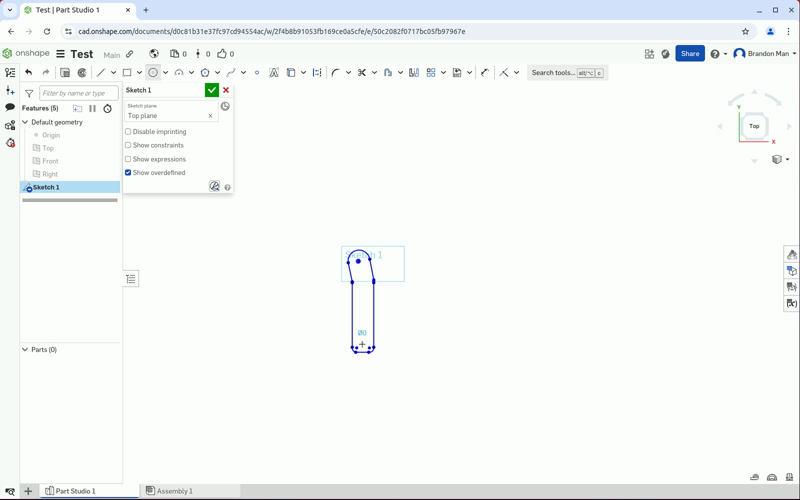
mouse_move(364, 343)
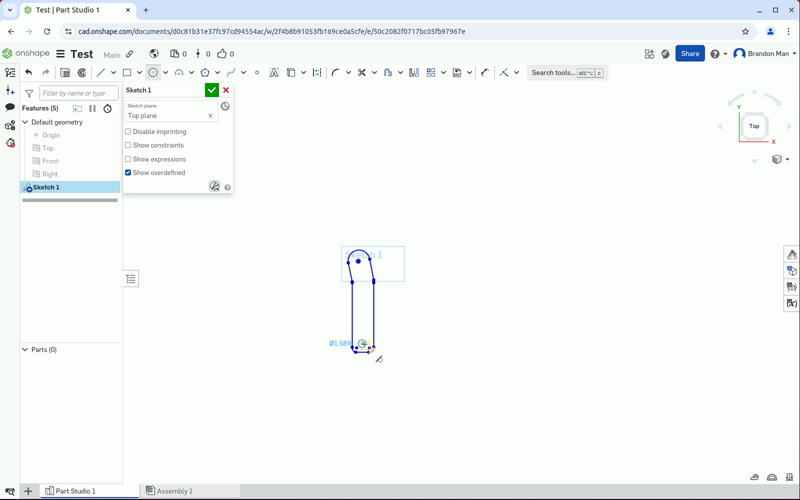
scroll(6)
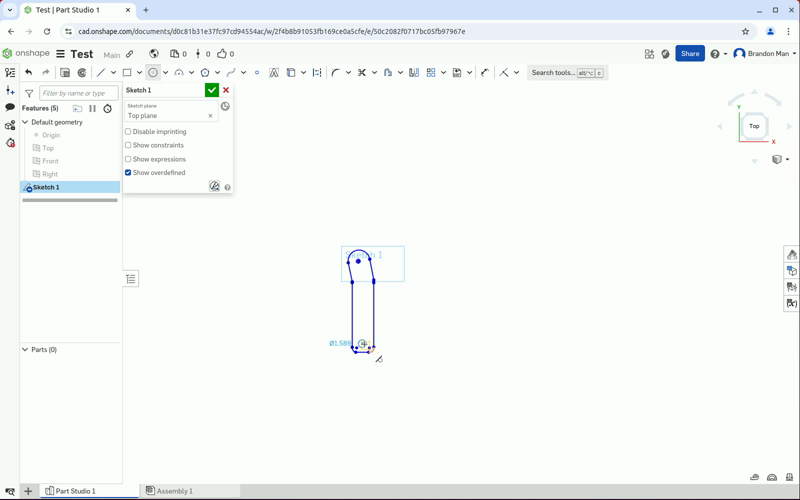
scroll(6)
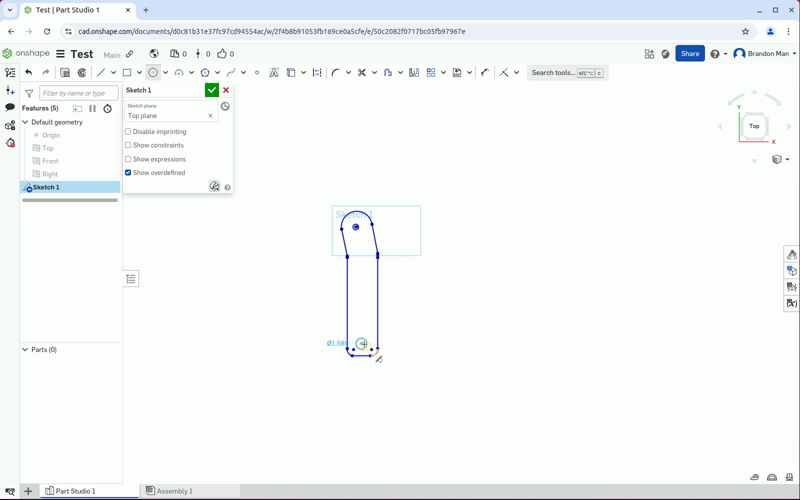
scroll(6)
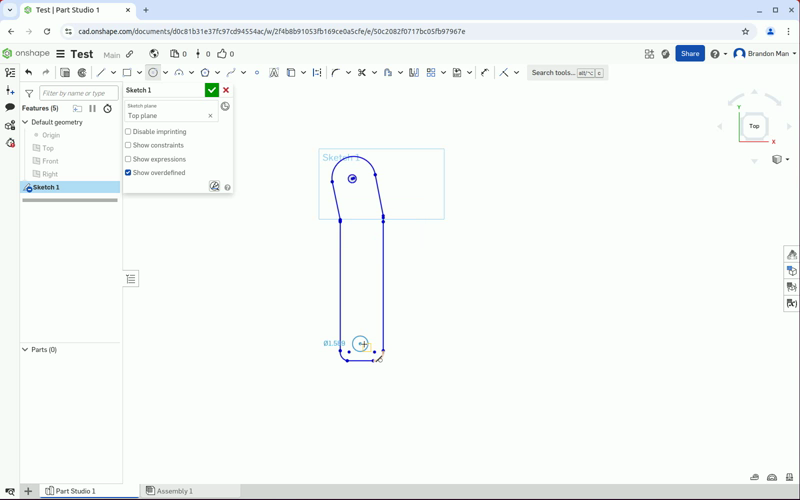
scroll(6)
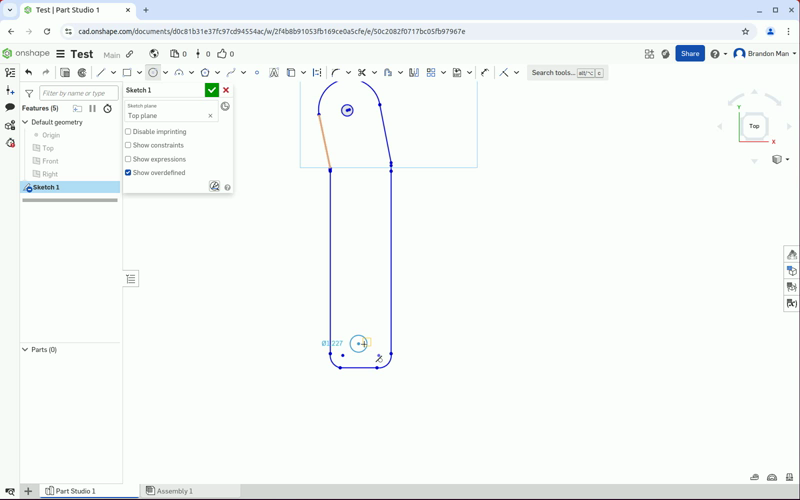
scroll(6)
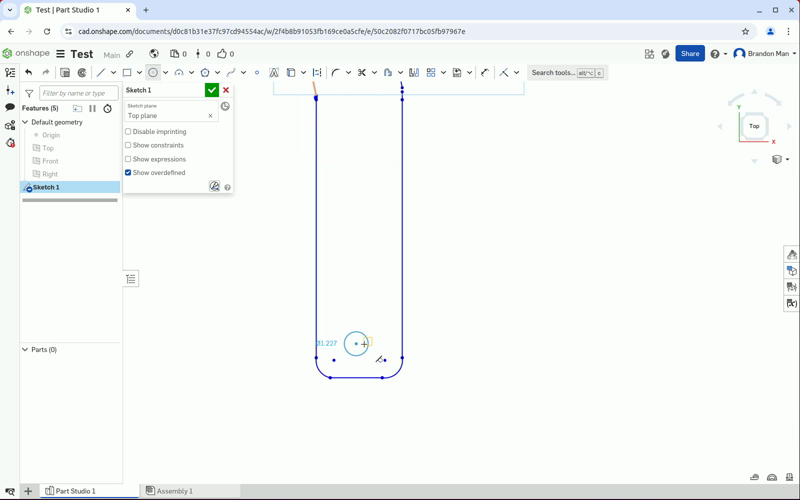
scroll(6)
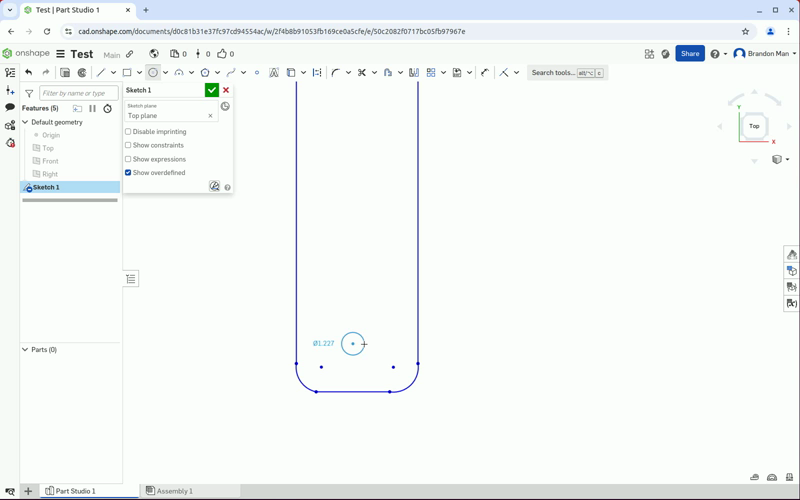
scroll(6)
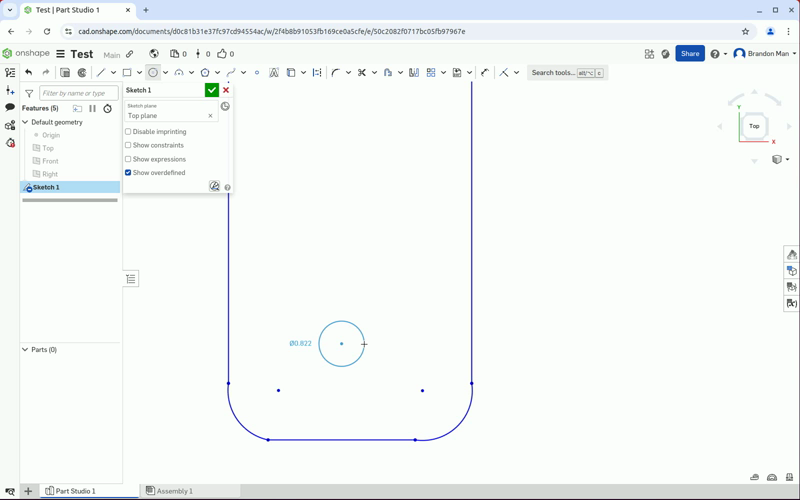
click(364, 343)
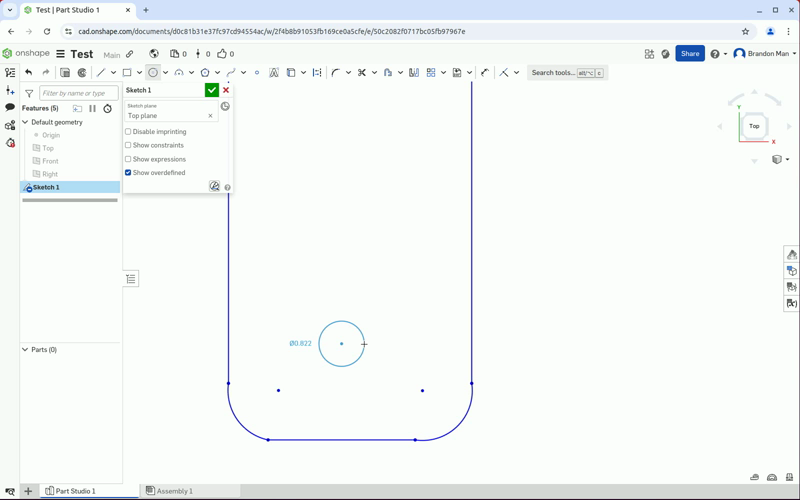
scroll(-6)
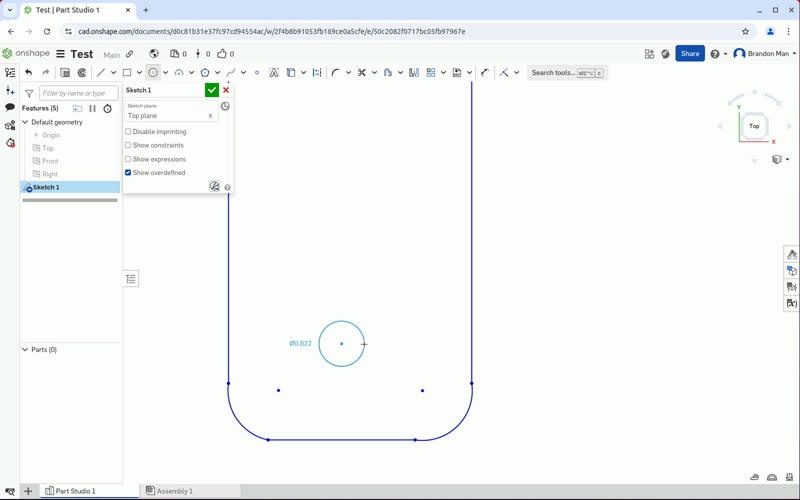
scroll(-6)
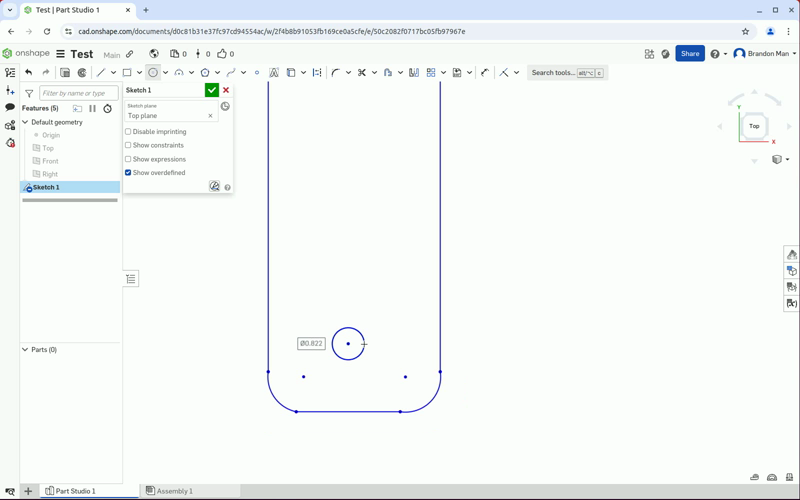
scroll(-6)
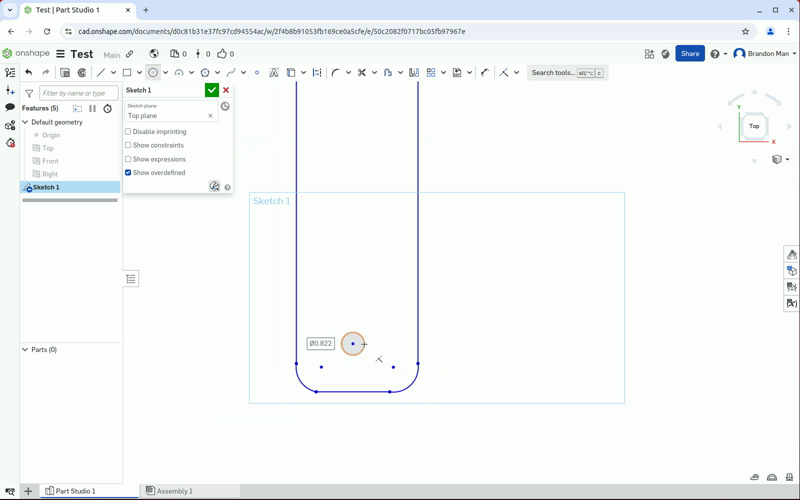
scroll(-6)
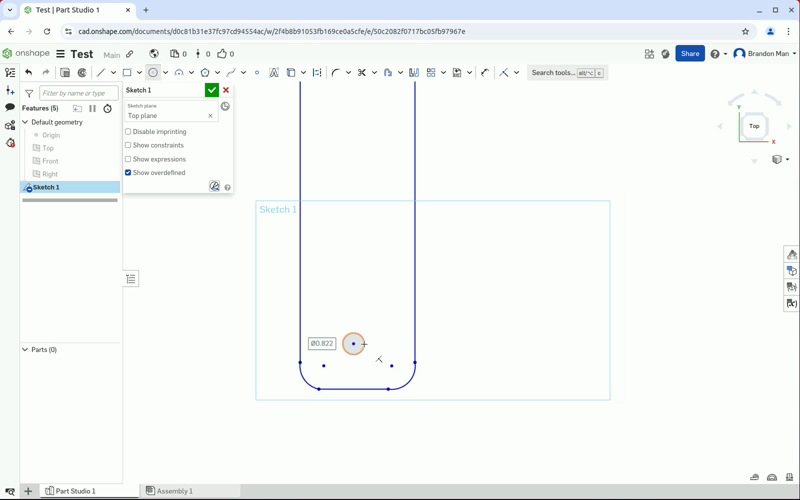
scroll(-6)
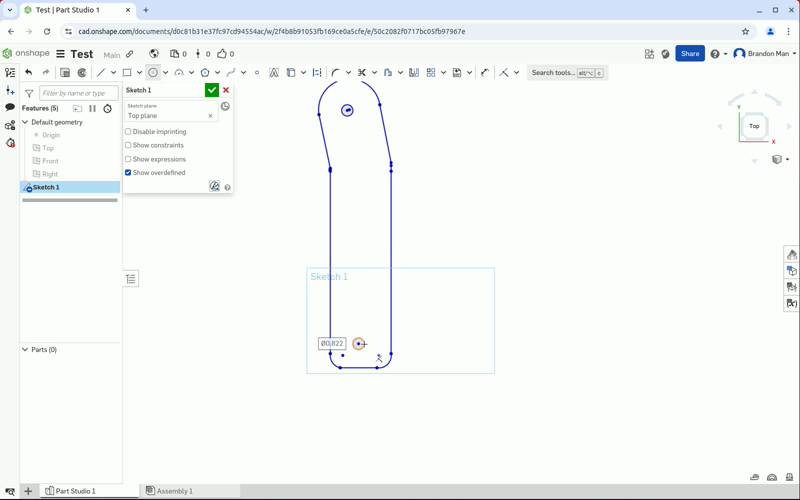
scroll(-6)
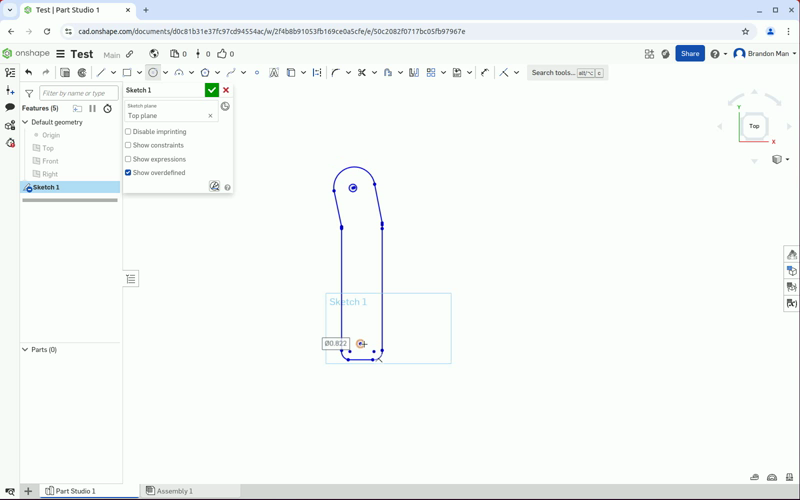
scroll(-6)
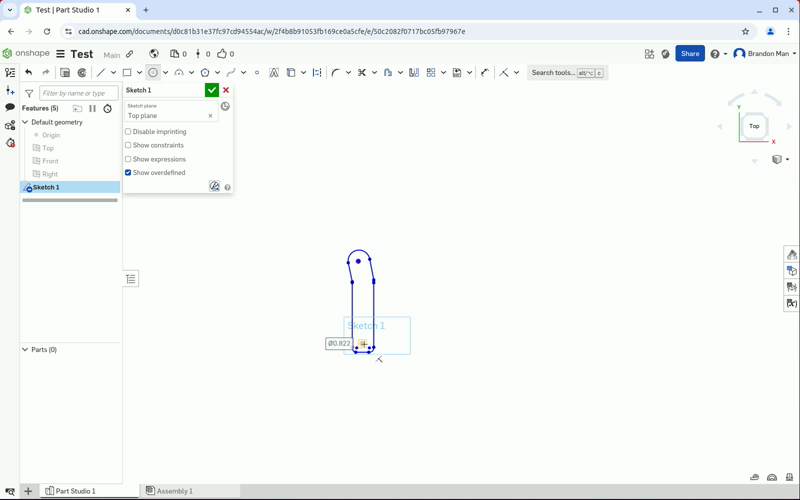
key(esc)
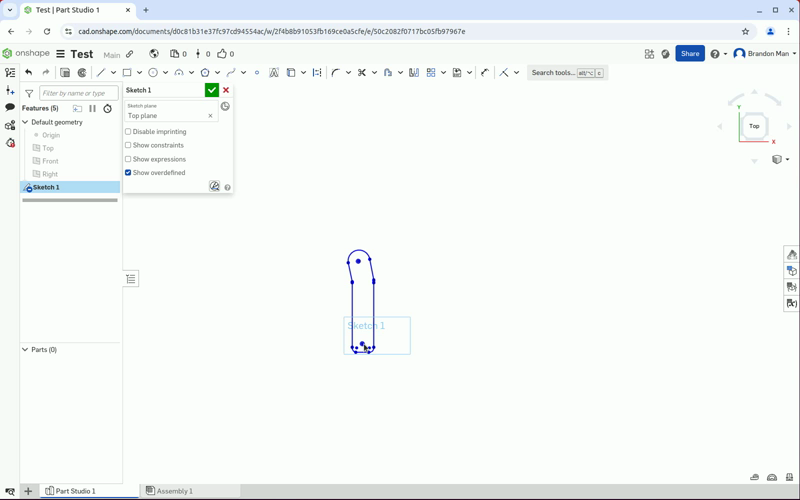
key(c)
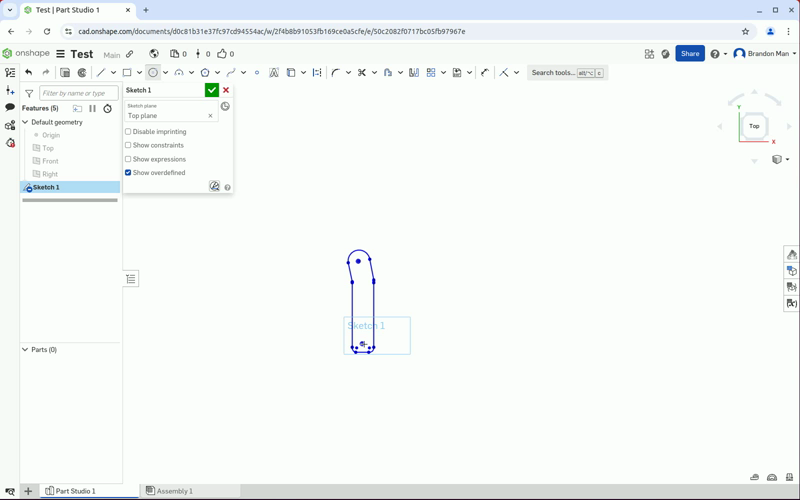
key_down(shift)
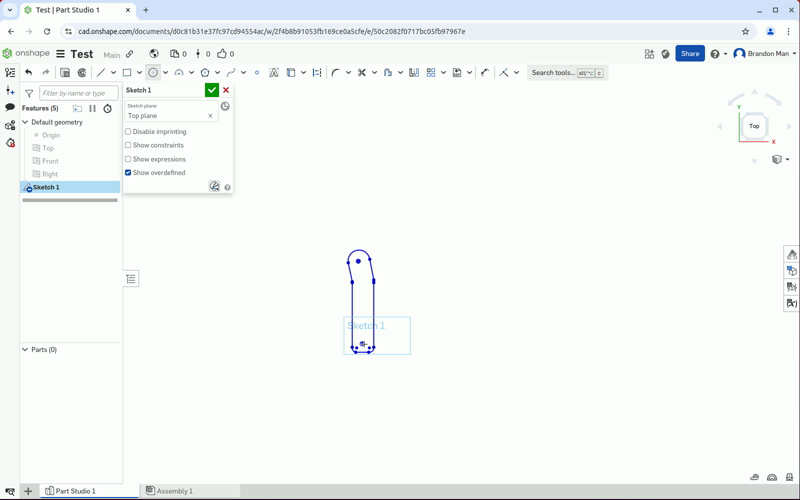
mouse_move(362, 291)
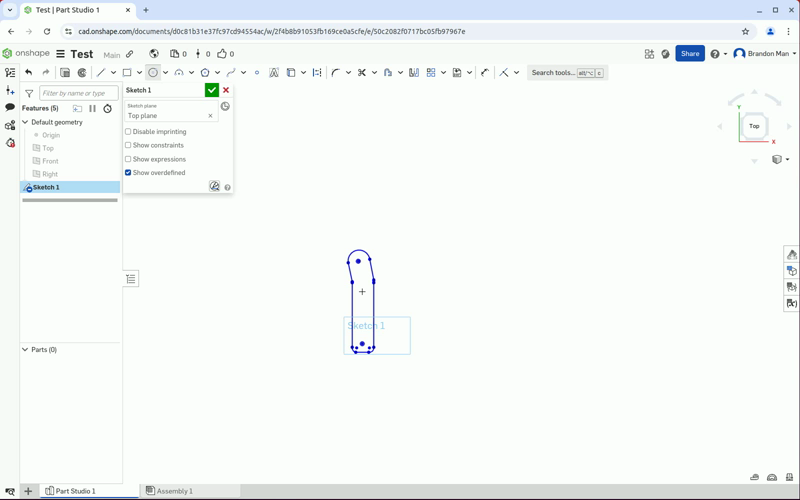
click(362, 291)
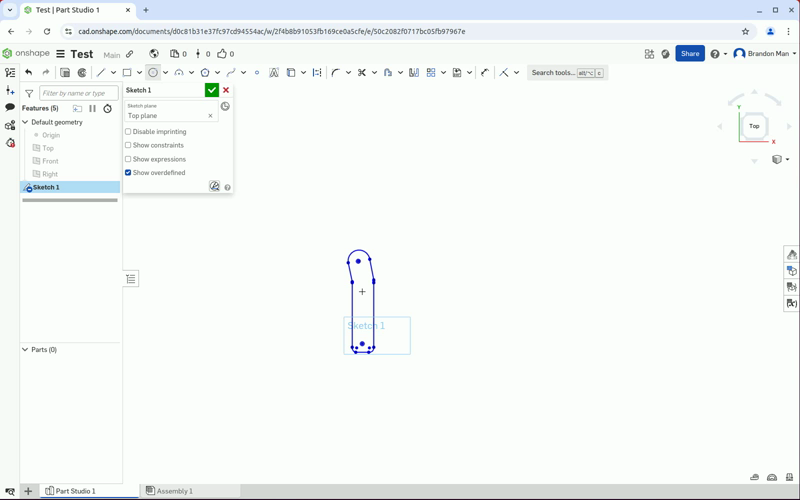
key_up(shift)
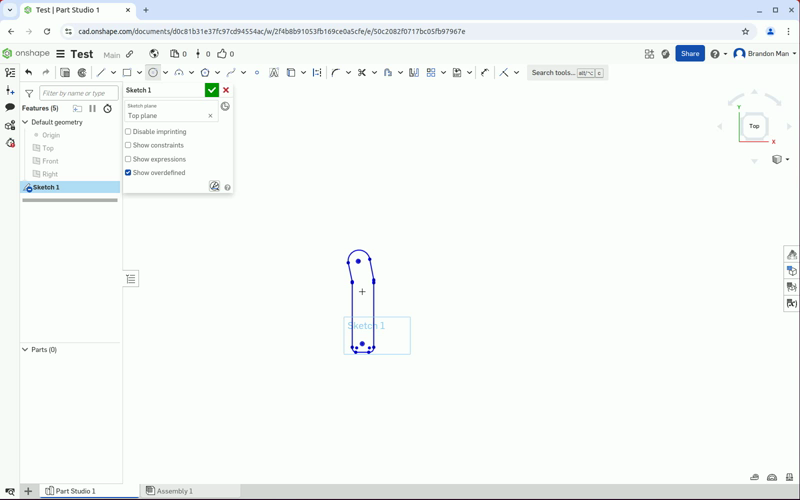
mouse_move(364, 291)
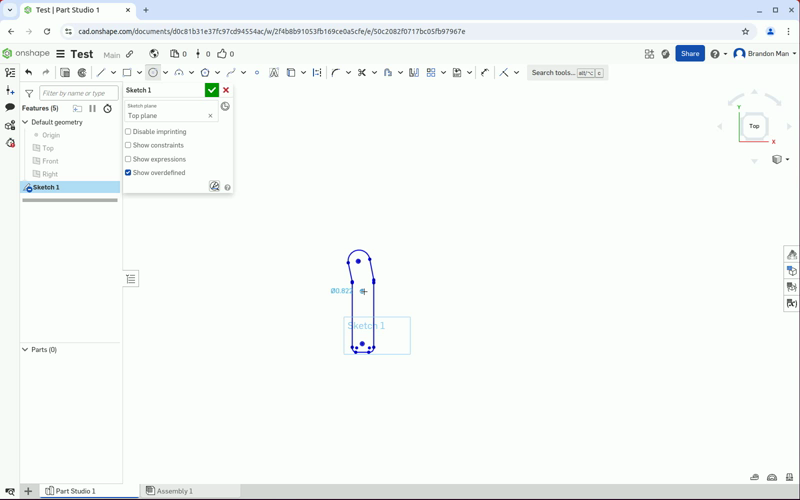
scroll(6)
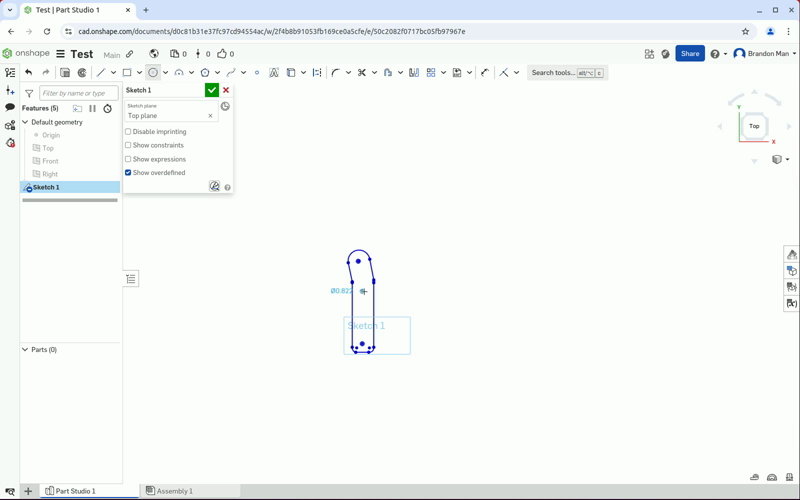
scroll(6)
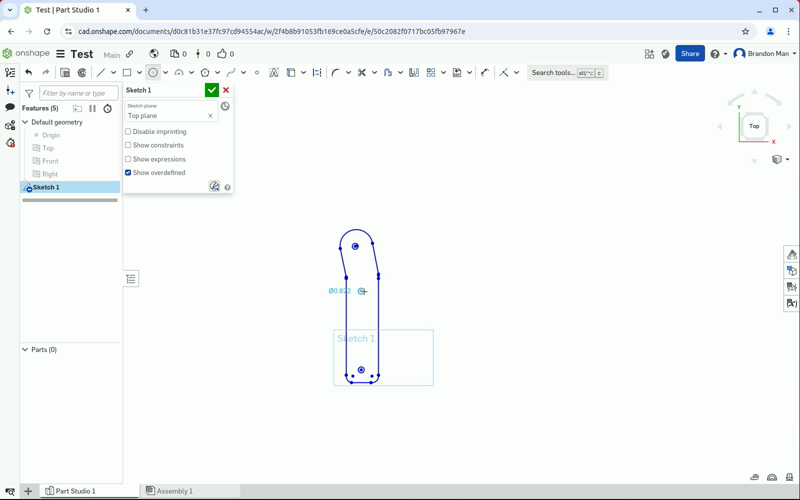
scroll(6)
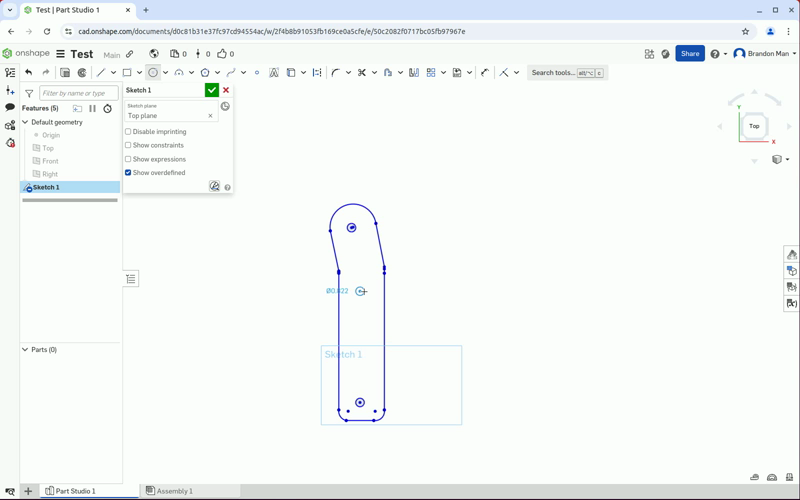
scroll(6)
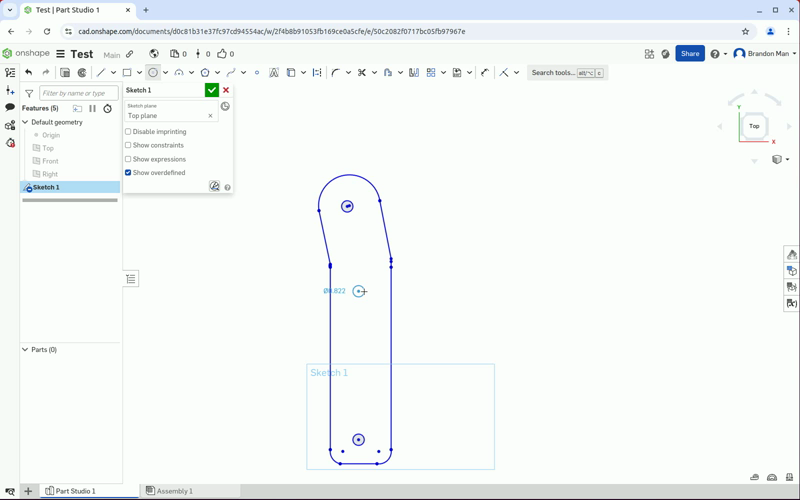
scroll(6)
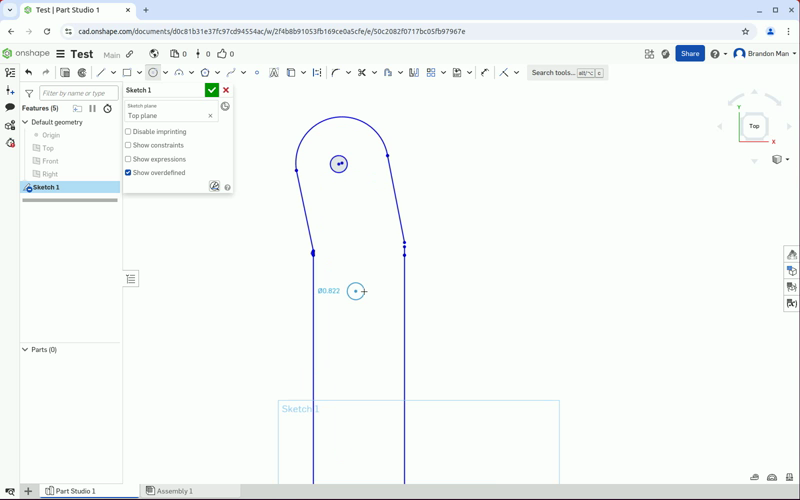
scroll(6)
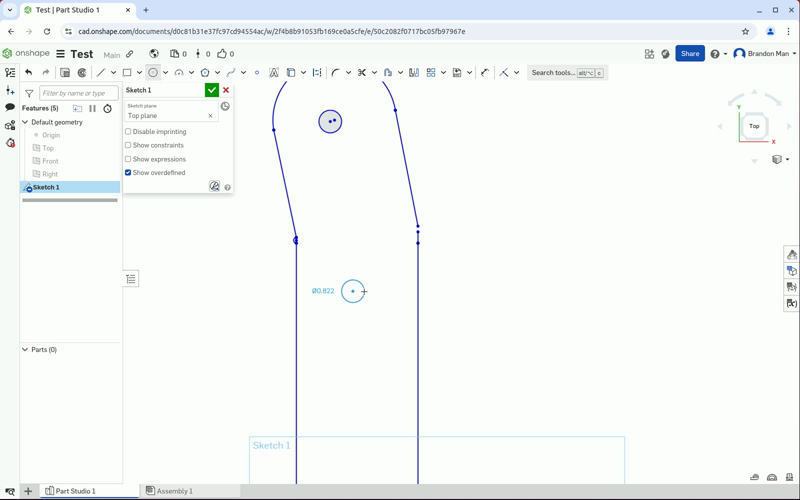
scroll(6)
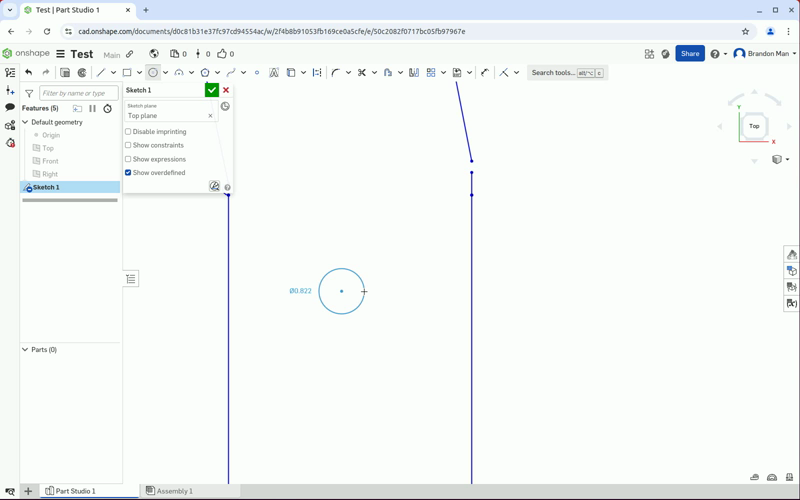
click(364, 291)
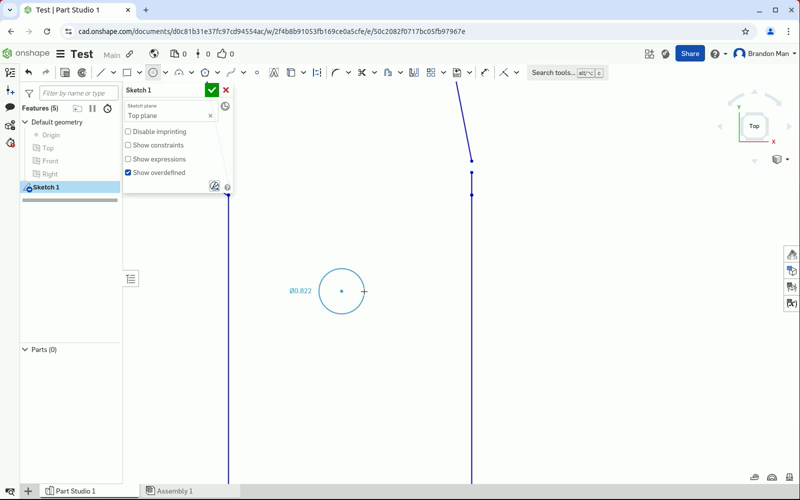
scroll(-6)
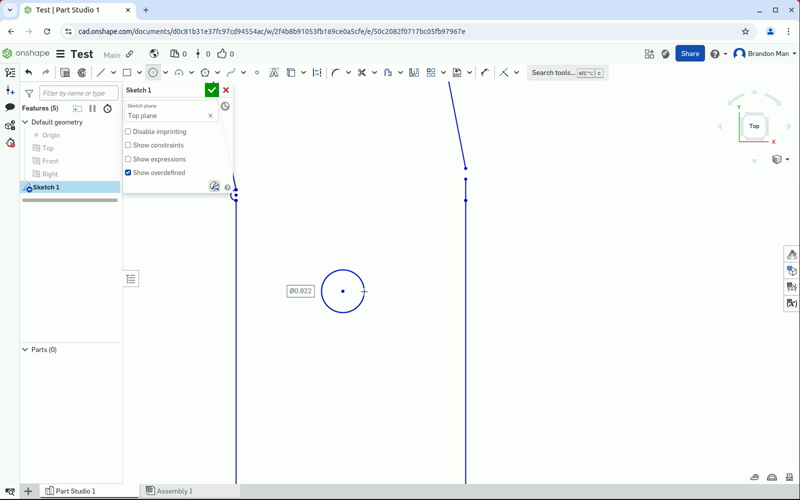
scroll(-6)
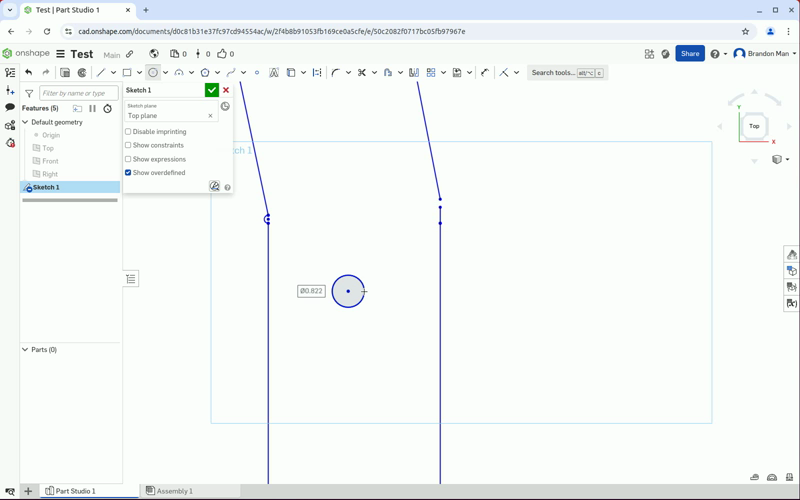
scroll(-6)
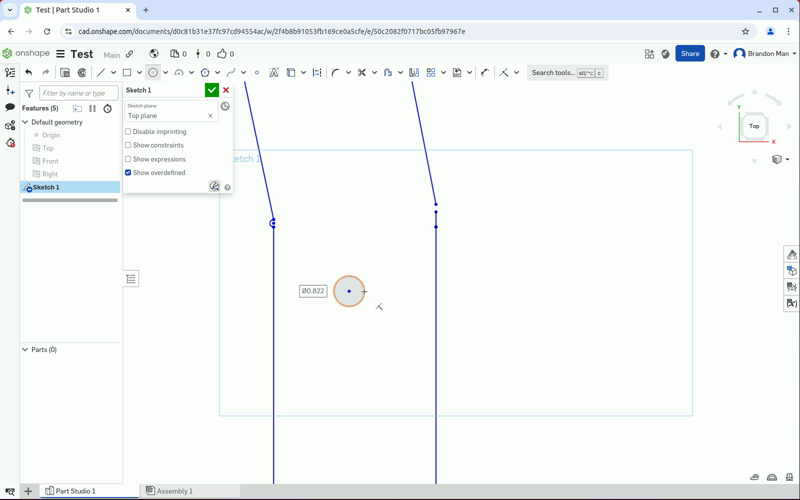
scroll(-6)
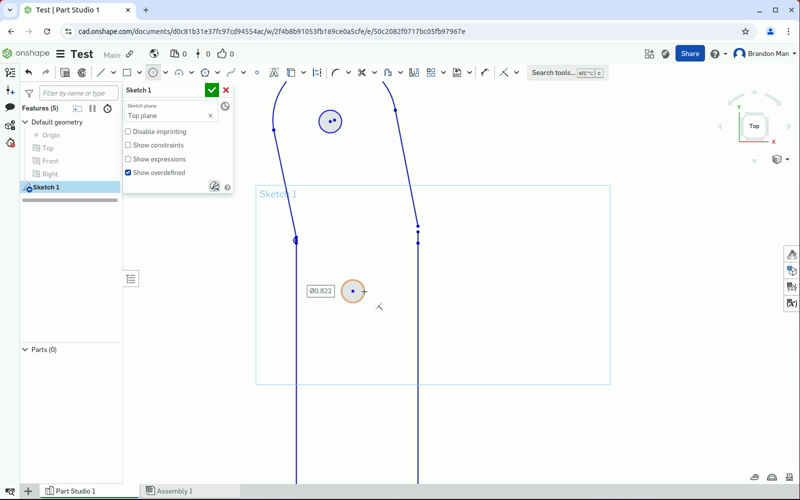
scroll(-6)
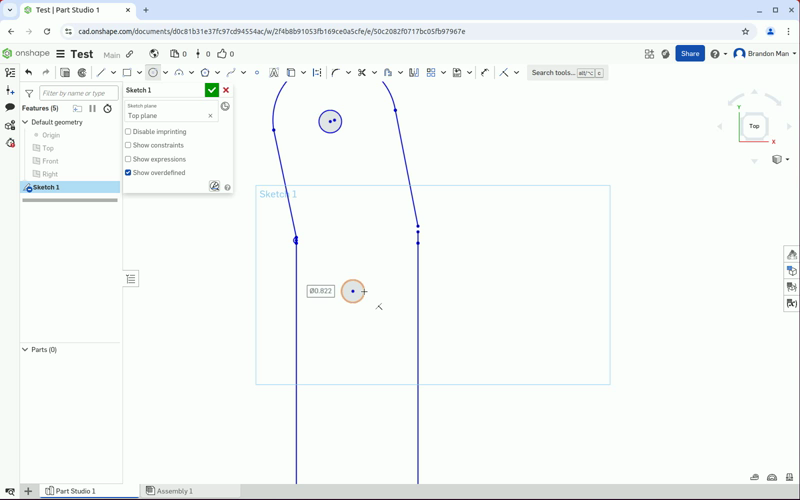
scroll(-6)
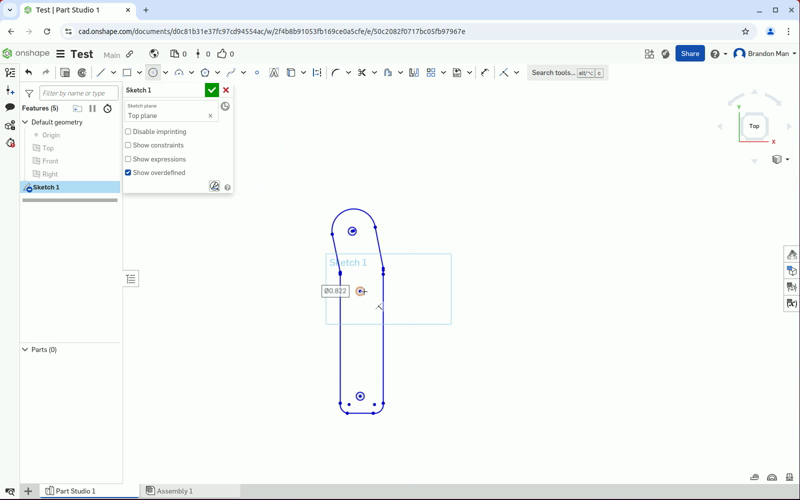
scroll(-6)
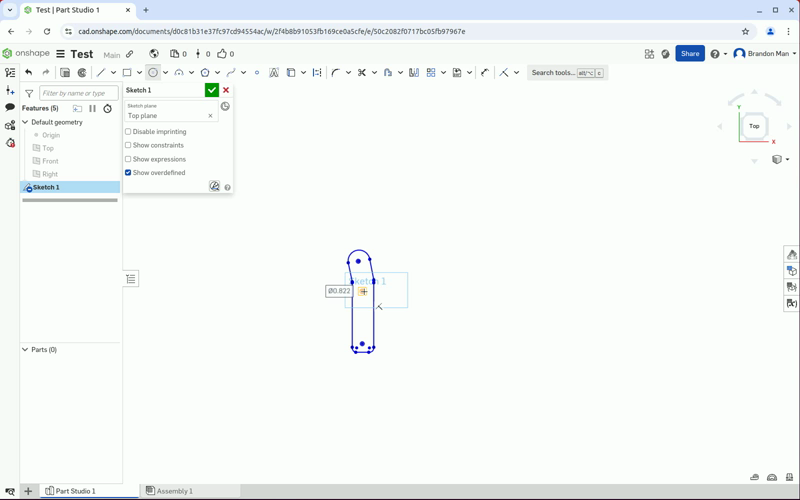
key(esc)
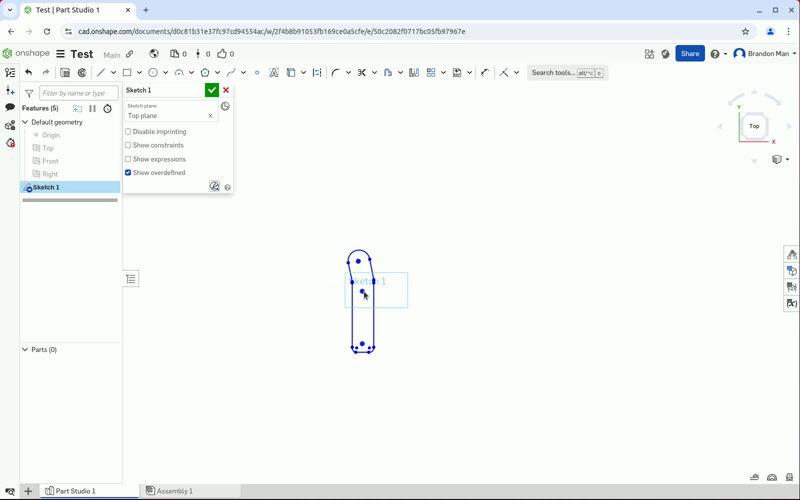
mouse_move(358, 328)
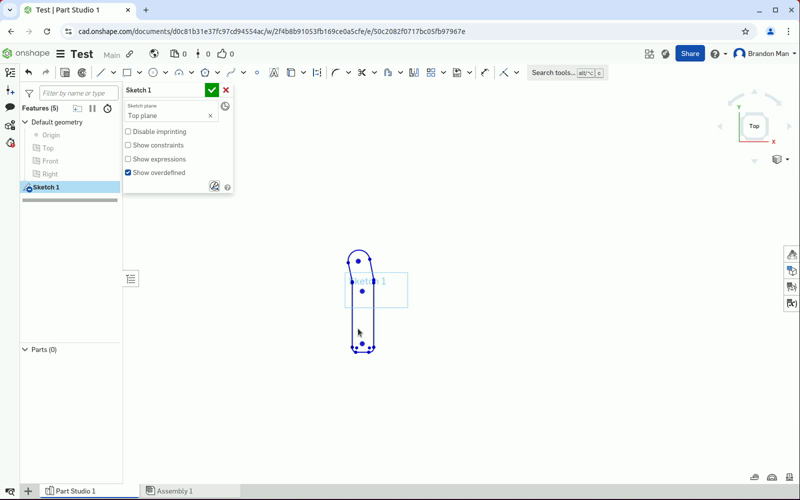
click(358, 328)
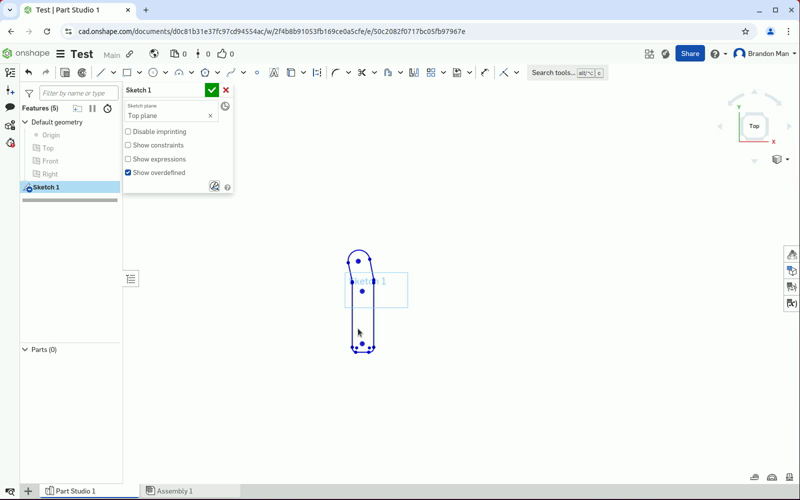
mouse_move(73, 352)
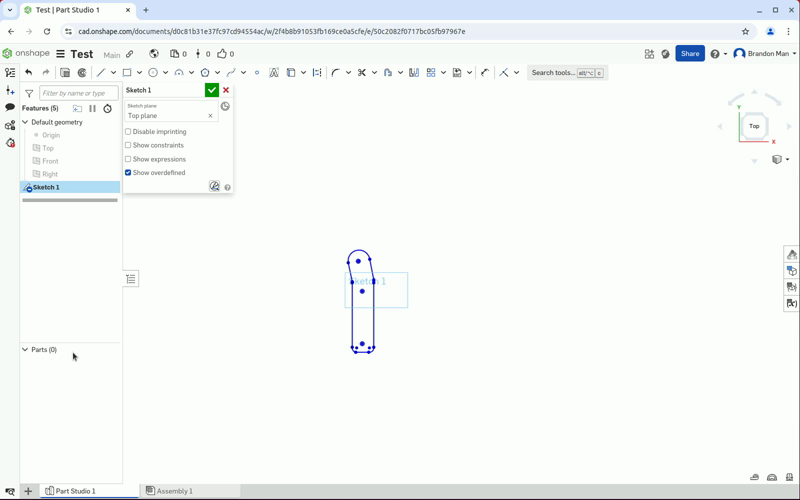
key(shift+y)
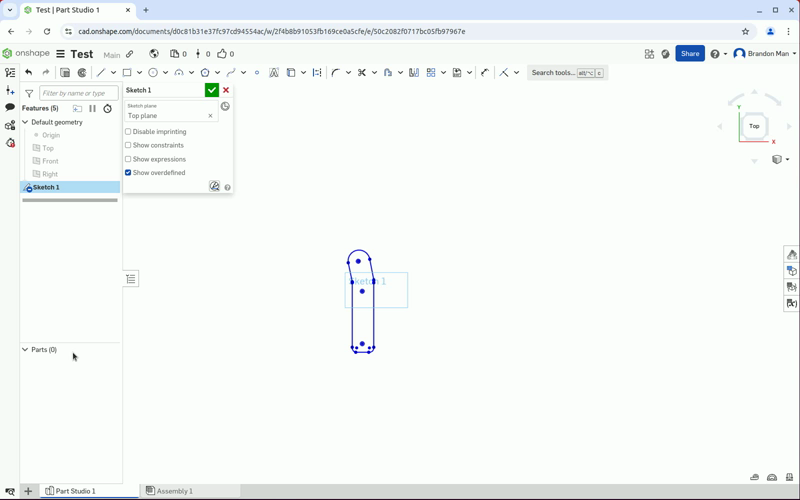
key(shift+e)
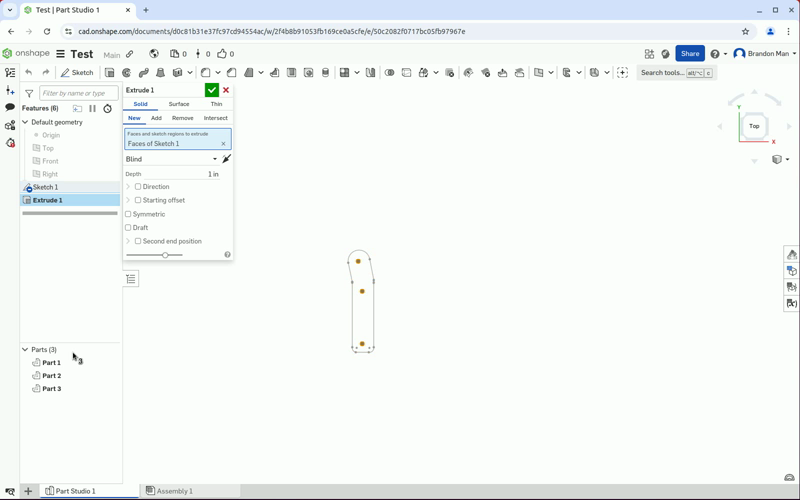
mouse_move(143, 106)
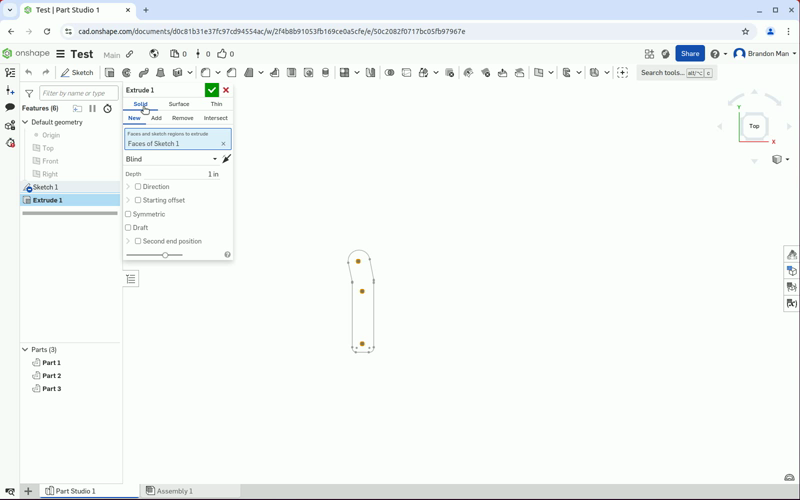
click(143, 106)
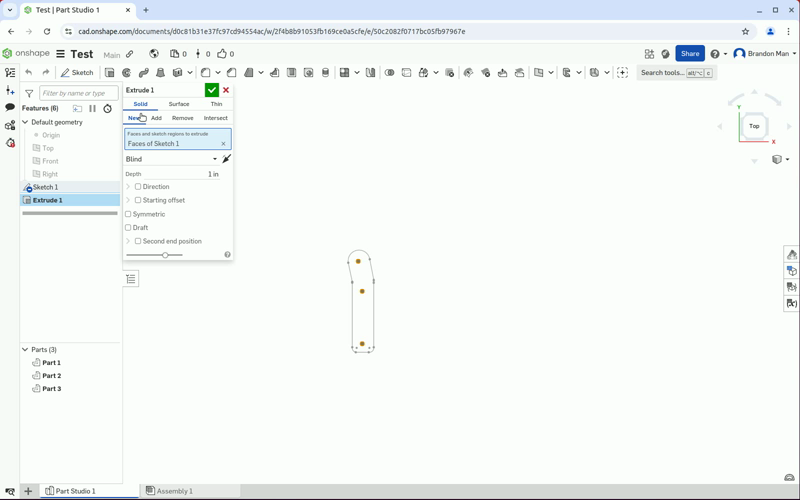
mouse_move(137, 120)
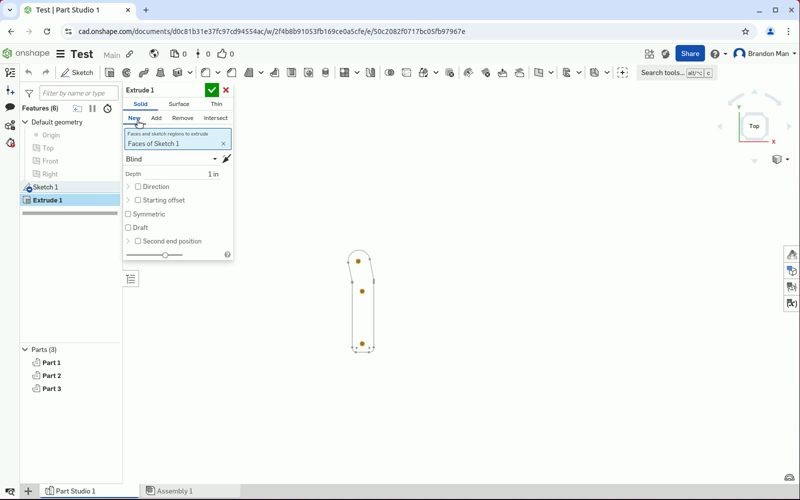
click(137, 120)
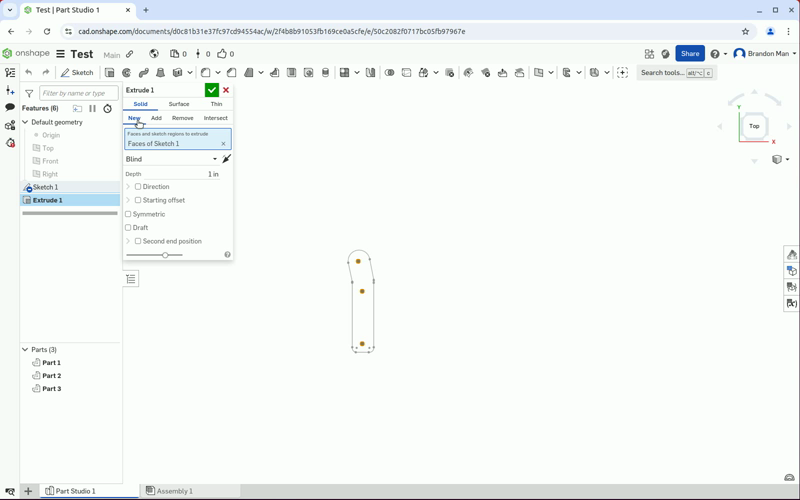
key(tab, 4)
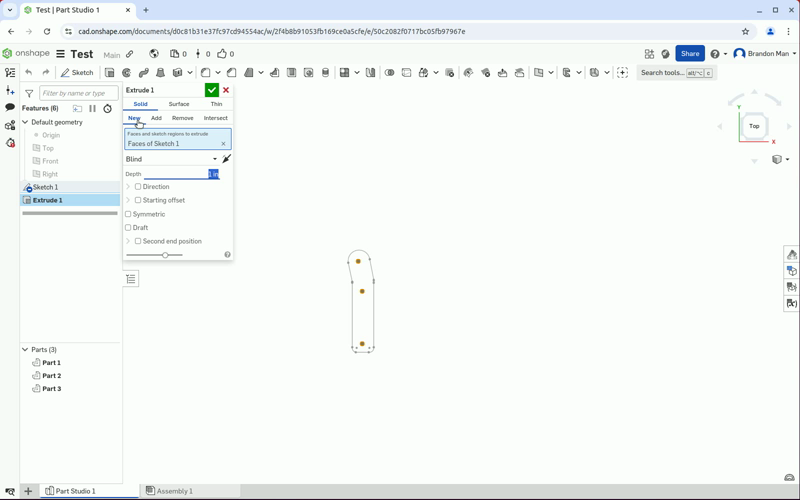
text(0.963)
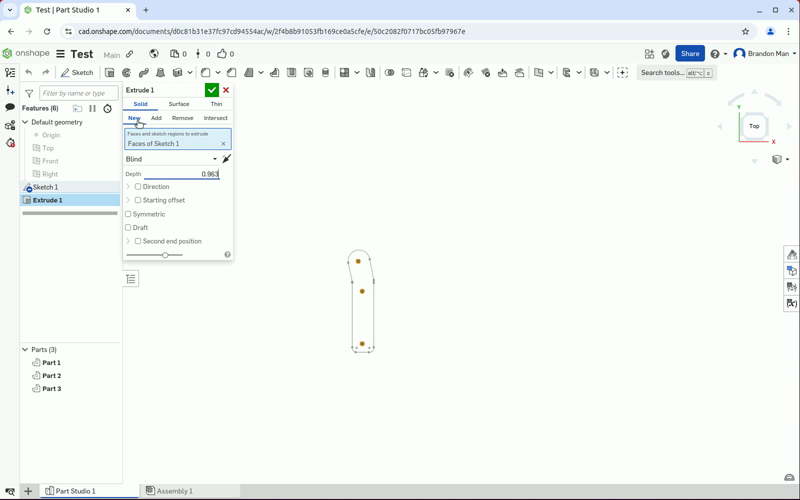
key(enter)
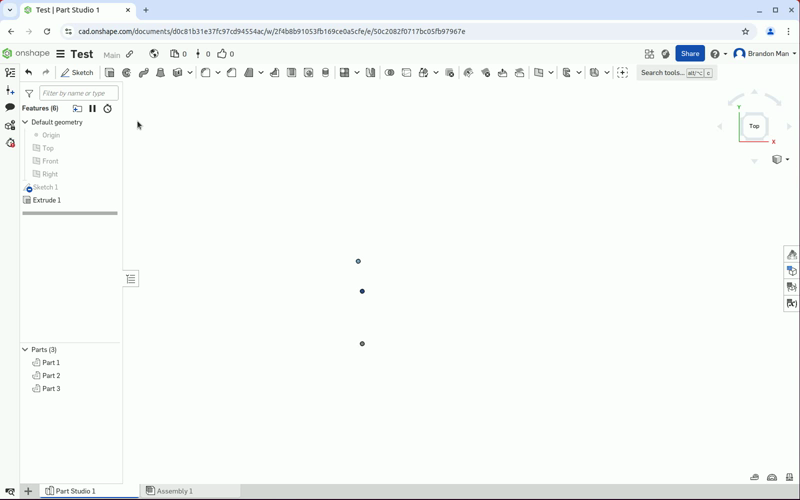
key(shift+h)
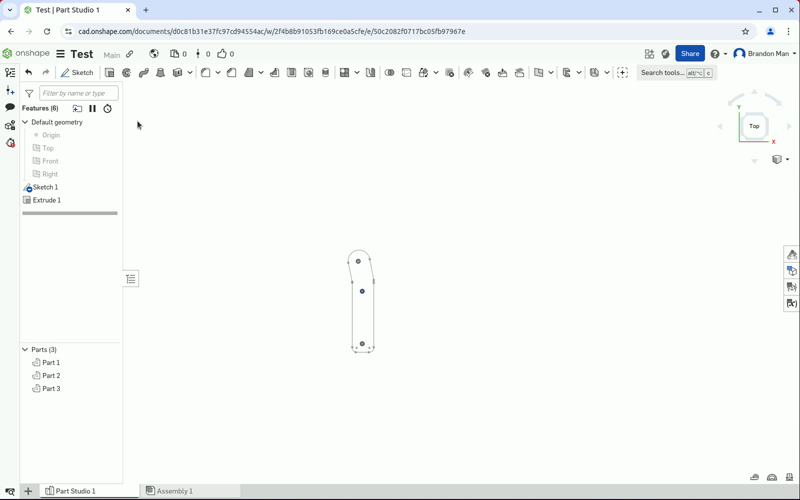
key(shift+h)
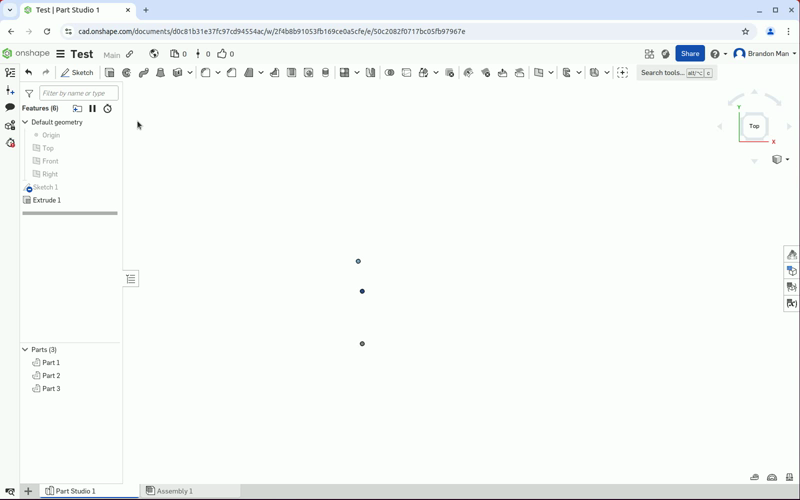
mouse_move(73, 189)
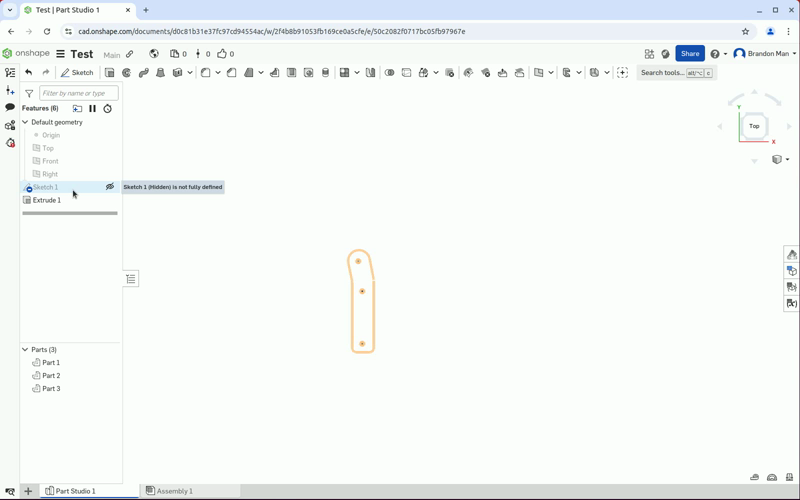
click(73, 189)
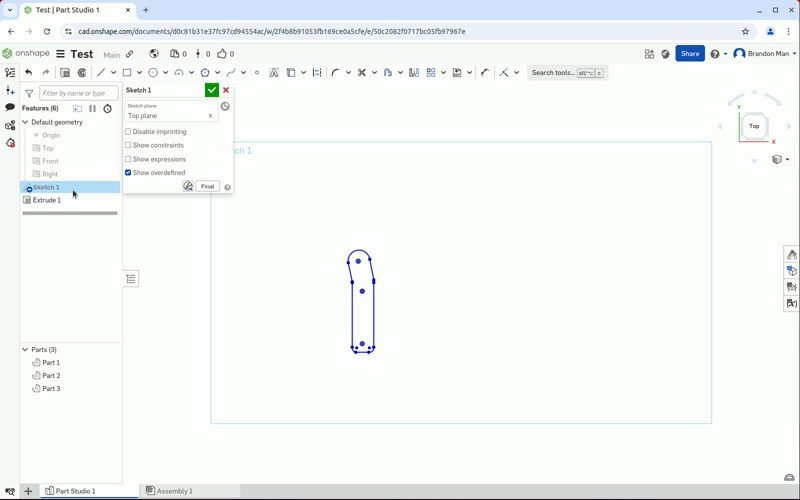
mouse_move(229, 92)
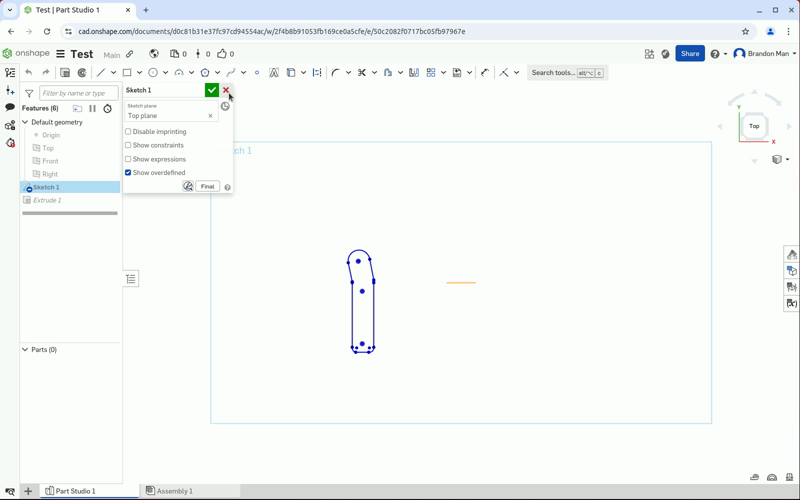
click(229, 92)
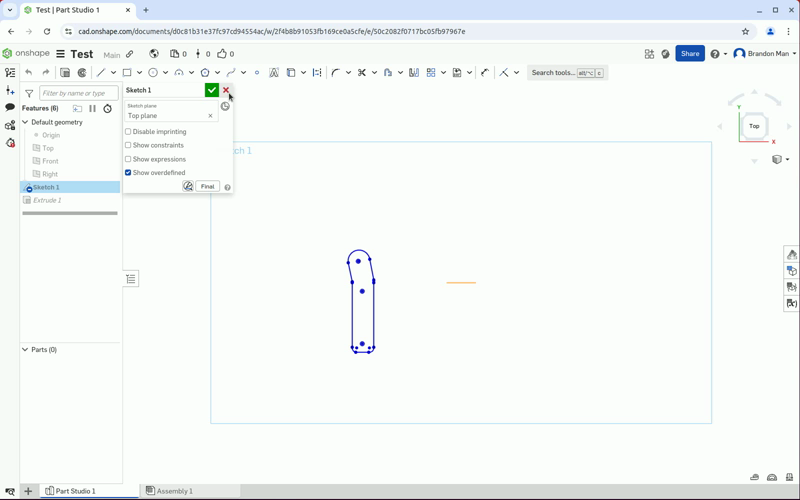
key(shift+s)
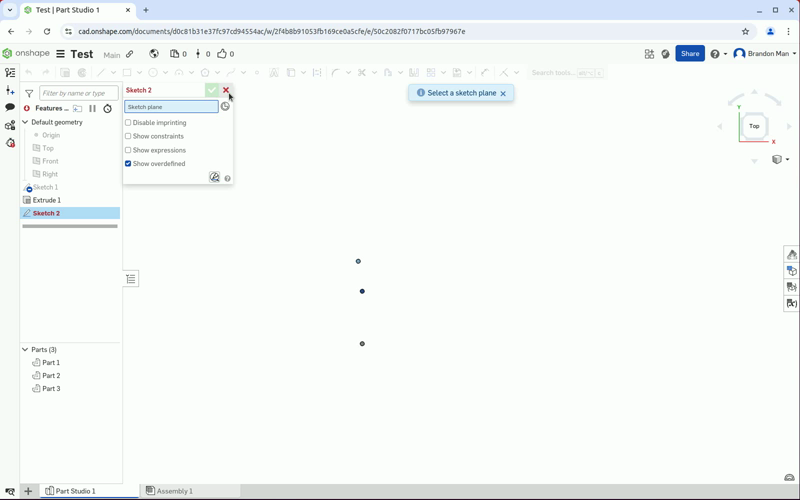
mouse_move(73, 150)
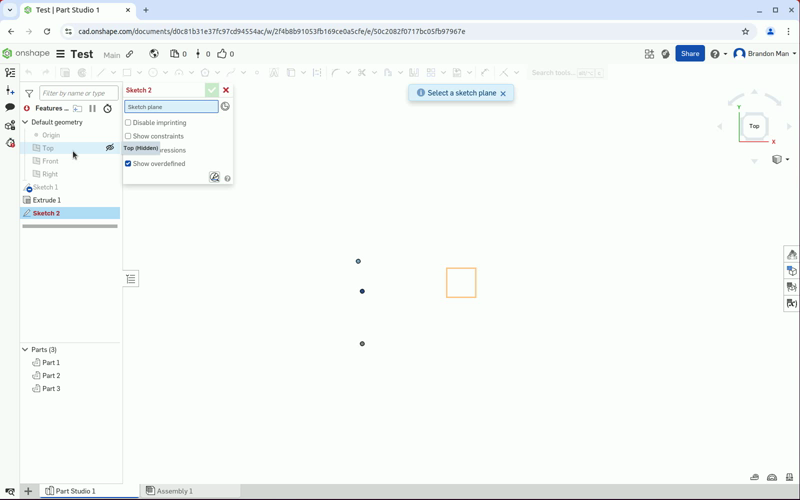
click(73, 150)
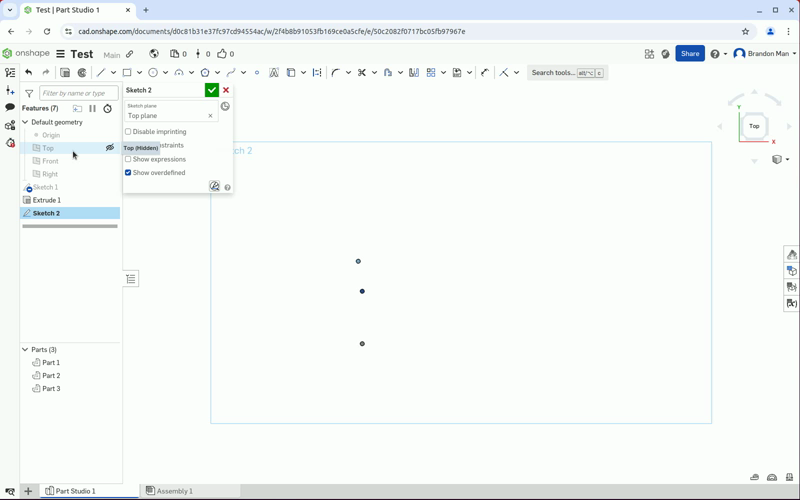
mouse_move(73, 352)
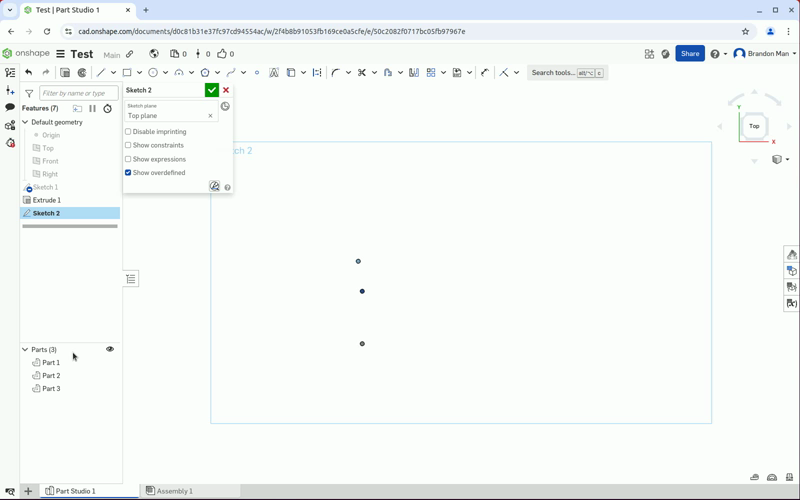
key(y)
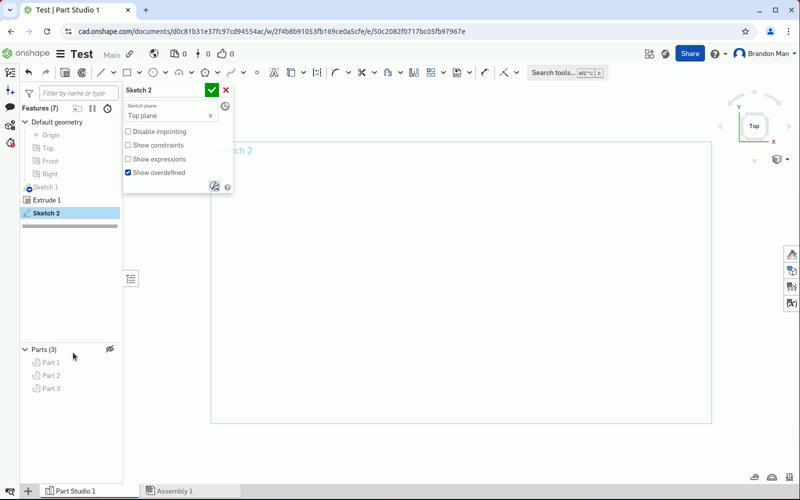
key(a)
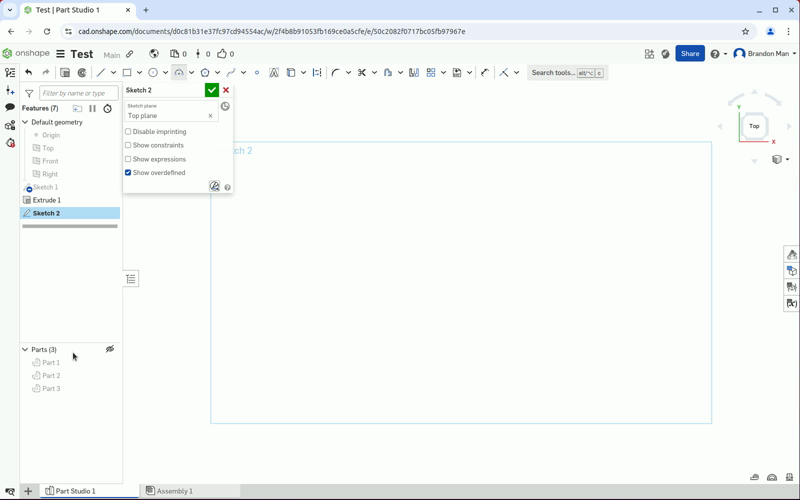
key_down(shift)
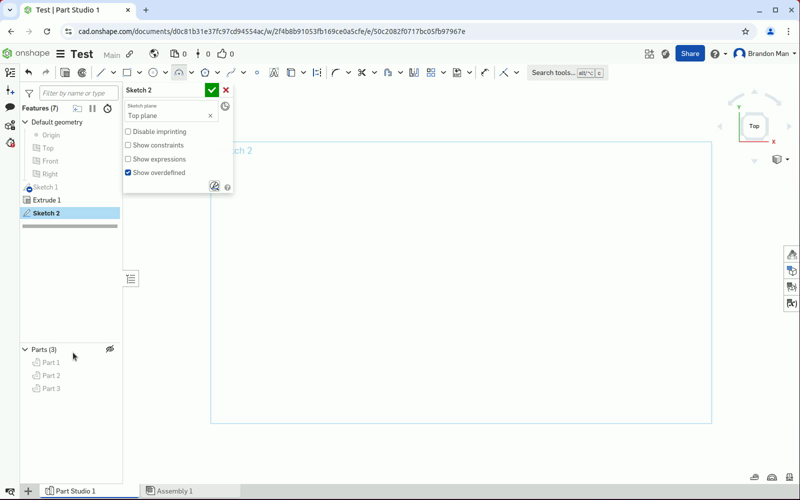
mouse_move(547, 348)
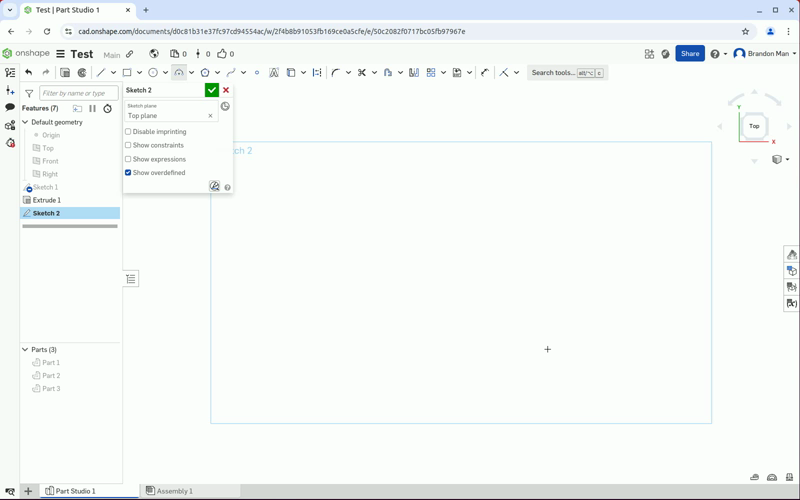
click(547, 348)
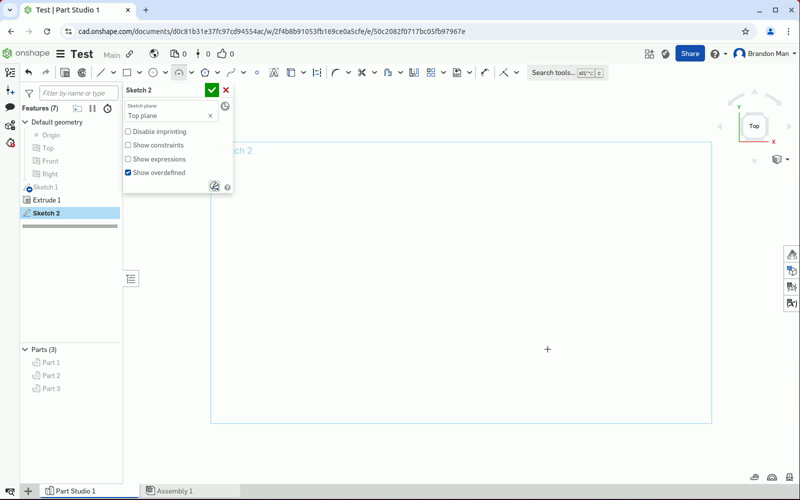
key_up(shift)
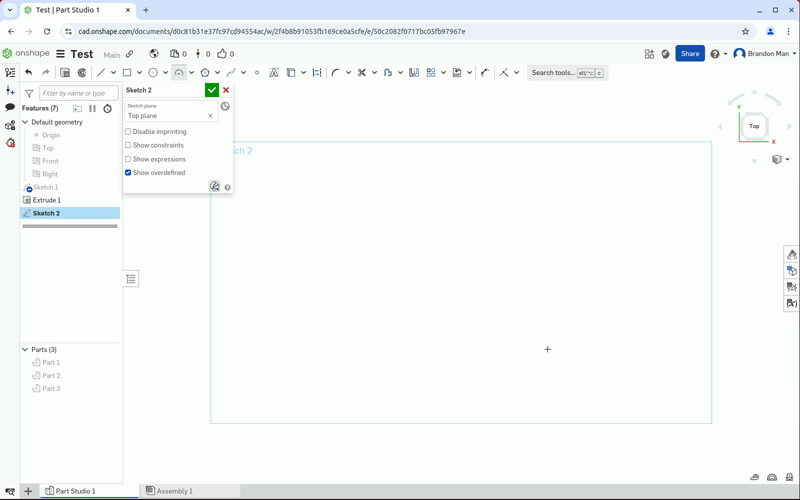
key_down(shift)
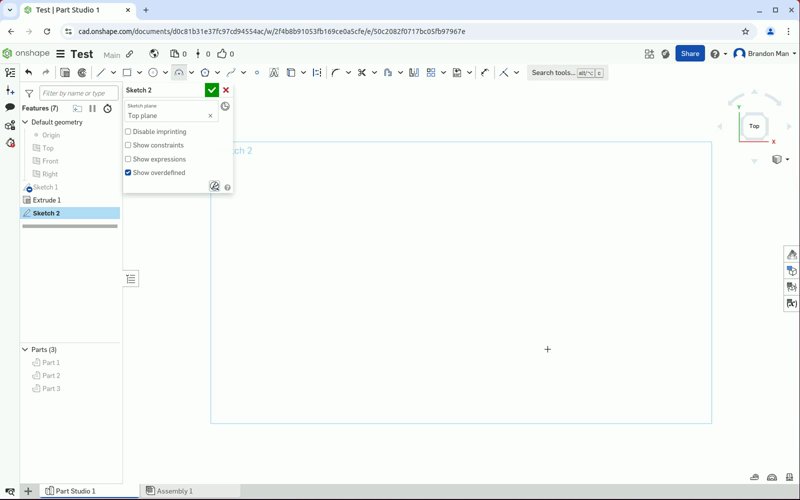
mouse_move(551, 352)
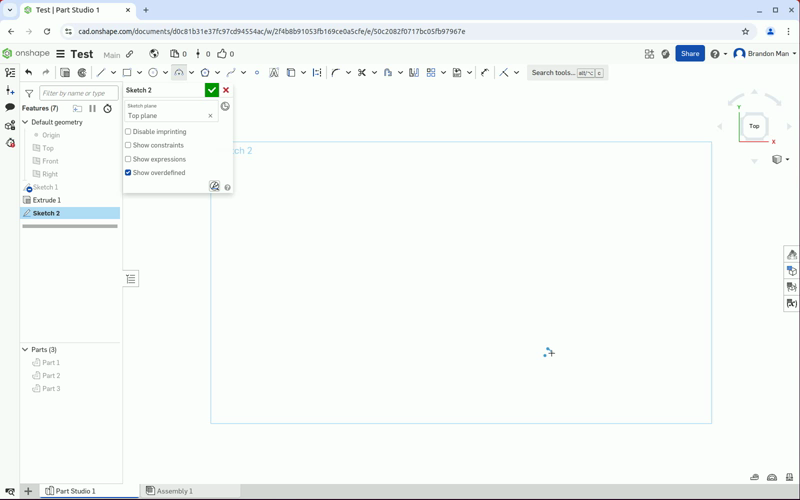
scroll(6)
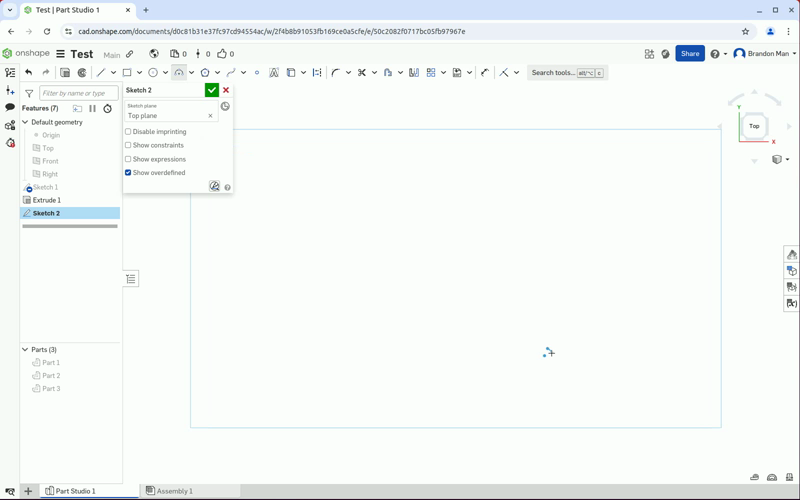
scroll(6)
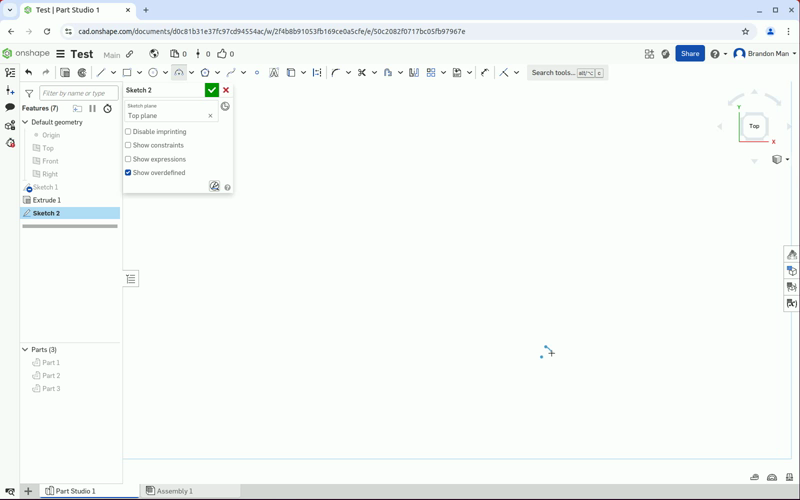
scroll(6)
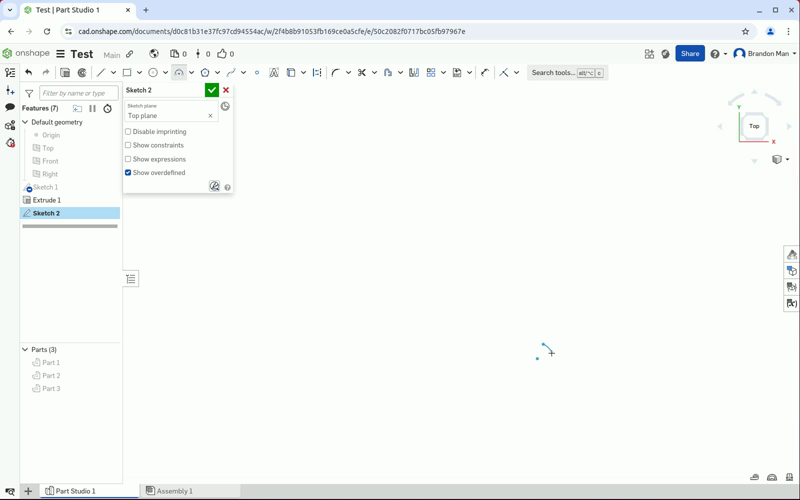
scroll(6)
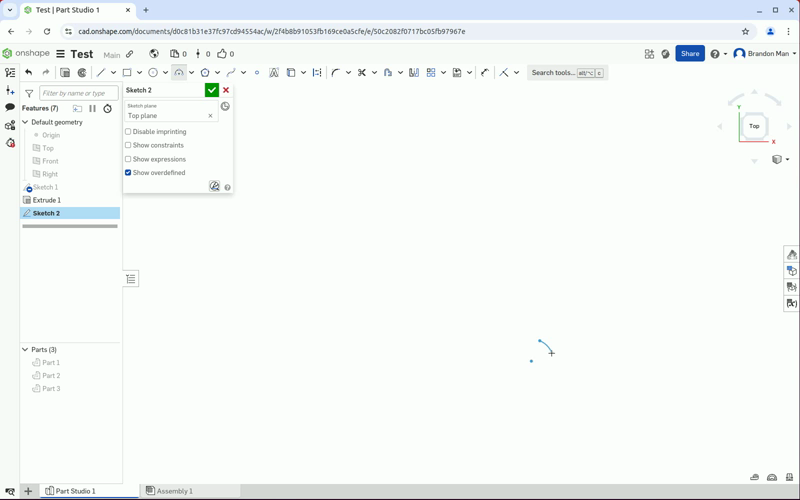
scroll(6)
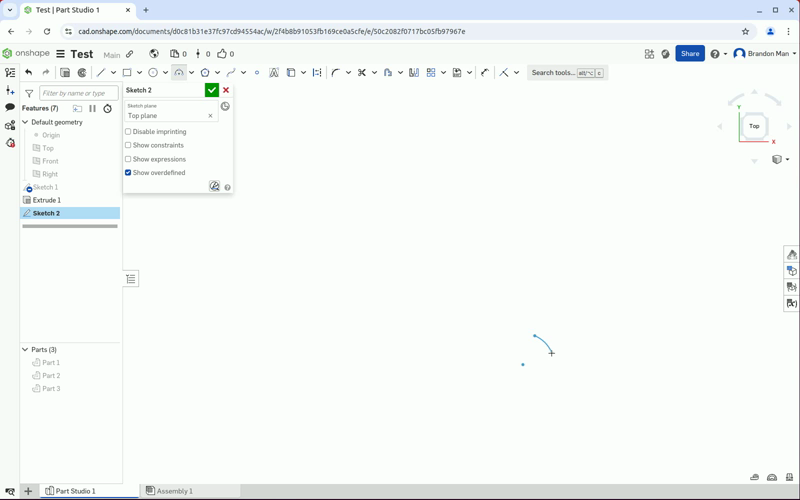
scroll(6)
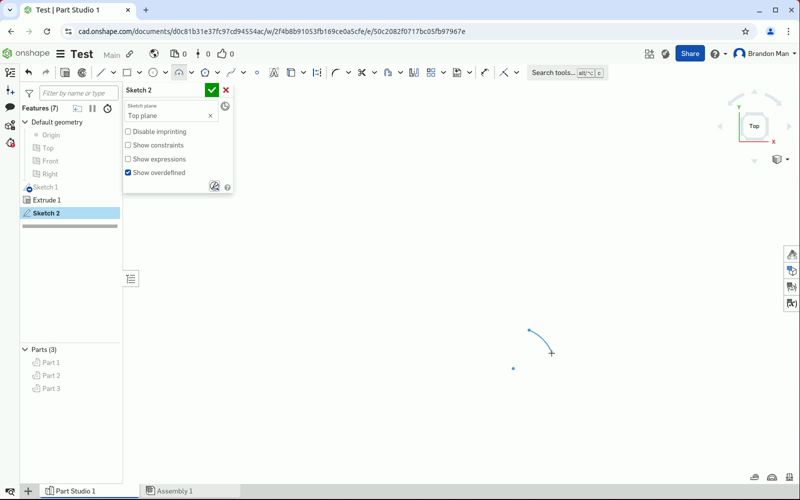
scroll(6)
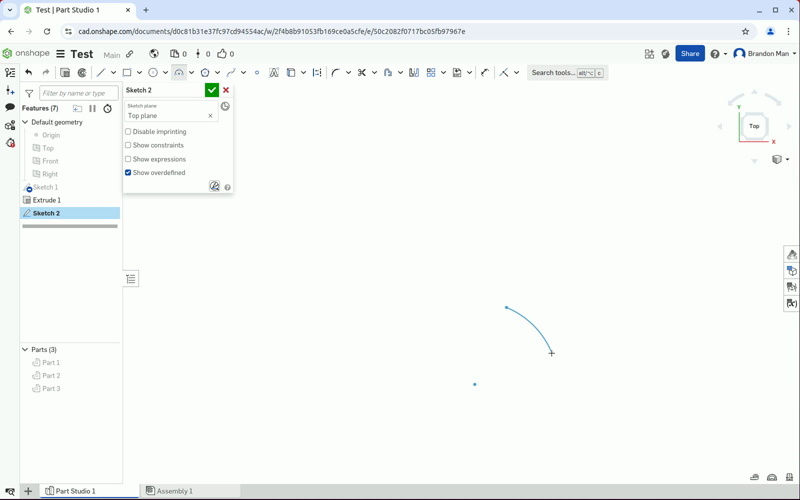
click(551, 352)
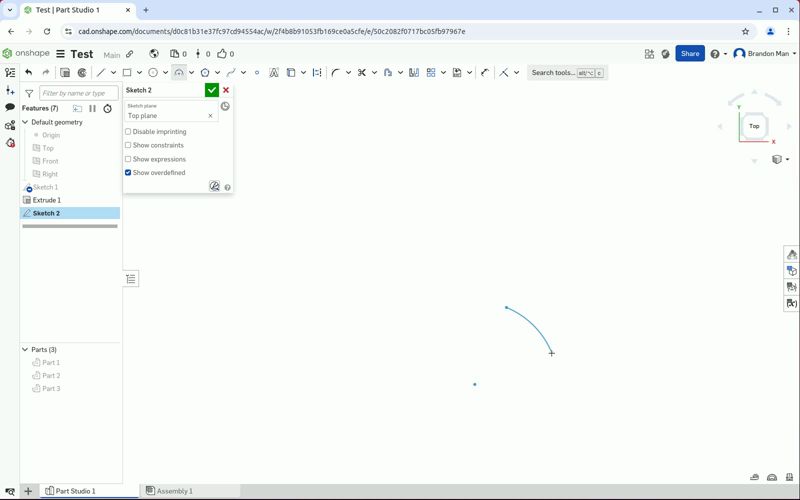
scroll(-6)
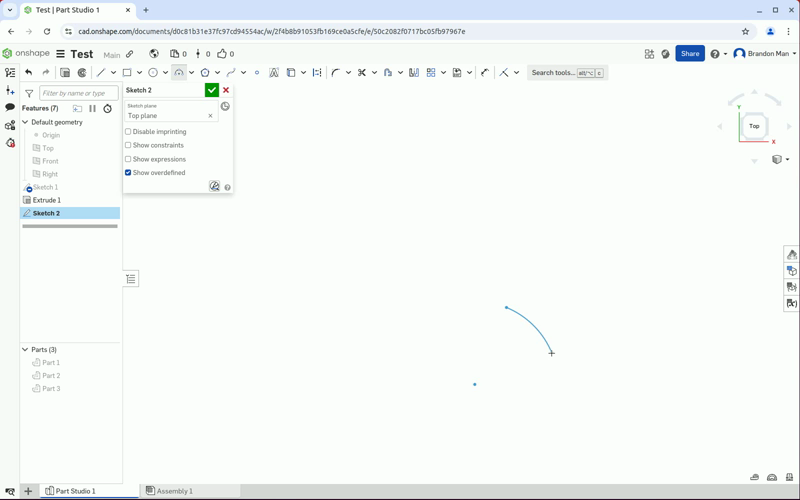
scroll(-6)
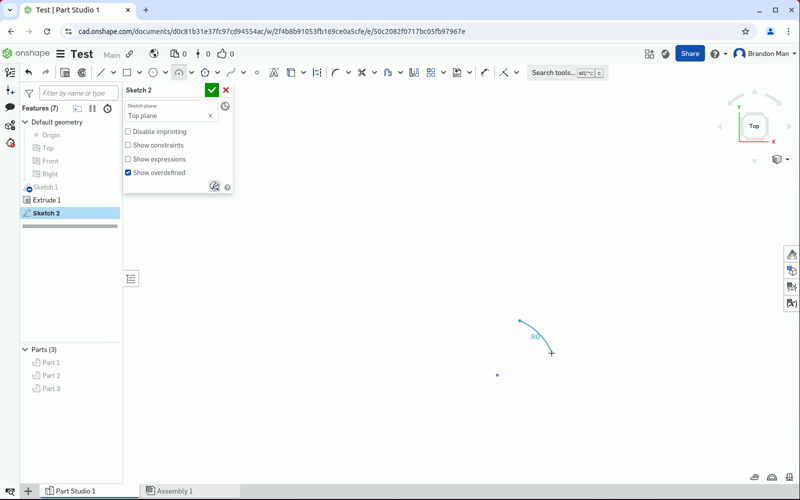
scroll(-6)
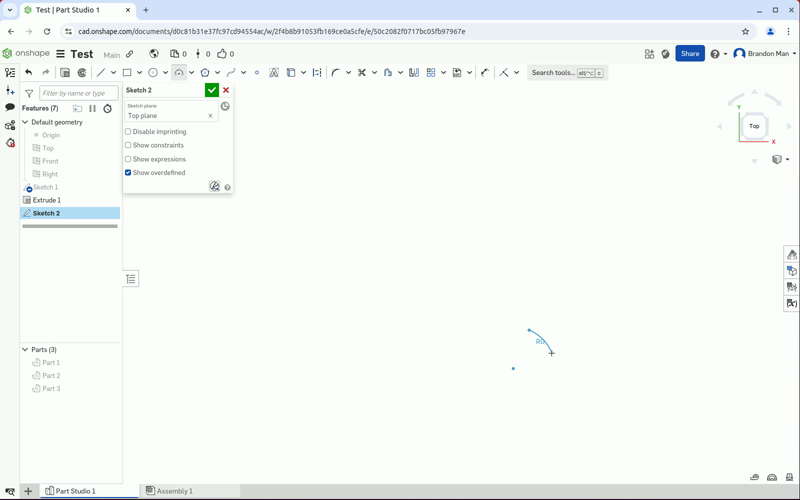
scroll(-6)
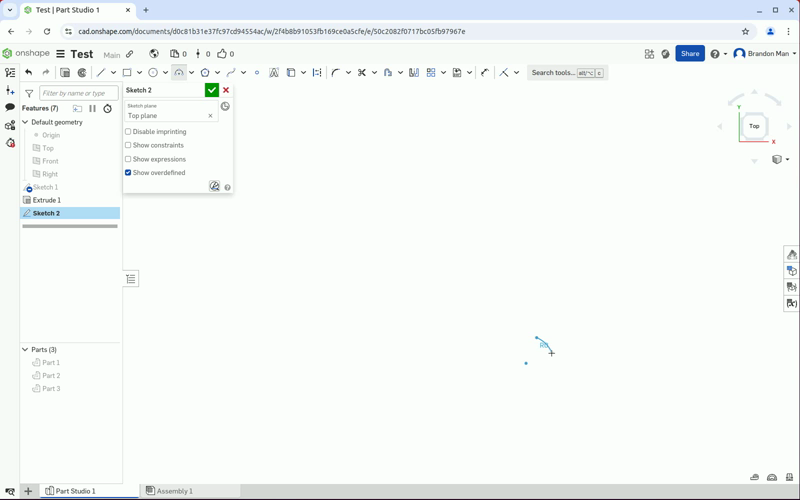
scroll(-6)
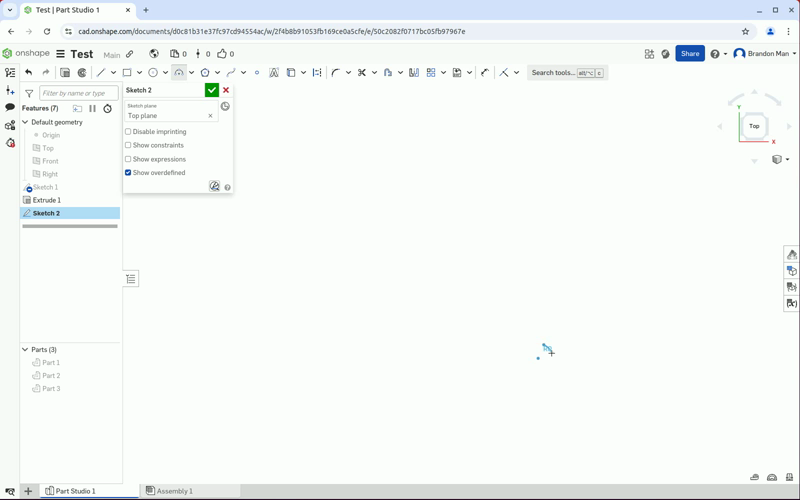
scroll(-6)
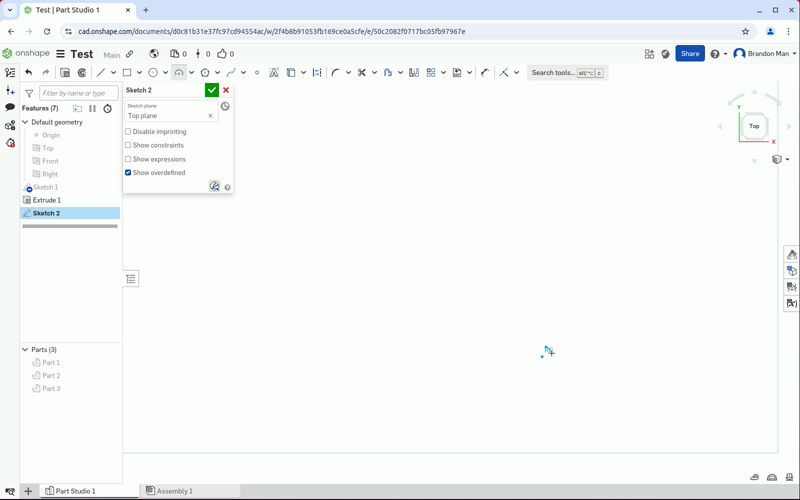
scroll(-6)
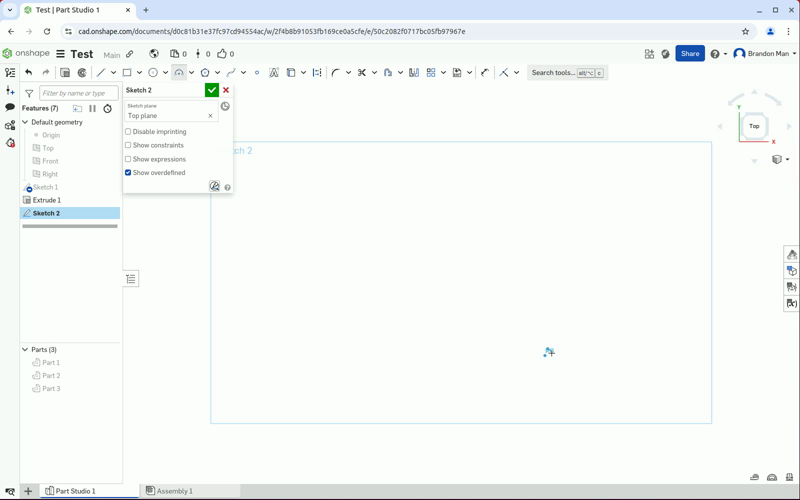
mouse_move(548, 351)
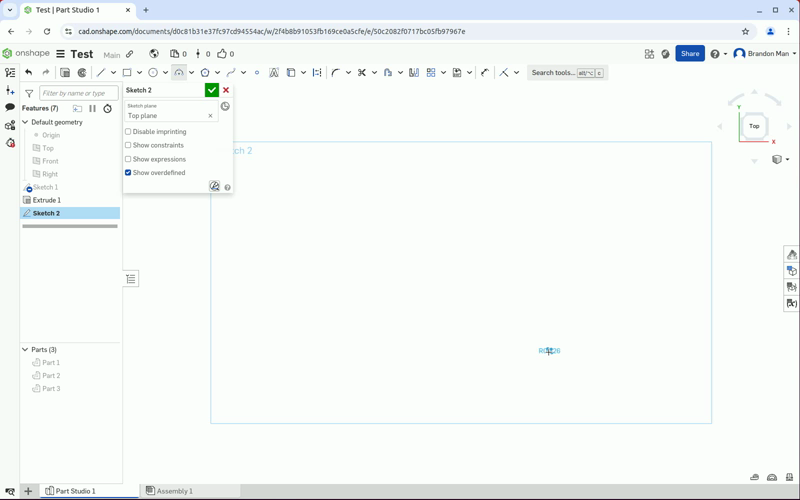
scroll(6)
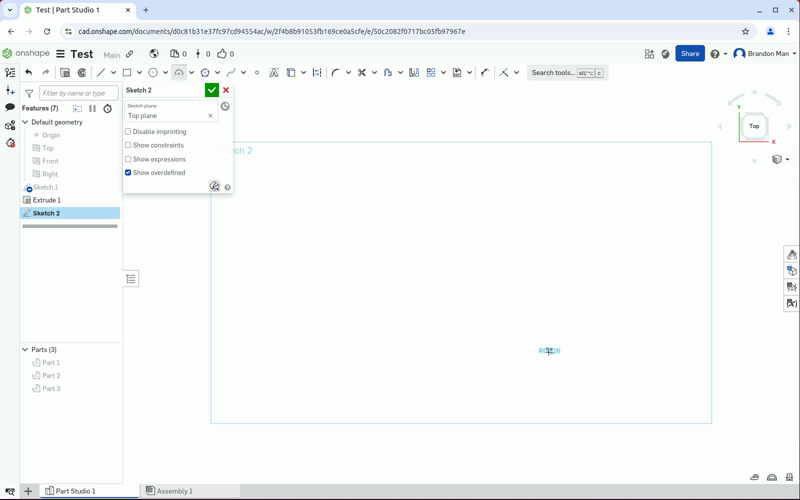
scroll(6)
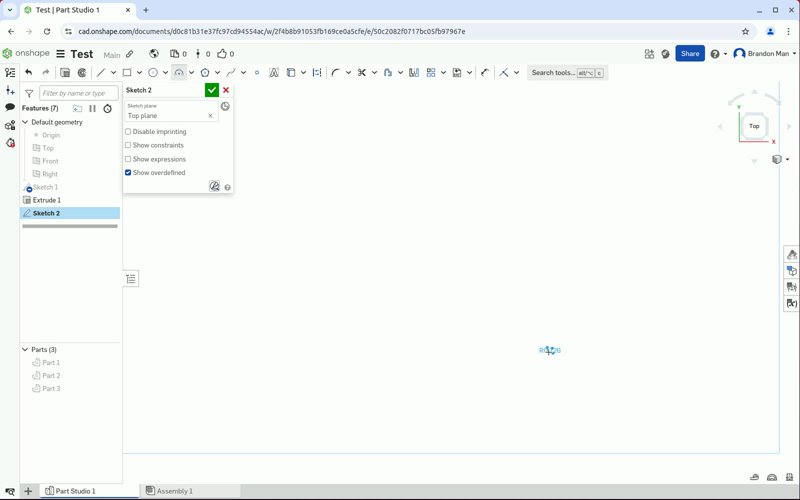
scroll(6)
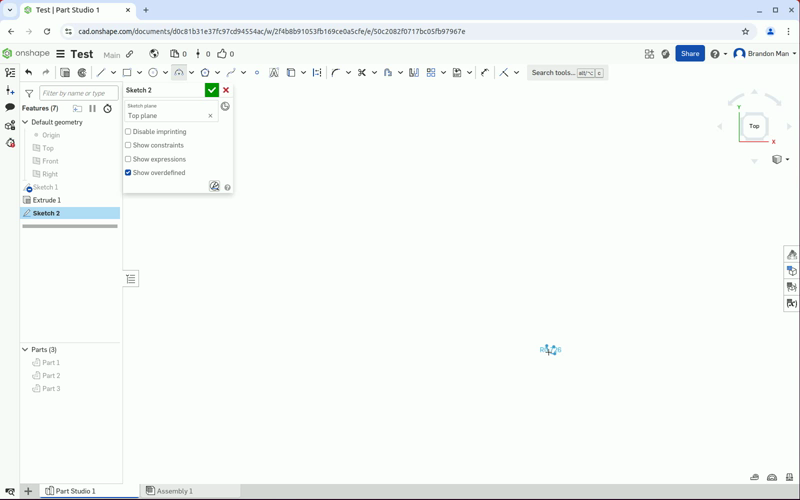
scroll(6)
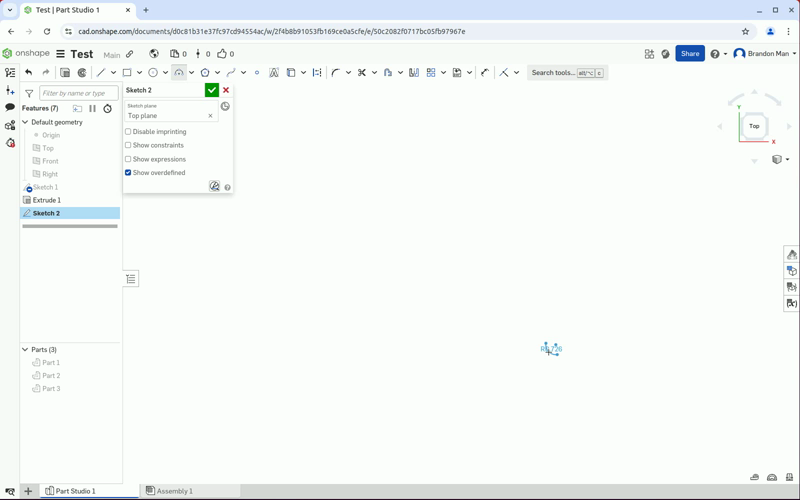
scroll(6)
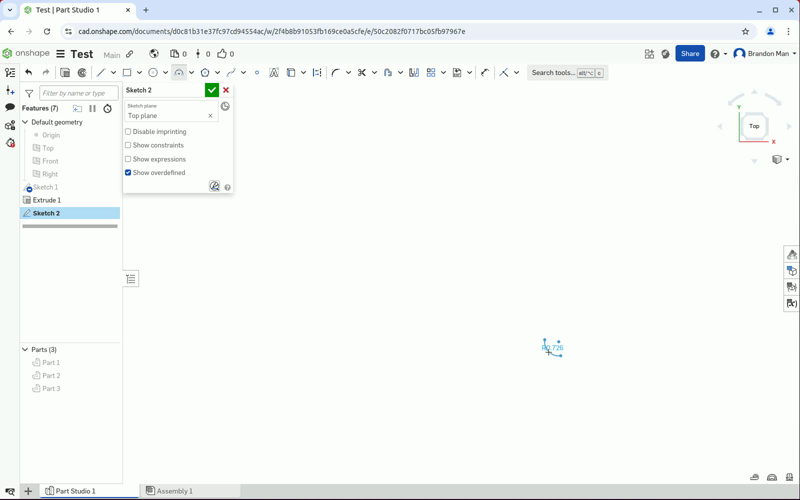
scroll(6)
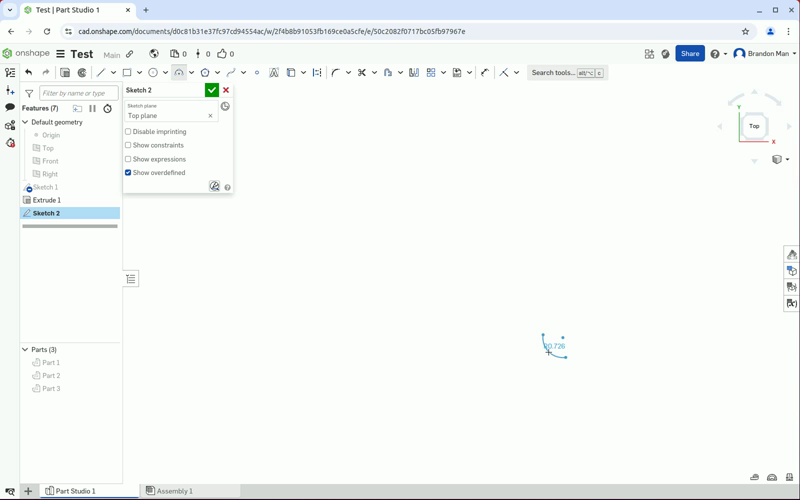
scroll(6)
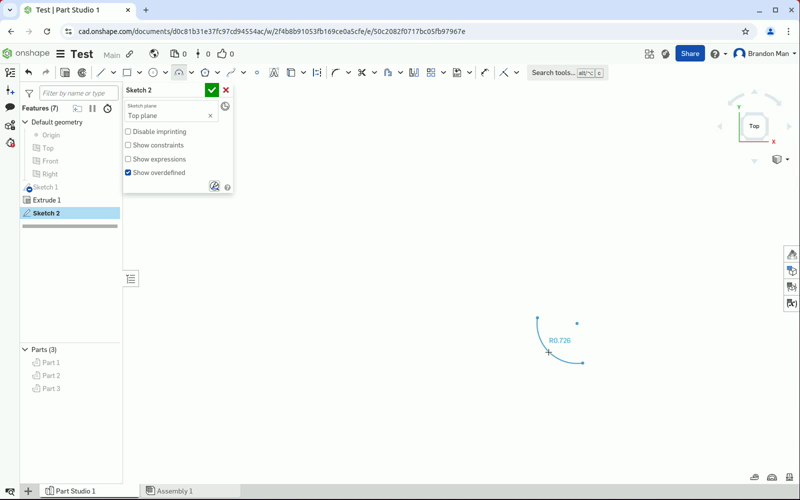
click(548, 351)
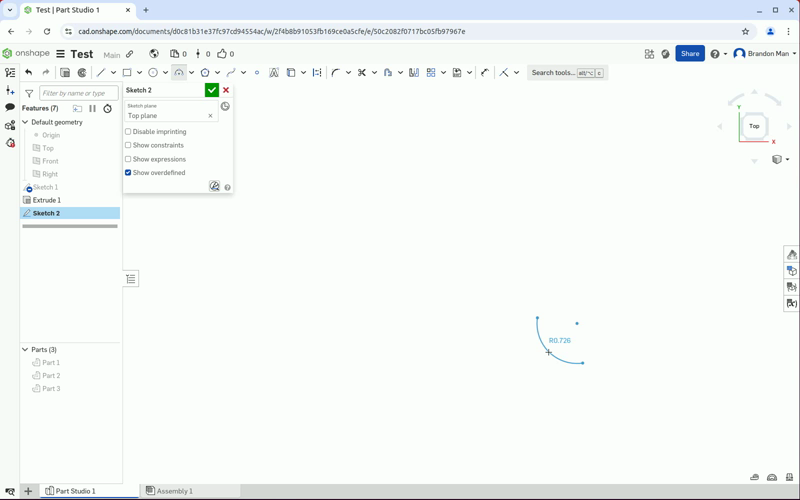
scroll(-6)
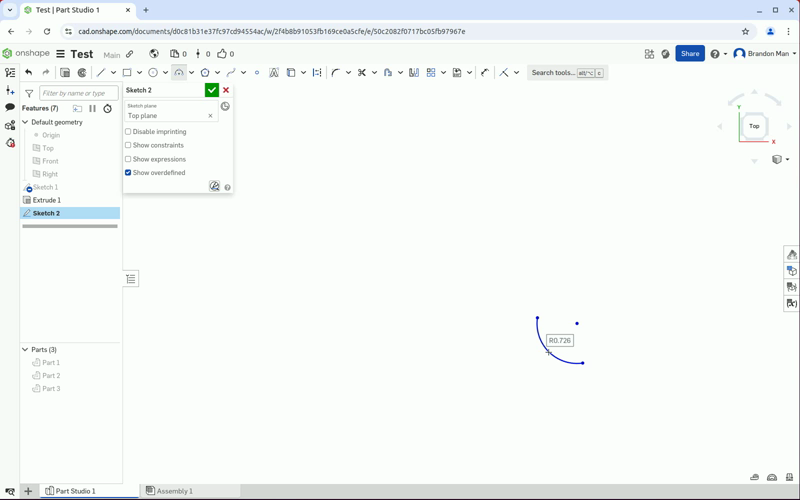
scroll(-6)
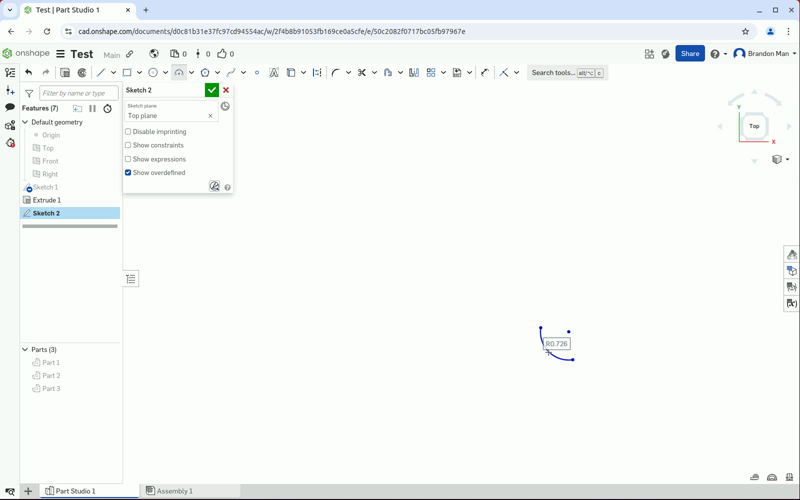
scroll(-6)
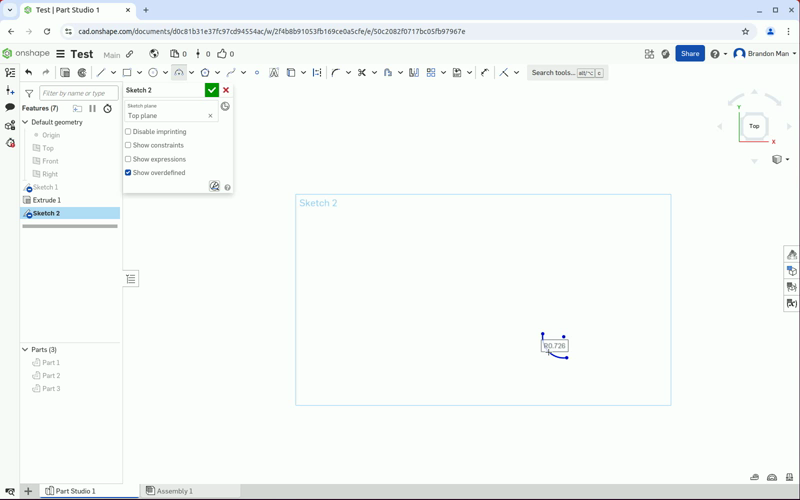
scroll(-6)
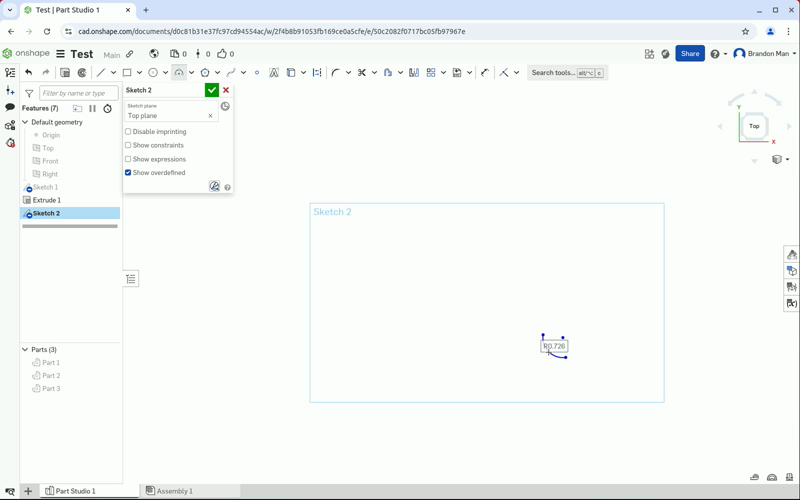
scroll(-6)
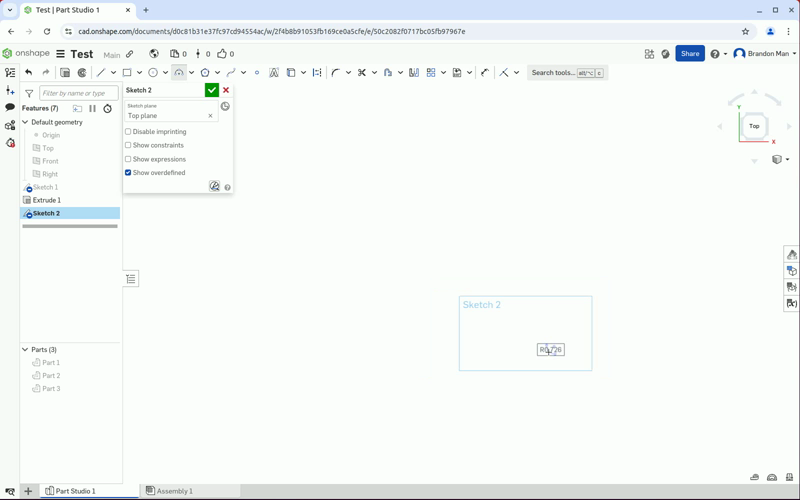
scroll(-6)
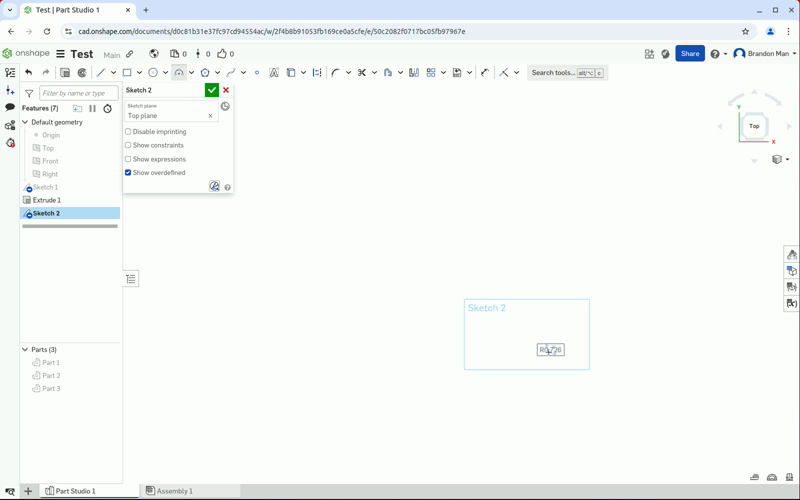
scroll(-6)
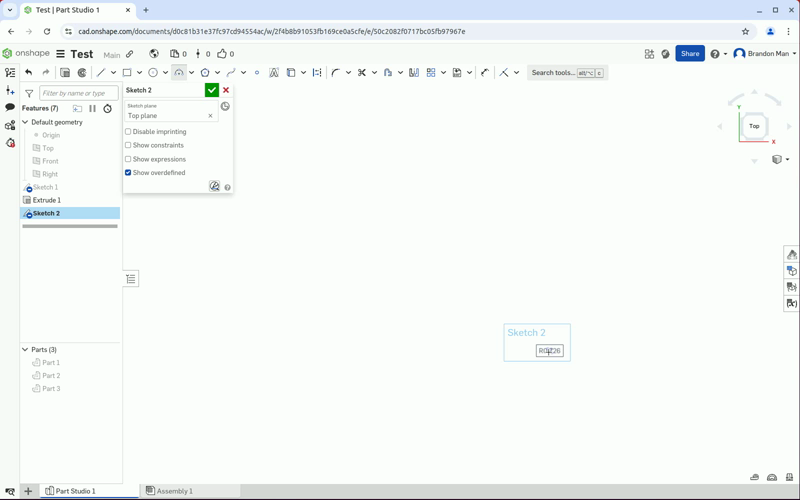
key_up(shift)
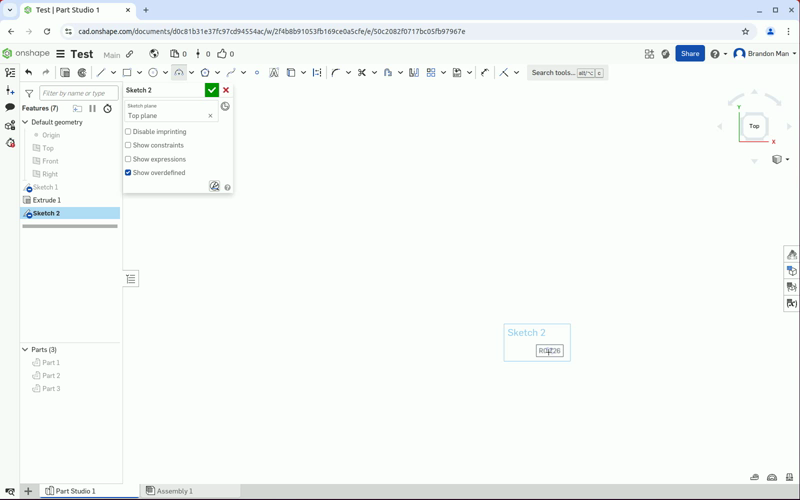
key(esc)
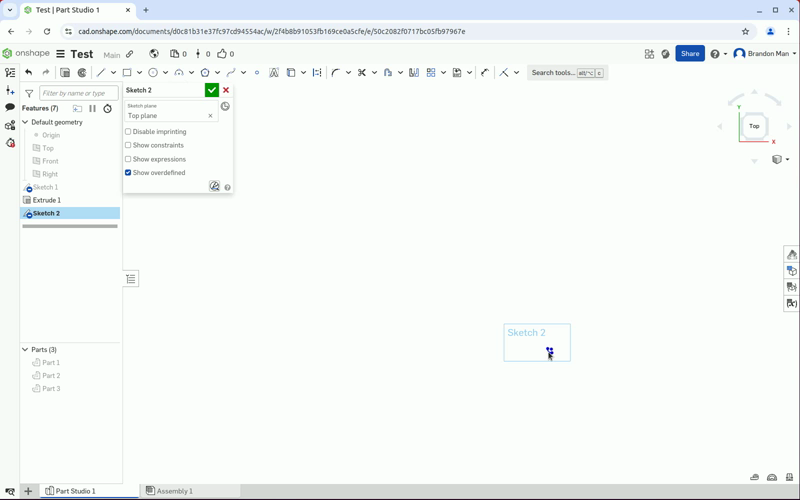
key(l)
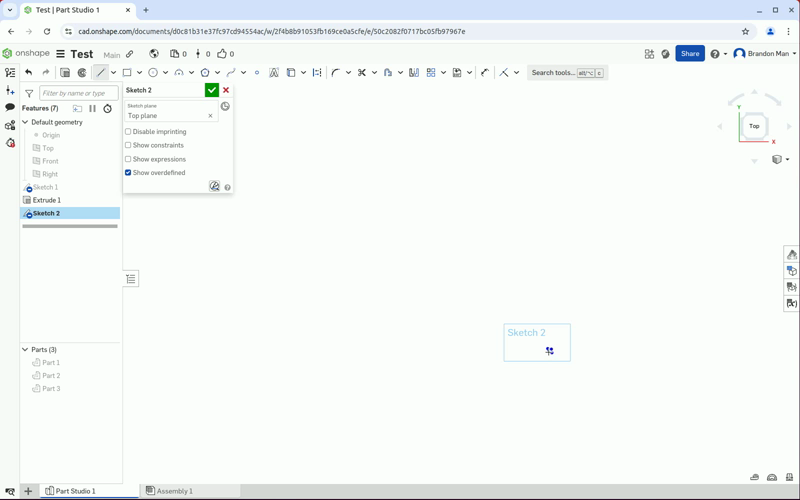
mouse_move(551, 352)
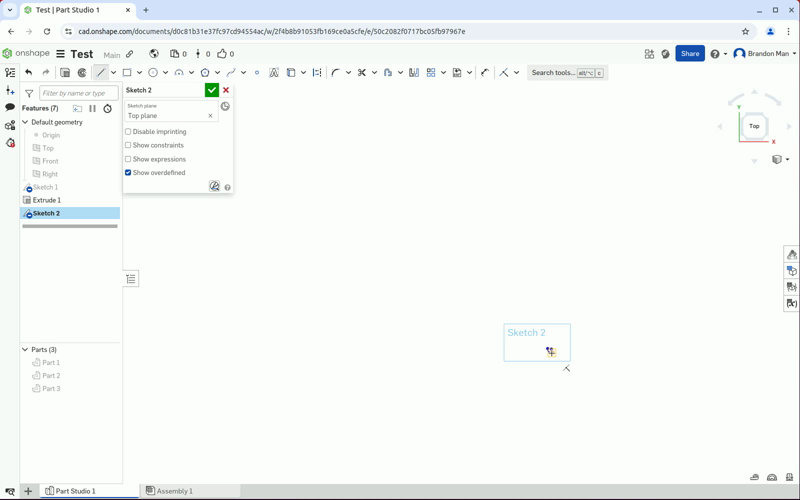
scroll(6)
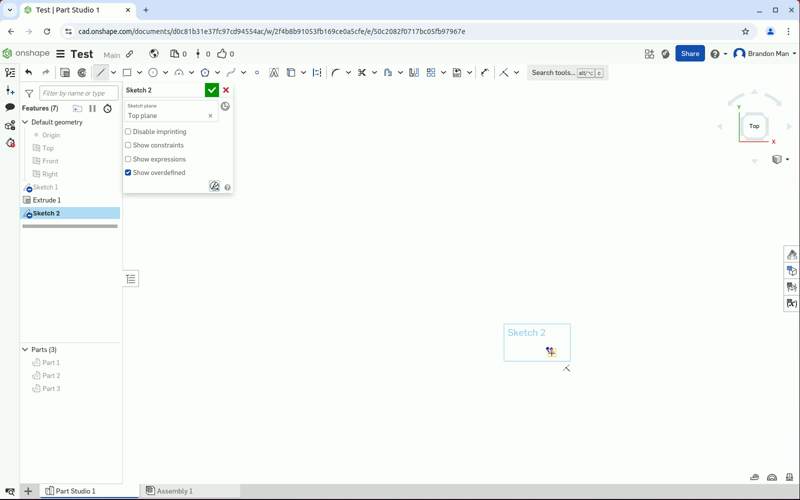
scroll(6)
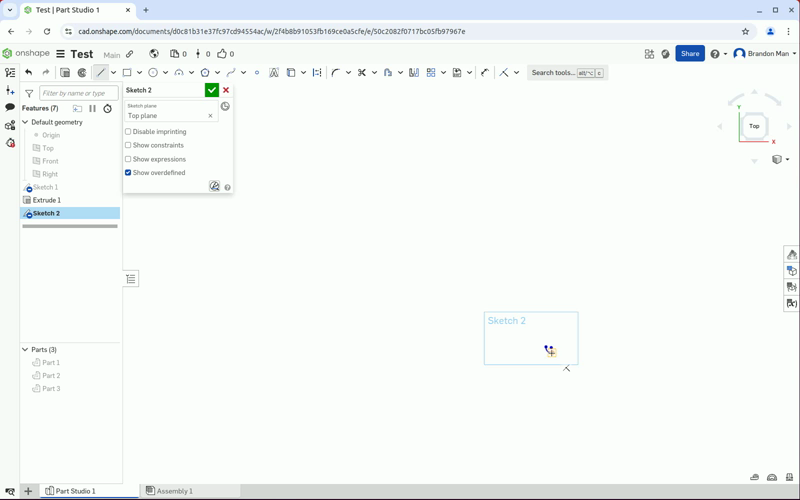
scroll(6)
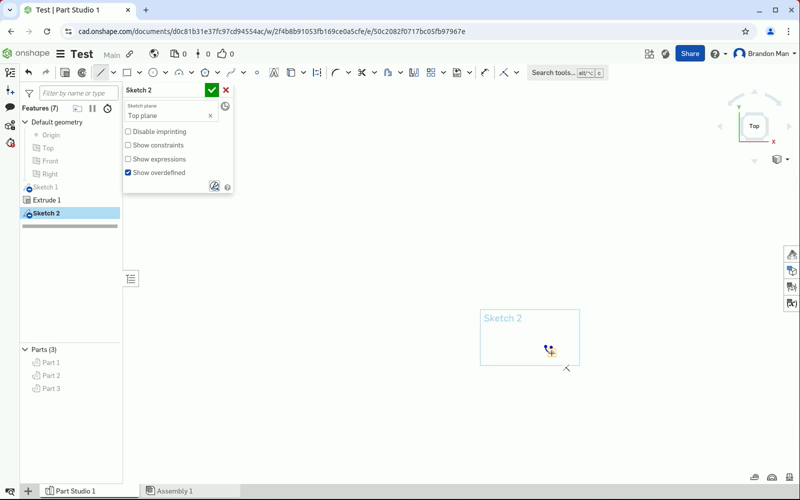
scroll(6)
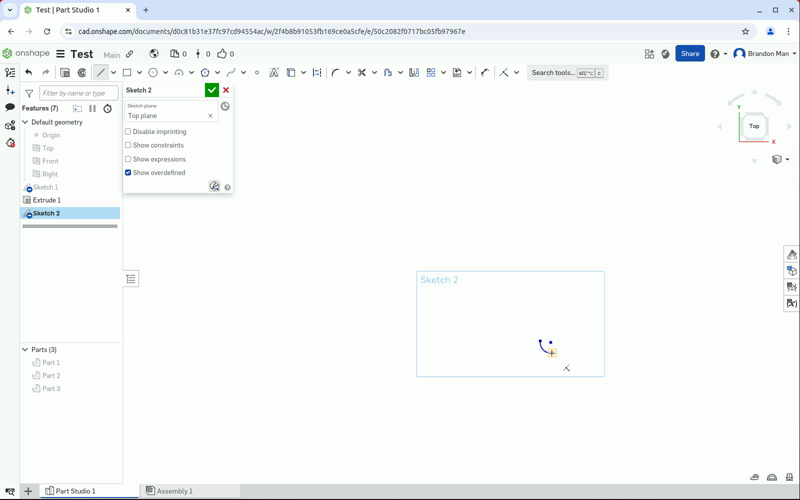
scroll(6)
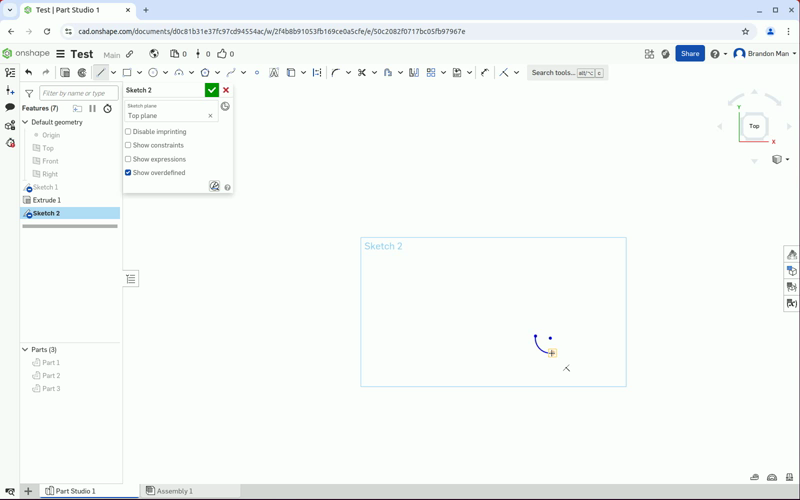
scroll(6)
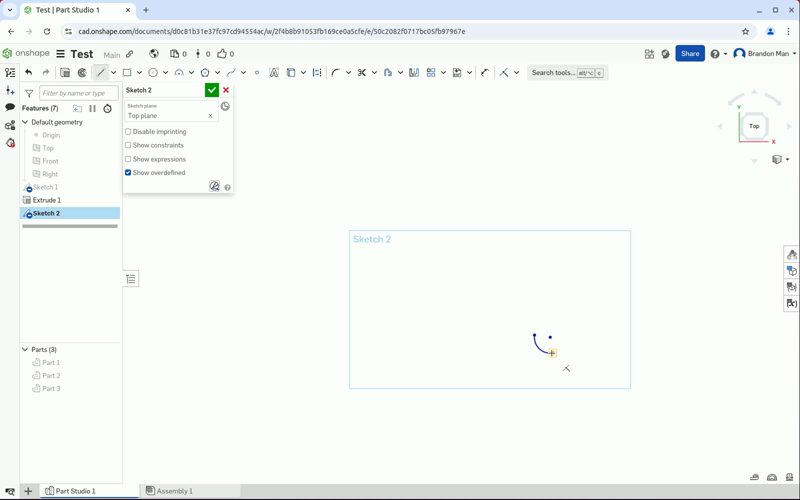
scroll(6)
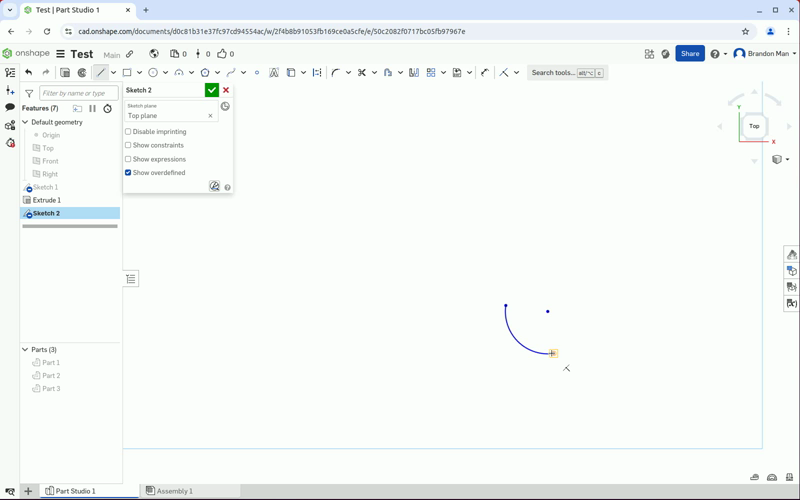
click(551, 352)
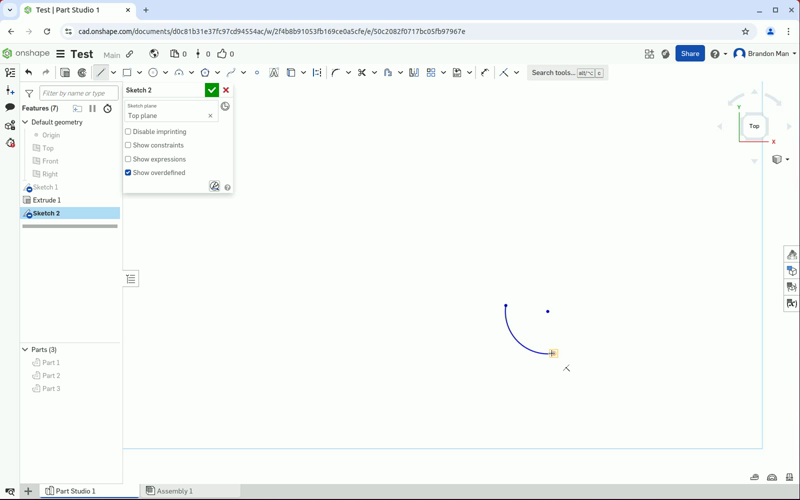
scroll(-6)
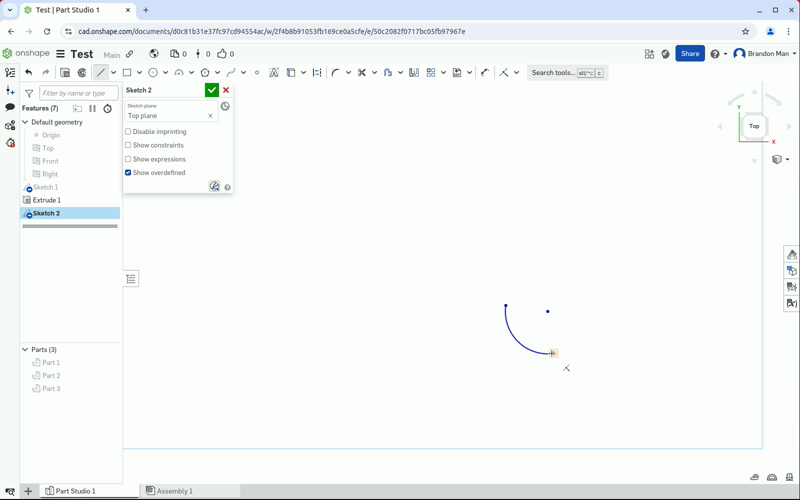
scroll(-6)
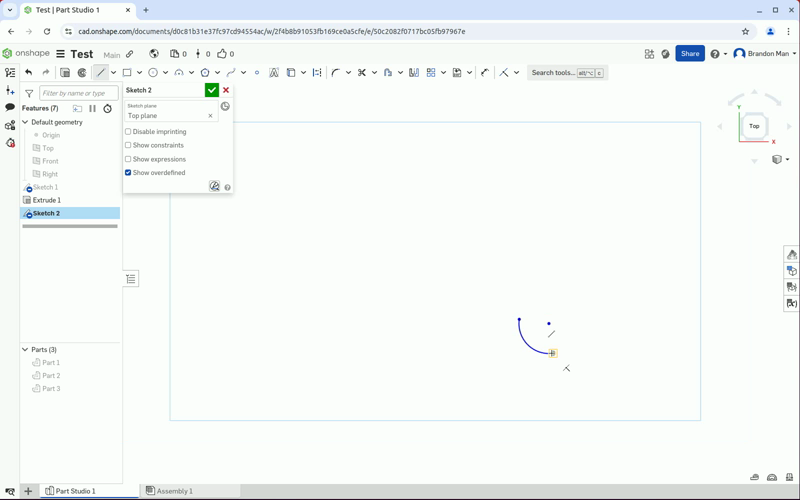
scroll(-6)
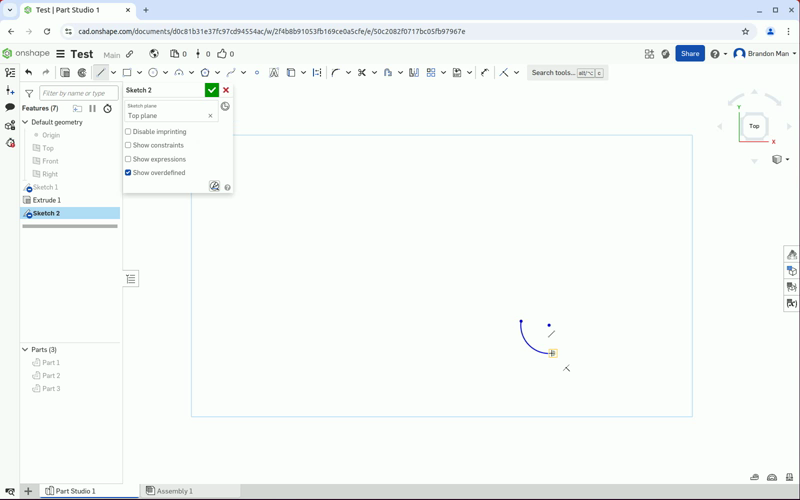
scroll(-6)
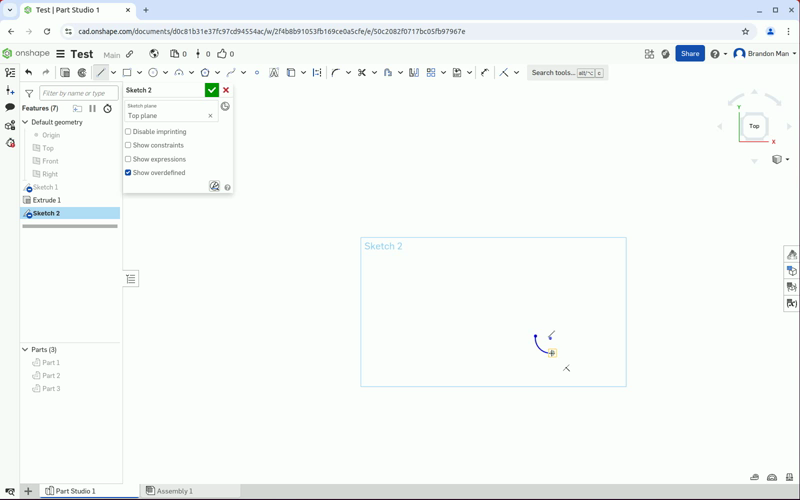
scroll(-6)
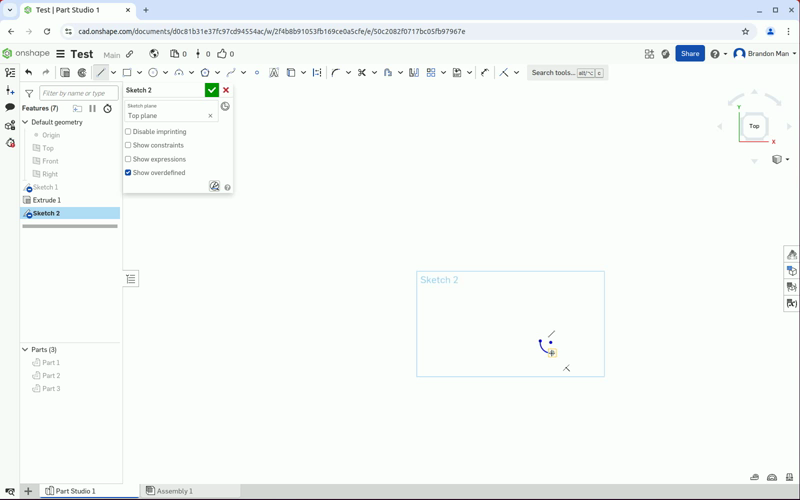
scroll(-6)
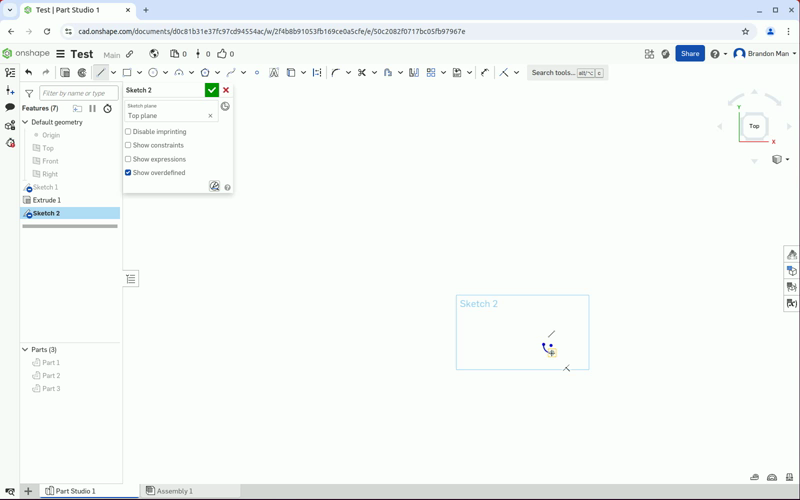
scroll(-6)
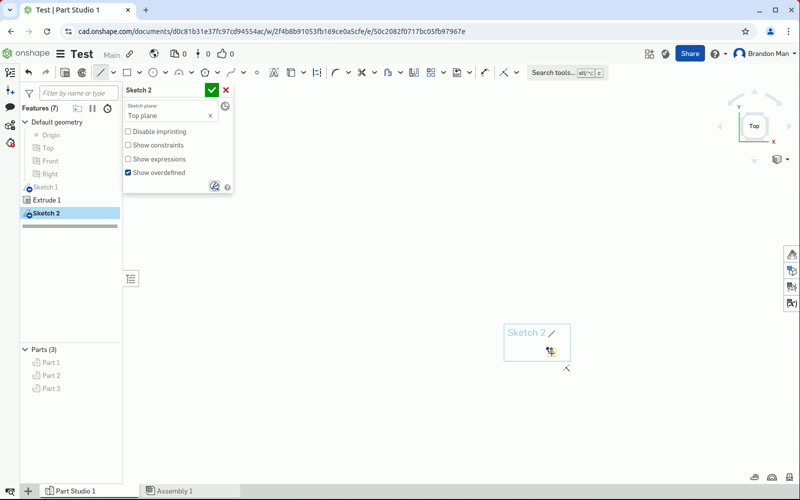
key_down(shift)
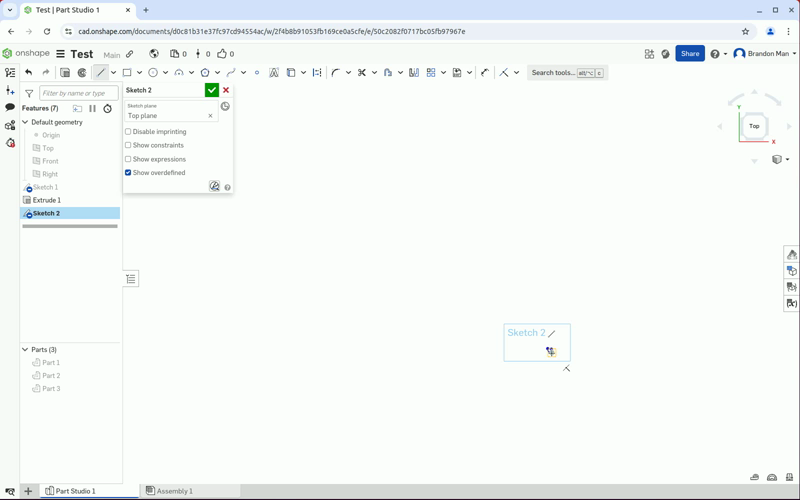
mouse_move(581, 352)
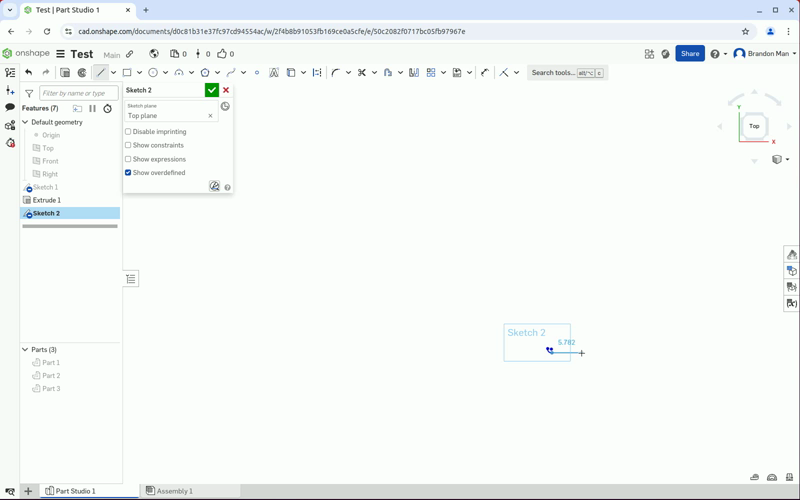
mouse_move(564, 352)
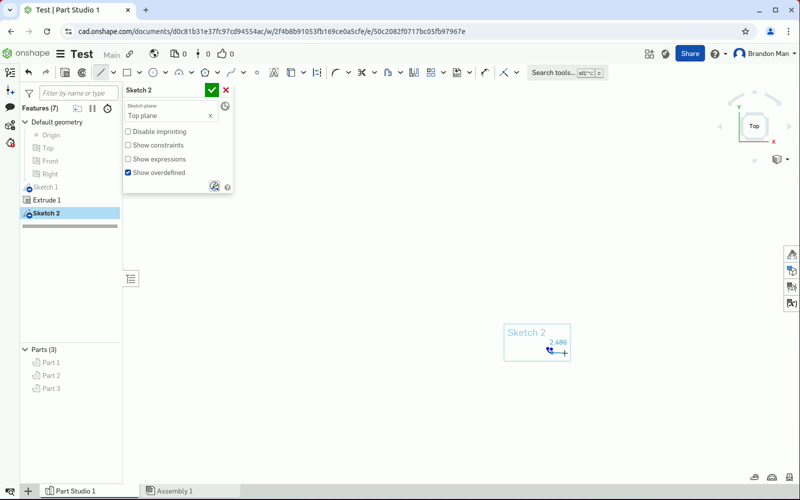
click(564, 352)
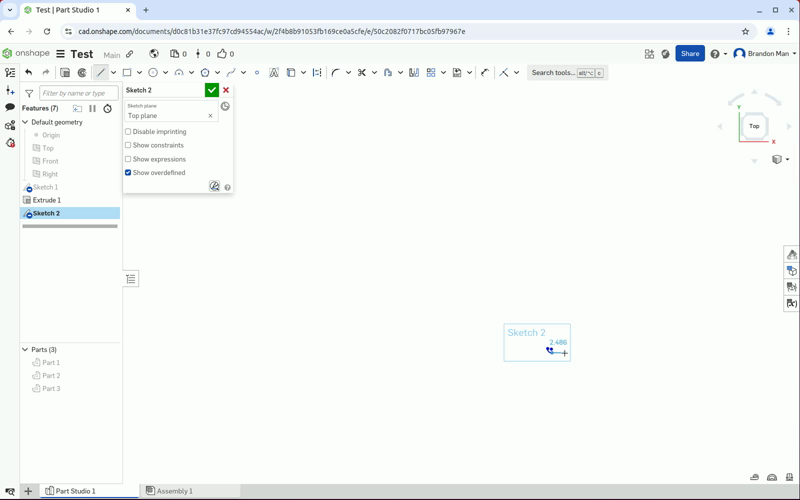
key_up(shift)
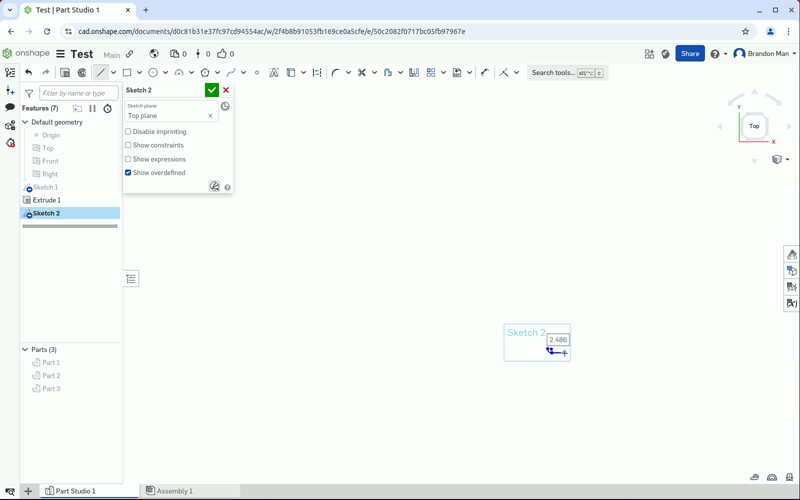
key(esc)
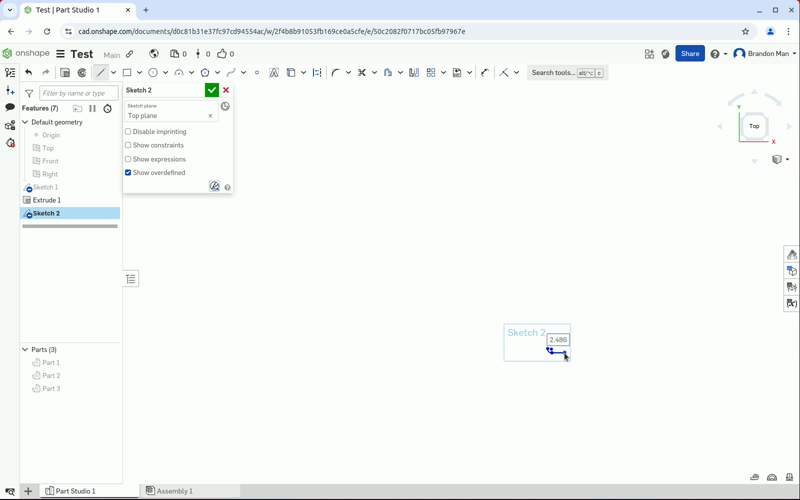
key(a)
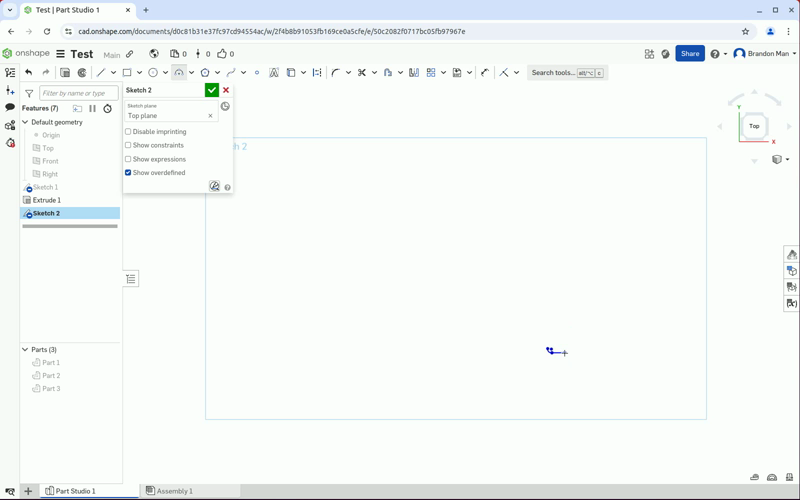
mouse_move(564, 352)
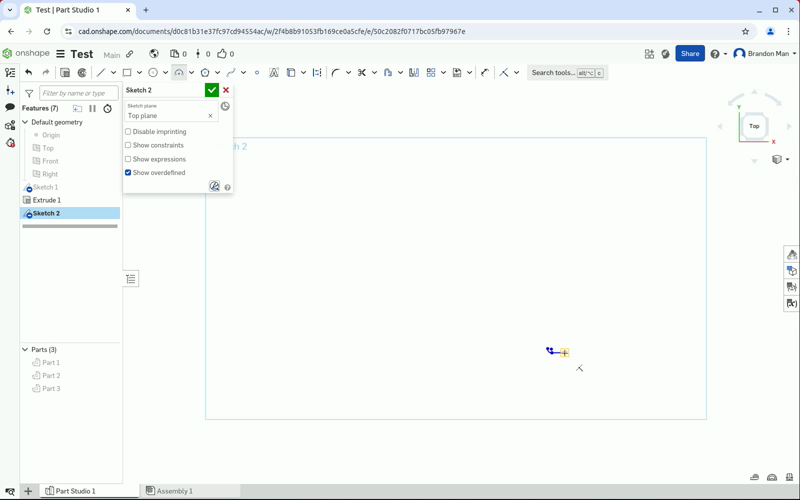
click(564, 352)
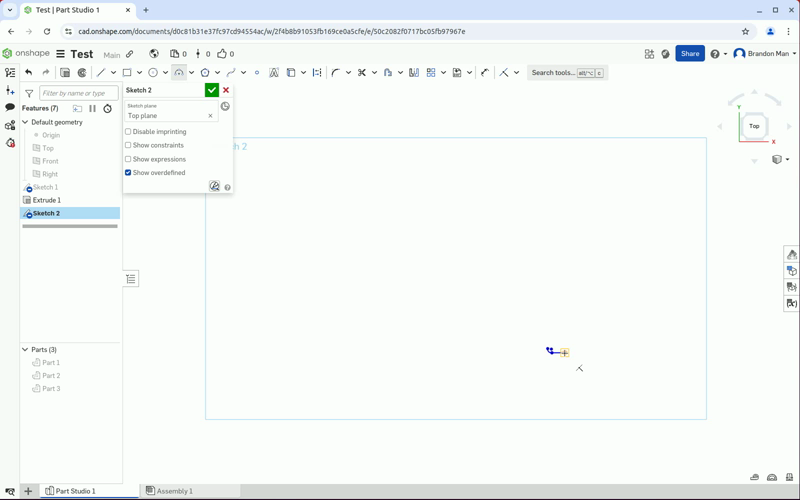
key_down(shift)
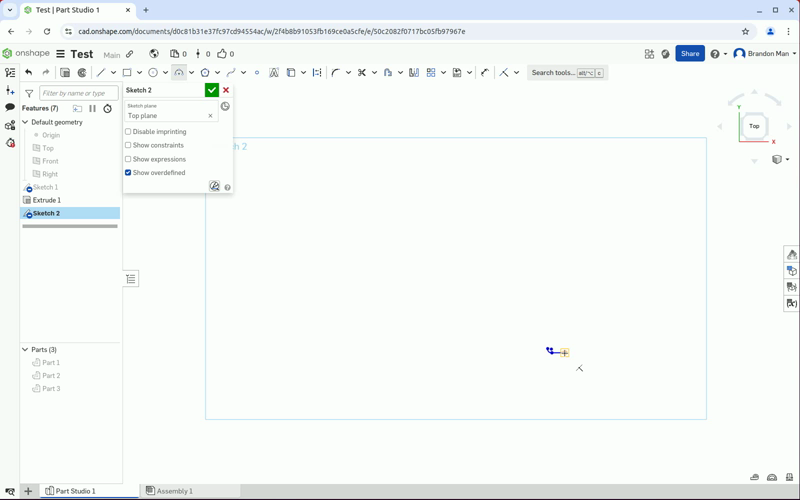
mouse_move(569, 348)
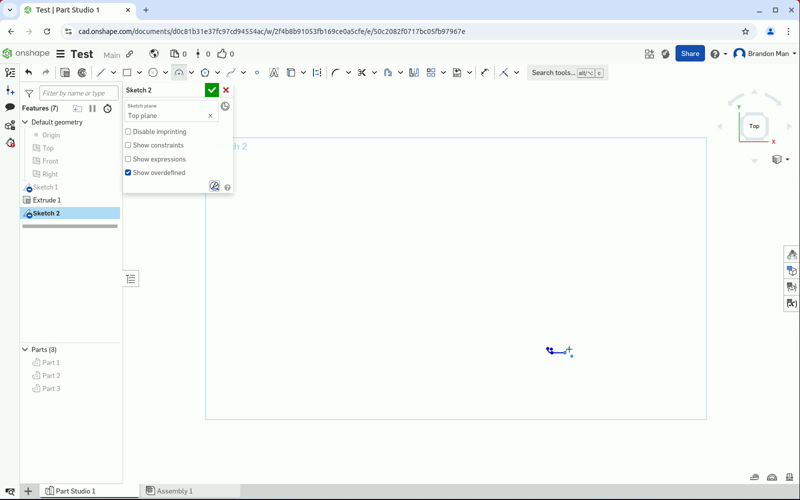
scroll(6)
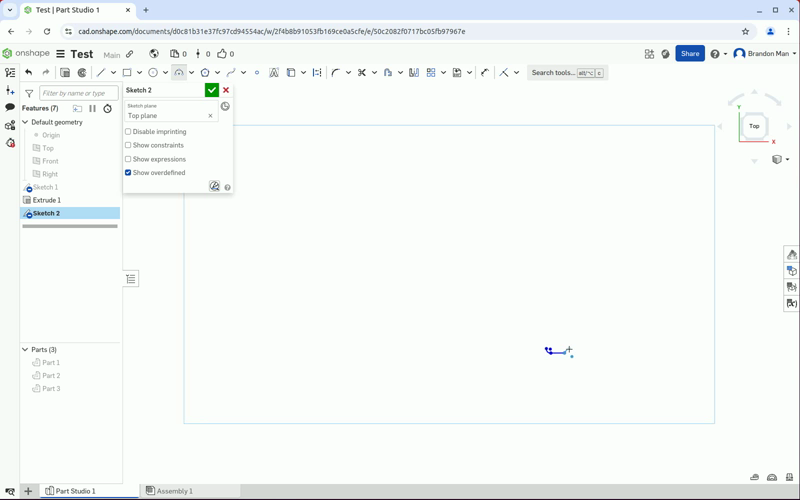
scroll(6)
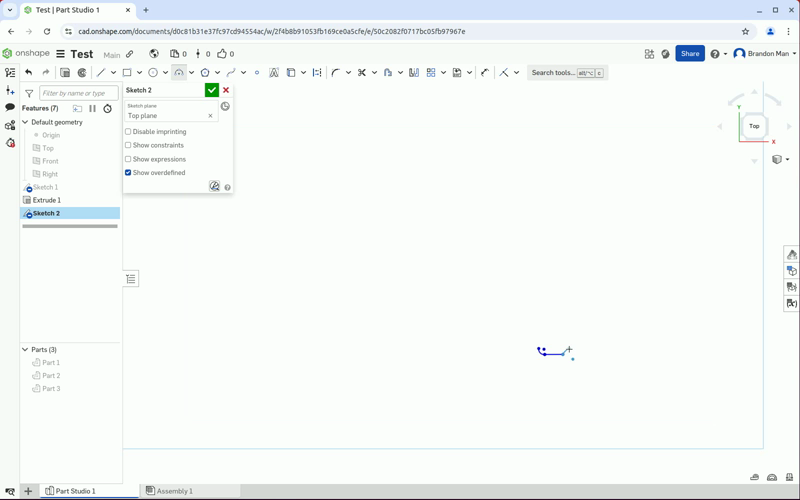
scroll(6)
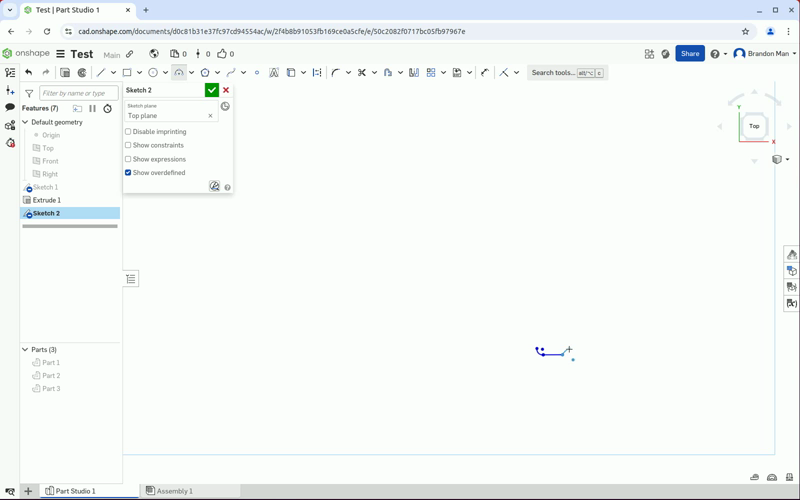
scroll(6)
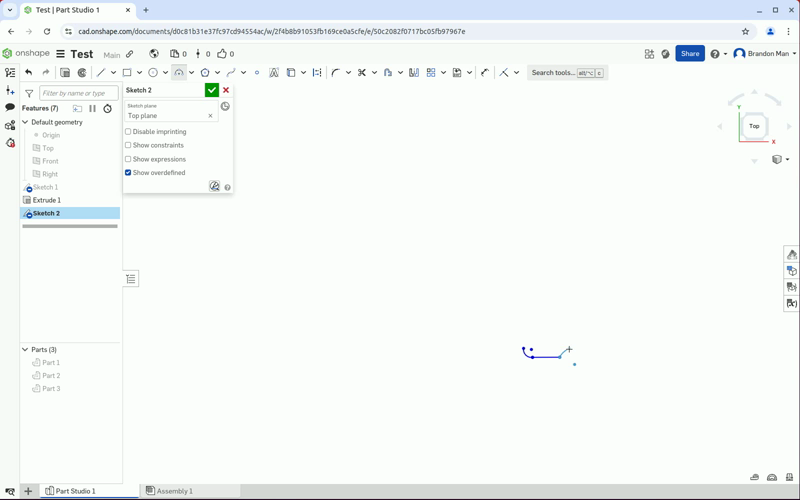
scroll(6)
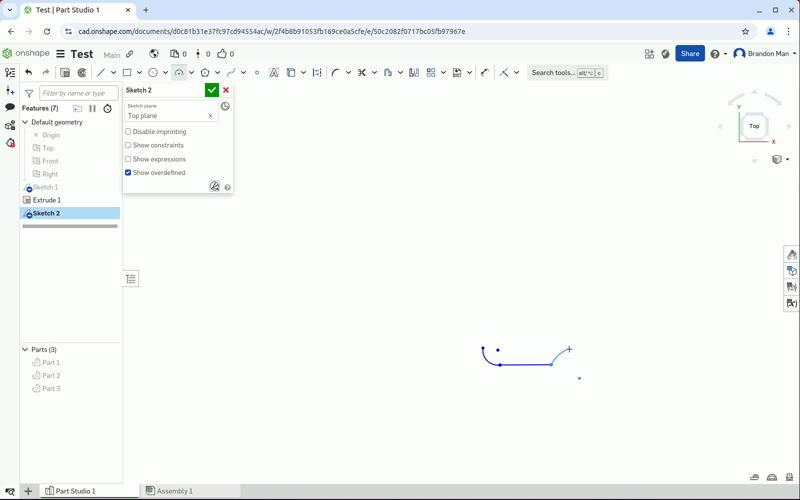
scroll(6)
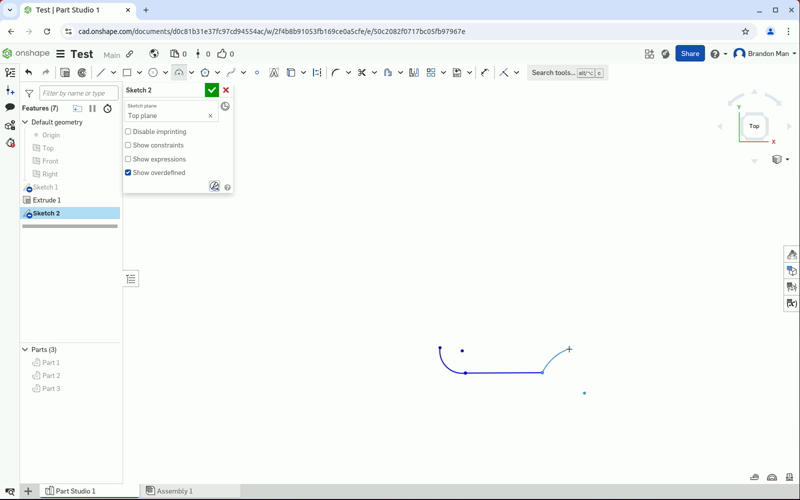
scroll(6)
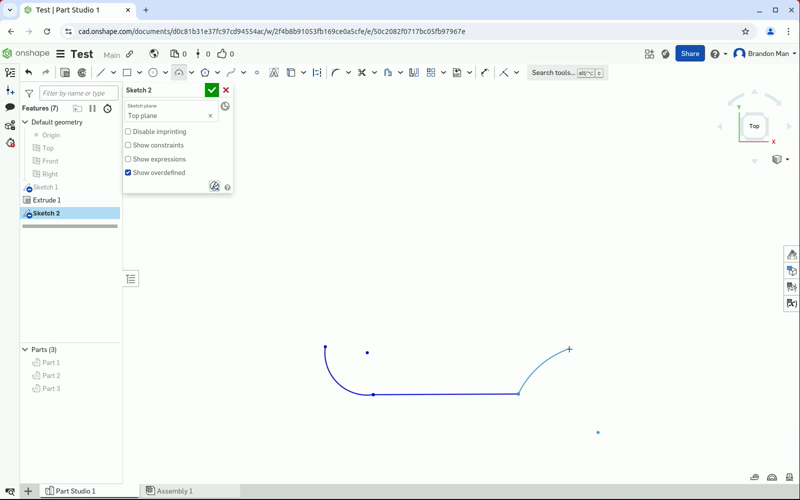
click(569, 348)
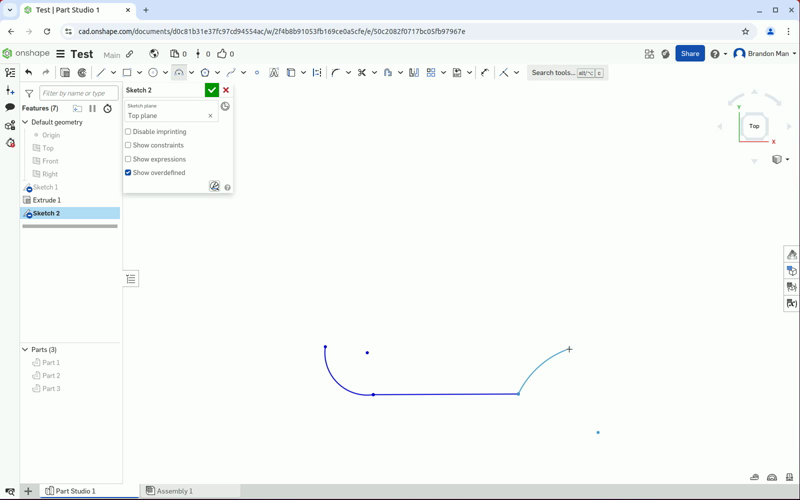
scroll(-6)
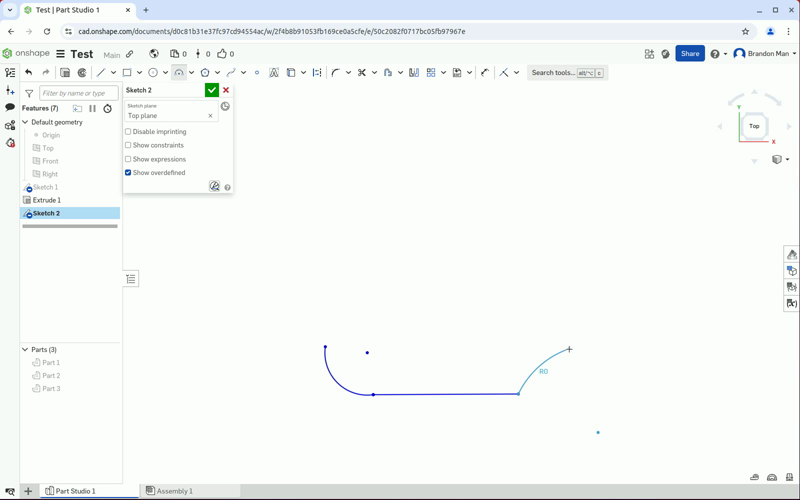
scroll(-6)
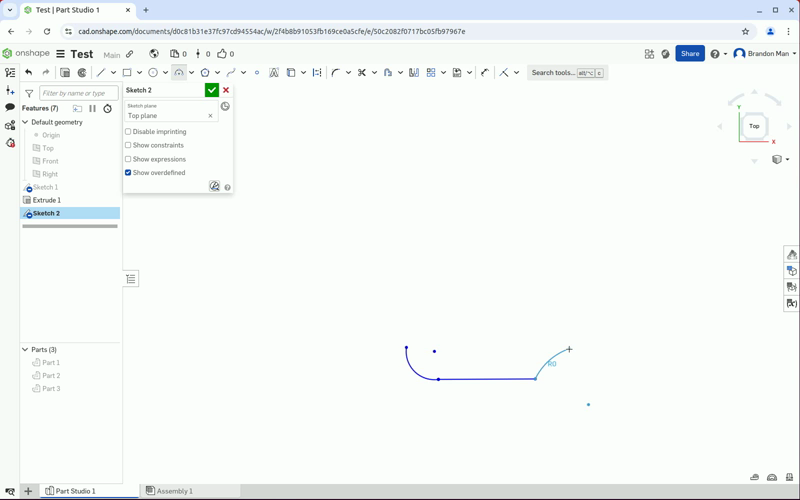
scroll(-6)
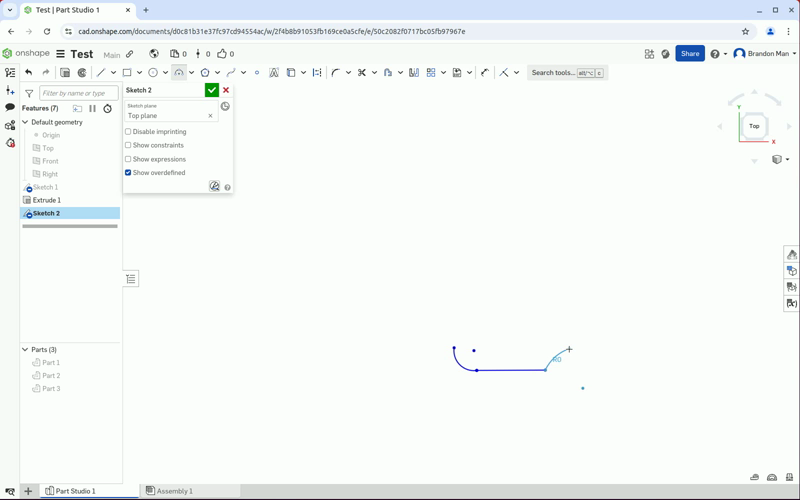
scroll(-6)
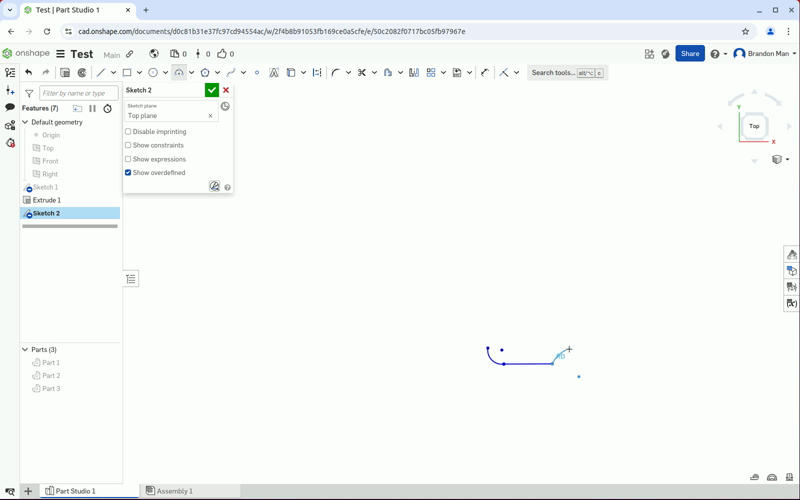
scroll(-6)
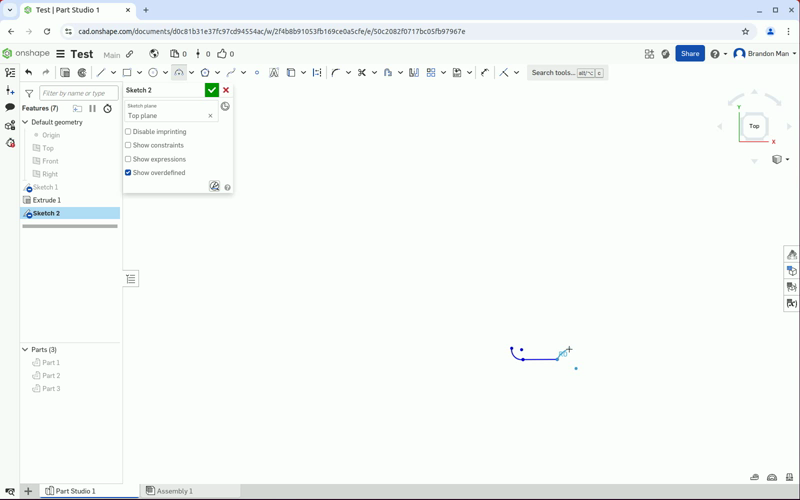
scroll(-6)
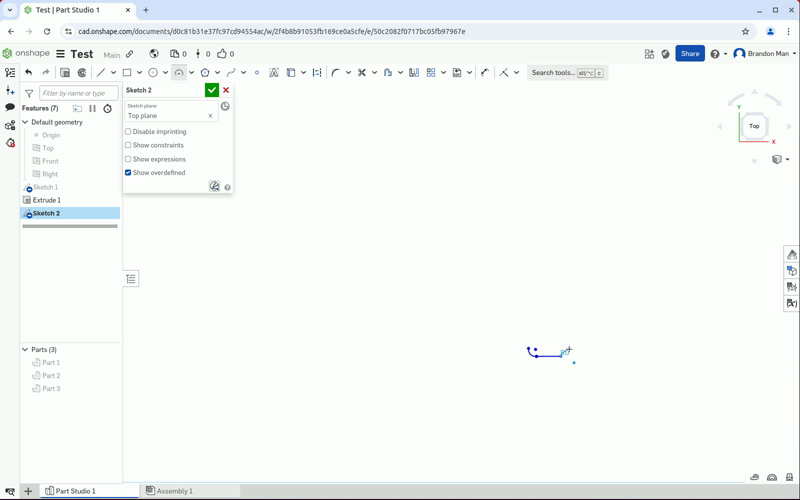
scroll(-6)
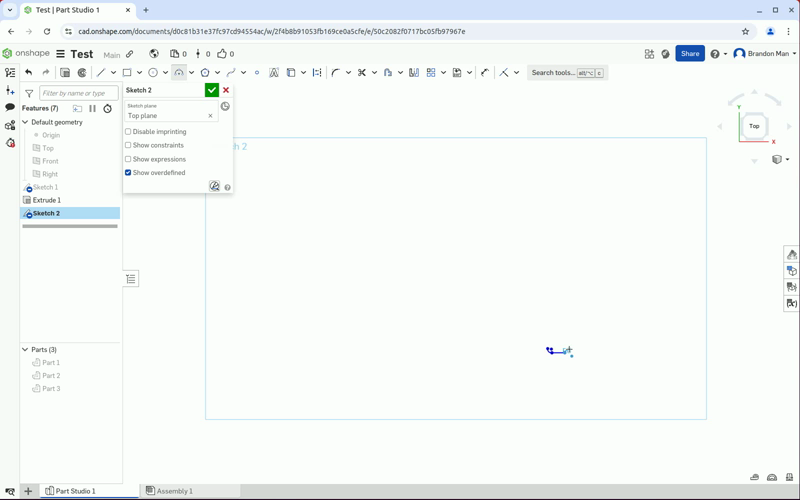
mouse_move(567, 351)
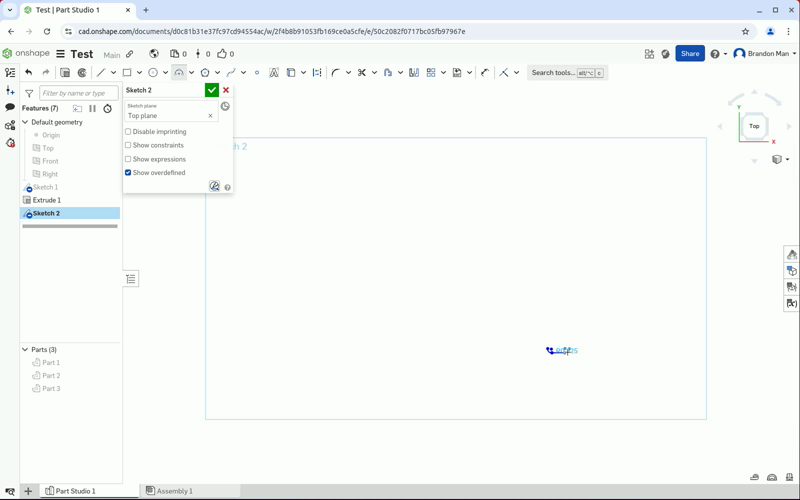
scroll(6)
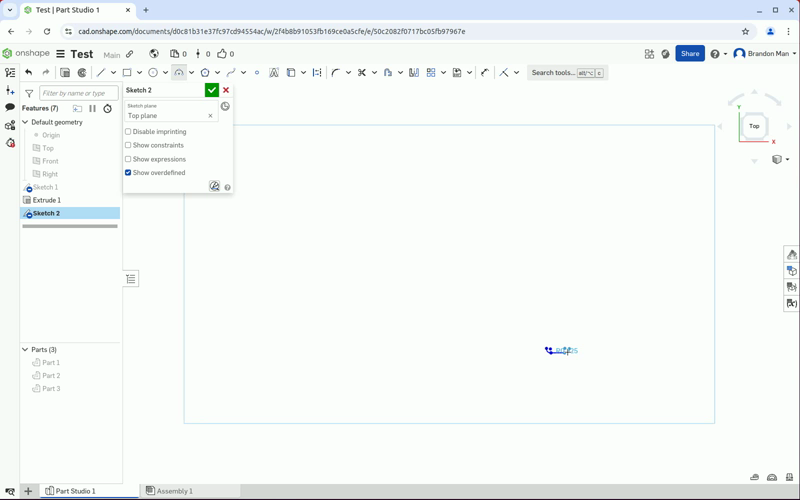
scroll(6)
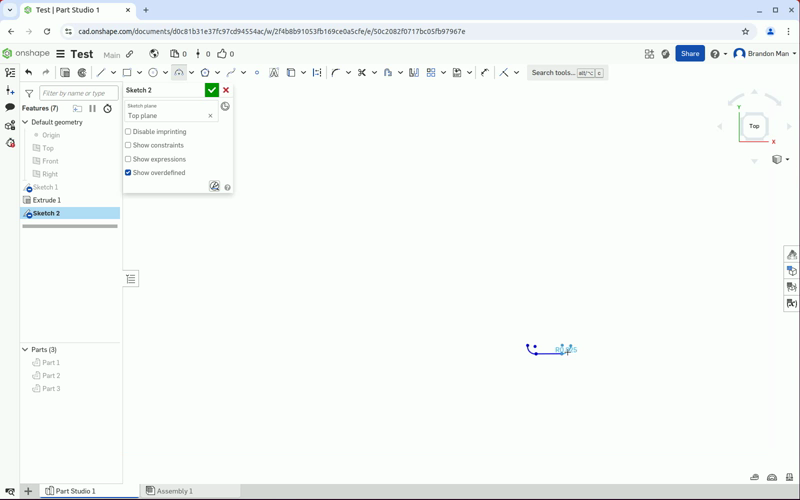
scroll(6)
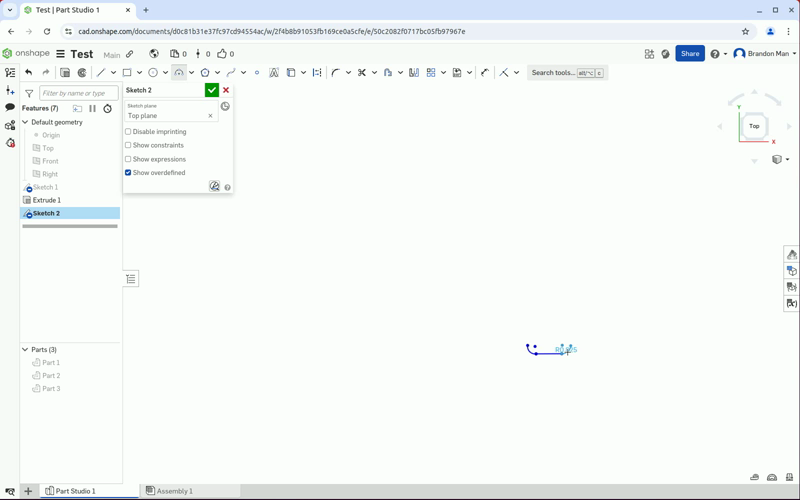
scroll(6)
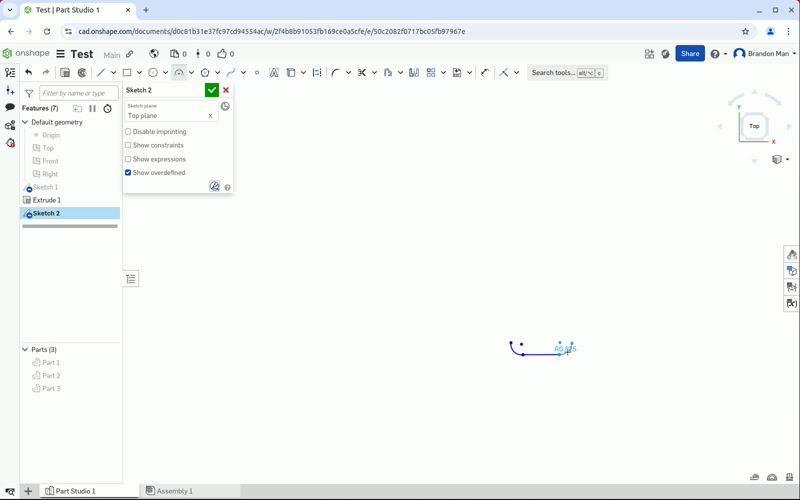
scroll(6)
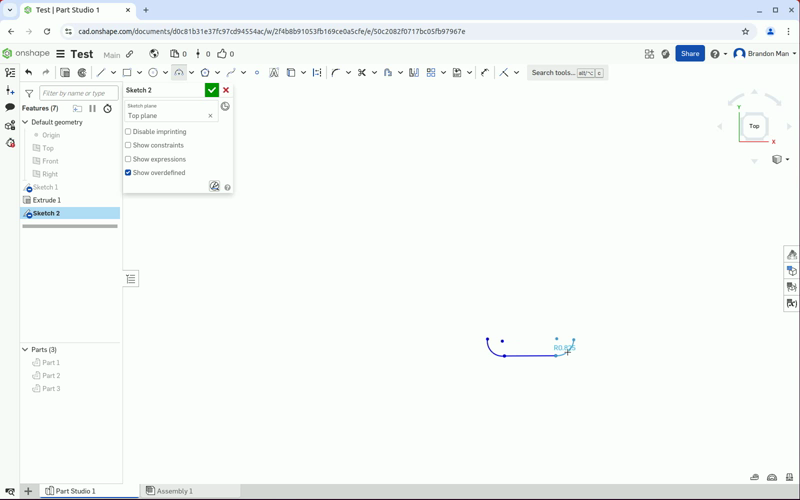
scroll(6)
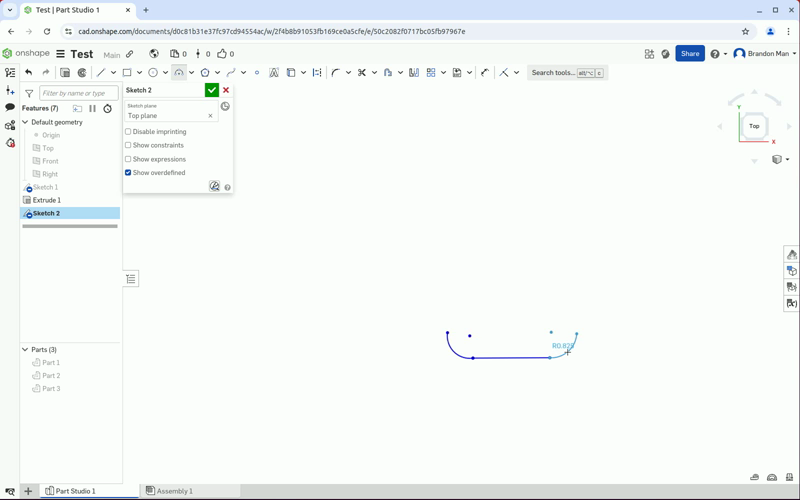
scroll(6)
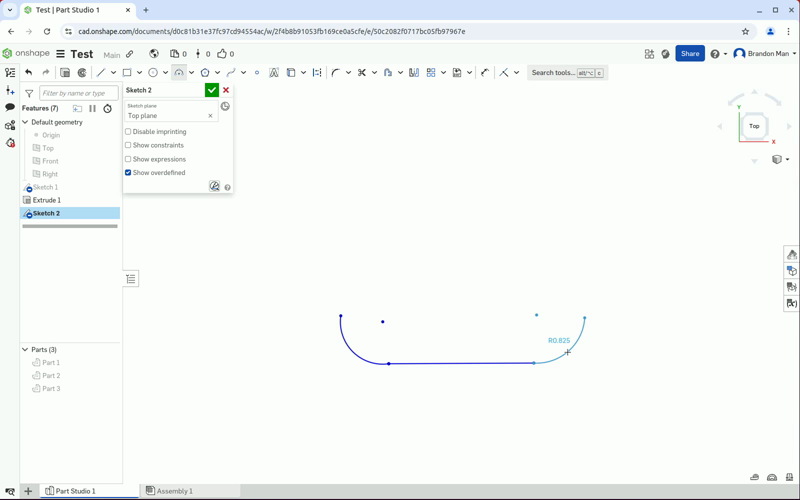
click(567, 351)
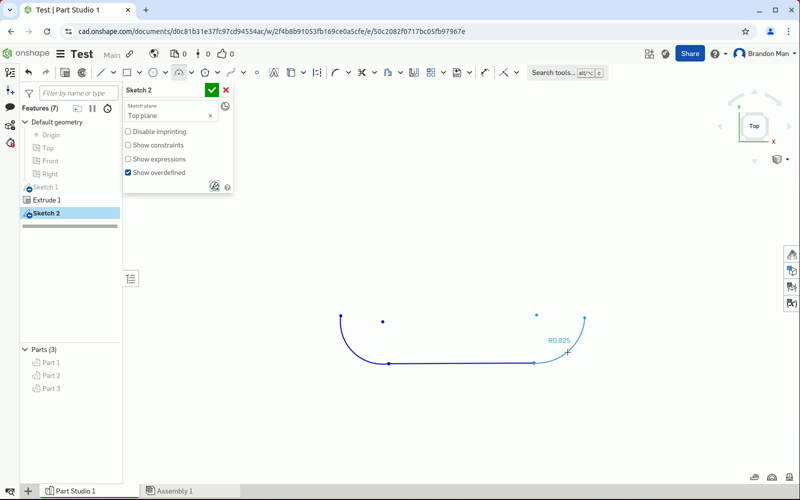
scroll(-6)
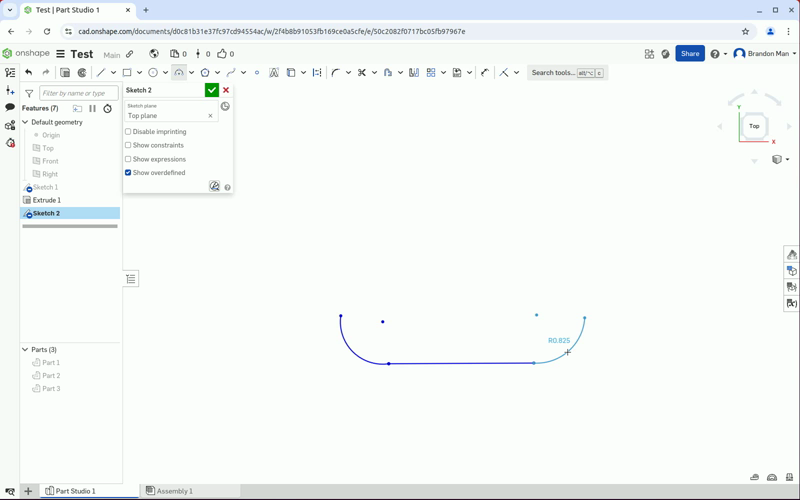
scroll(-6)
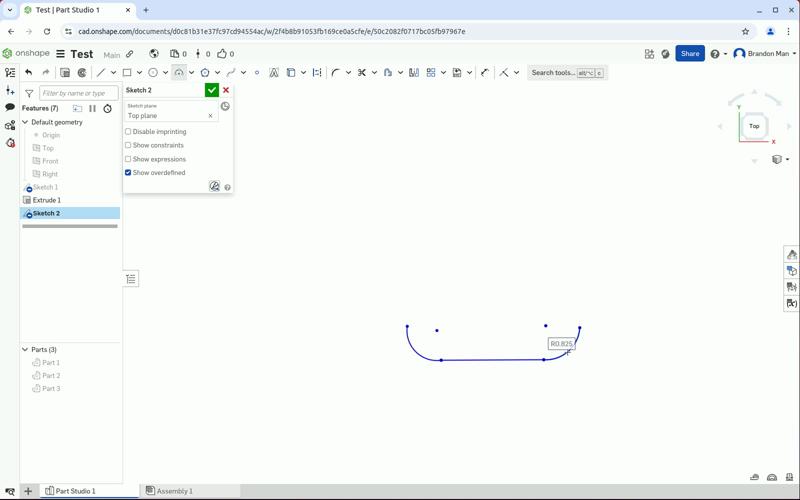
scroll(-6)
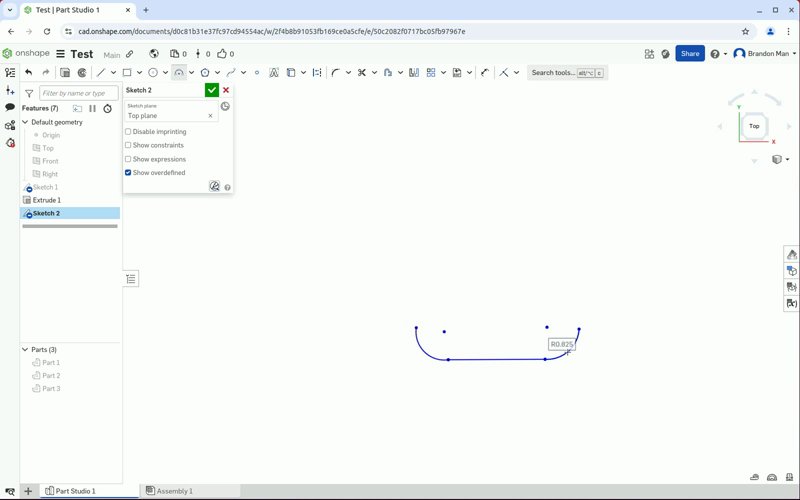
scroll(-6)
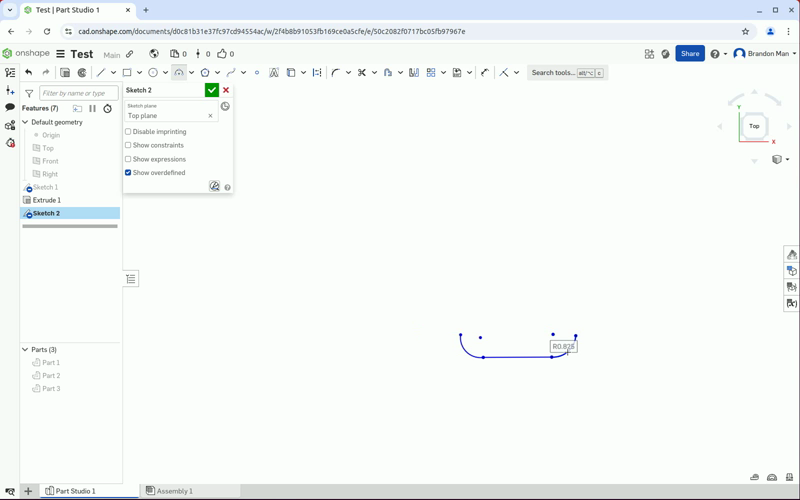
scroll(-6)
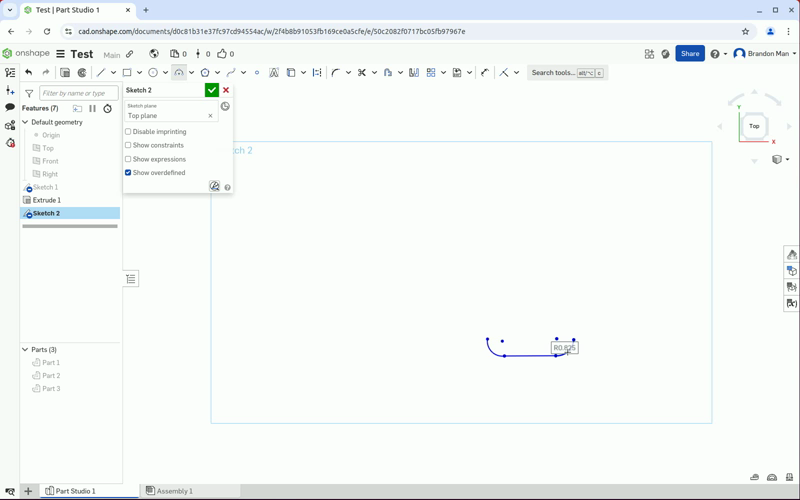
scroll(-6)
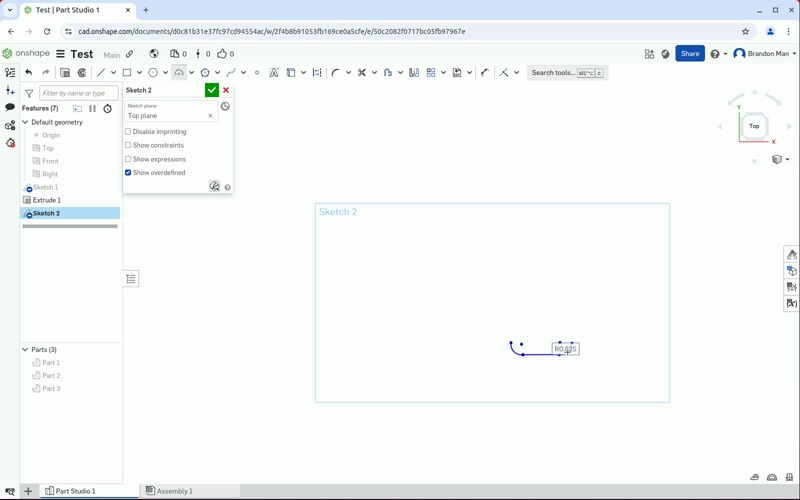
scroll(-6)
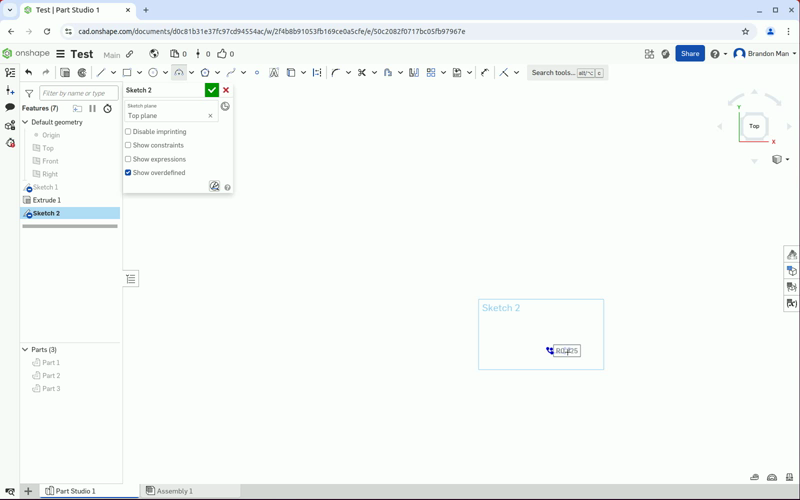
key_up(shift)
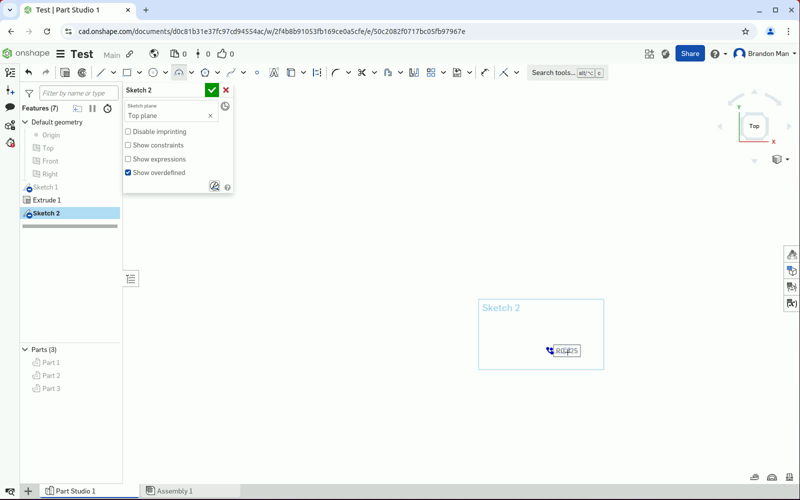
key(esc)
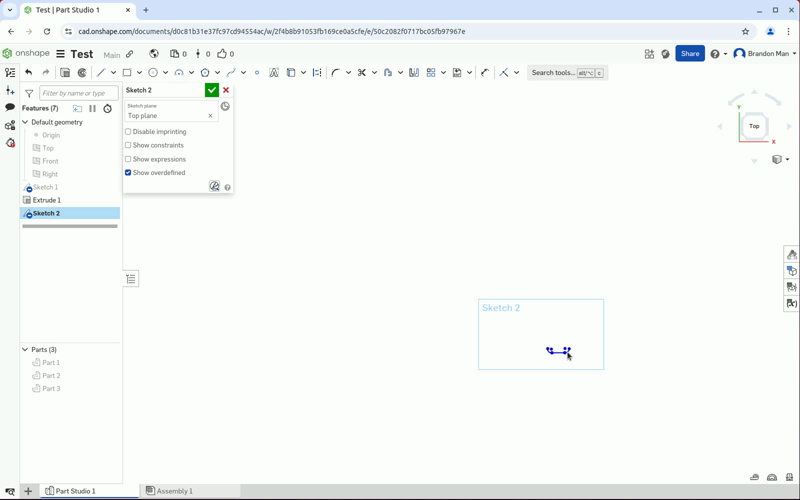
key(l)
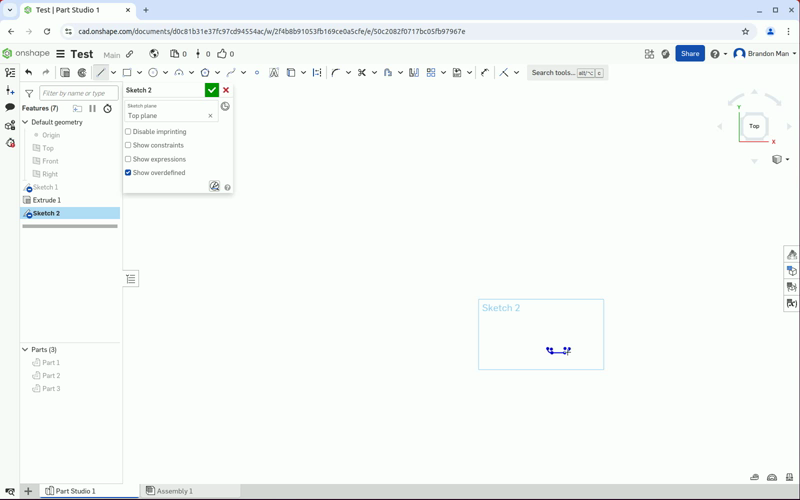
mouse_move(569, 348)
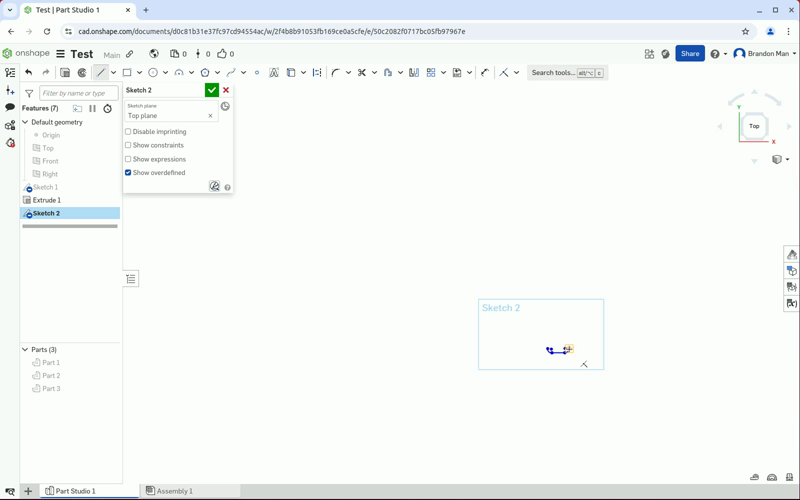
scroll(6)
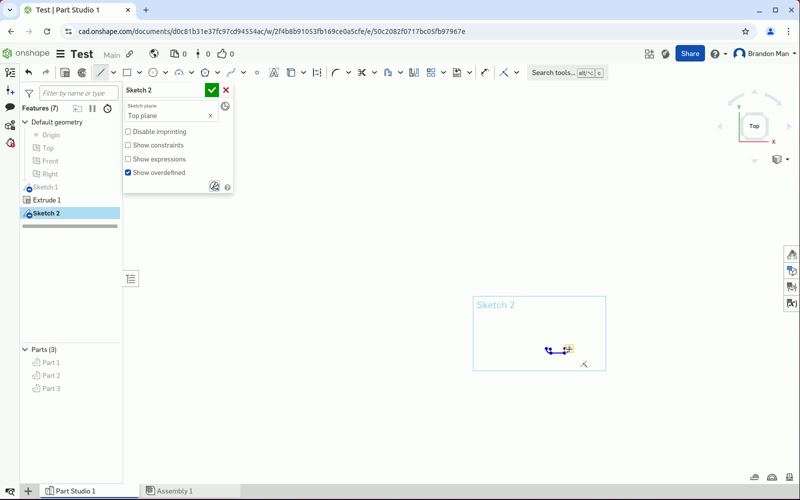
scroll(6)
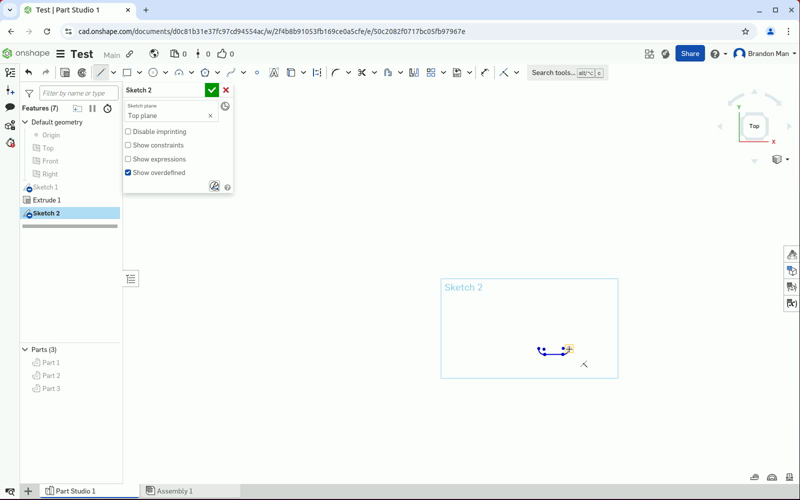
scroll(6)
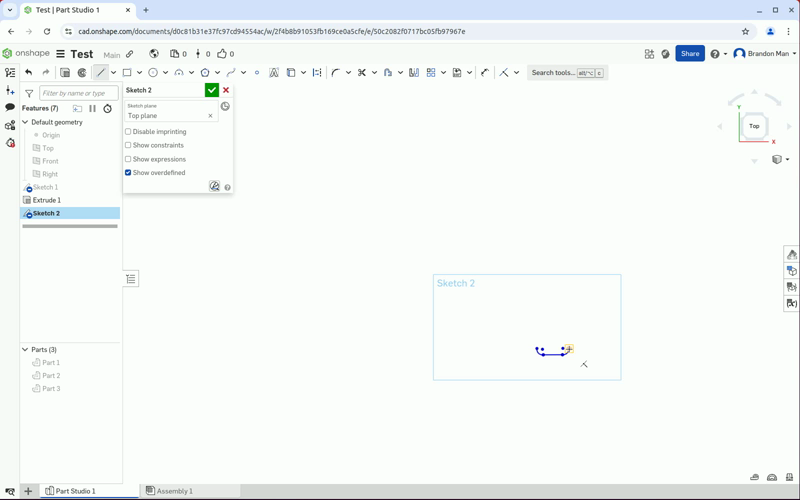
scroll(6)
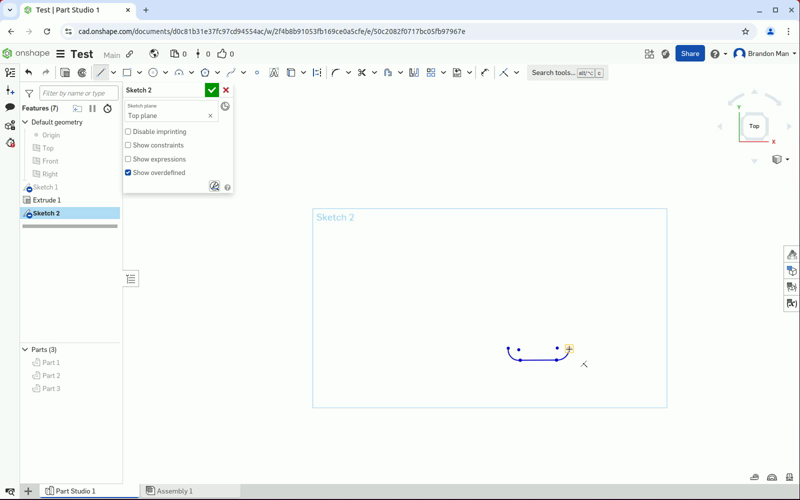
scroll(6)
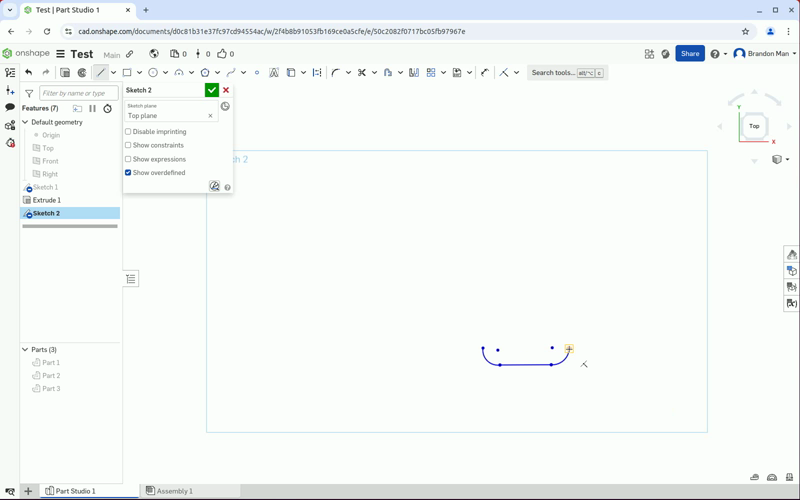
scroll(6)
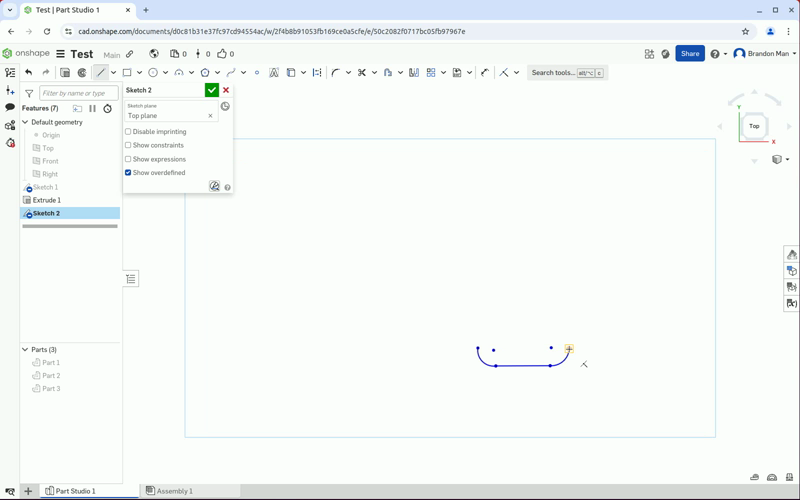
scroll(6)
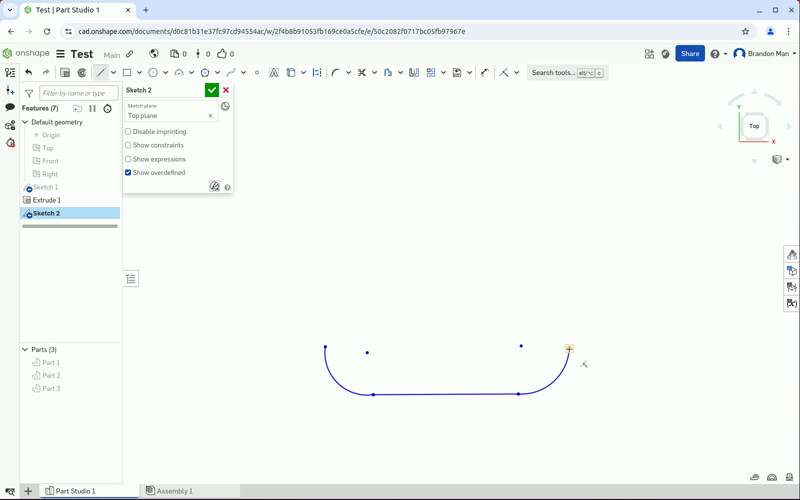
click(569, 348)
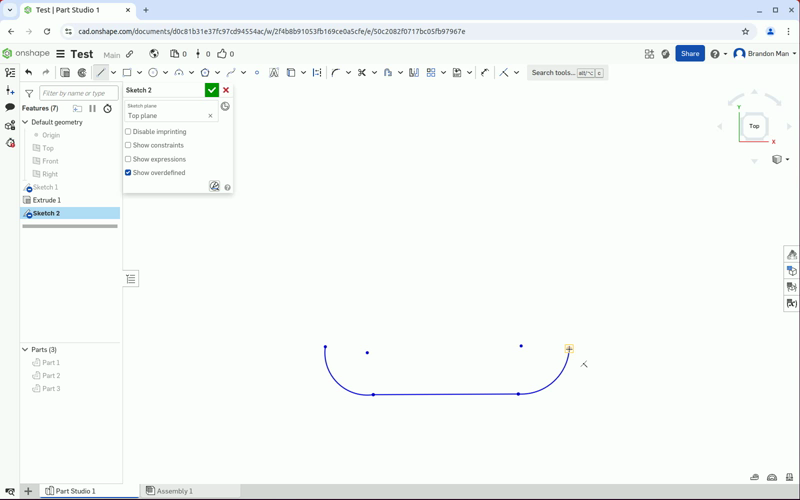
scroll(-6)
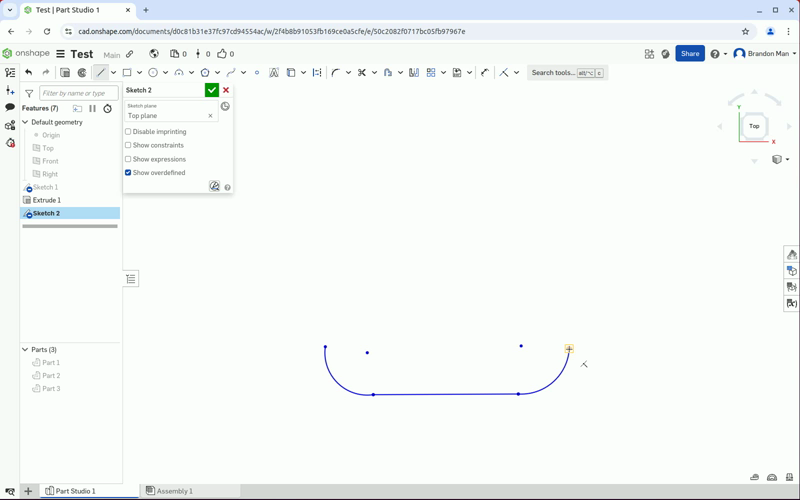
scroll(-6)
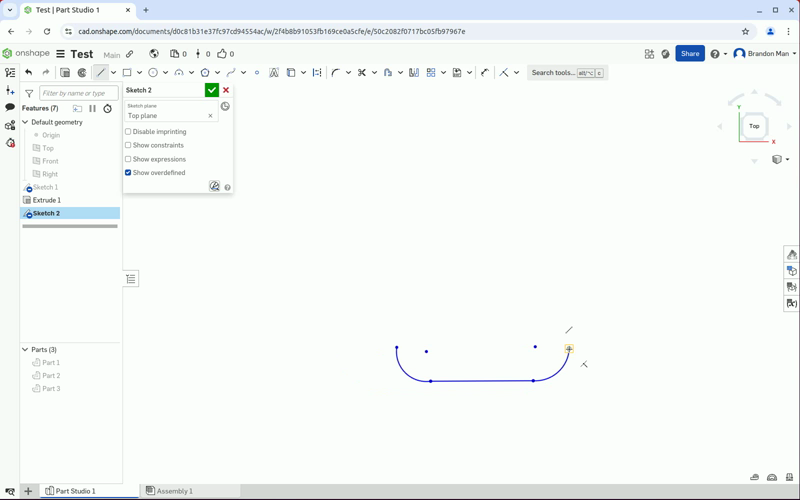
scroll(-6)
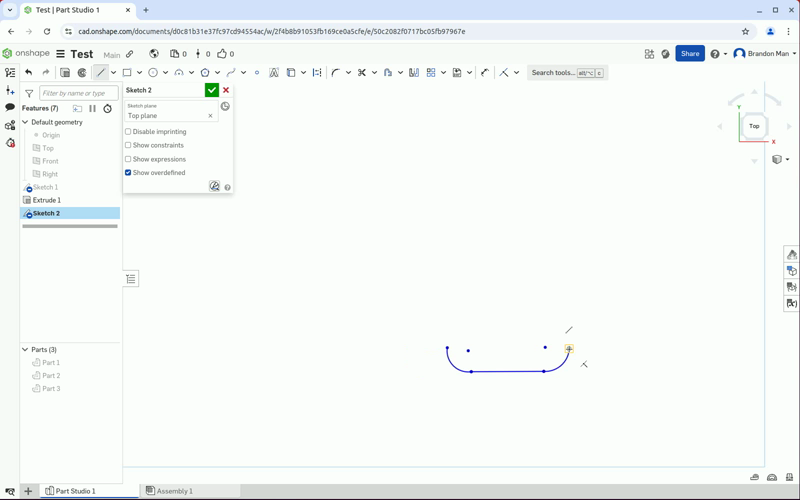
scroll(-6)
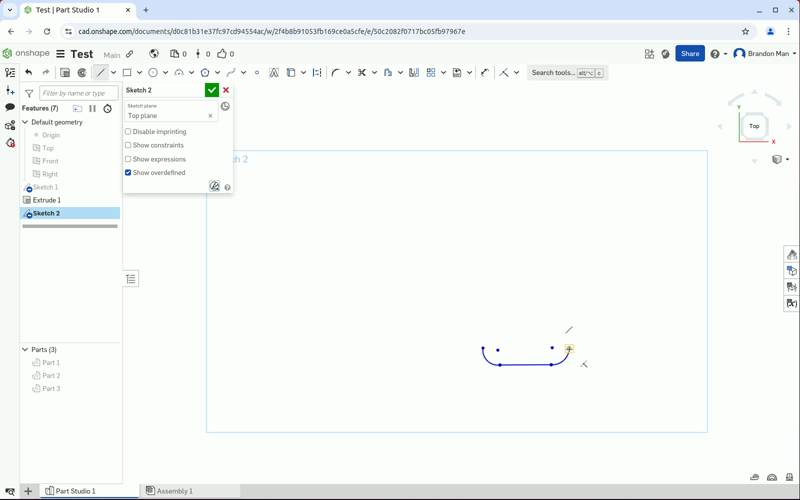
scroll(-6)
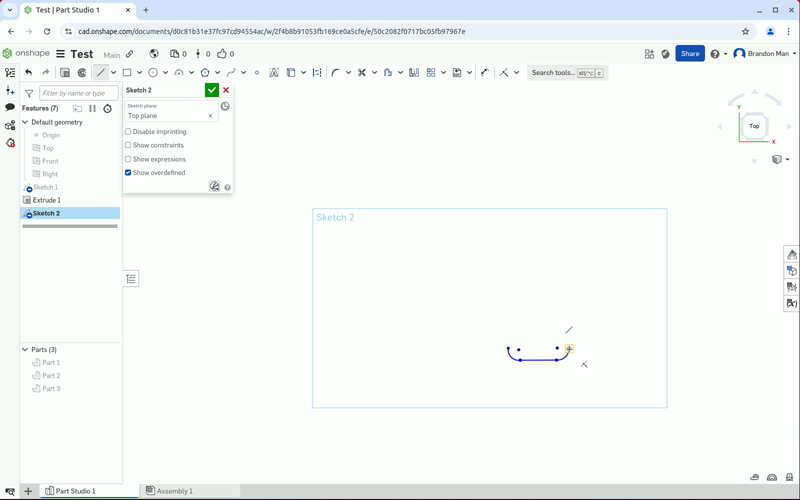
scroll(-6)
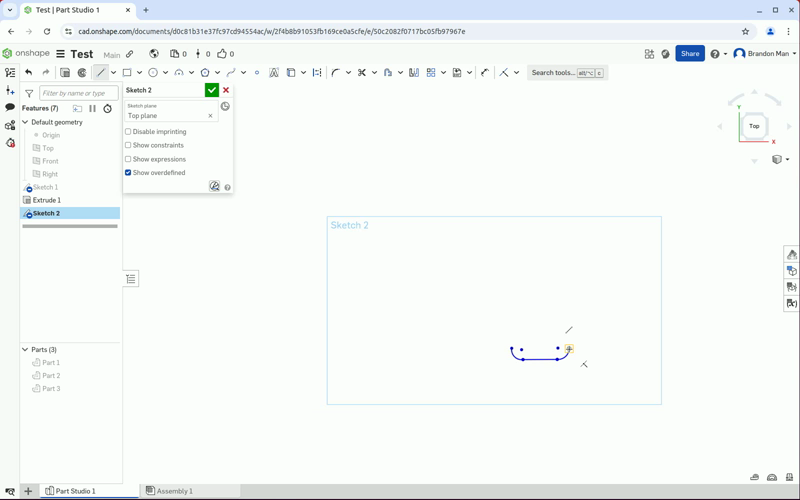
scroll(-6)
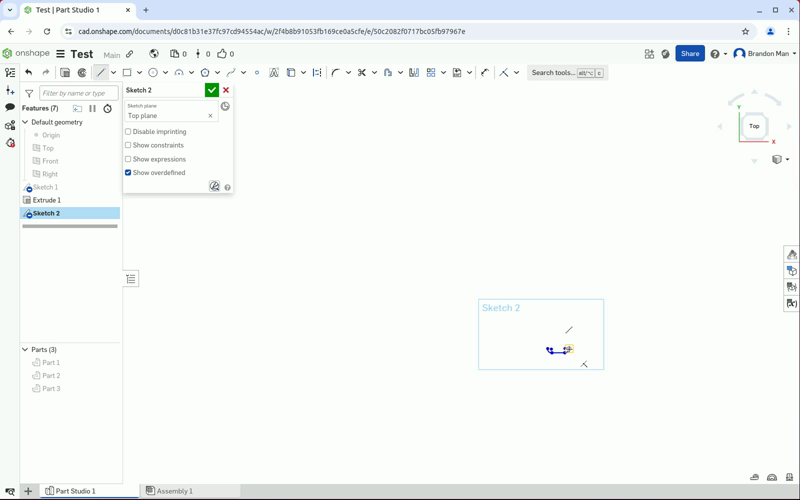
key_down(shift)
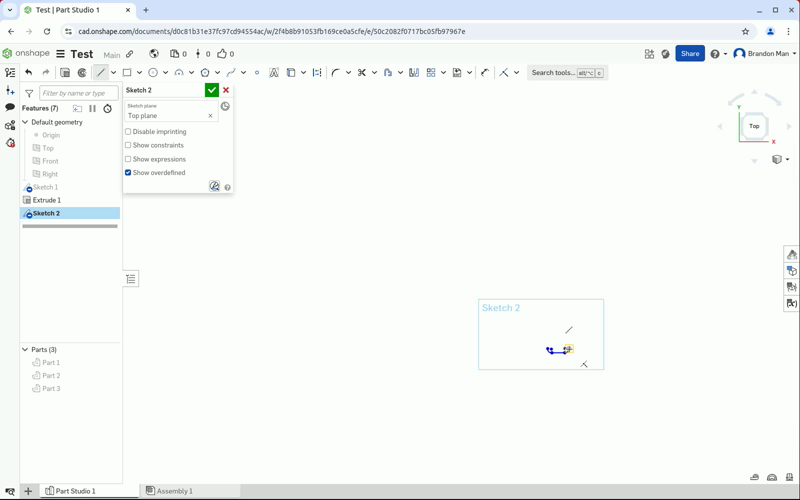
mouse_move(569, 284)
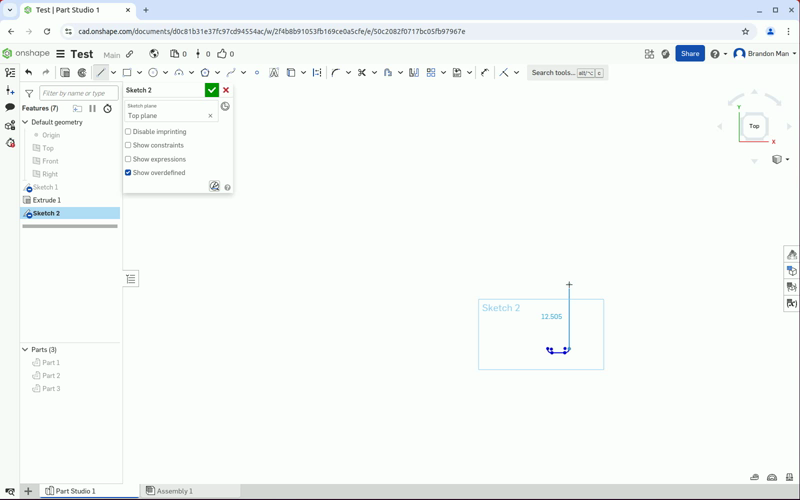
click(569, 284)
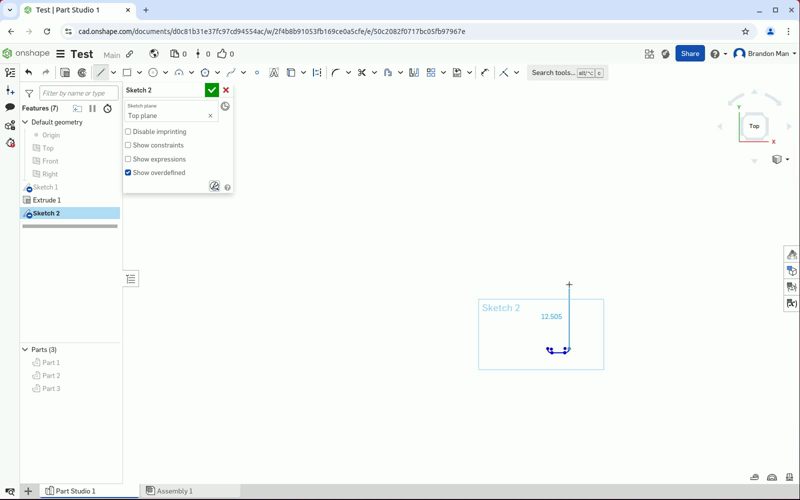
key_up(shift)
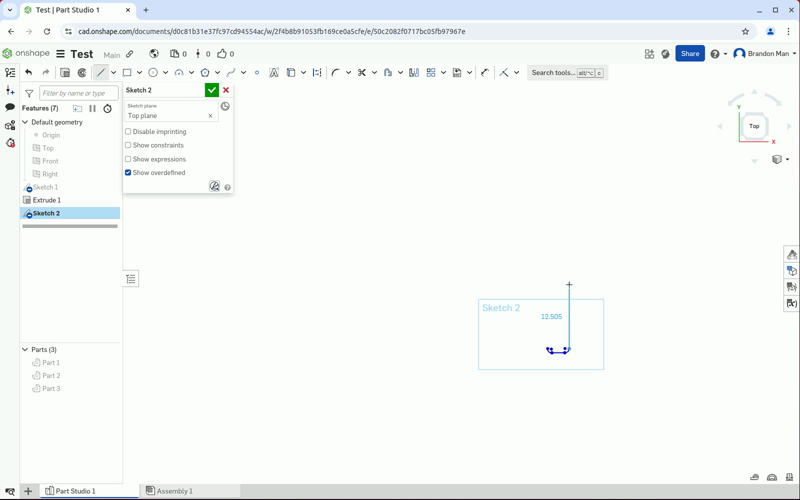
key(esc)
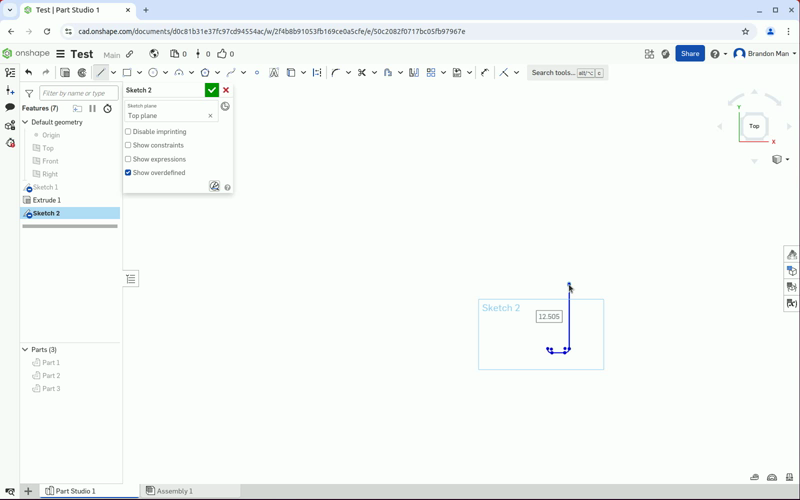
key(a)
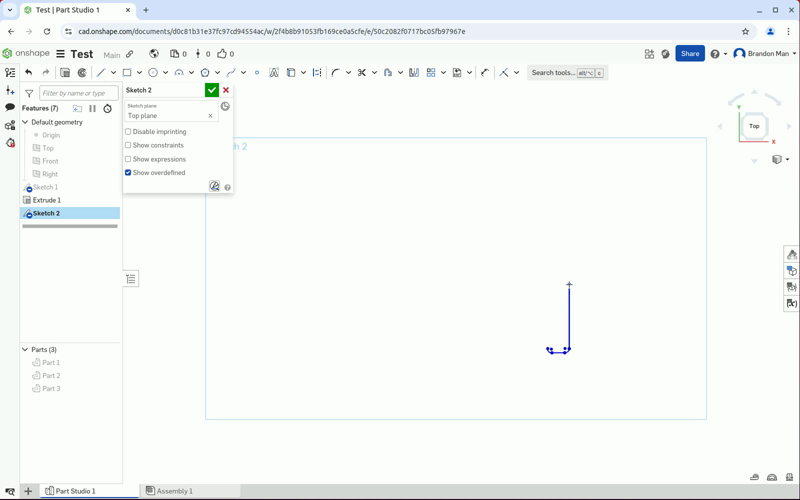
mouse_move(569, 284)
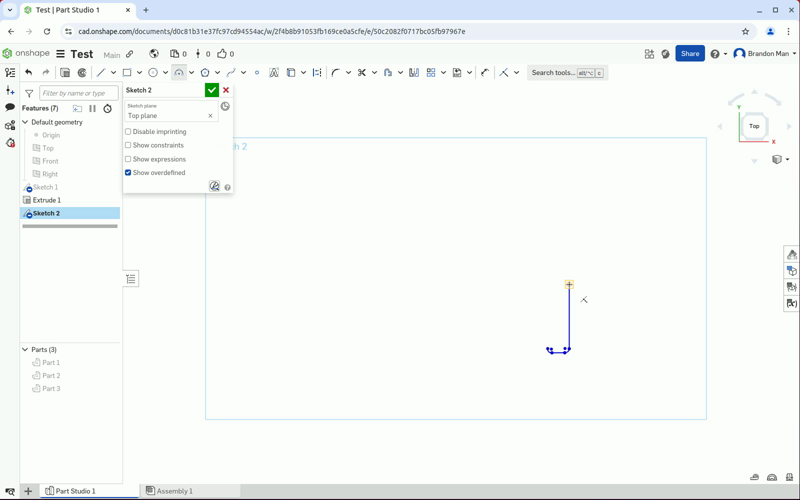
click(569, 284)
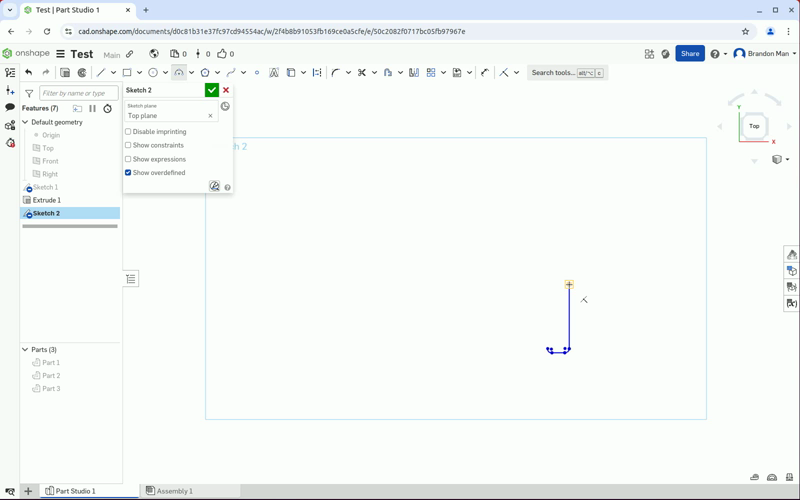
key_down(shift)
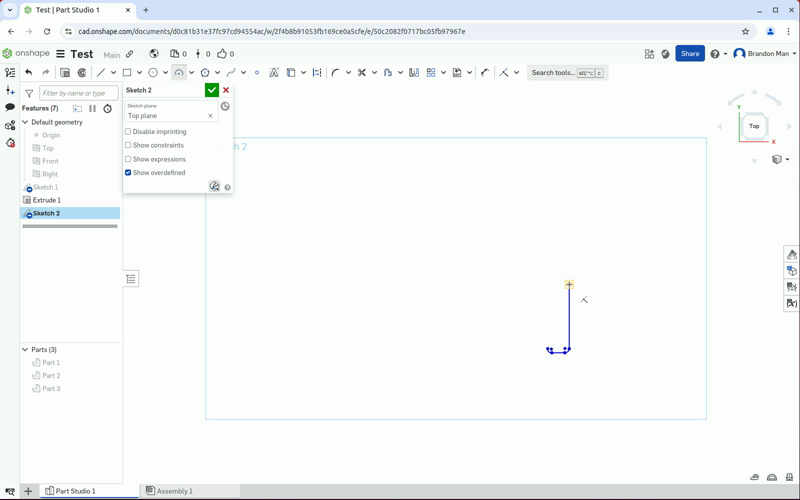
mouse_move(569, 282)
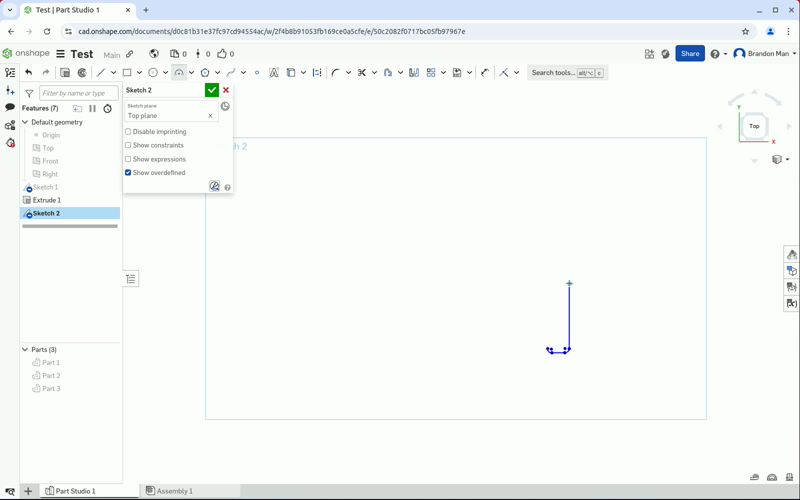
scroll(6)
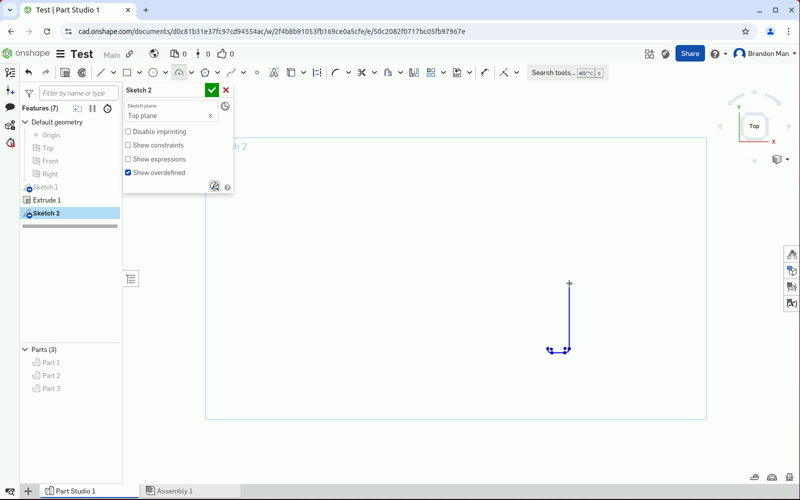
scroll(6)
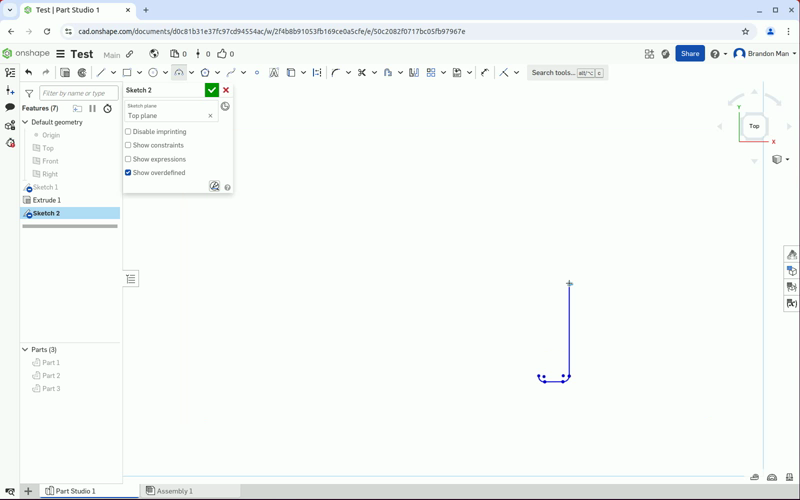
scroll(6)
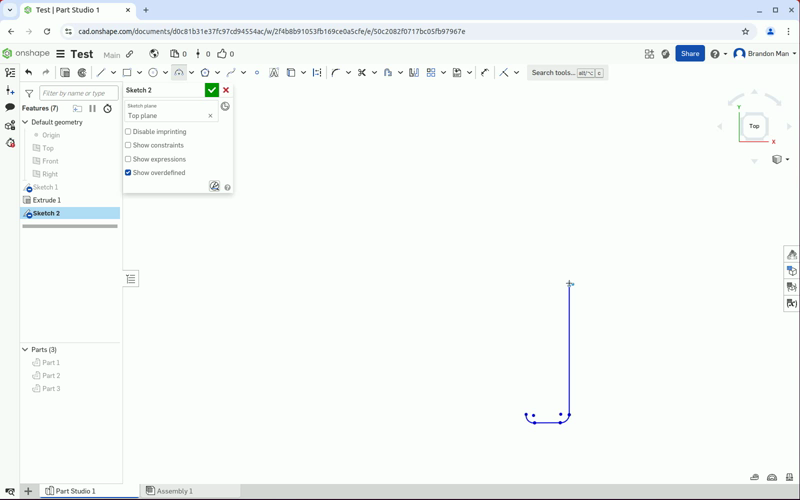
scroll(6)
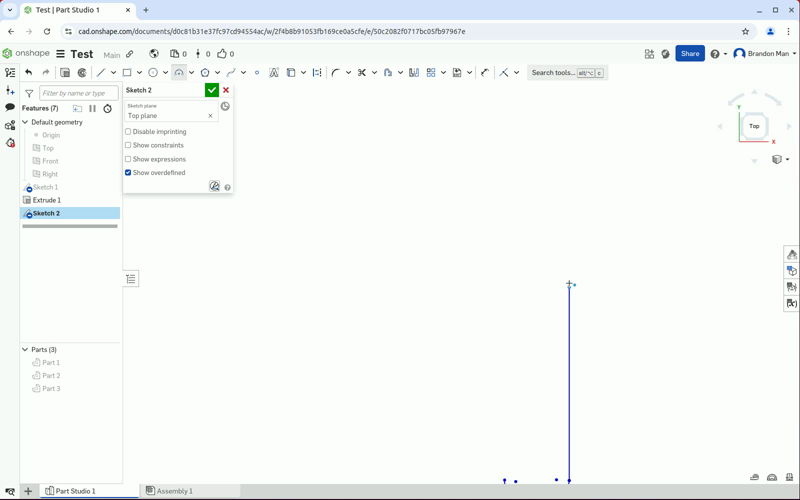
scroll(6)
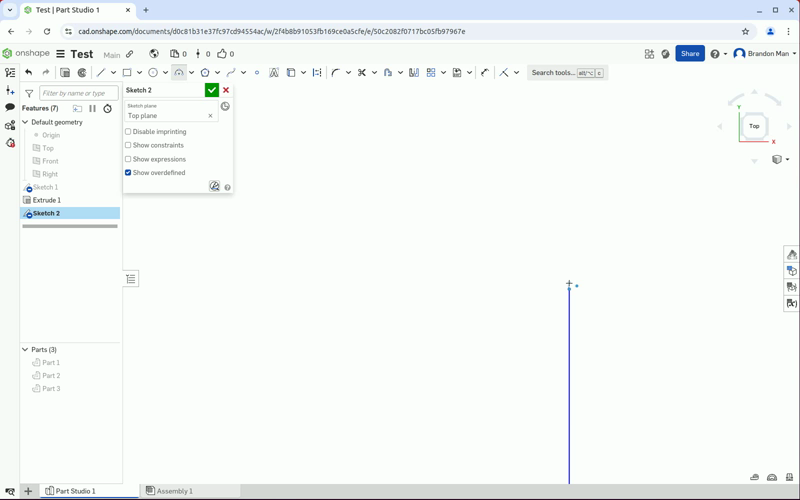
scroll(6)
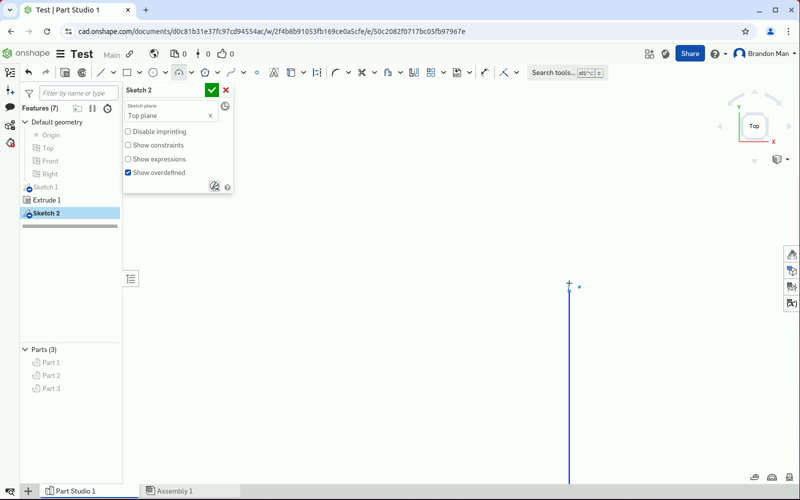
scroll(6)
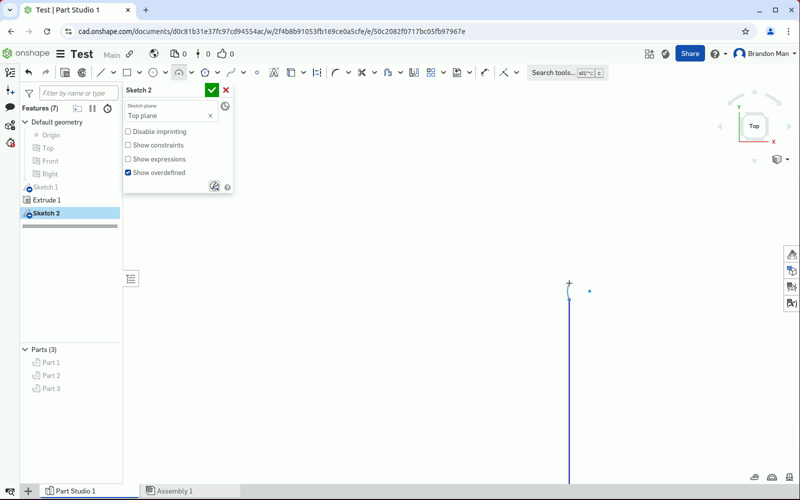
click(569, 282)
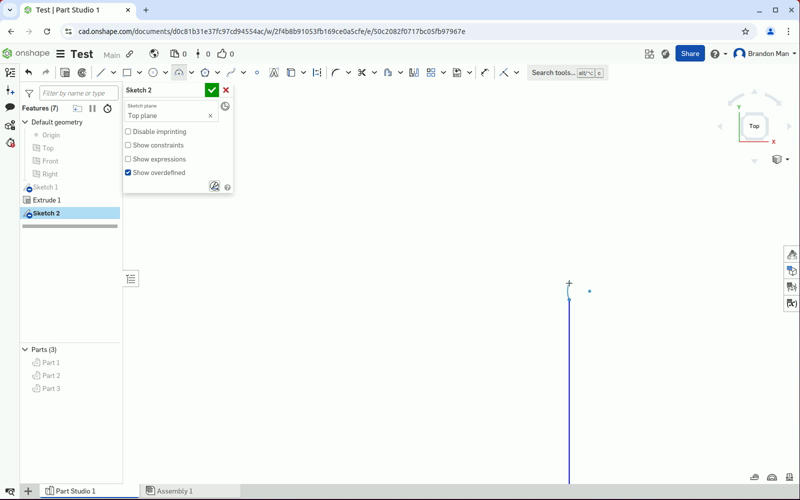
scroll(-6)
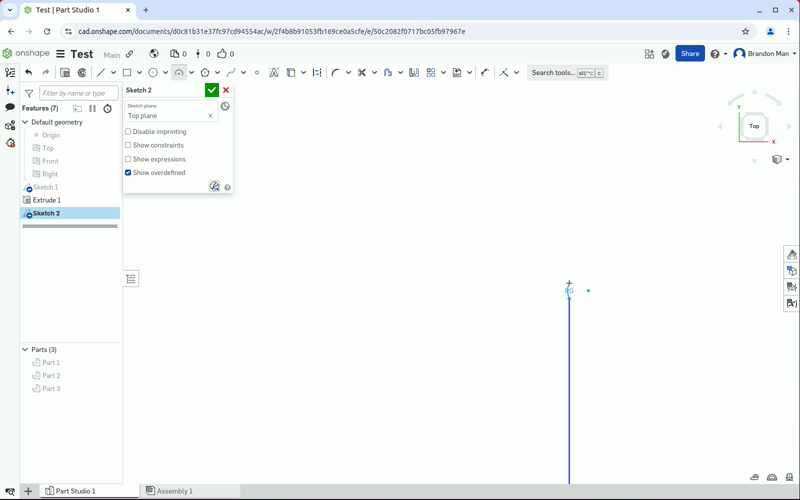
scroll(-6)
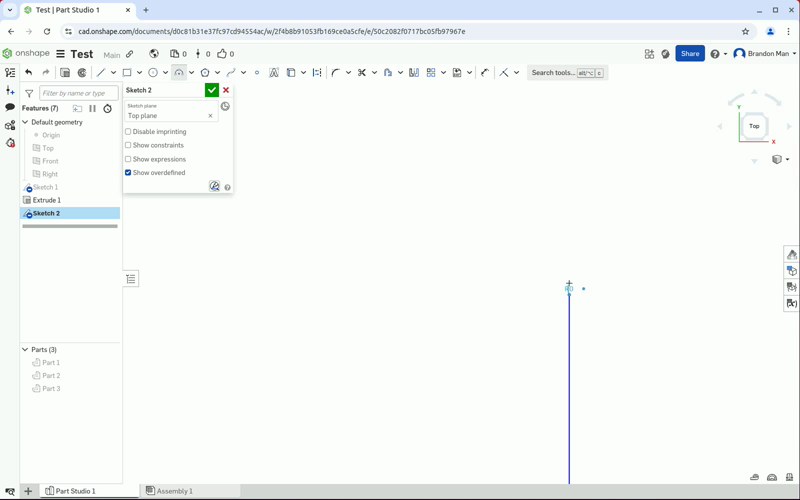
scroll(-6)
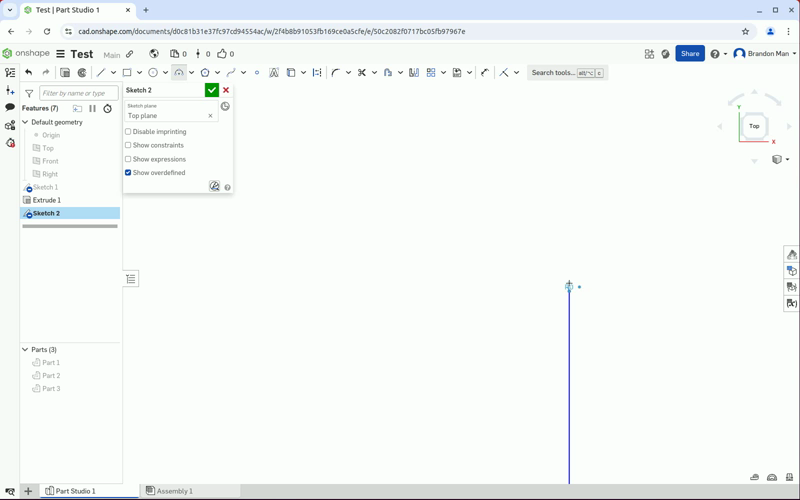
scroll(-6)
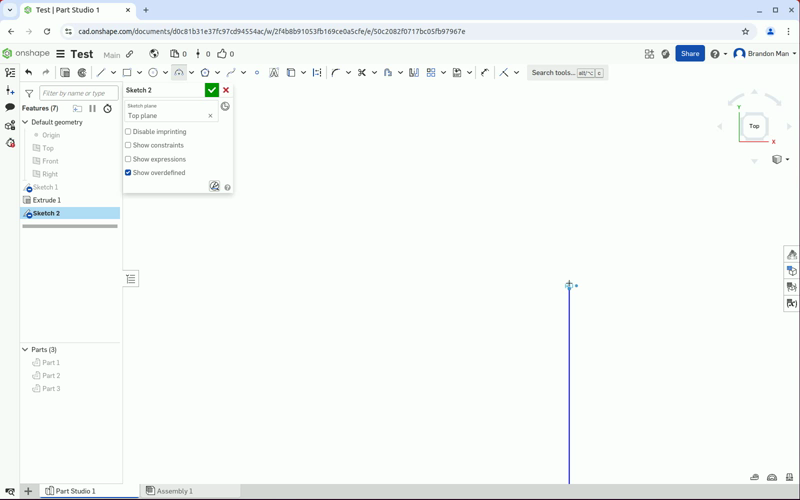
scroll(-6)
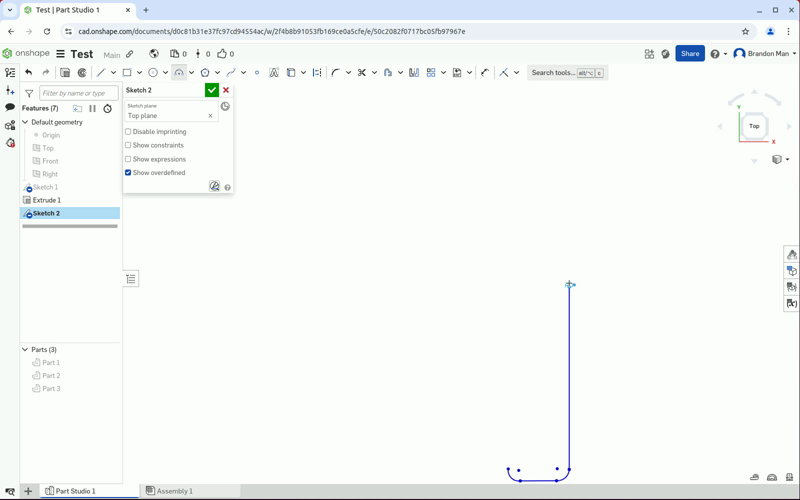
scroll(-6)
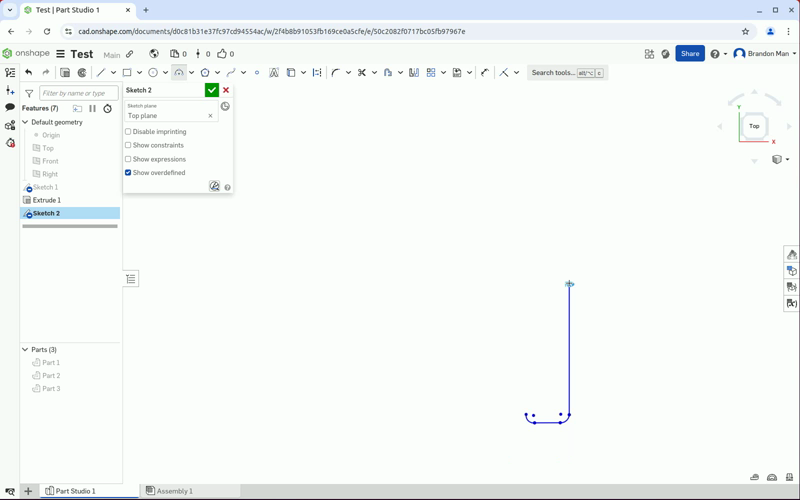
scroll(-6)
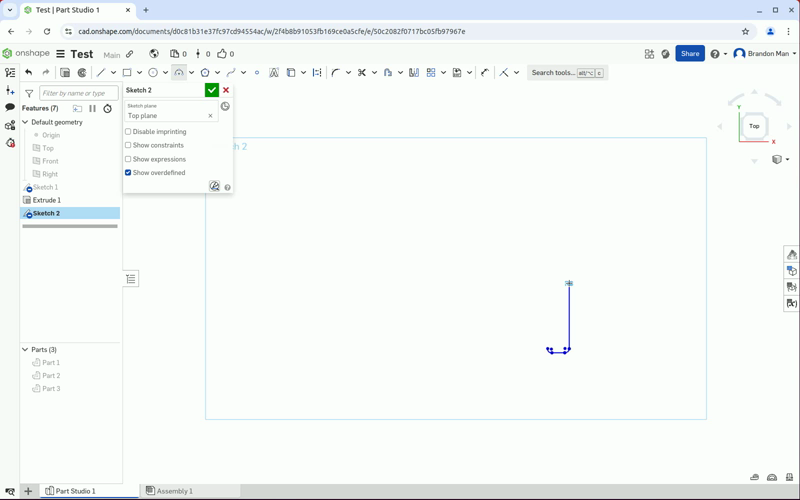
mouse_move(569, 283)
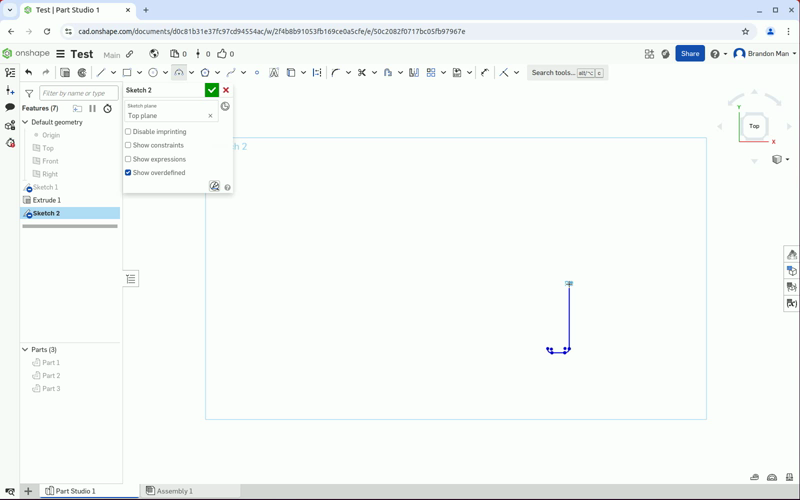
scroll(6)
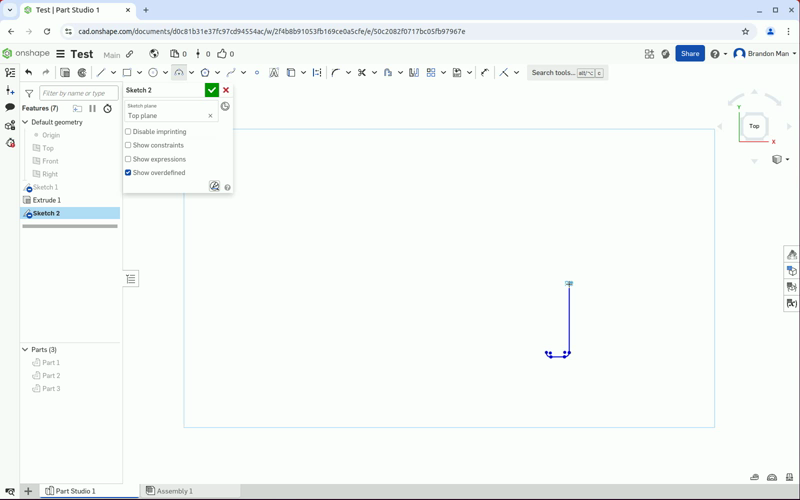
scroll(6)
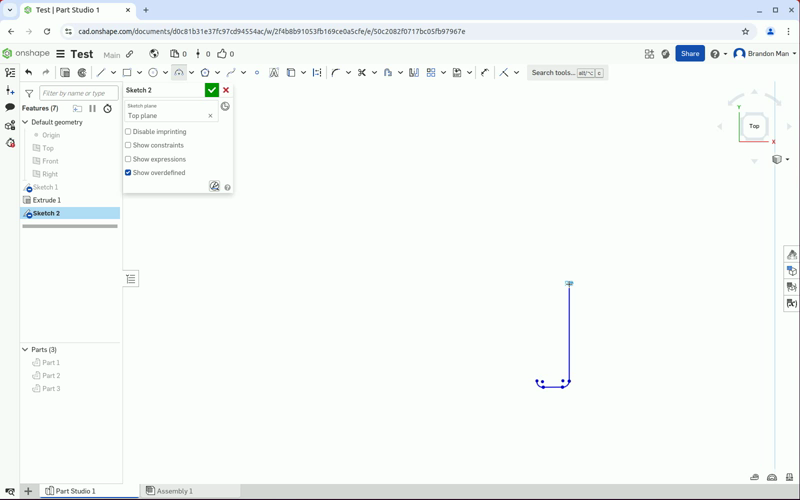
scroll(6)
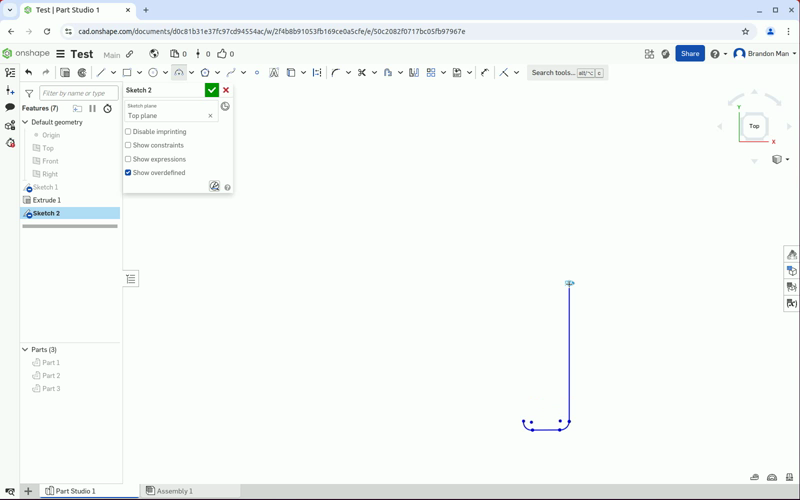
scroll(6)
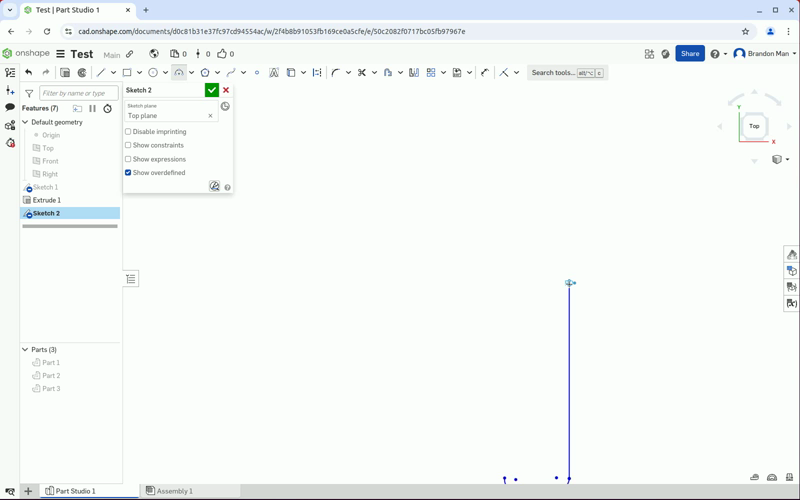
scroll(6)
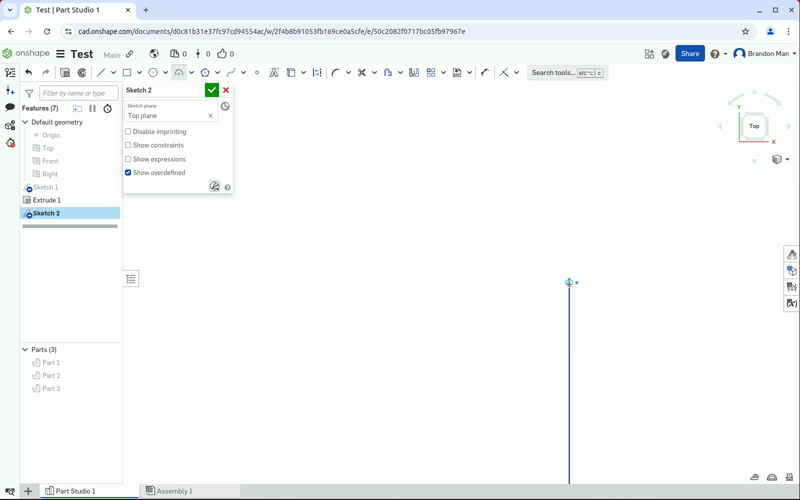
scroll(6)
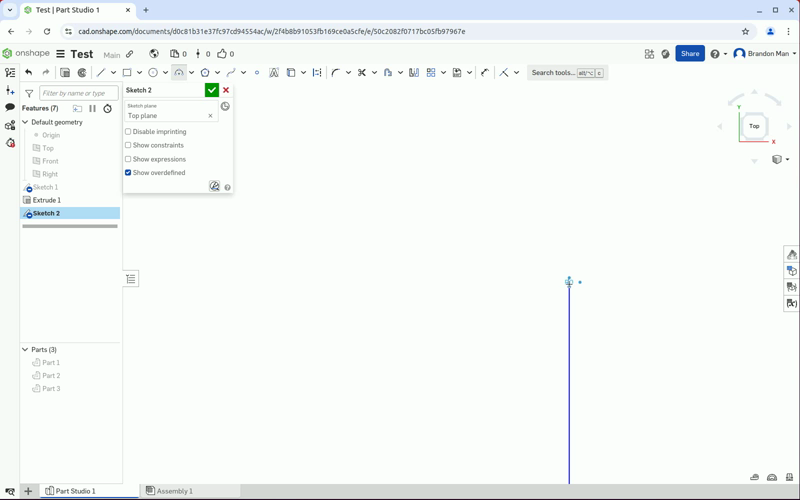
scroll(6)
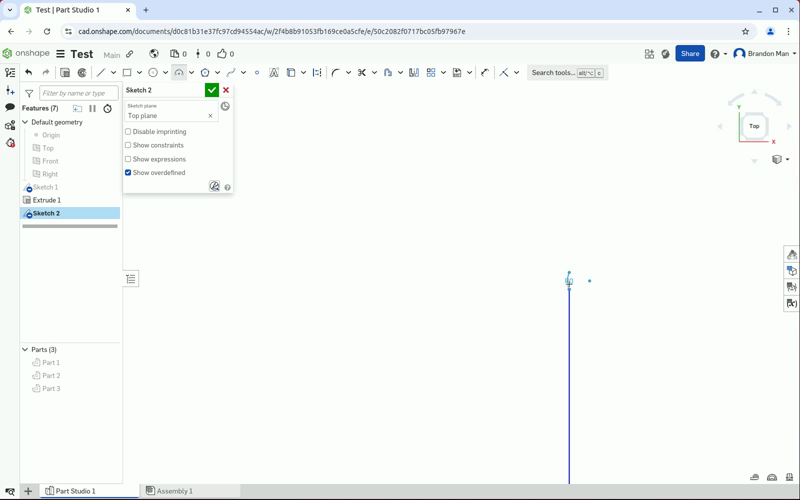
click(569, 283)
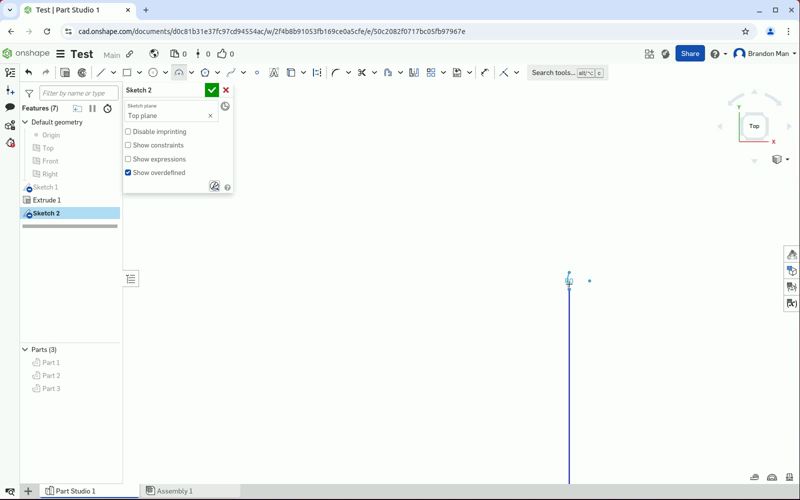
scroll(-6)
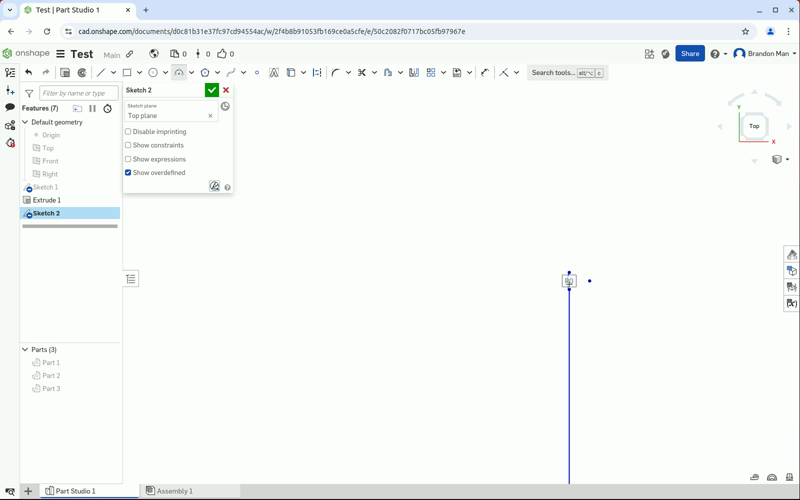
scroll(-6)
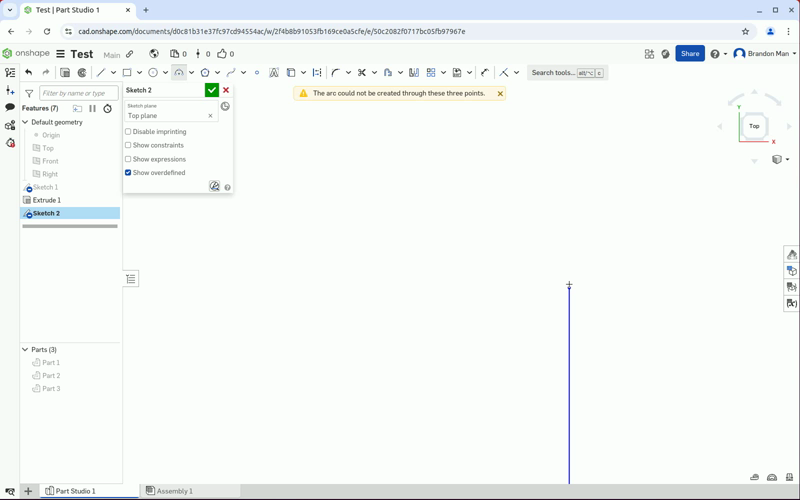
scroll(-6)
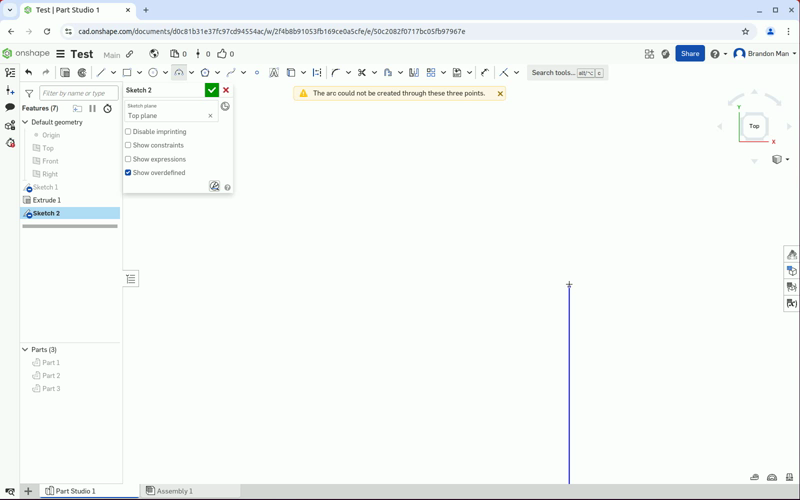
scroll(-6)
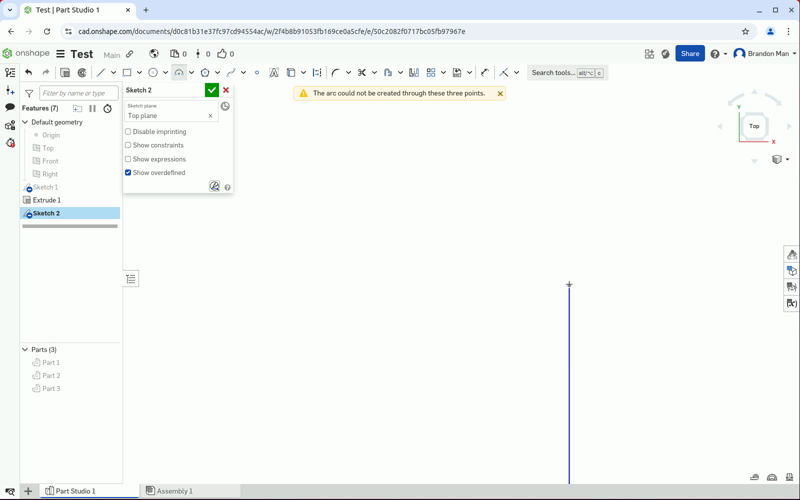
scroll(-6)
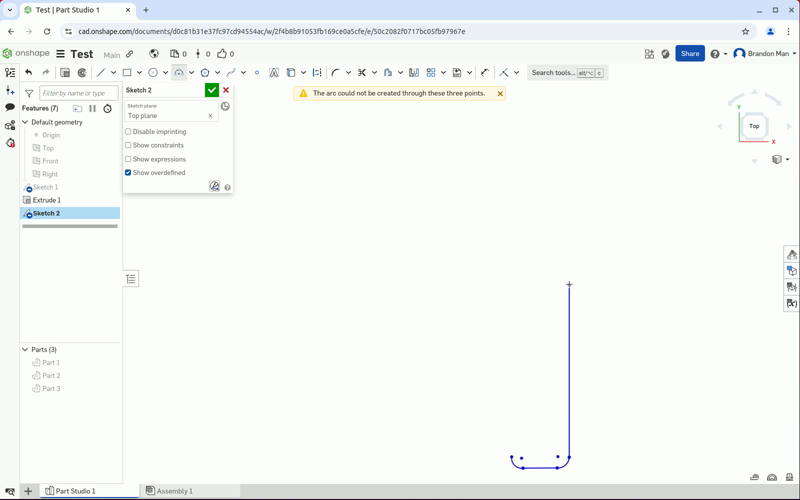
scroll(-6)
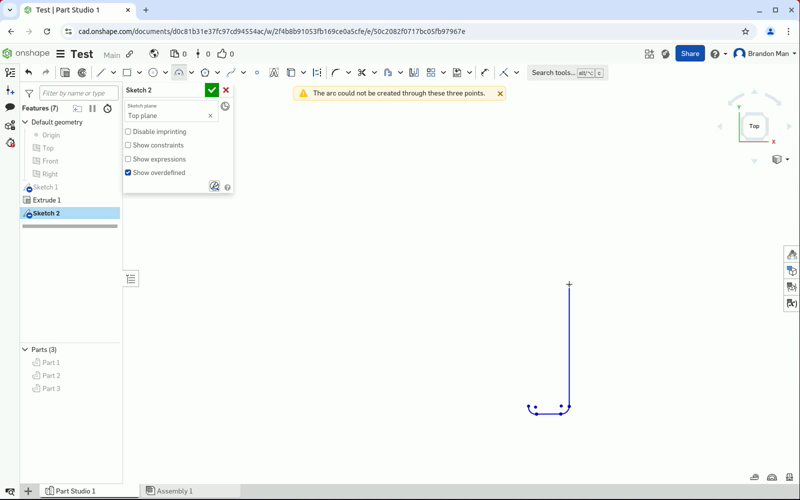
scroll(-6)
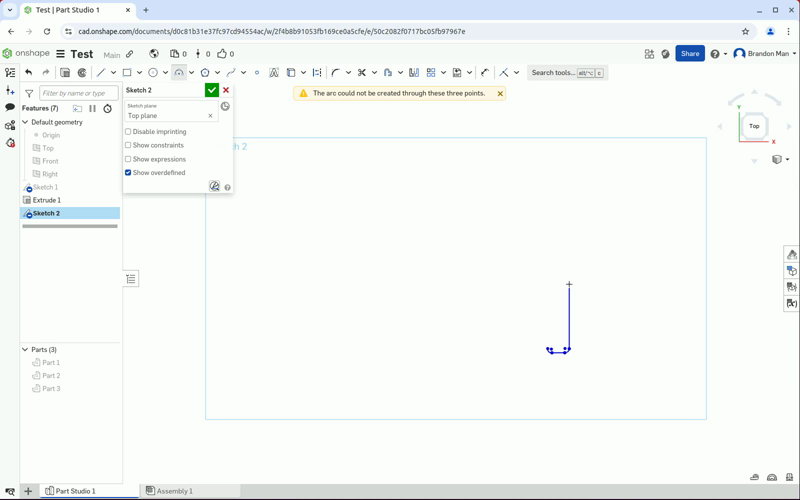
key_up(shift)
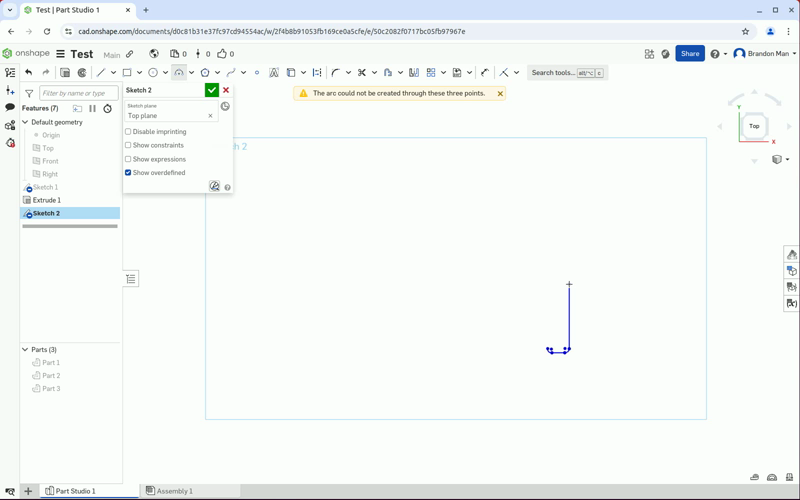
key(esc)
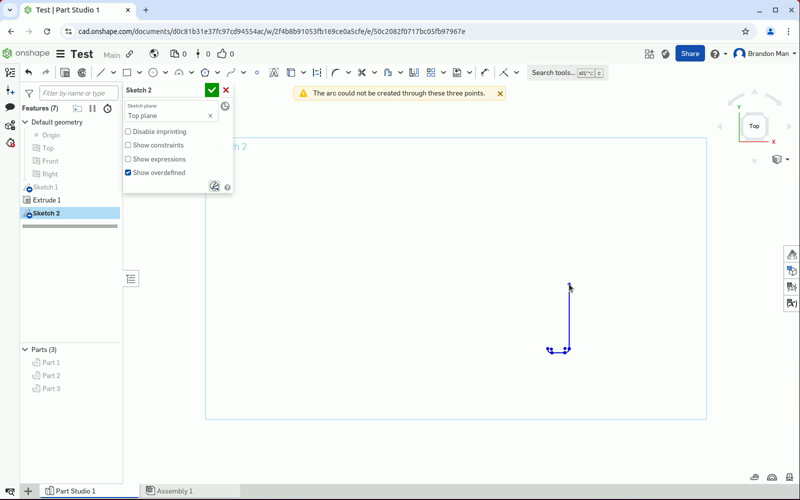
key(l)
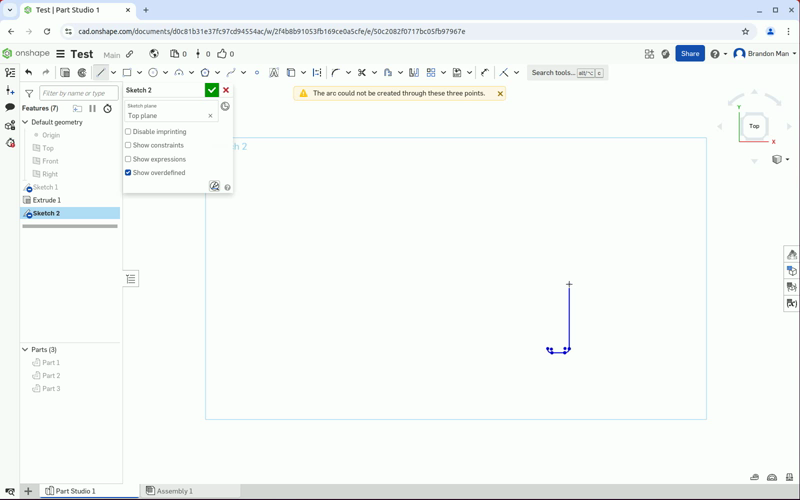
mouse_move(569, 282)
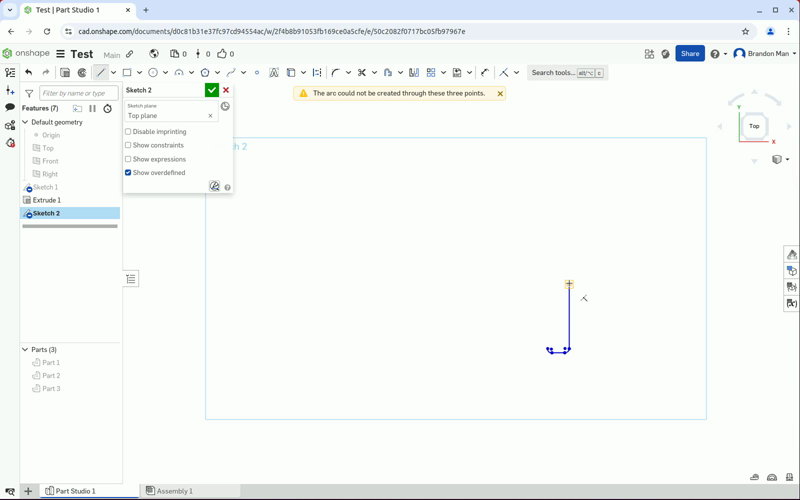
scroll(6)
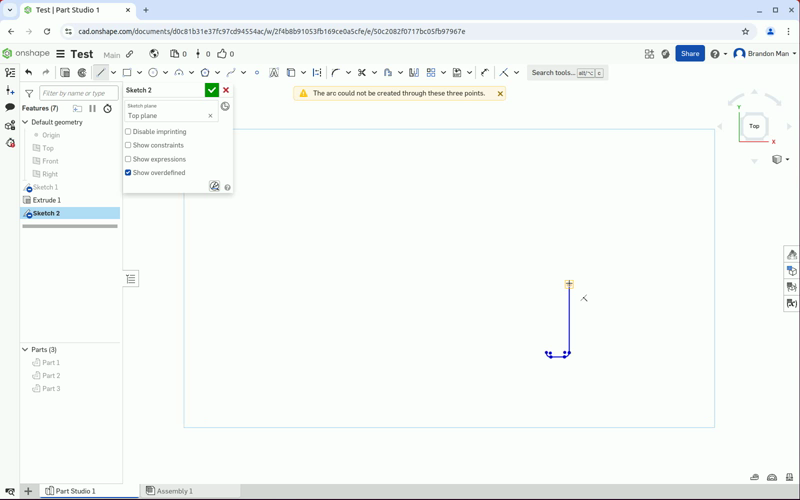
scroll(6)
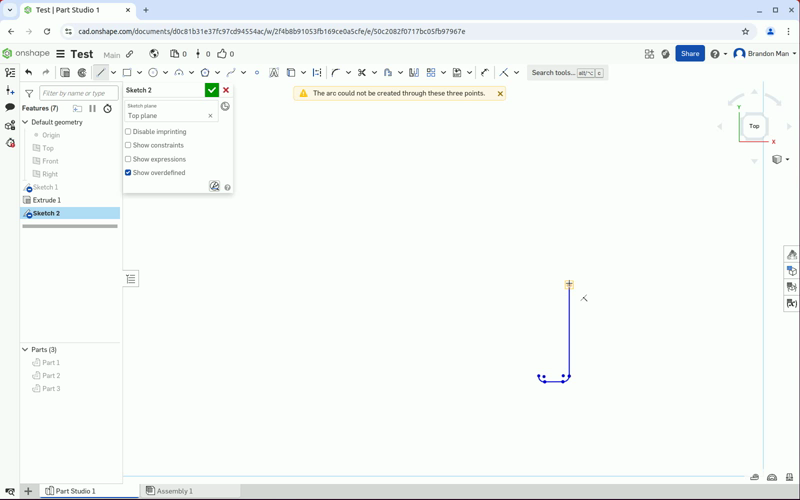
scroll(6)
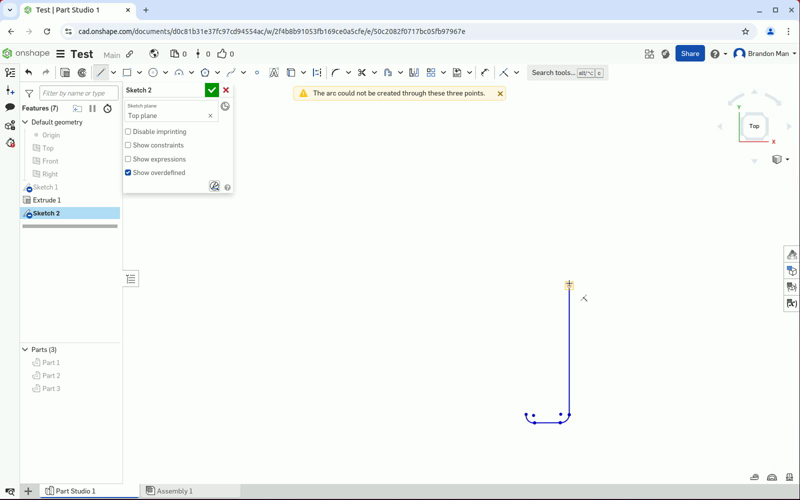
scroll(6)
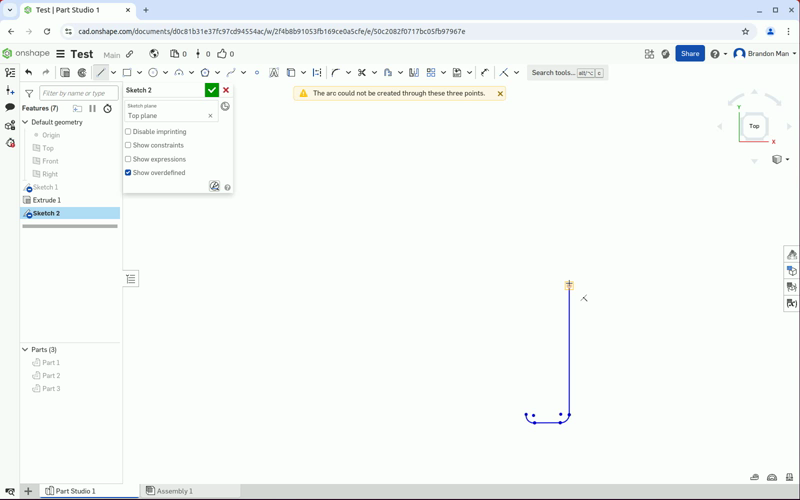
scroll(6)
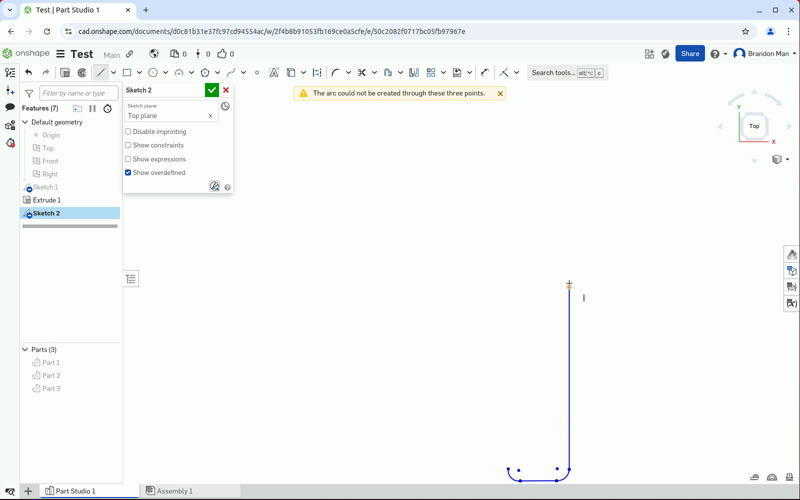
scroll(6)
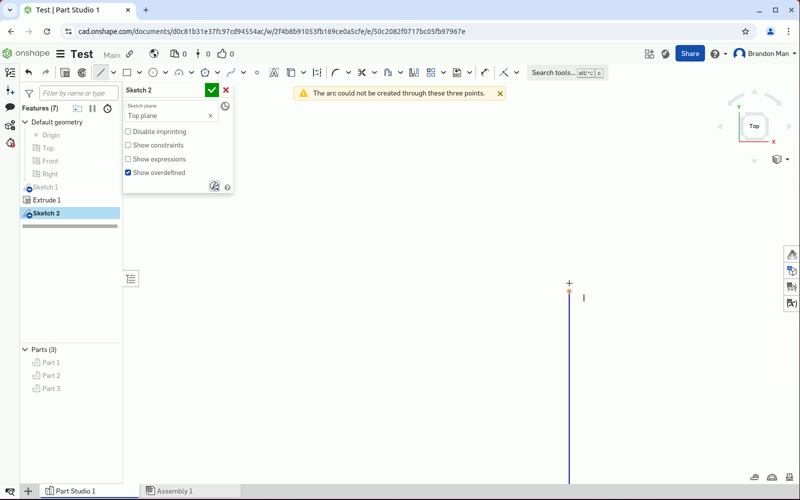
scroll(6)
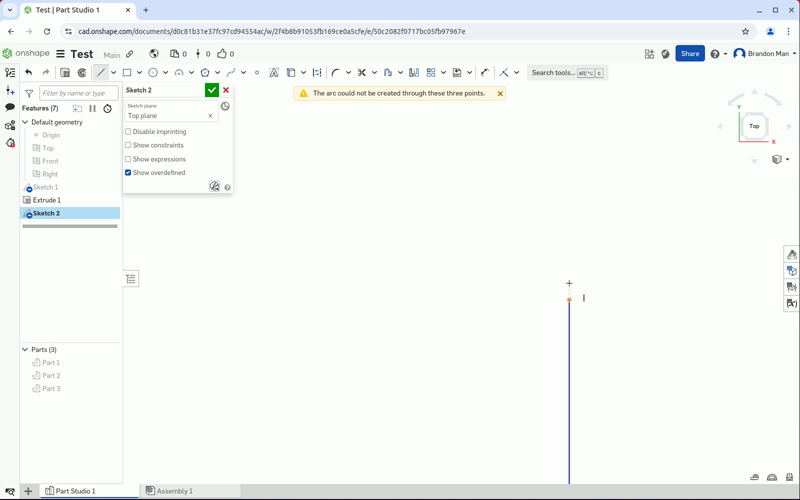
click(569, 282)
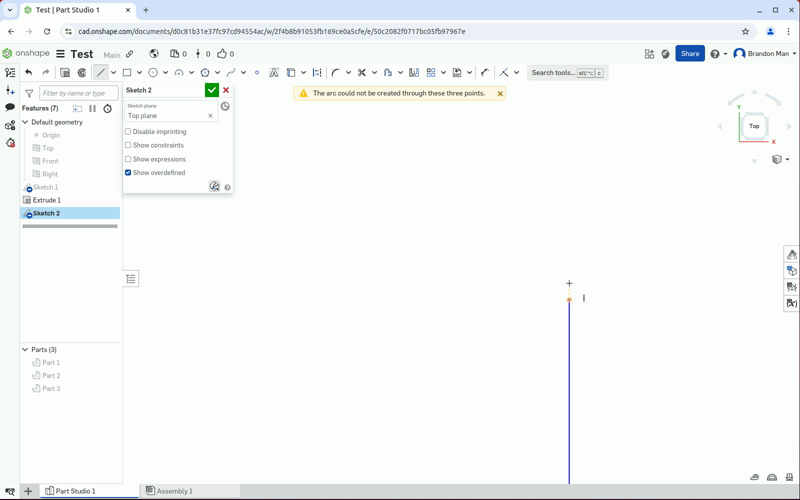
scroll(-6)
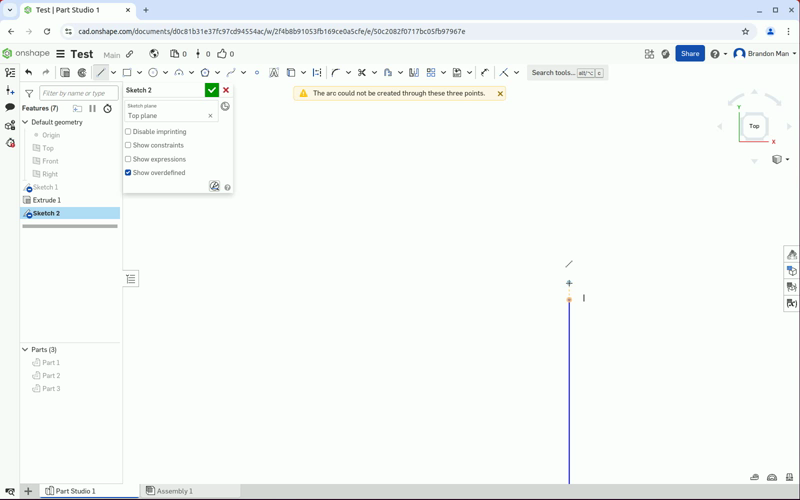
scroll(-6)
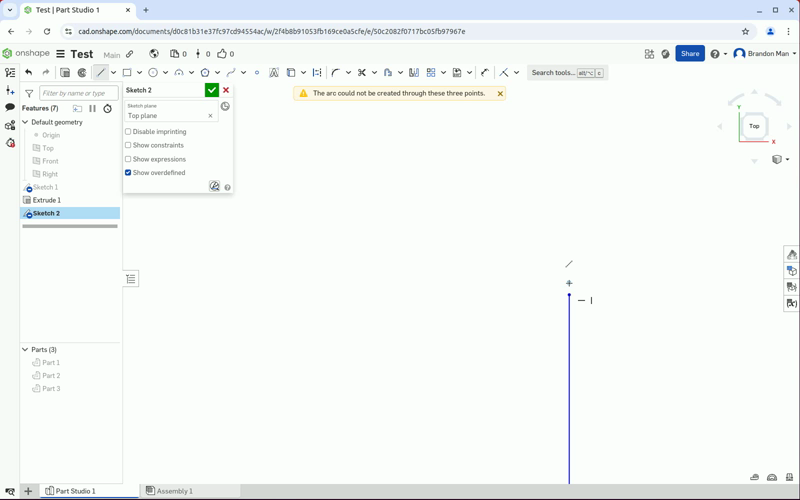
scroll(-6)
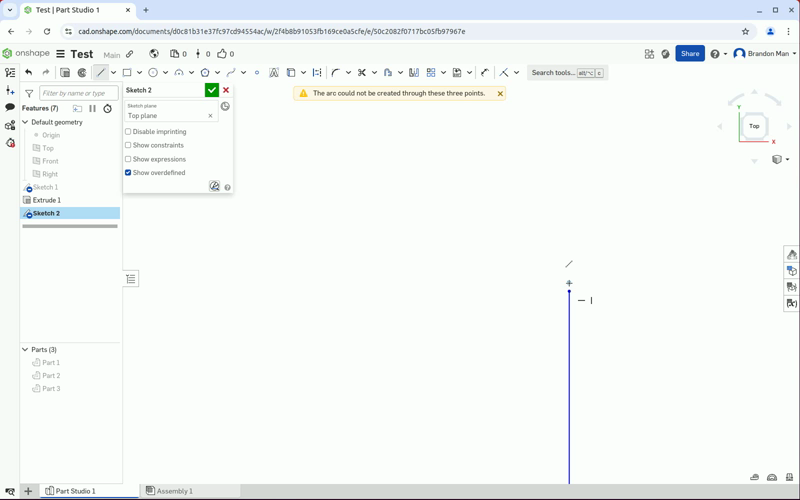
scroll(-6)
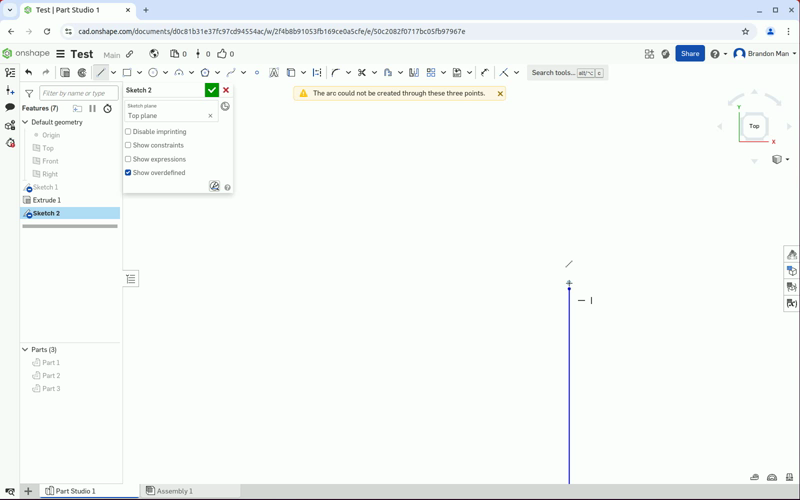
scroll(-6)
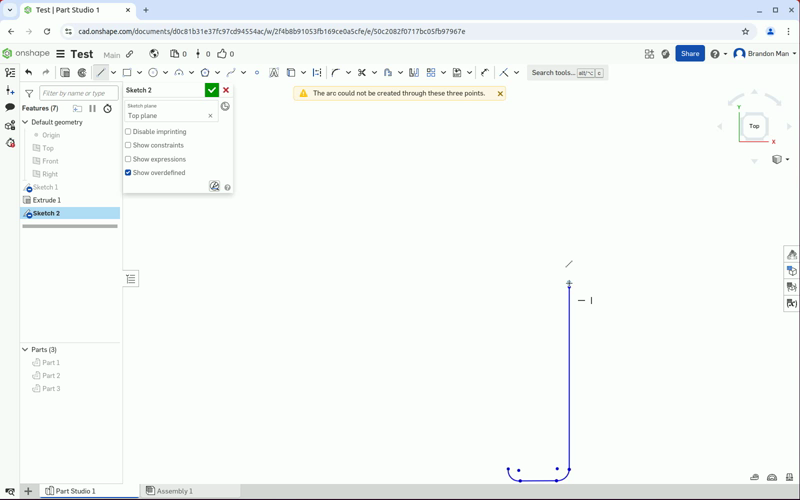
scroll(-6)
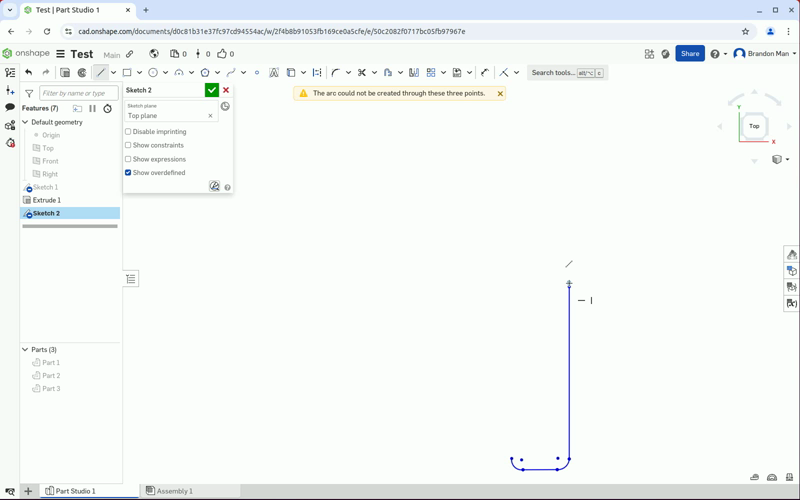
scroll(-6)
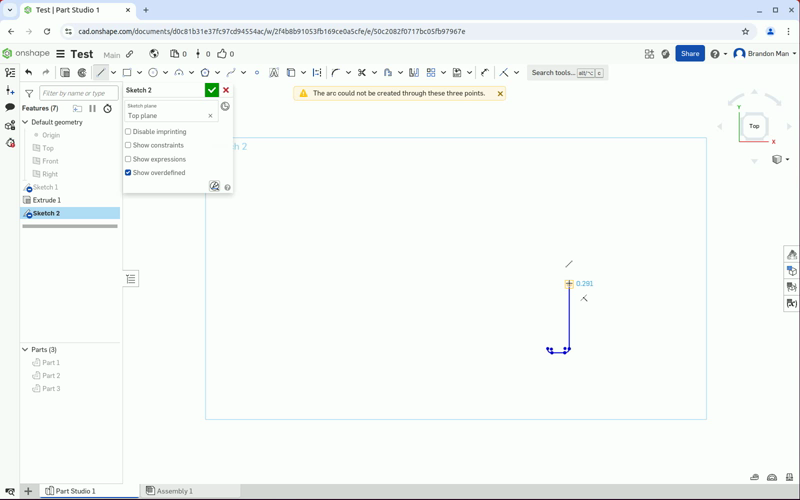
key_down(shift)
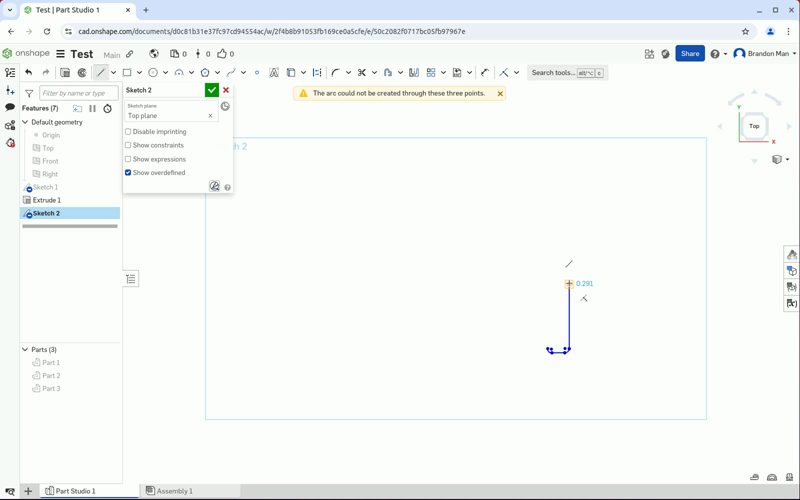
mouse_move(589, 282)
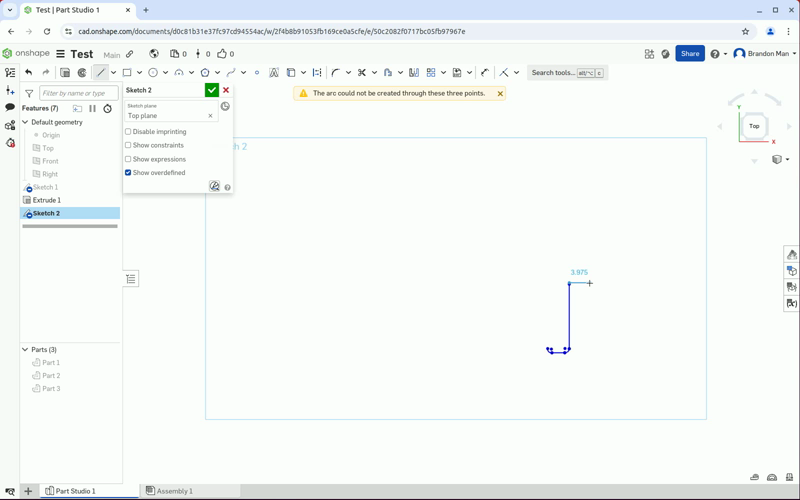
mouse_move(573, 263)
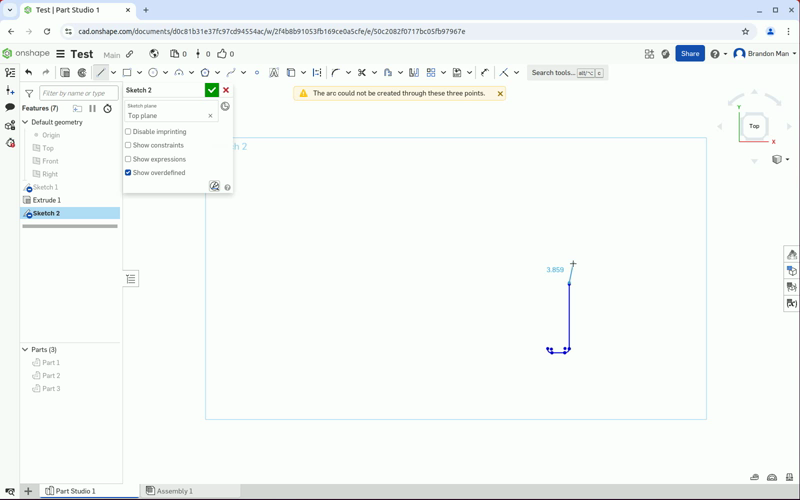
click(573, 263)
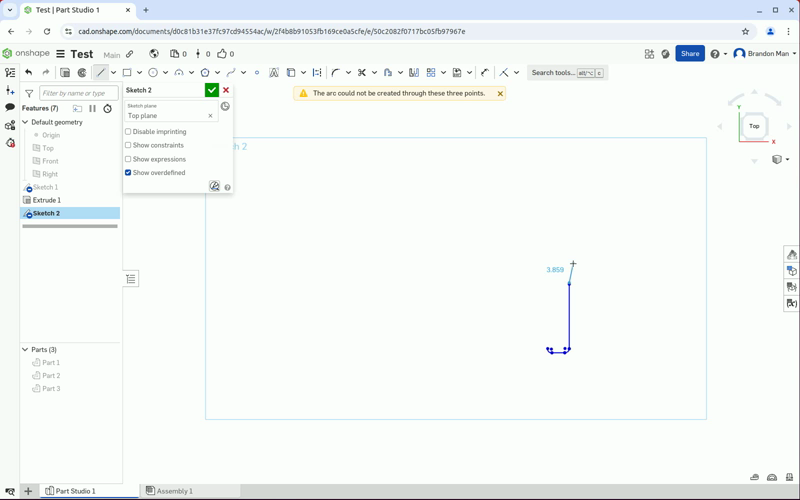
key_up(shift)
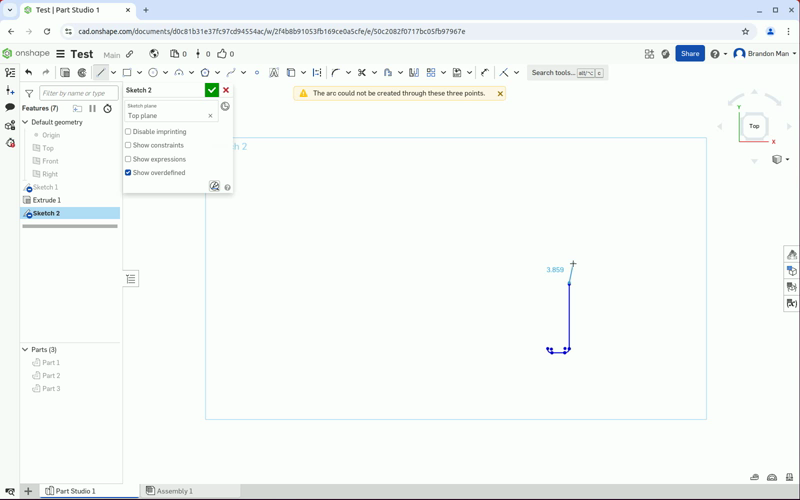
key(esc)
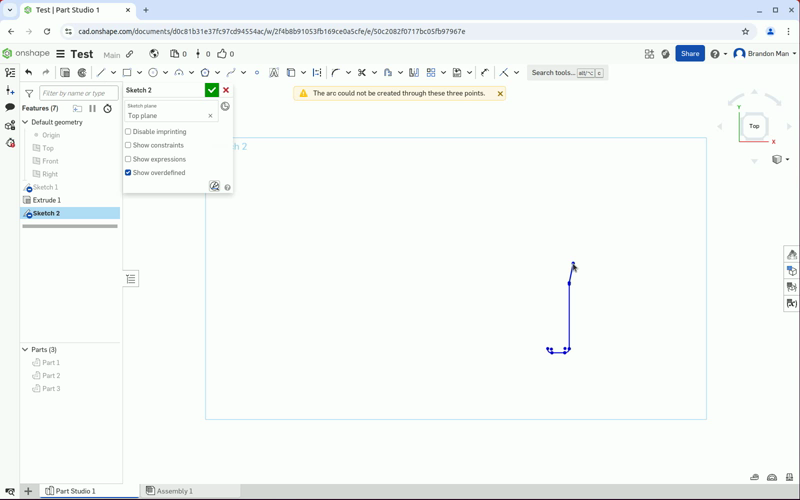
key(a)
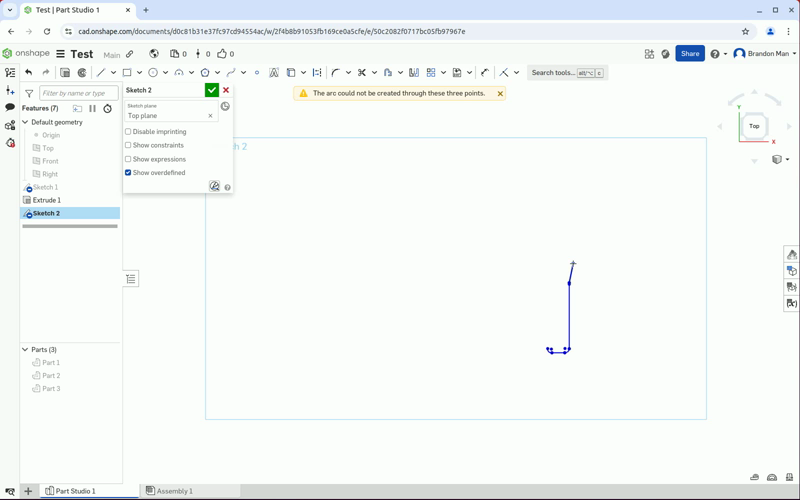
mouse_move(573, 263)
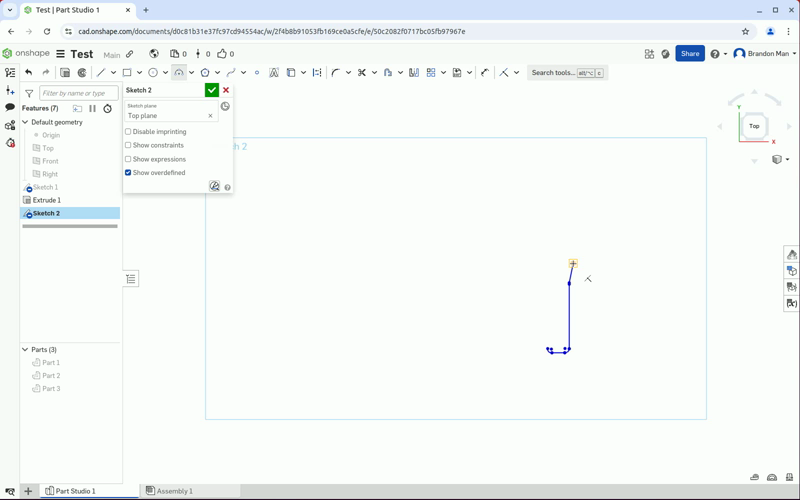
click(573, 263)
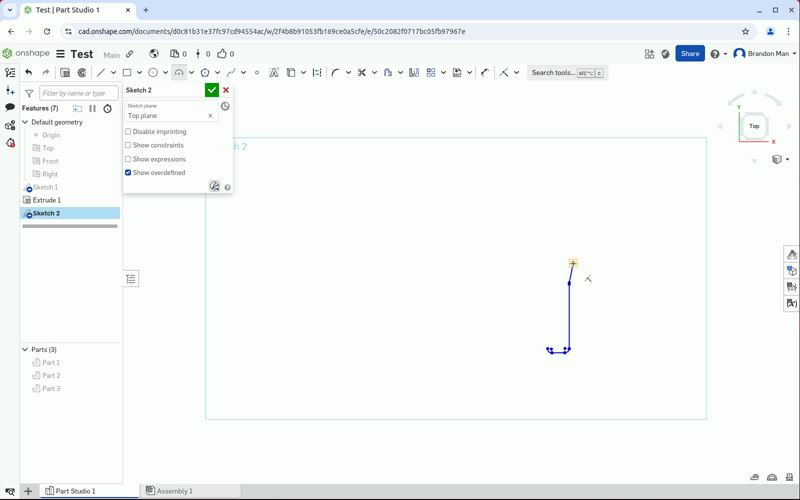
key_down(shift)
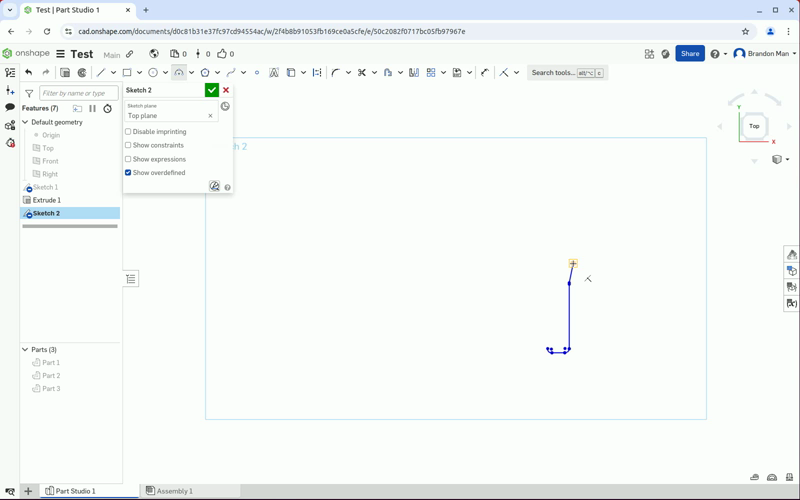
mouse_move(551, 260)
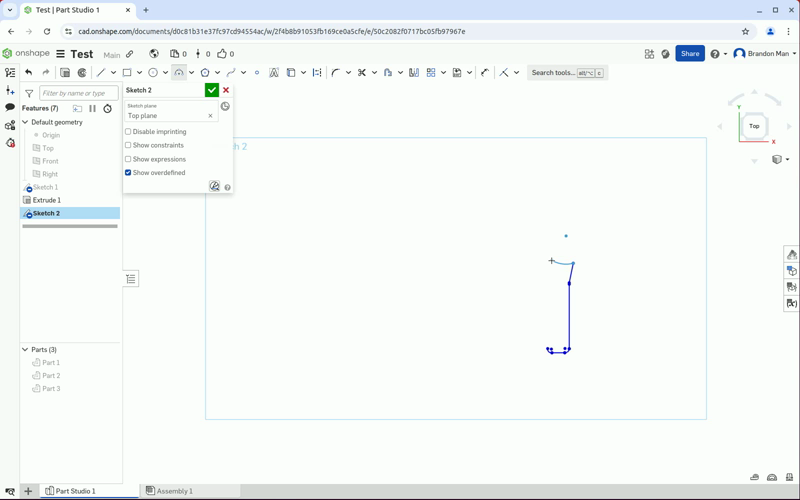
click(551, 260)
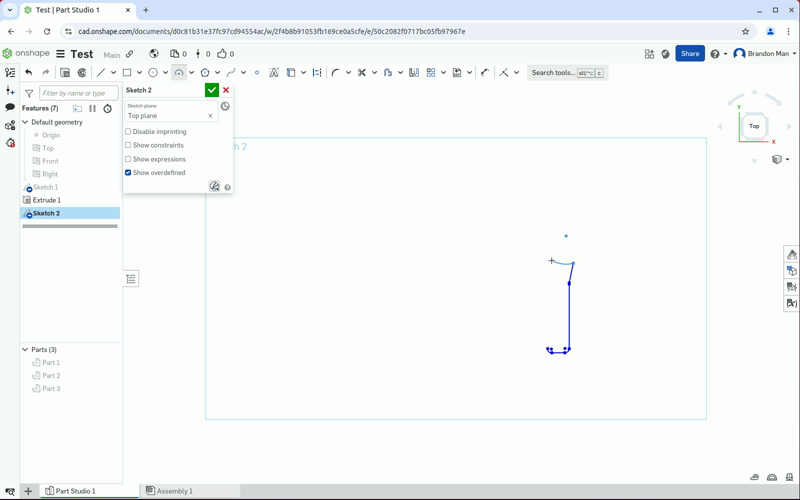
mouse_move(564, 251)
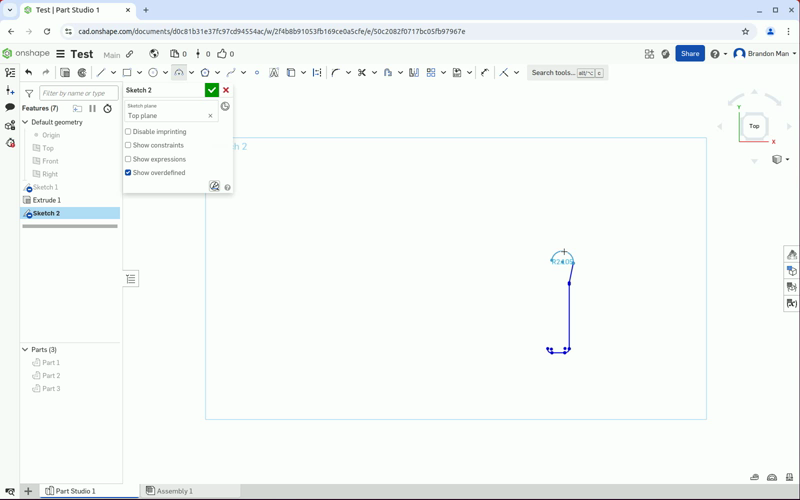
click(564, 251)
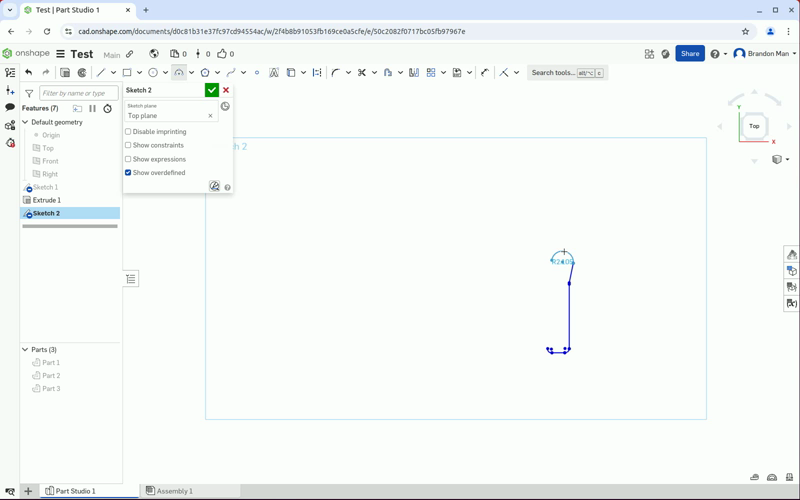
key_up(shift)
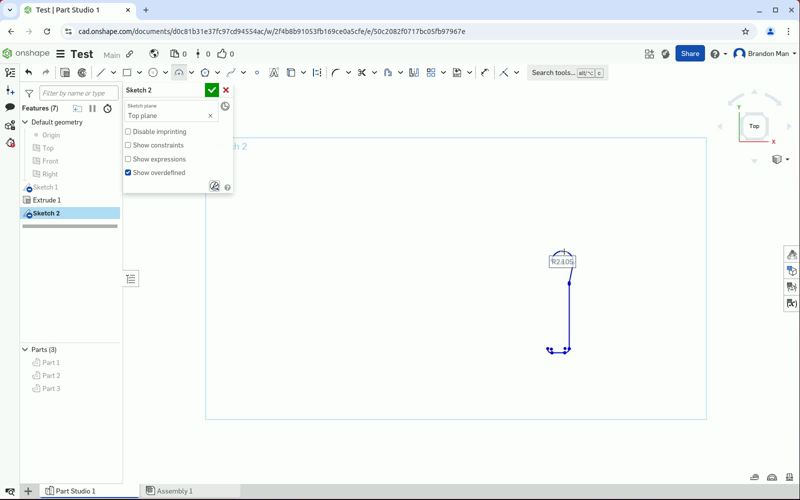
key(esc)
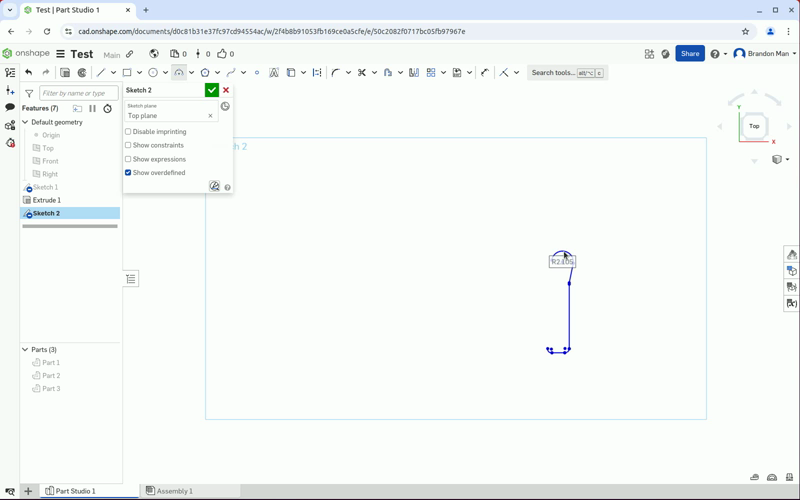
key(l)
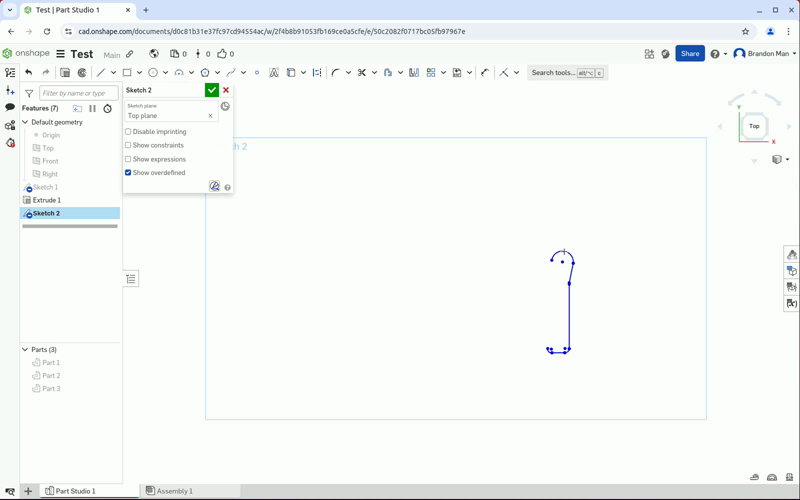
mouse_move(551, 260)
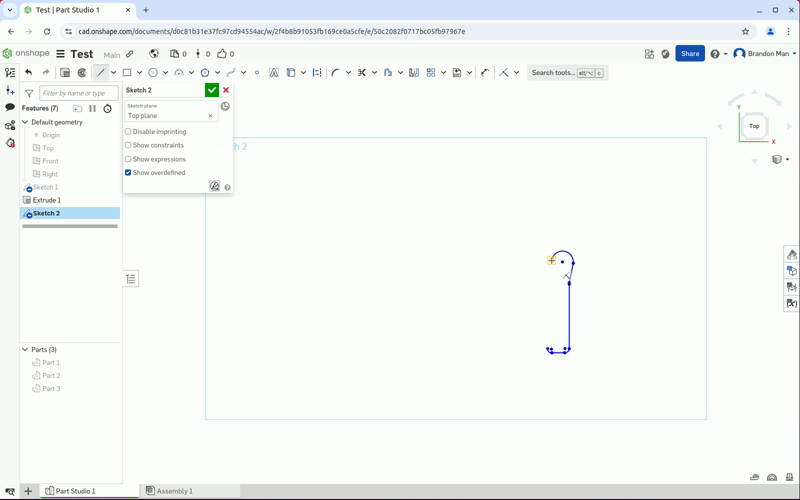
click(551, 260)
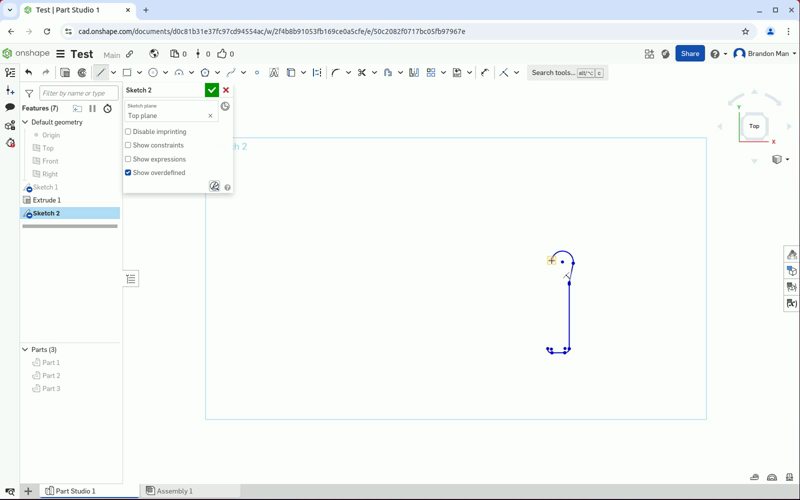
key_down(shift)
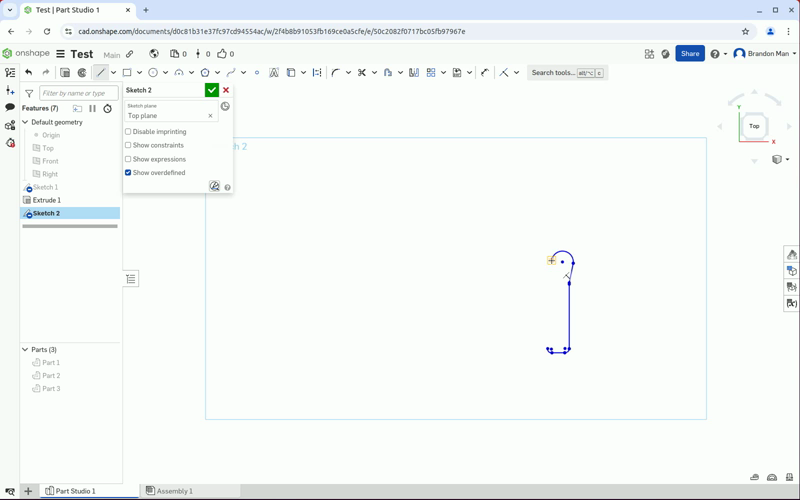
mouse_move(581, 260)
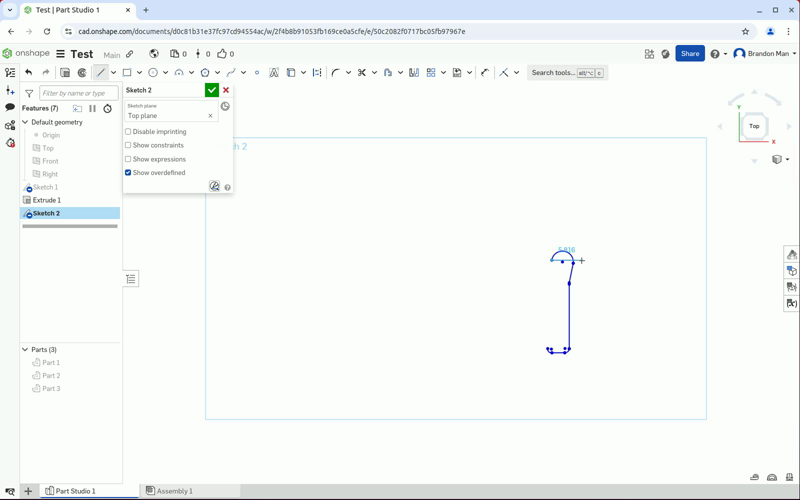
mouse_move(547, 280)
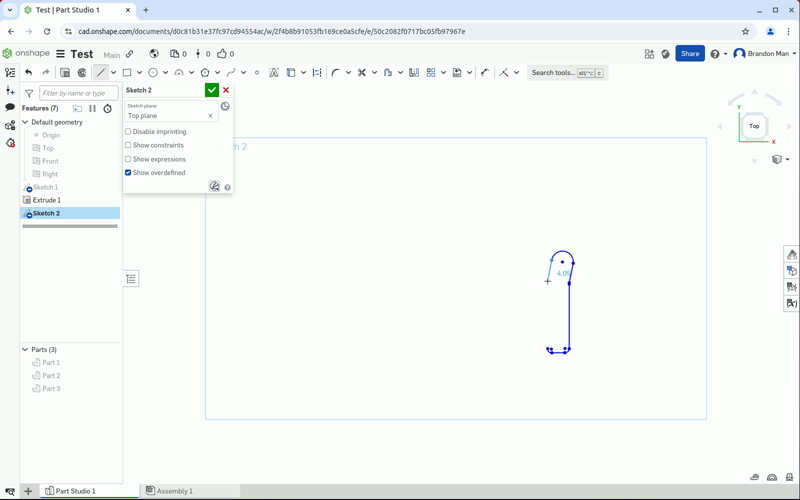
click(547, 280)
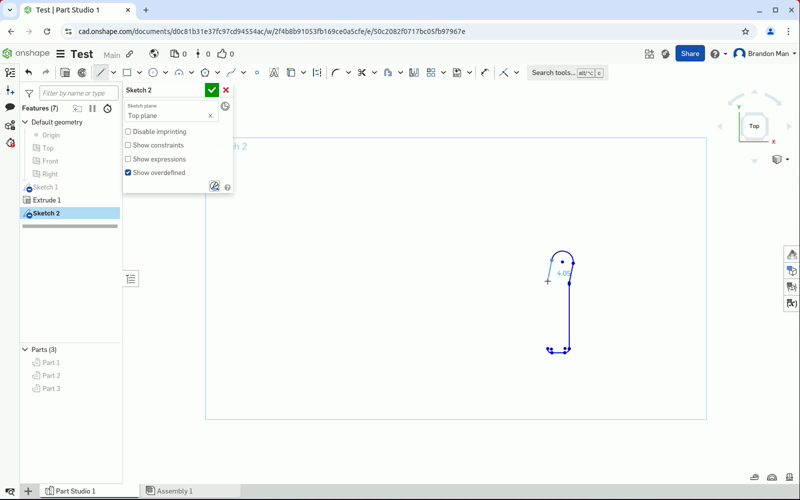
key_up(shift)
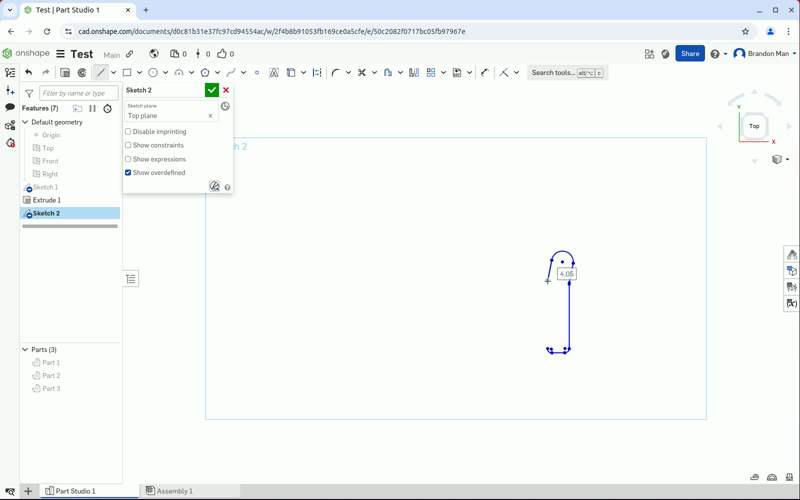
key(esc)
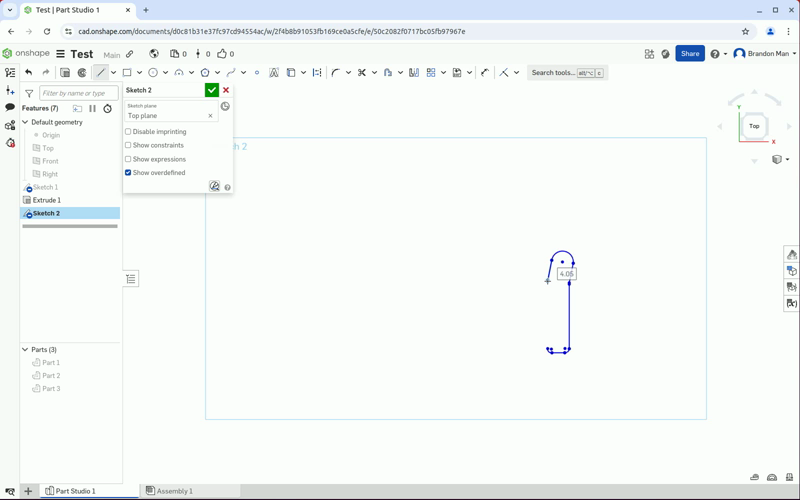
key(a)
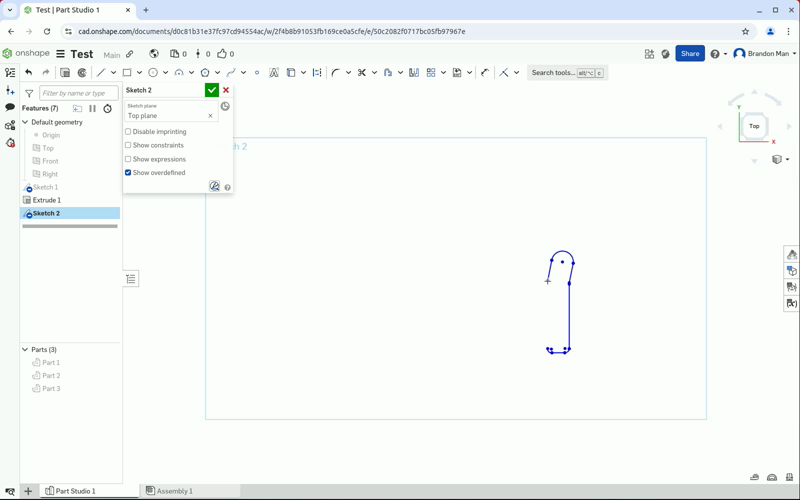
mouse_move(547, 280)
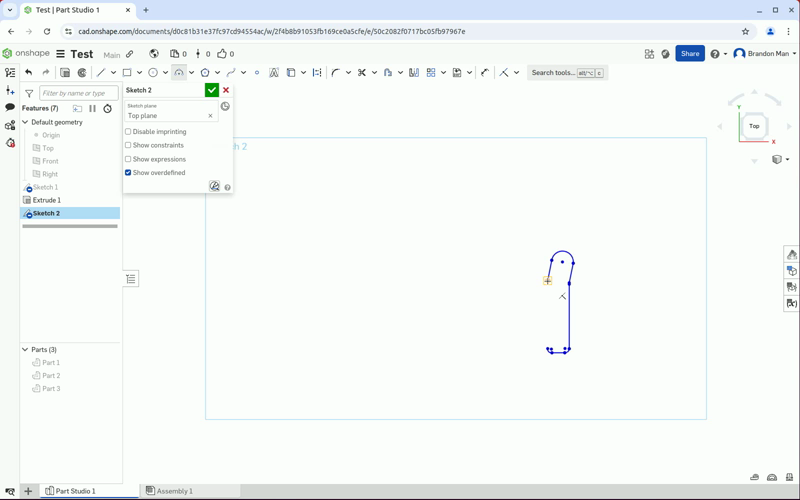
click(547, 280)
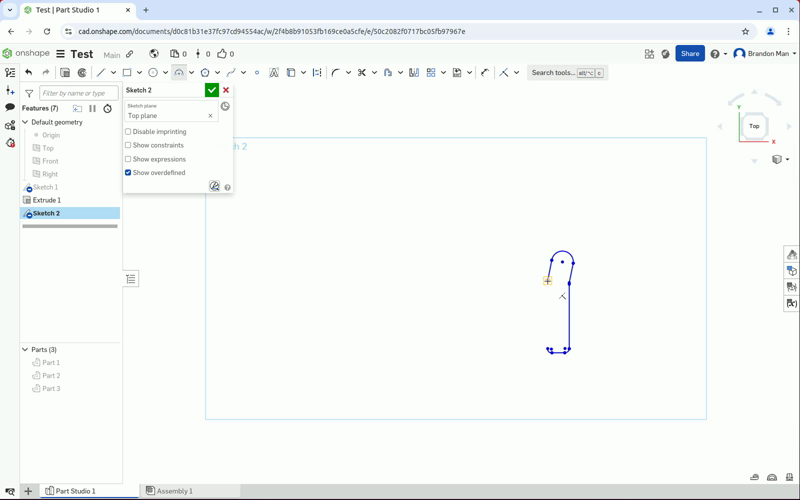
key_down(shift)
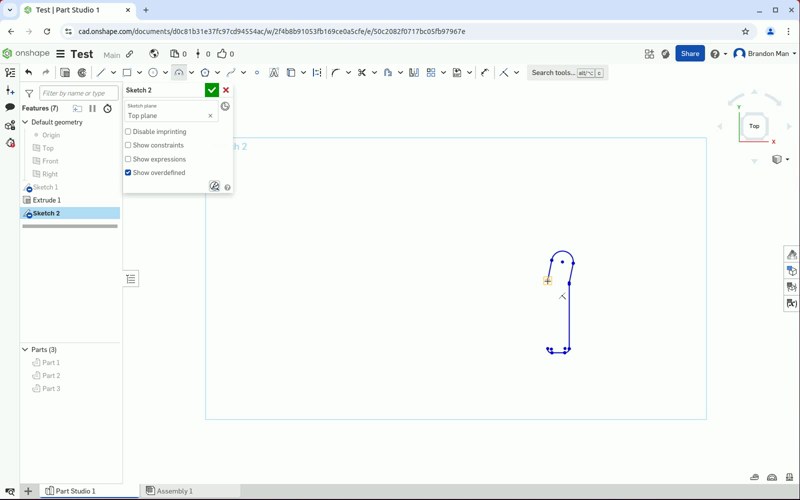
mouse_move(547, 282)
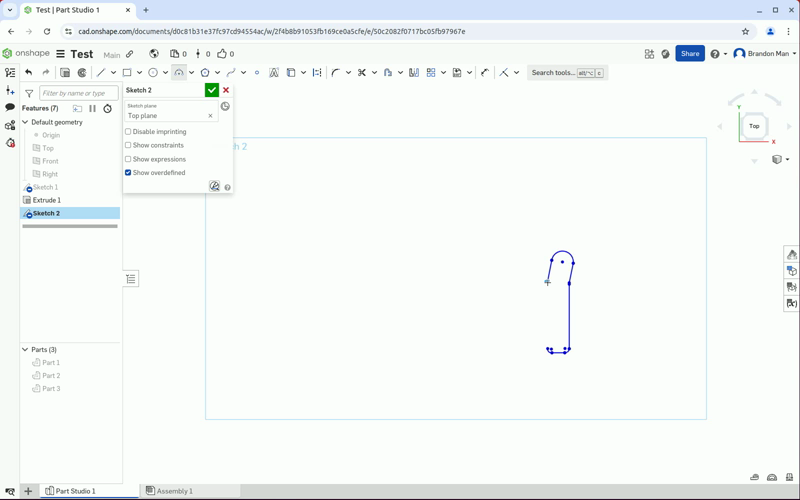
scroll(6)
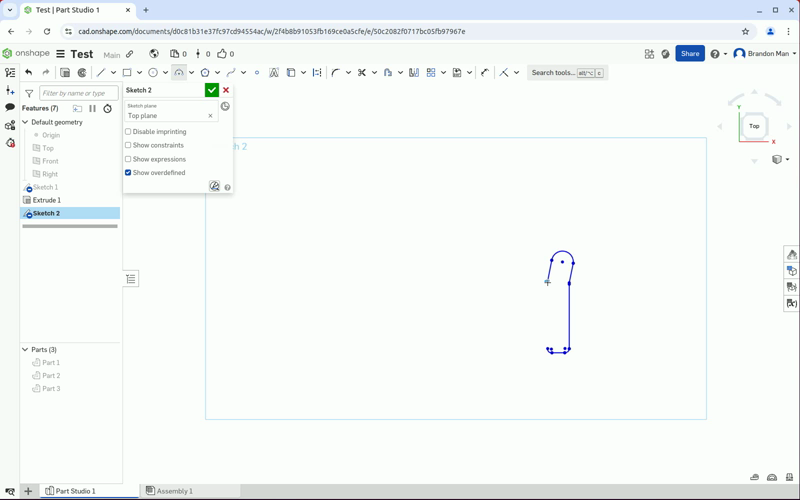
scroll(6)
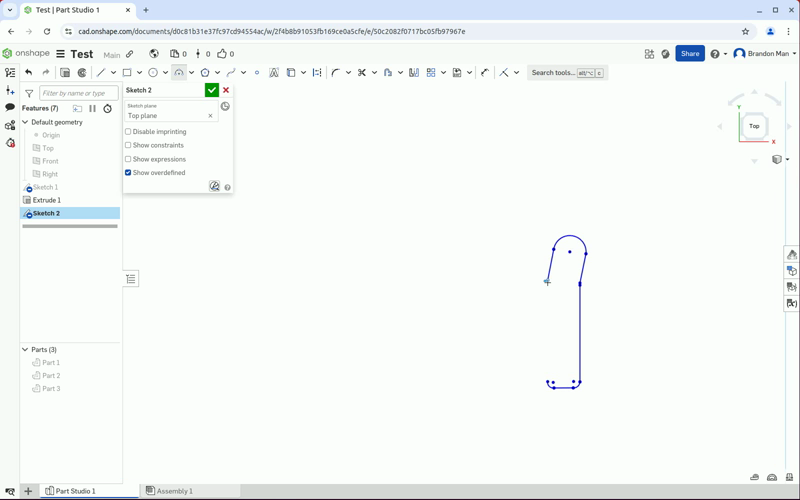
scroll(6)
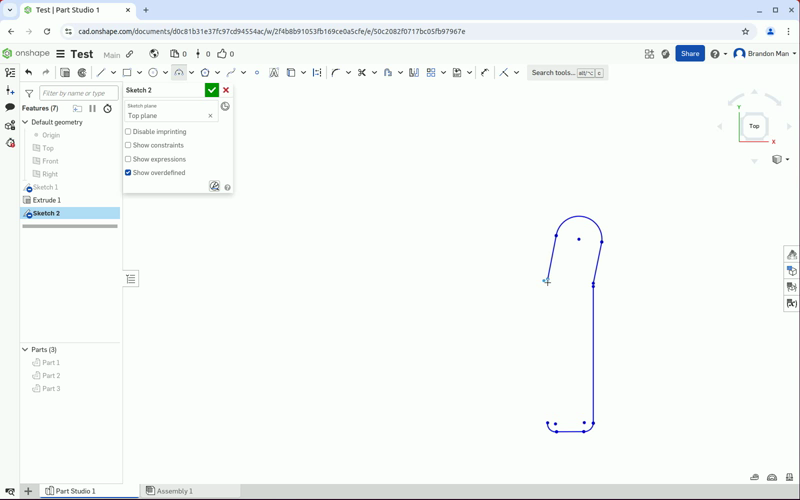
scroll(6)
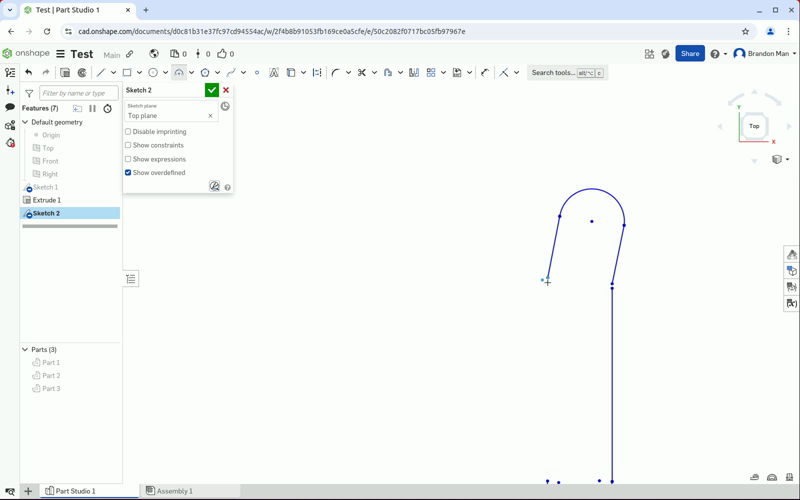
scroll(6)
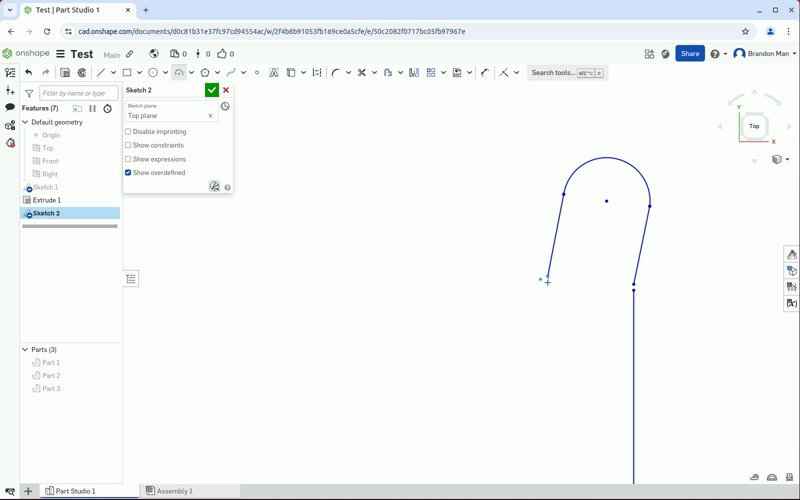
scroll(6)
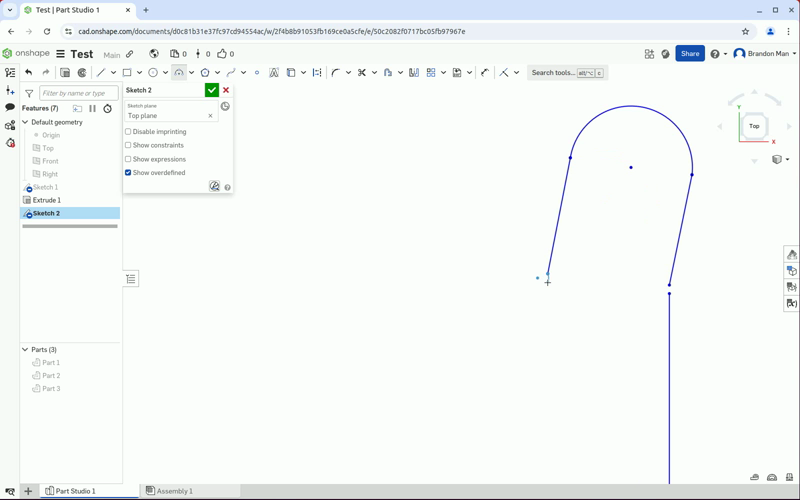
scroll(6)
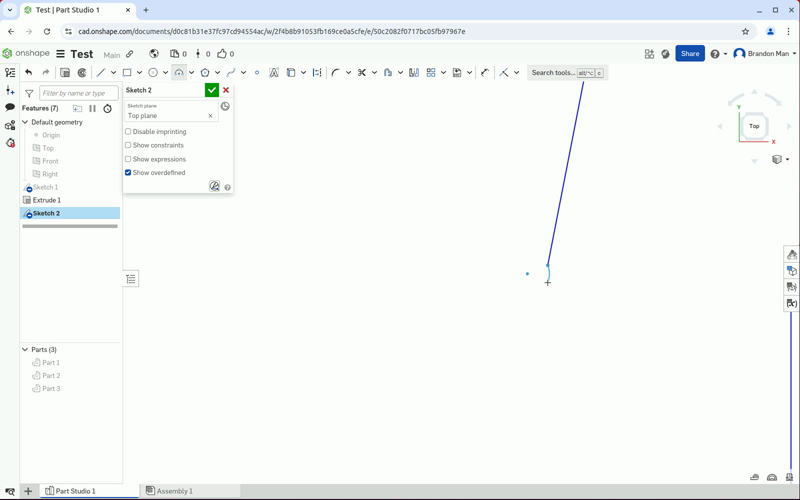
click(547, 282)
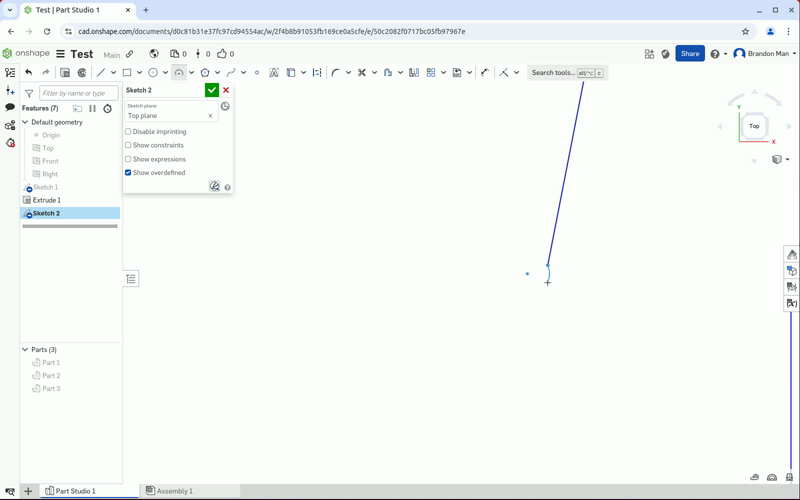
scroll(-6)
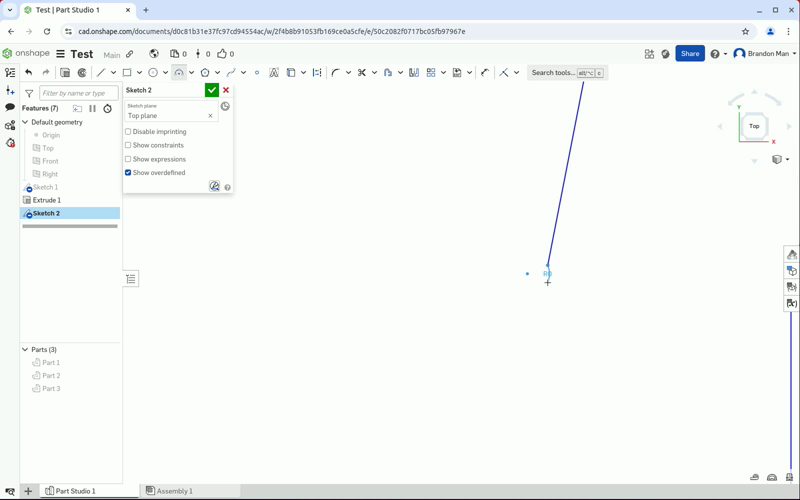
scroll(-6)
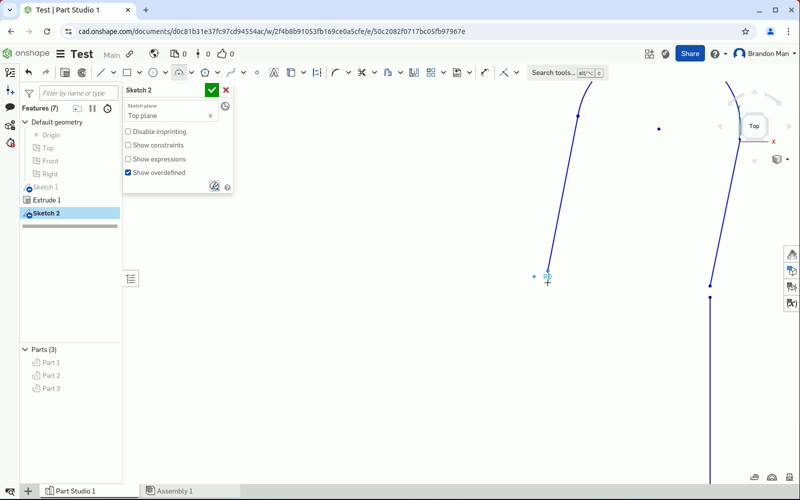
scroll(-6)
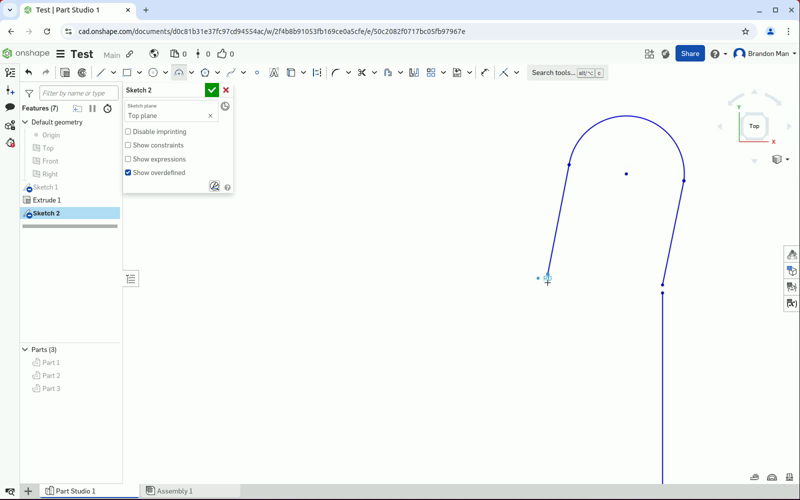
scroll(-6)
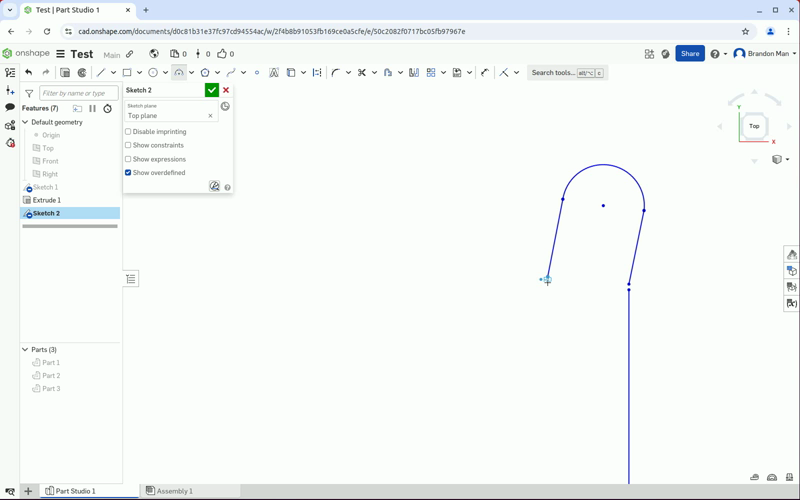
scroll(-6)
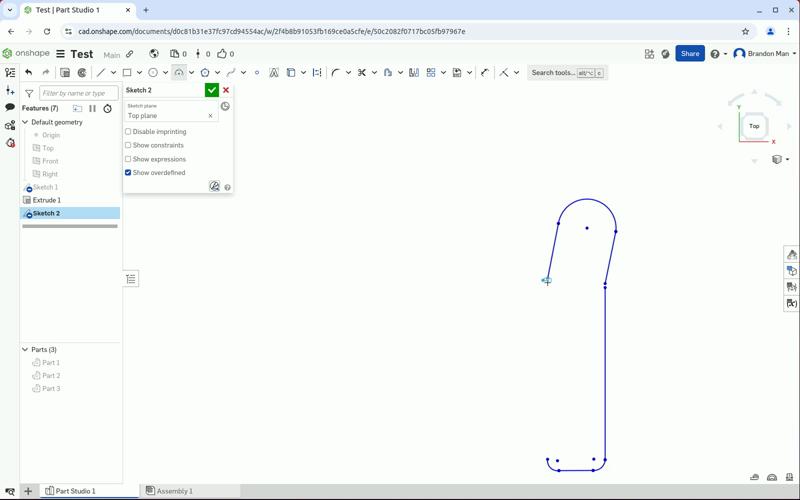
scroll(-6)
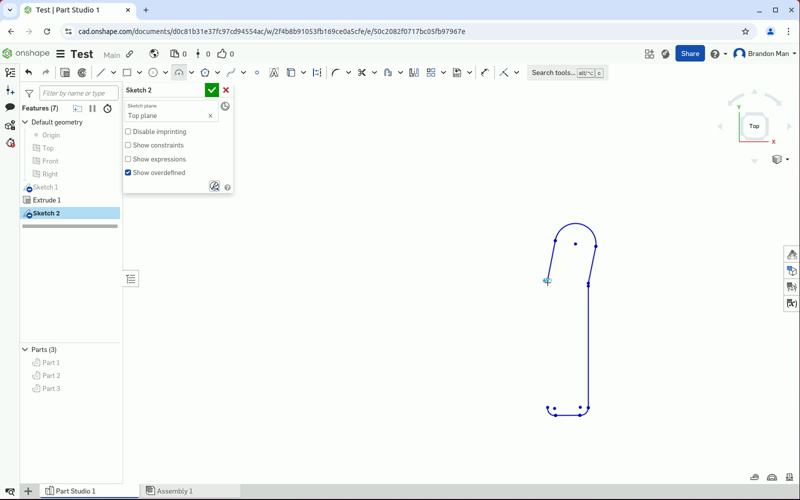
scroll(-6)
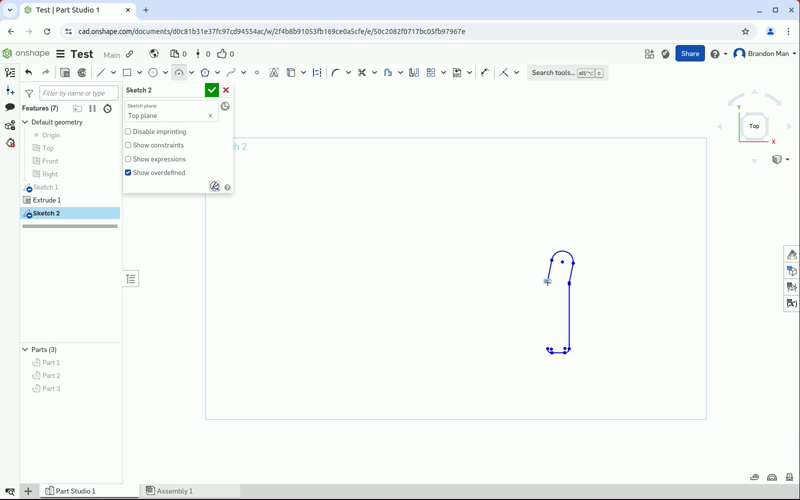
mouse_move(547, 281)
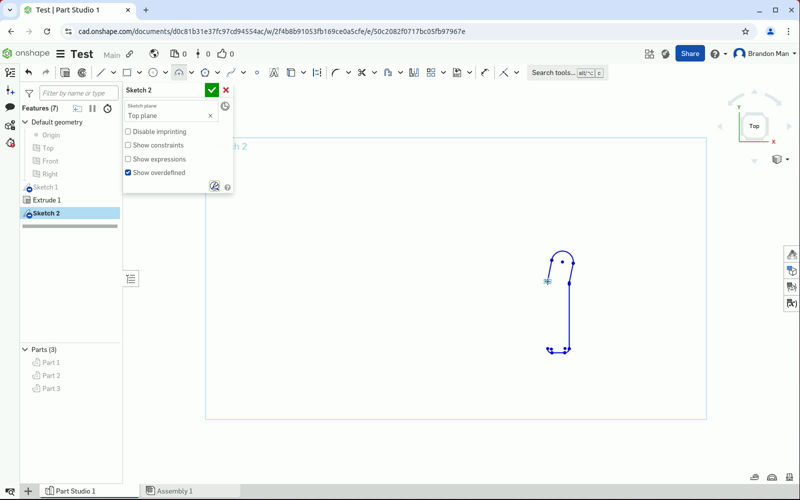
scroll(6)
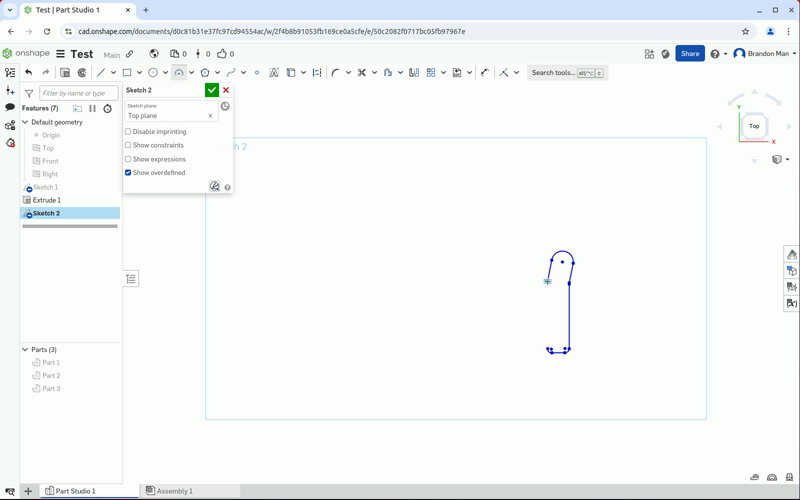
scroll(6)
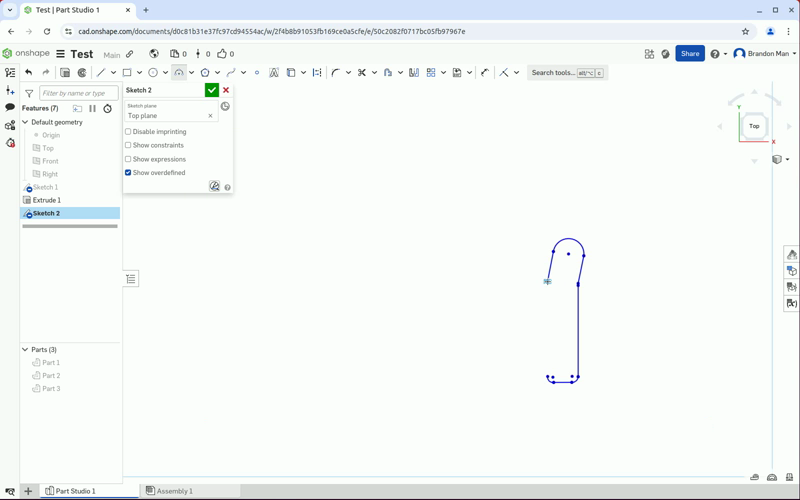
scroll(6)
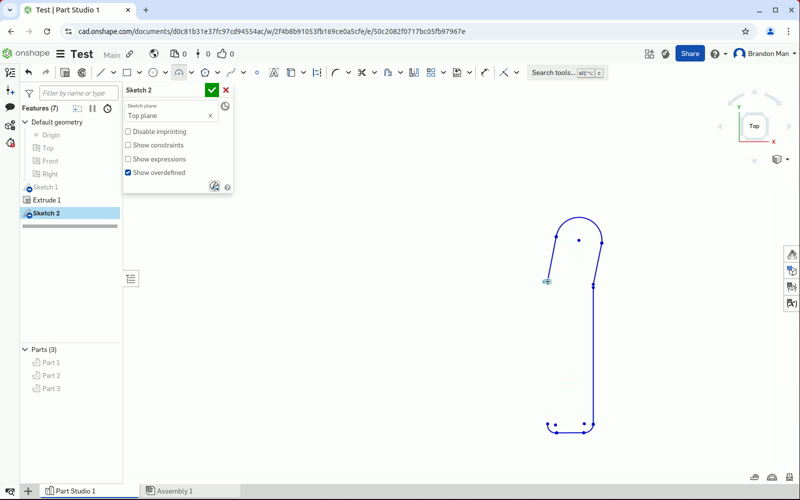
scroll(6)
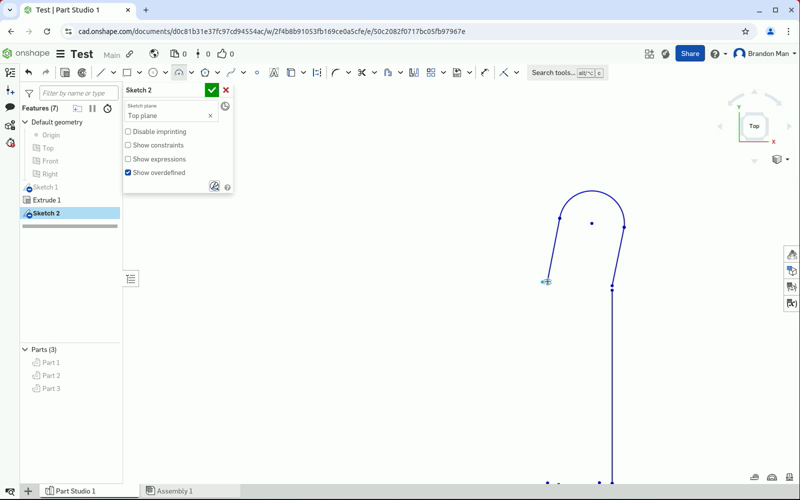
scroll(6)
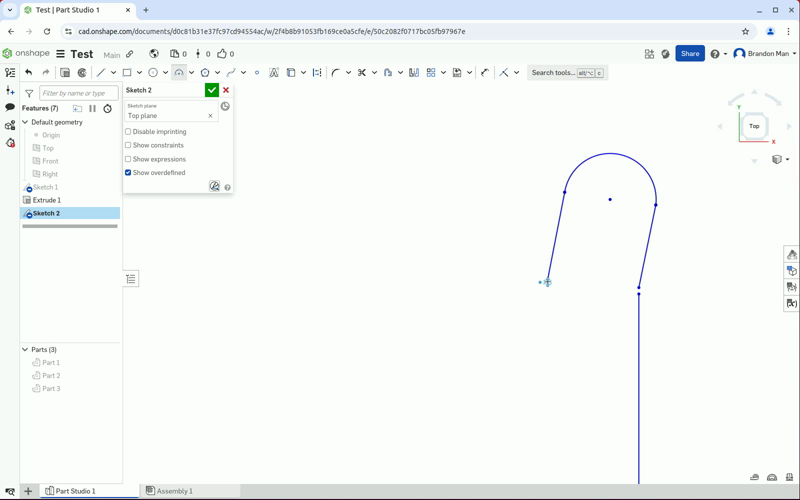
scroll(6)
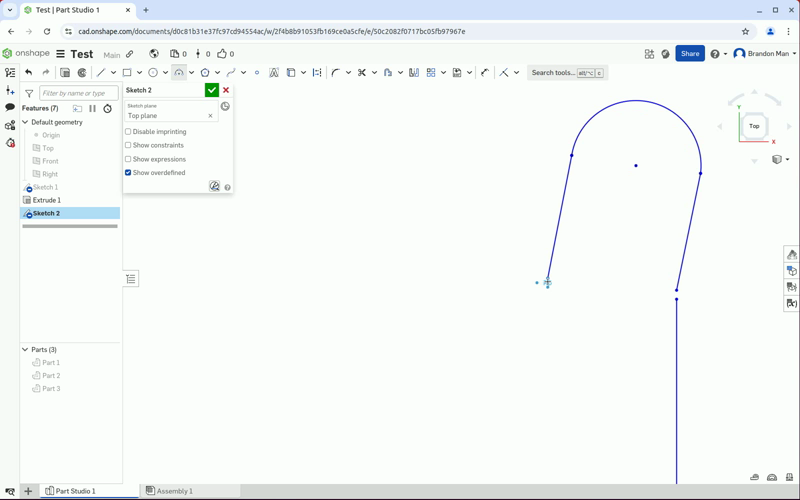
scroll(6)
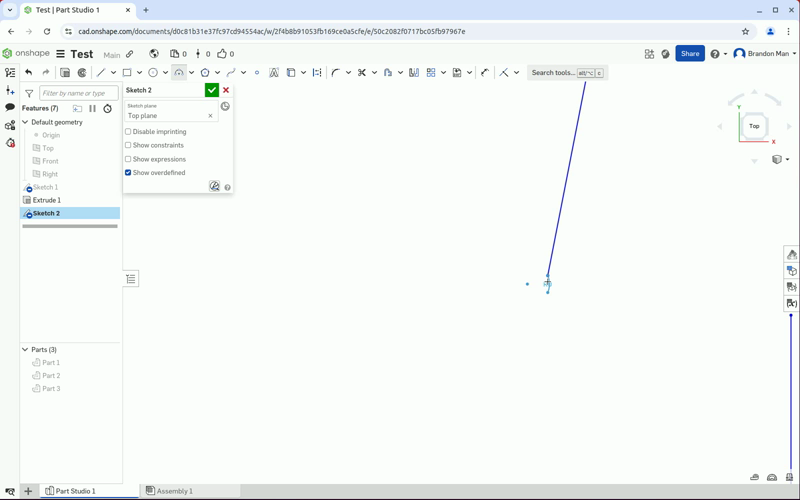
click(547, 281)
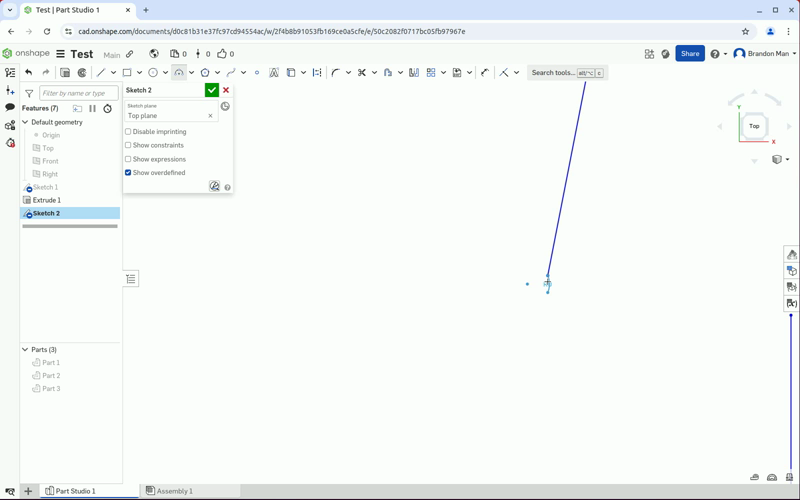
scroll(-6)
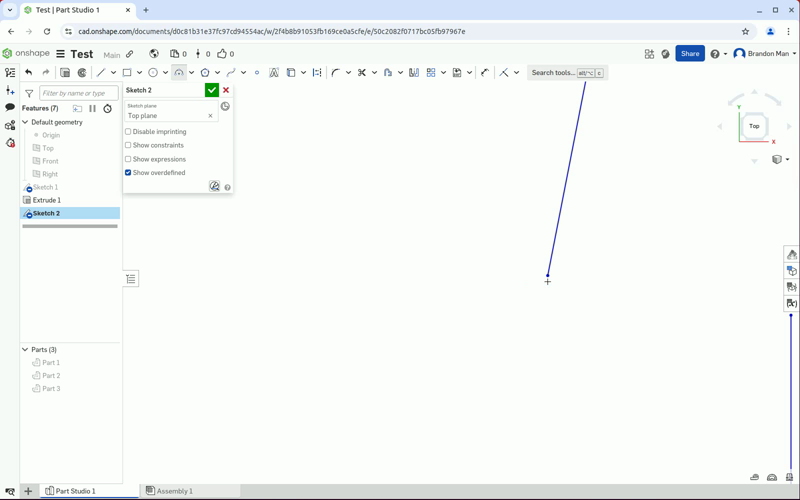
scroll(-6)
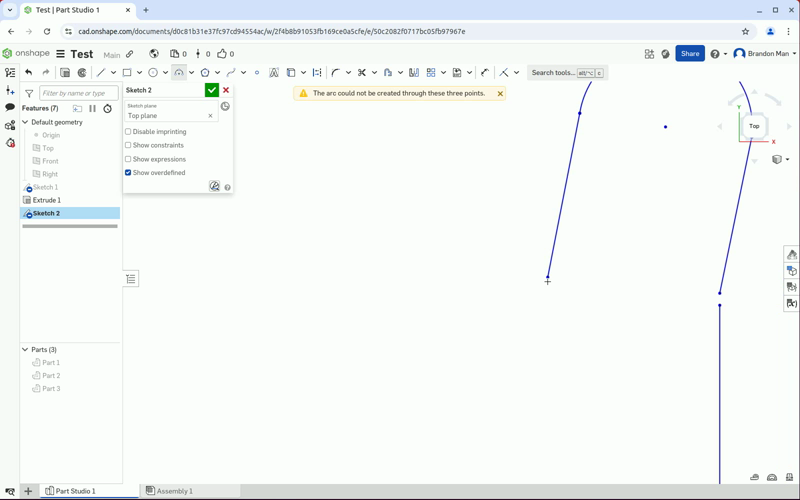
scroll(-6)
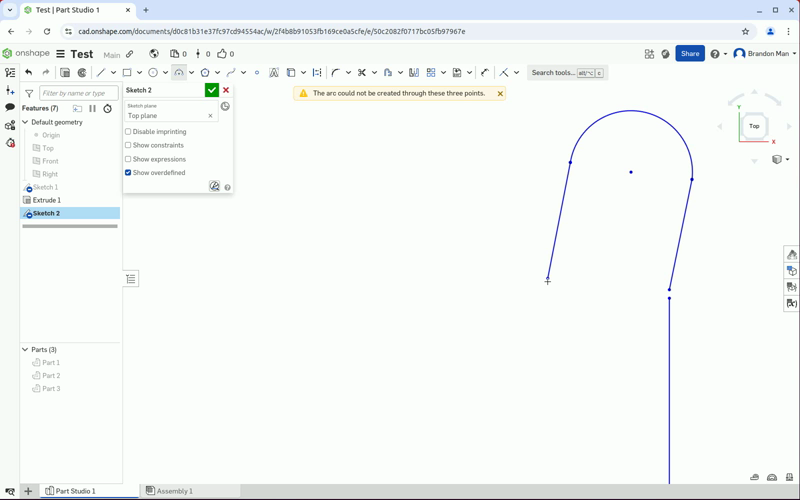
scroll(-6)
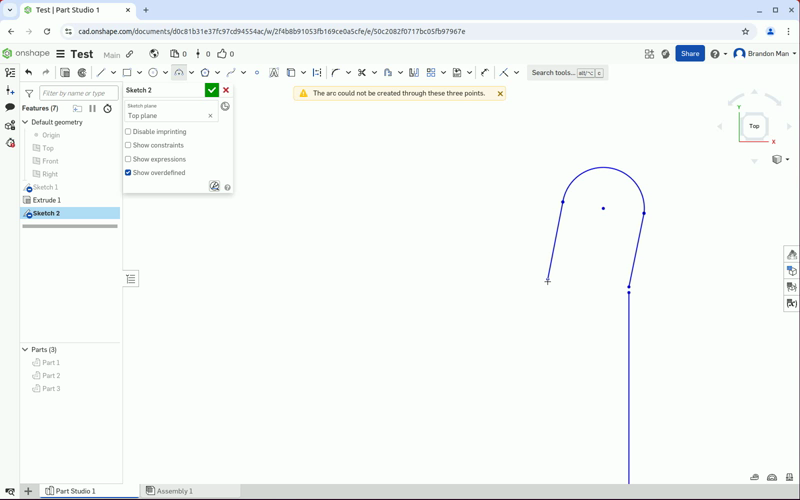
scroll(-6)
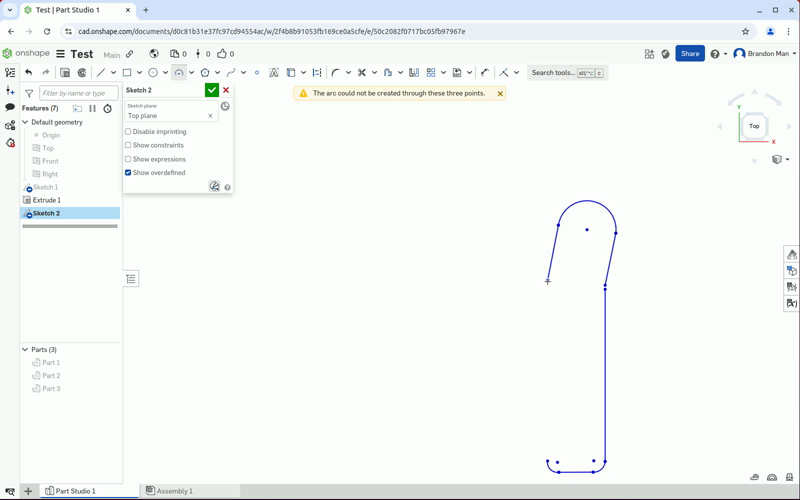
scroll(-6)
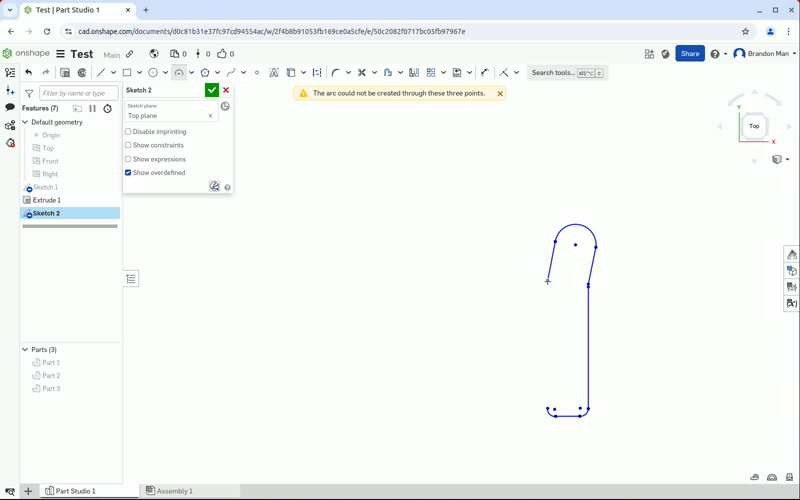
scroll(-6)
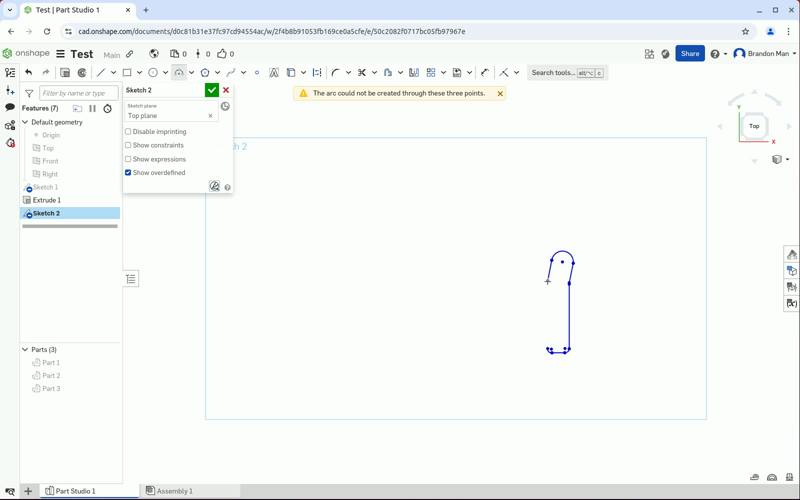
key_up(shift)
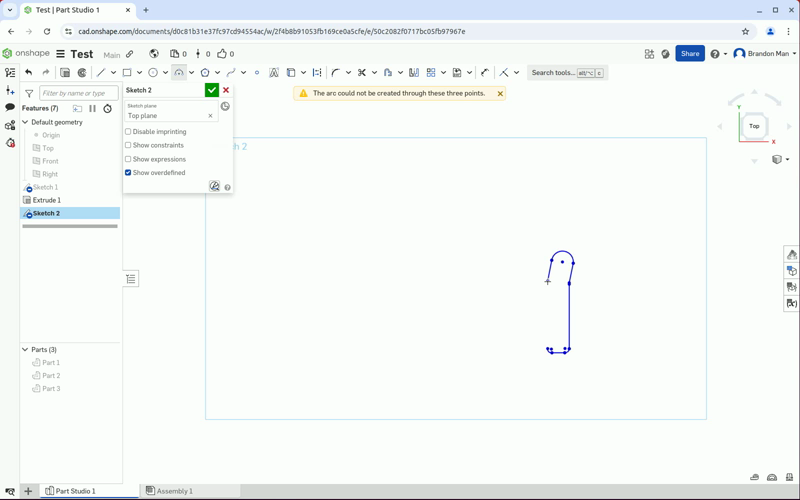
key(esc)
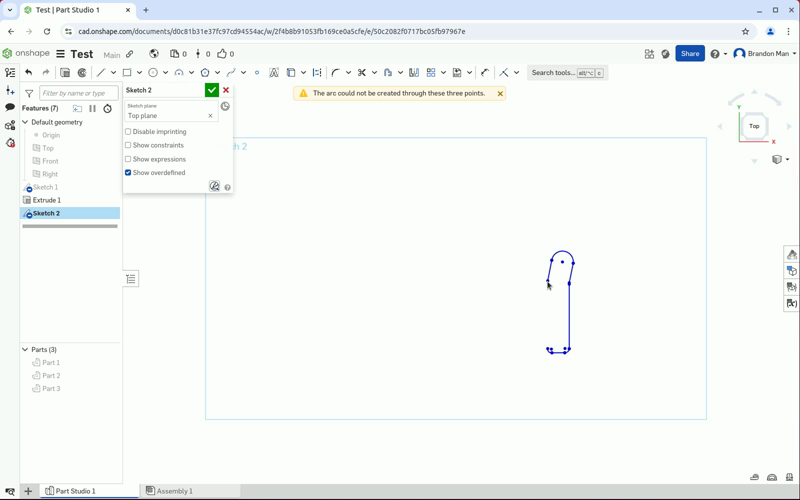
key(l)
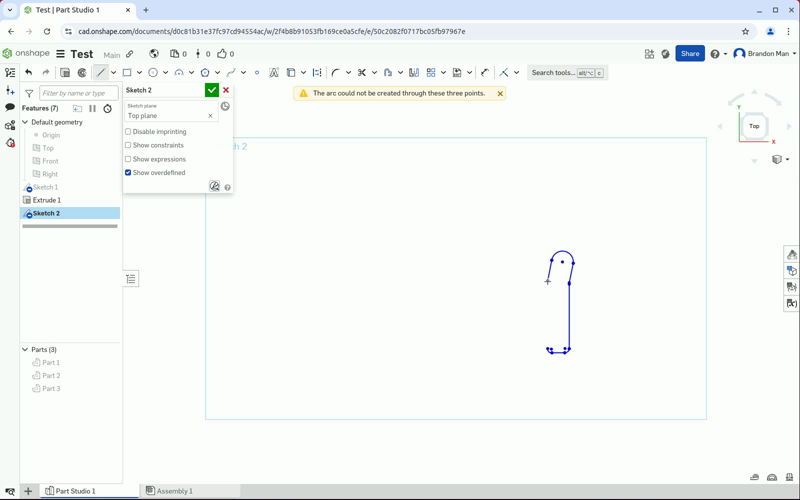
mouse_move(547, 282)
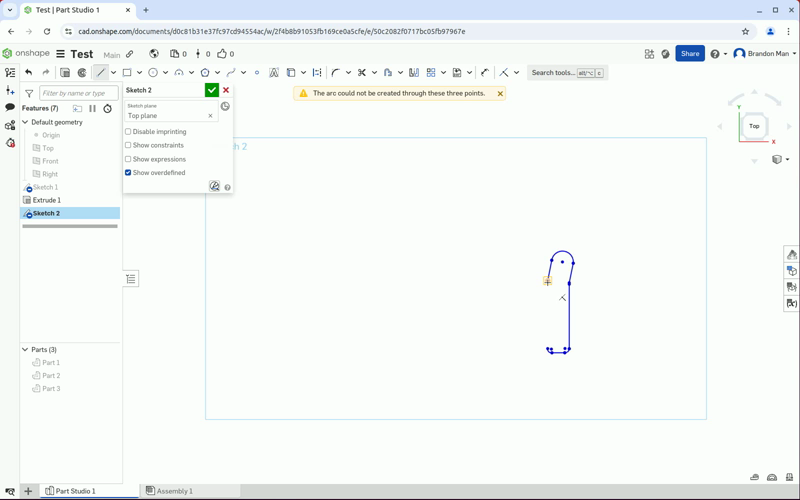
scroll(6)
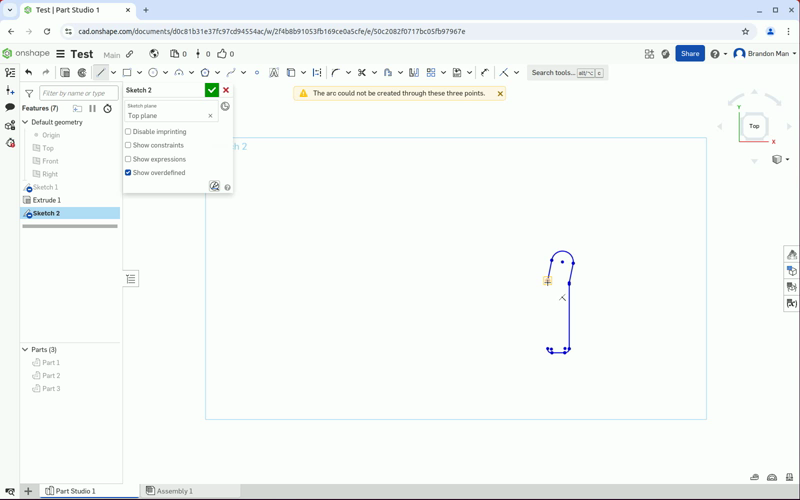
scroll(6)
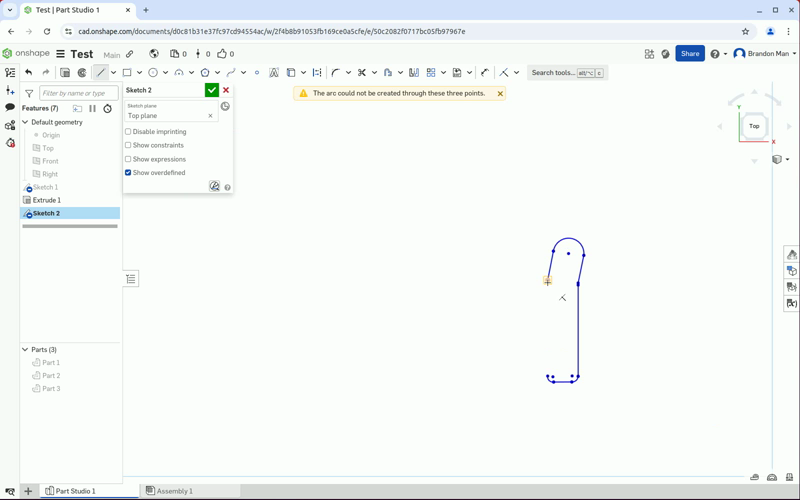
scroll(6)
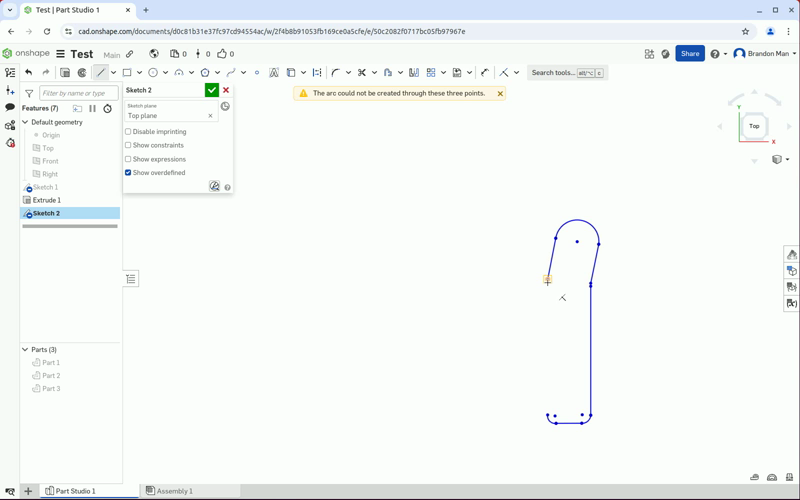
scroll(6)
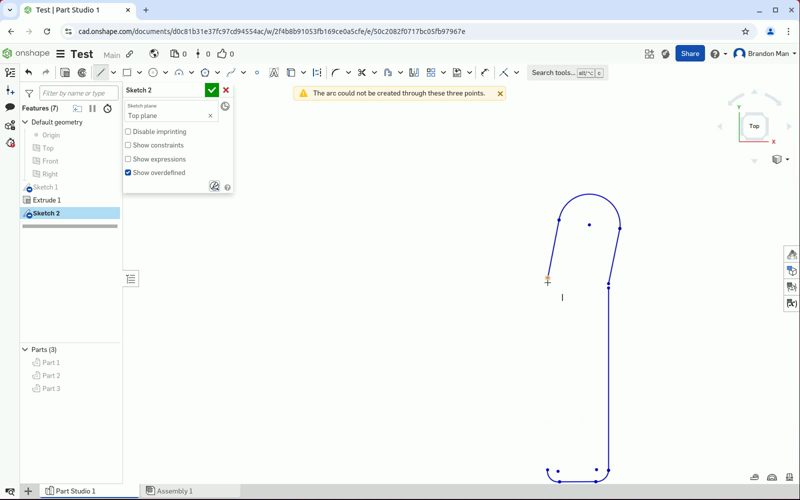
scroll(6)
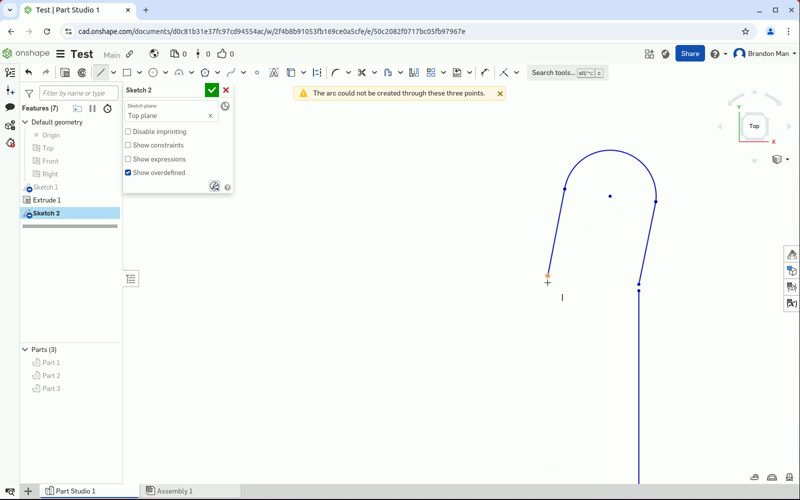
scroll(6)
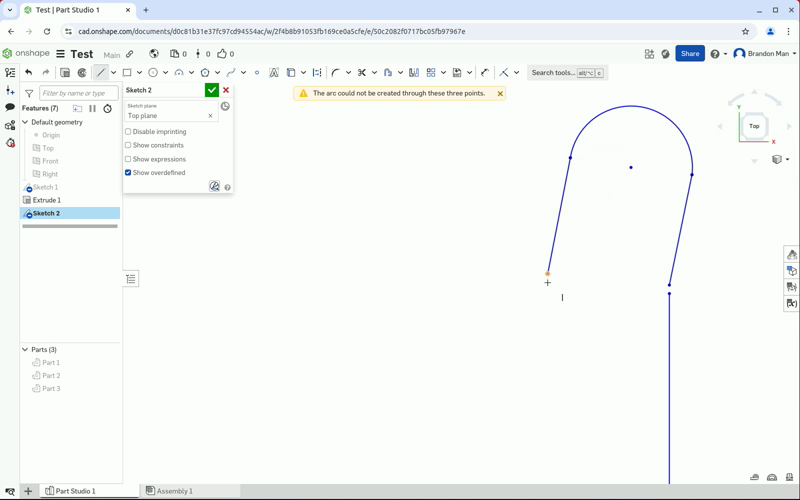
scroll(6)
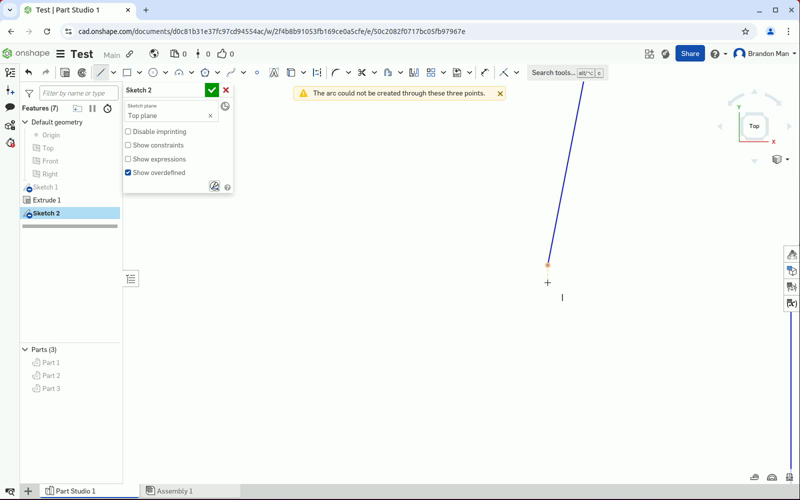
click(547, 282)
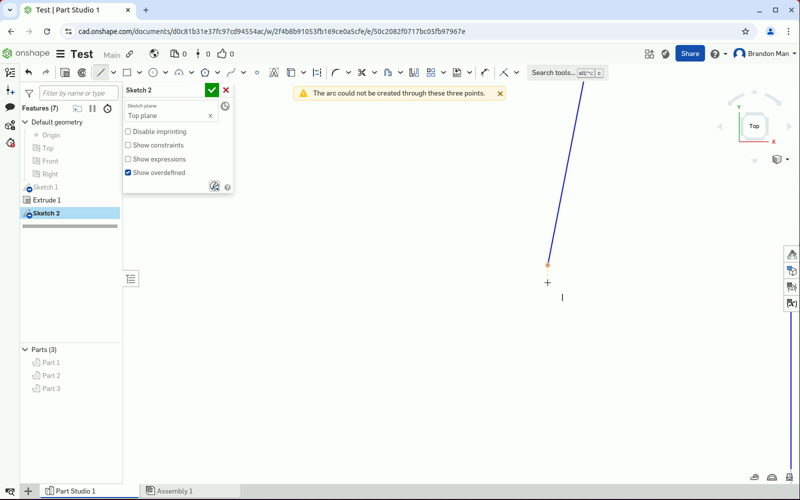
scroll(-6)
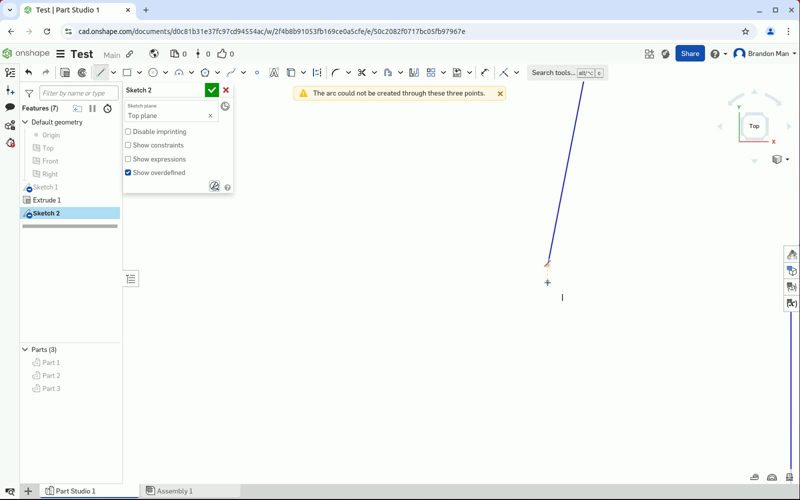
scroll(-6)
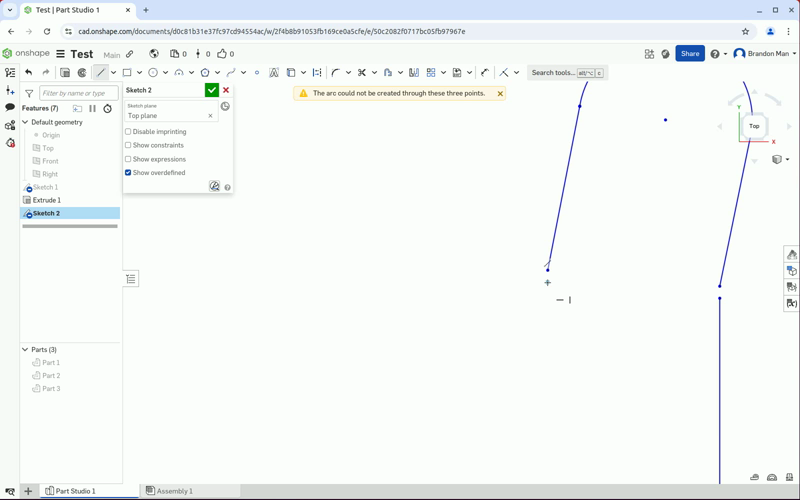
scroll(-6)
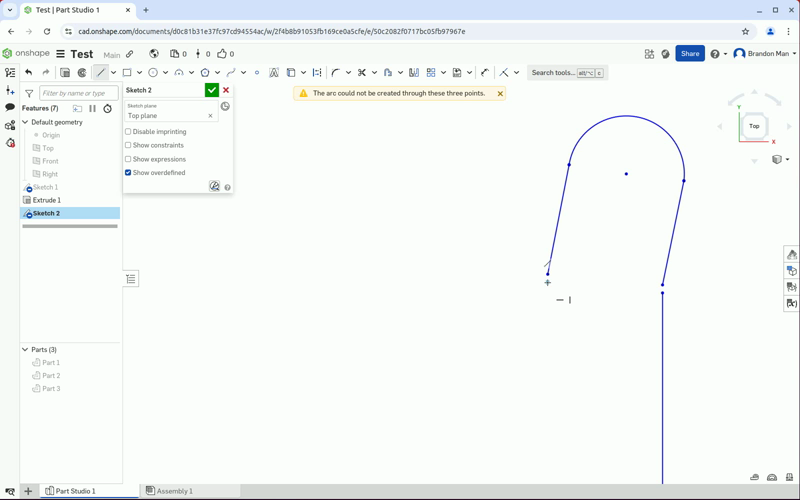
scroll(-6)
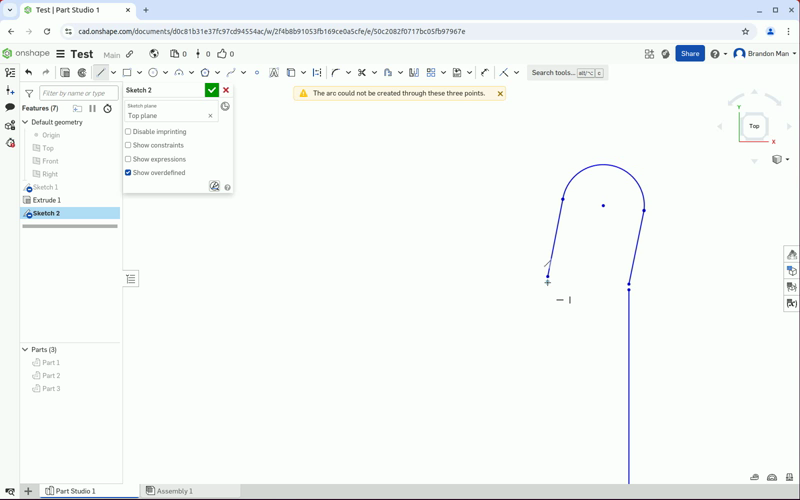
scroll(-6)
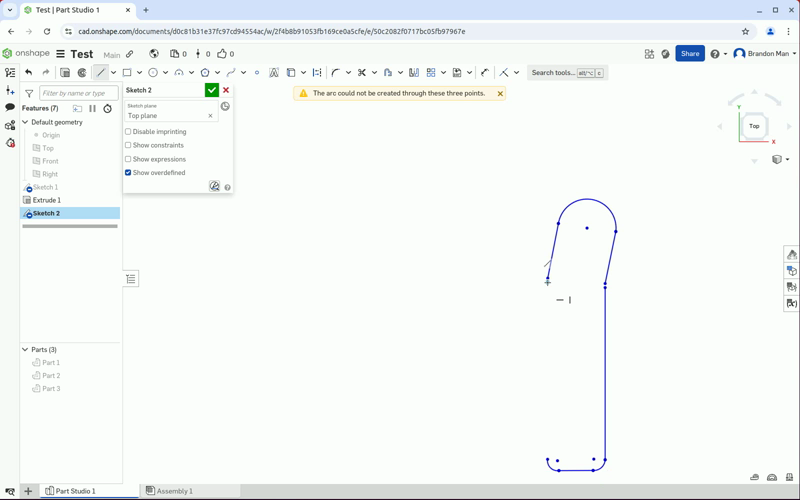
scroll(-6)
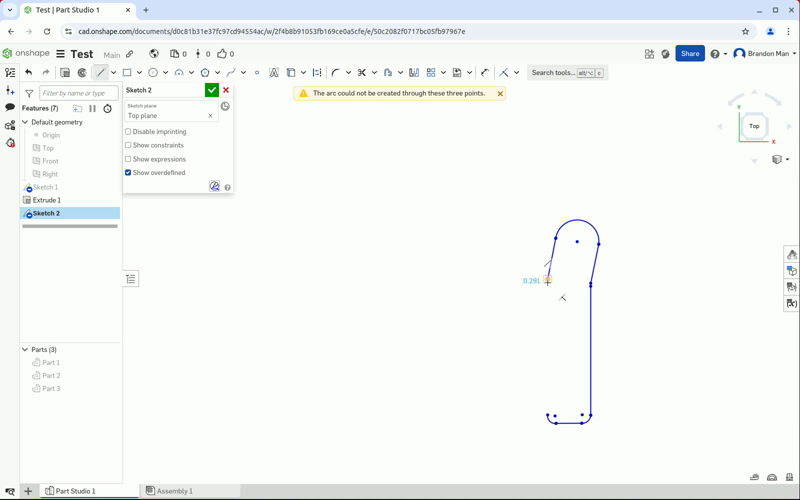
scroll(-6)
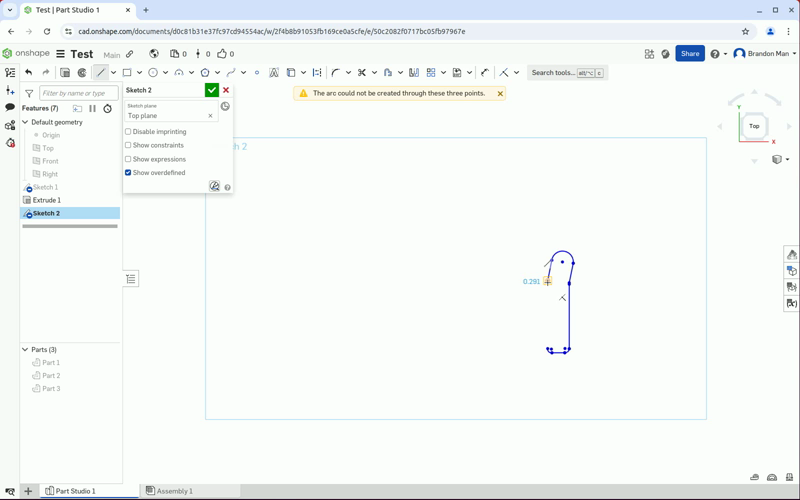
key_down(shift)
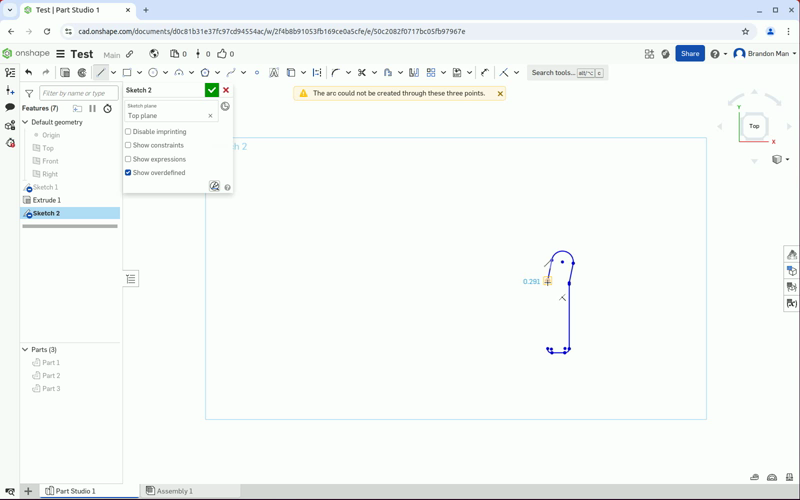
mouse_move(577, 282)
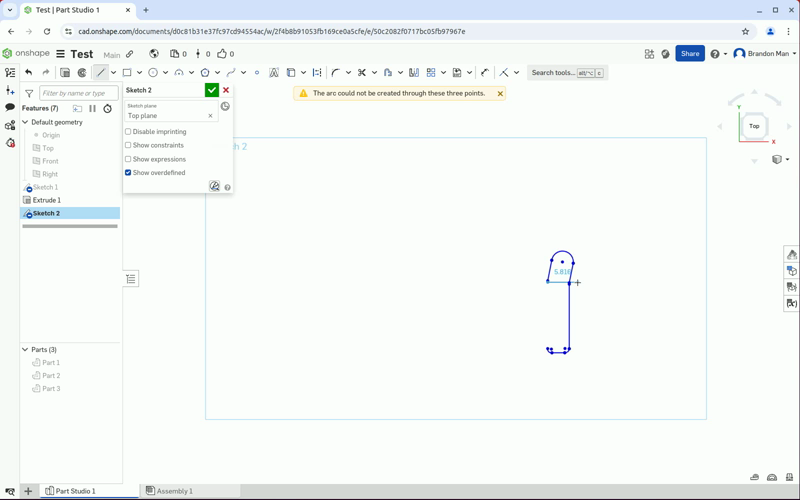
mouse_move(547, 282)
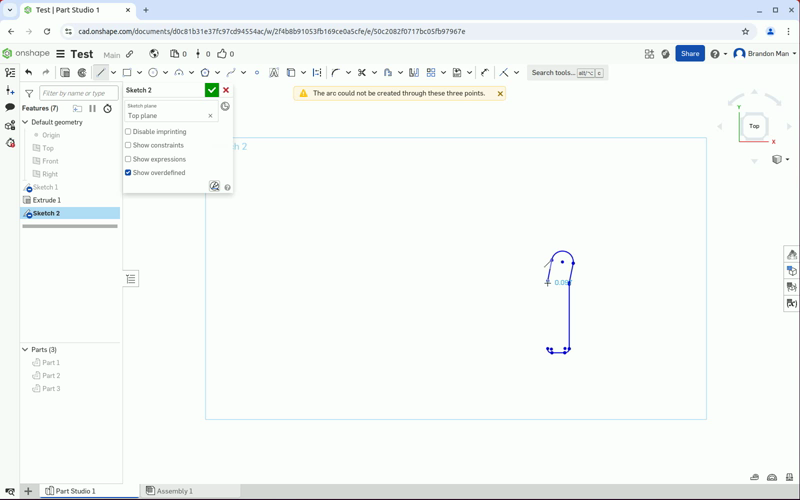
scroll(6)
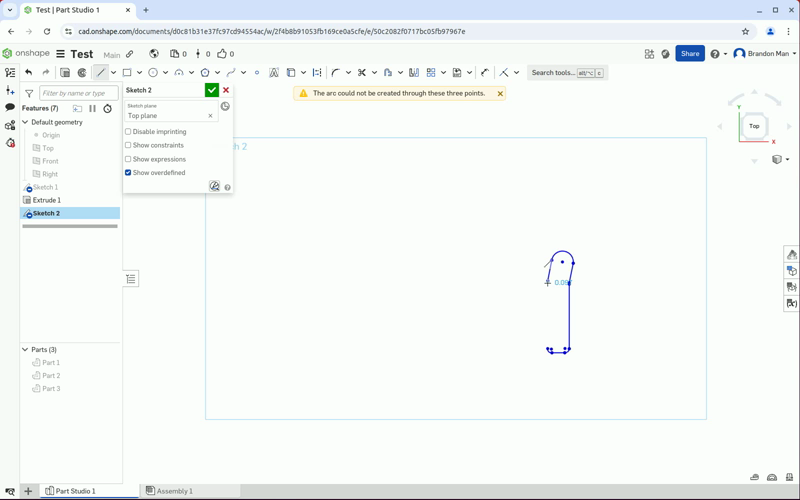
scroll(6)
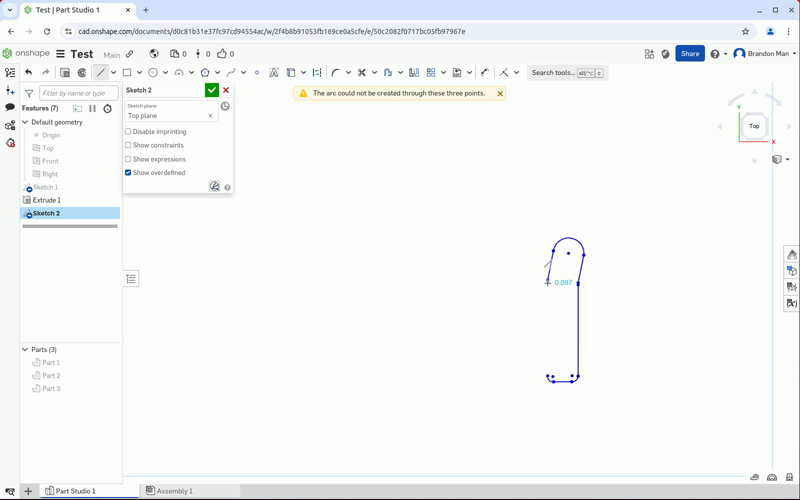
scroll(6)
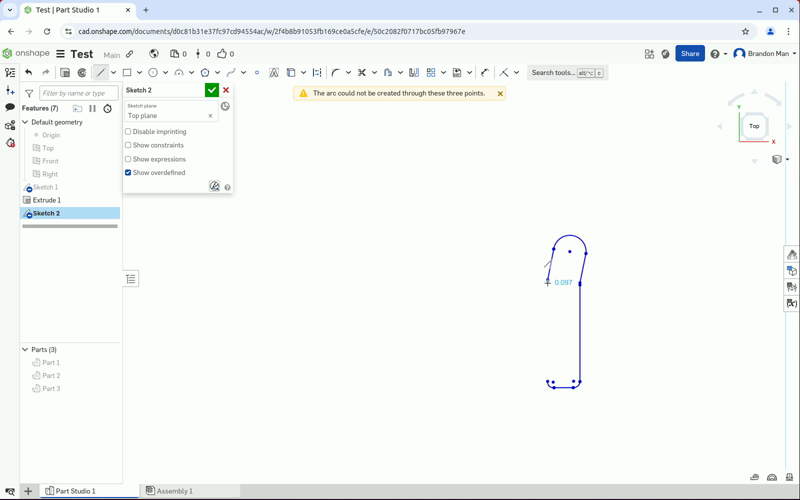
scroll(6)
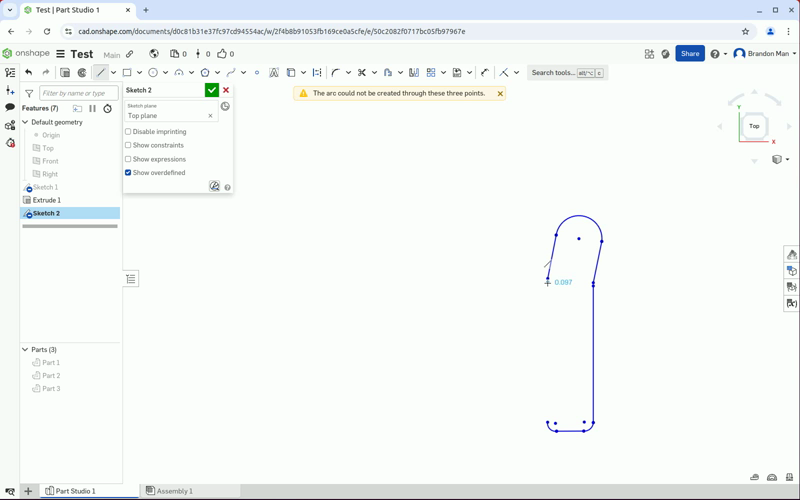
scroll(6)
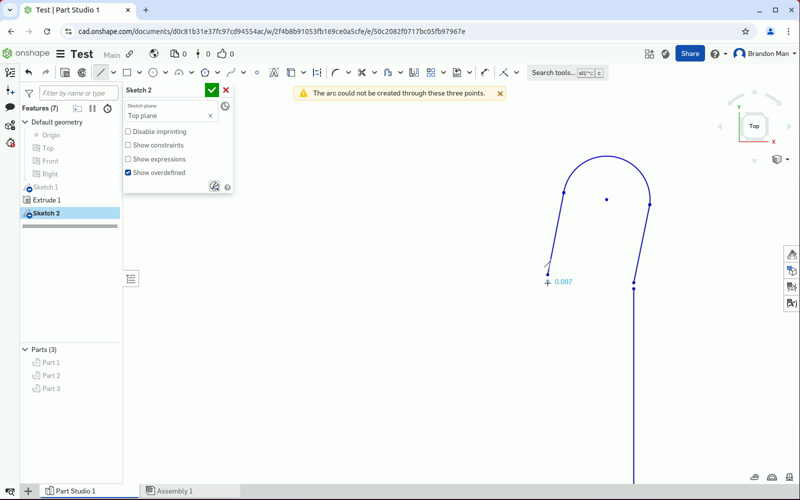
scroll(6)
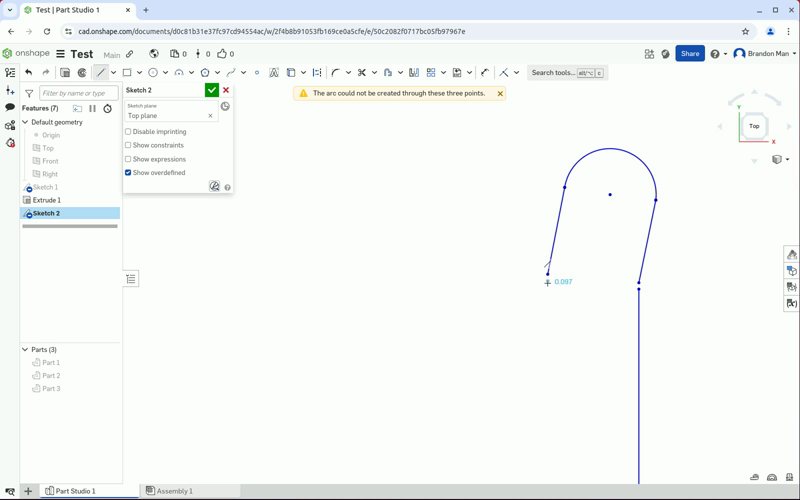
scroll(6)
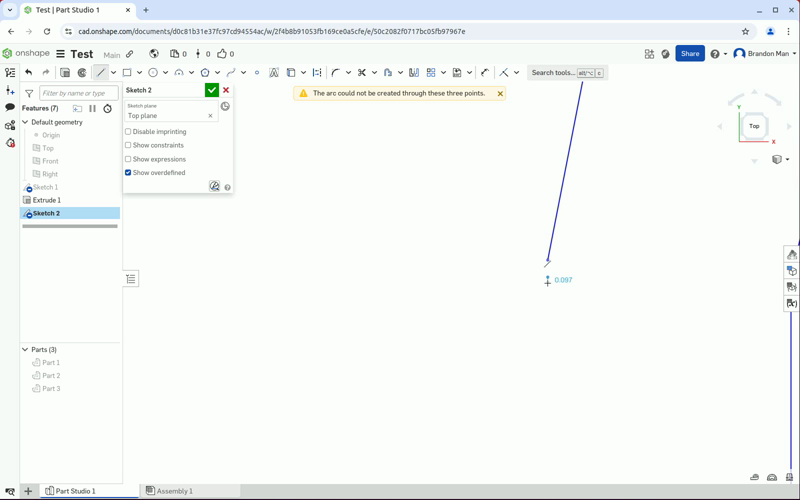
click(547, 282)
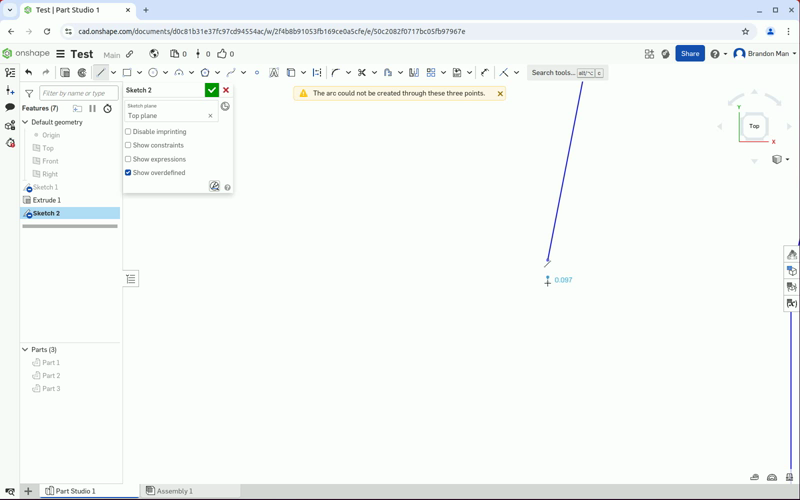
scroll(-6)
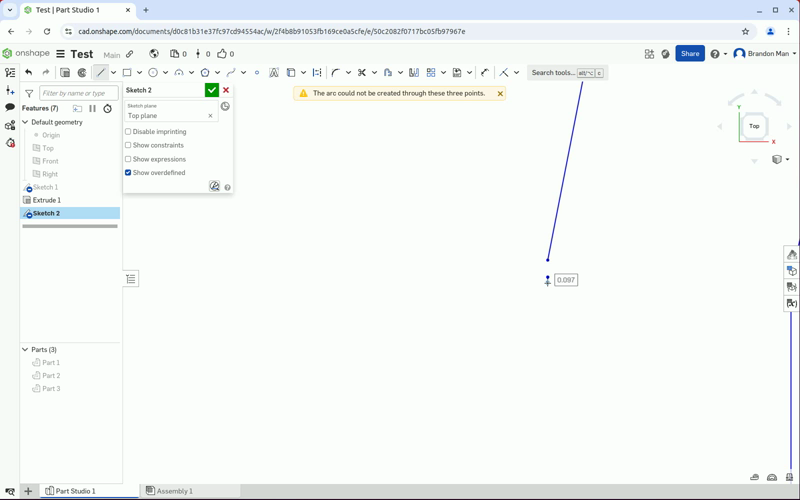
scroll(-6)
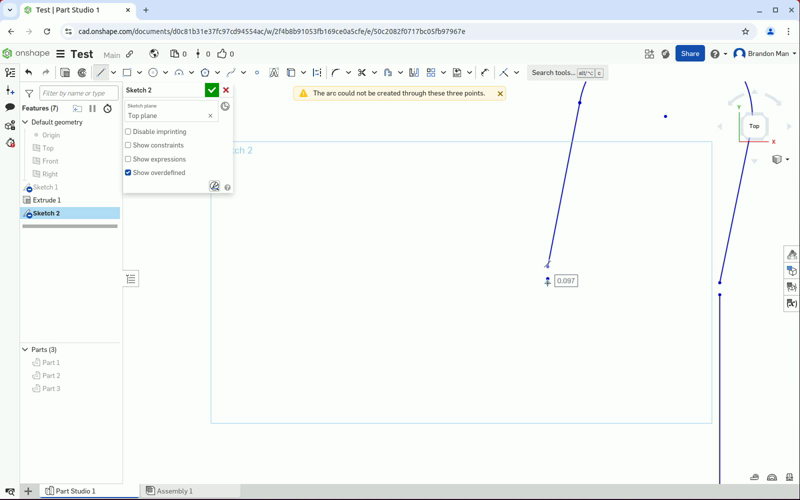
scroll(-6)
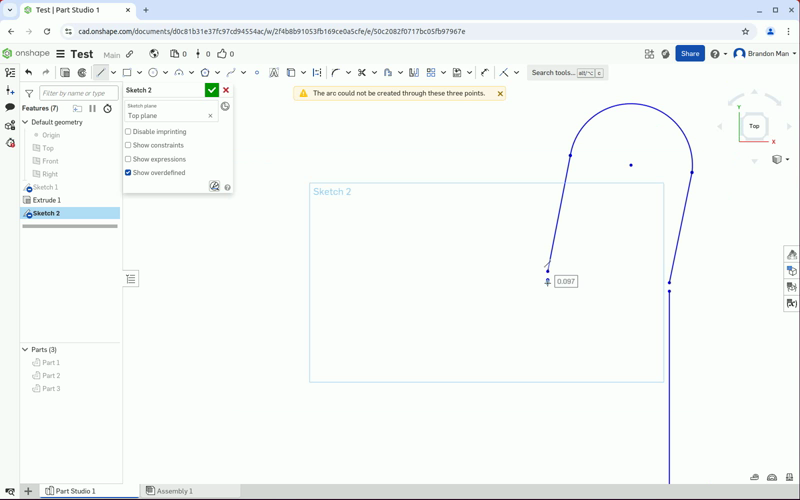
scroll(-6)
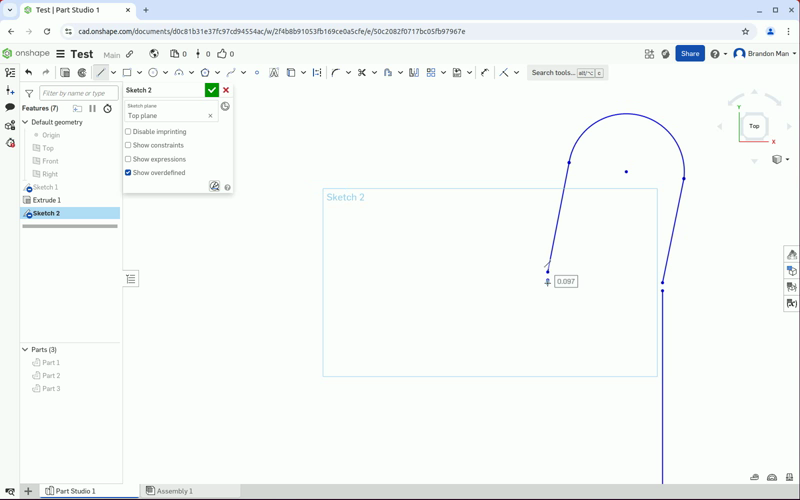
scroll(-6)
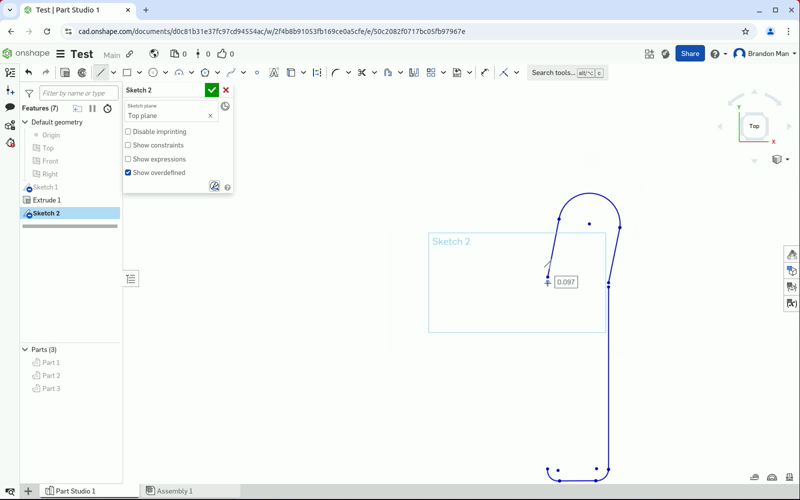
scroll(-6)
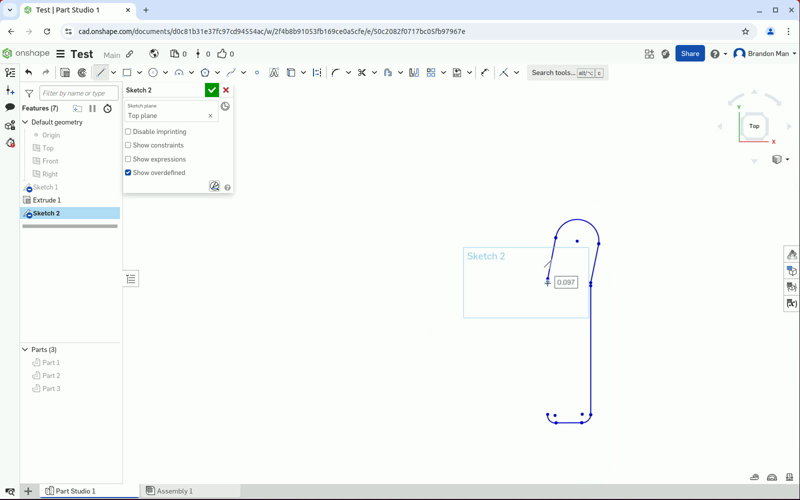
scroll(-6)
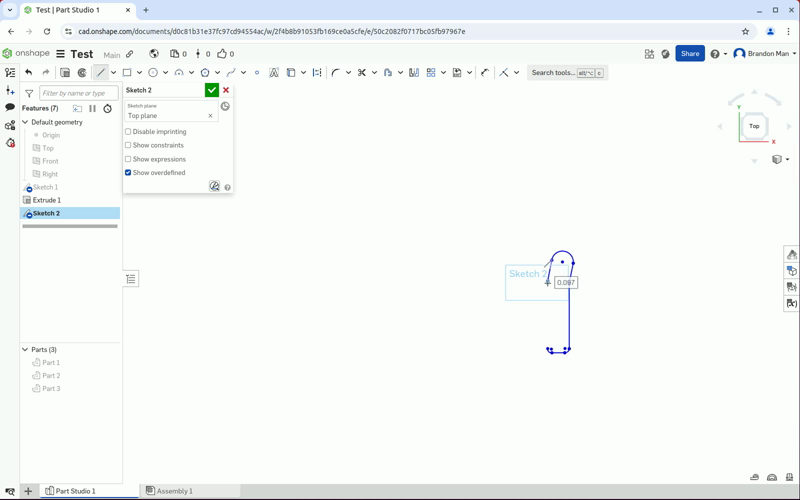
key_up(shift)
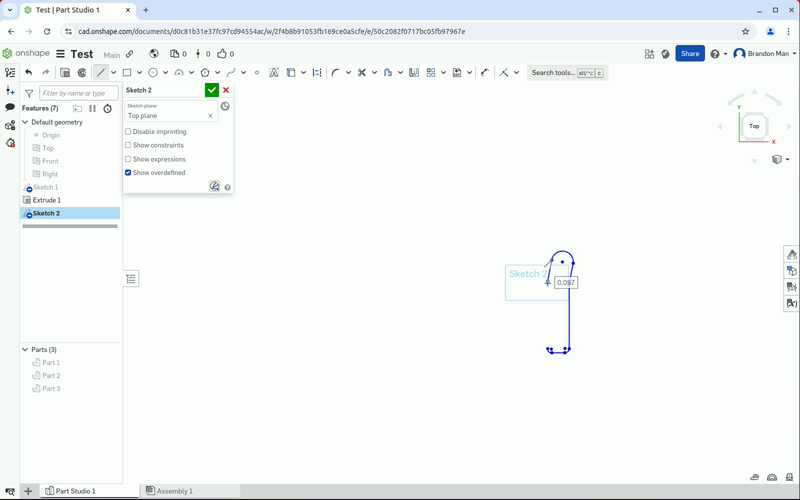
key_down(shift)
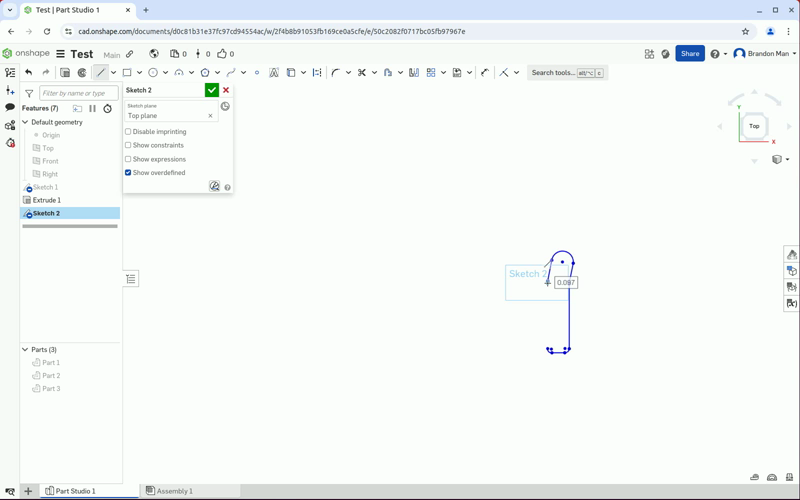
mouse_move(547, 348)
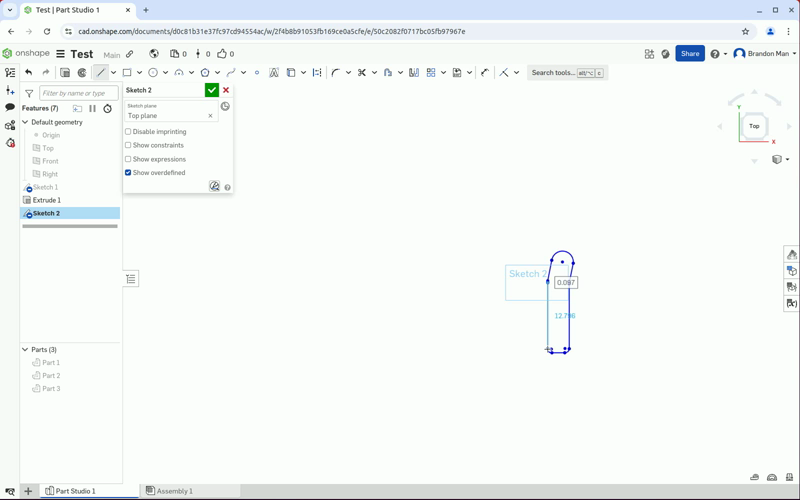
scroll(6)
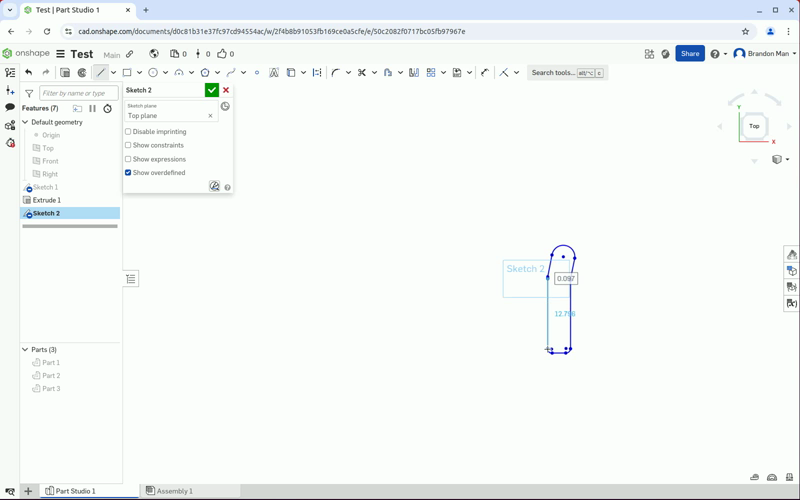
scroll(6)
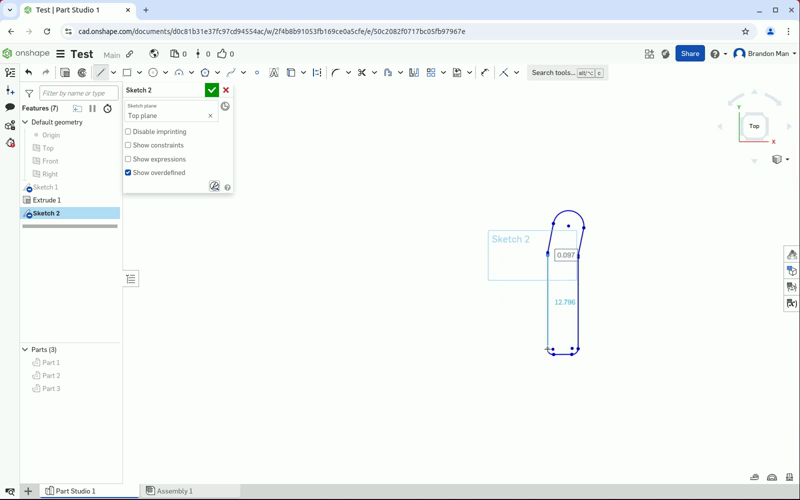
scroll(6)
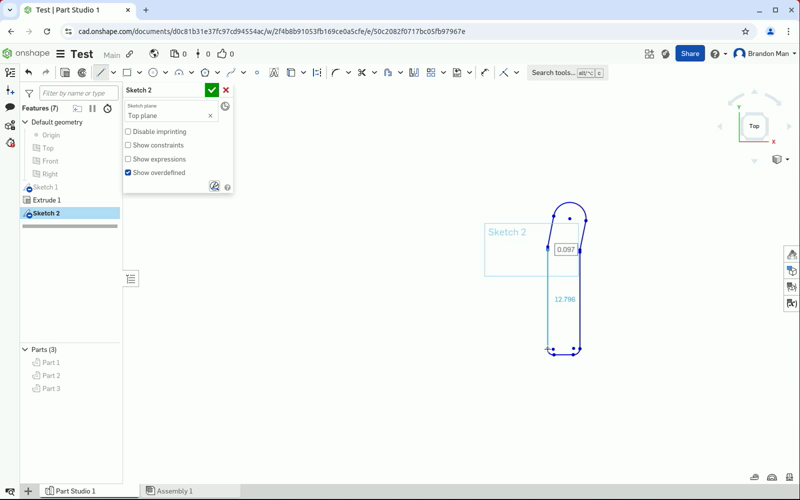
scroll(6)
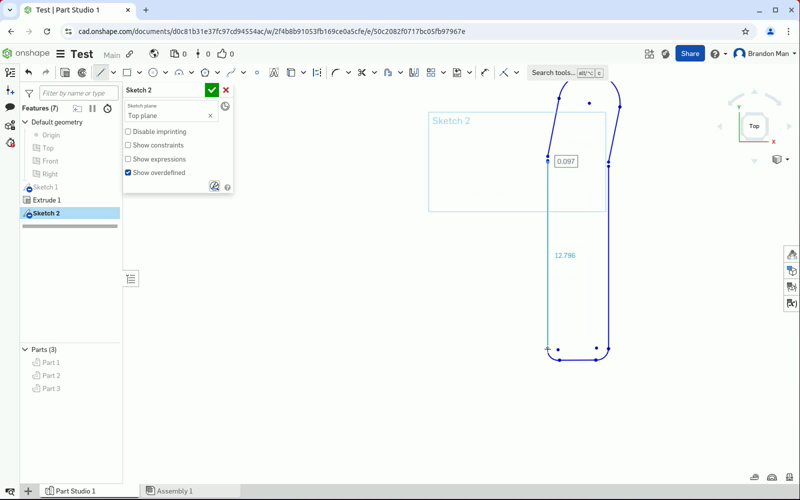
scroll(6)
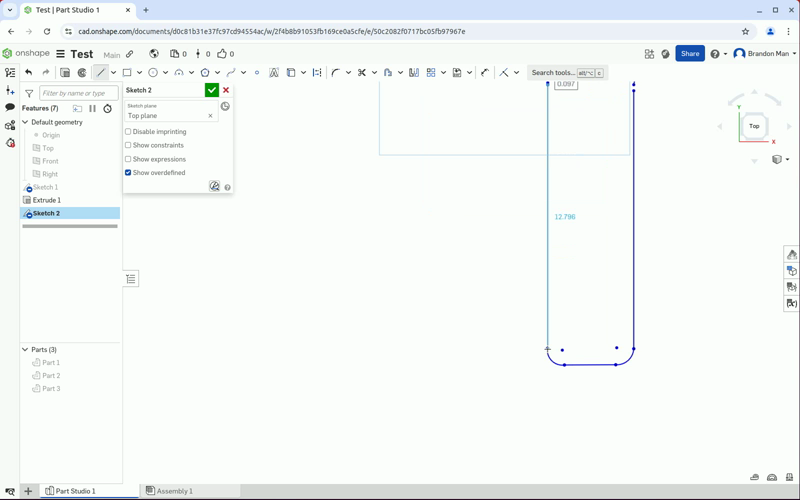
scroll(6)
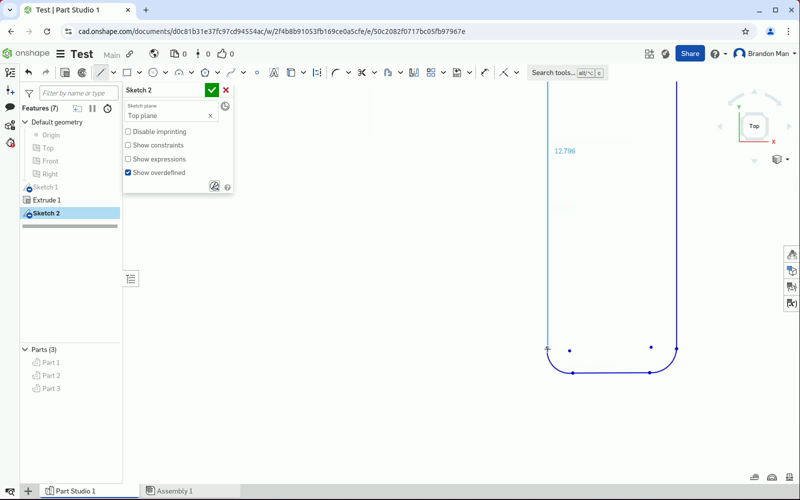
scroll(6)
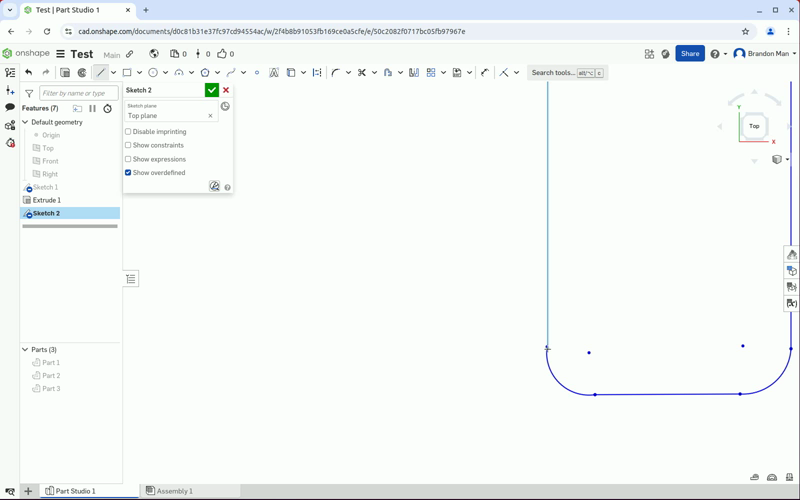
key_up(shift)
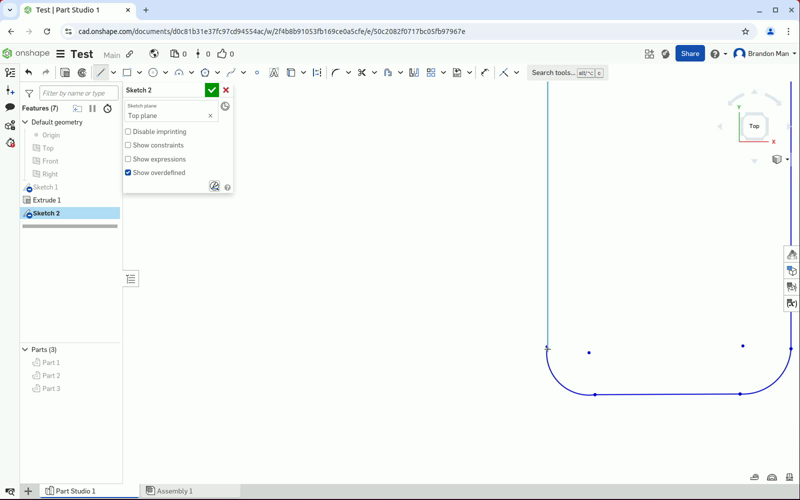
click(547, 348)
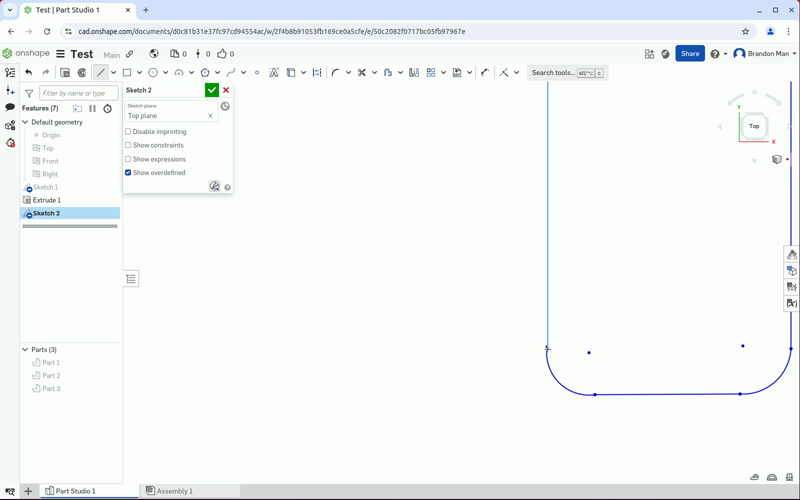
scroll(-6)
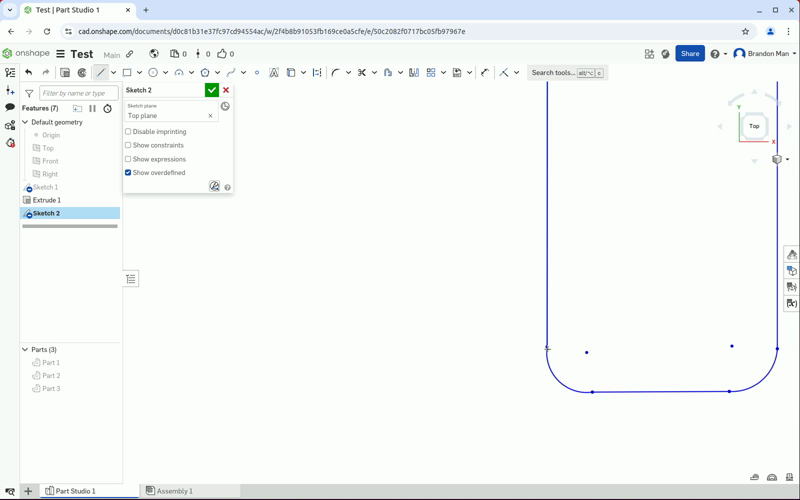
scroll(-6)
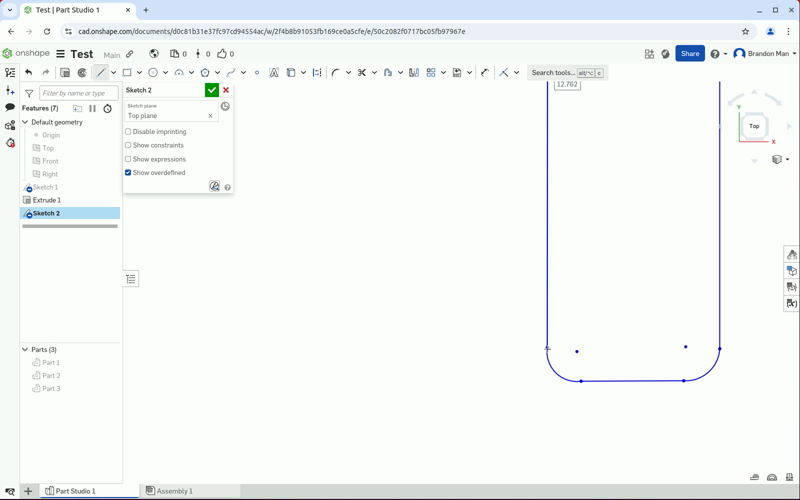
scroll(-6)
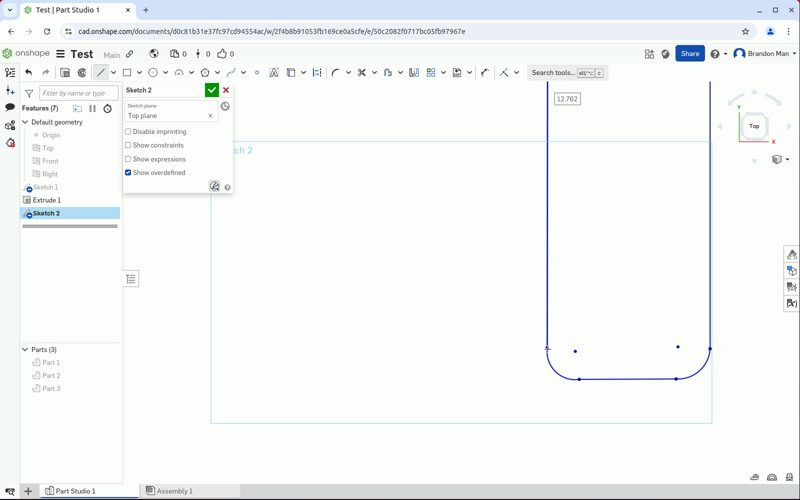
scroll(-6)
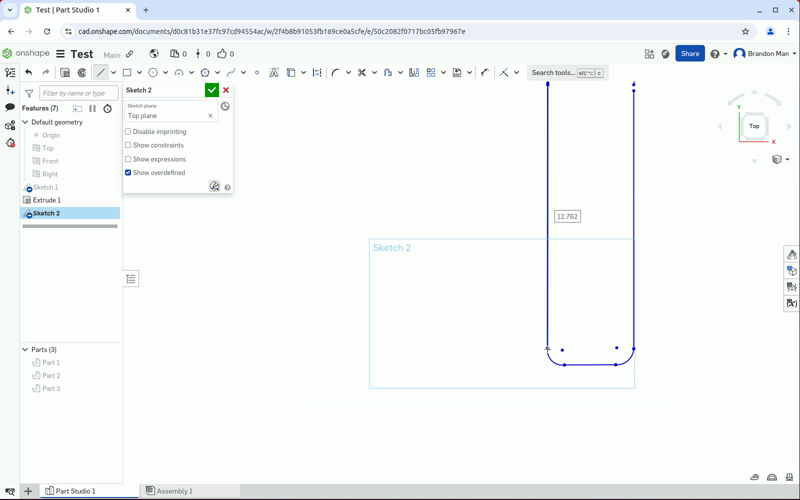
scroll(-6)
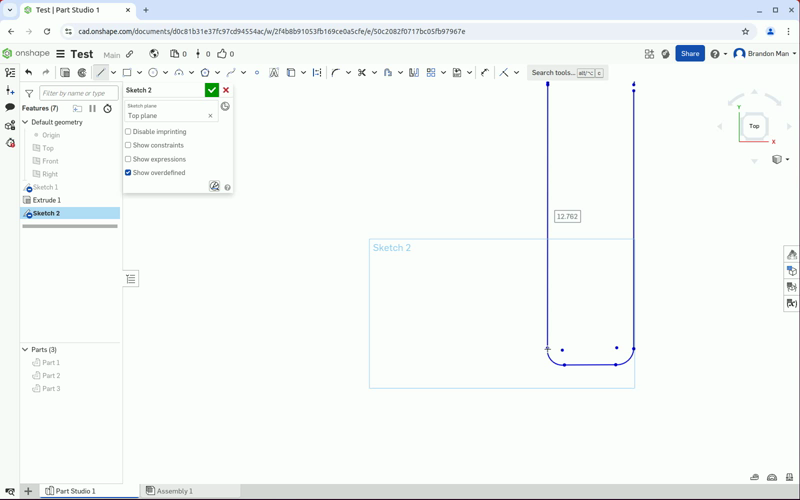
scroll(-6)
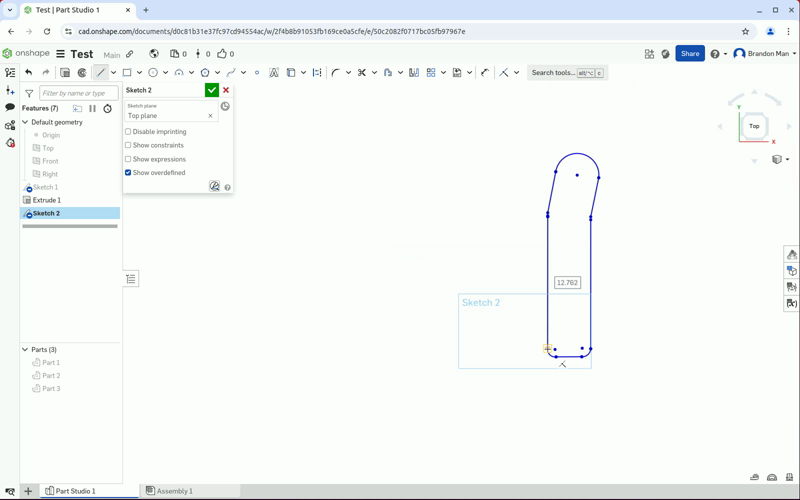
scroll(-6)
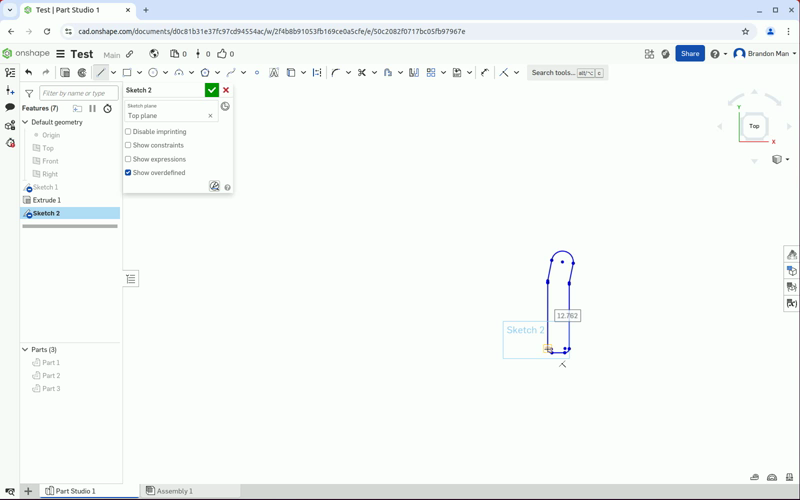
key(esc)
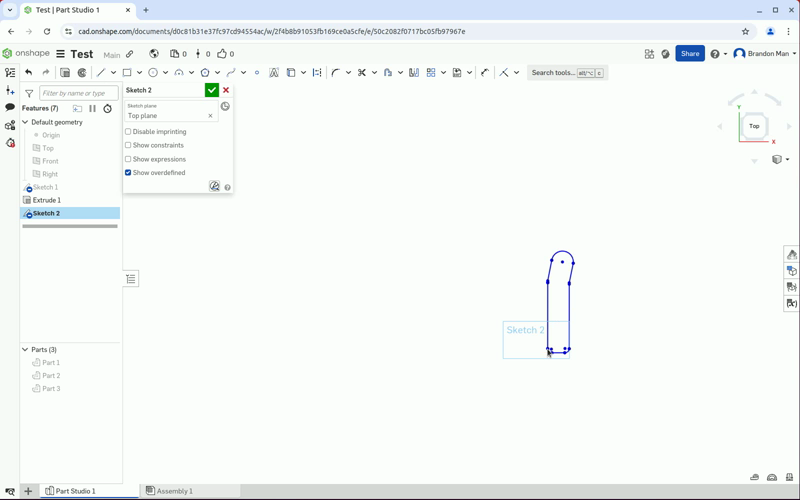
key(c)
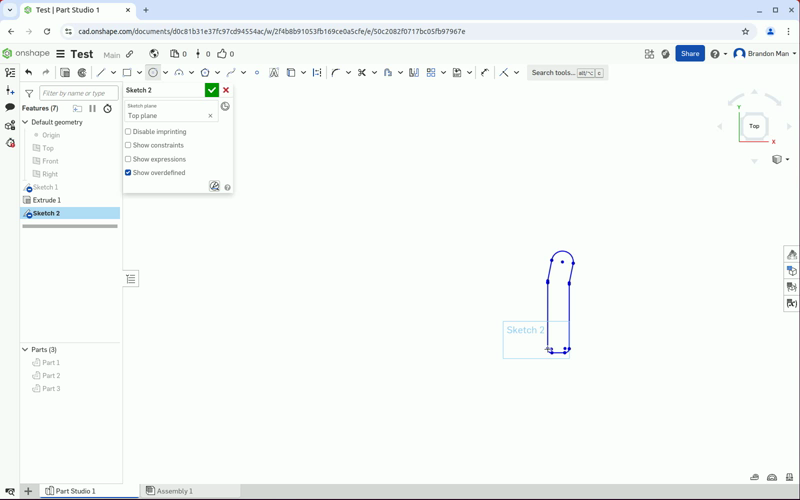
key_down(shift)
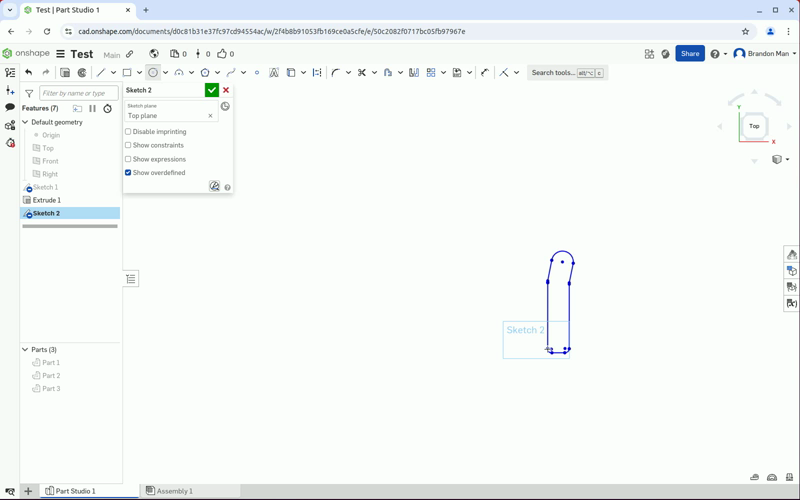
mouse_move(558, 344)
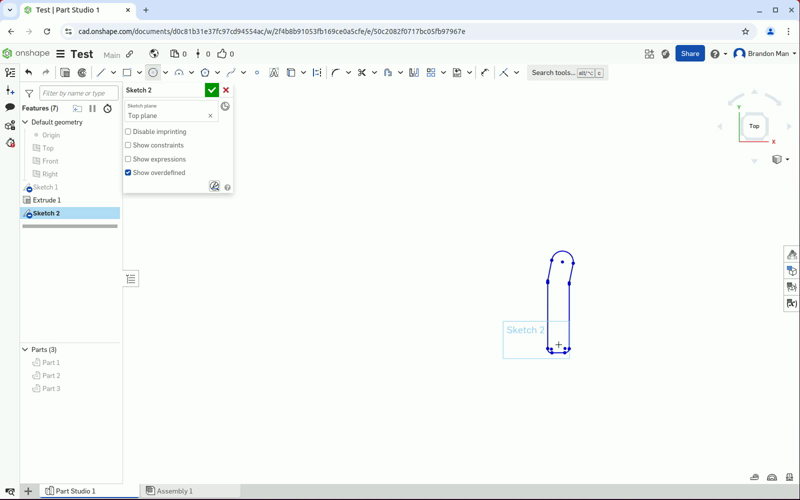
click(558, 344)
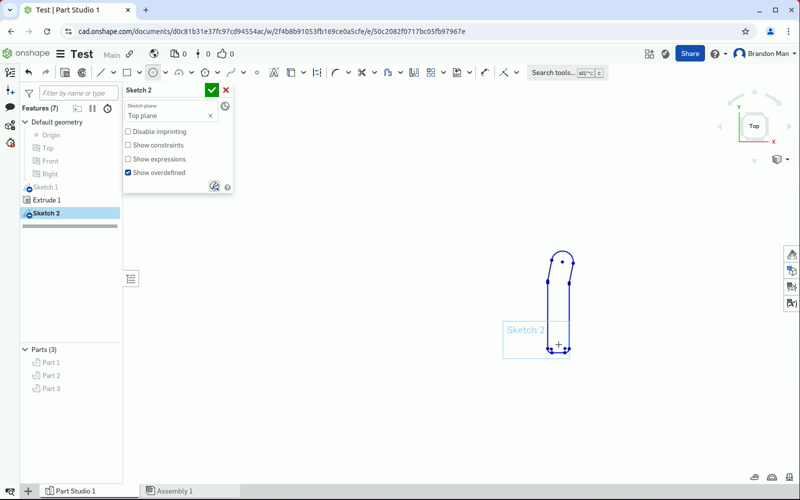
key_up(shift)
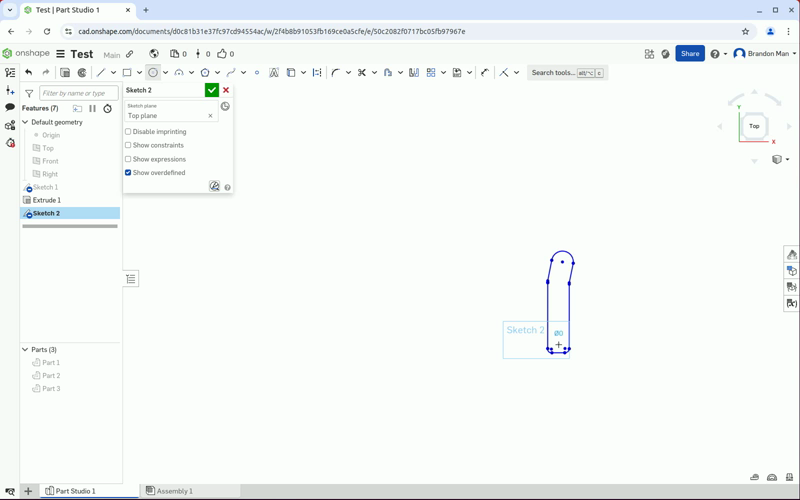
mouse_move(561, 344)
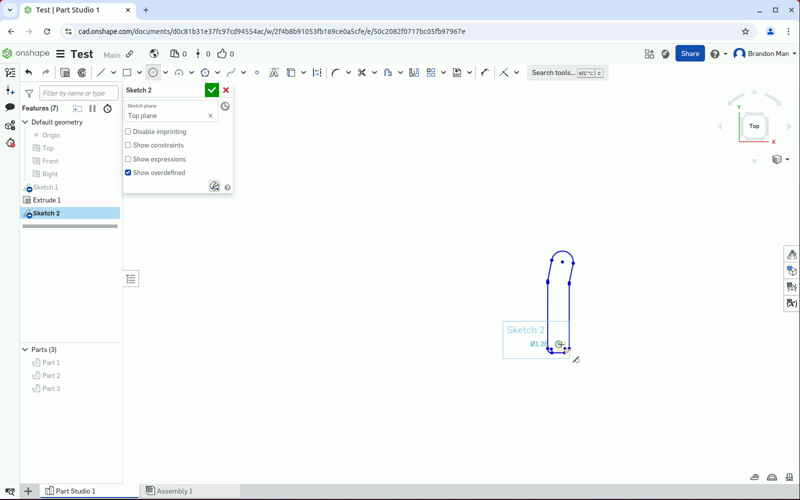
scroll(6)
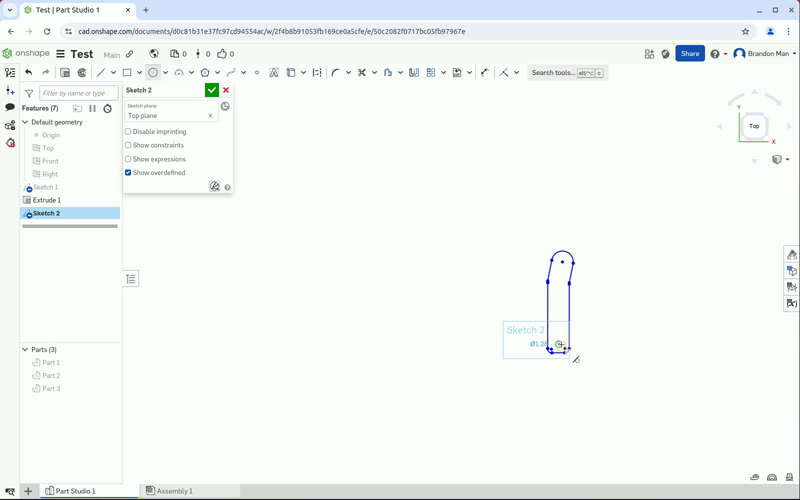
scroll(6)
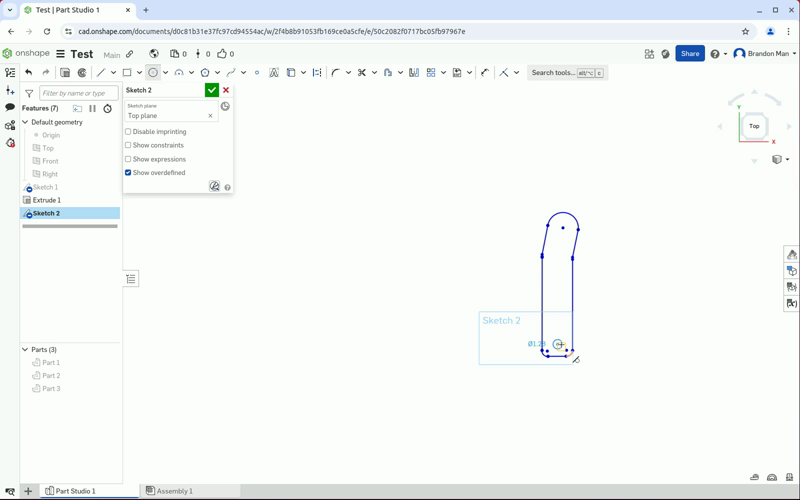
scroll(6)
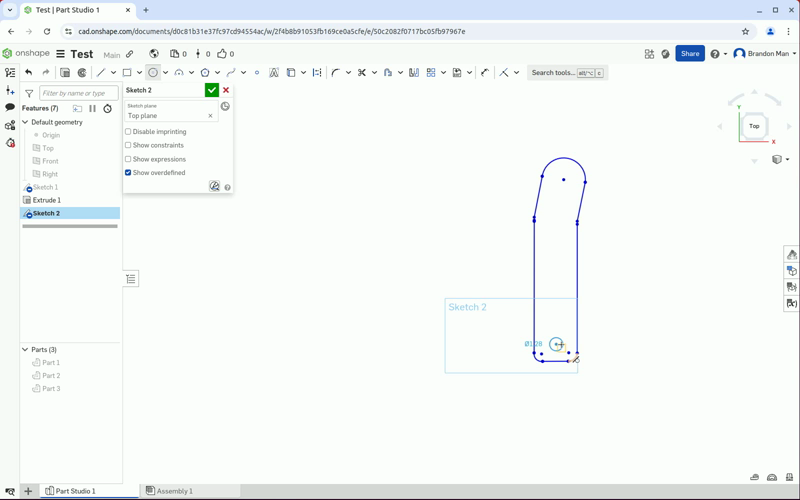
scroll(6)
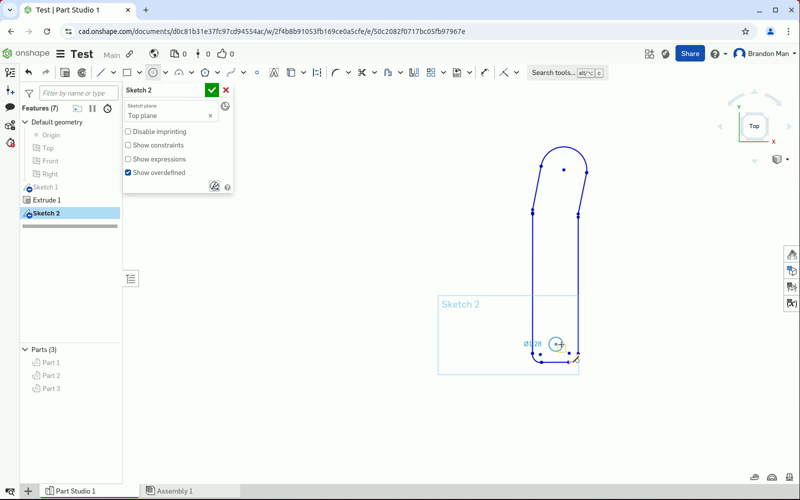
scroll(6)
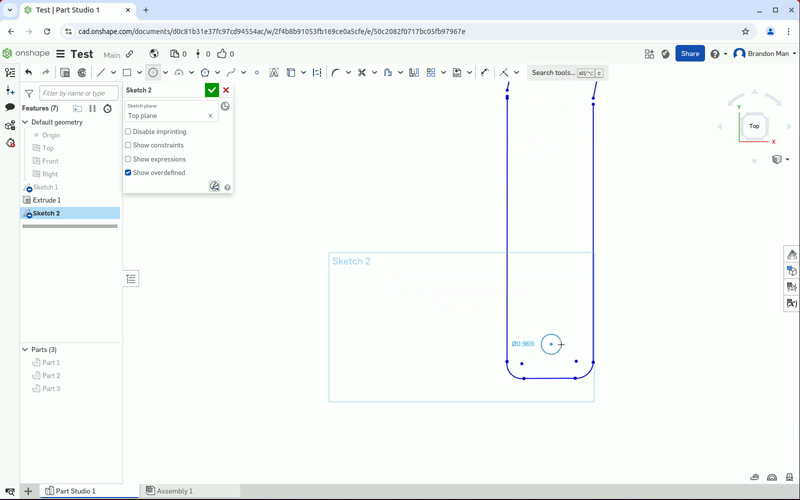
scroll(6)
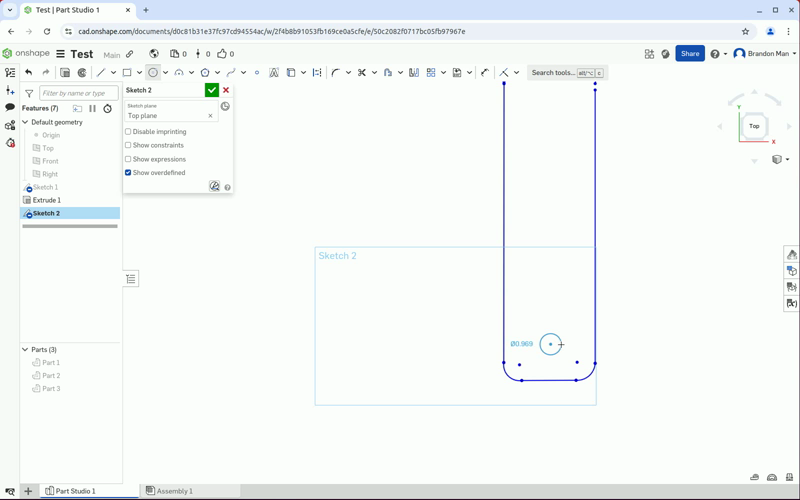
scroll(6)
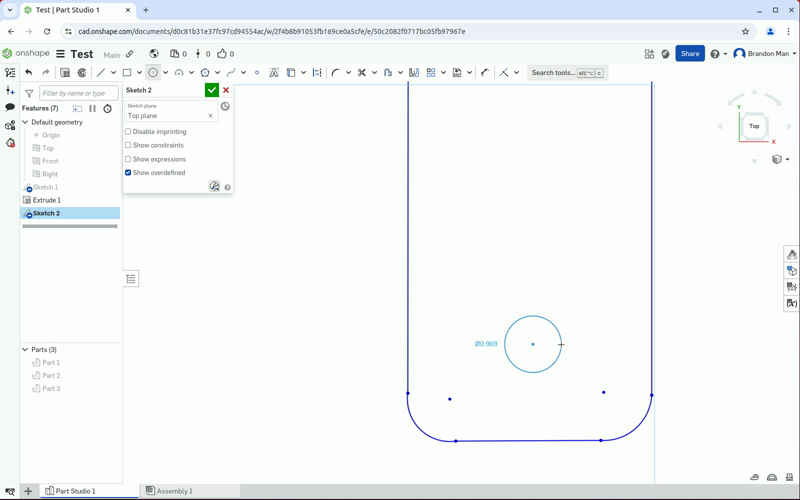
click(561, 344)
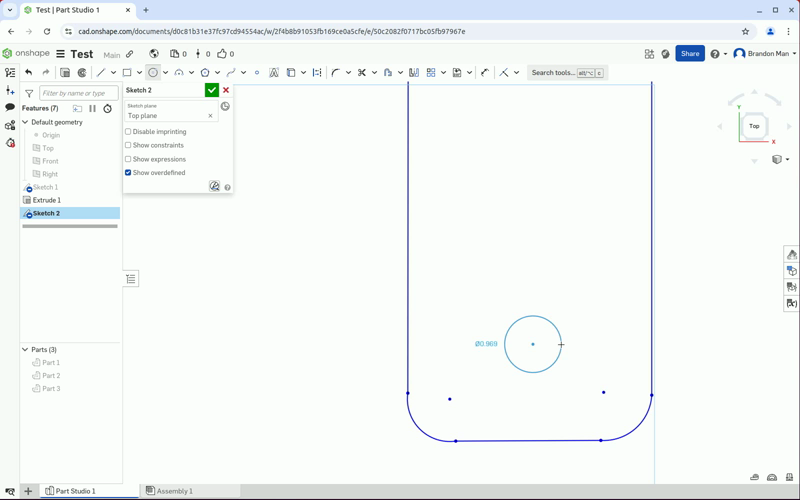
scroll(-6)
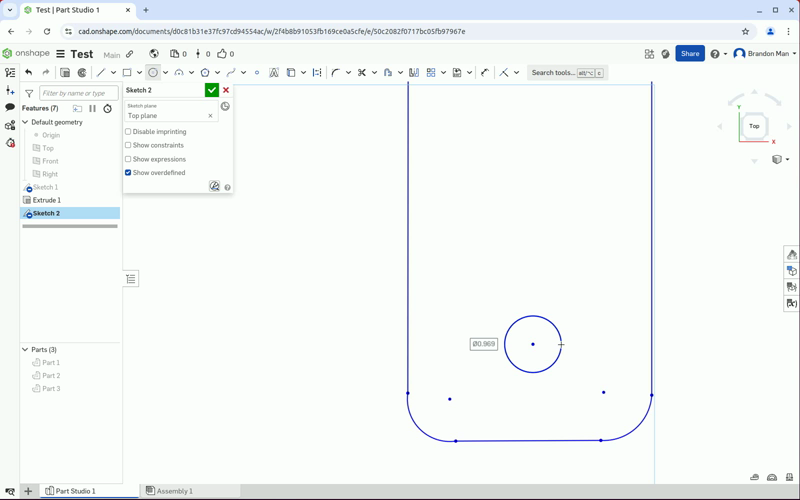
scroll(-6)
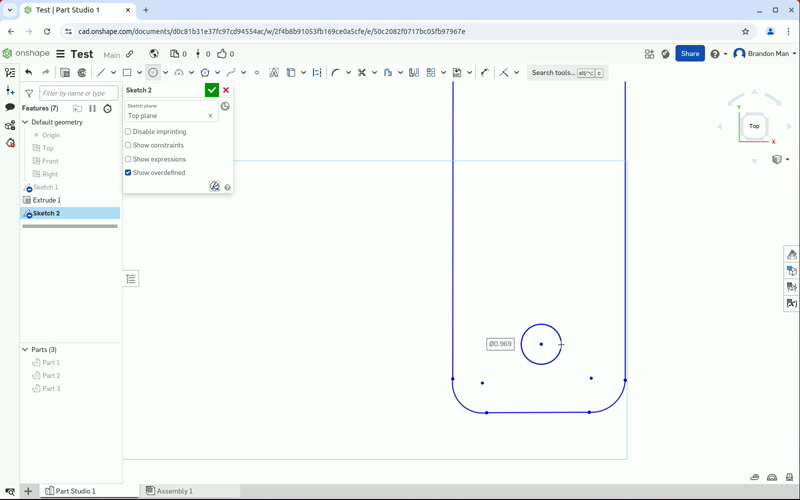
scroll(-6)
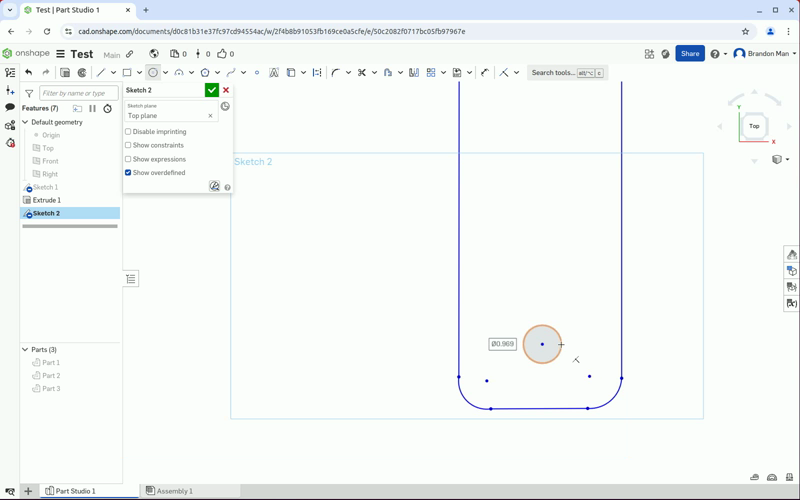
scroll(-6)
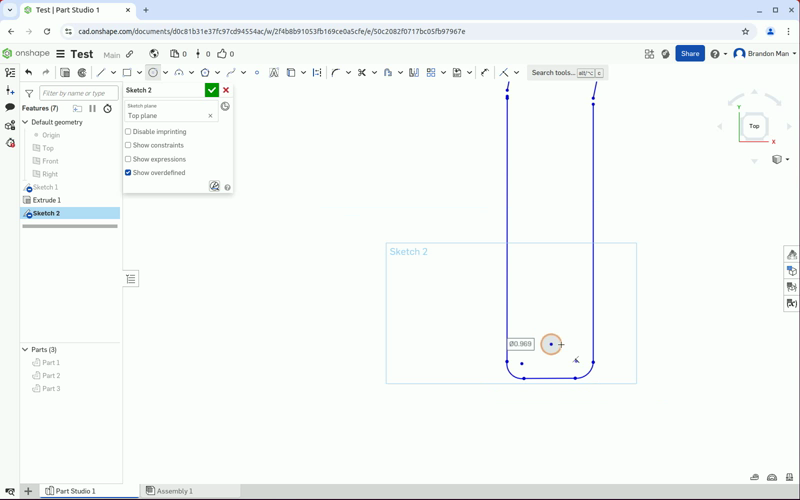
scroll(-6)
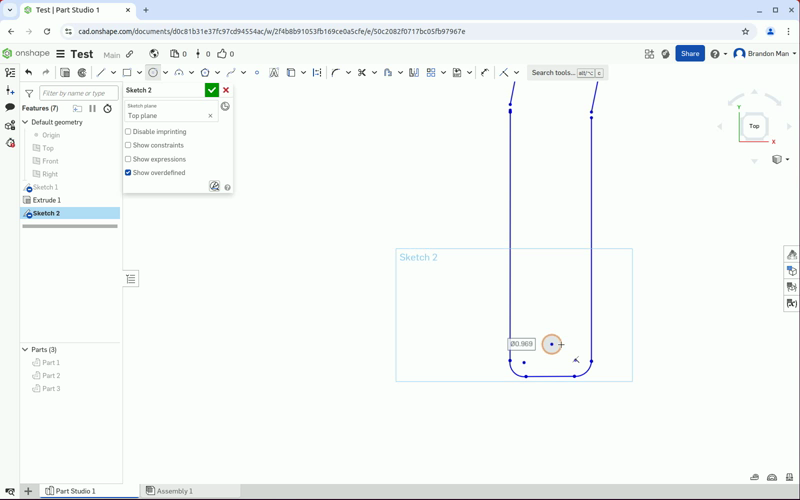
scroll(-6)
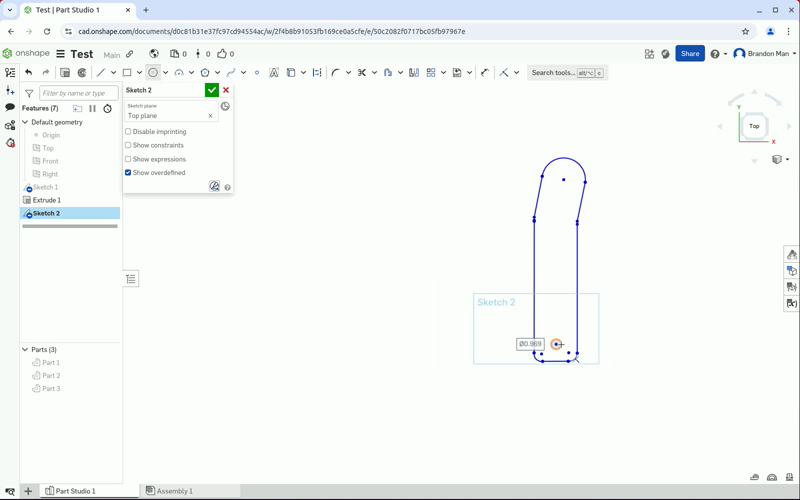
scroll(-6)
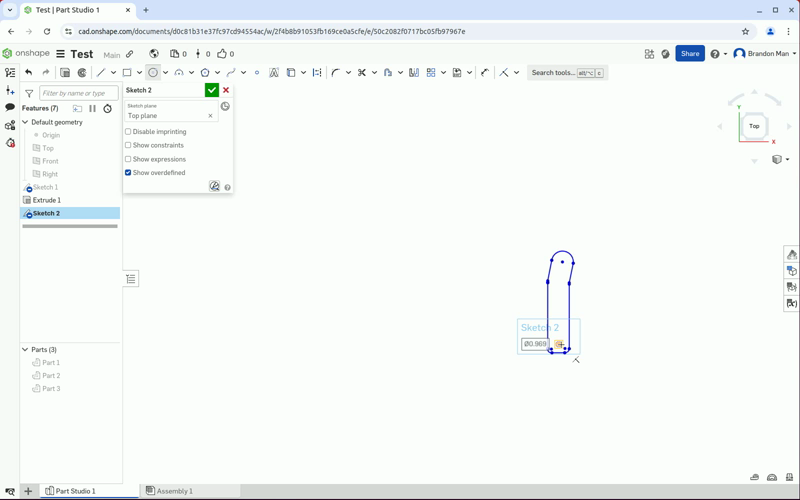
key(esc)
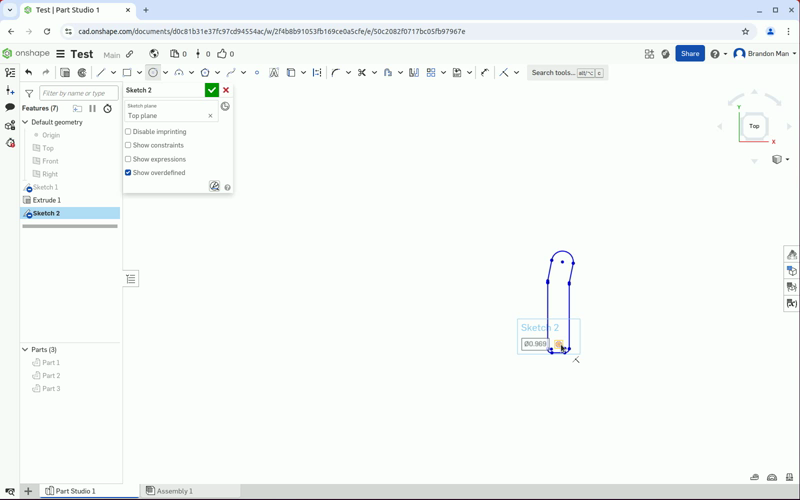
key(c)
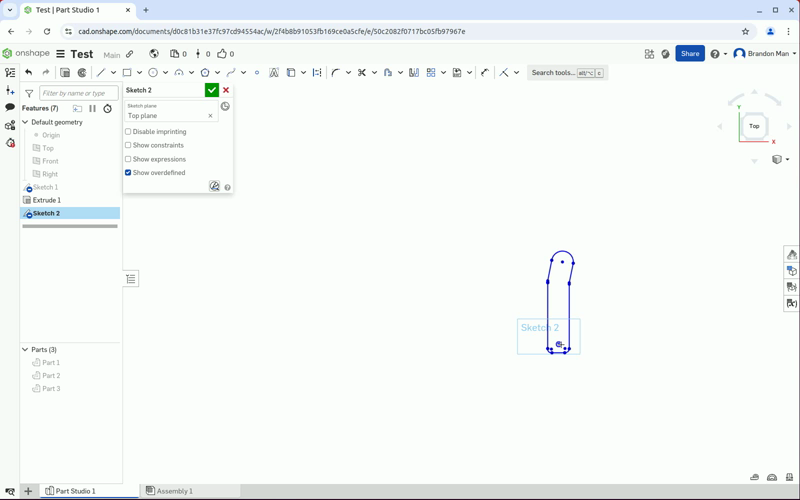
key_down(shift)
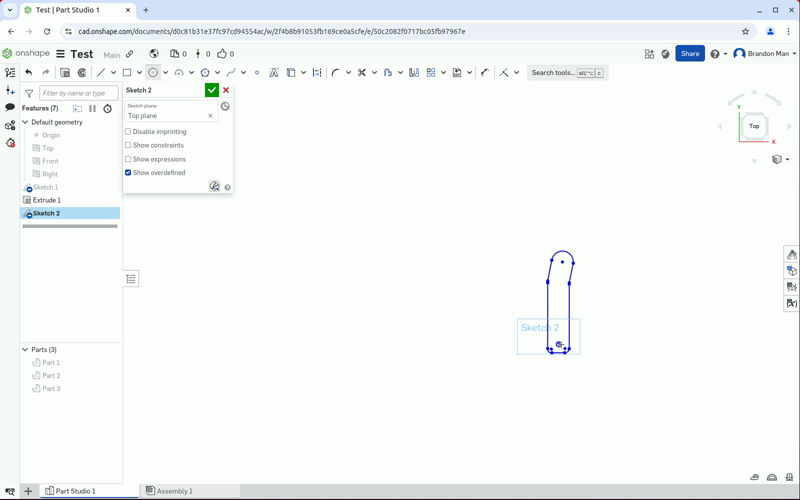
mouse_move(558, 292)
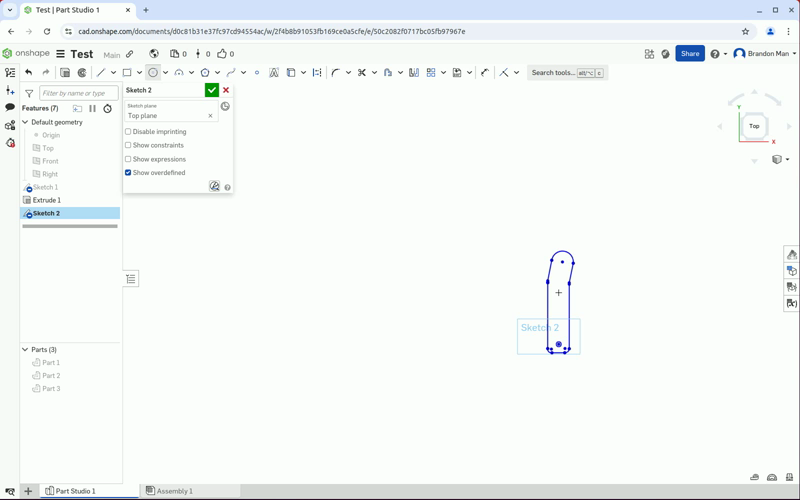
click(558, 292)
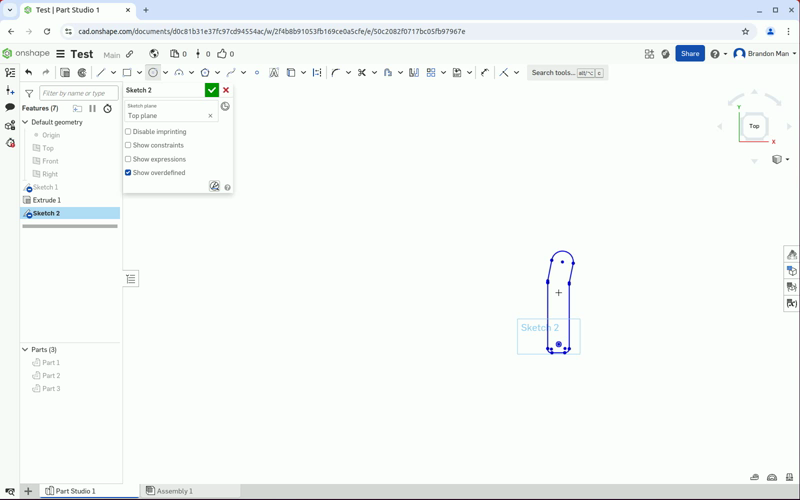
key_up(shift)
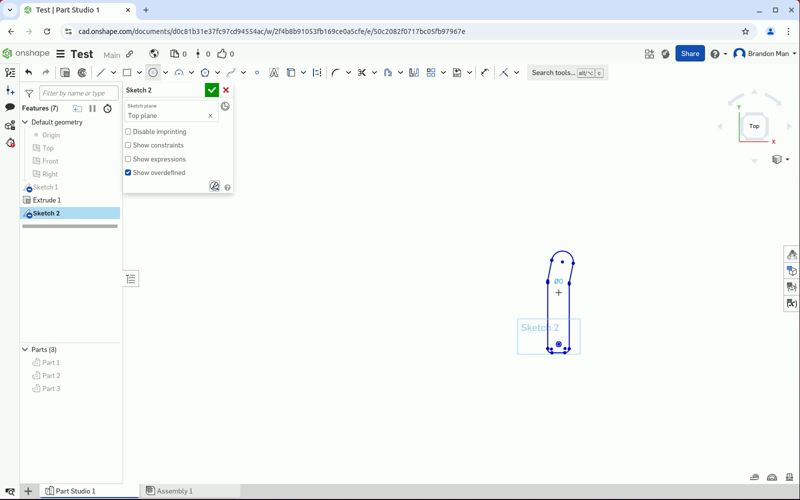
mouse_move(561, 292)
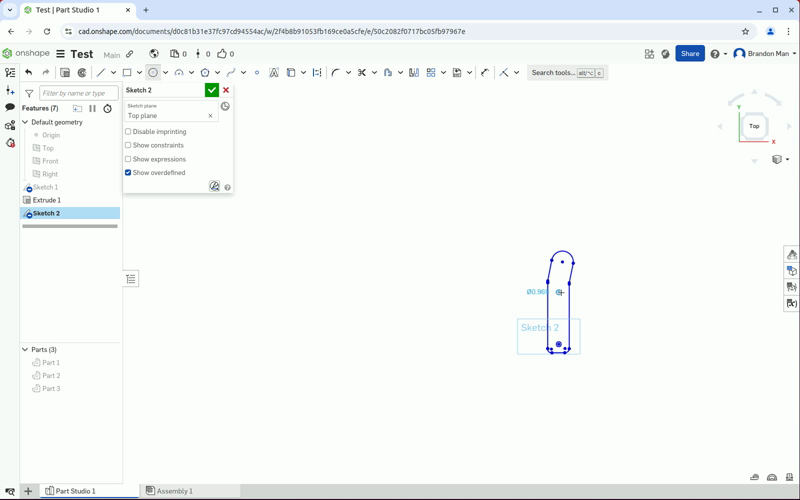
scroll(6)
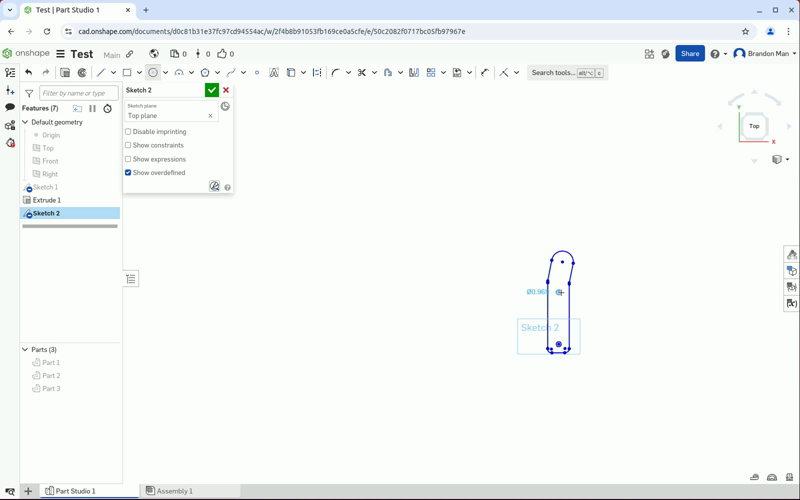
scroll(6)
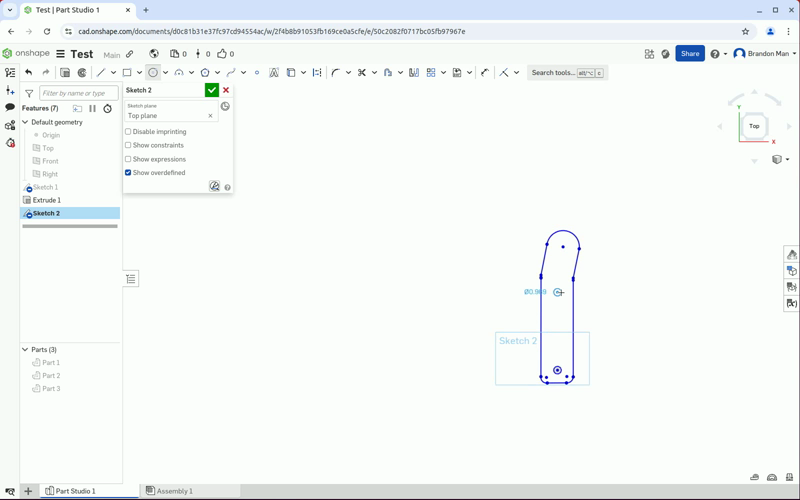
scroll(6)
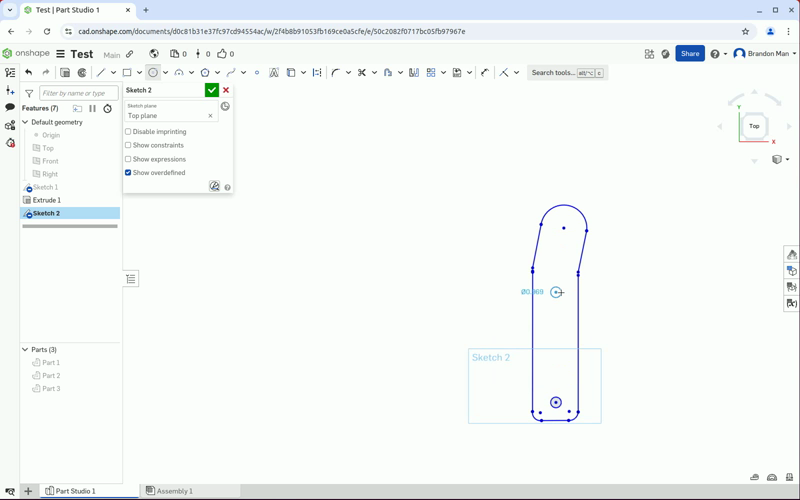
scroll(6)
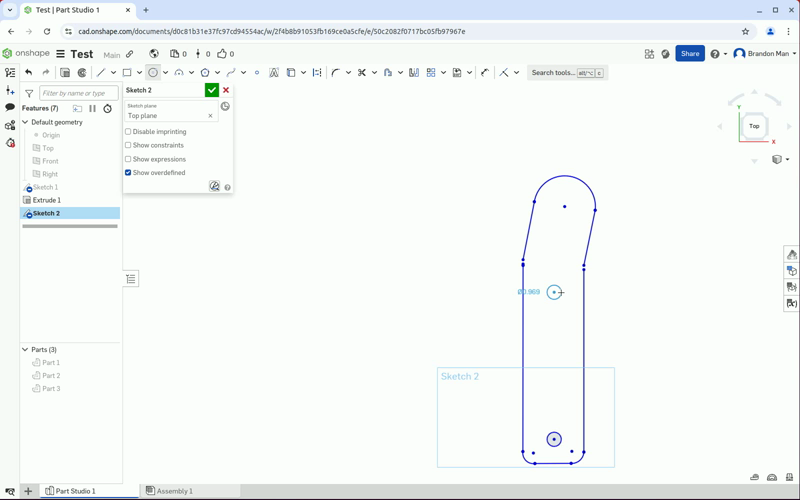
scroll(6)
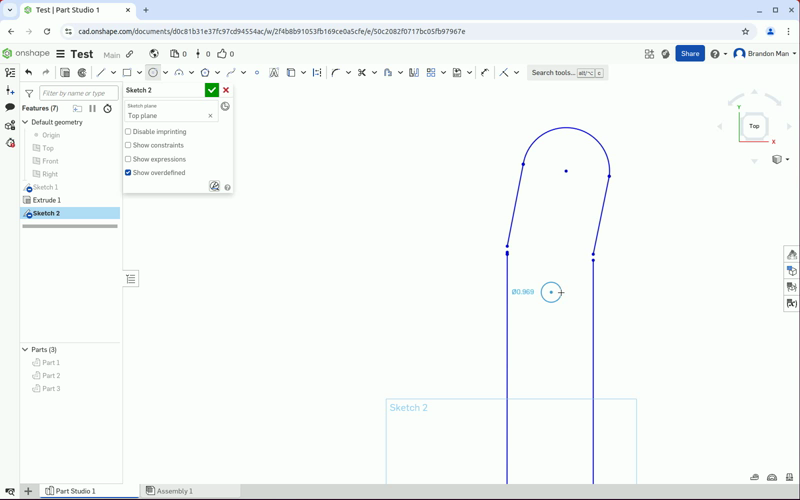
scroll(6)
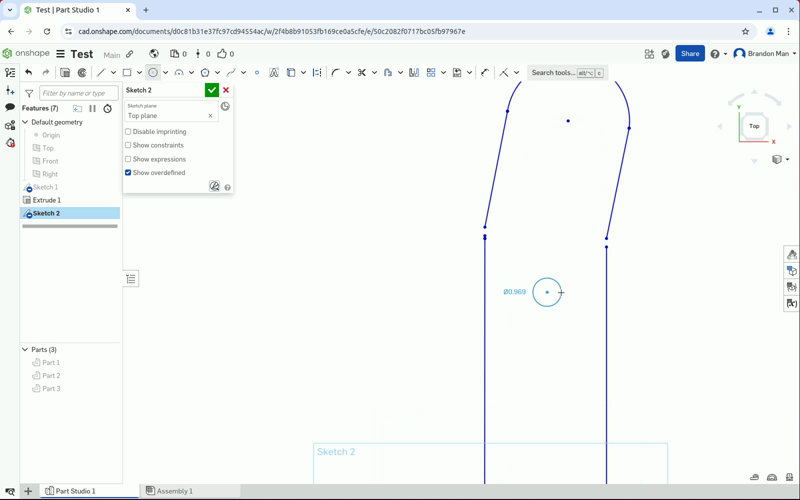
scroll(6)
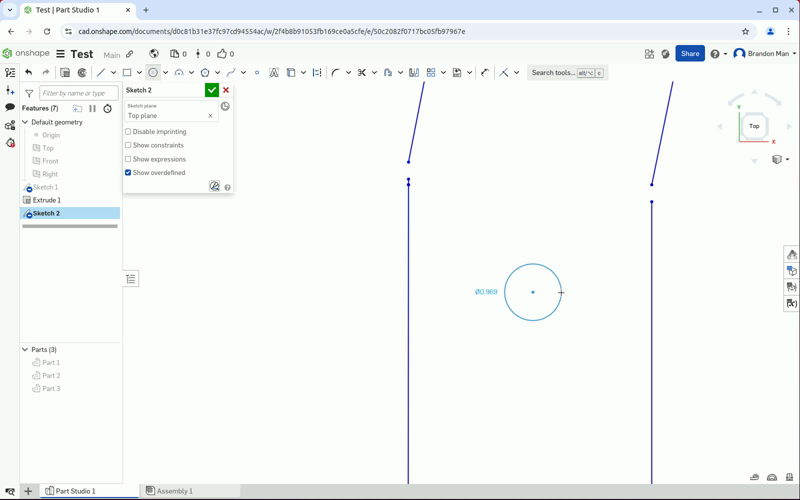
click(561, 292)
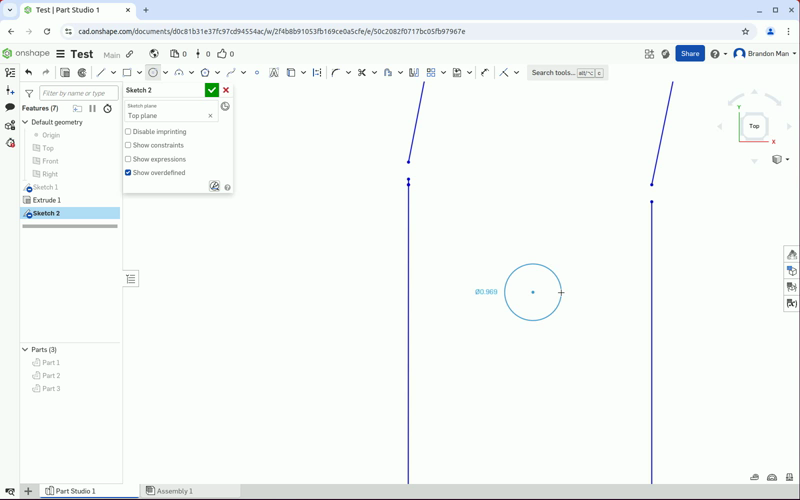
scroll(-6)
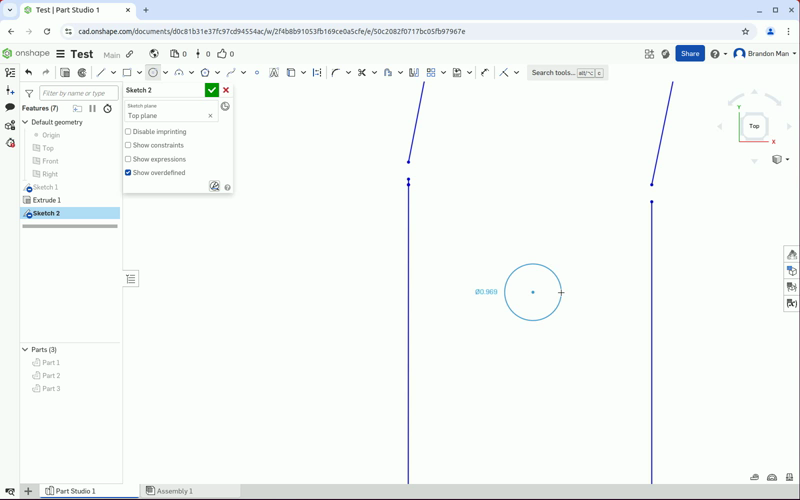
scroll(-6)
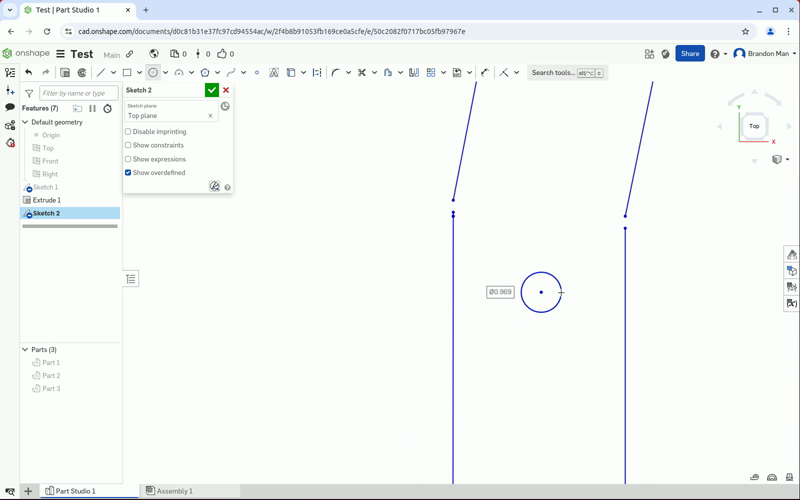
scroll(-6)
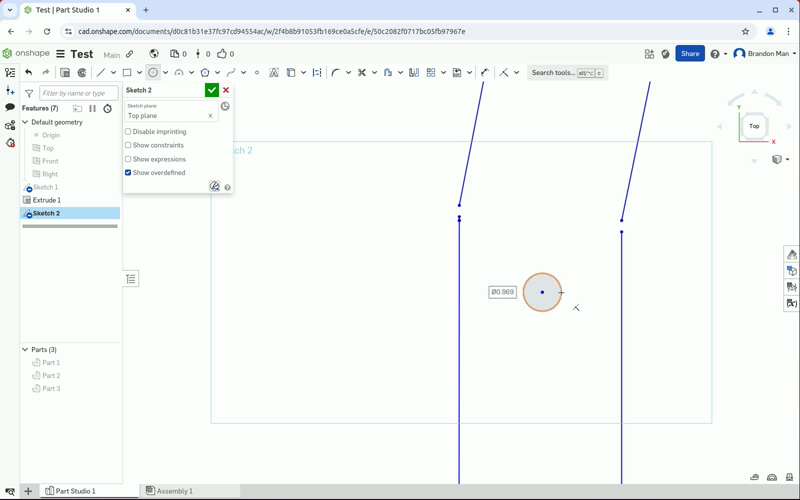
scroll(-6)
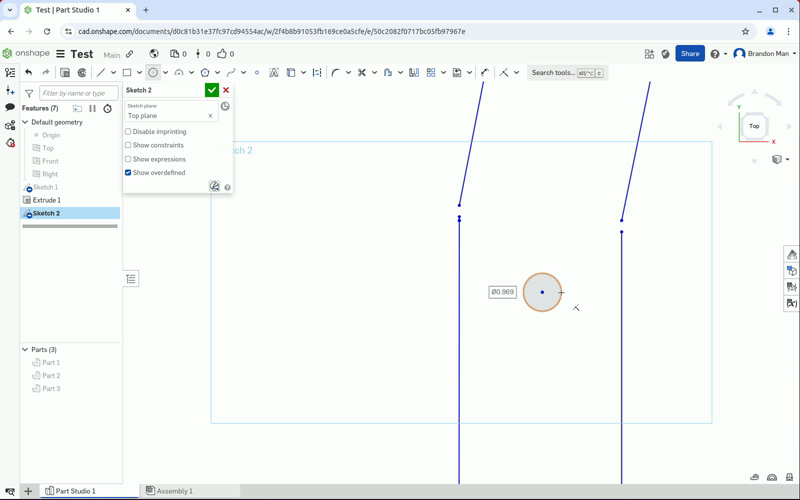
scroll(-6)
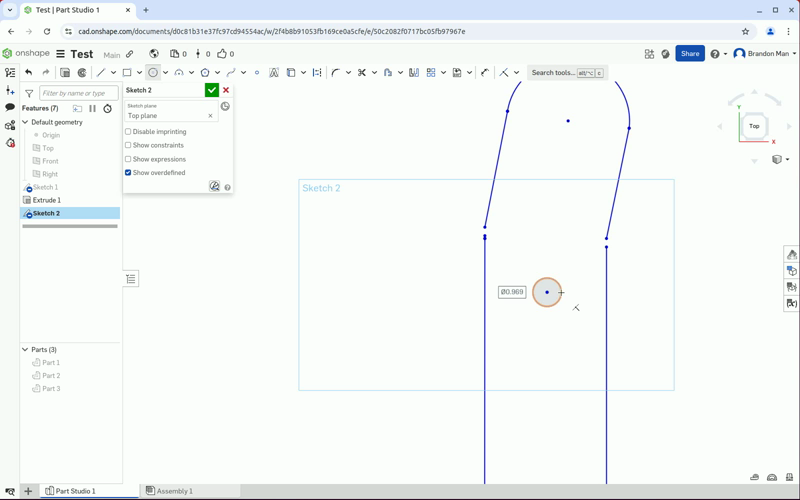
scroll(-6)
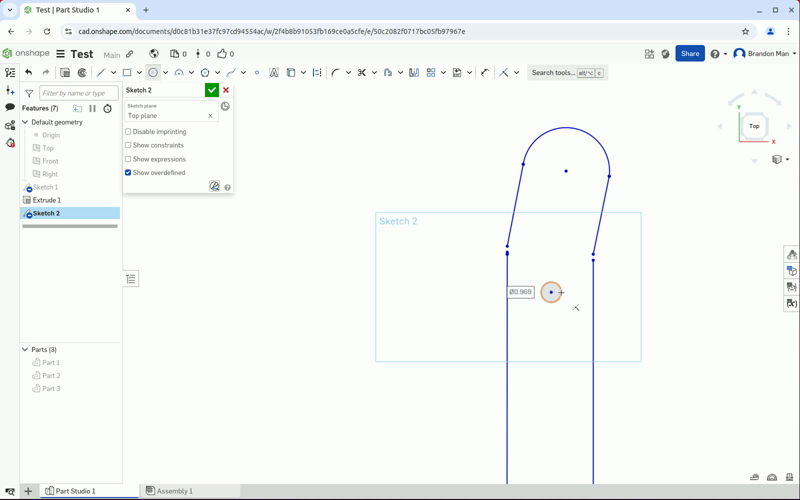
scroll(-6)
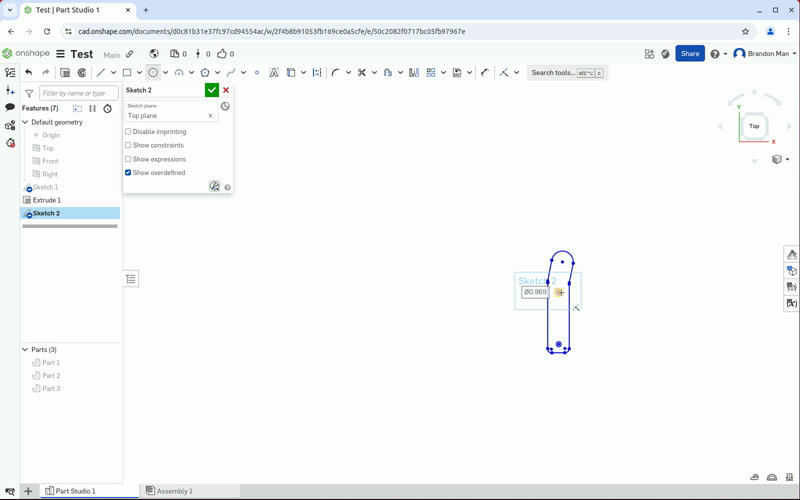
key(esc)
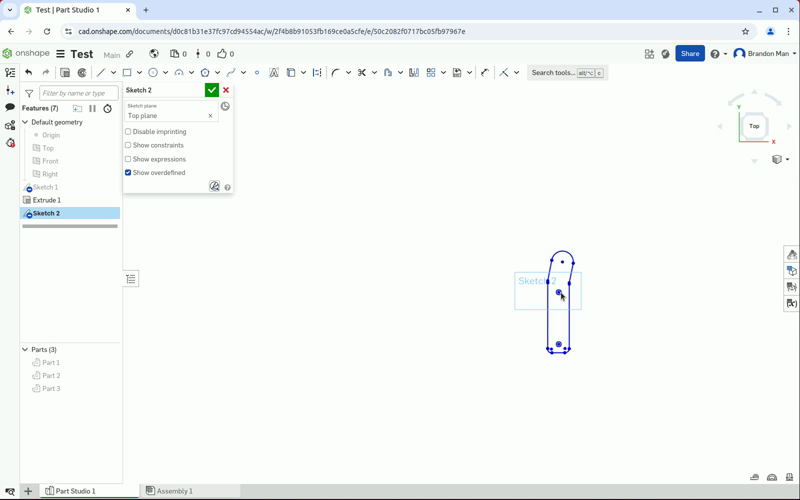
key(c)
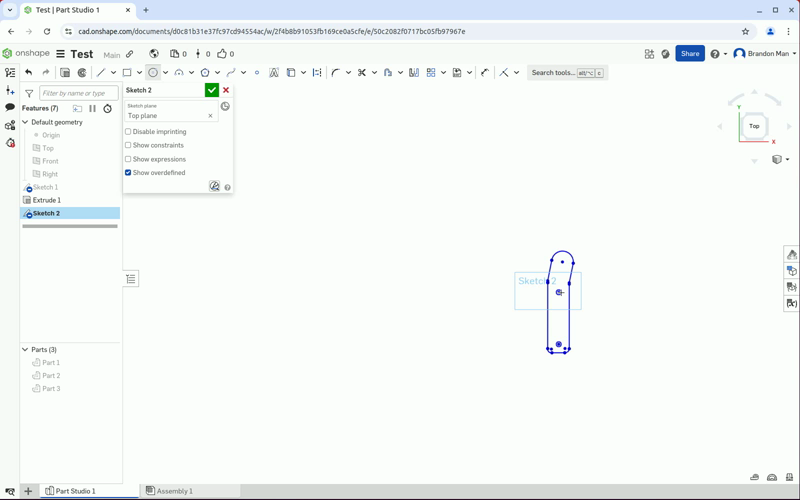
key_down(shift)
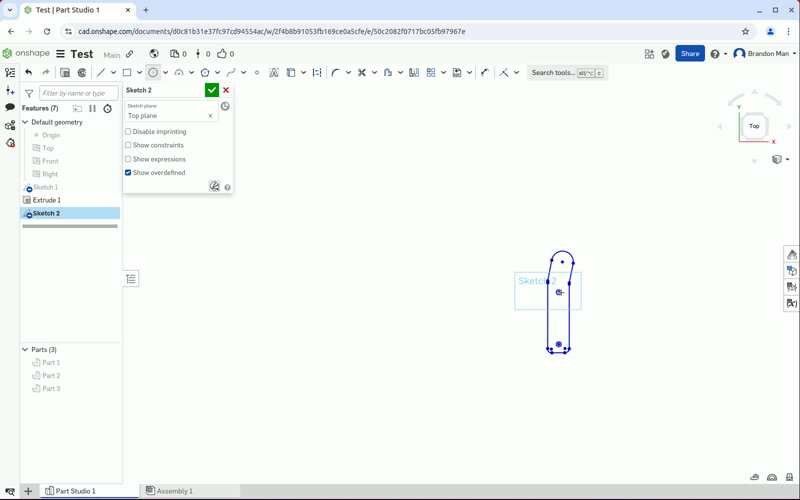
mouse_move(561, 262)
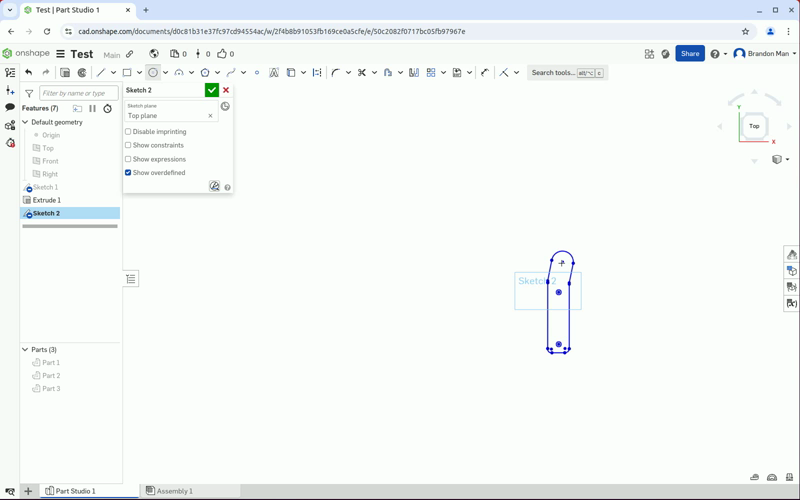
scroll(6)
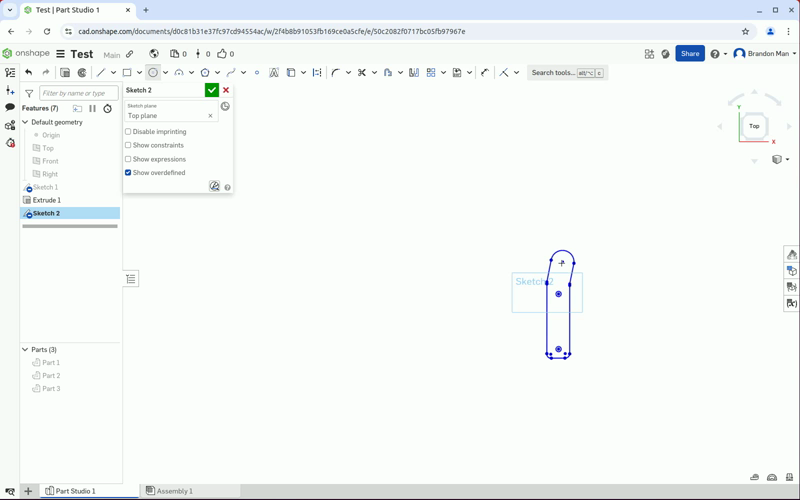
scroll(6)
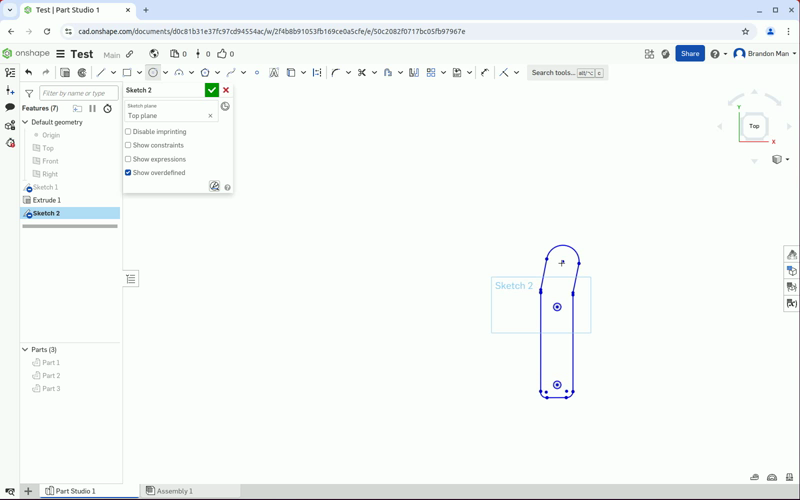
scroll(6)
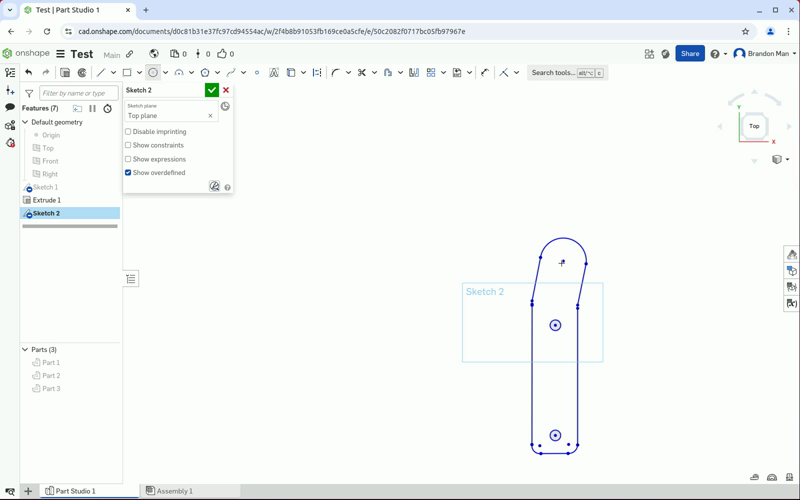
scroll(6)
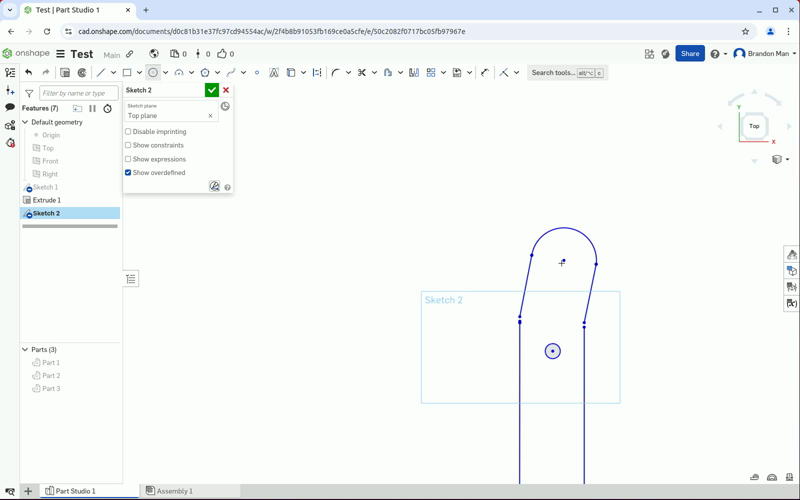
scroll(6)
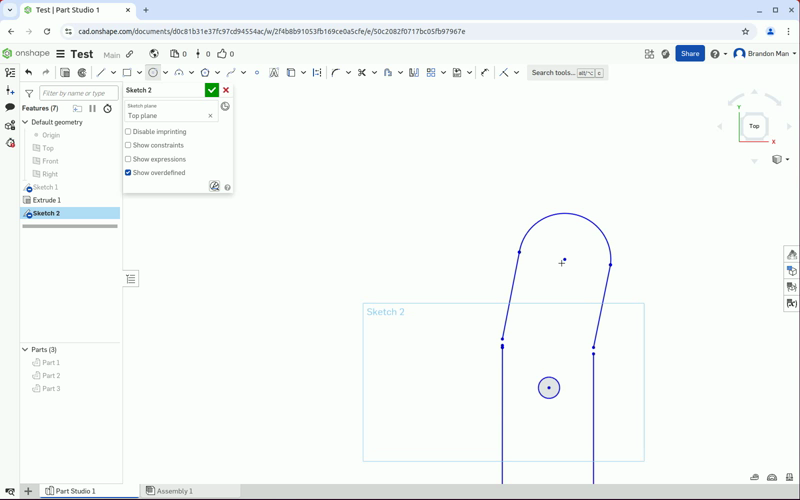
scroll(6)
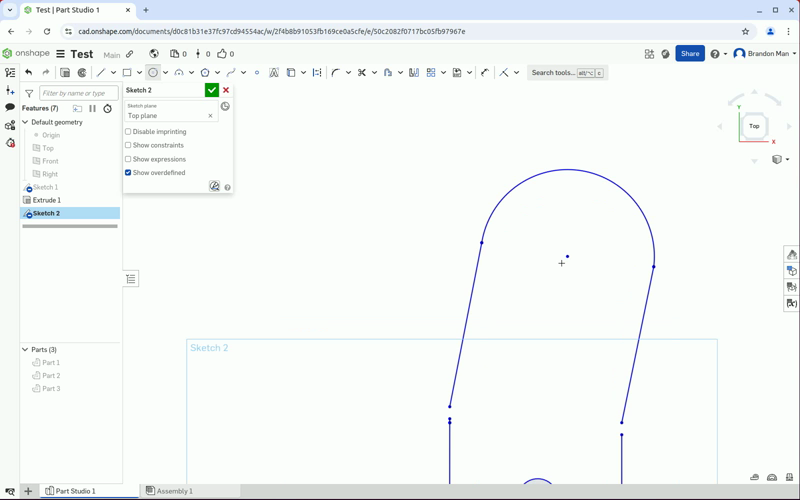
scroll(6)
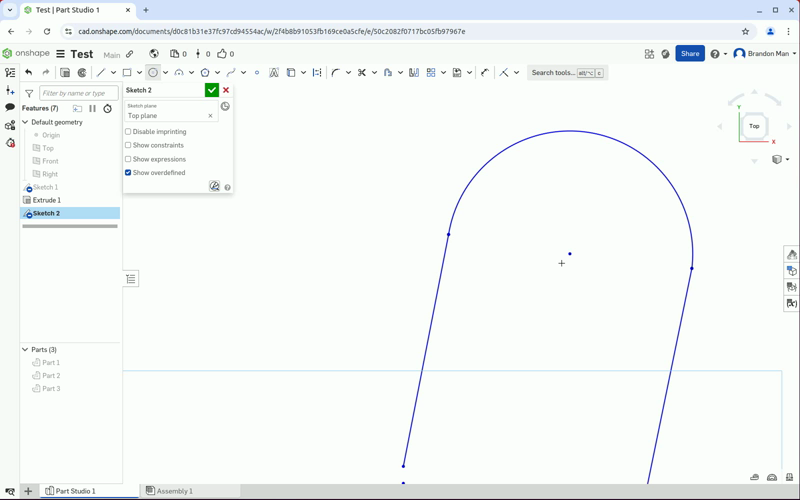
click(561, 262)
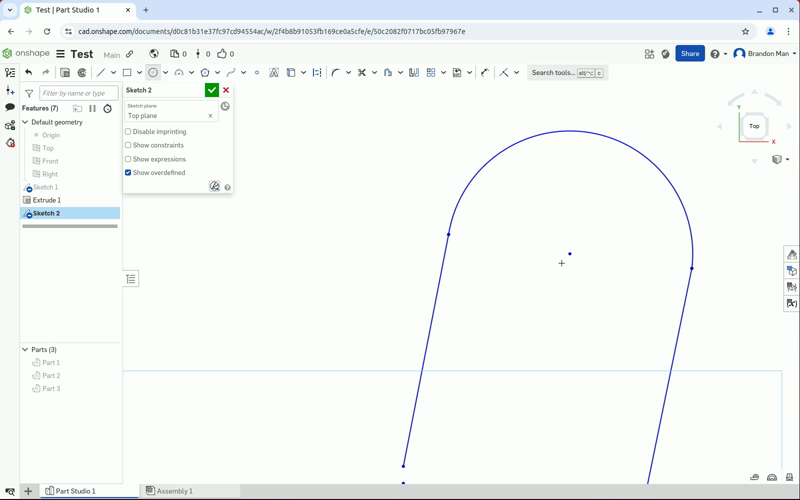
scroll(-6)
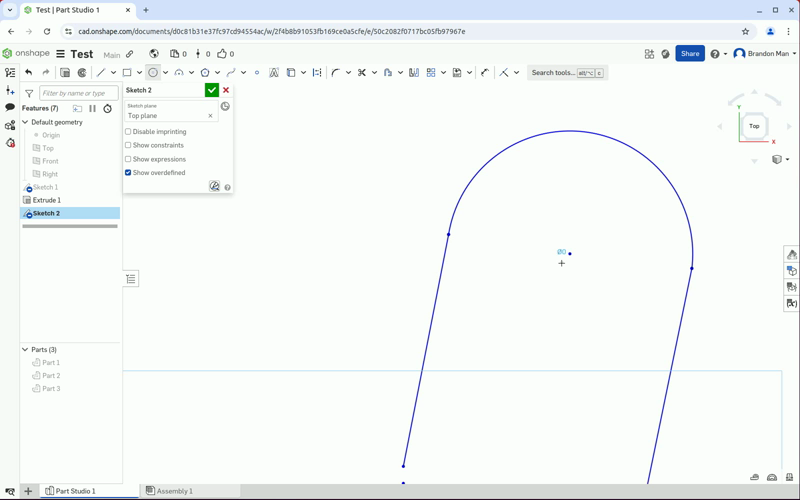
scroll(-6)
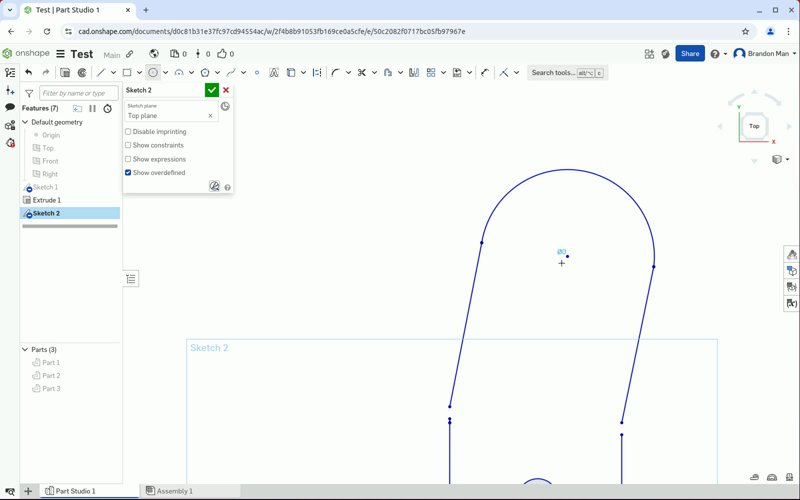
scroll(-6)
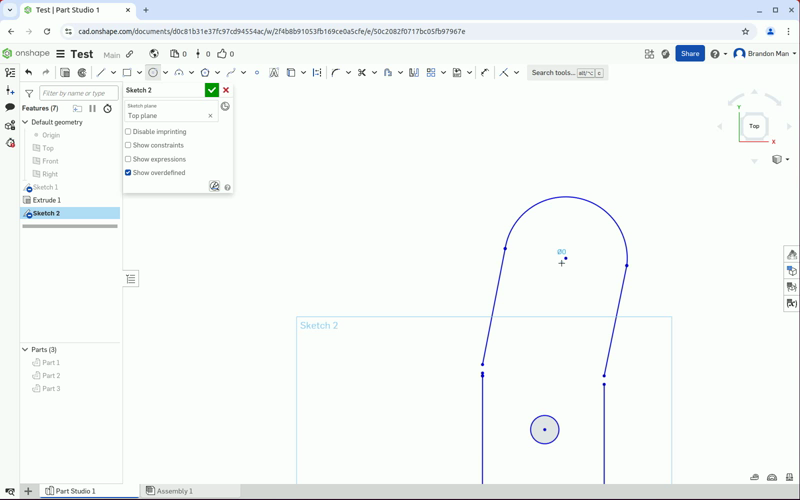
scroll(-6)
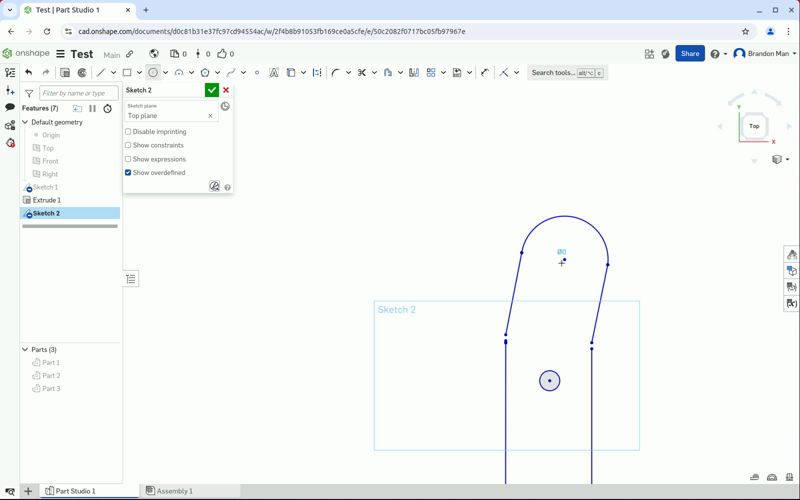
scroll(-6)
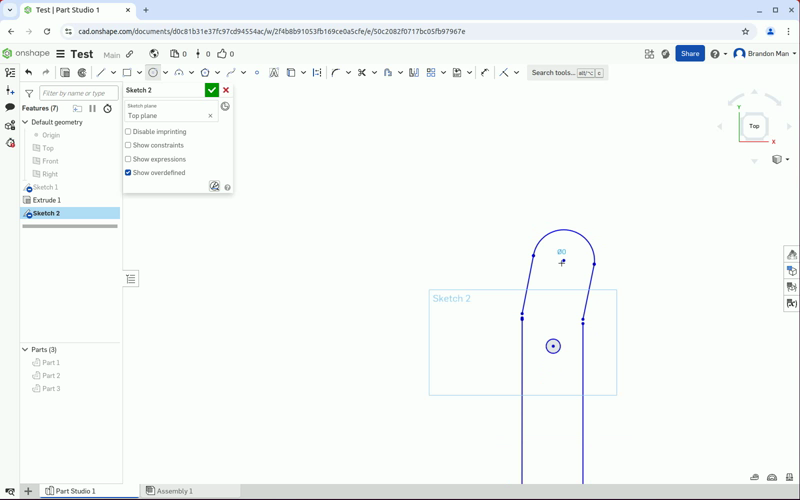
scroll(-6)
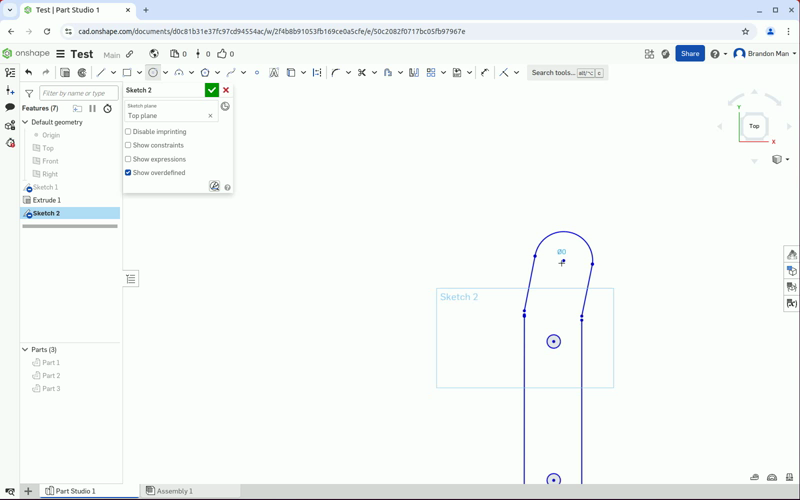
scroll(-6)
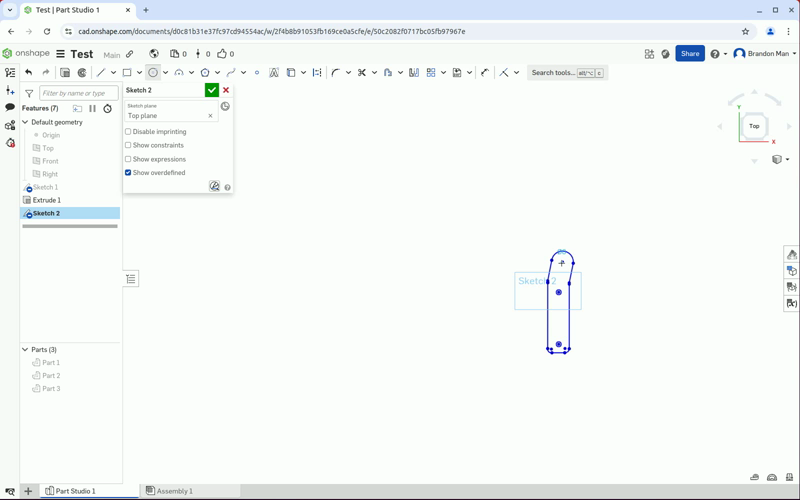
key_up(shift)
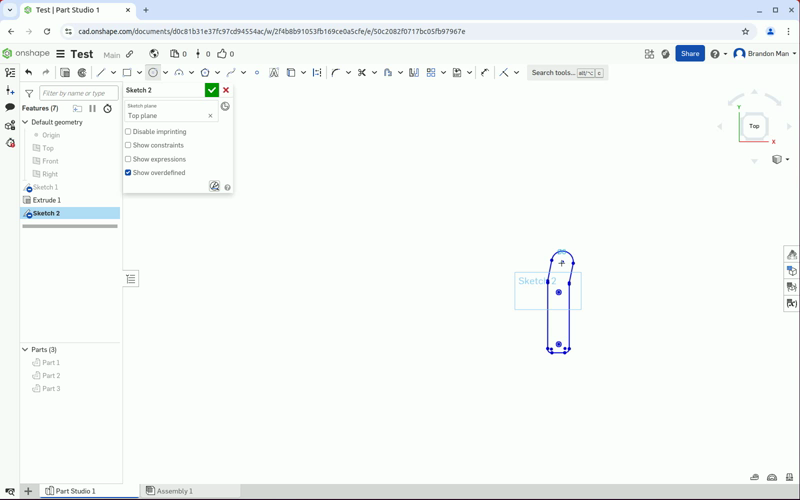
mouse_move(564, 262)
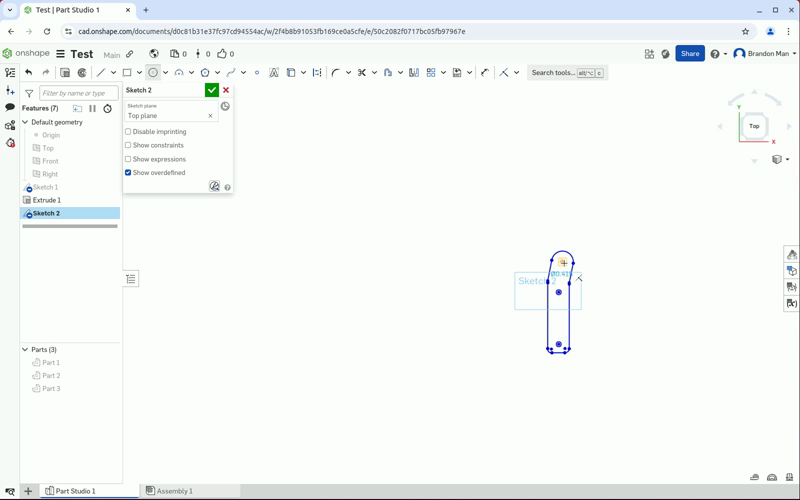
scroll(6)
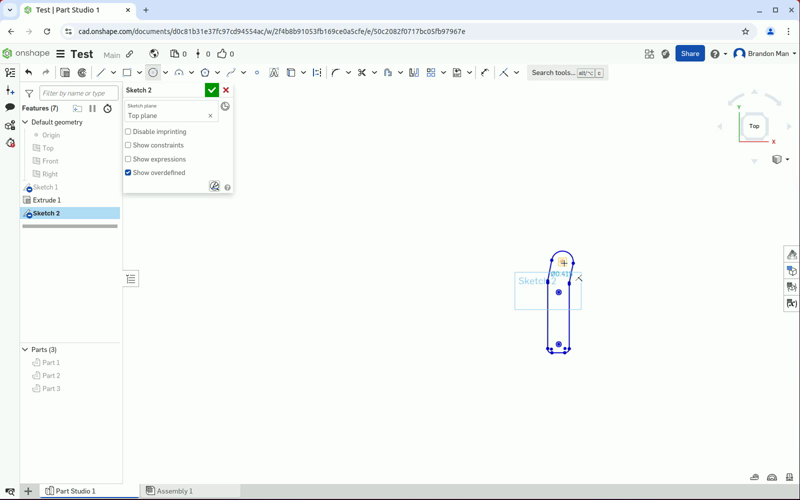
scroll(6)
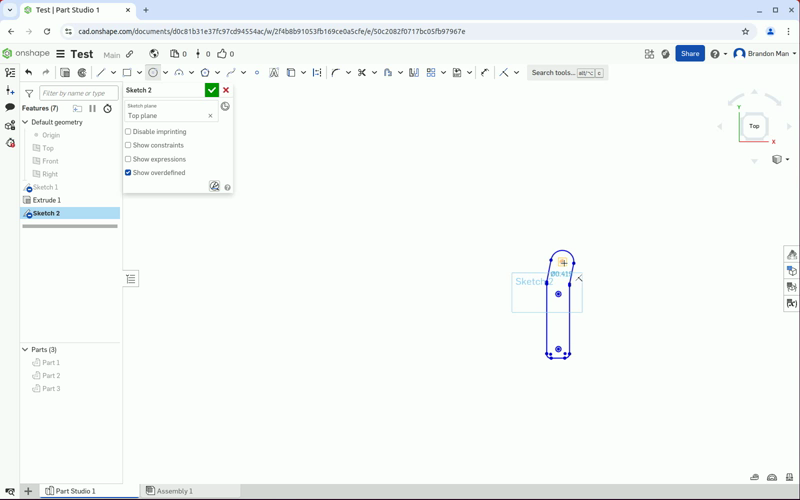
scroll(6)
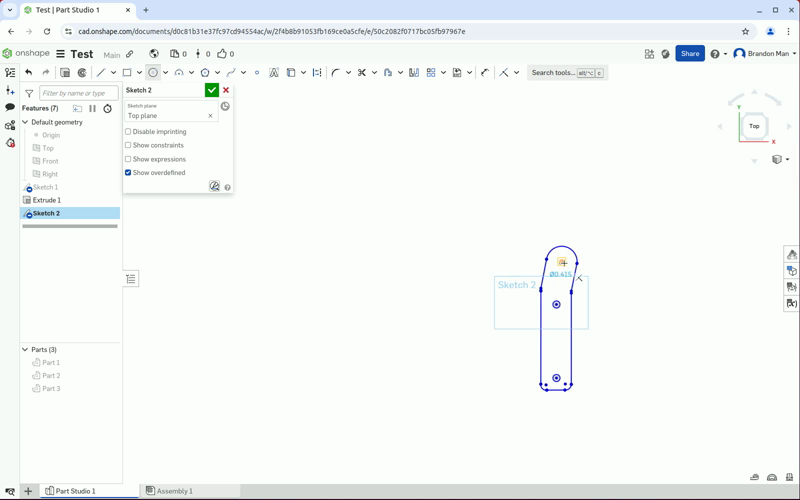
scroll(6)
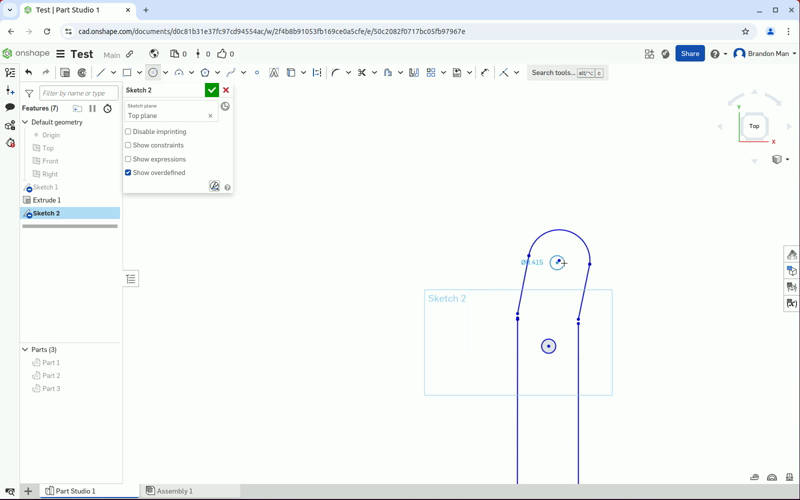
scroll(6)
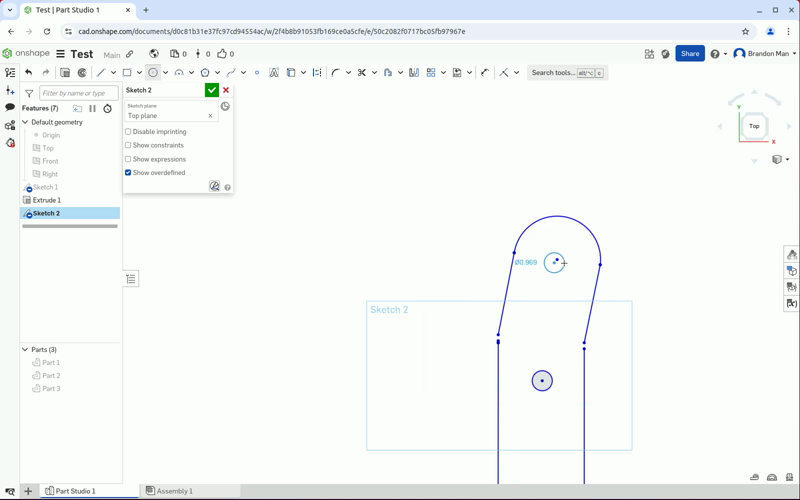
scroll(6)
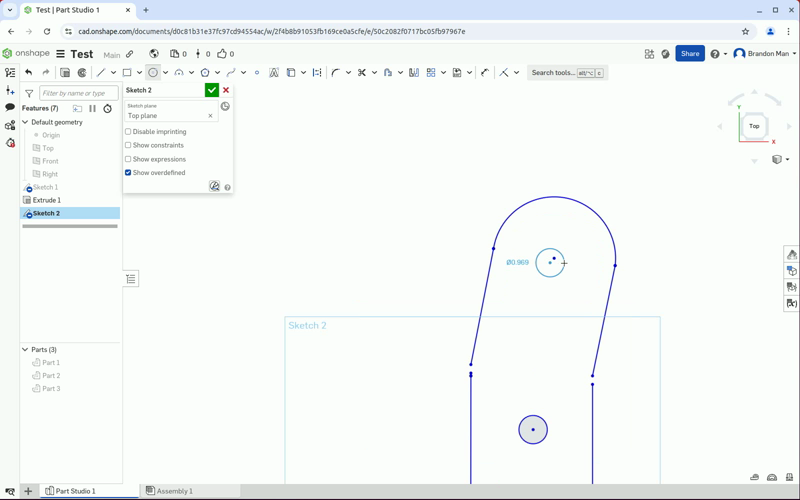
scroll(6)
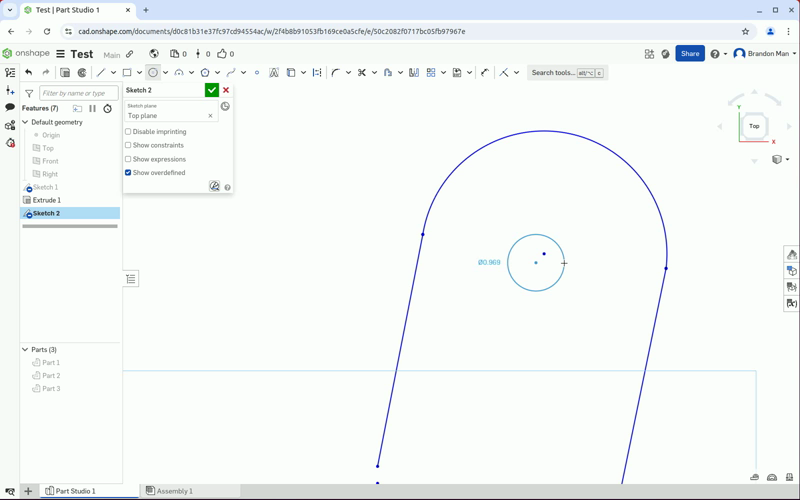
click(564, 262)
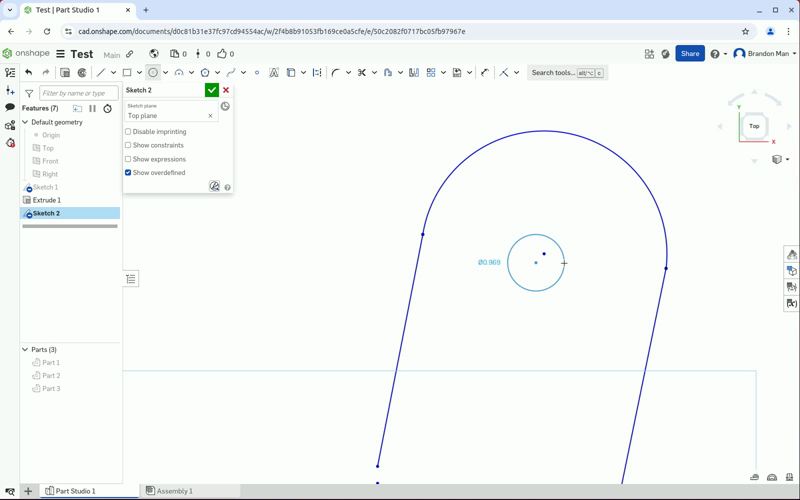
scroll(-6)
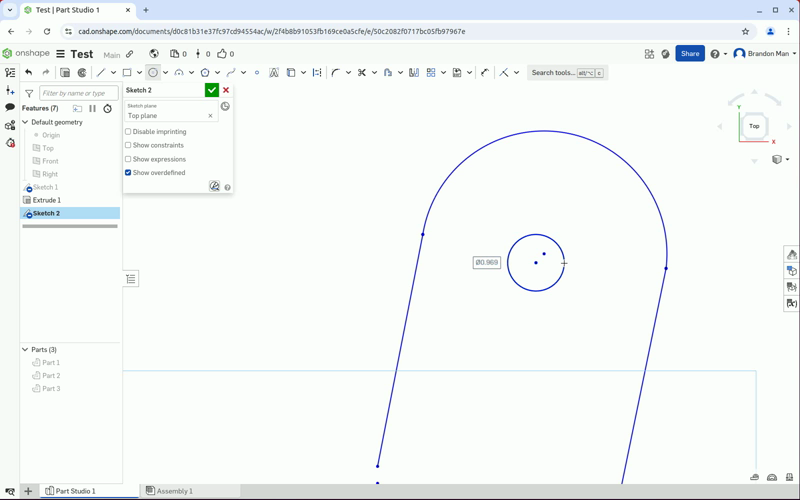
scroll(-6)
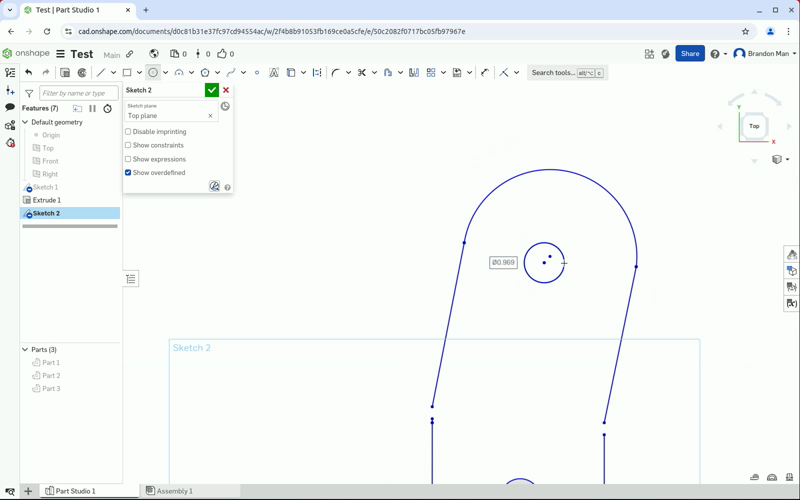
scroll(-6)
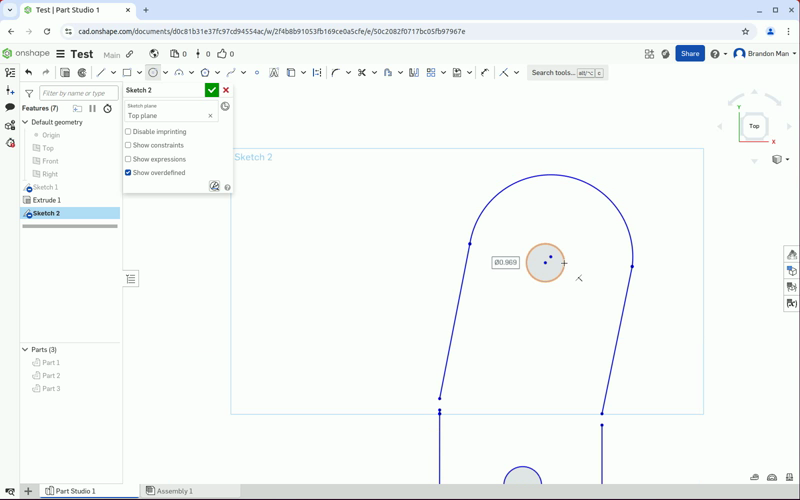
scroll(-6)
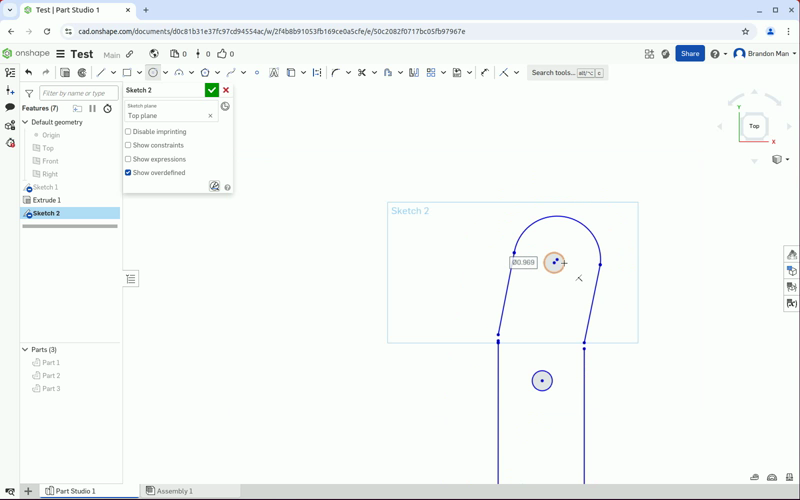
scroll(-6)
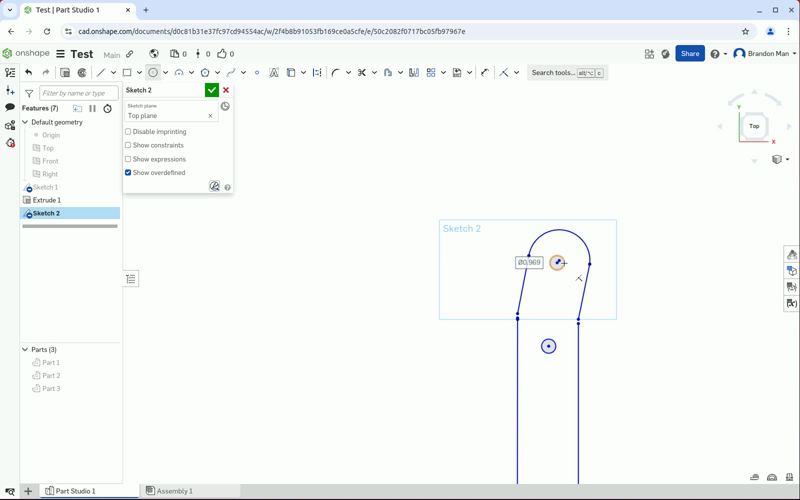
scroll(-6)
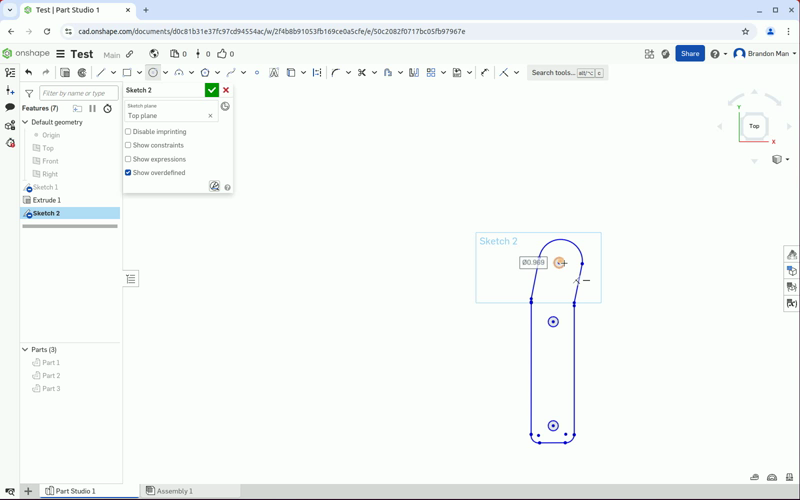
scroll(-6)
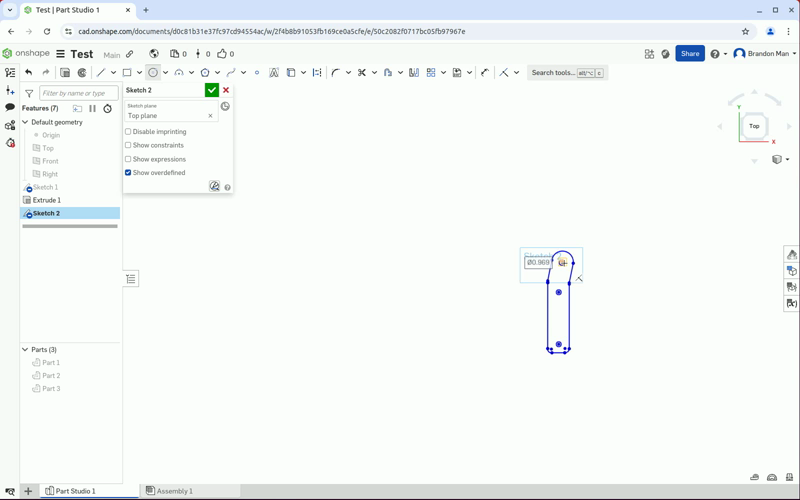
key(esc)
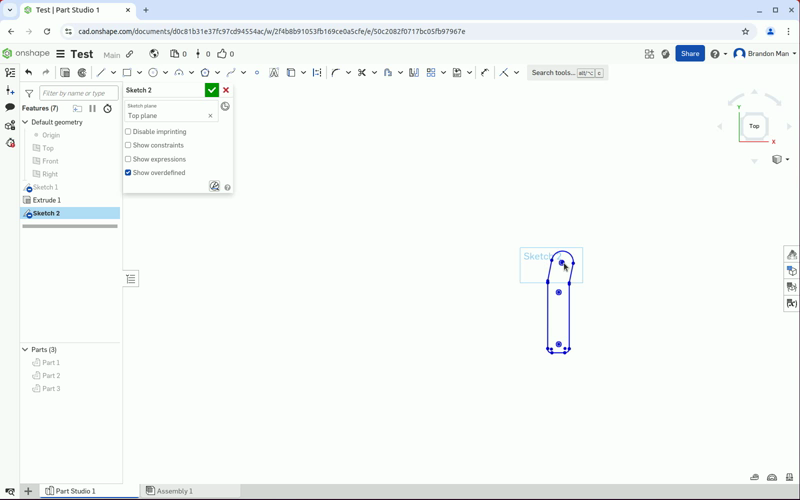
mouse_move(561, 307)
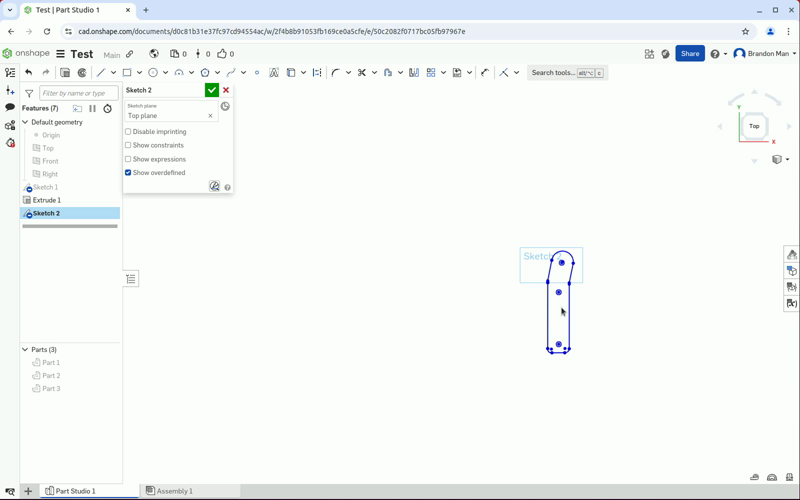
click(561, 307)
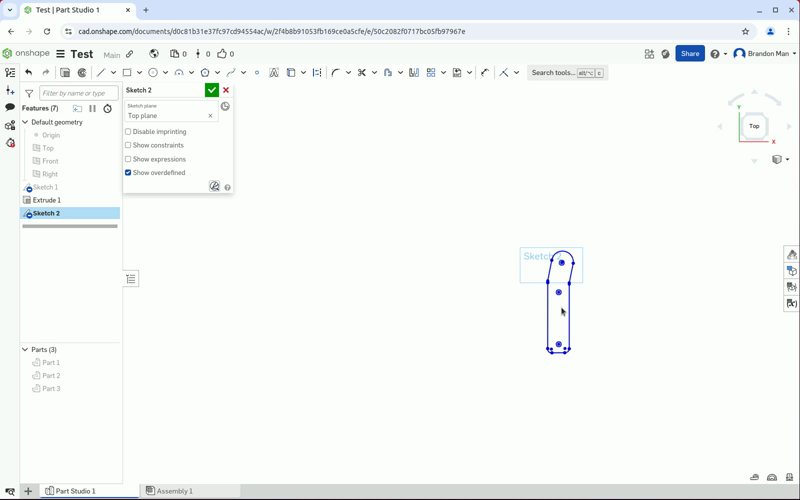
mouse_move(73, 352)
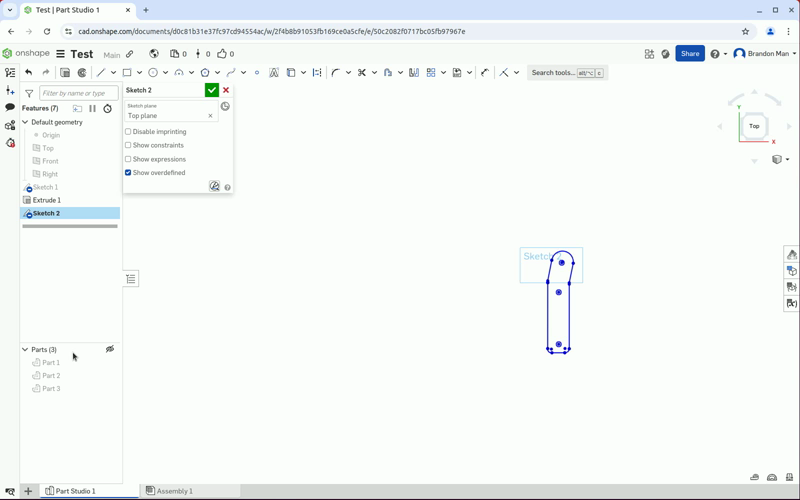
key(shift+y)
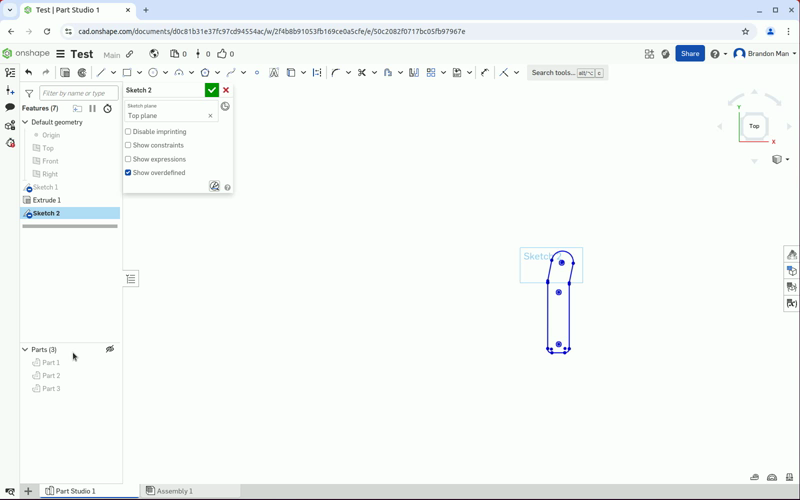
key(shift+e)
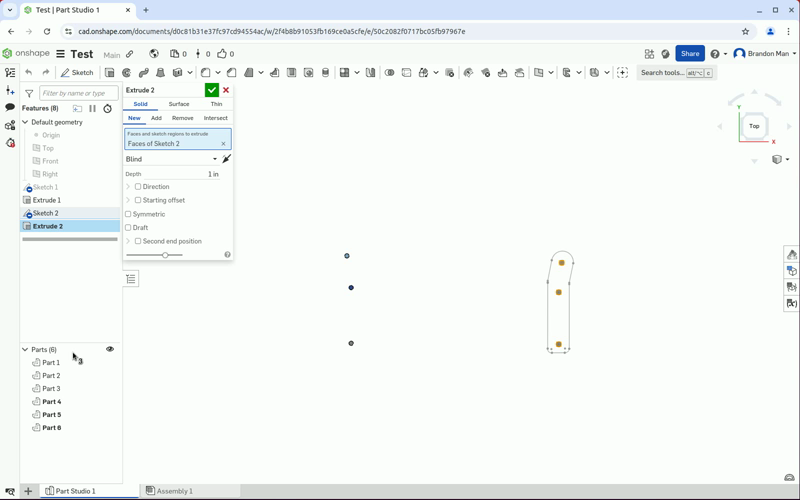
mouse_move(143, 106)
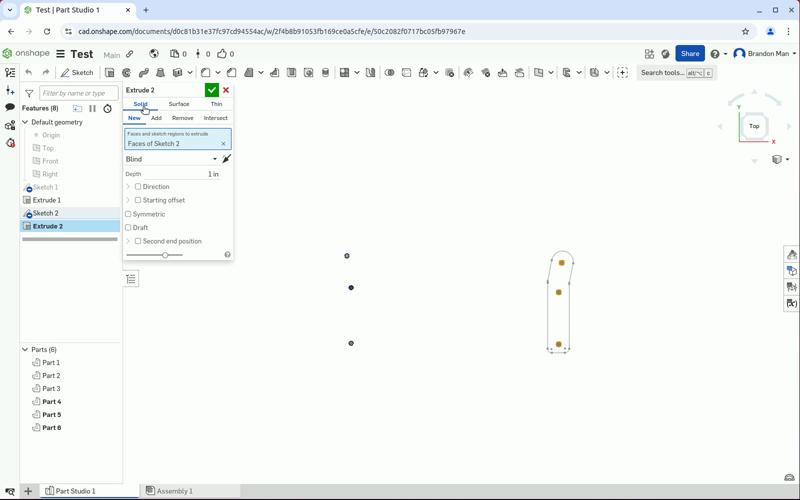
click(143, 106)
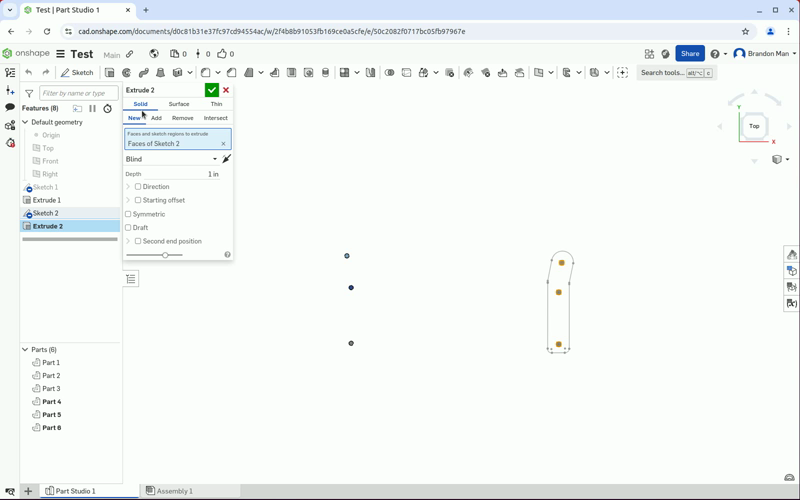
mouse_move(137, 120)
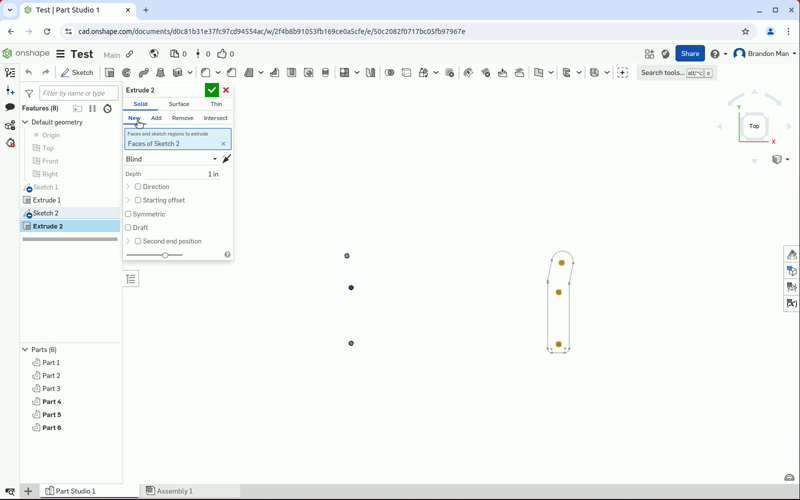
click(137, 120)
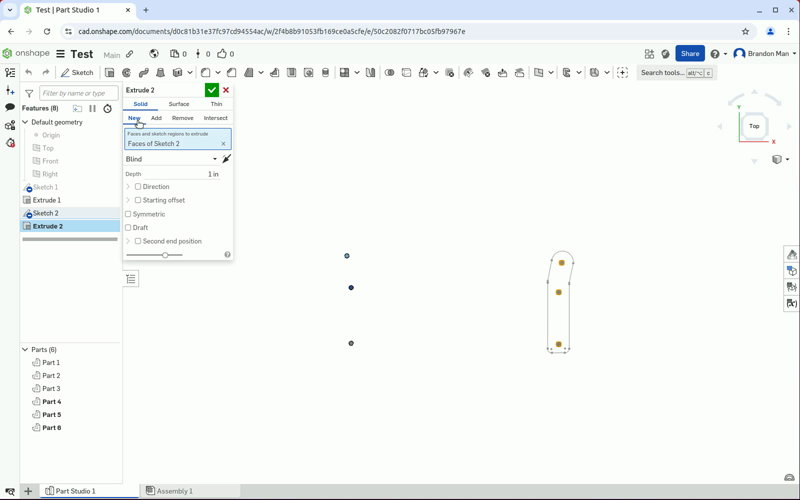
key(tab, 4)
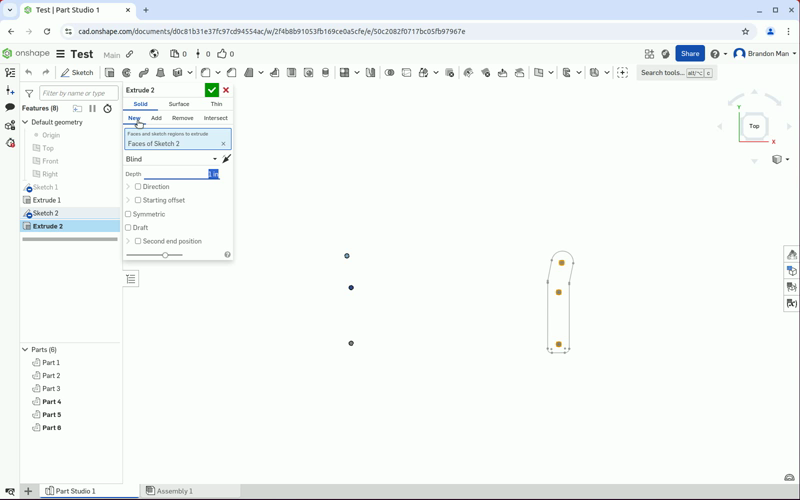
text(0.963)
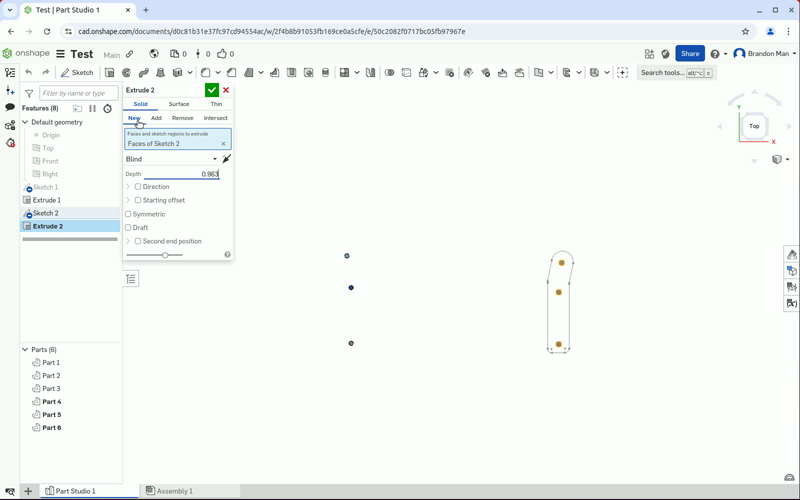
key(enter)
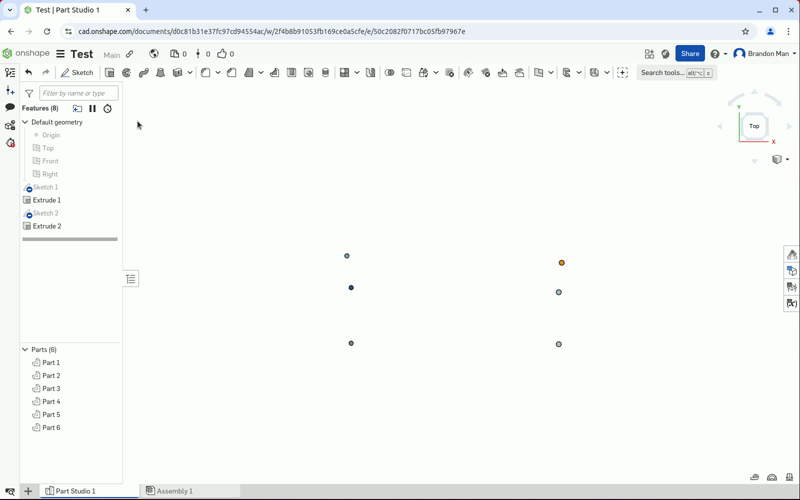
key(shift+h)
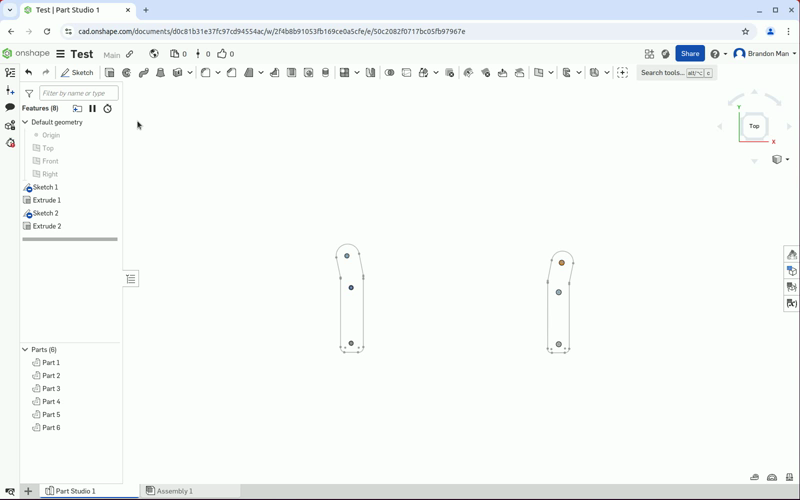
key(shift+h)
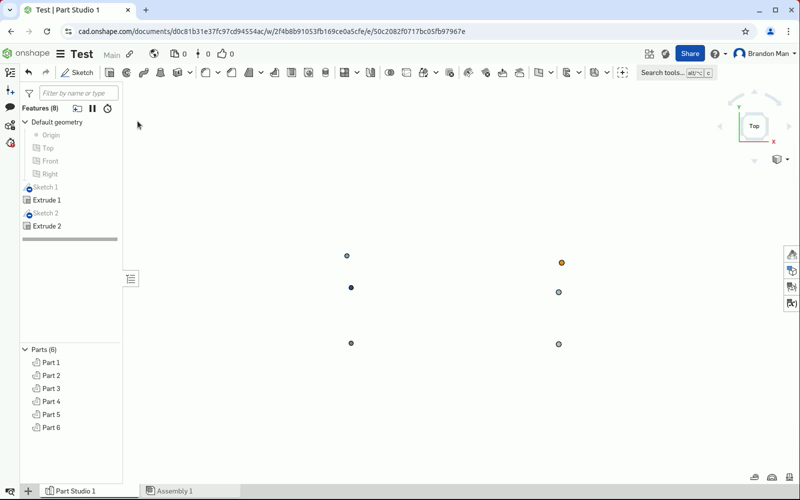
mouse_move(73, 189)
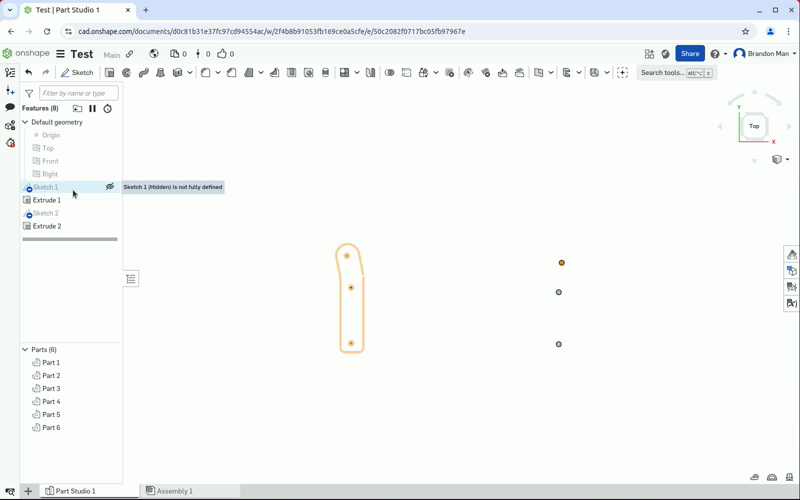
click(73, 189)
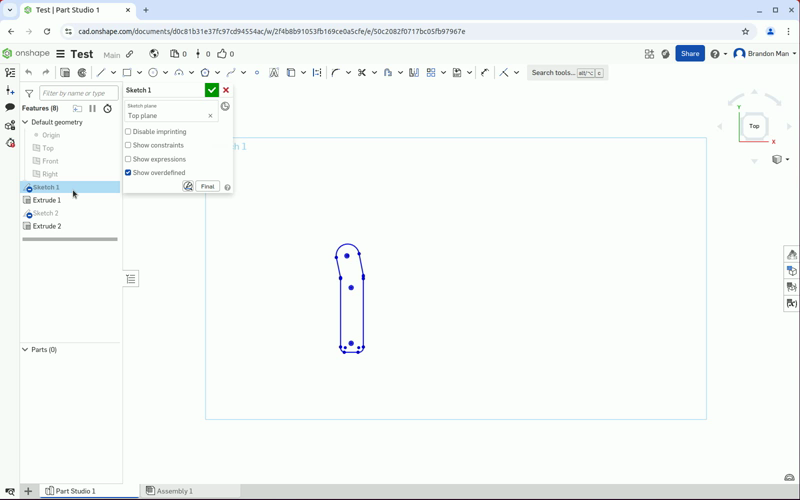
mouse_move(229, 92)
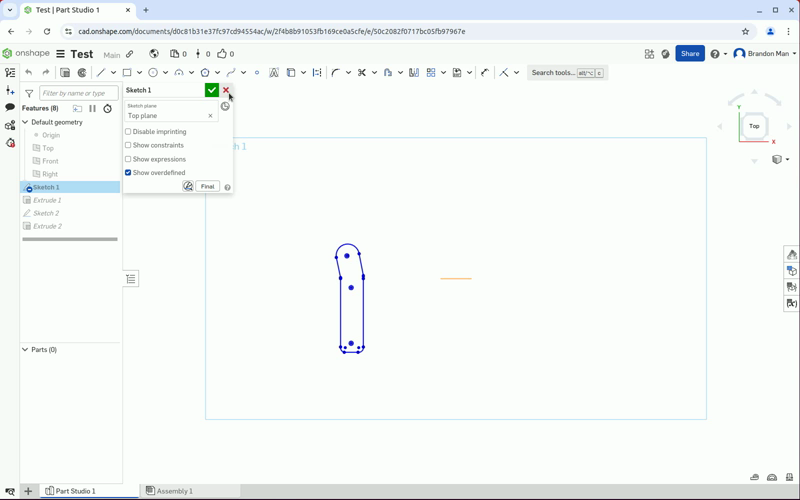
click(229, 92)
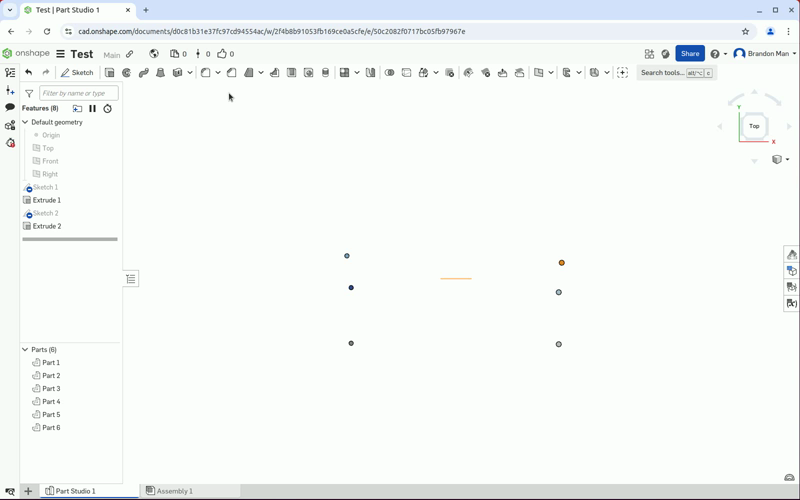
mouse_move(541, 75)
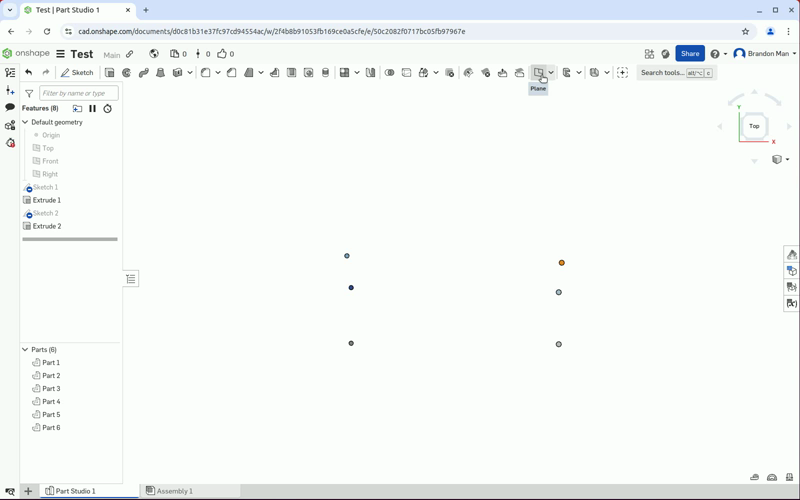
click(541, 75)
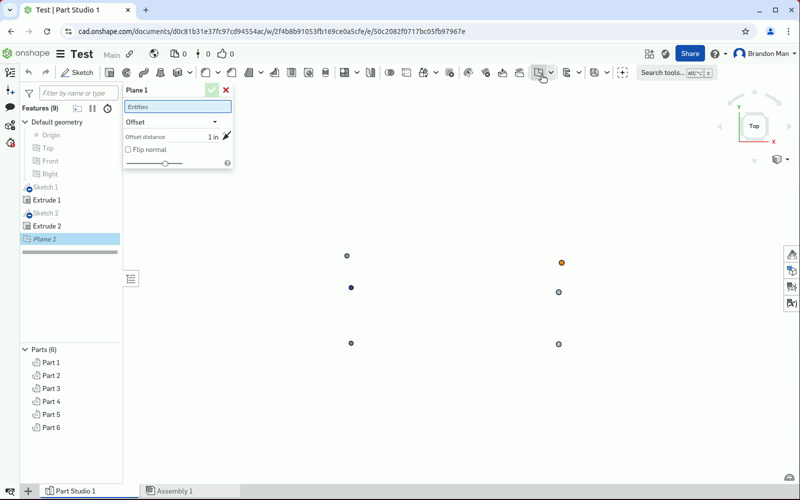
mouse_move(73, 150)
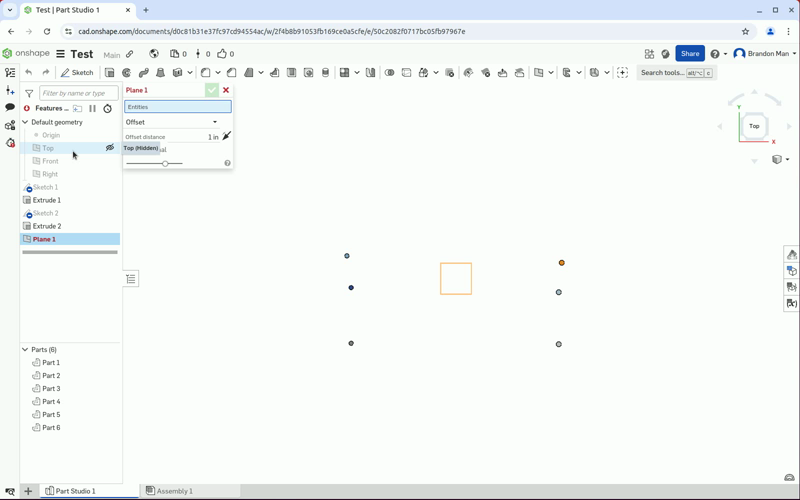
click(73, 150)
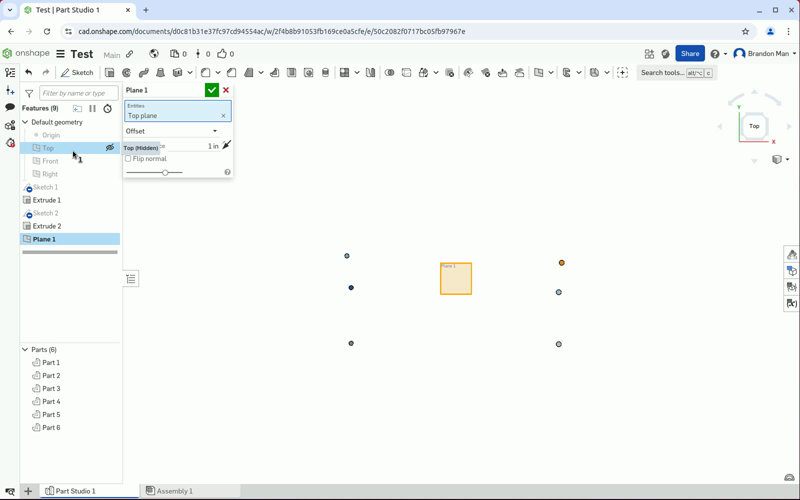
key(tab, 2)
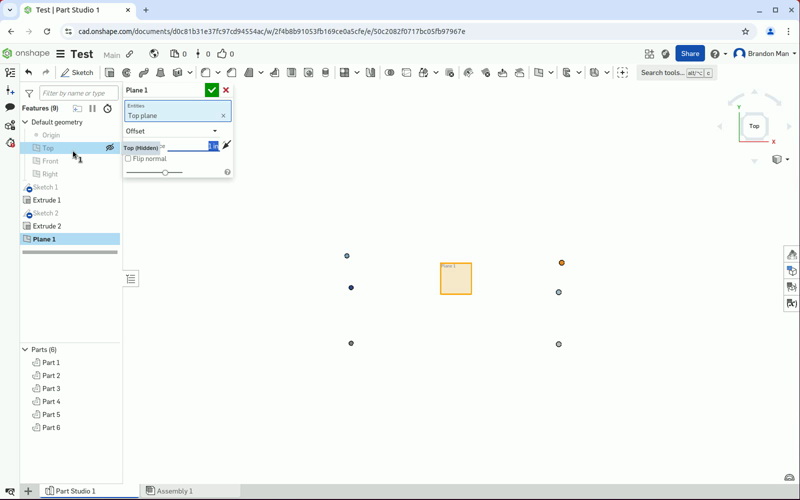
text(0.955)
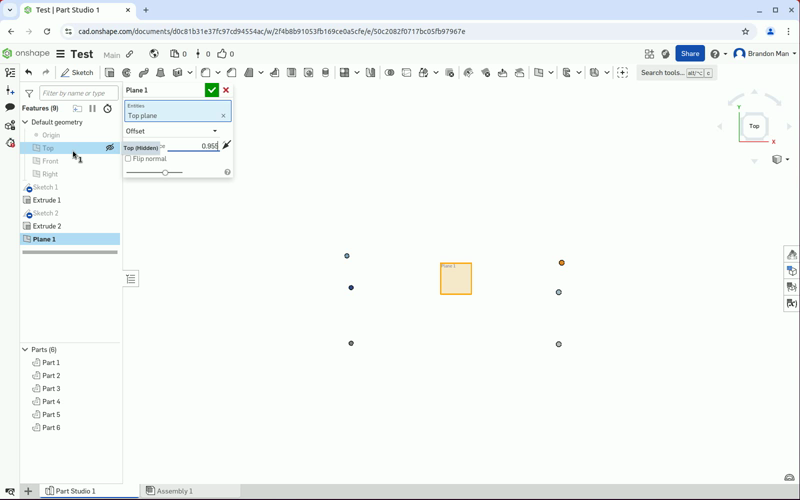
key(enter, 2)
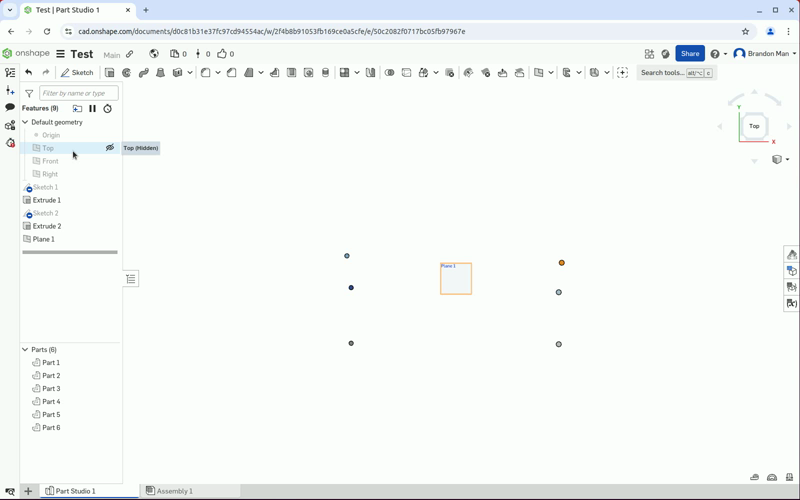
key(shift+s)
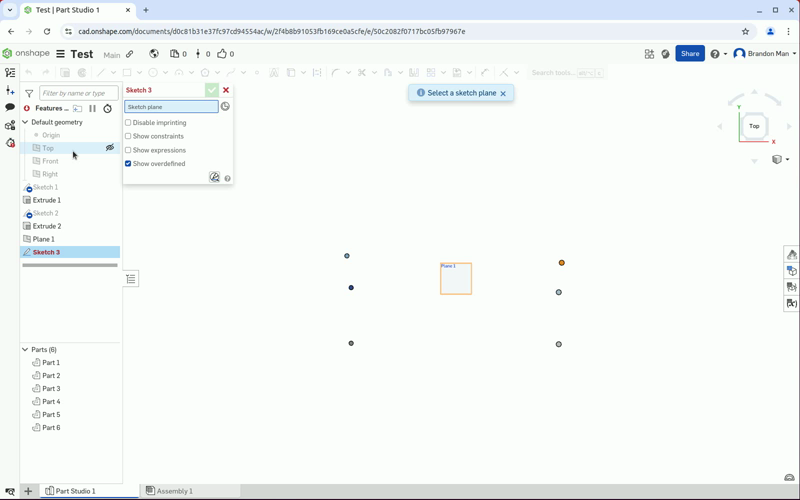
mouse_move(73, 241)
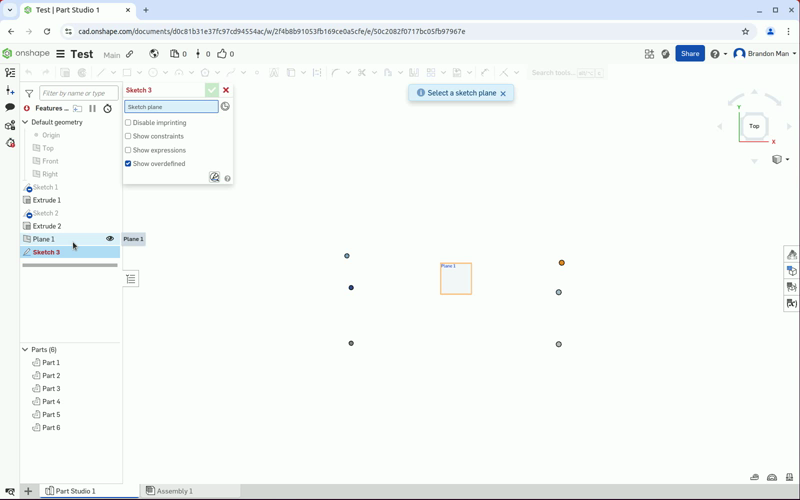
click(73, 241)
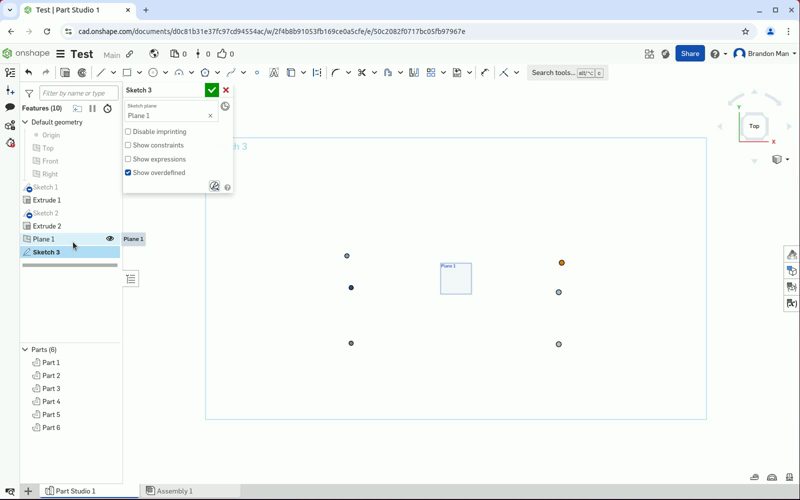
mouse_move(73, 352)
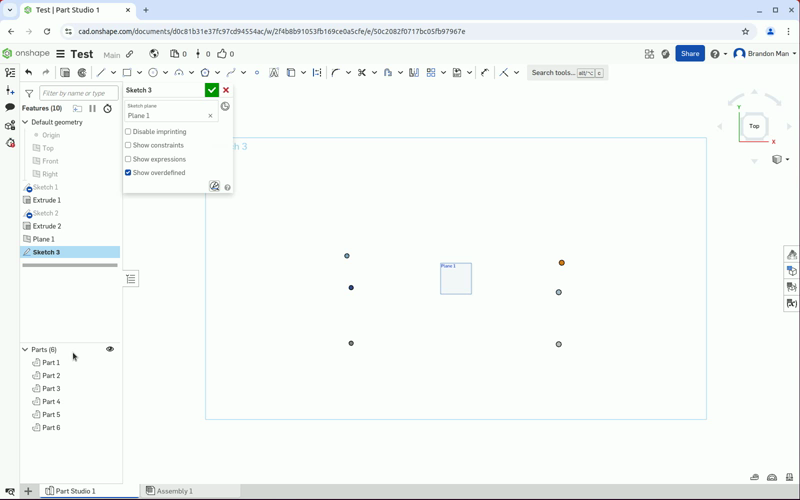
key(y)
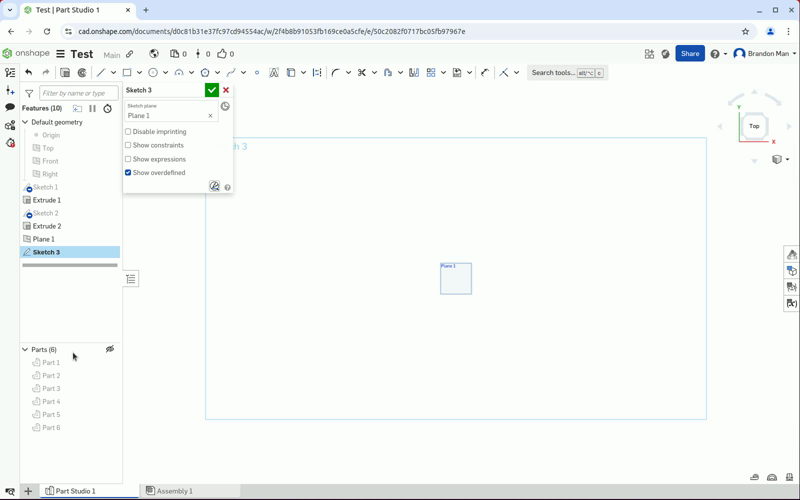
key(c)
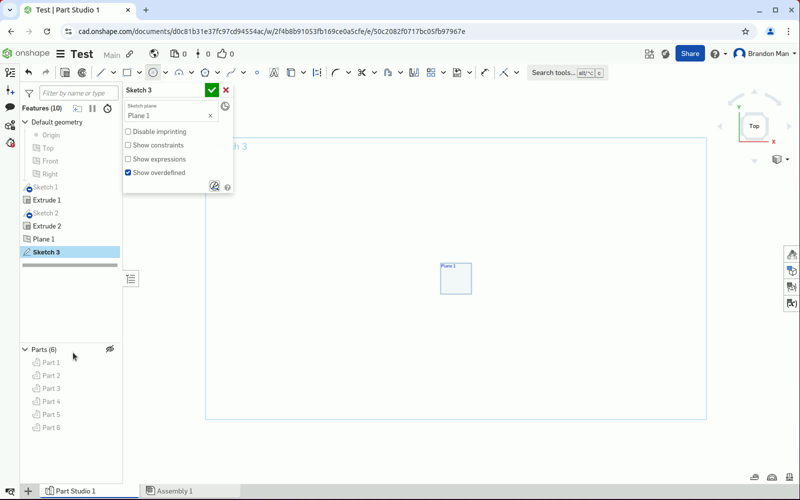
key_down(shift)
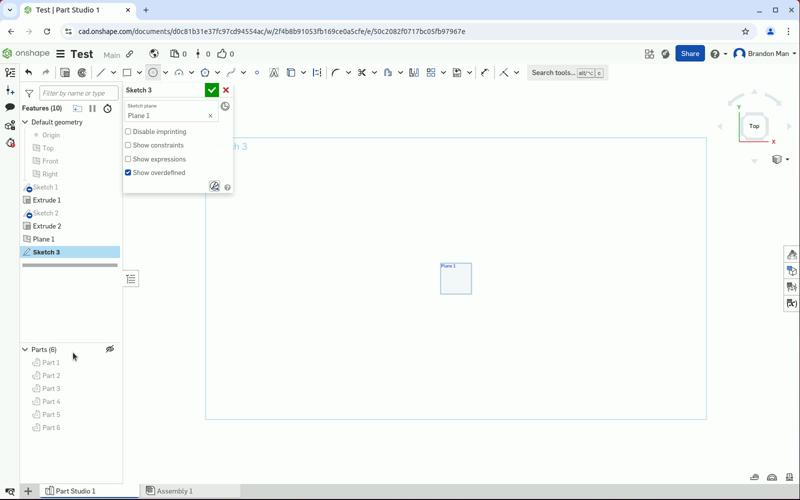
mouse_move(363, 291)
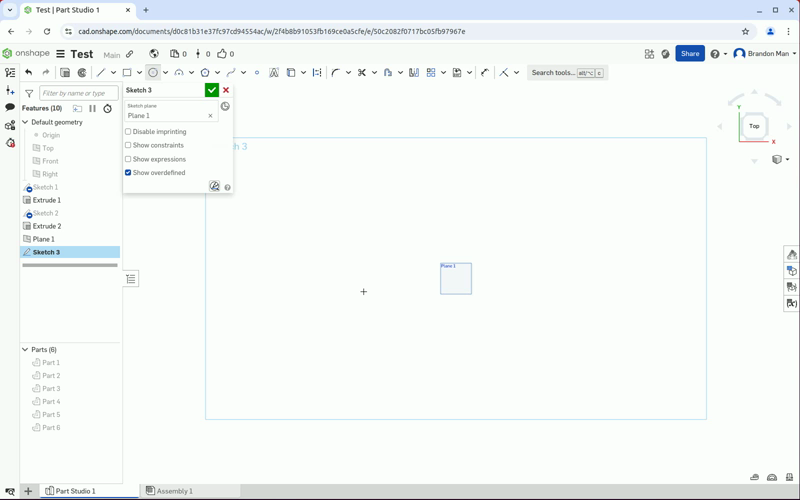
click(363, 291)
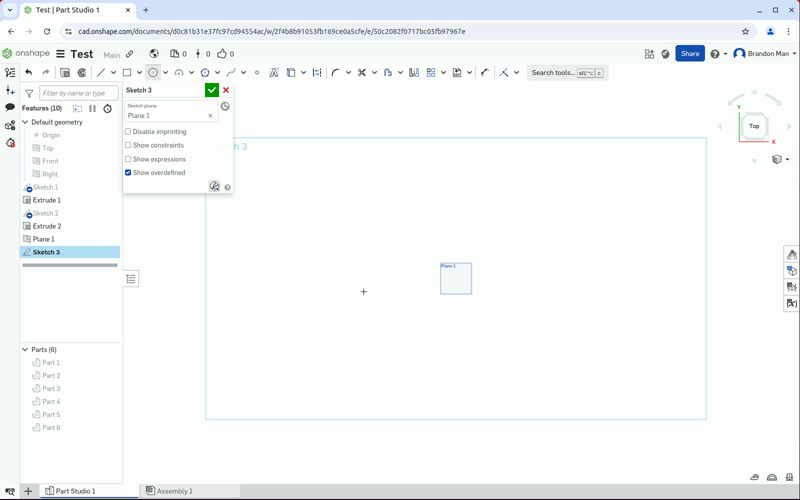
key_up(shift)
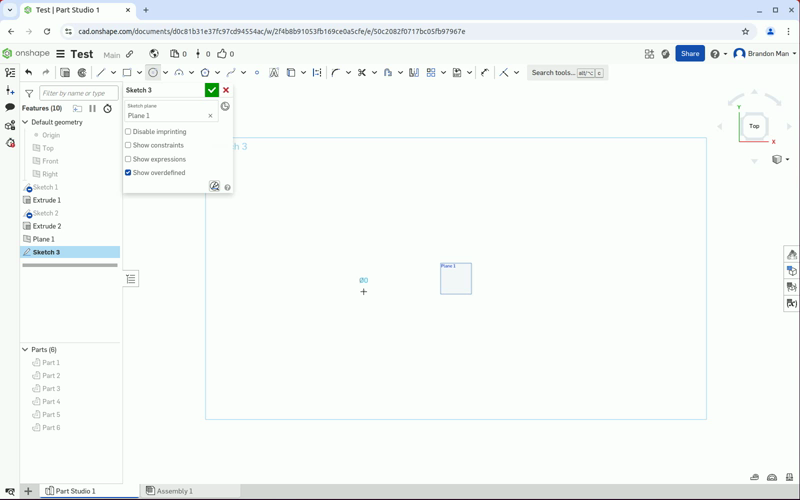
mouse_move(368, 291)
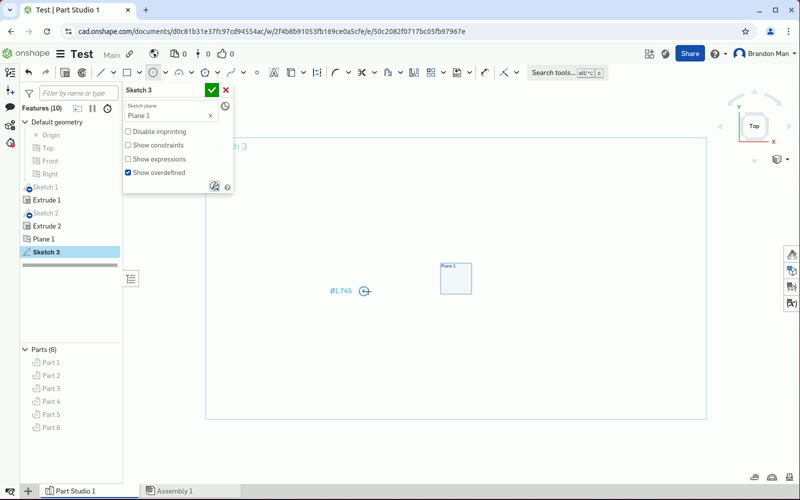
click(368, 291)
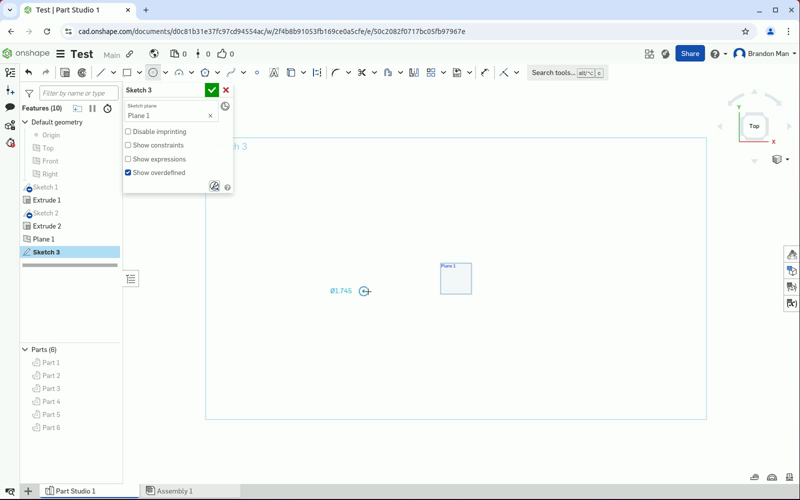
key(esc)
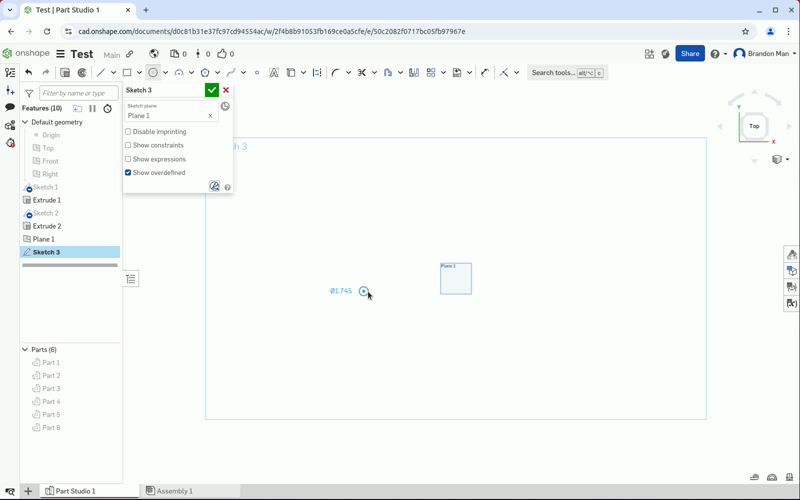
key(c)
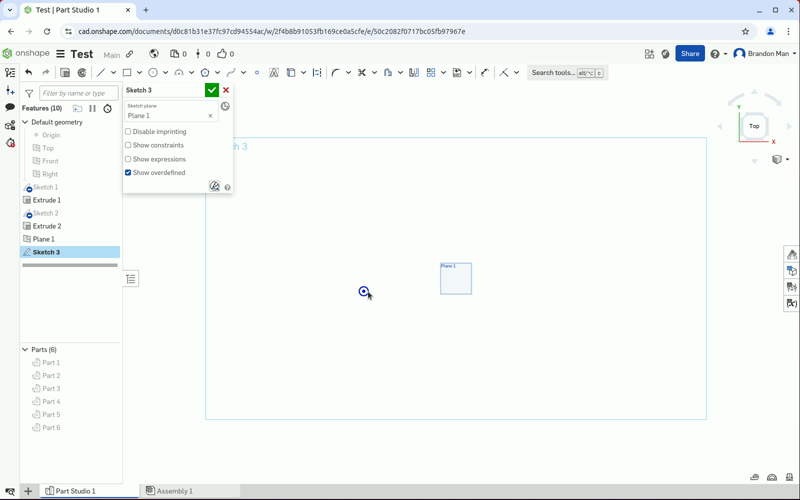
key_down(shift)
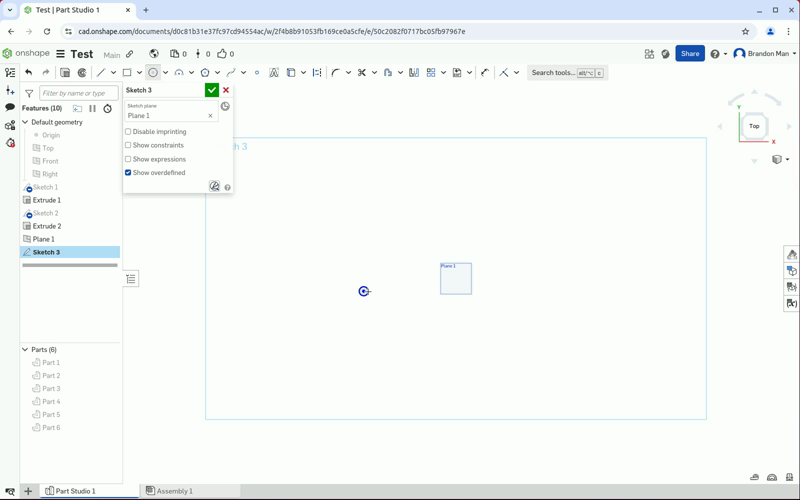
mouse_move(363, 291)
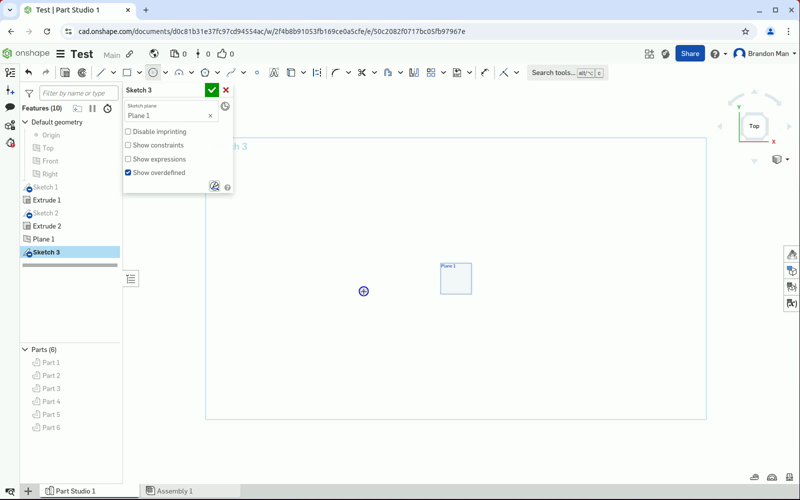
click(363, 291)
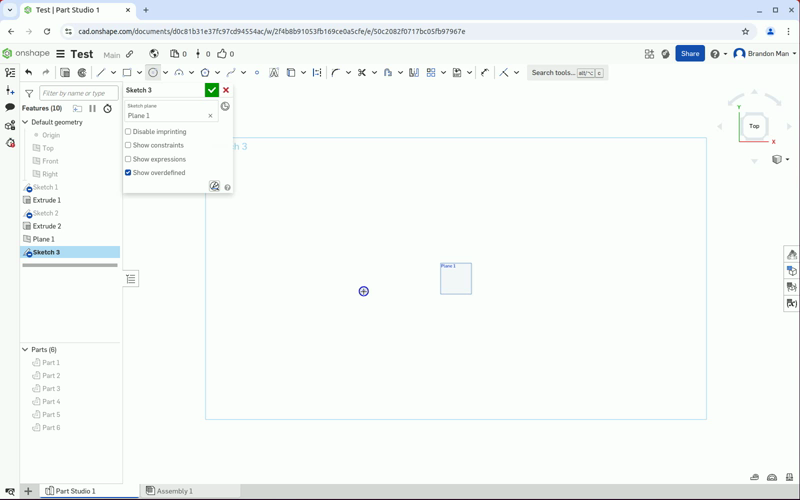
key_up(shift)
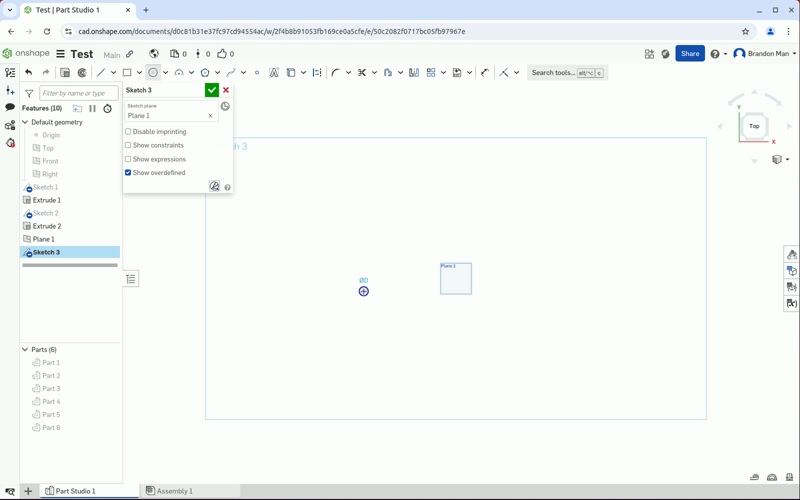
mouse_move(366, 291)
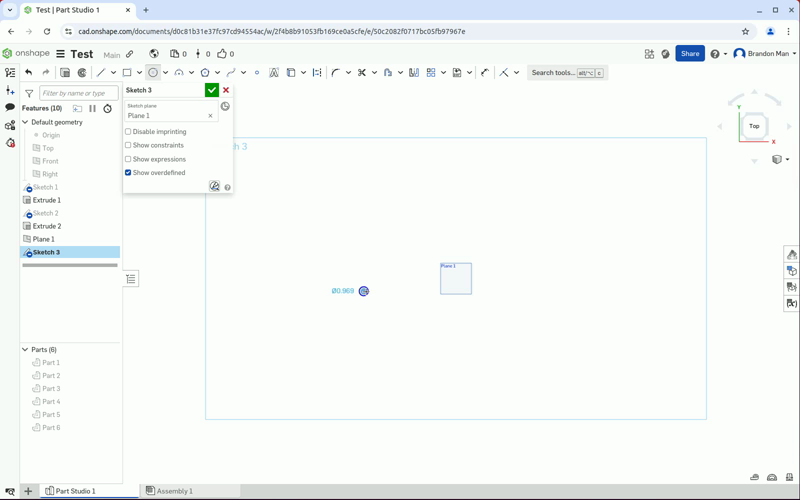
scroll(6)
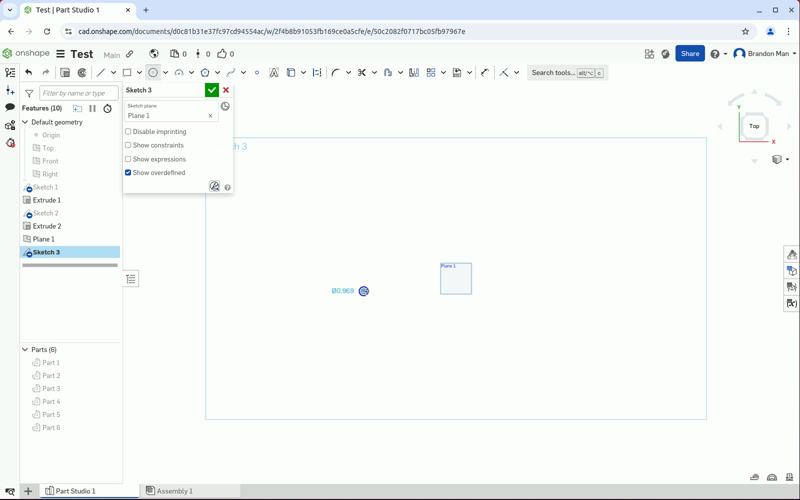
scroll(6)
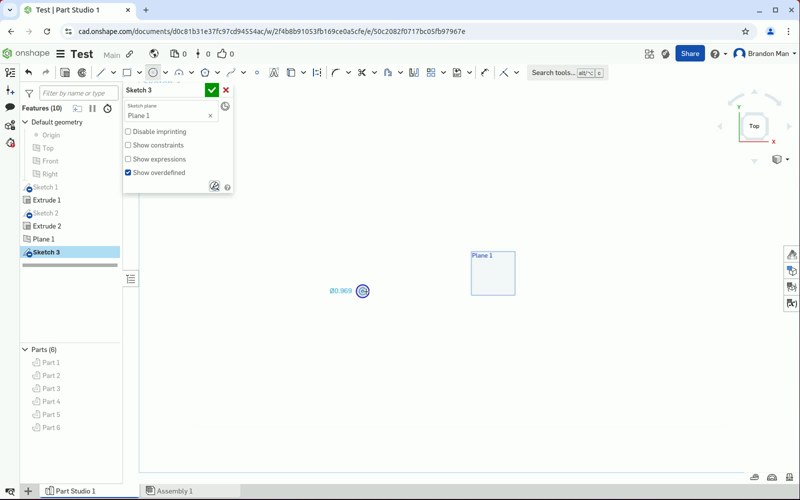
scroll(6)
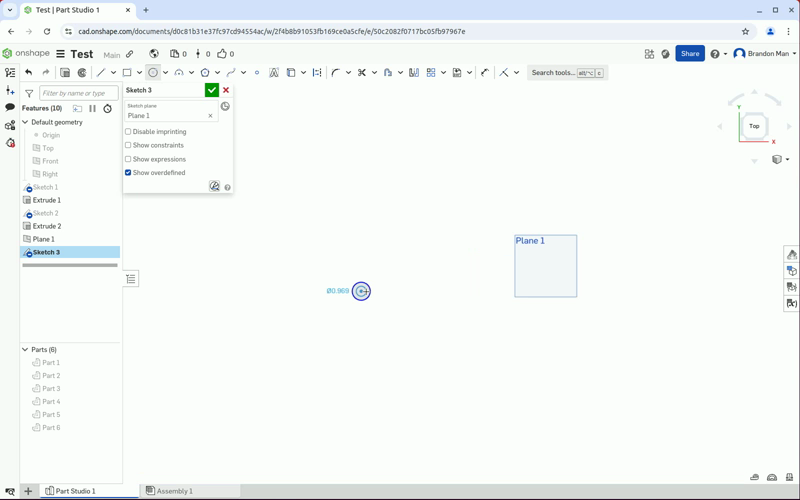
scroll(6)
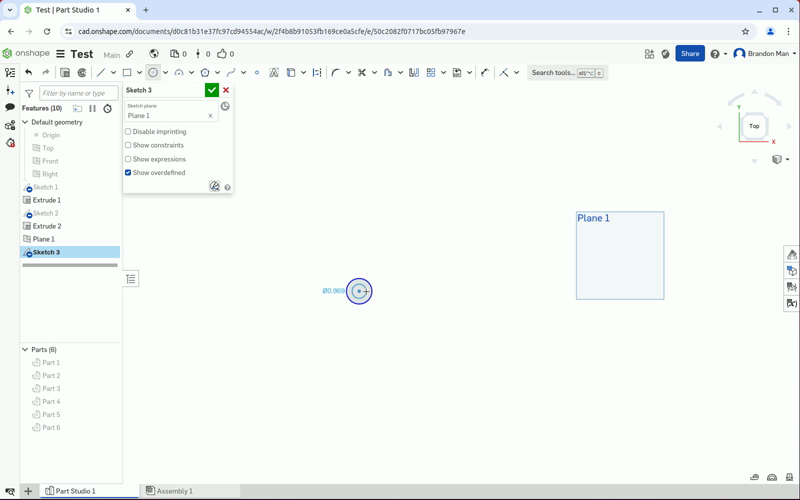
scroll(6)
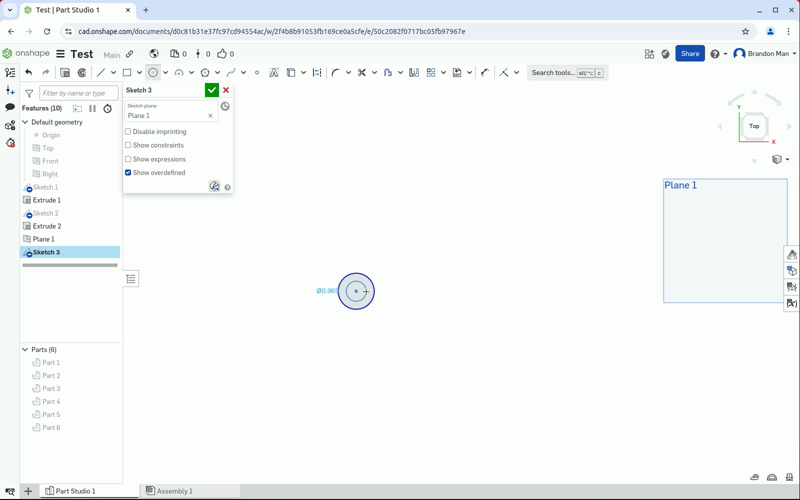
scroll(6)
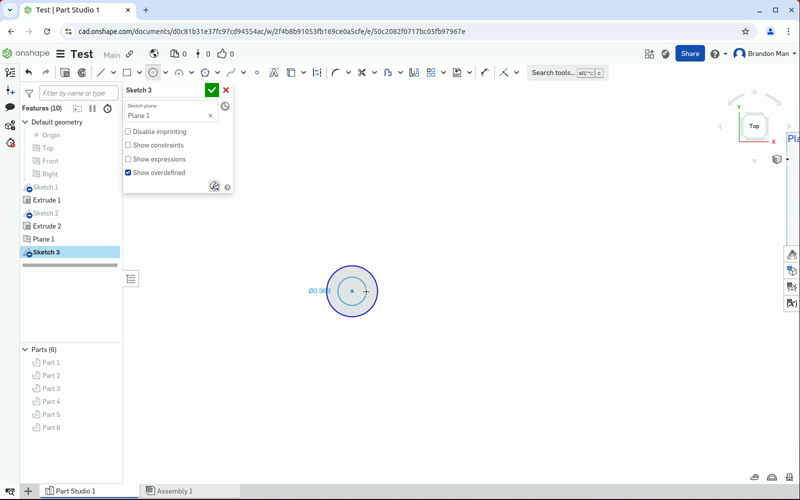
scroll(6)
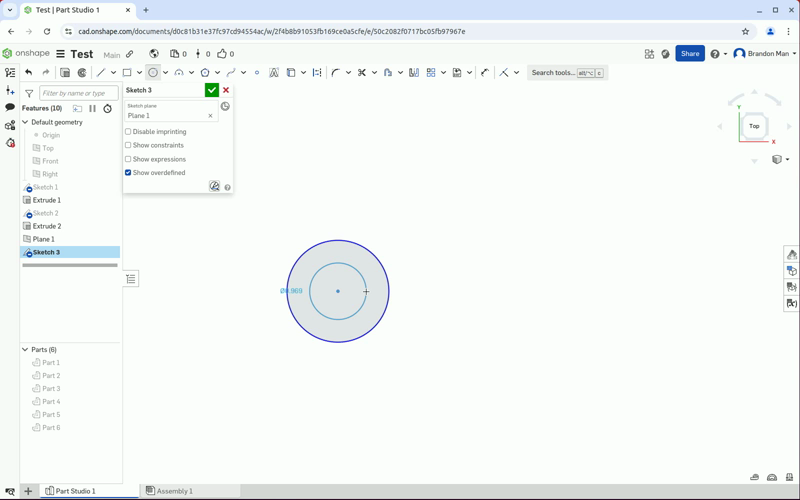
click(366, 291)
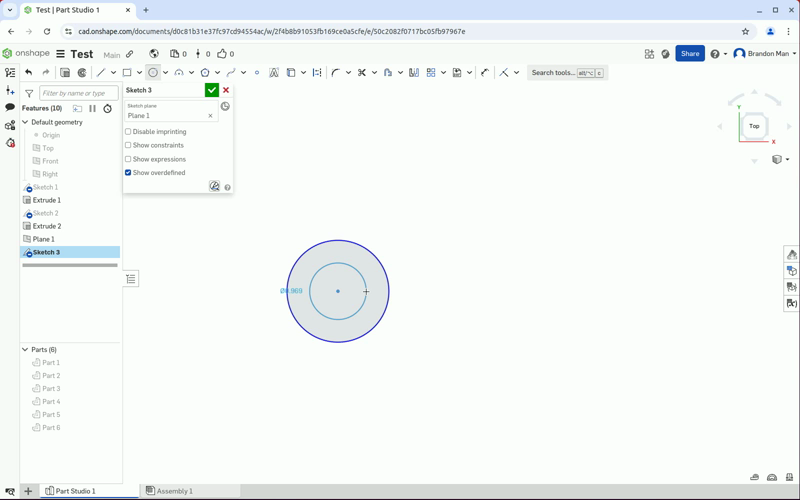
scroll(-6)
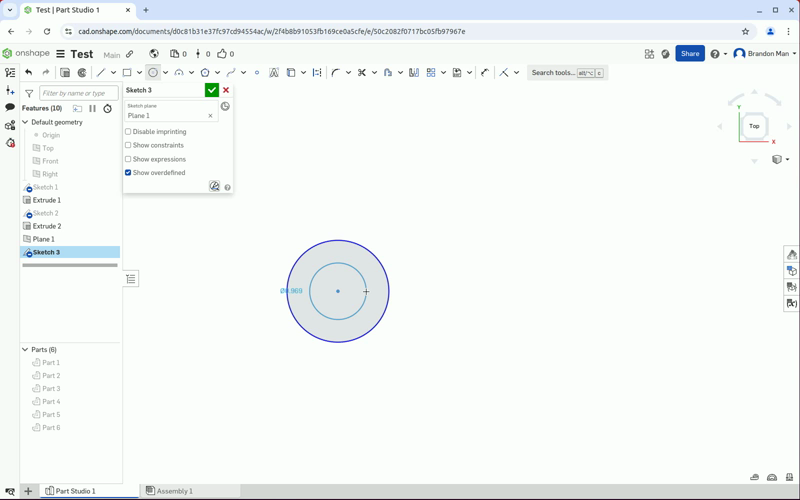
scroll(-6)
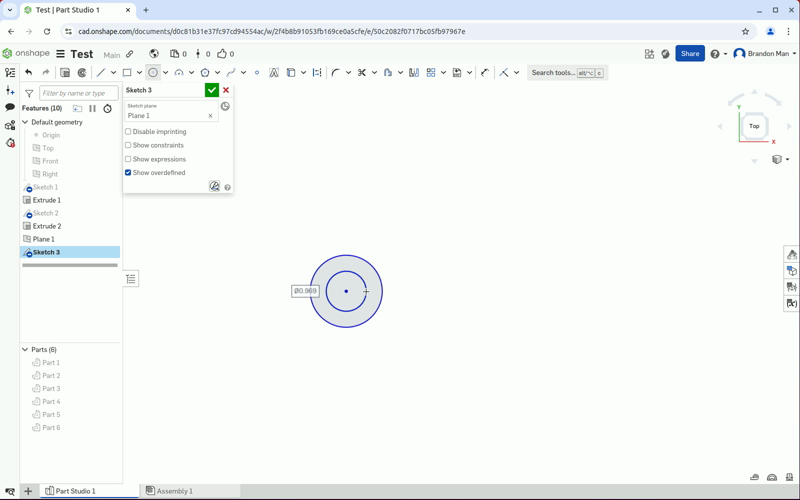
scroll(-6)
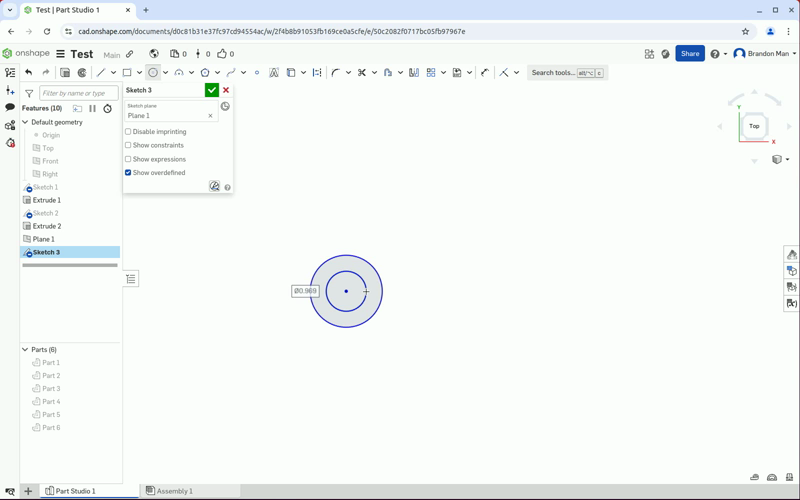
scroll(-6)
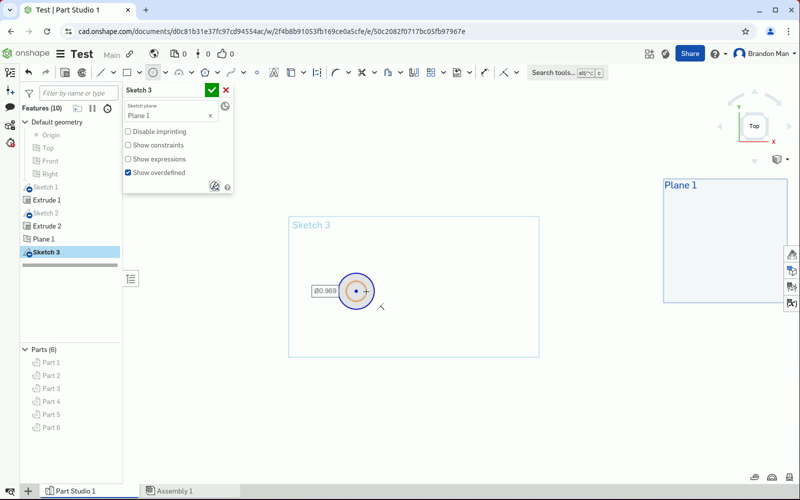
scroll(-6)
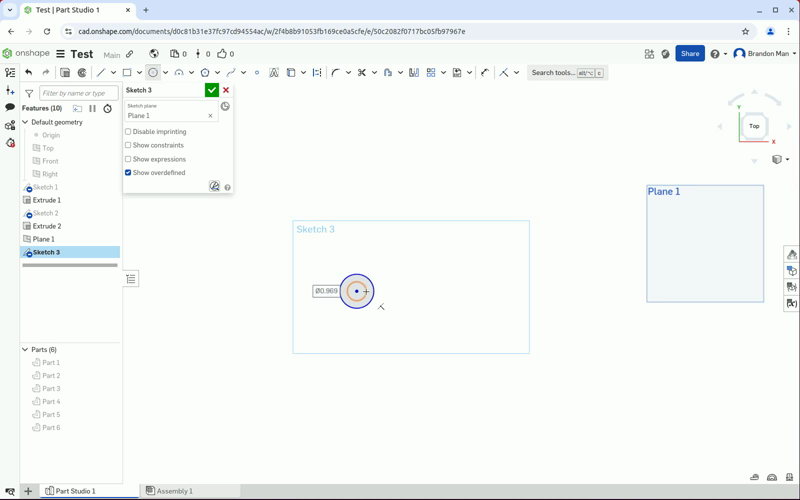
scroll(-6)
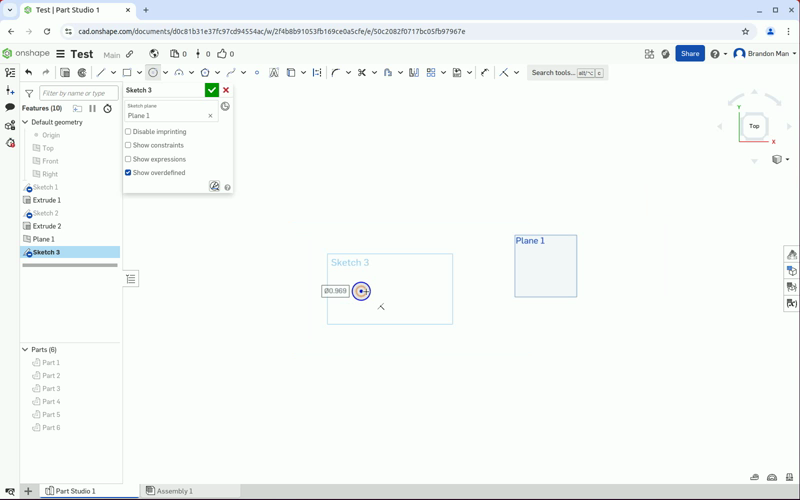
scroll(-6)
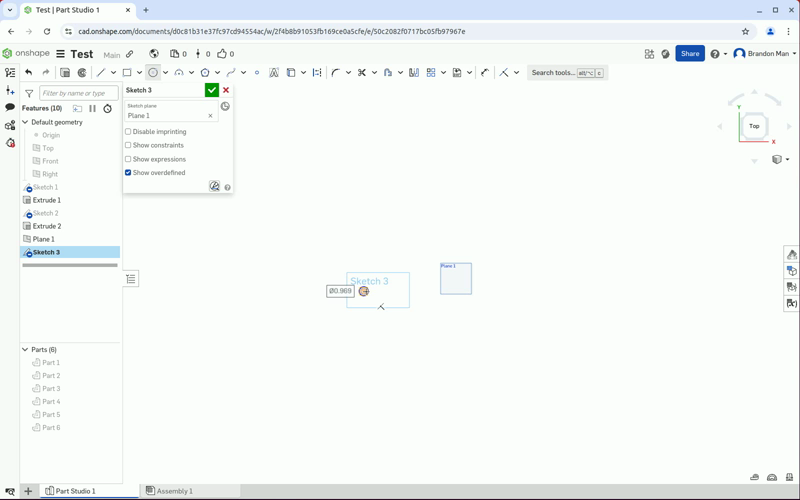
key(esc)
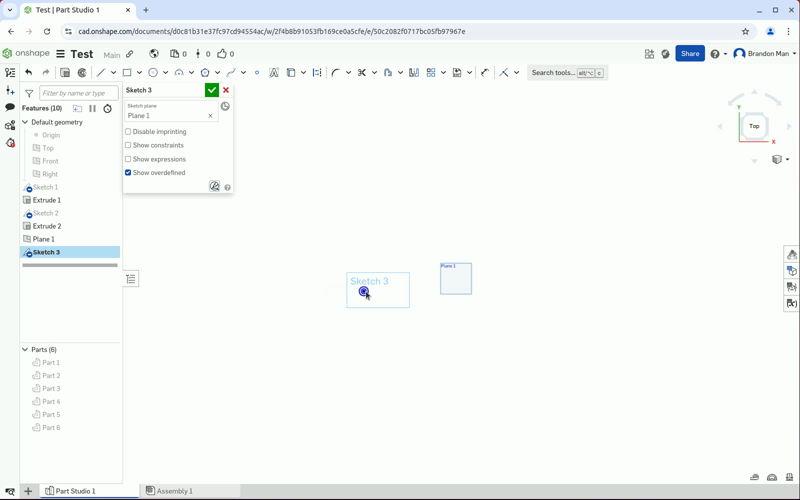
mouse_move(360, 288)
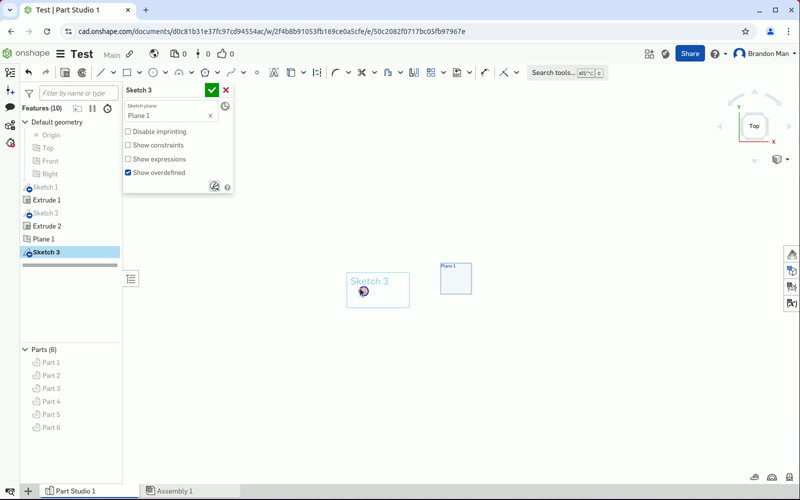
scroll(6)
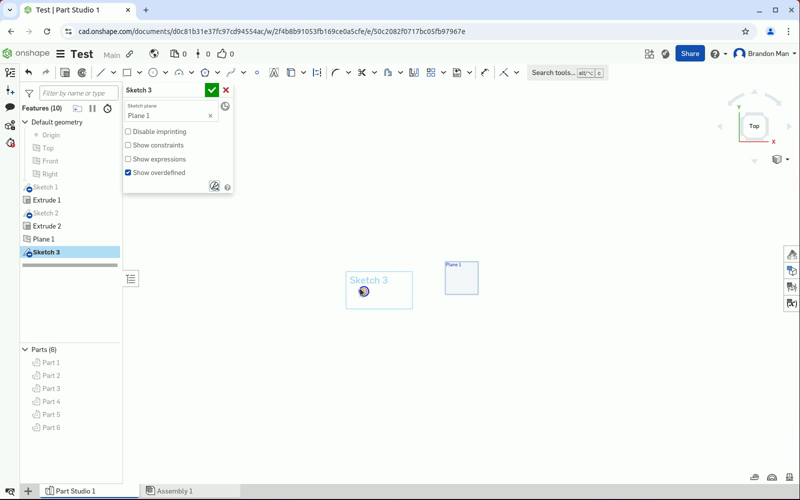
scroll(6)
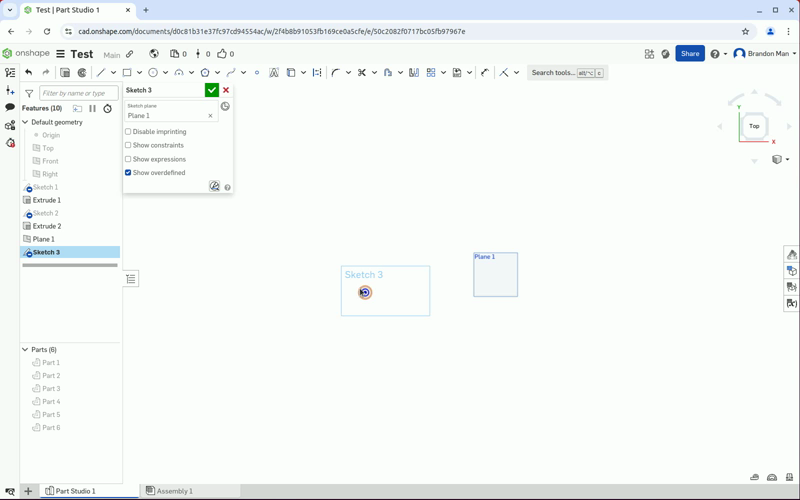
scroll(6)
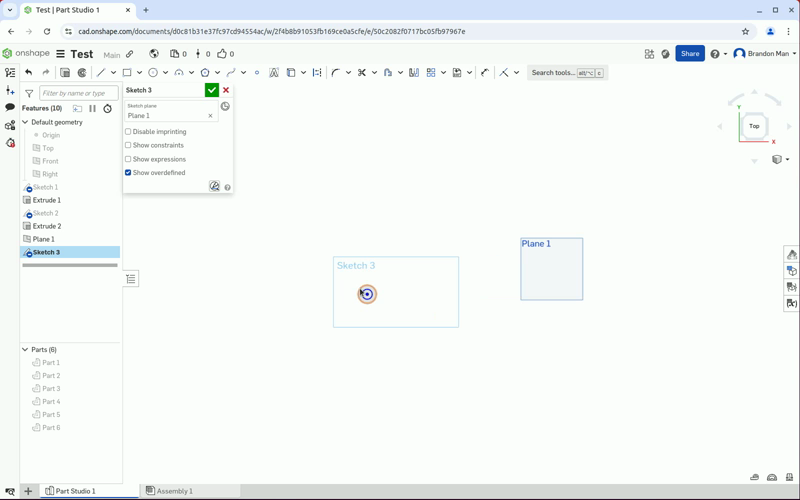
scroll(6)
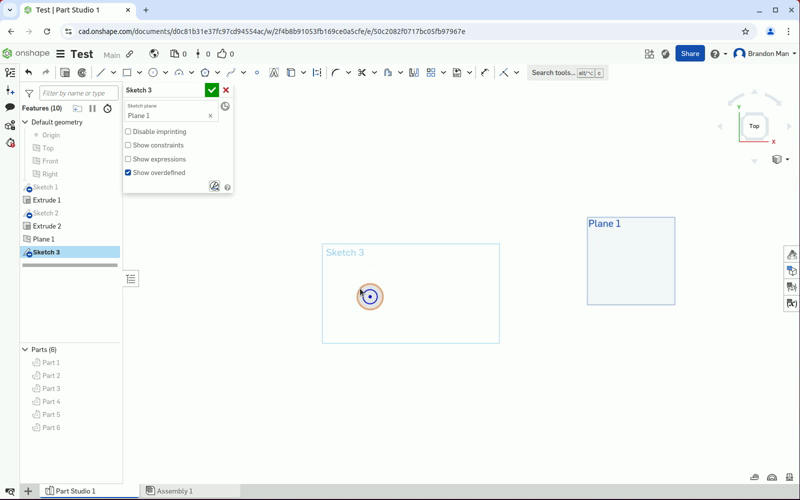
scroll(6)
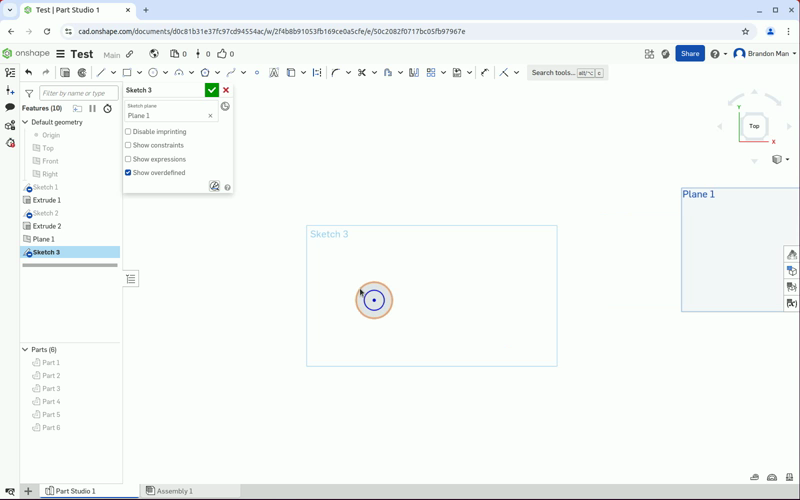
scroll(6)
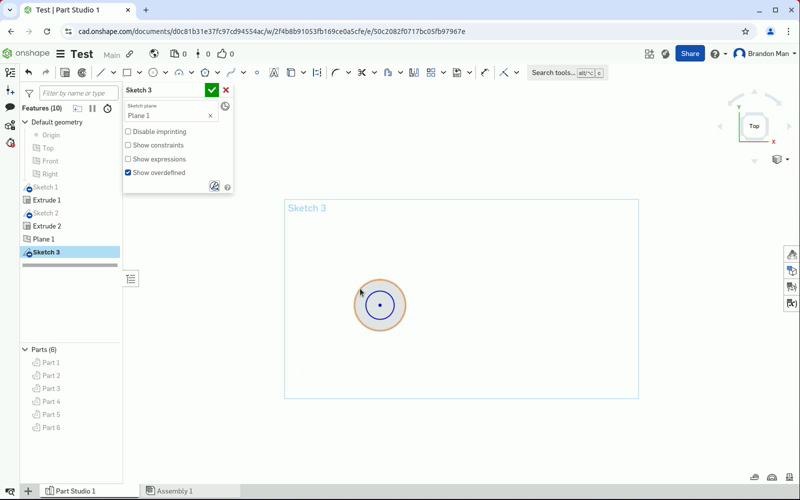
scroll(6)
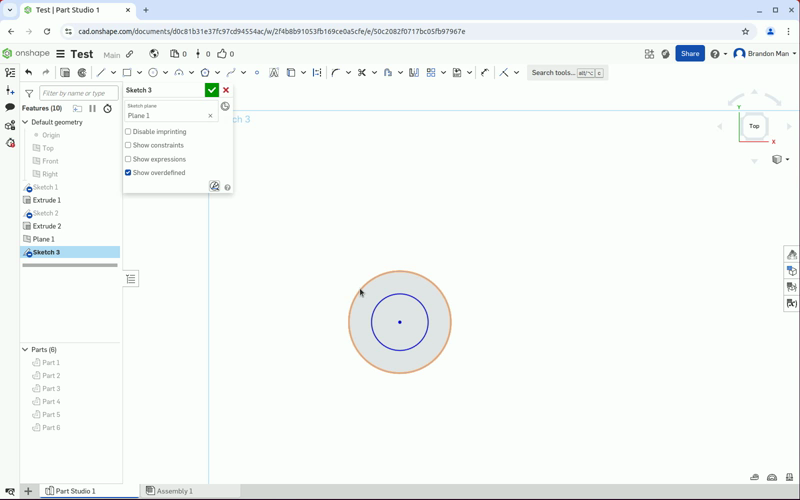
click(360, 288)
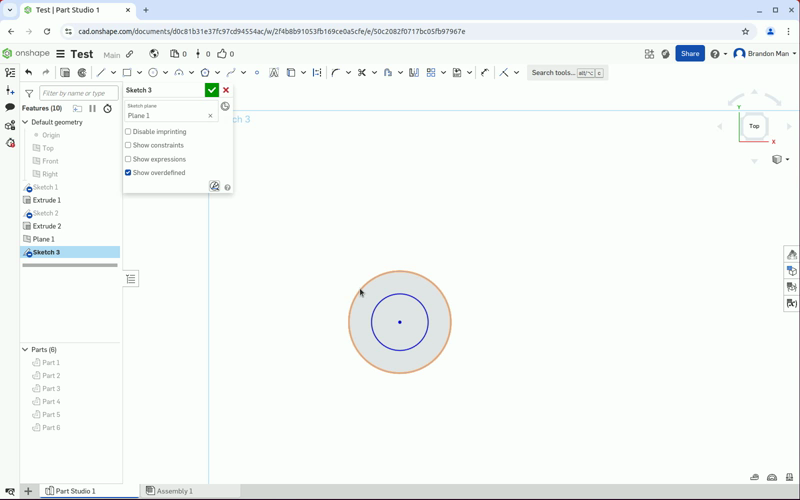
scroll(-6)
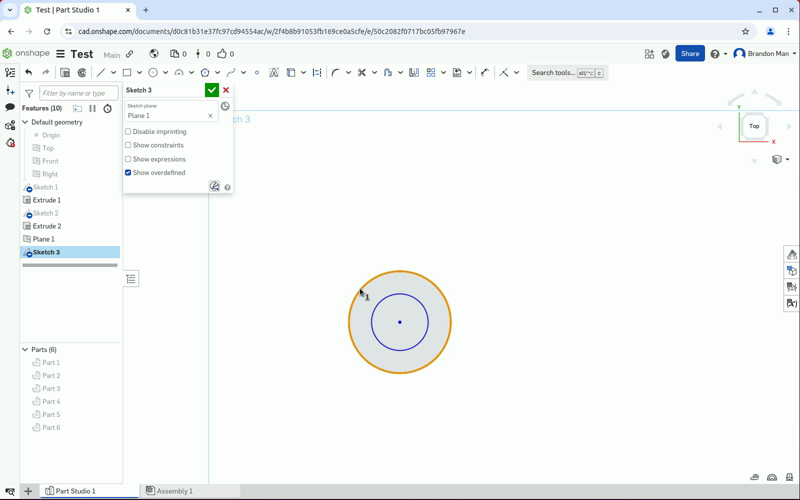
scroll(-6)
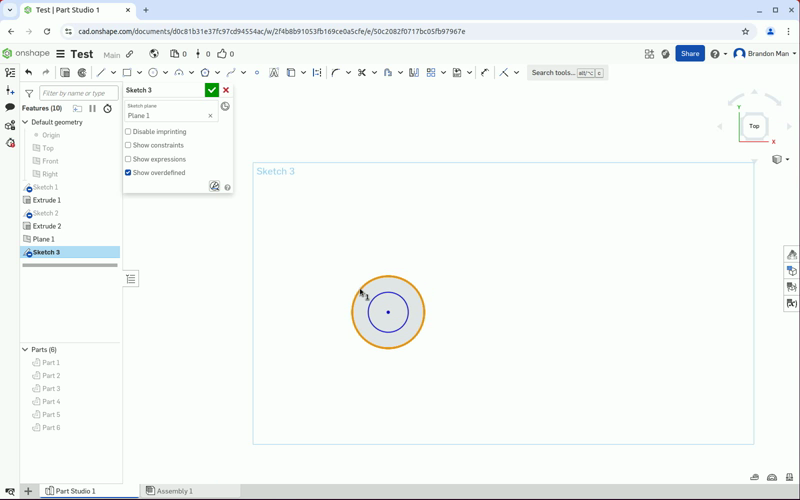
scroll(-6)
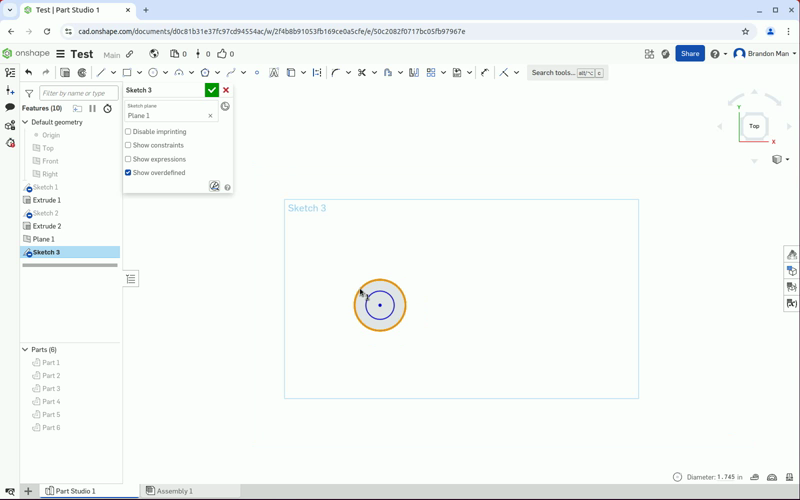
scroll(-6)
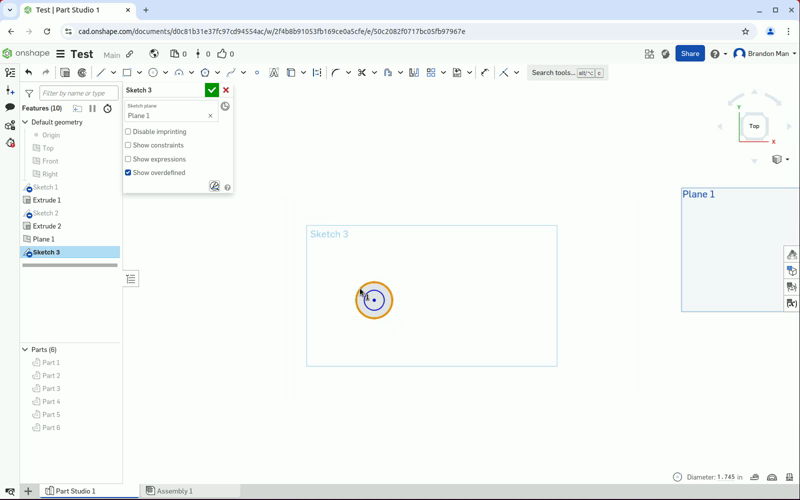
scroll(-6)
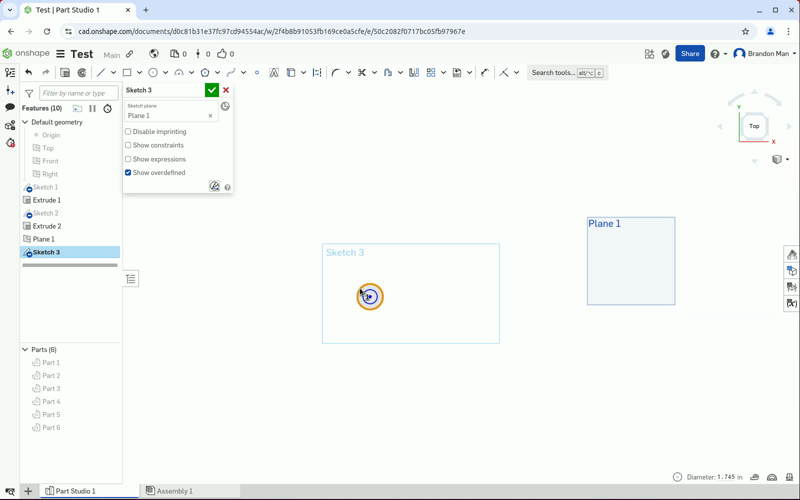
scroll(-6)
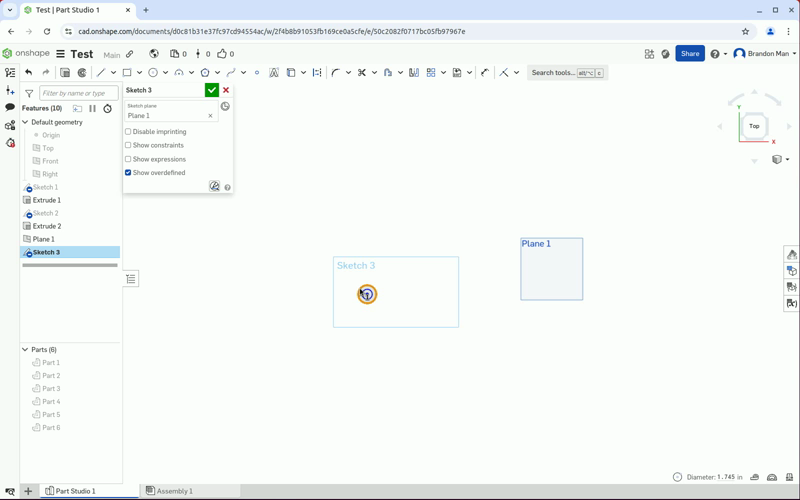
scroll(-6)
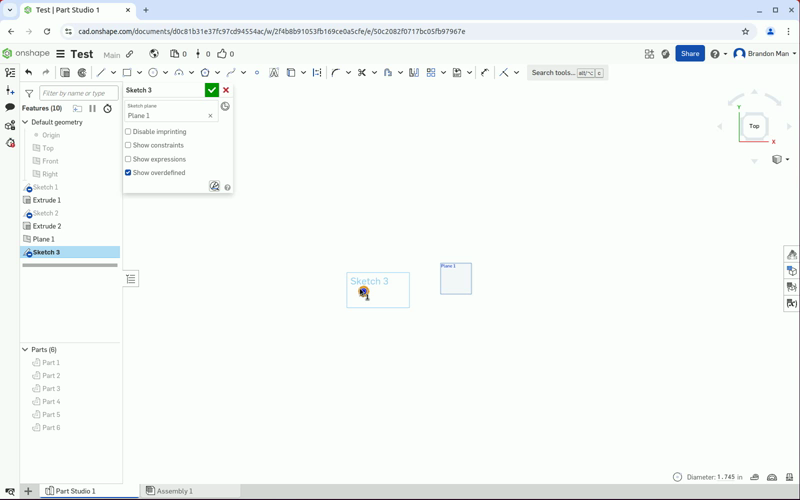
mouse_move(73, 352)
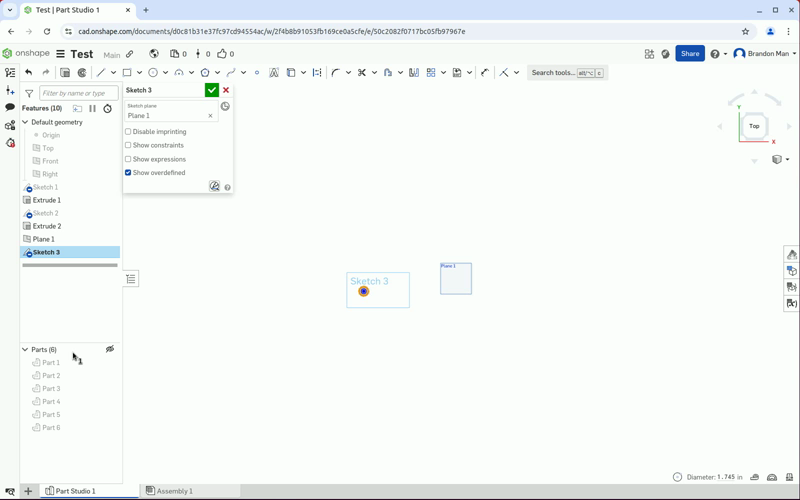
key(shift+y)
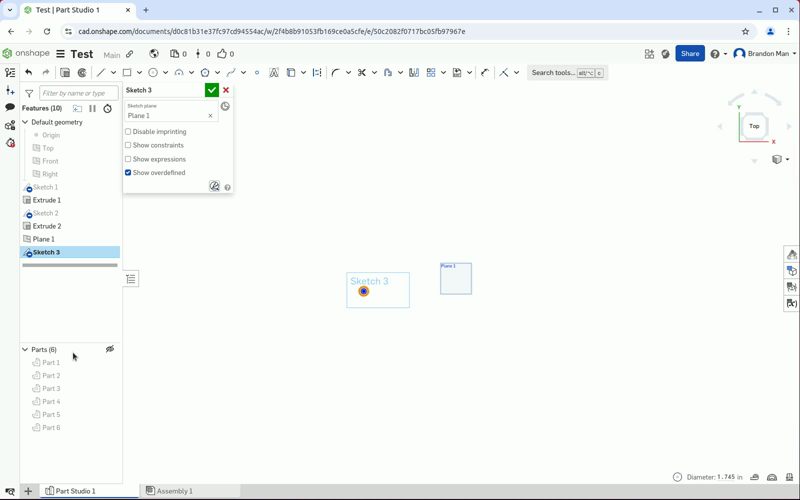
key(shift+e)
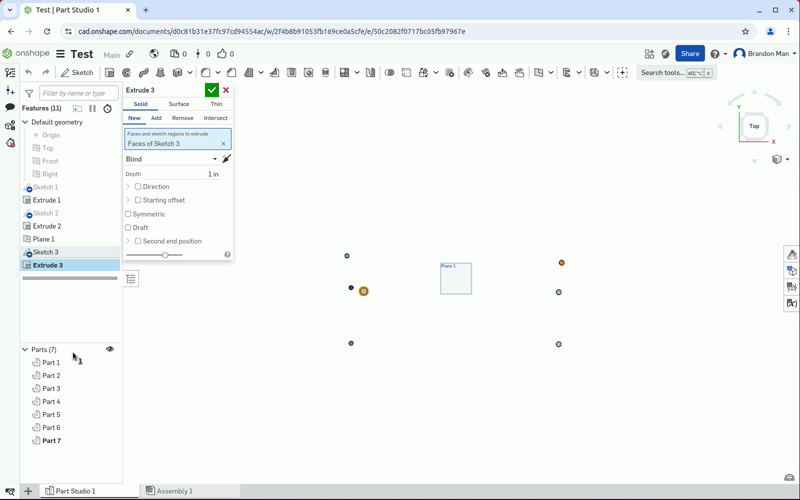
mouse_move(143, 106)
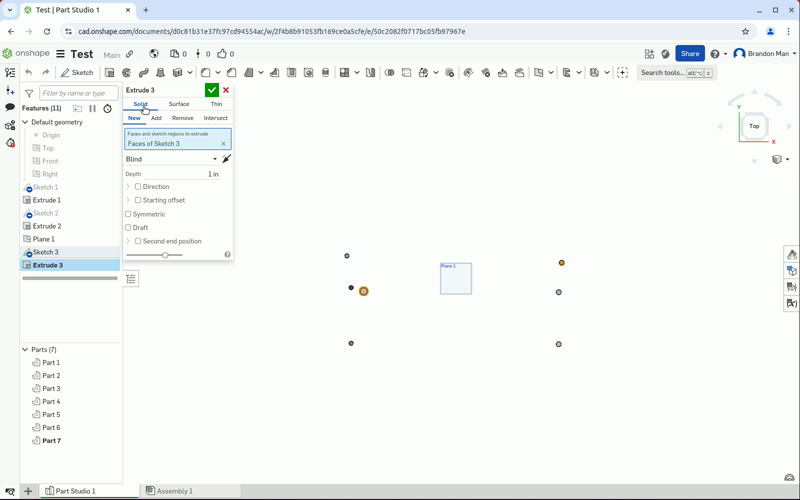
click(143, 106)
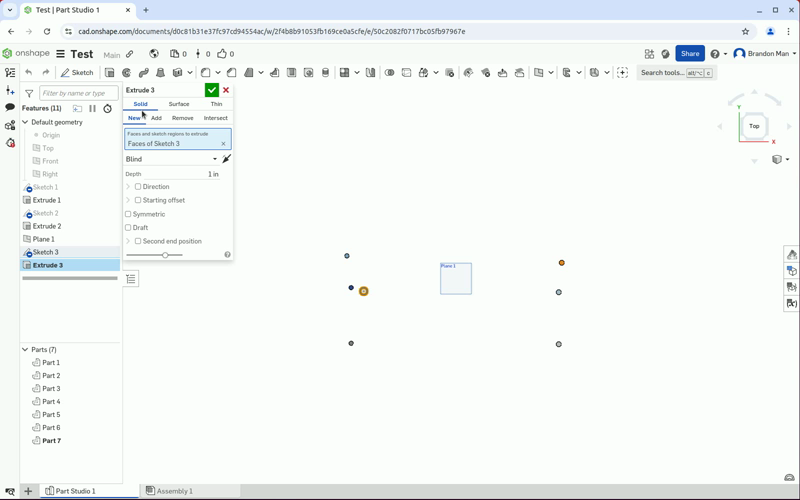
mouse_move(137, 120)
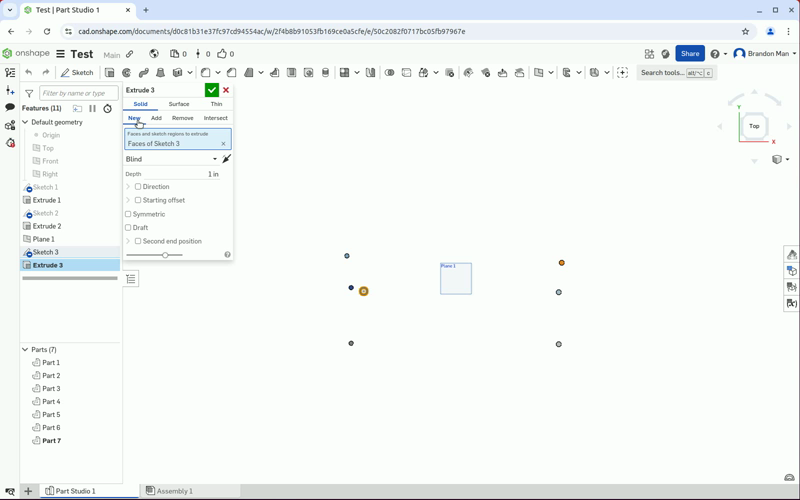
click(137, 120)
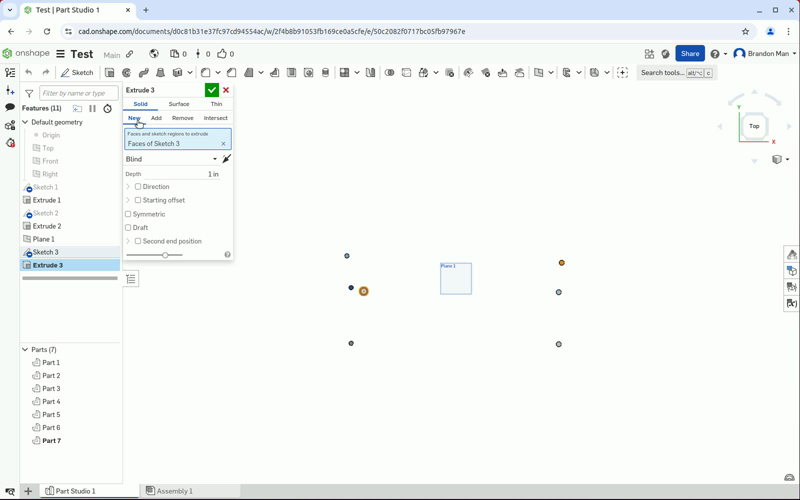
key(tab, 4)
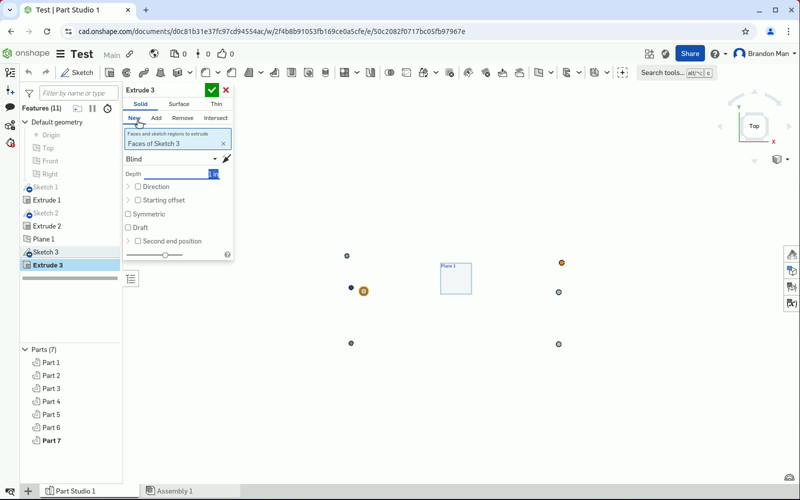
text(21.423)
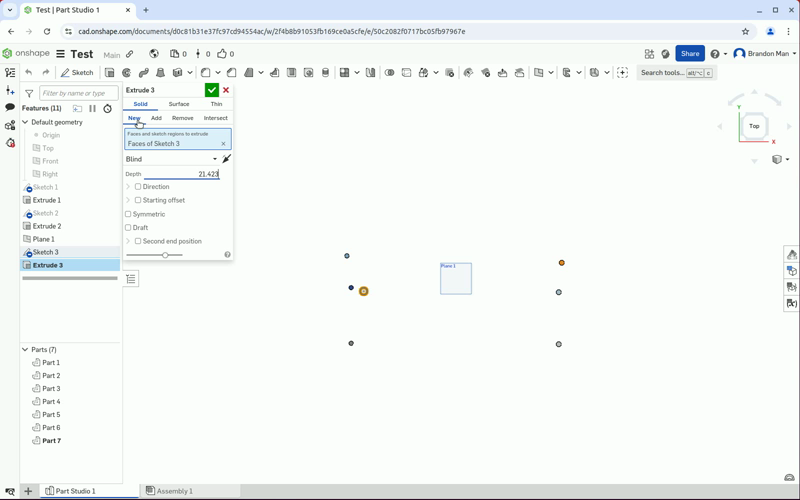
key(enter)
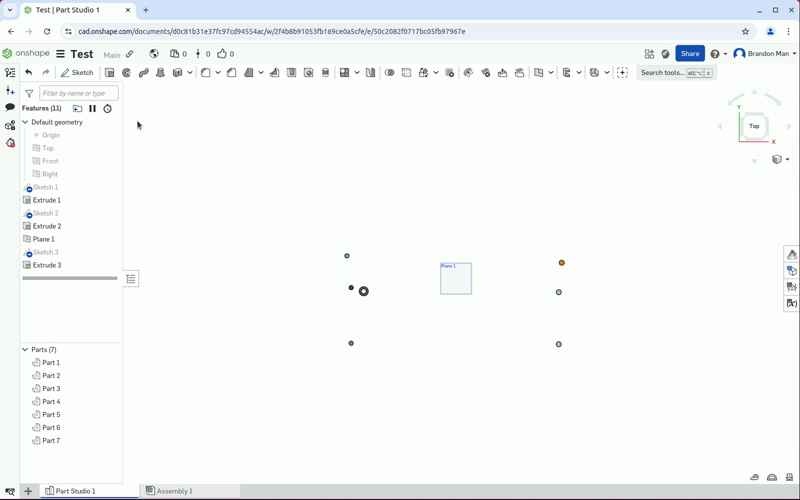
key(shift+h)
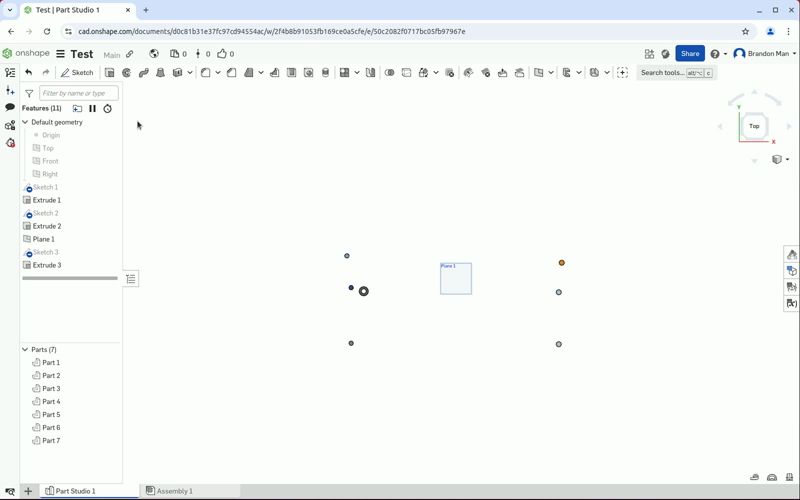
key(shift+h)
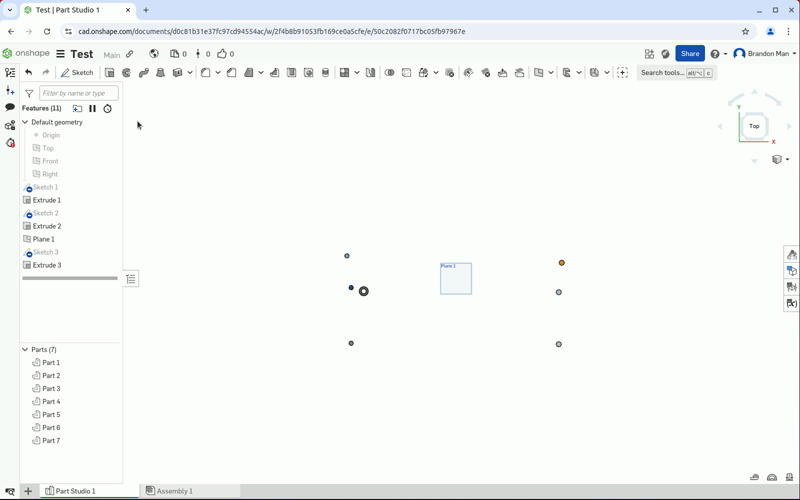
mouse_move(73, 189)
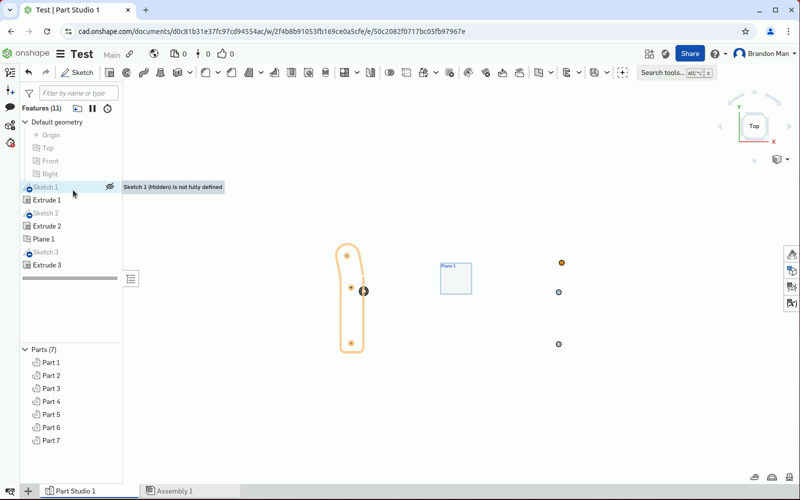
click(73, 189)
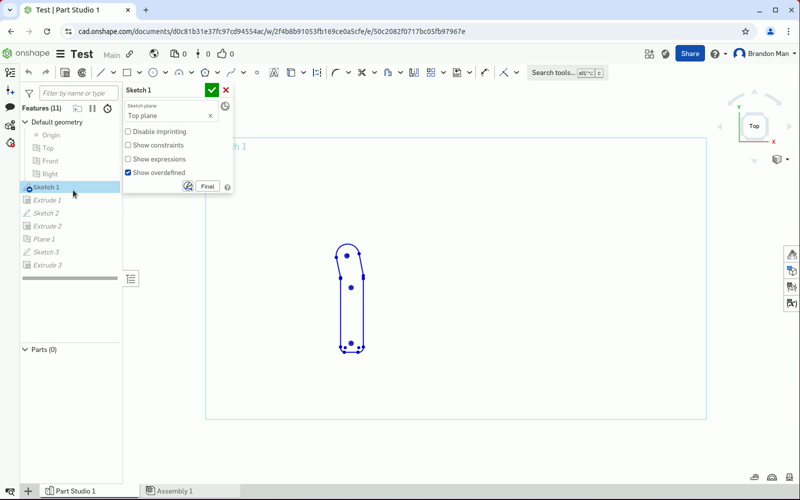
mouse_move(229, 92)
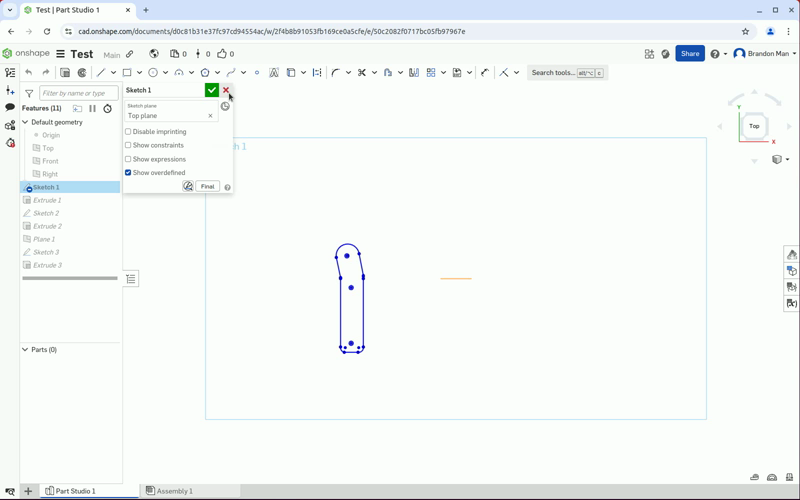
click(229, 92)
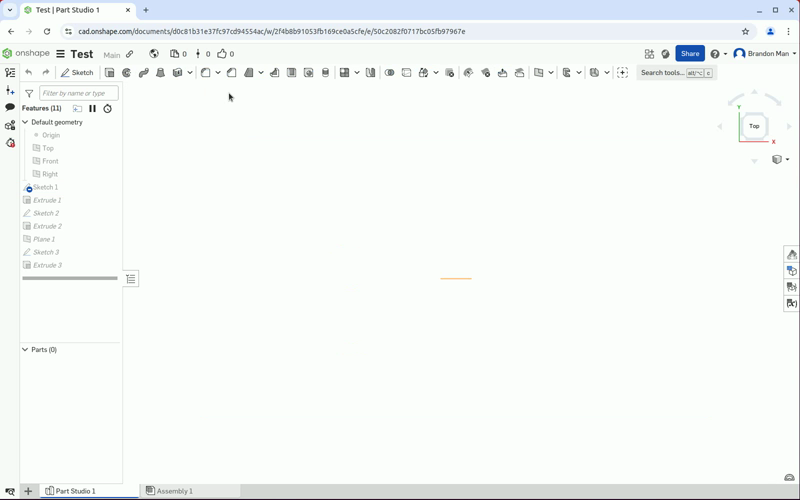
key(shift+s)
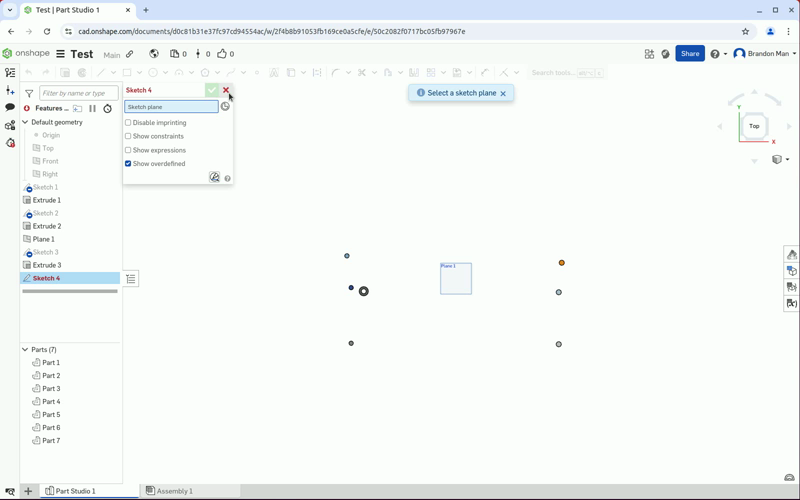
mouse_move(73, 241)
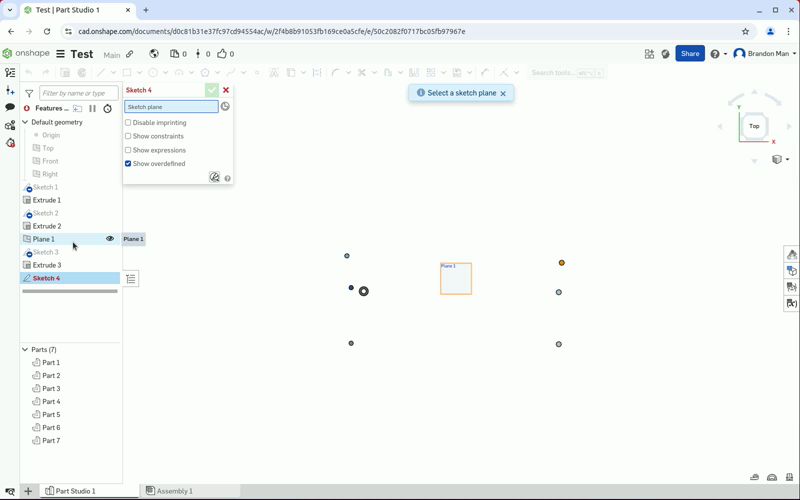
click(73, 241)
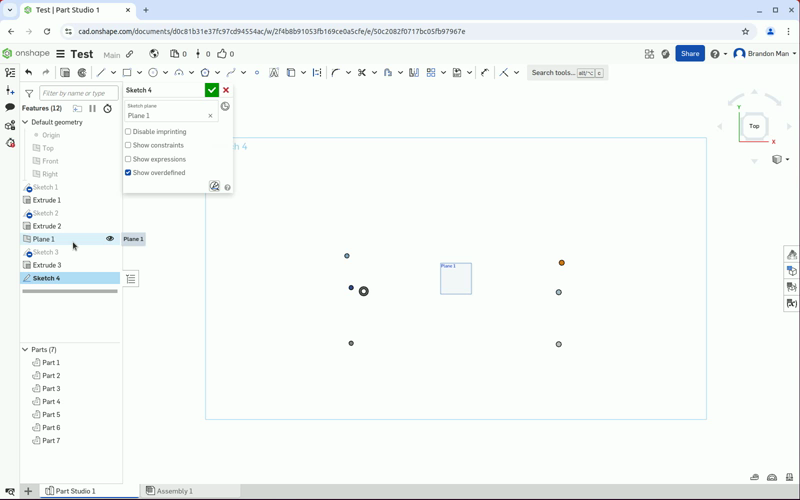
mouse_move(73, 352)
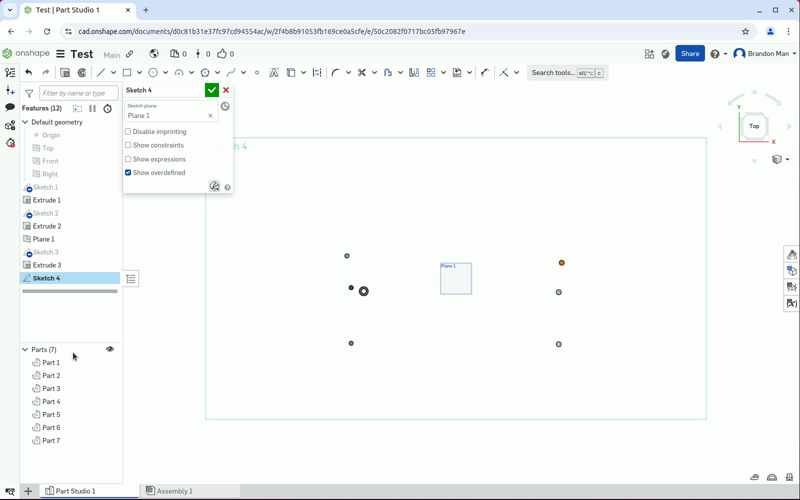
key(y)
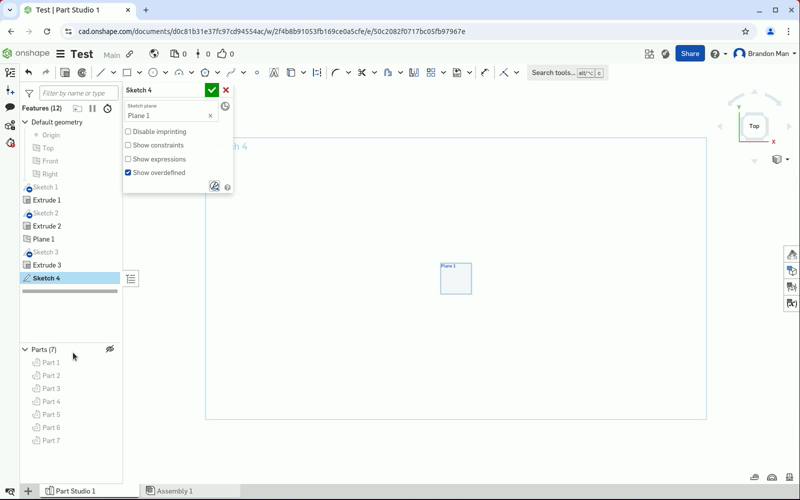
key(c)
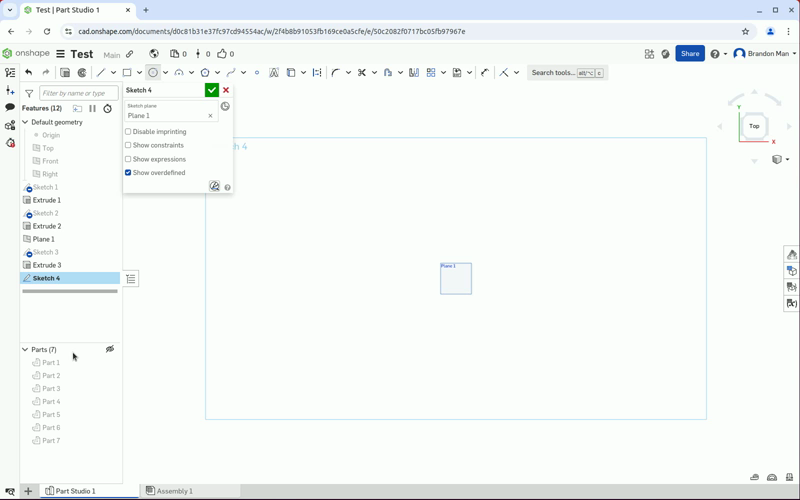
key_down(shift)
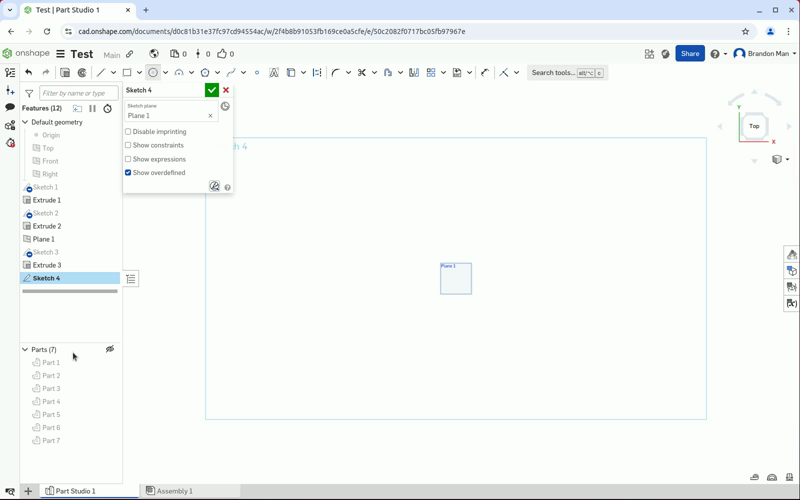
mouse_move(363, 343)
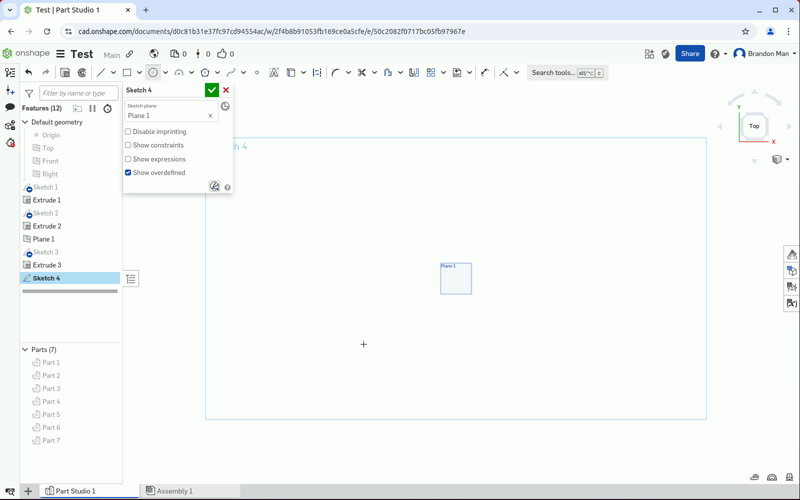
click(363, 343)
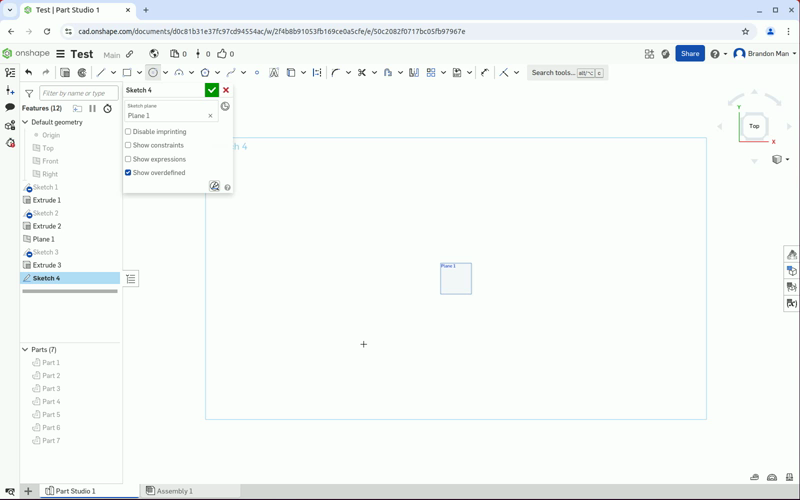
key_up(shift)
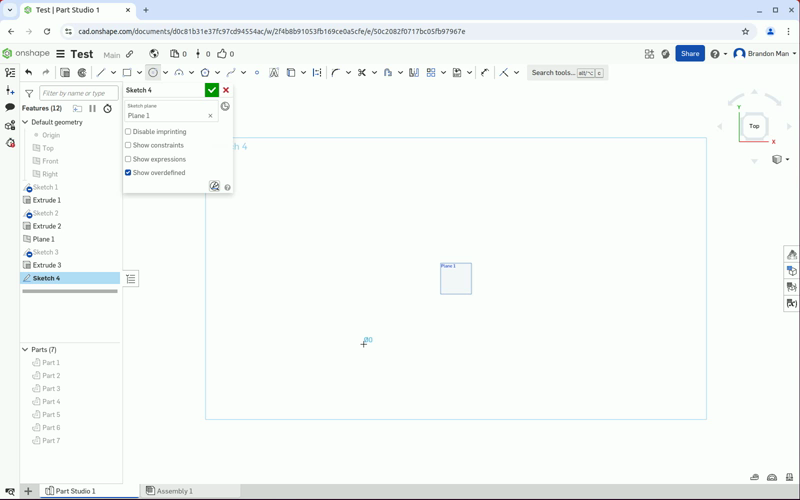
mouse_move(368, 343)
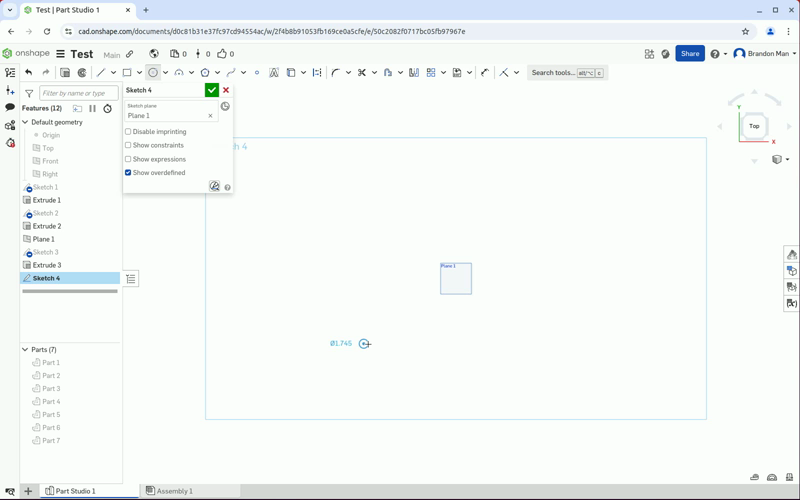
click(368, 343)
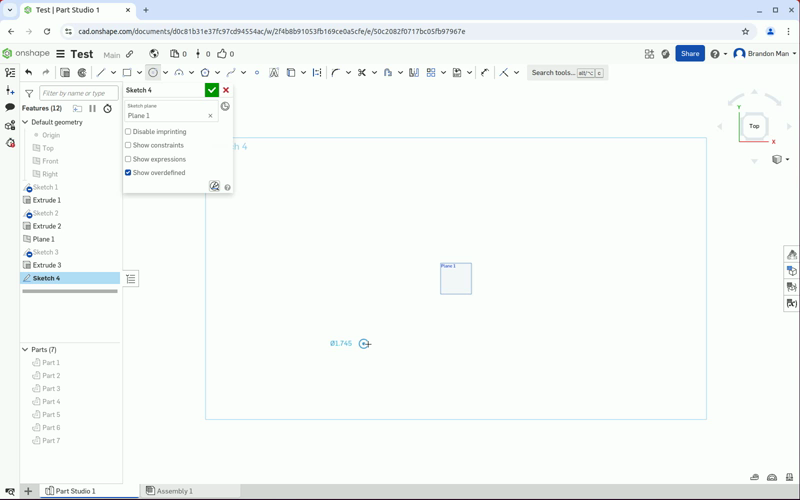
key(esc)
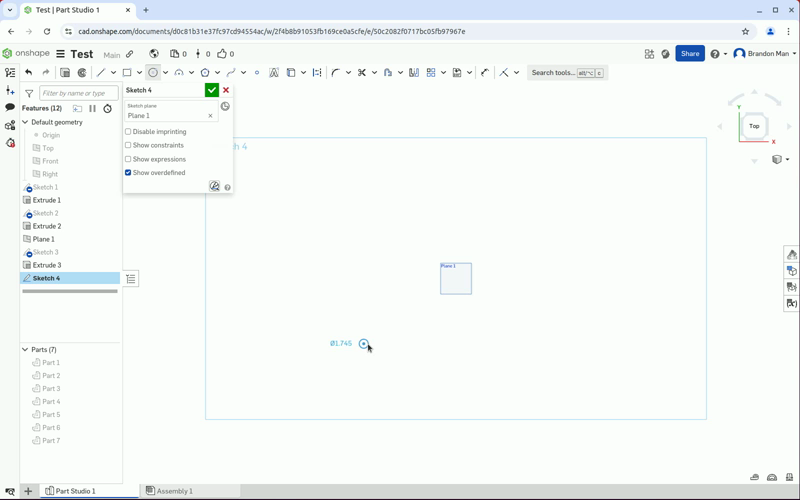
key(c)
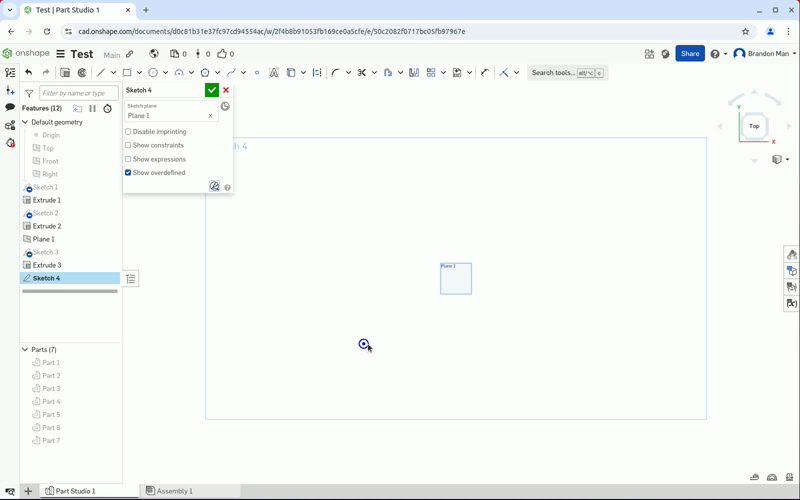
key_down(shift)
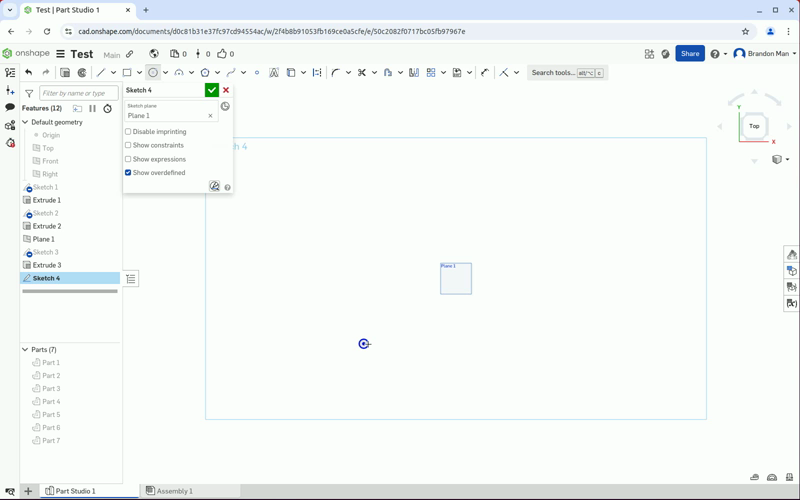
mouse_move(363, 343)
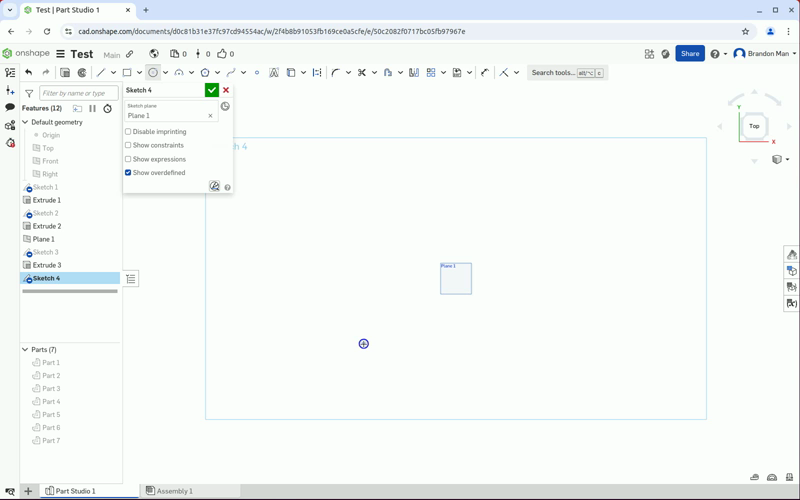
click(363, 343)
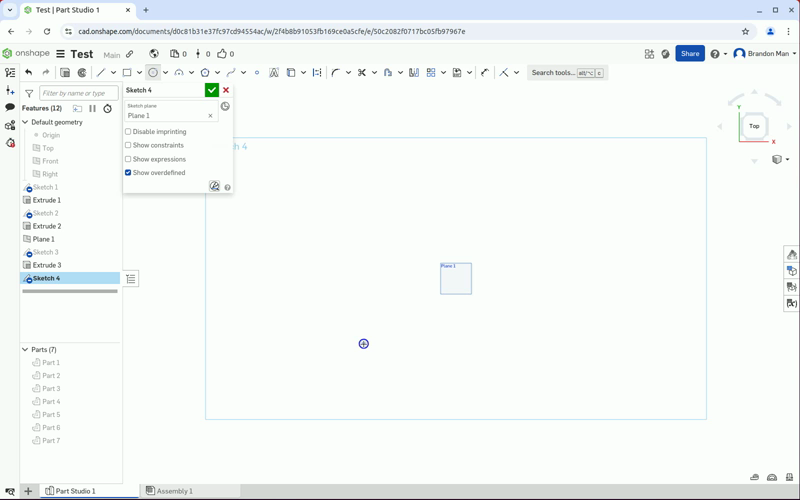
key_up(shift)
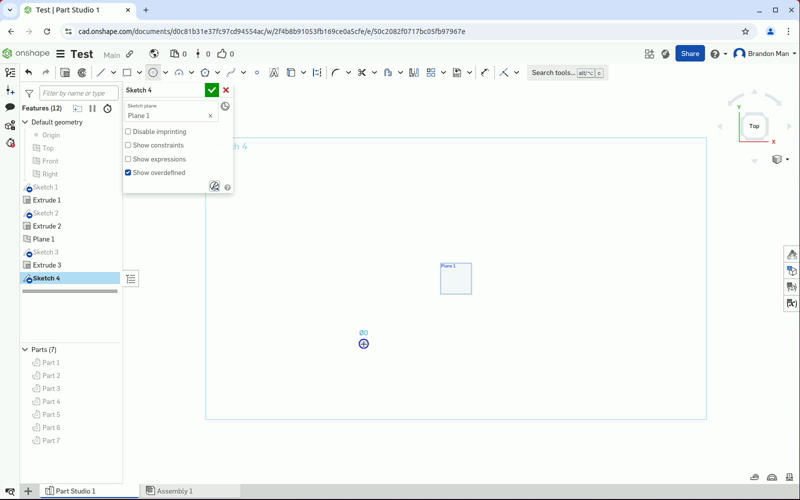
mouse_move(366, 343)
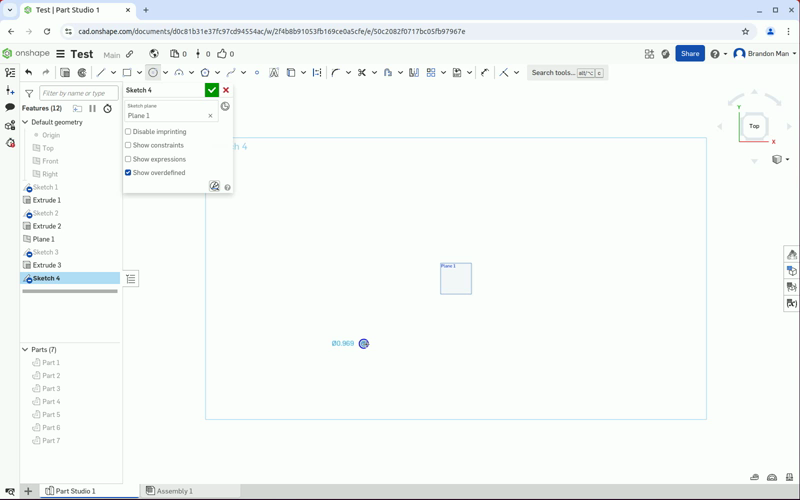
scroll(6)
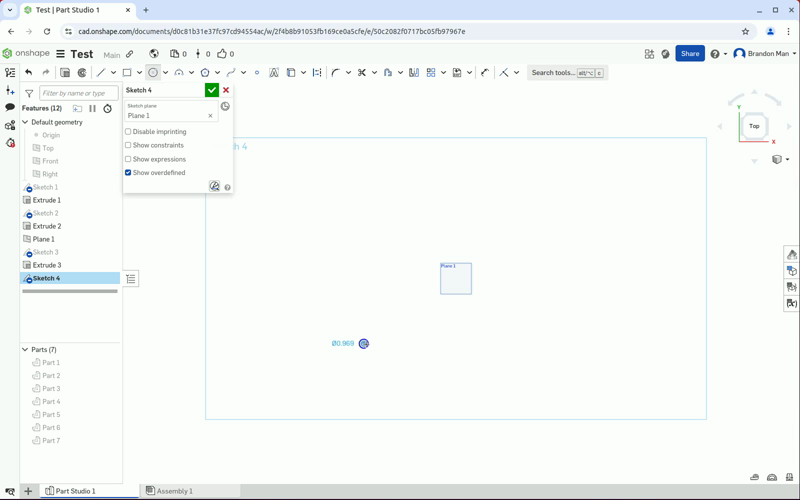
scroll(6)
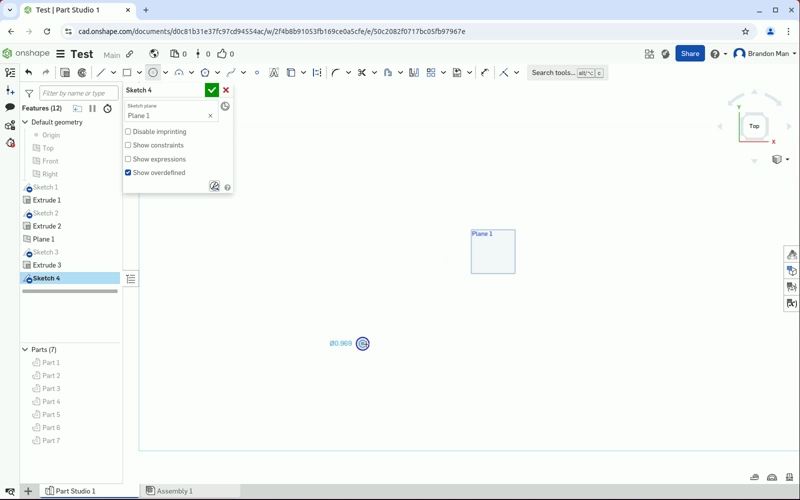
scroll(6)
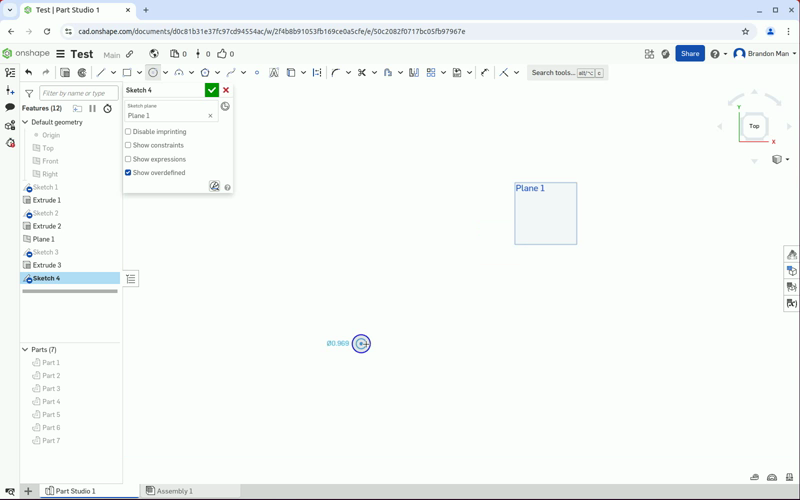
scroll(6)
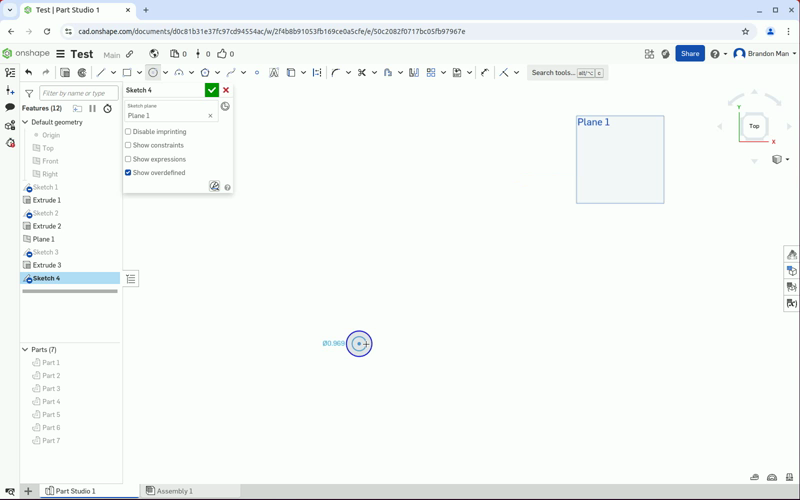
scroll(6)
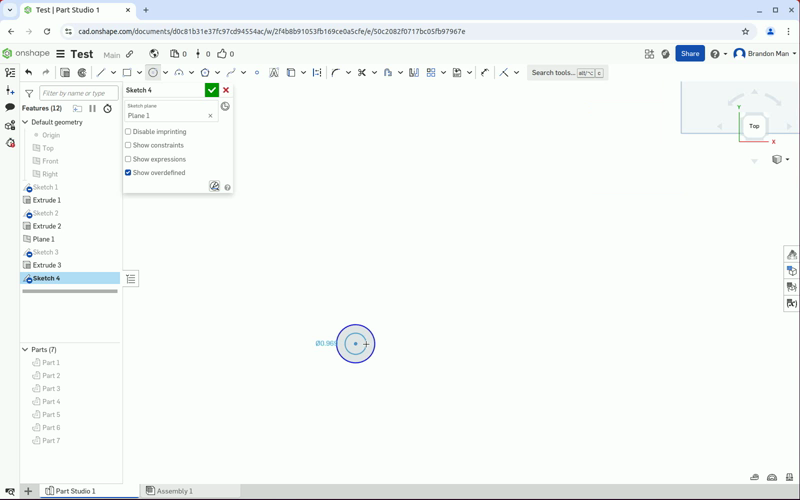
scroll(6)
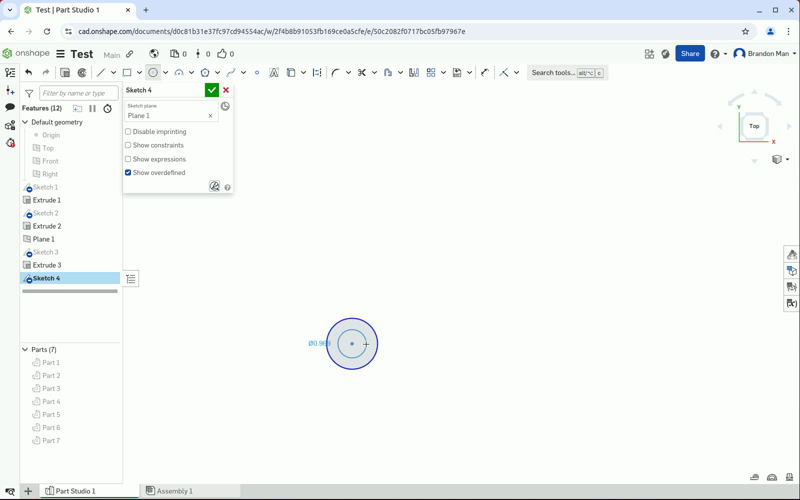
scroll(6)
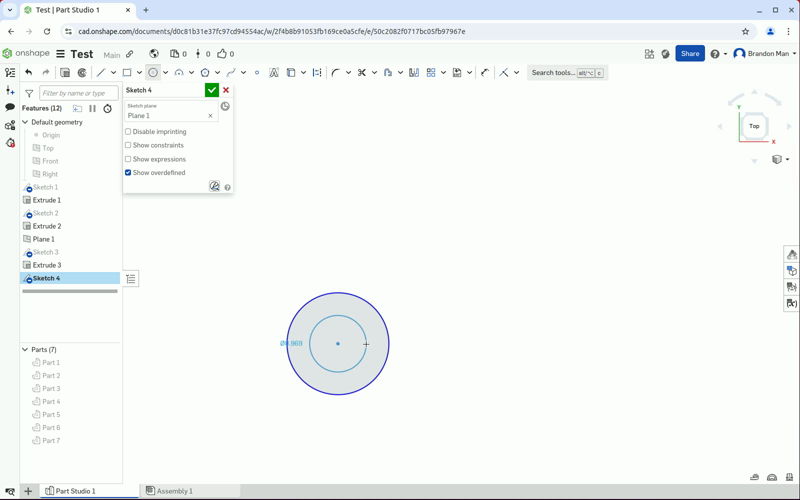
click(366, 343)
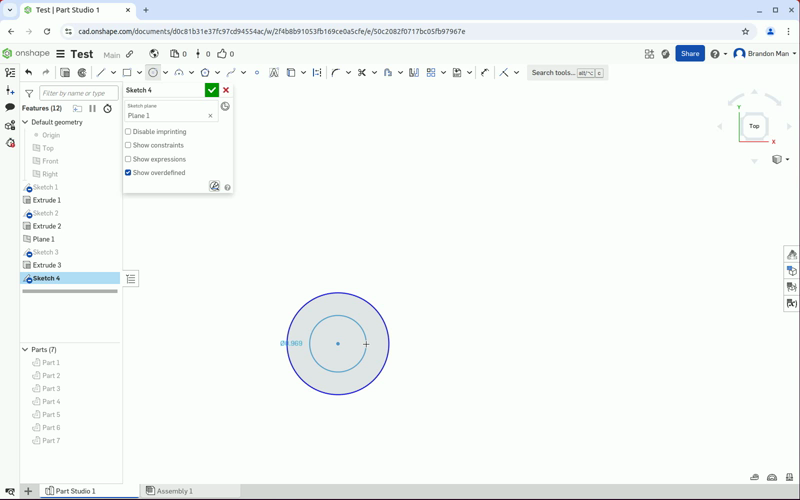
scroll(-6)
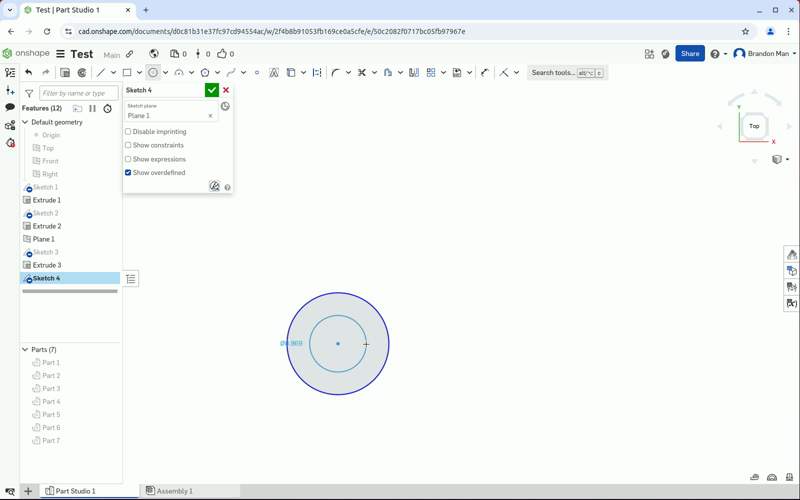
scroll(-6)
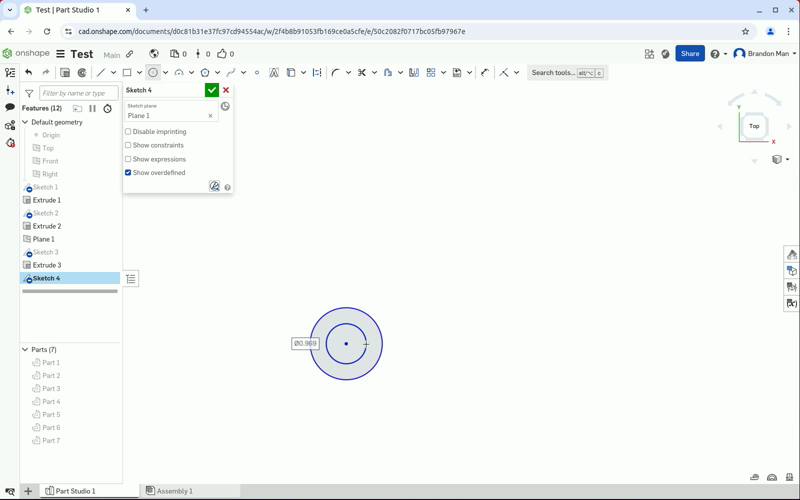
scroll(-6)
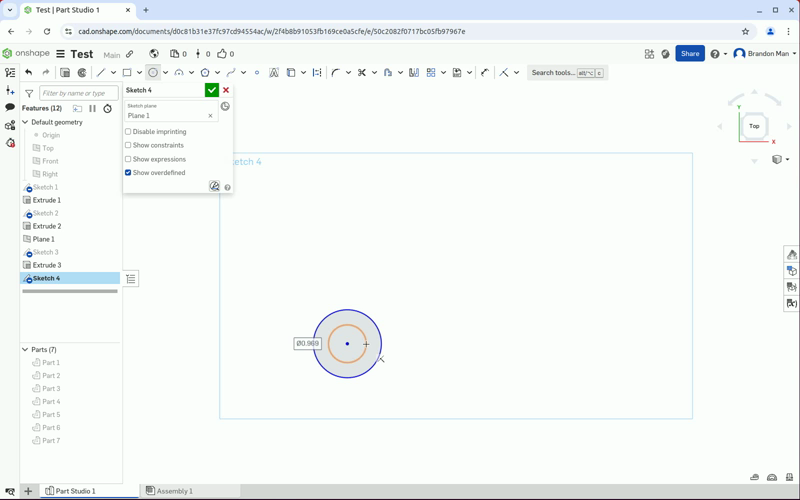
scroll(-6)
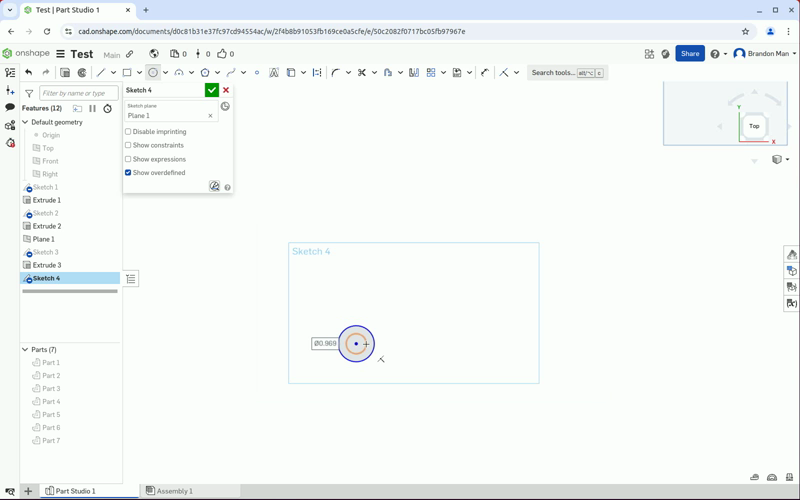
scroll(-6)
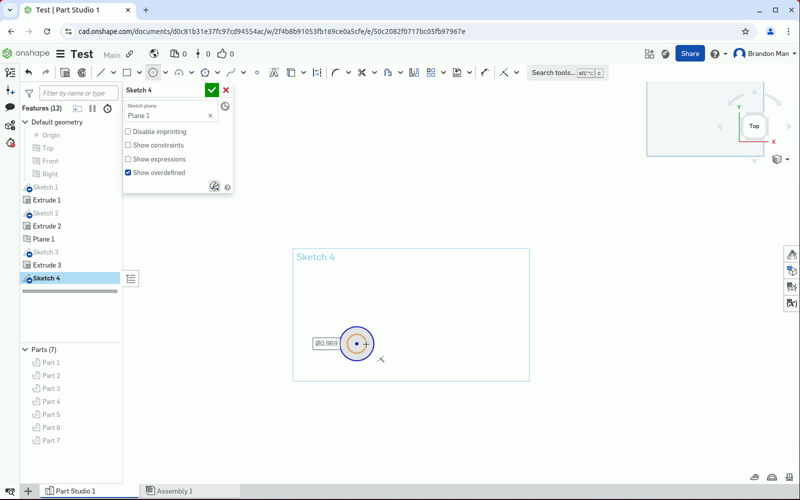
scroll(-6)
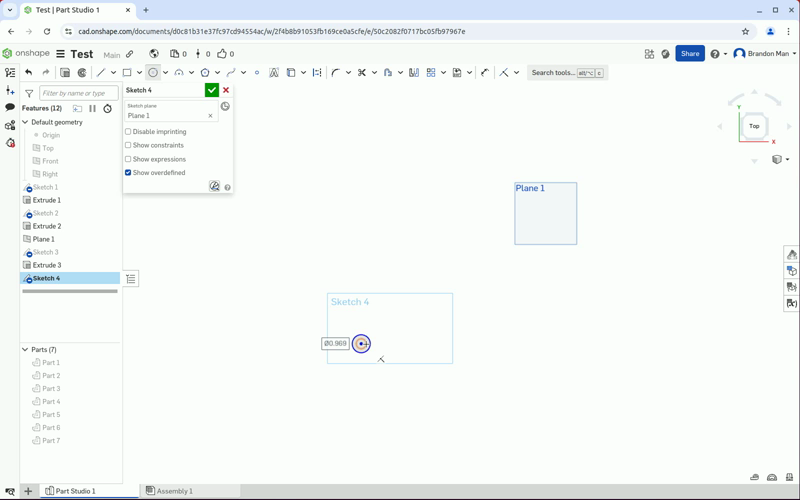
scroll(-6)
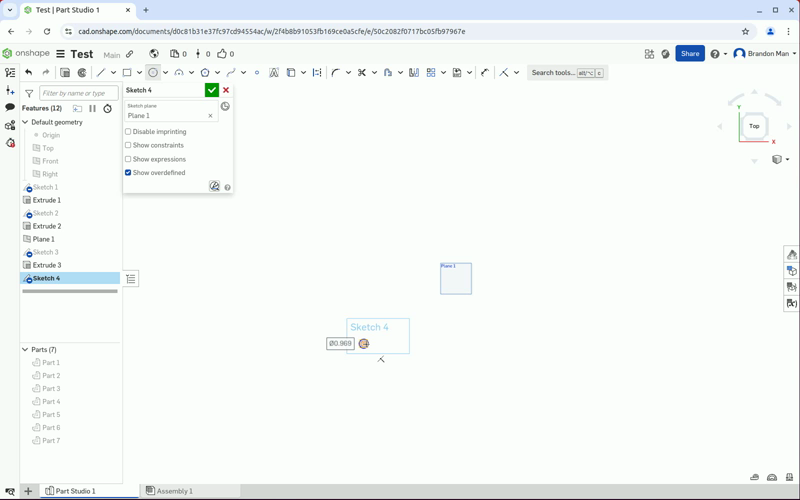
key(esc)
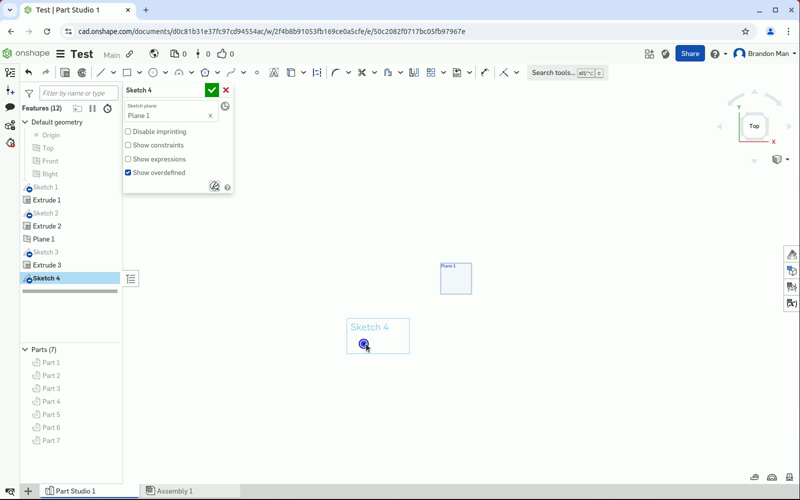
mouse_move(366, 347)
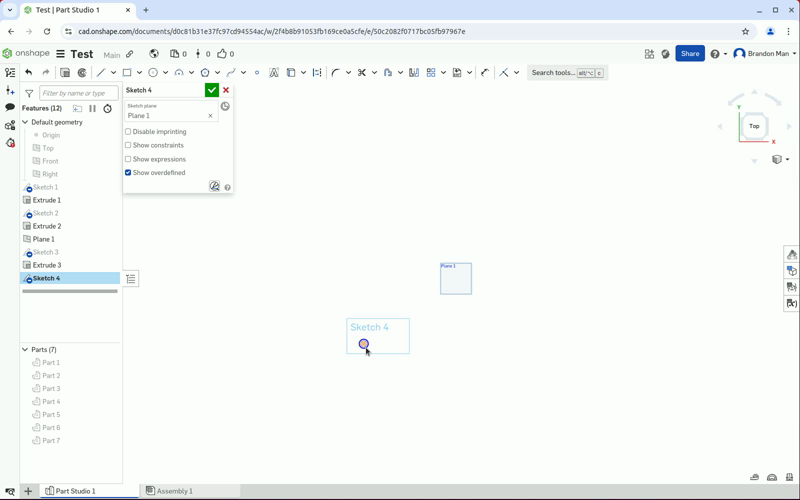
scroll(6)
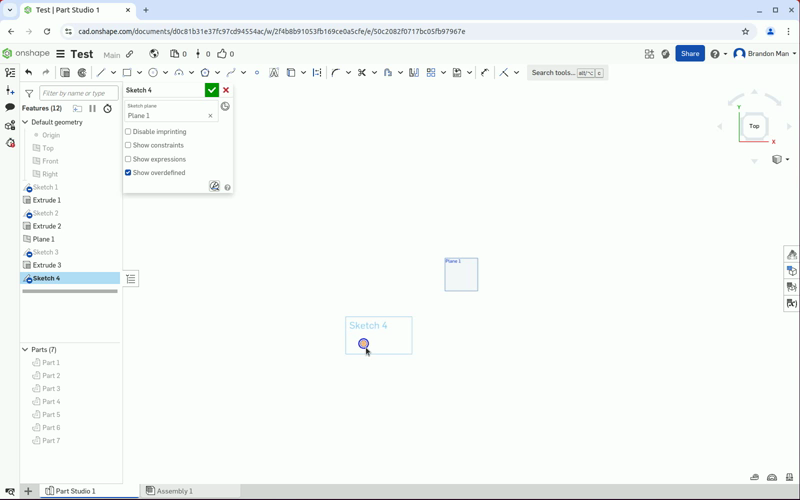
scroll(6)
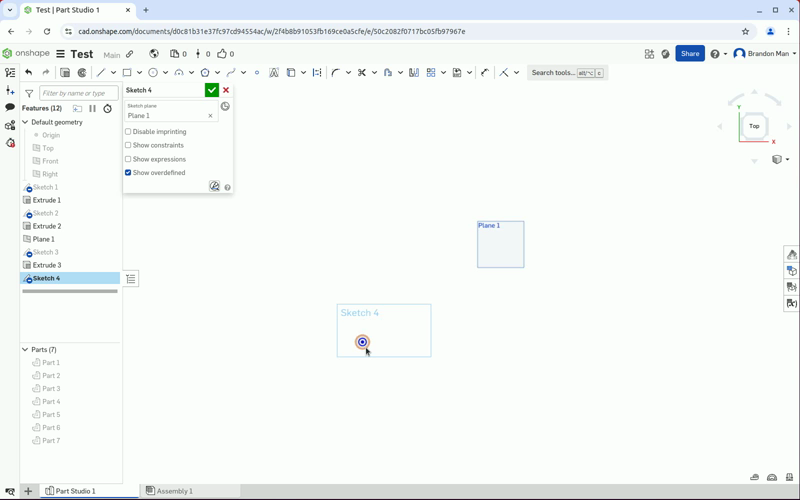
scroll(6)
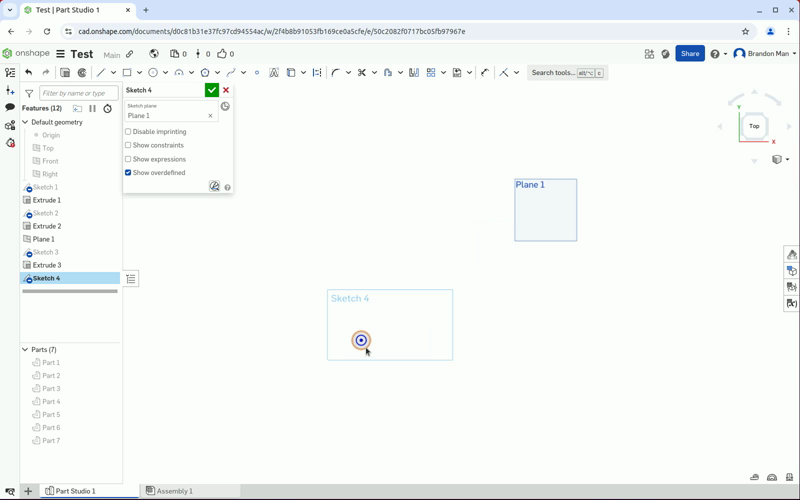
scroll(6)
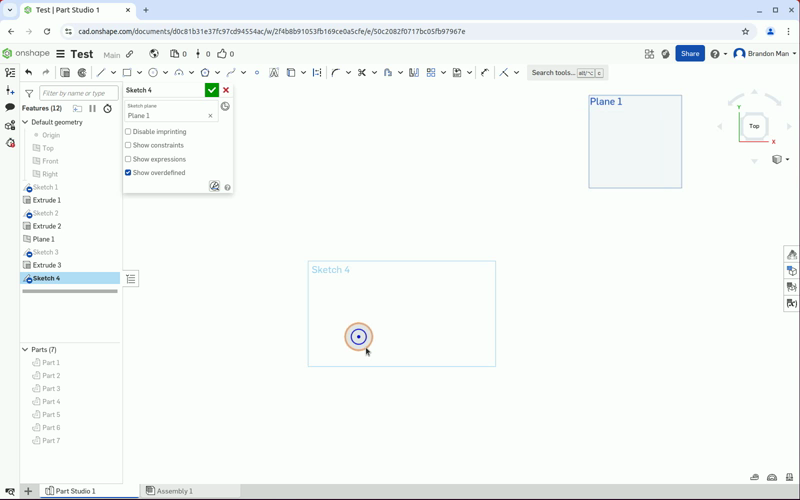
scroll(6)
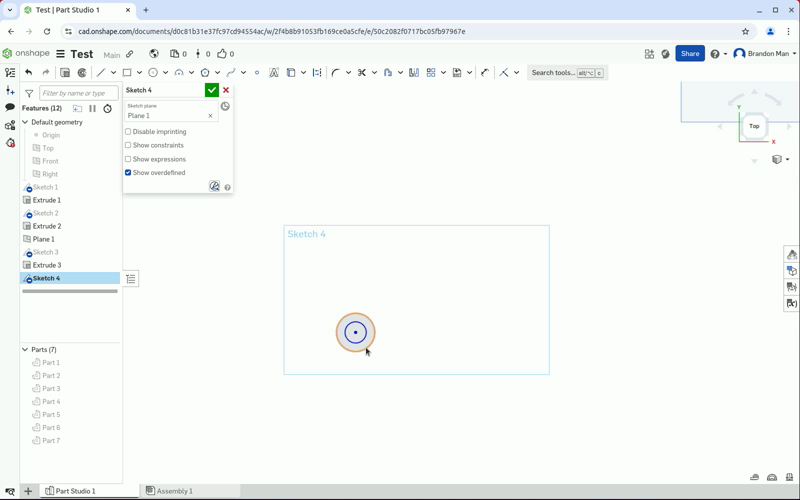
scroll(6)
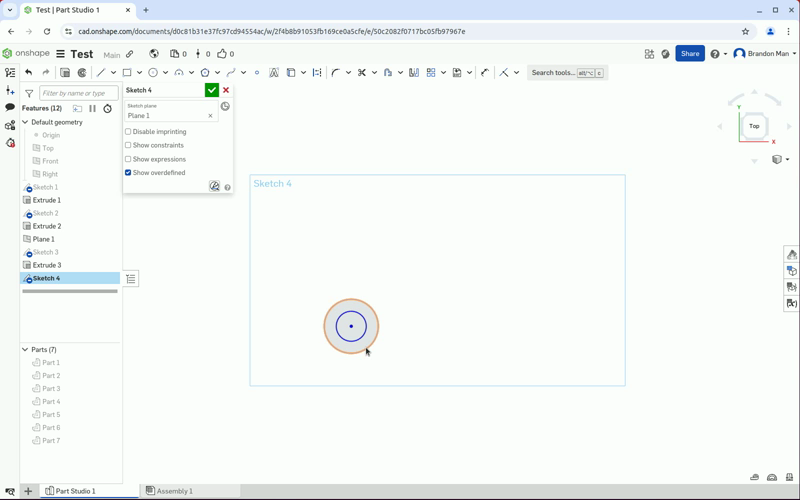
scroll(6)
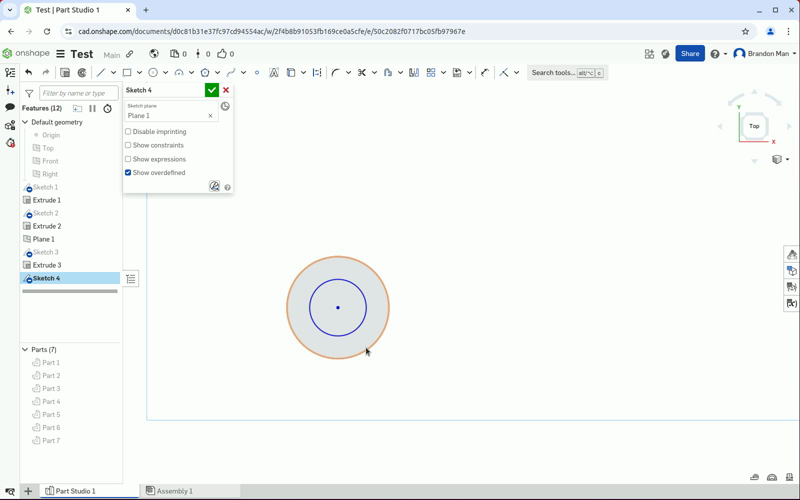
click(366, 347)
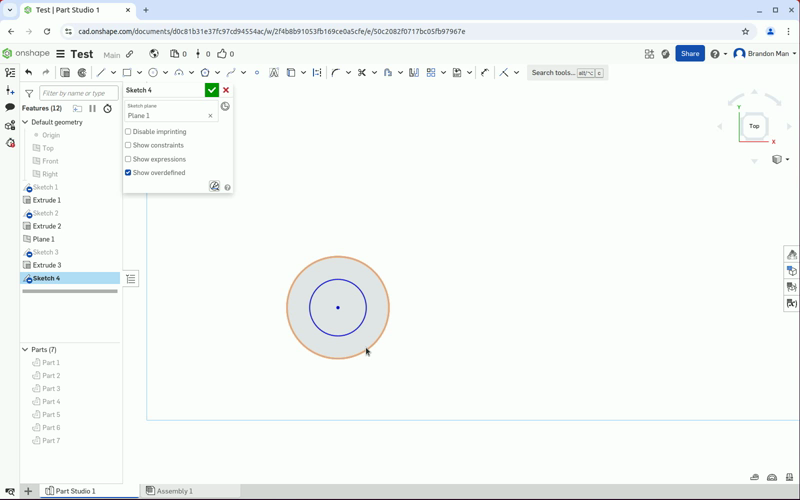
scroll(-6)
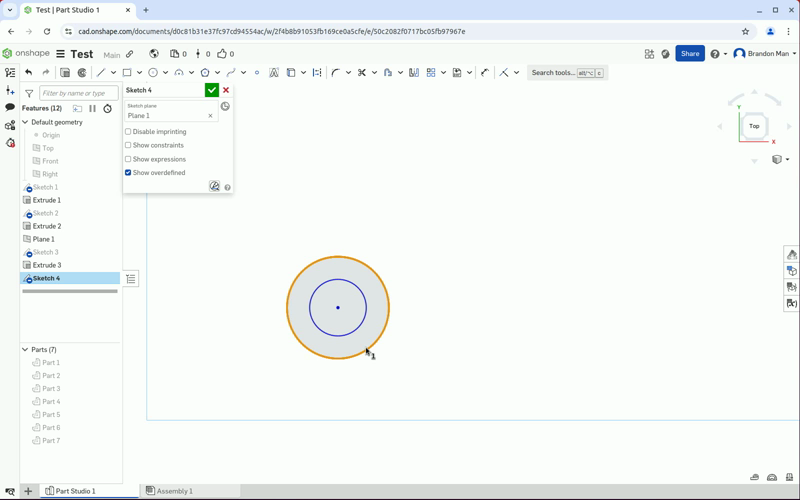
scroll(-6)
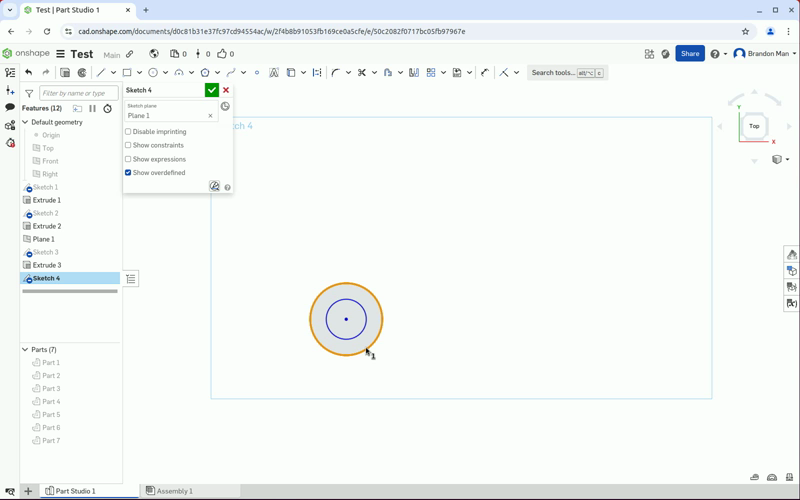
scroll(-6)
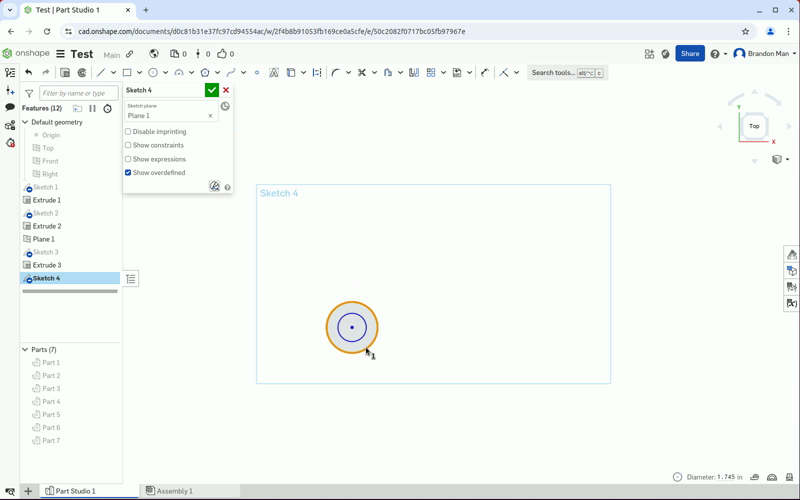
scroll(-6)
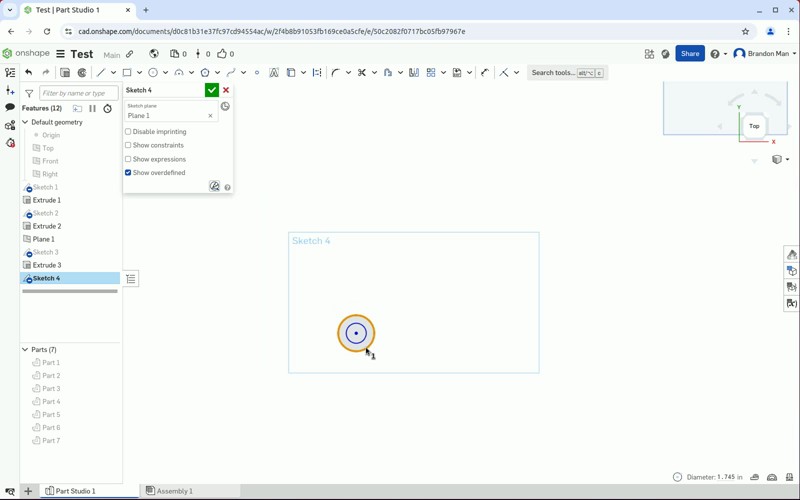
scroll(-6)
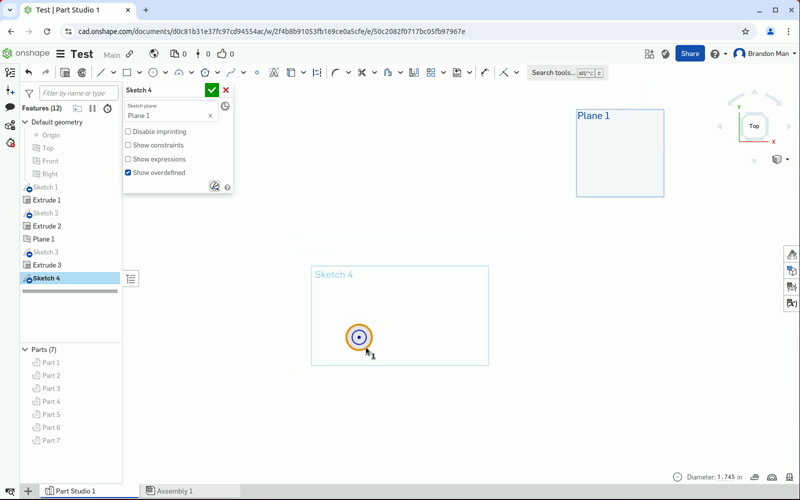
scroll(-6)
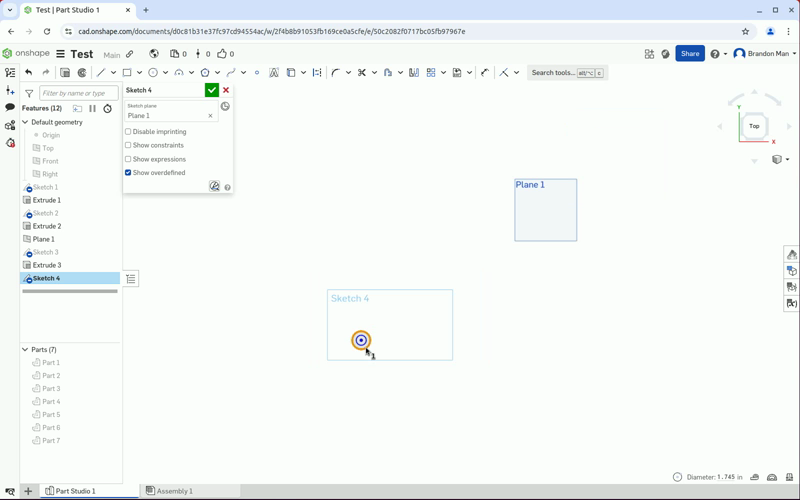
scroll(-6)
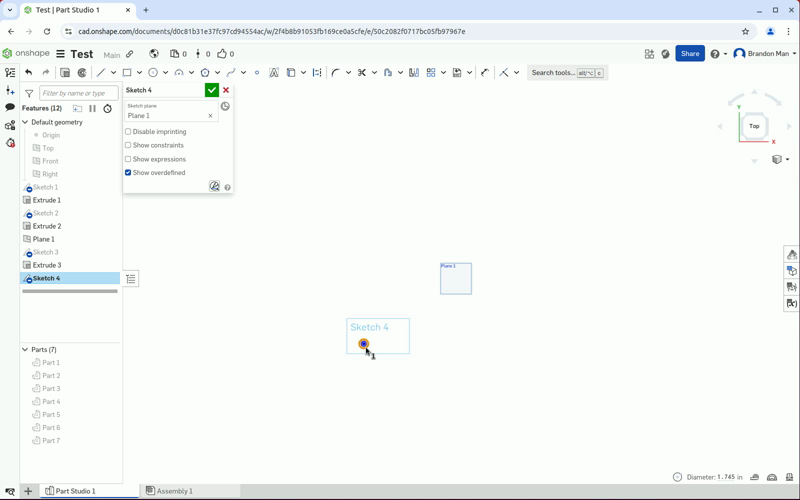
mouse_move(73, 352)
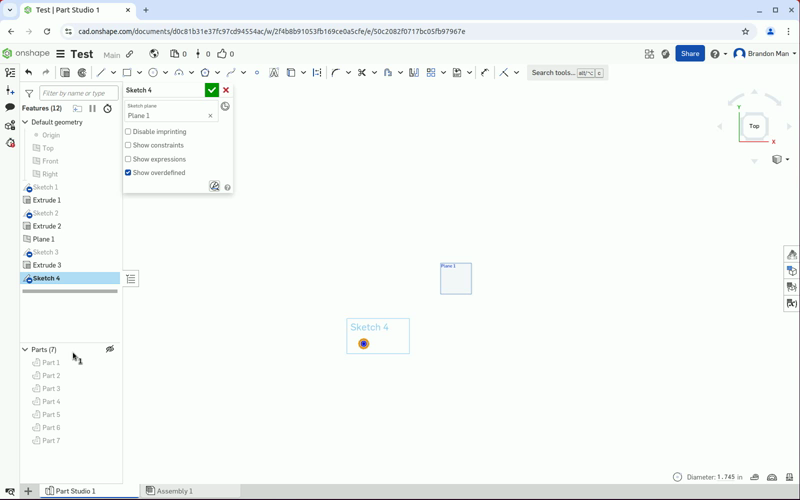
key(shift+y)
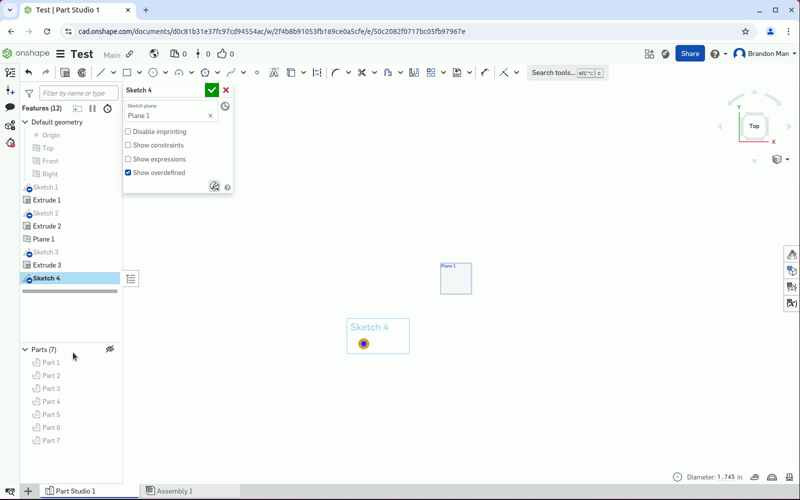
key(shift+e)
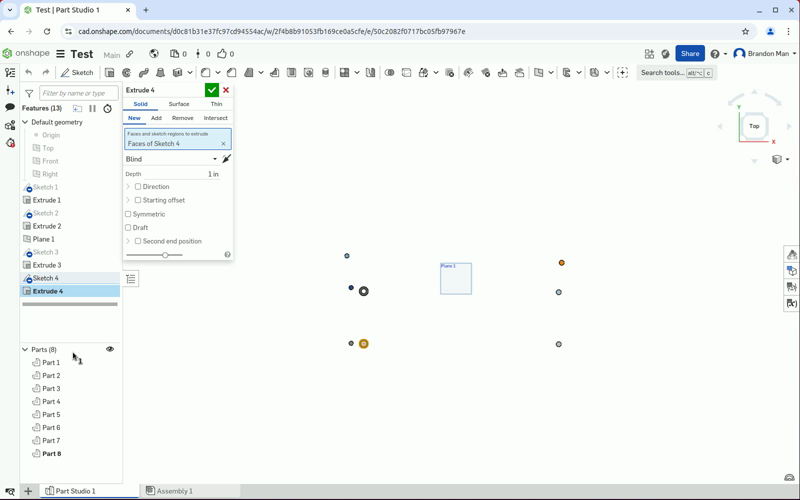
mouse_move(143, 106)
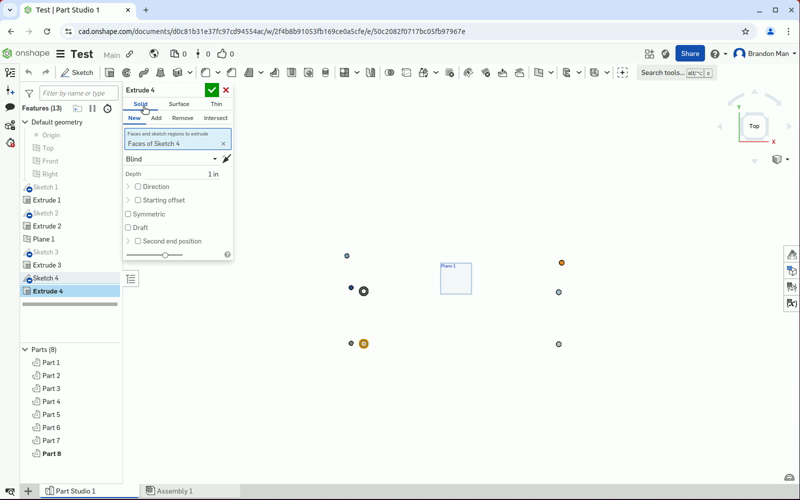
click(143, 106)
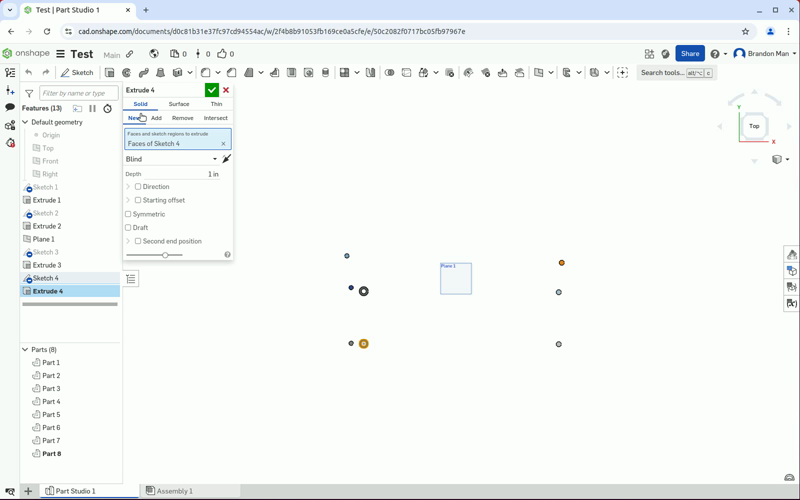
mouse_move(137, 120)
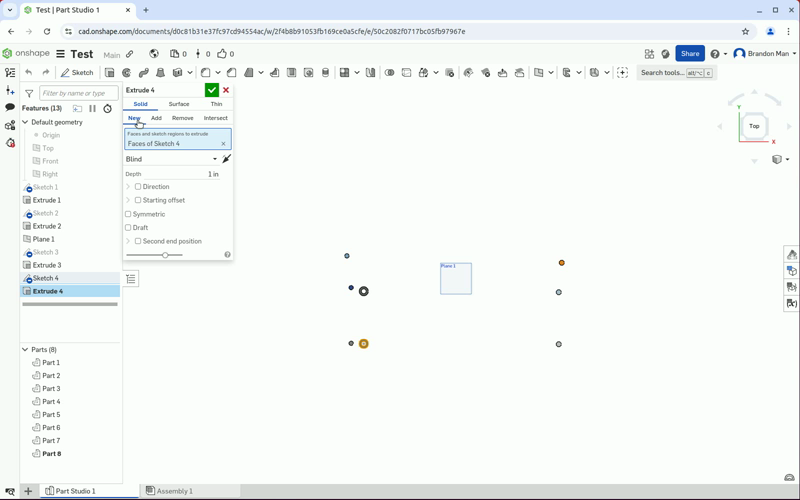
click(137, 120)
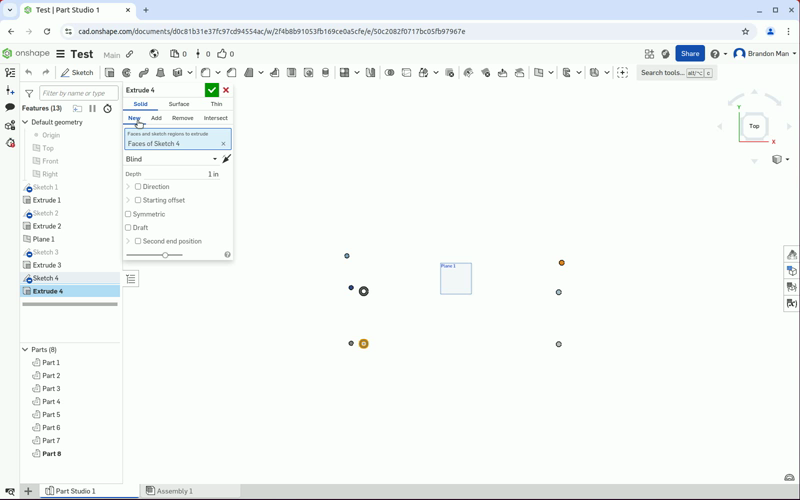
key(tab, 4)
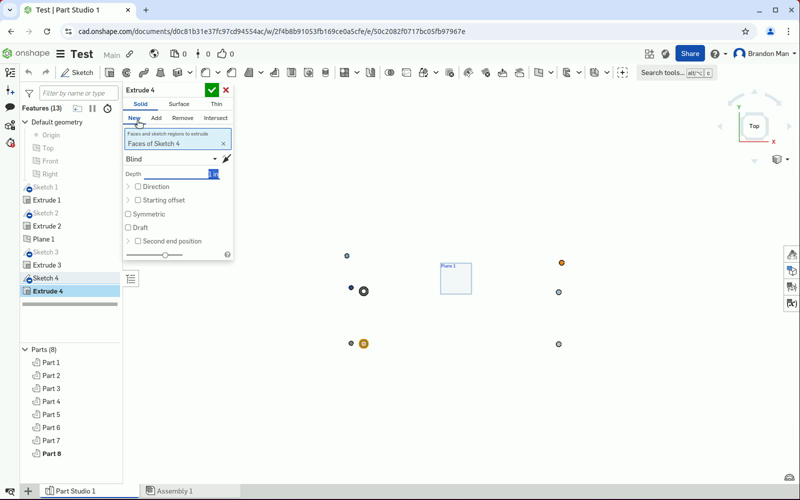
text(21.423)
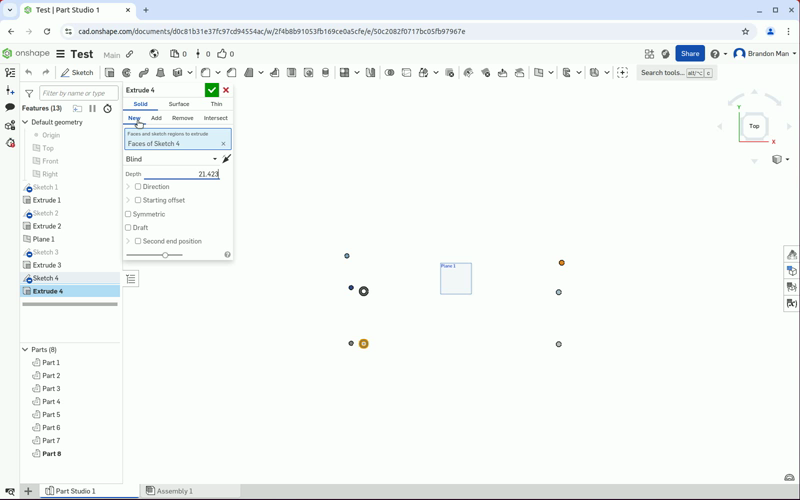
key(enter)
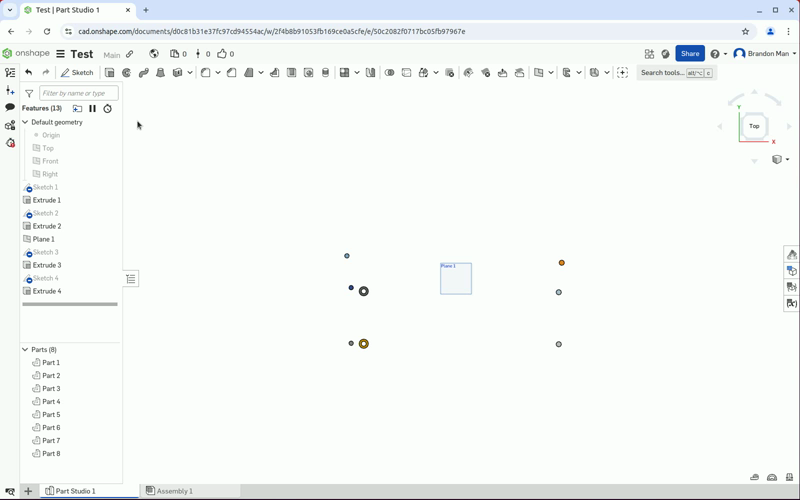
key(shift+h)
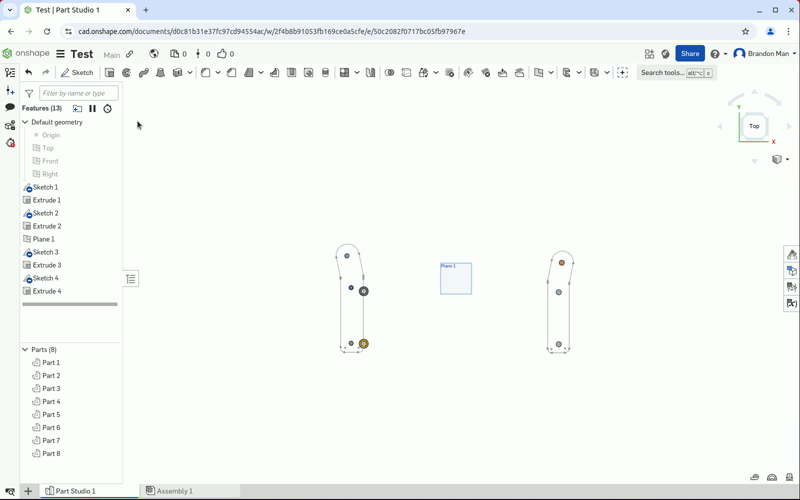
key(shift+h)
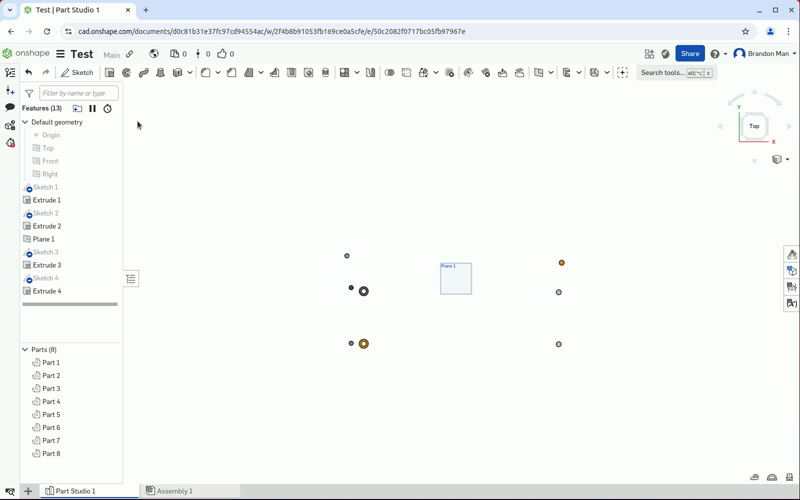
mouse_move(73, 189)
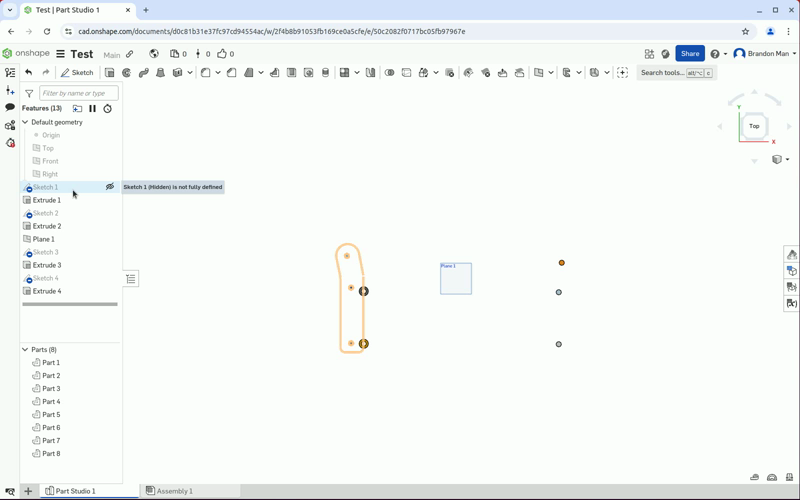
click(73, 189)
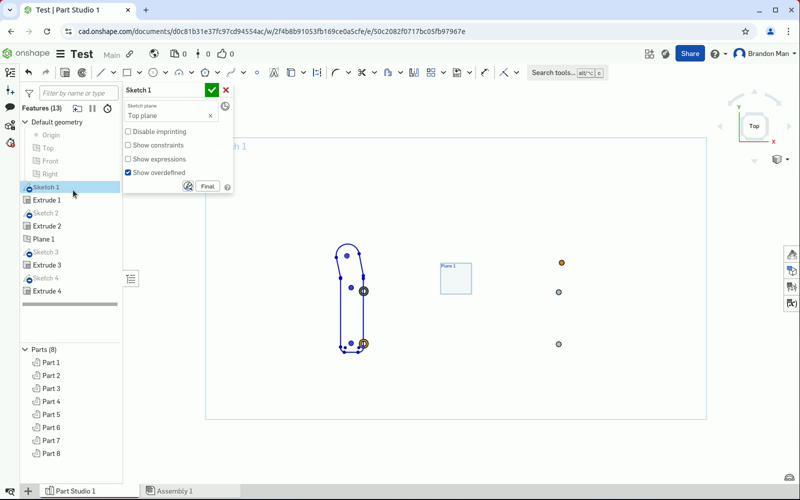
mouse_move(229, 92)
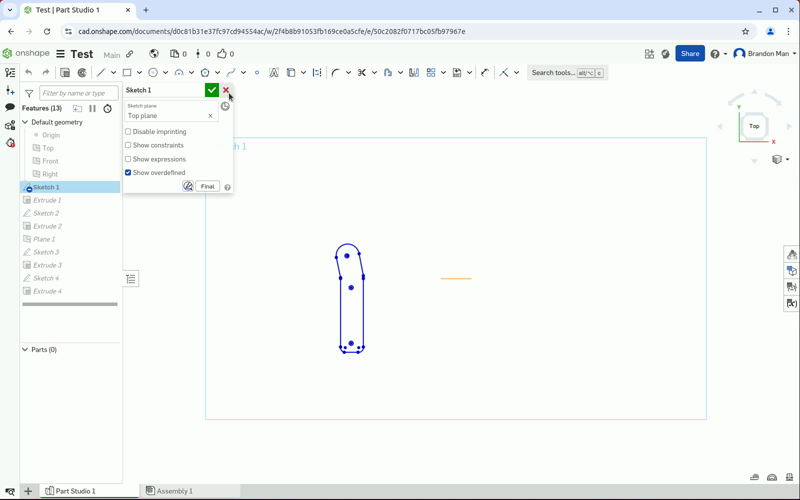
click(229, 92)
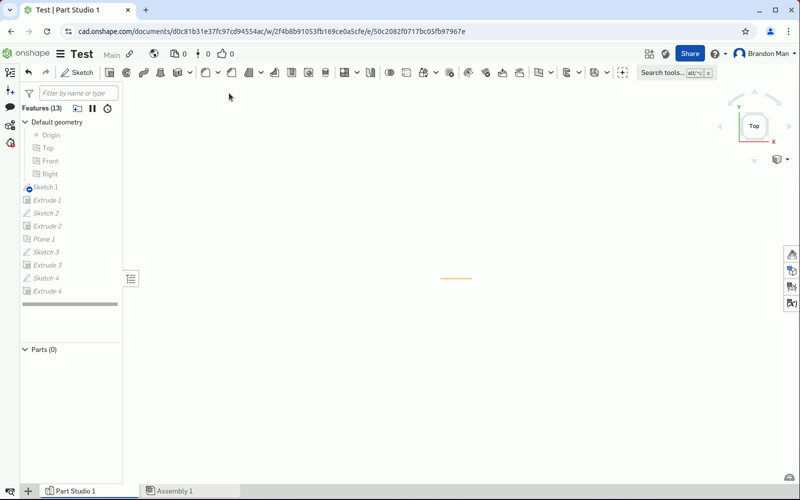
key(shift+s)
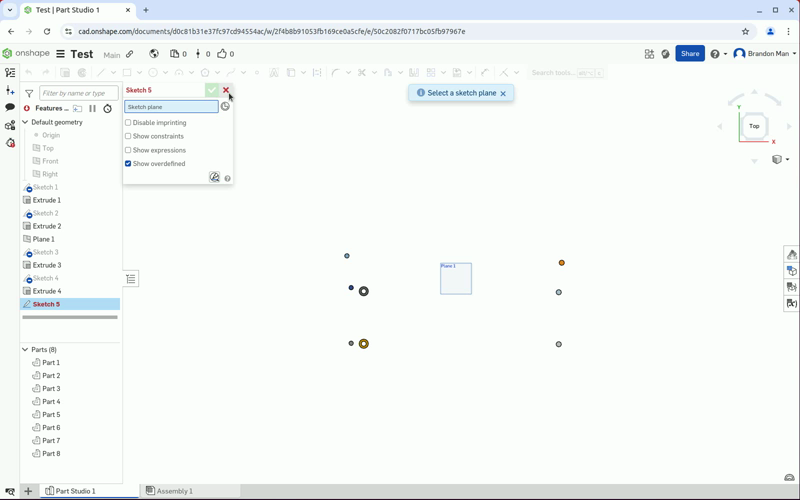
mouse_move(73, 241)
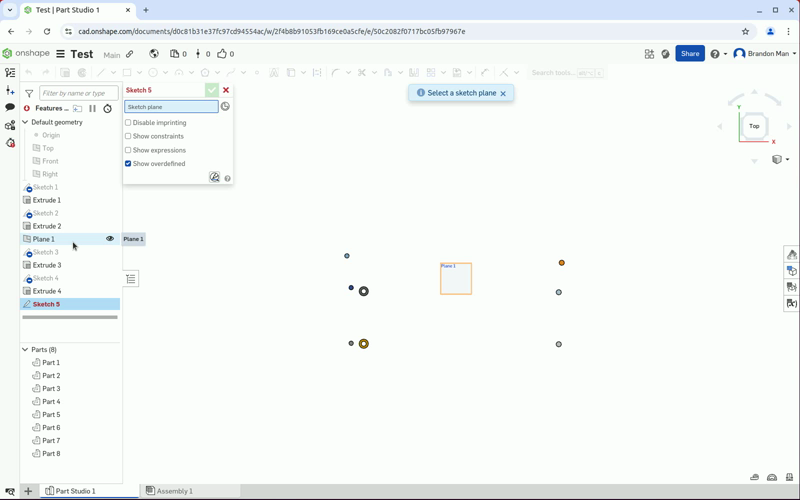
click(73, 241)
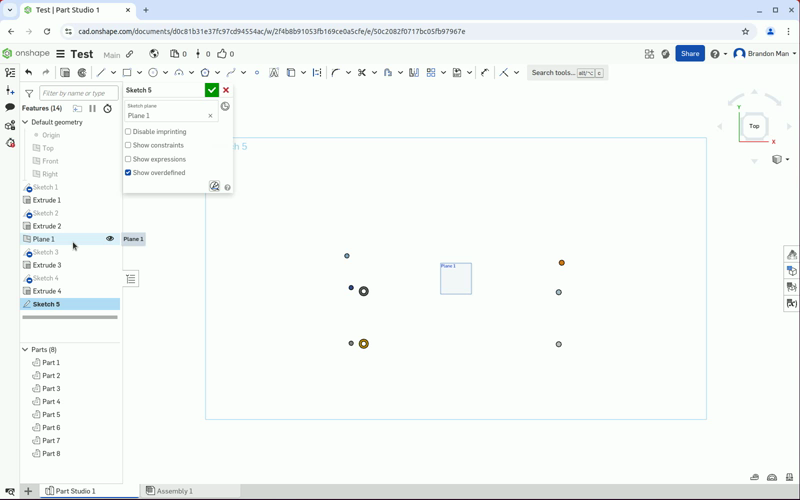
mouse_move(73, 352)
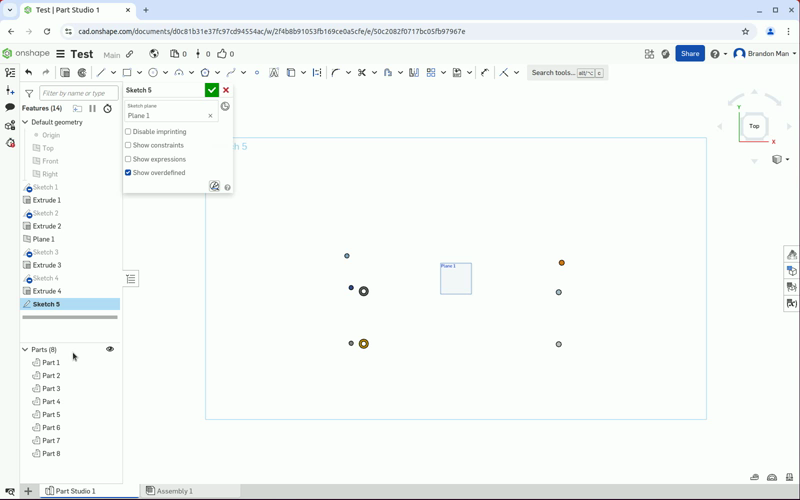
key(y)
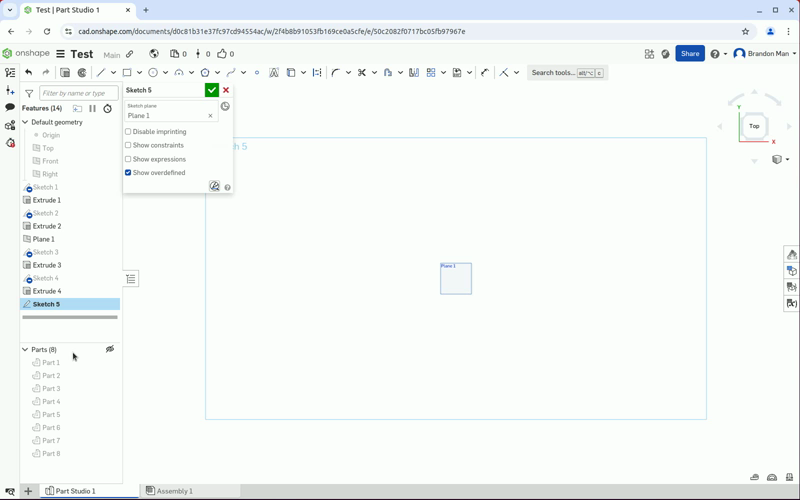
key(c)
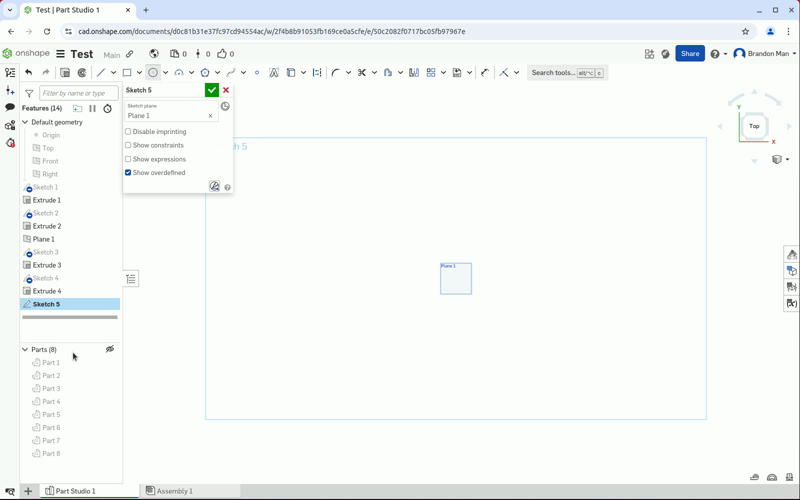
key_down(shift)
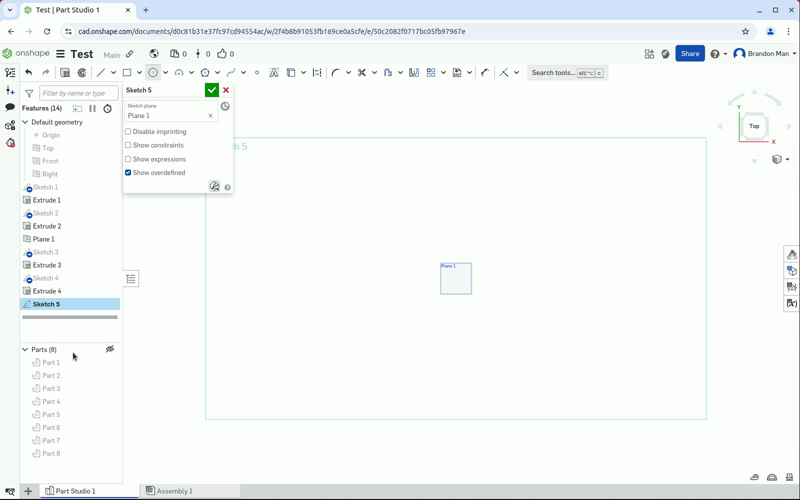
mouse_move(559, 291)
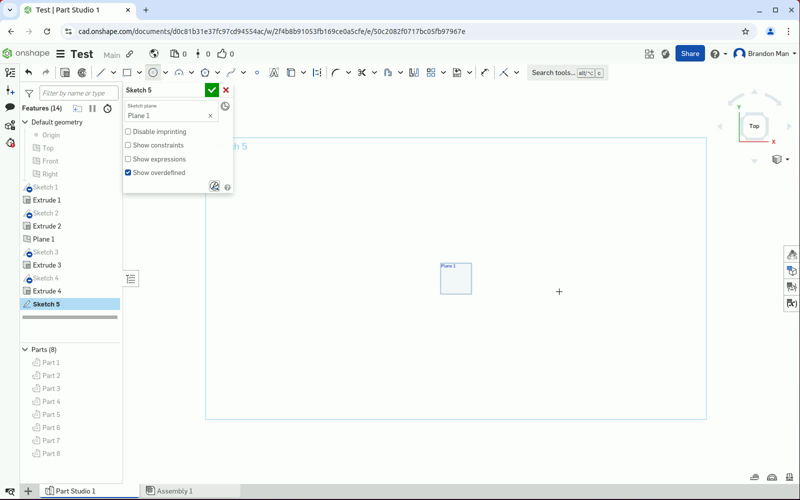
click(559, 291)
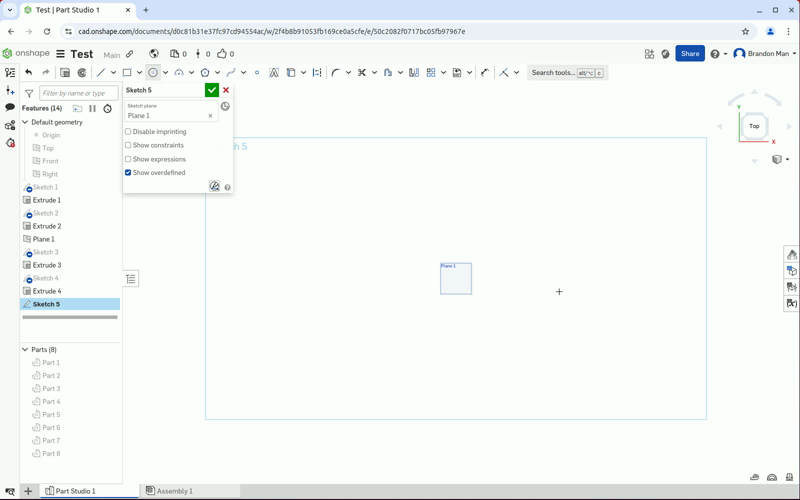
key_up(shift)
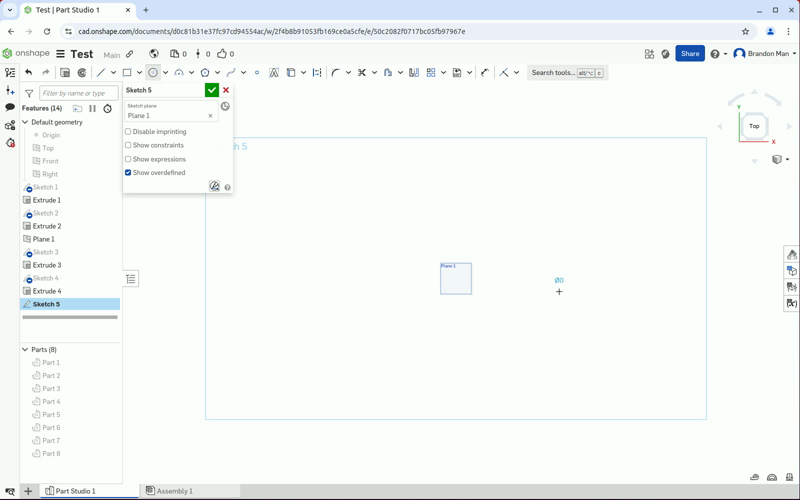
mouse_move(563, 291)
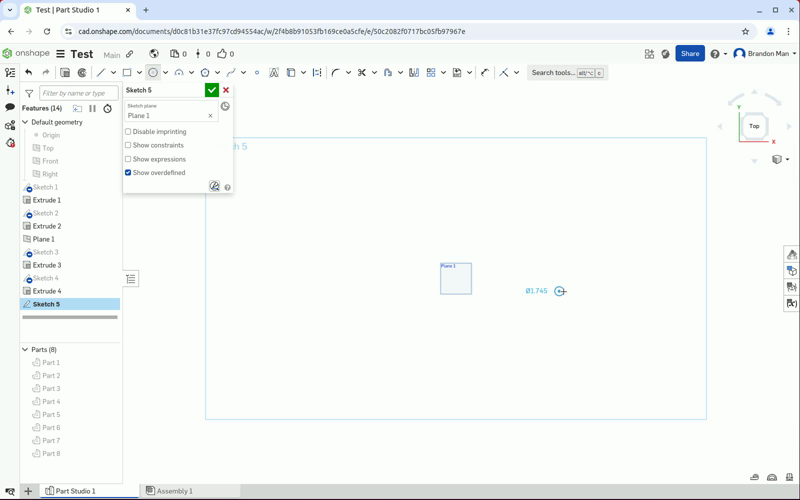
click(563, 291)
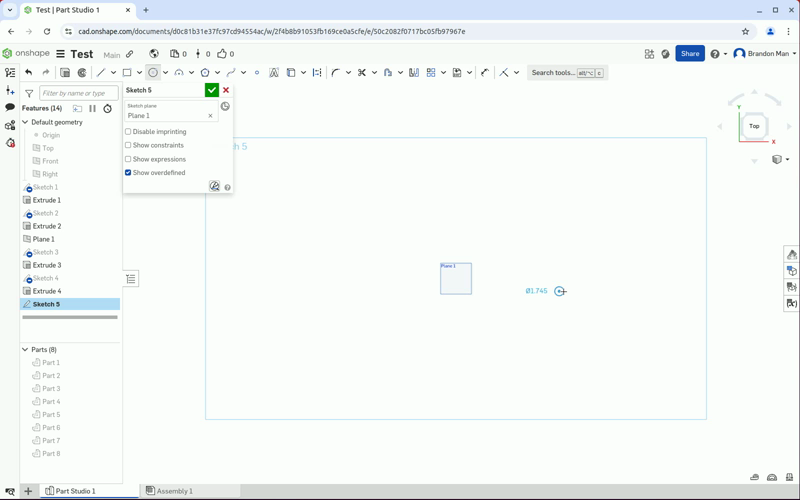
key(esc)
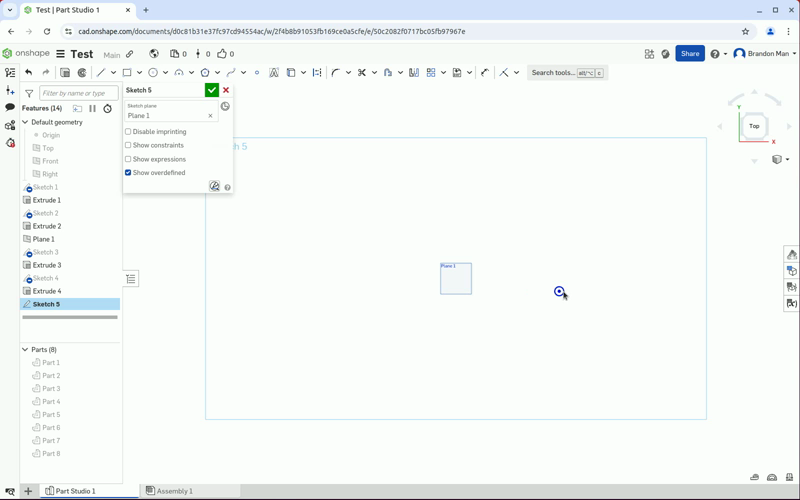
key(c)
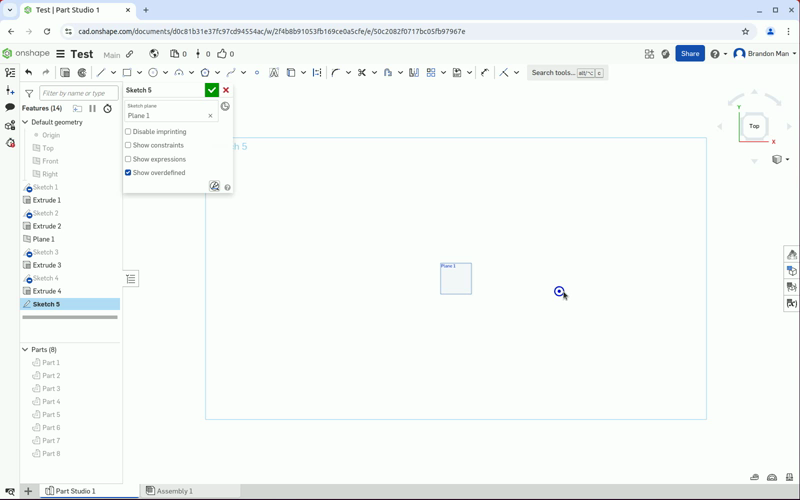
key_down(shift)
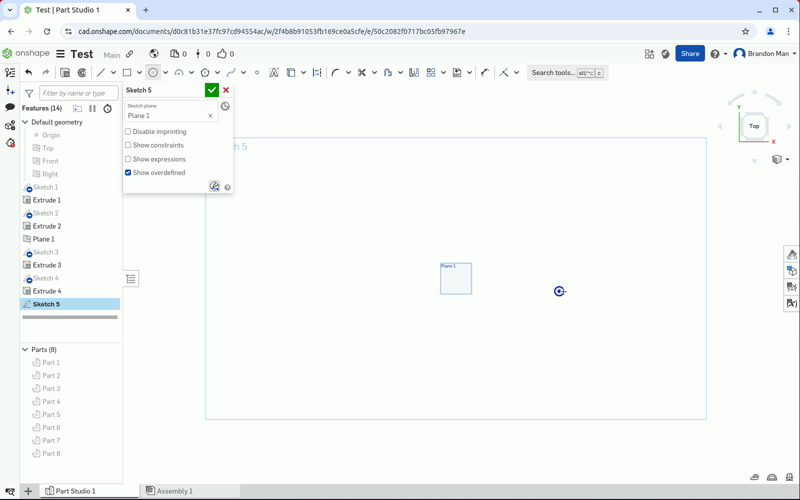
mouse_move(559, 291)
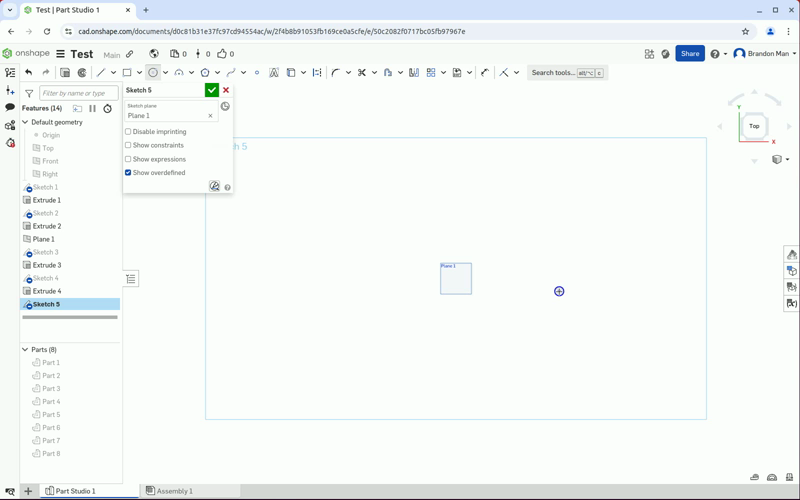
click(559, 291)
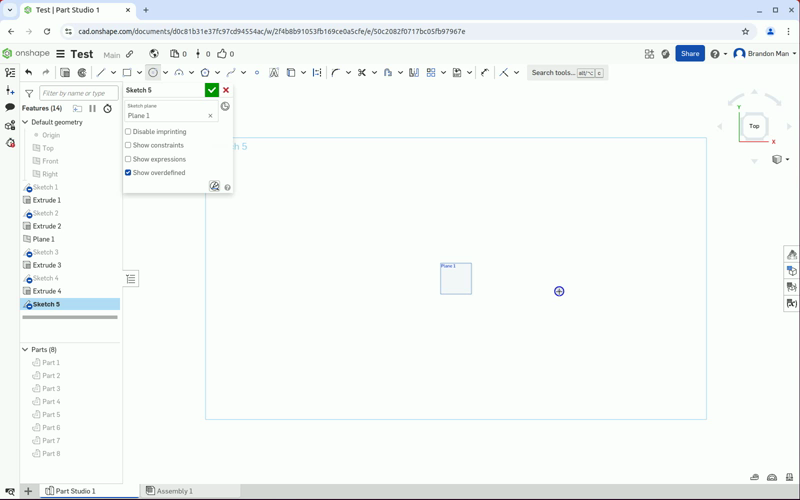
key_up(shift)
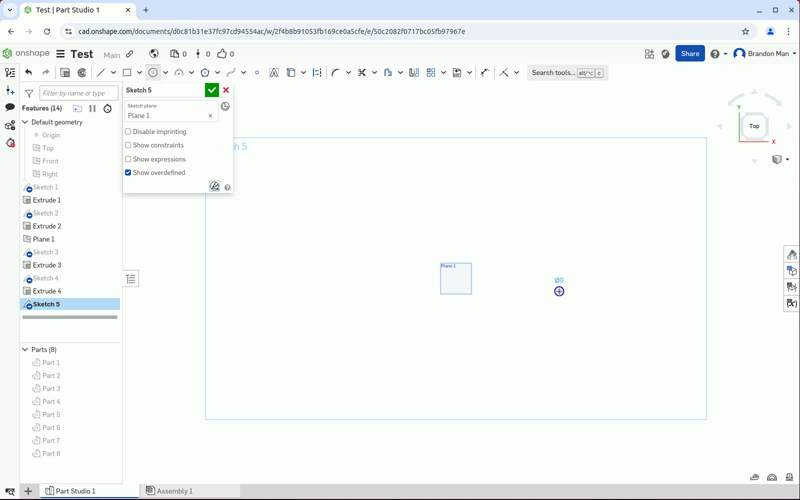
mouse_move(561, 291)
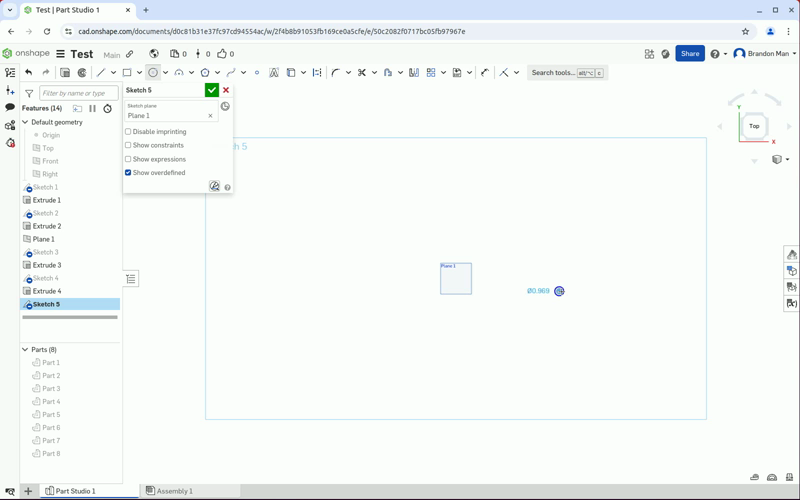
scroll(6)
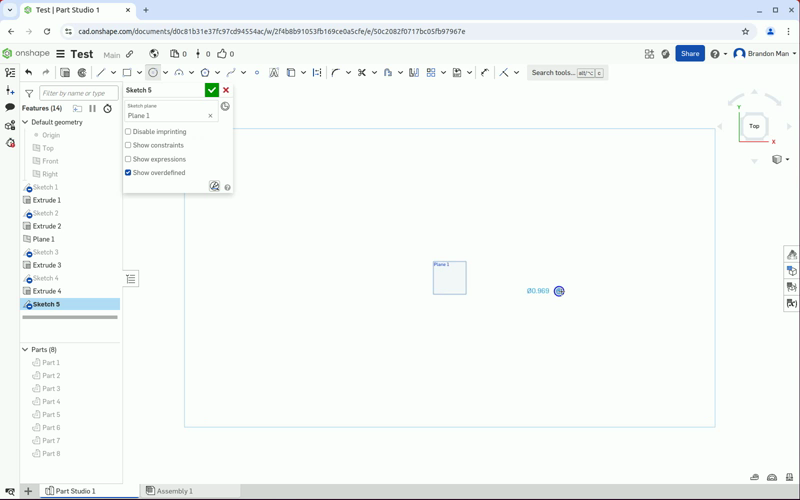
scroll(6)
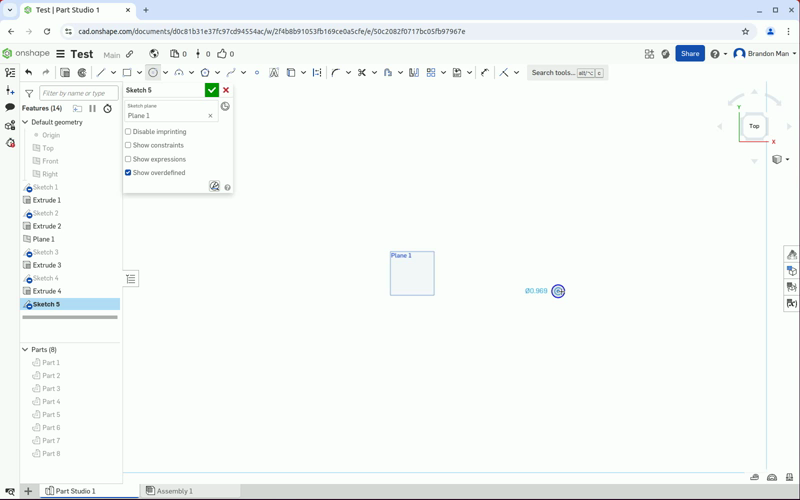
scroll(6)
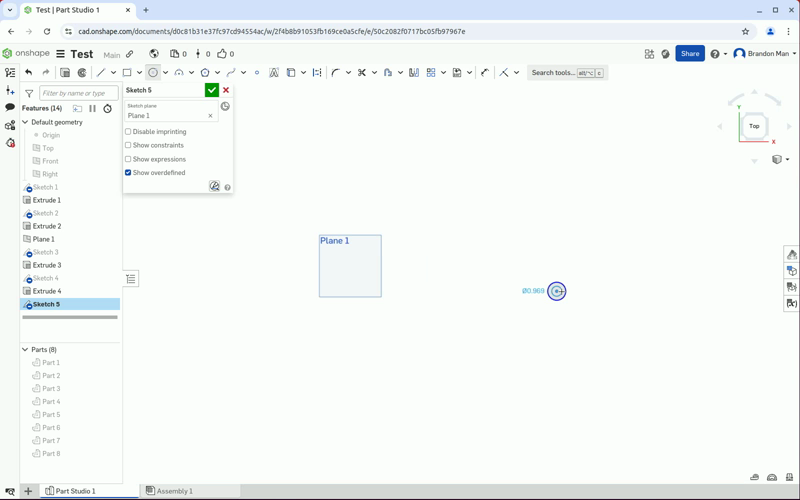
scroll(6)
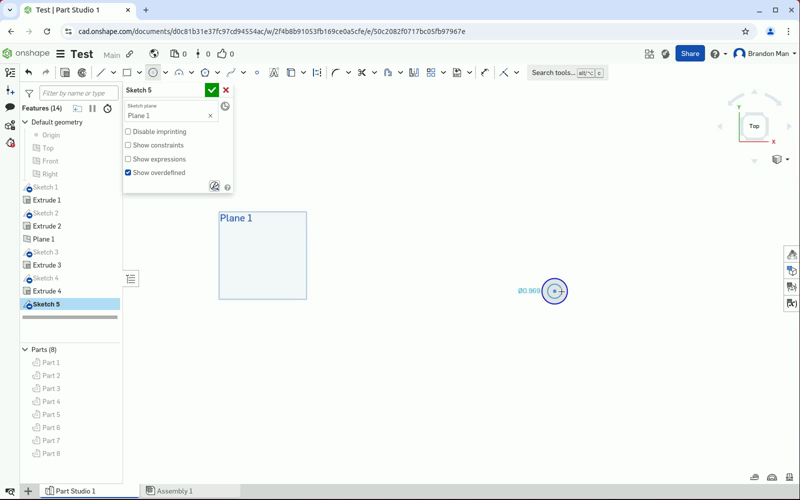
scroll(6)
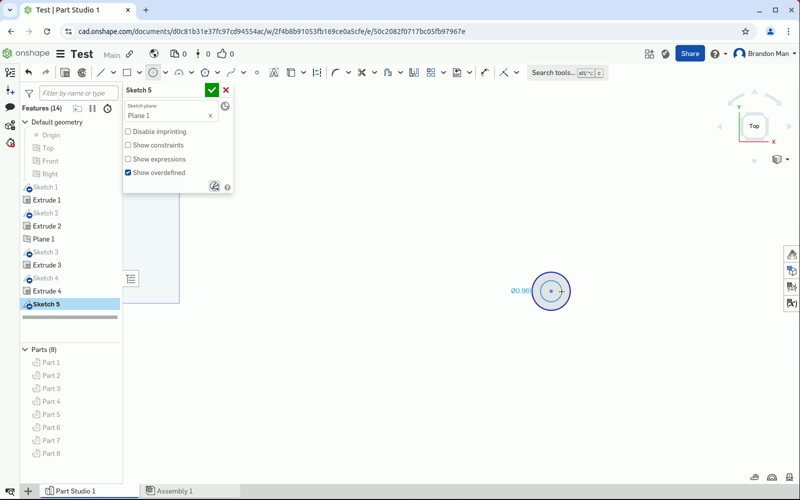
scroll(6)
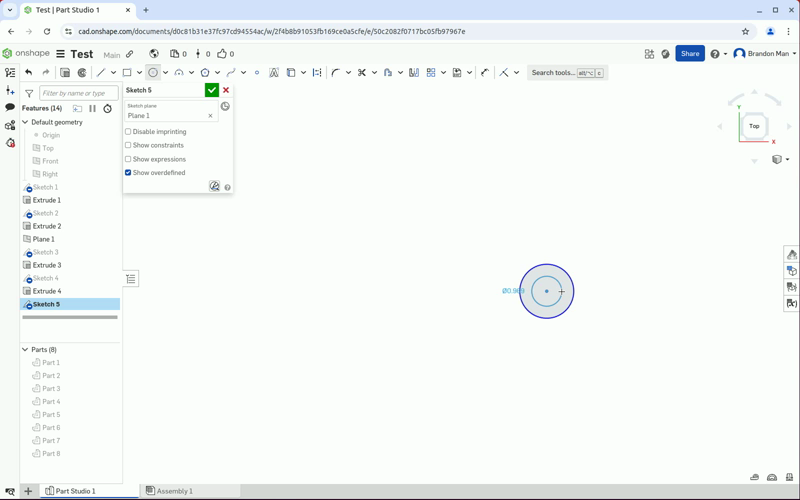
scroll(6)
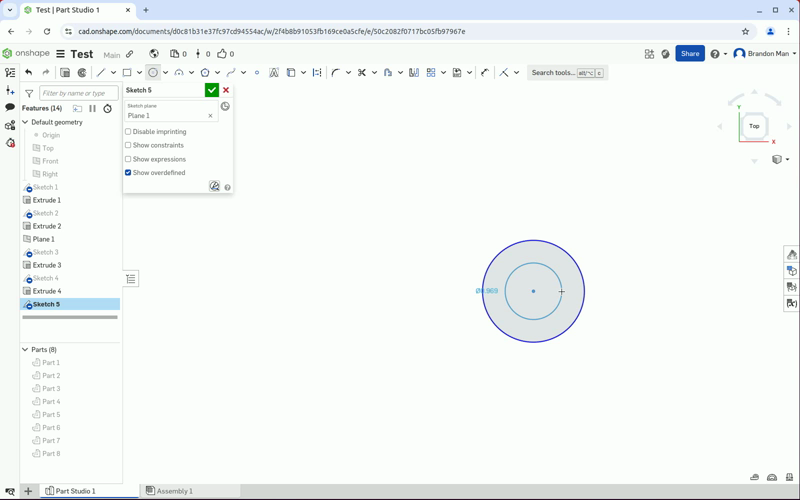
click(561, 291)
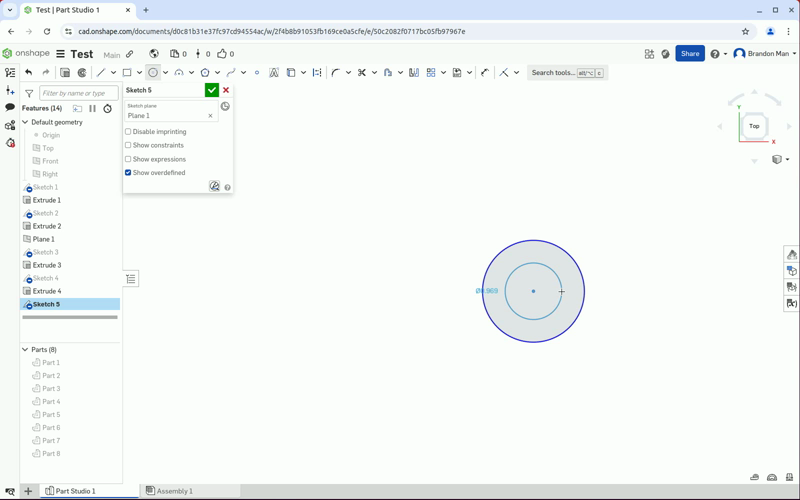
scroll(-6)
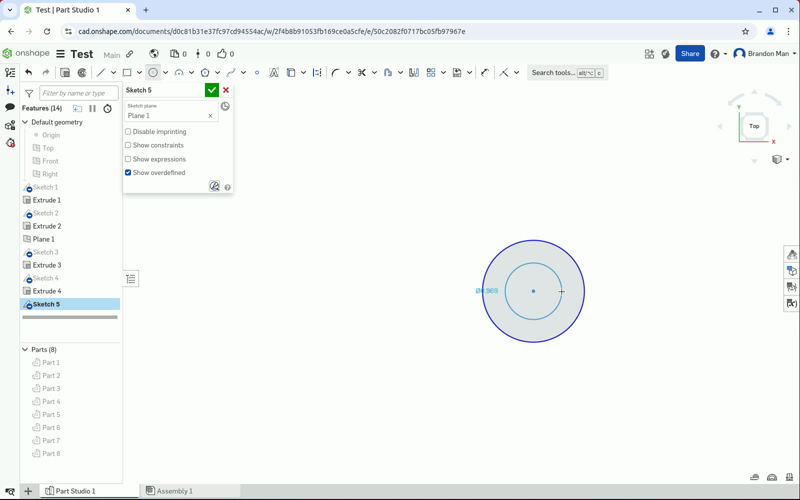
scroll(-6)
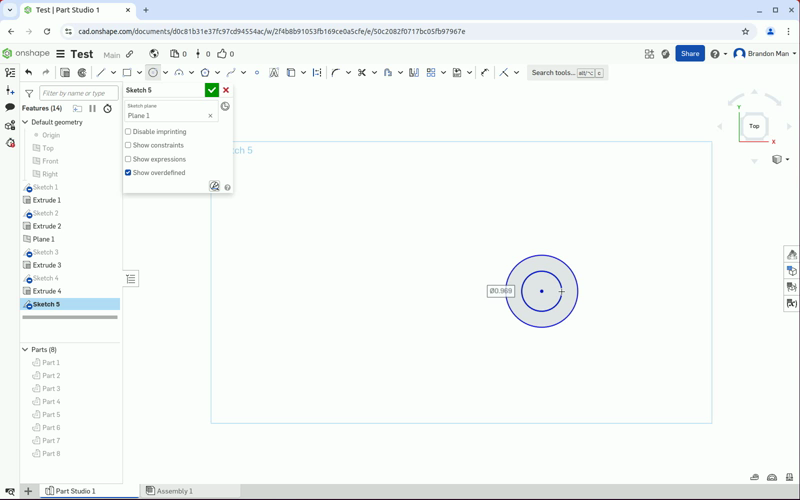
scroll(-6)
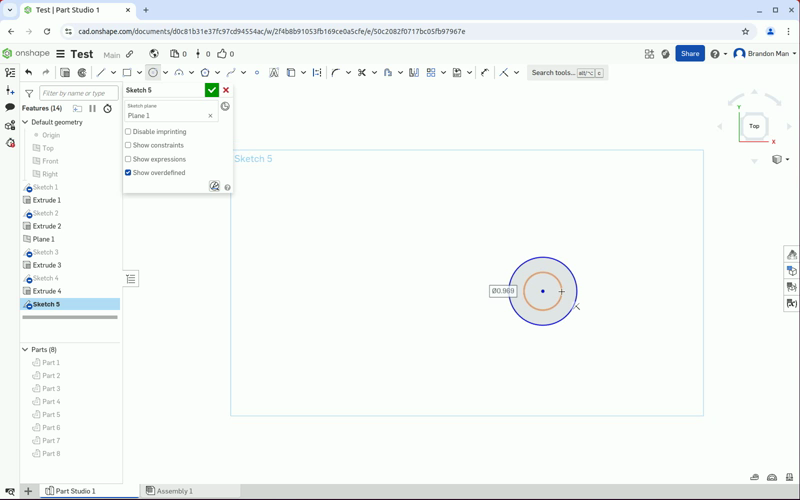
scroll(-6)
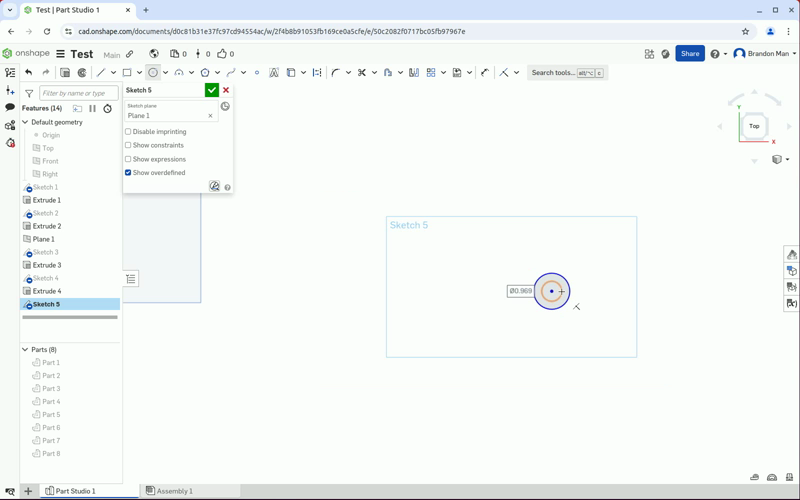
scroll(-6)
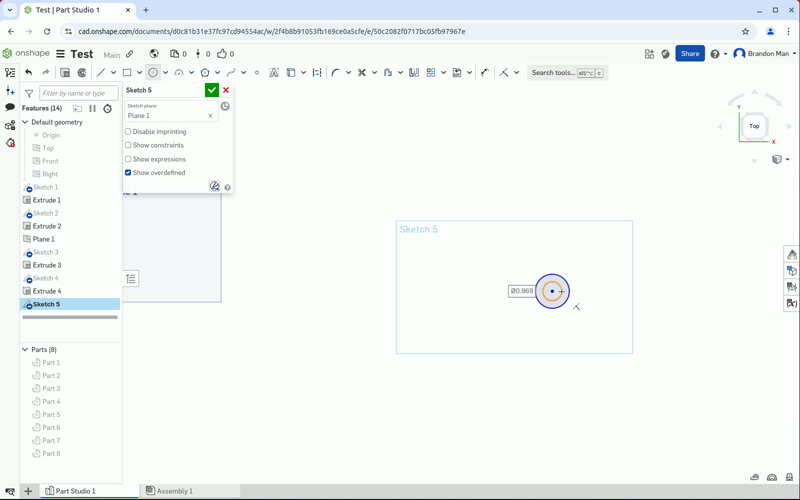
scroll(-6)
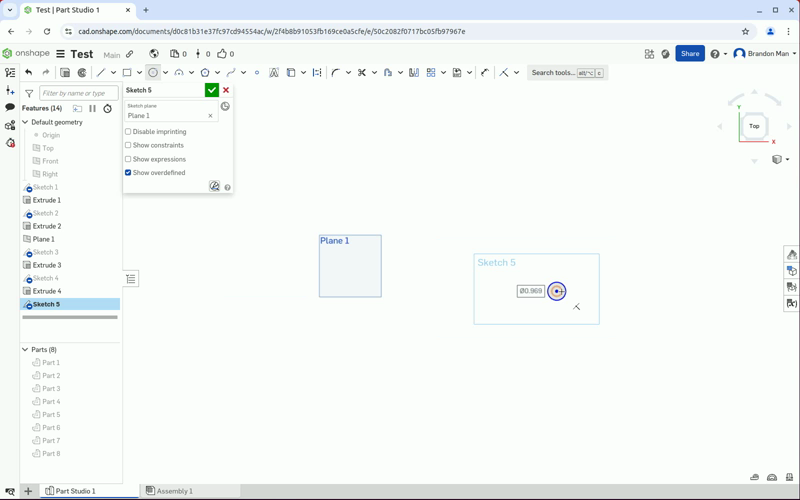
scroll(-6)
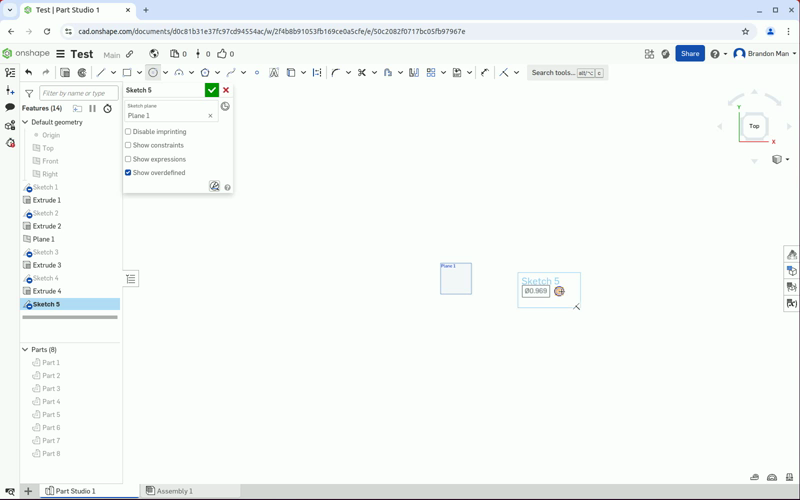
key(esc)
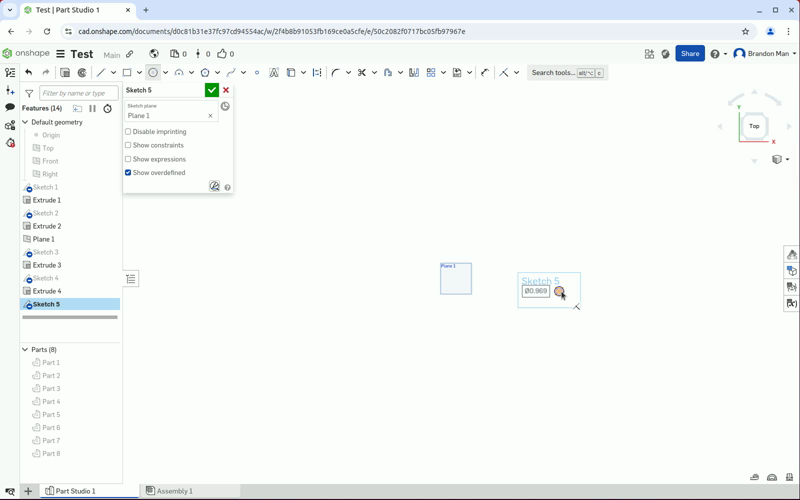
mouse_move(560, 288)
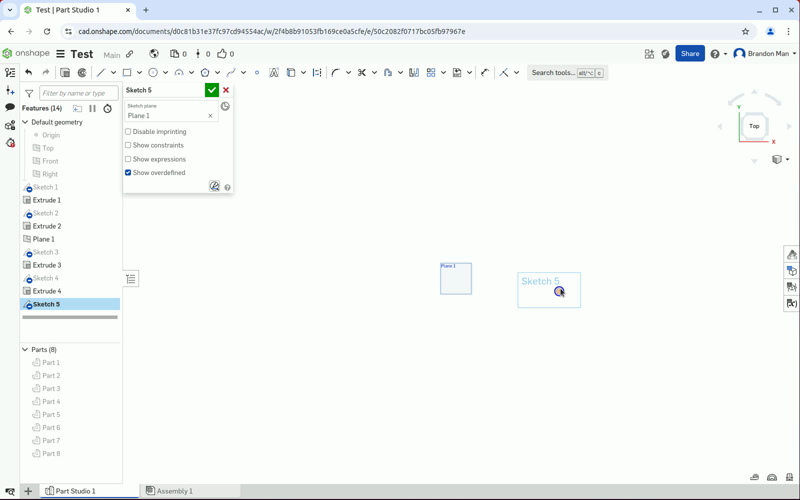
scroll(6)
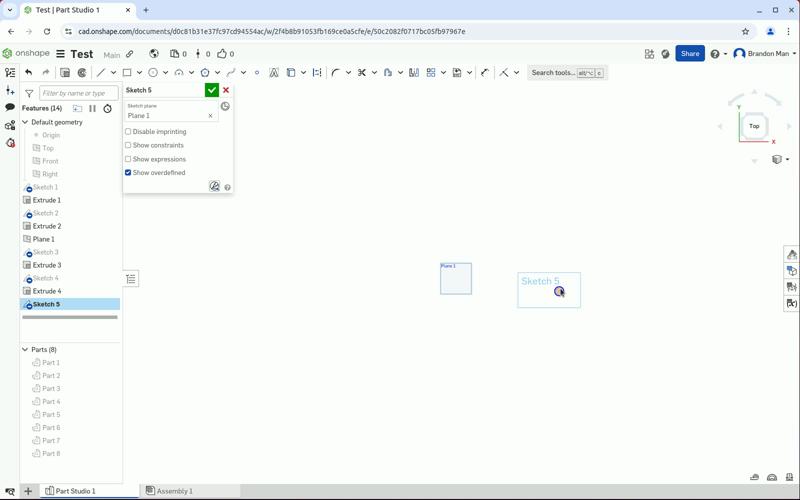
scroll(6)
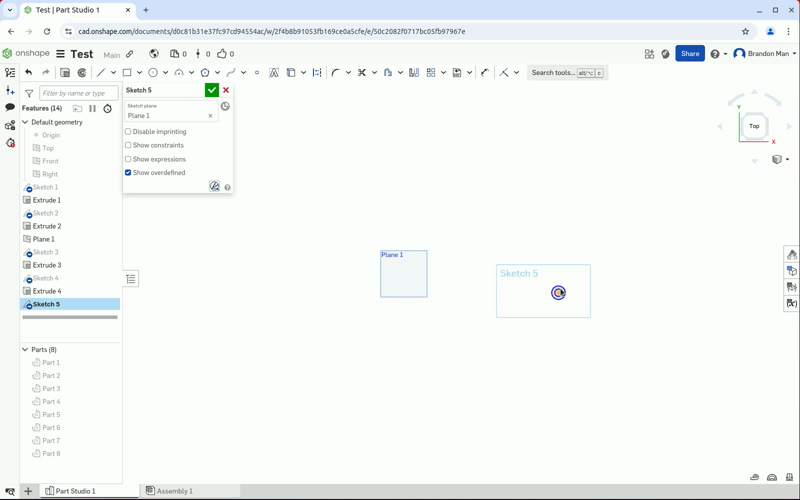
scroll(6)
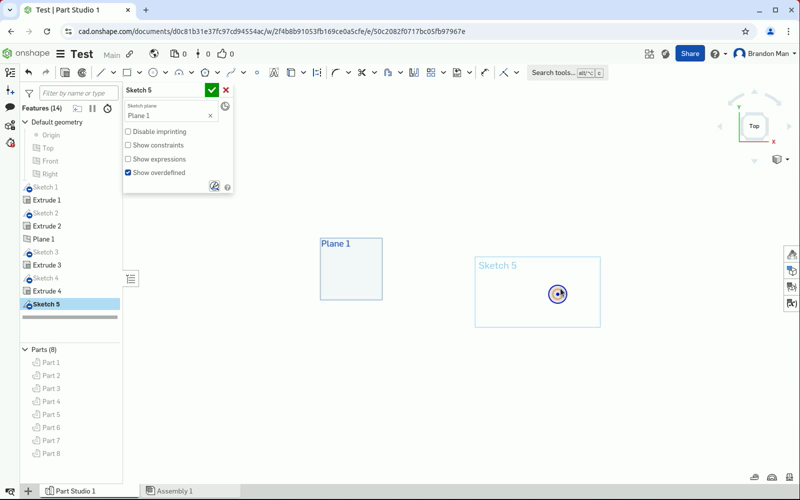
scroll(6)
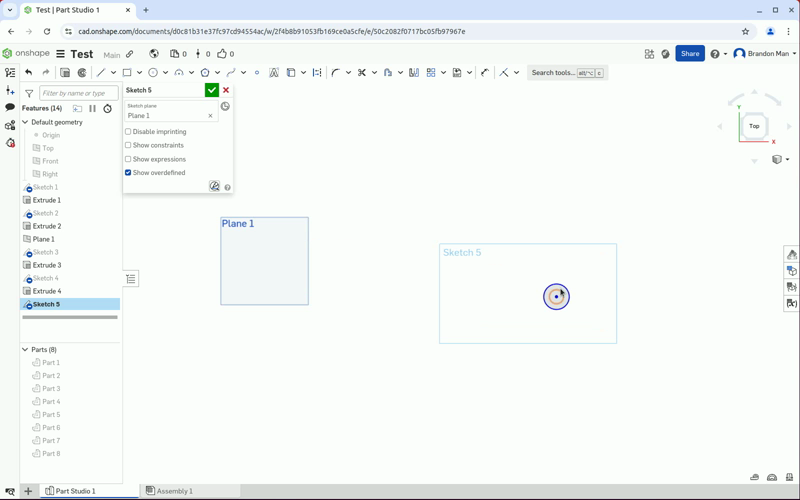
scroll(6)
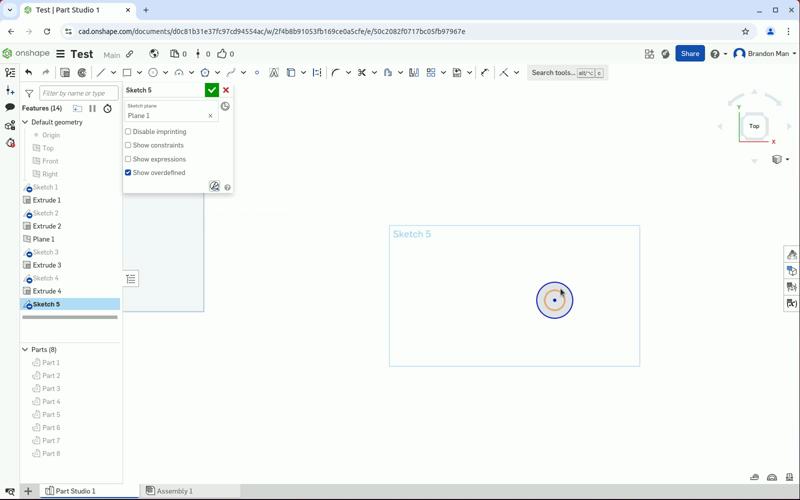
scroll(6)
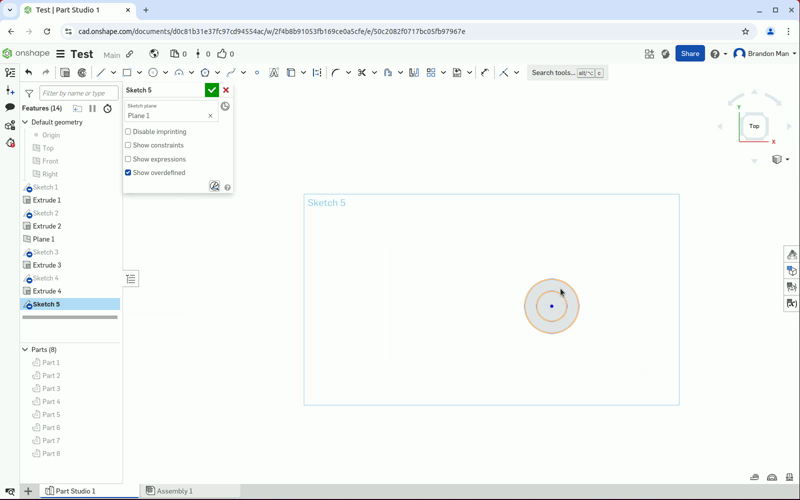
scroll(6)
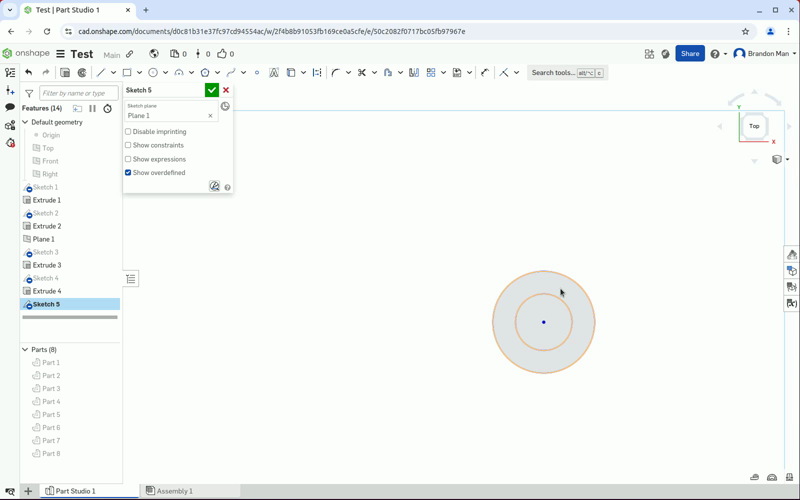
click(560, 288)
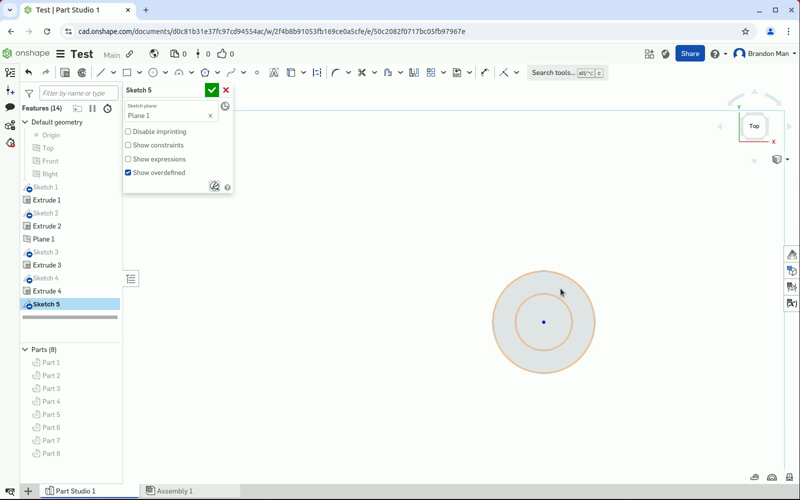
scroll(-6)
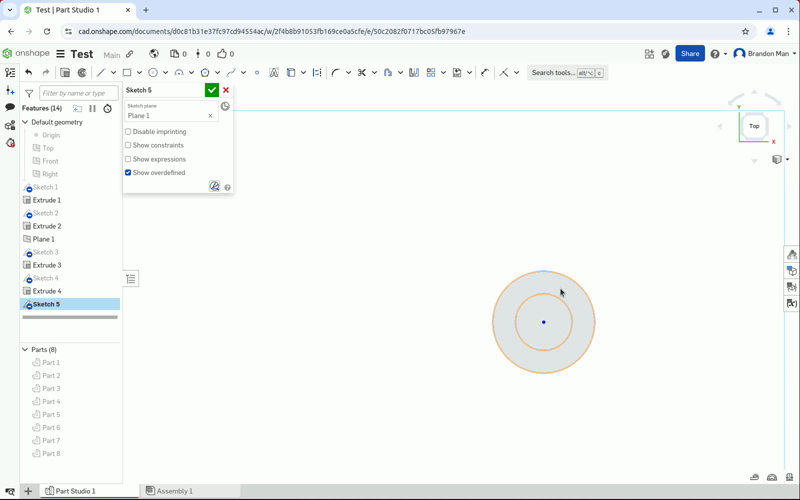
scroll(-6)
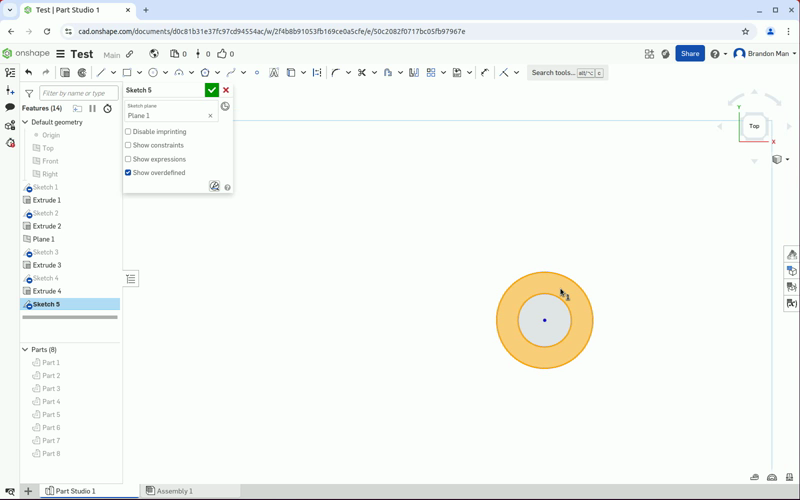
scroll(-6)
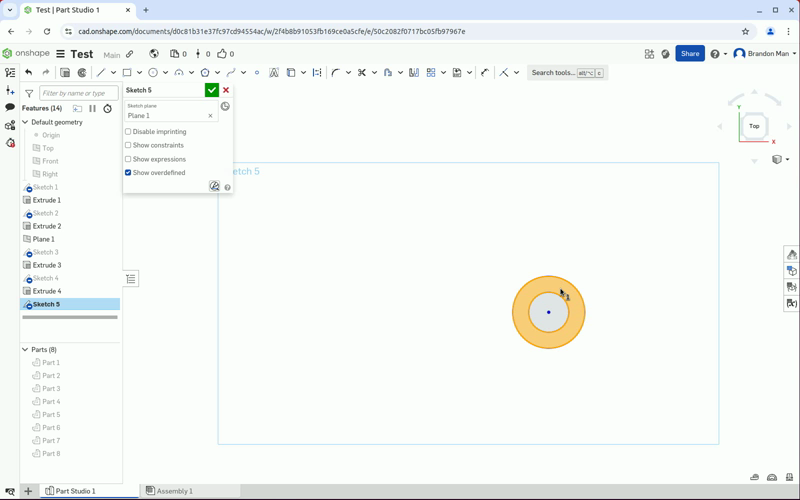
scroll(-6)
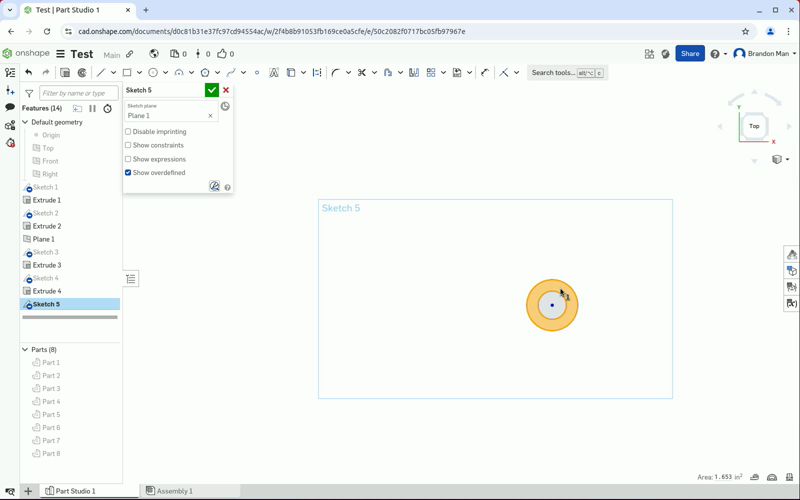
scroll(-6)
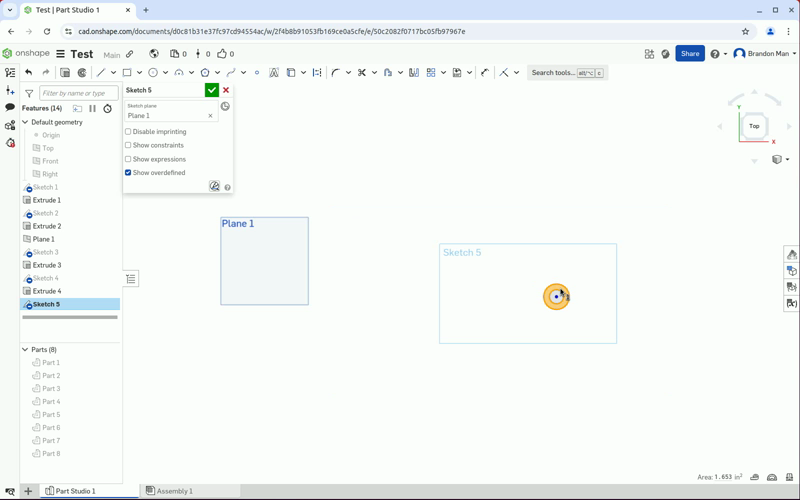
scroll(-6)
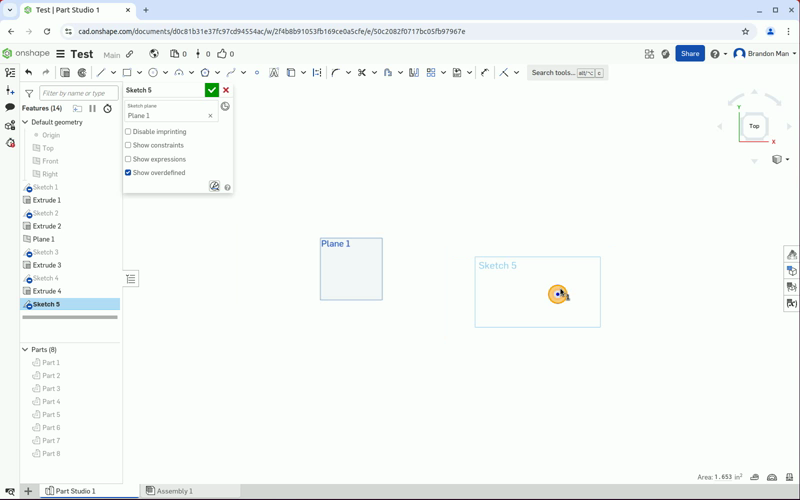
scroll(-6)
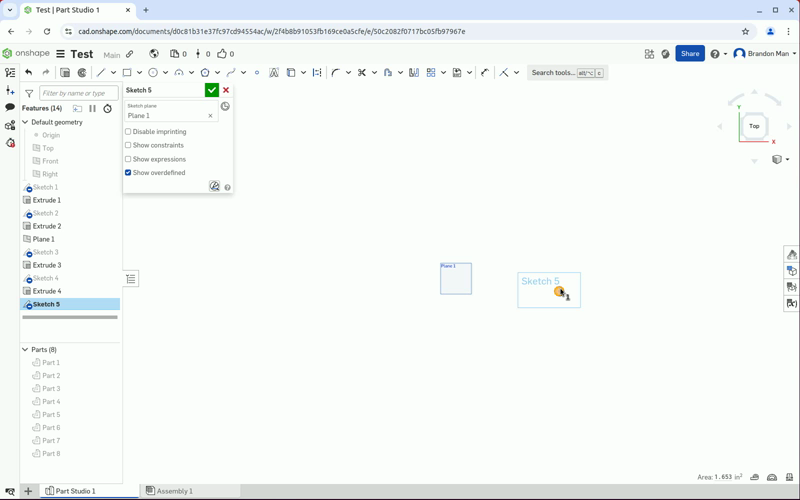
mouse_move(73, 352)
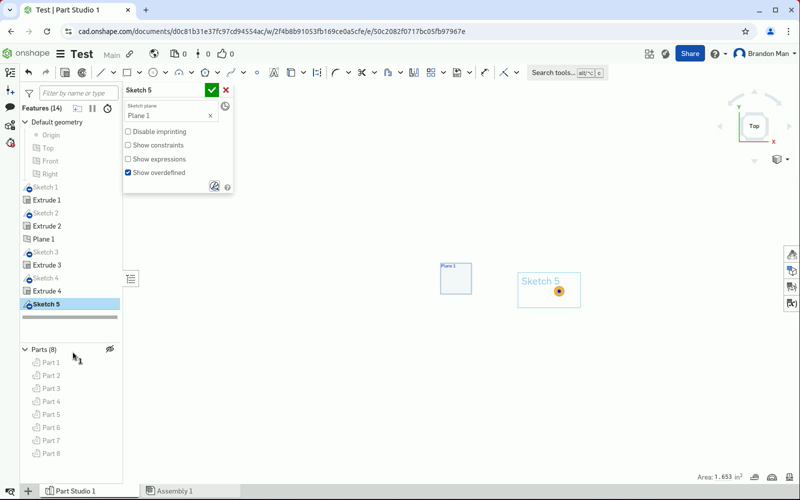
key(shift+y)
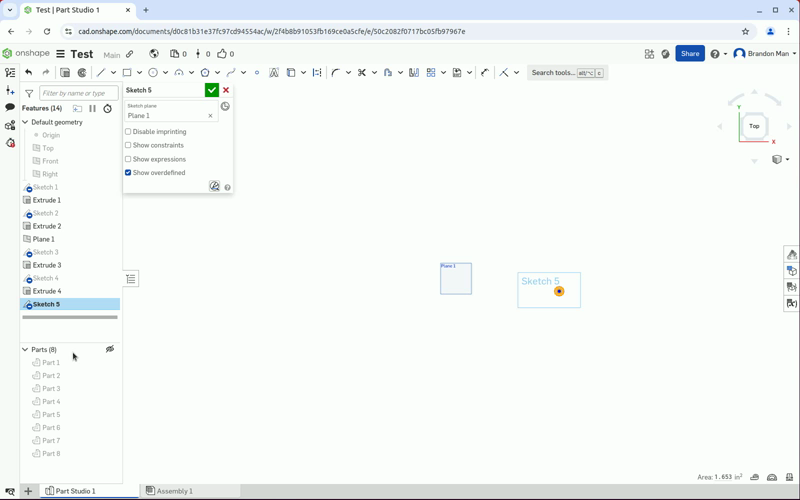
key(shift+e)
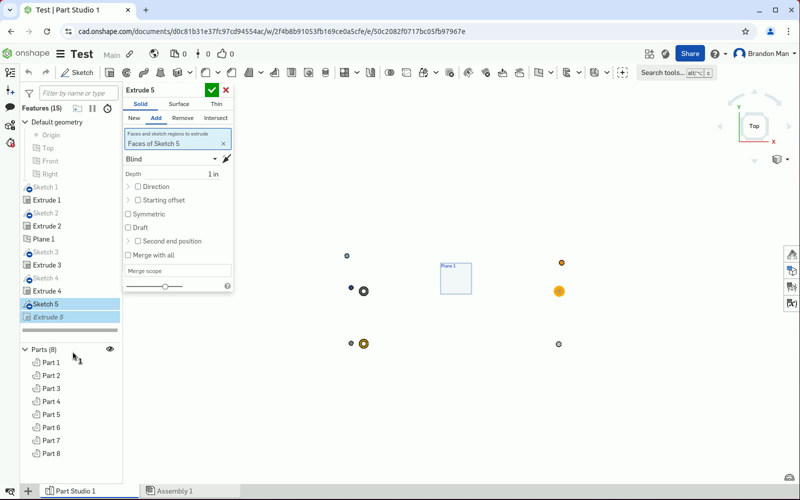
mouse_move(143, 106)
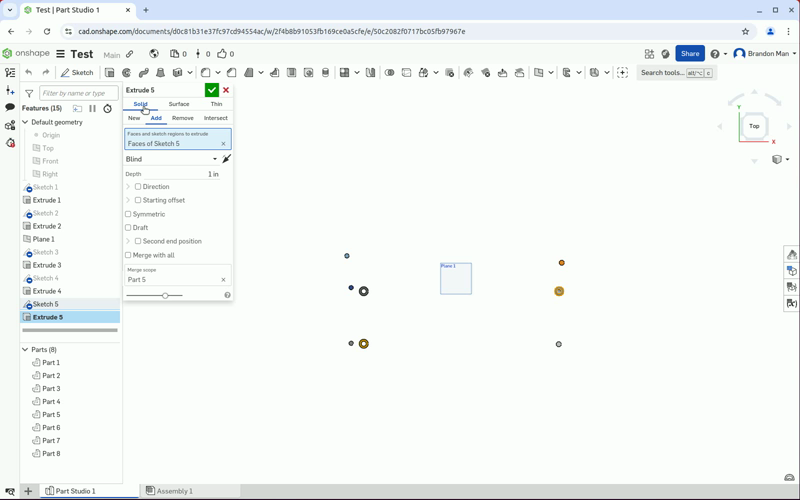
click(143, 106)
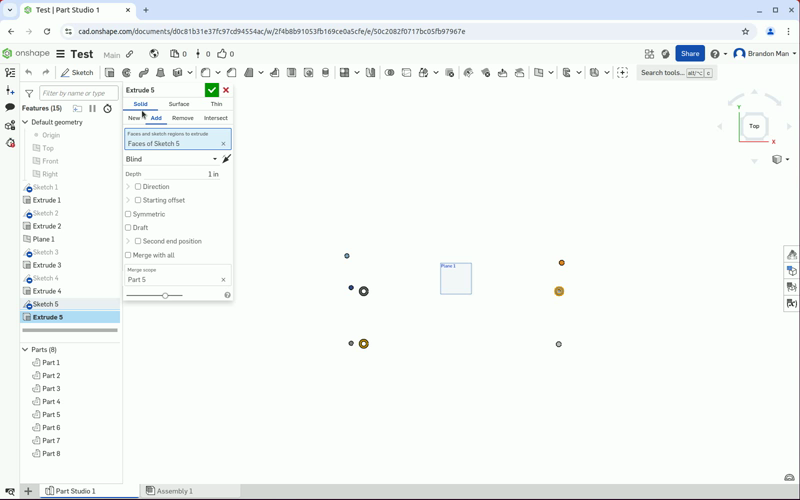
mouse_move(137, 120)
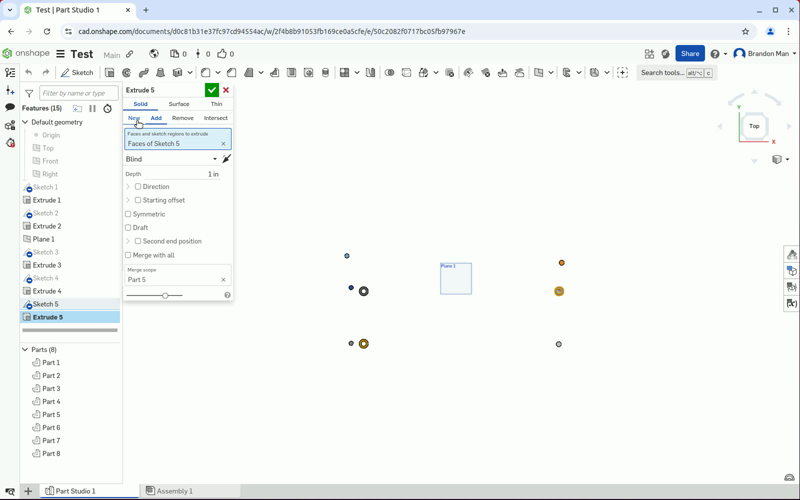
click(137, 120)
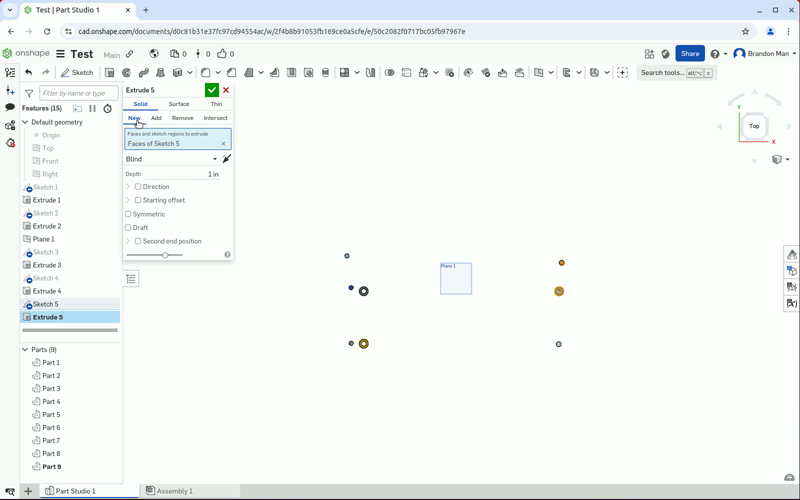
key(tab, 4)
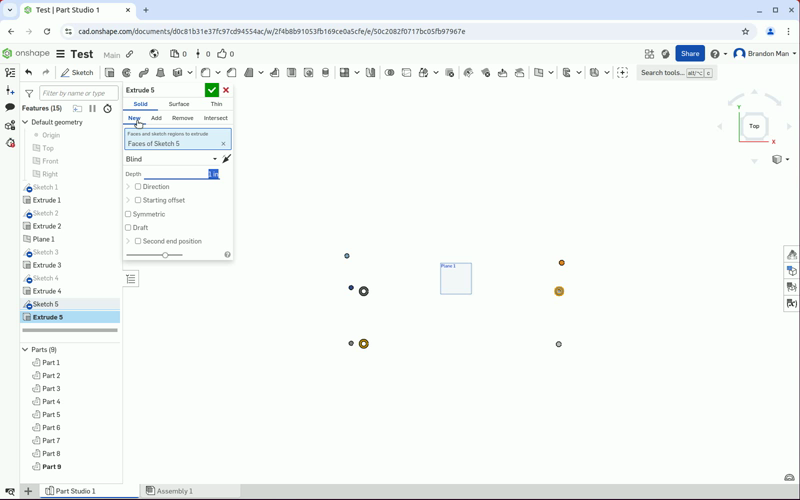
text(21.423)
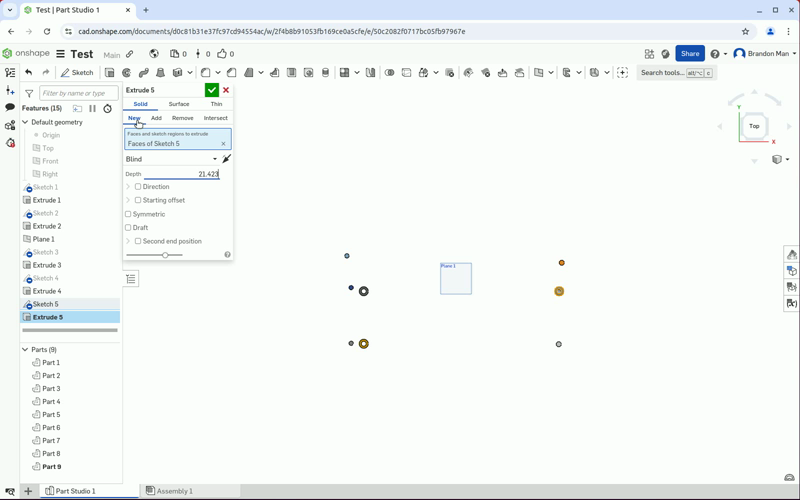
key(enter)
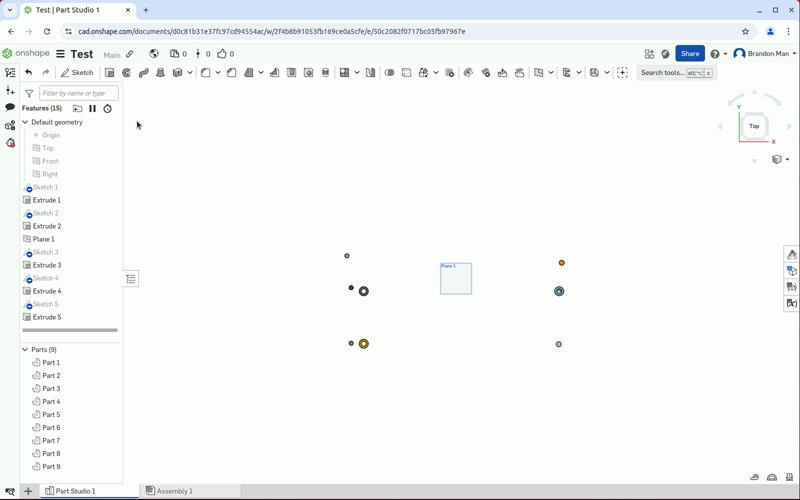
key(shift+h)
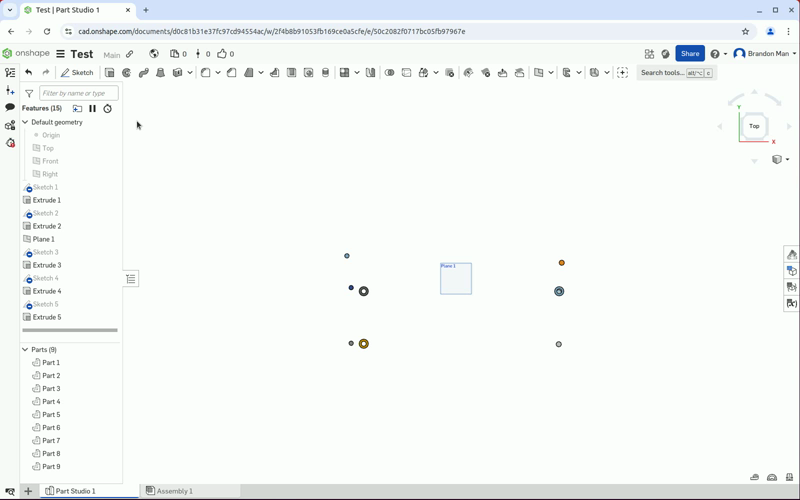
key(shift+h)
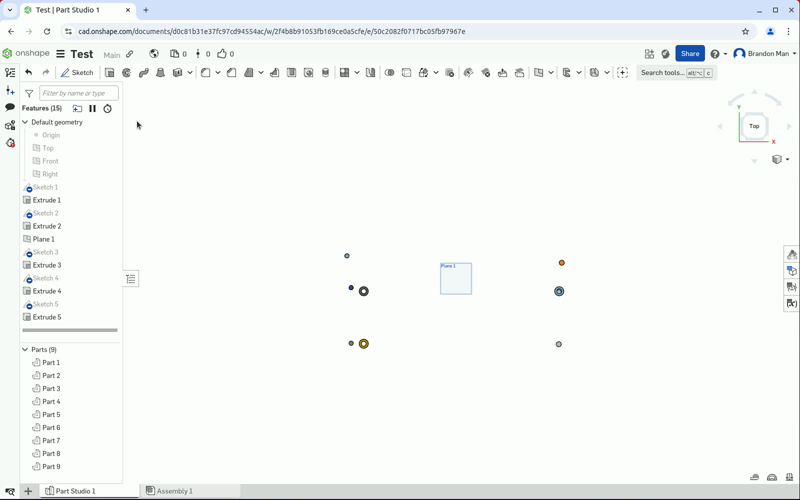
mouse_move(73, 189)
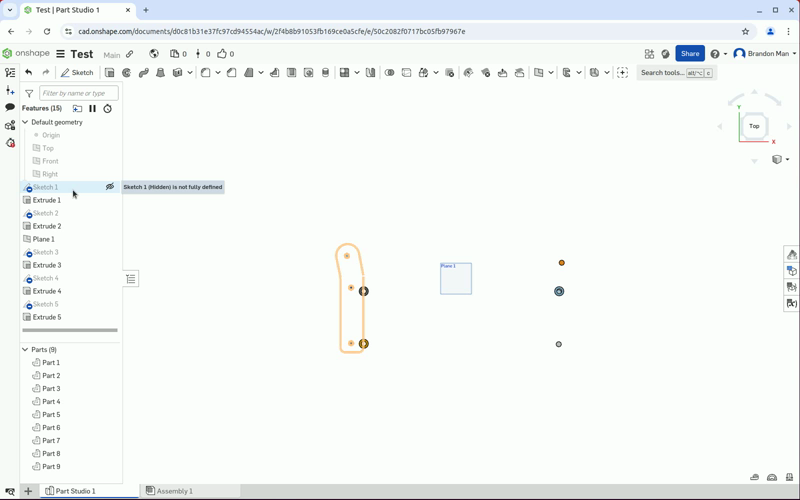
click(73, 189)
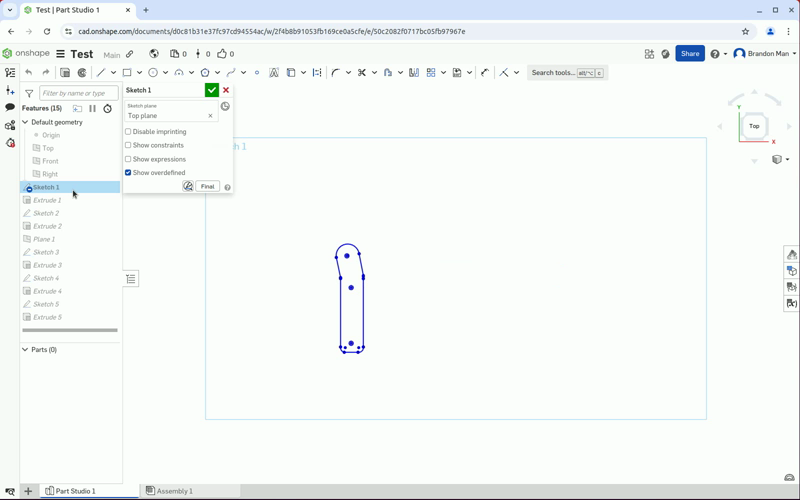
mouse_move(229, 92)
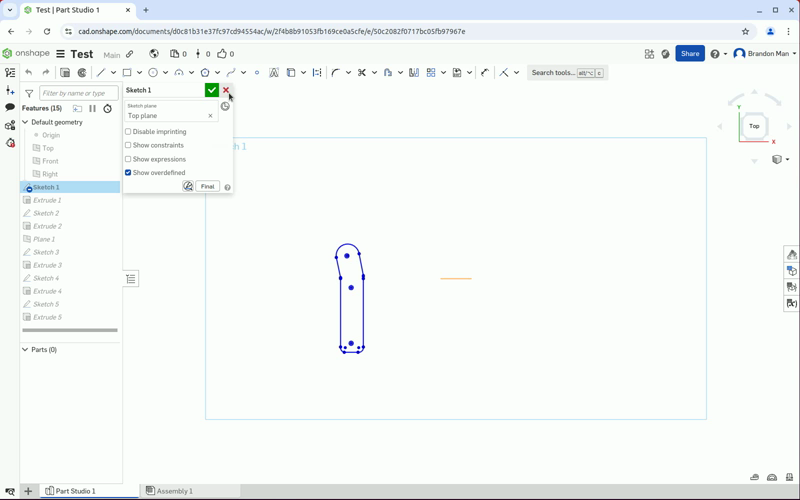
click(229, 92)
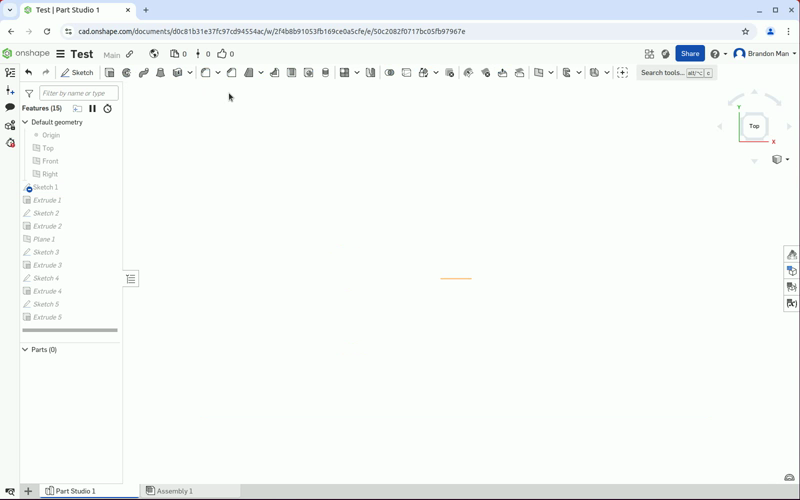
key(shift+s)
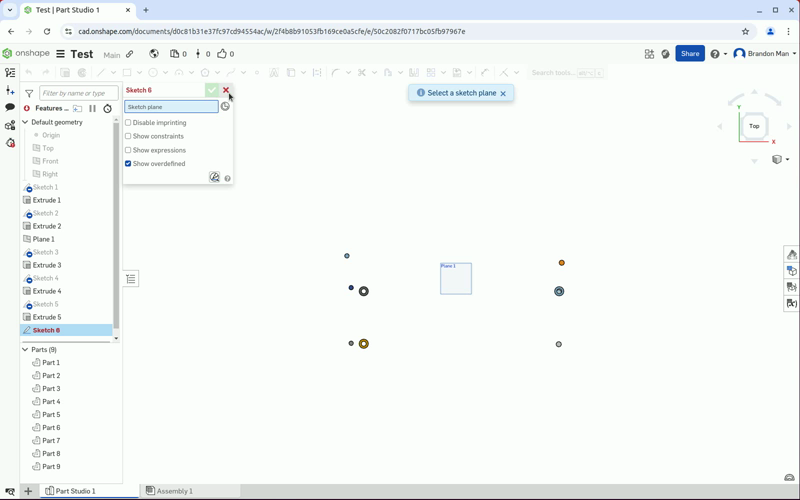
mouse_move(69, 241)
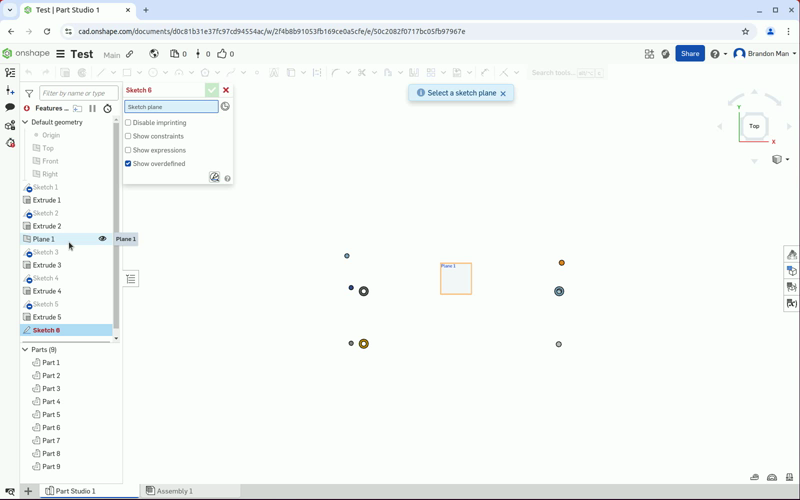
click(69, 241)
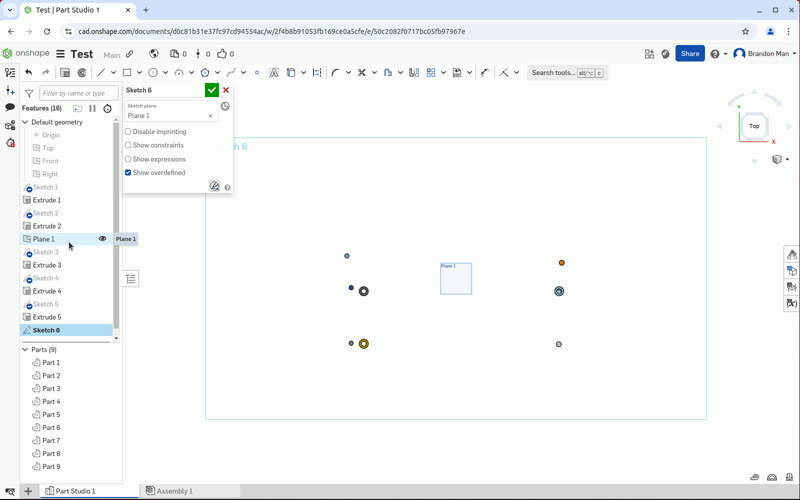
mouse_move(73, 352)
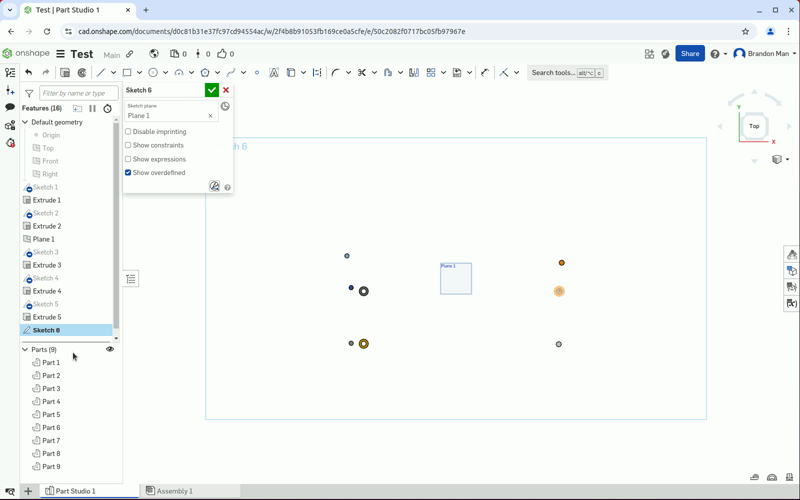
key(y)
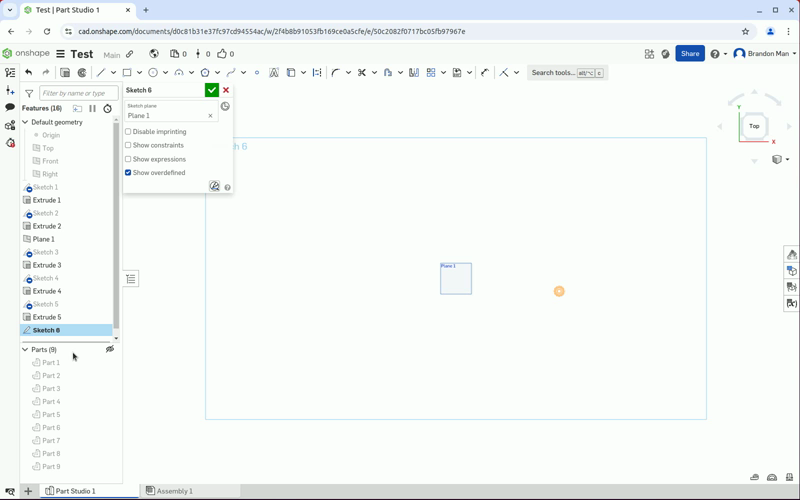
key(c)
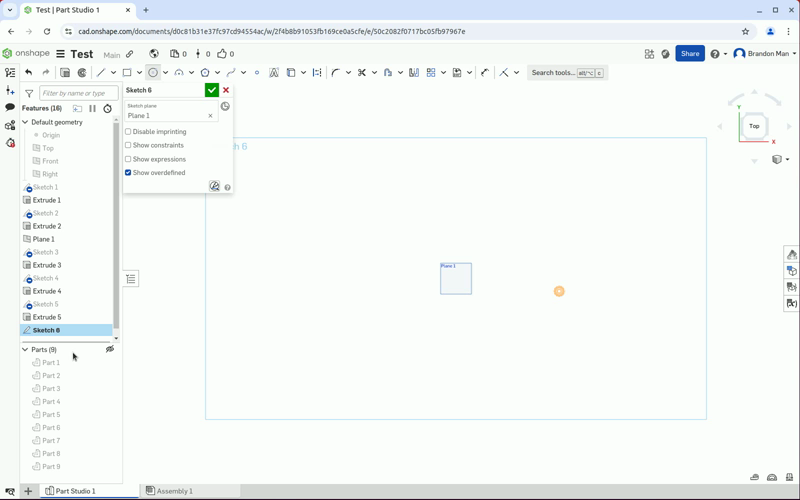
key_down(shift)
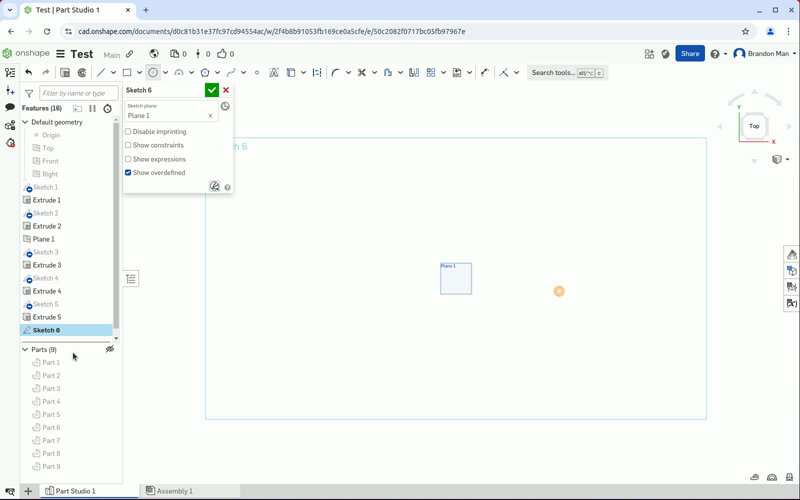
mouse_move(559, 343)
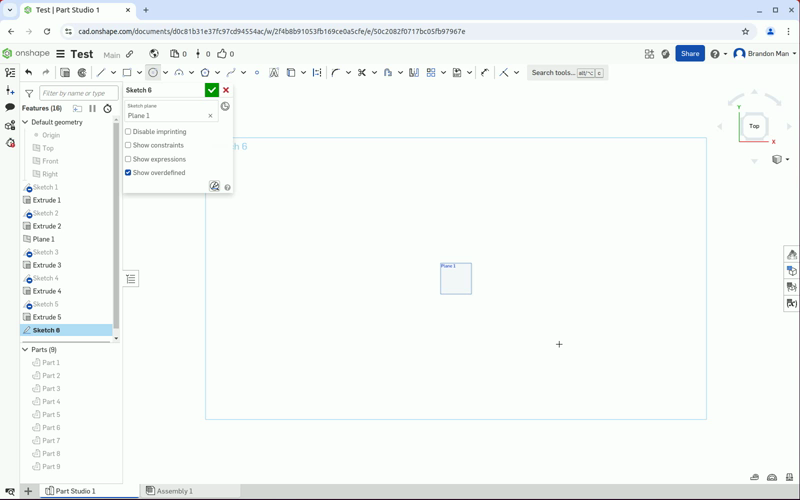
click(559, 343)
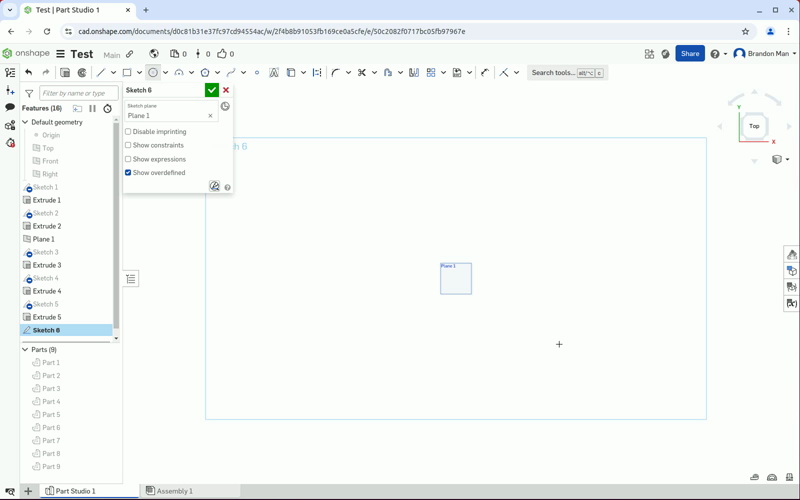
key_up(shift)
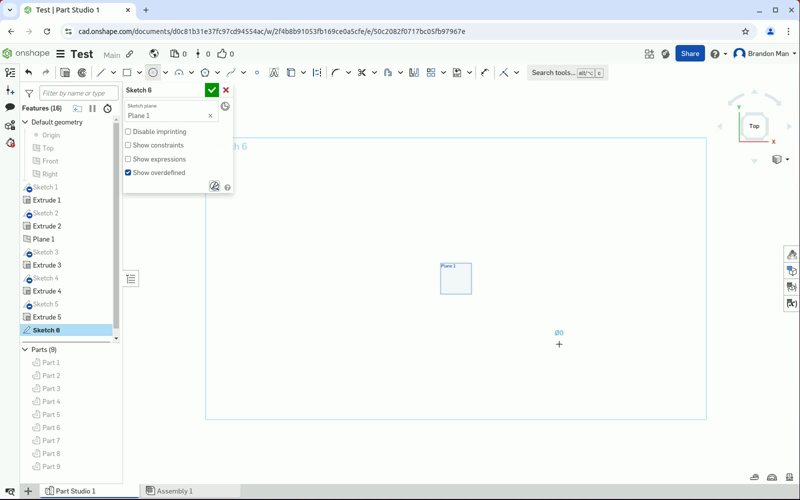
mouse_move(563, 343)
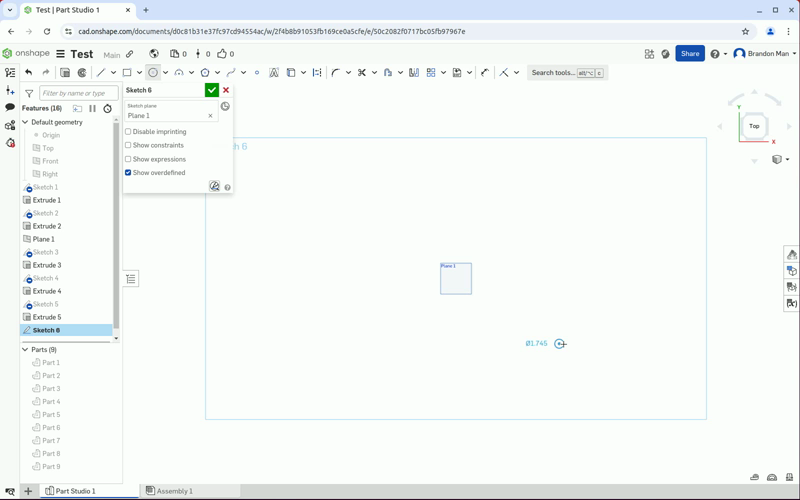
click(563, 343)
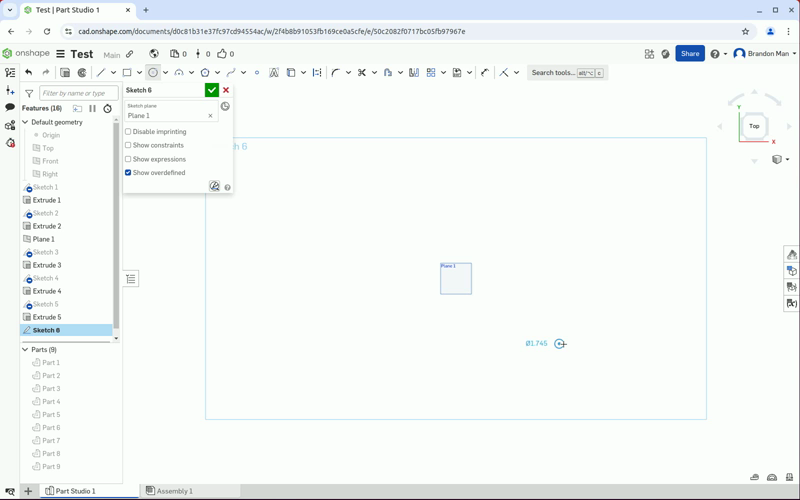
key(esc)
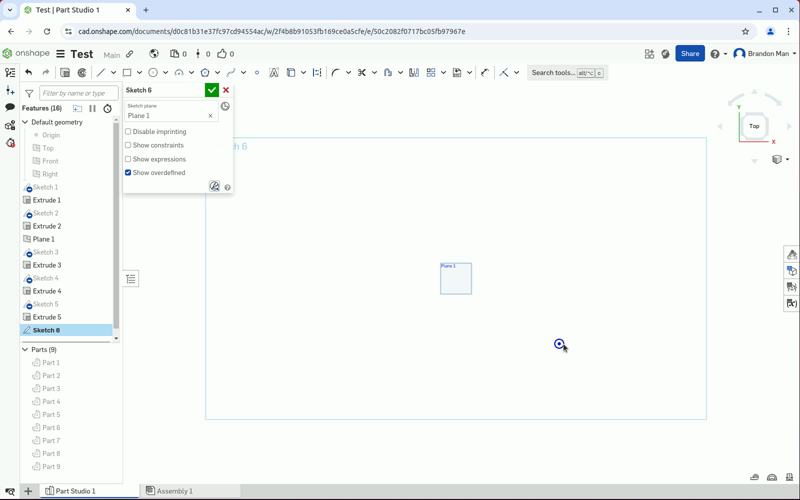
key(c)
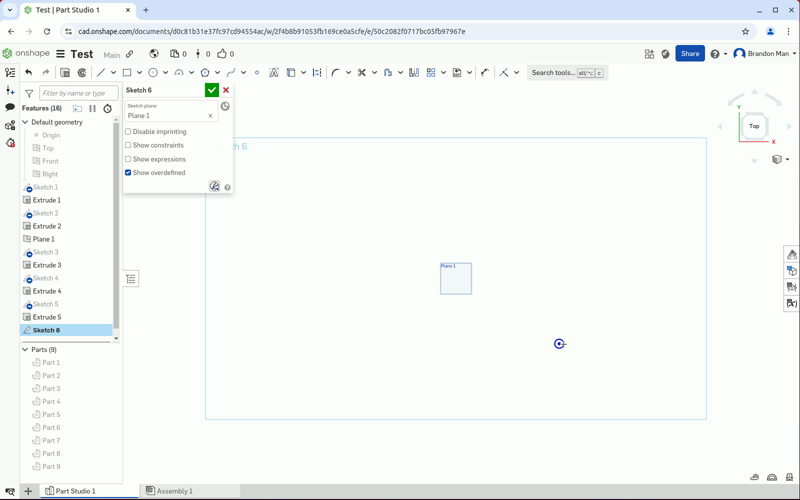
key_down(shift)
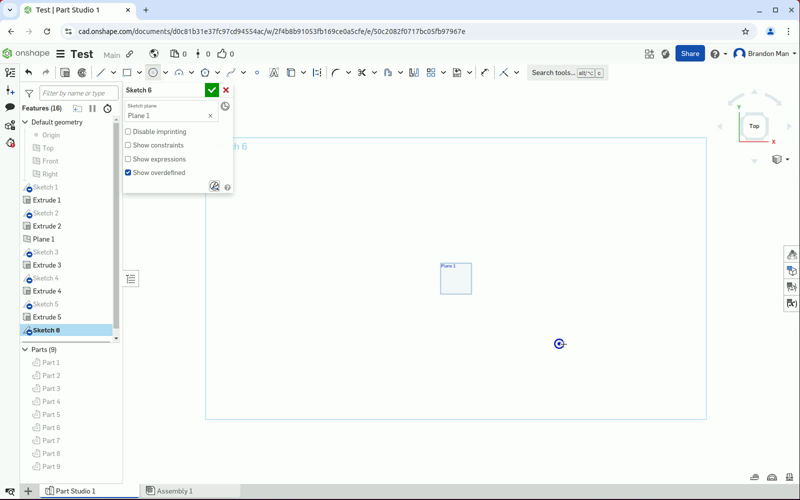
mouse_move(559, 343)
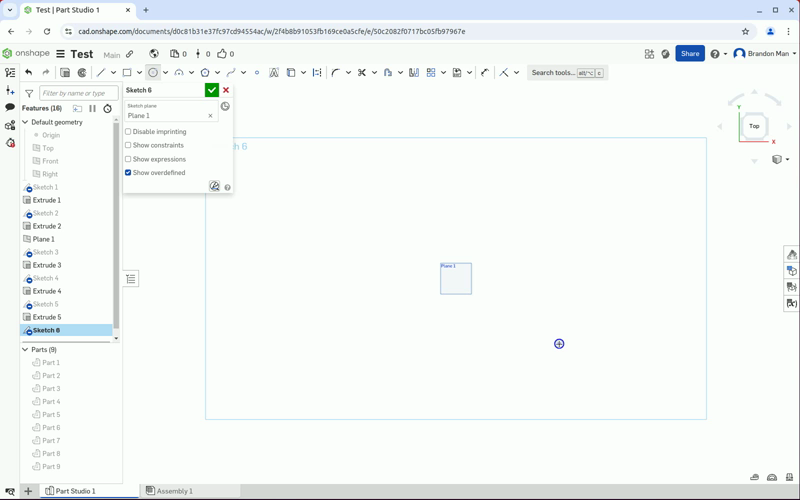
click(559, 343)
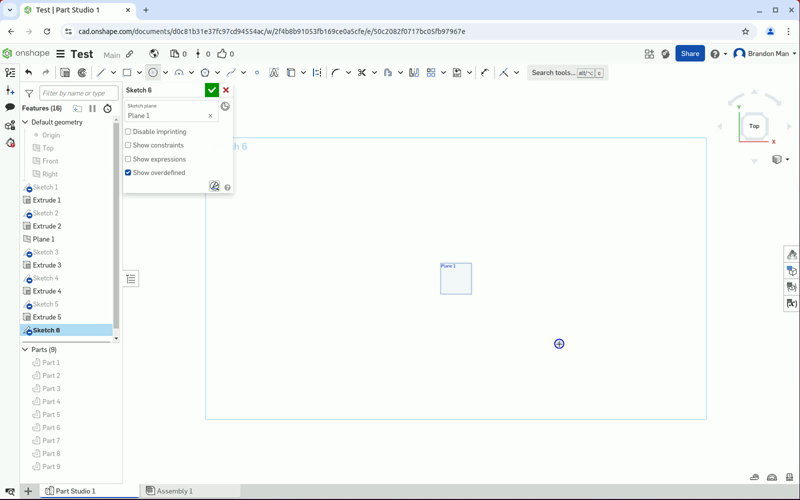
key_up(shift)
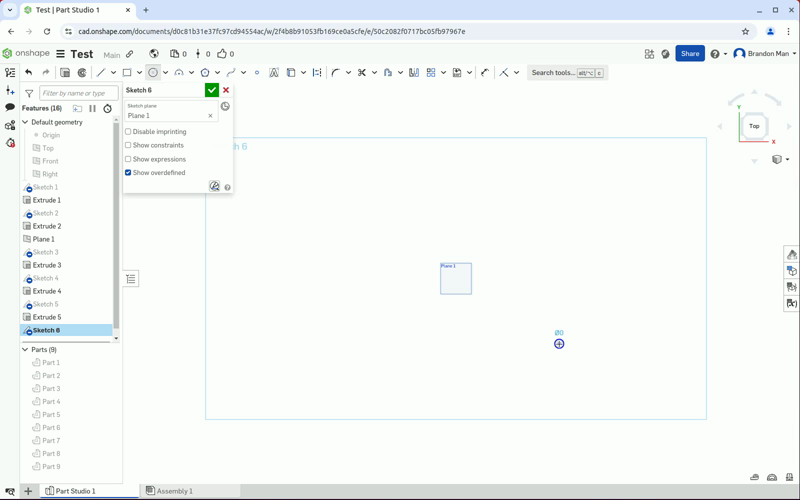
mouse_move(561, 343)
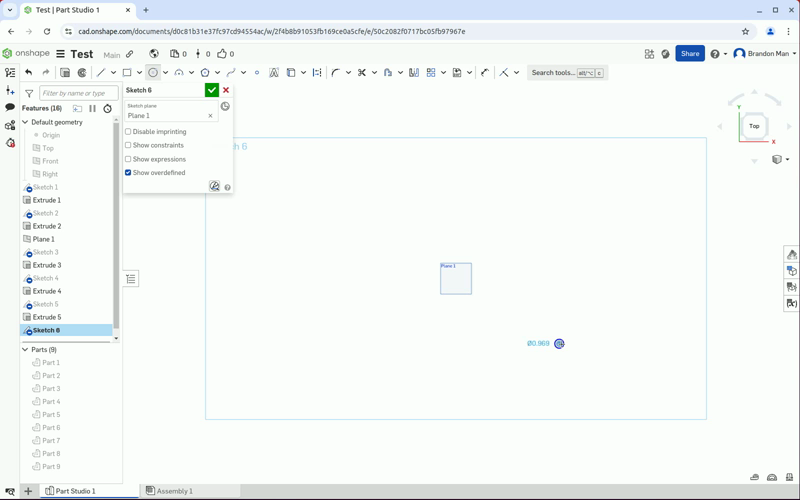
scroll(6)
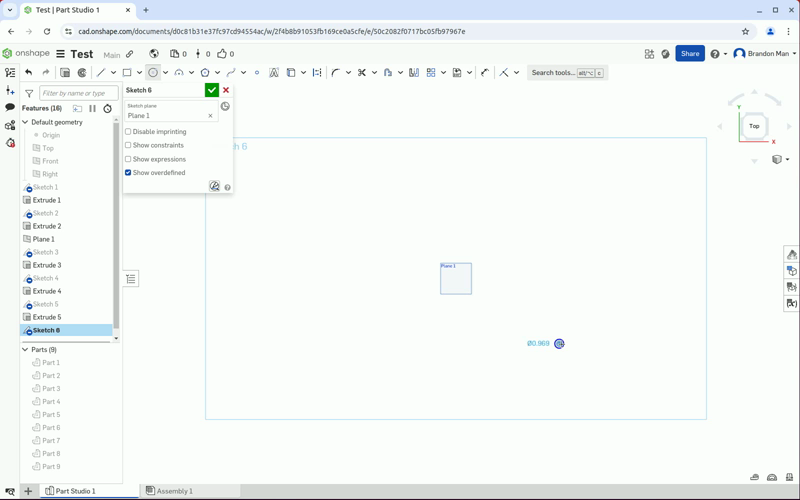
scroll(6)
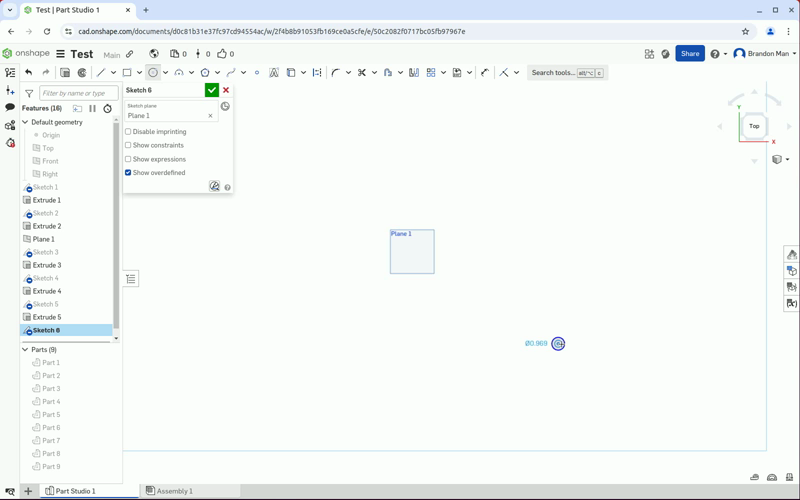
scroll(6)
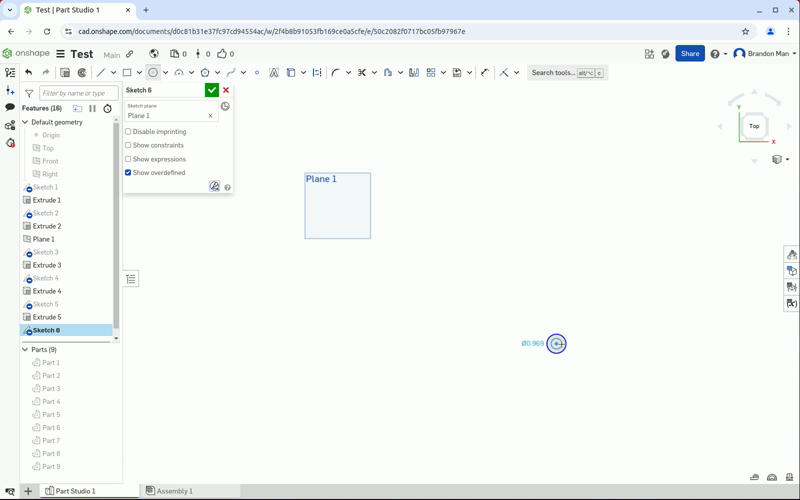
scroll(6)
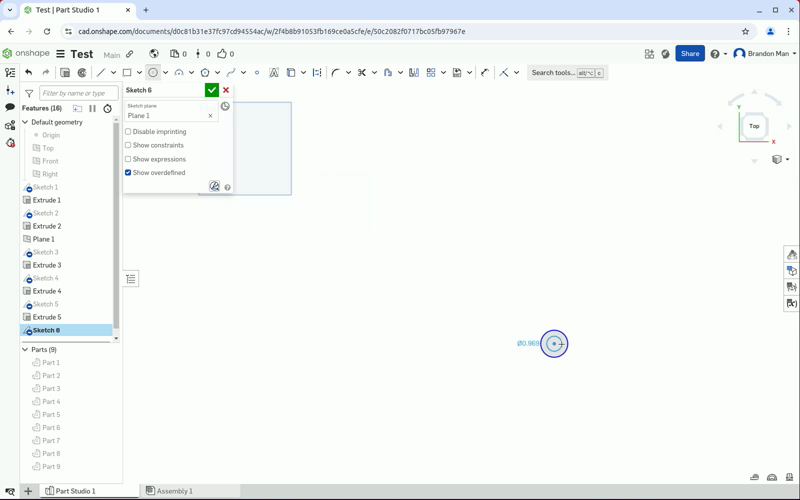
scroll(6)
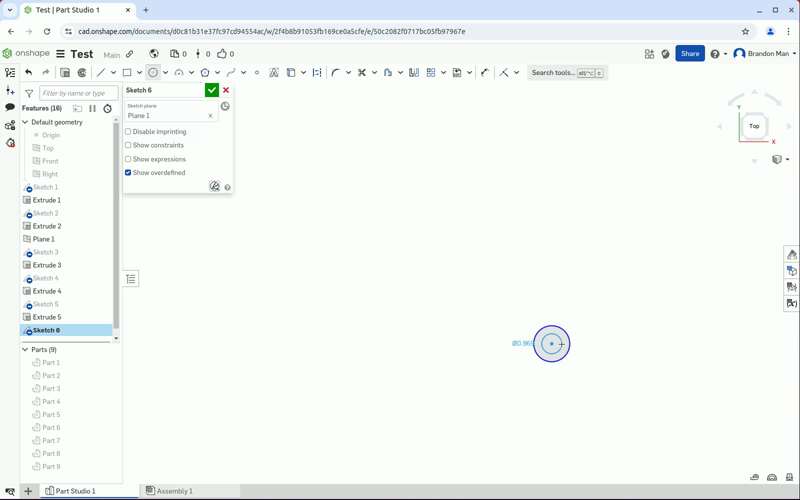
scroll(6)
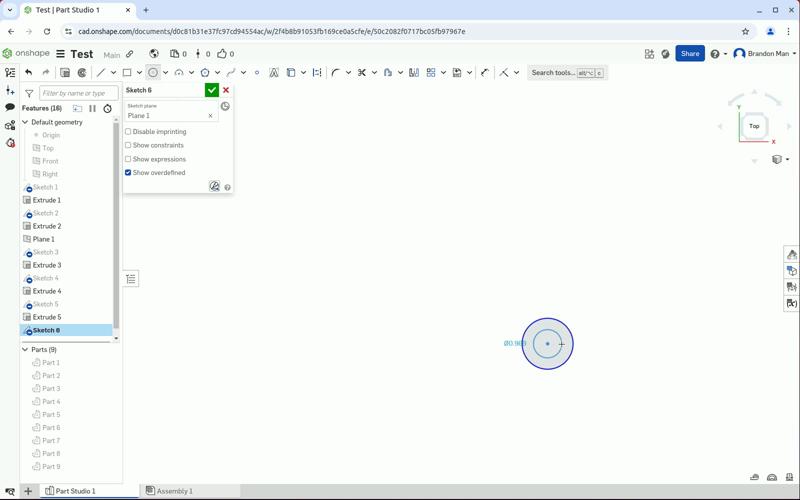
scroll(6)
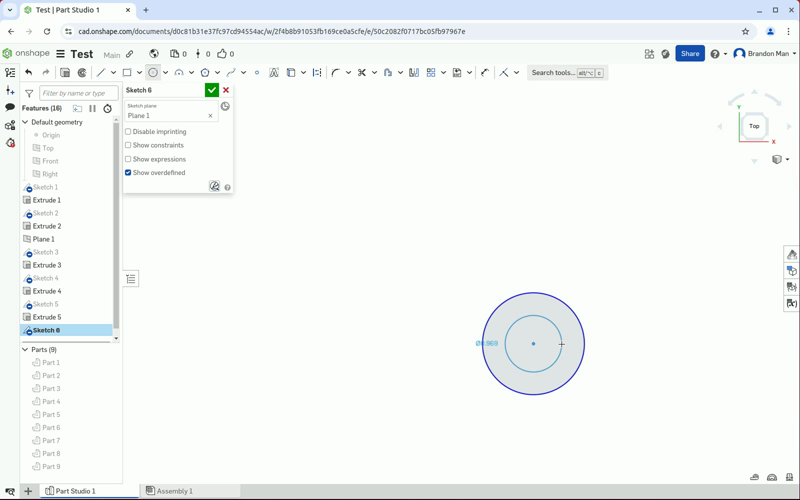
click(561, 343)
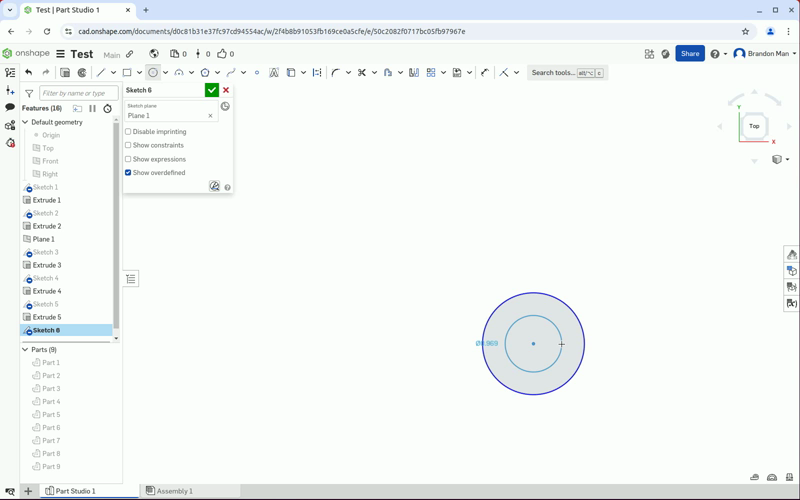
scroll(-6)
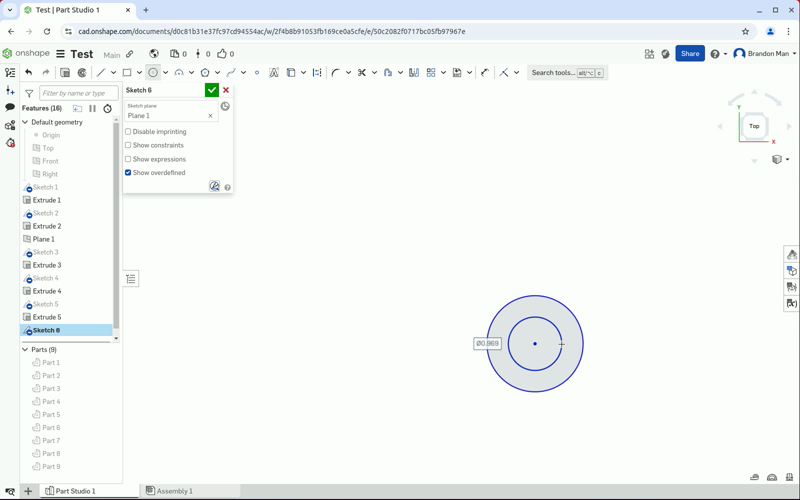
scroll(-6)
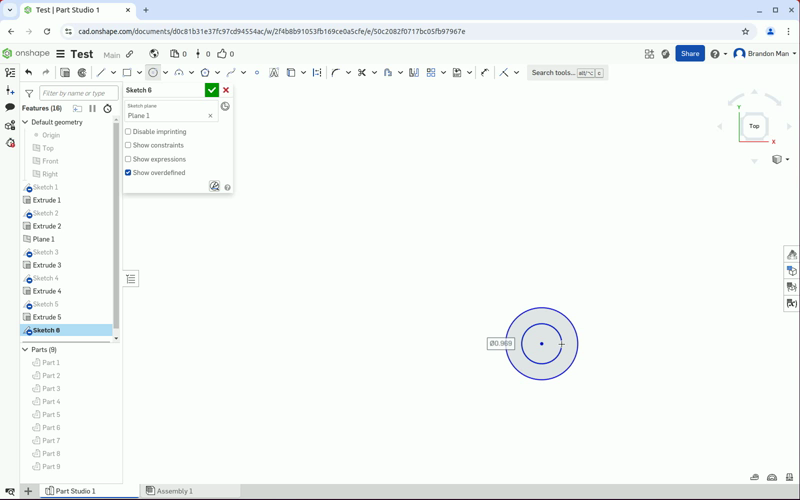
scroll(-6)
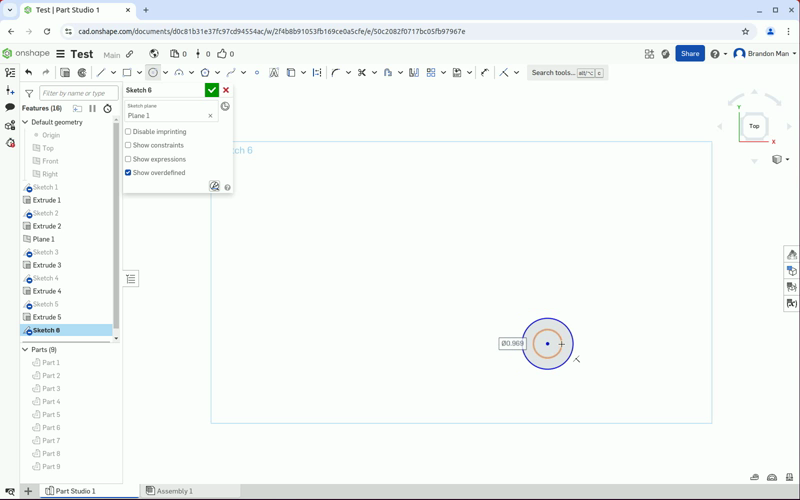
scroll(-6)
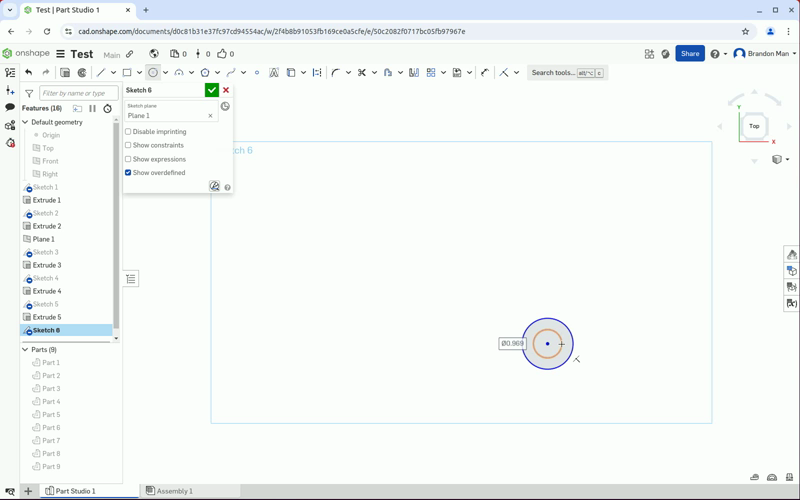
scroll(-6)
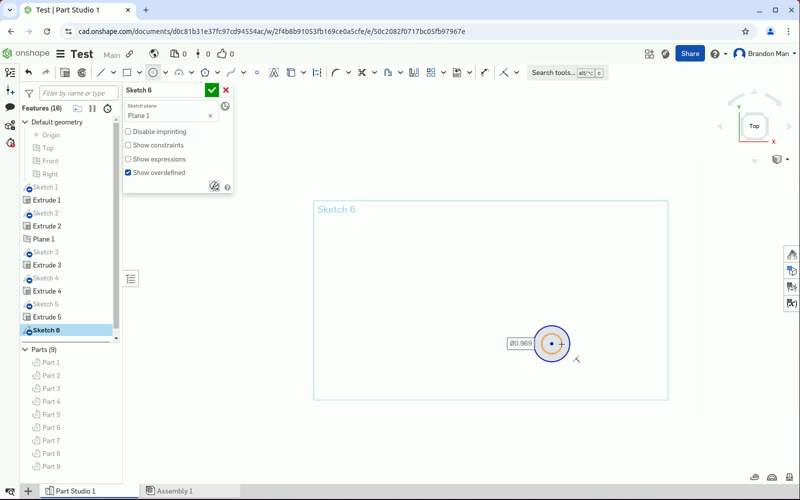
scroll(-6)
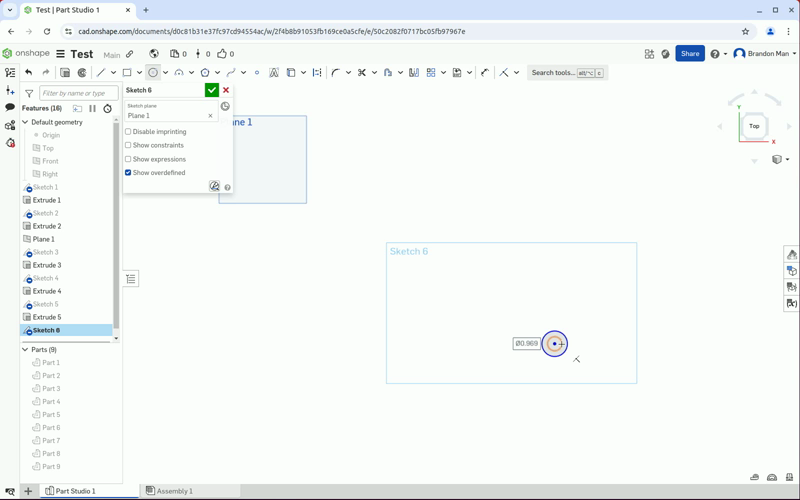
scroll(-6)
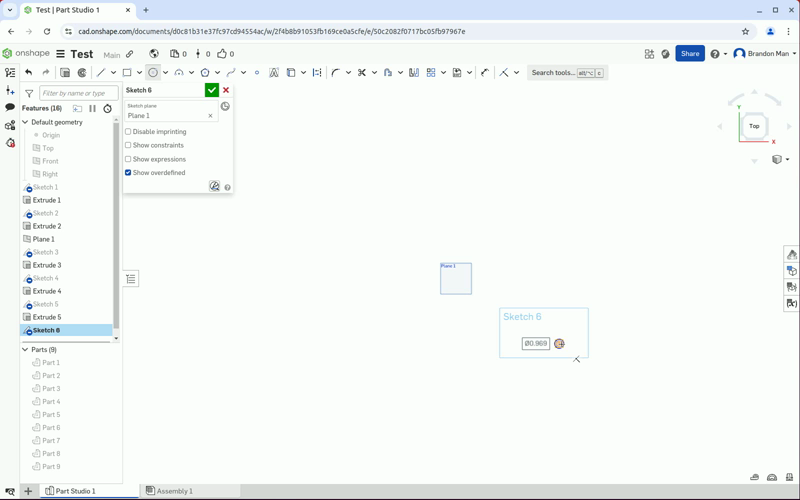
key(esc)
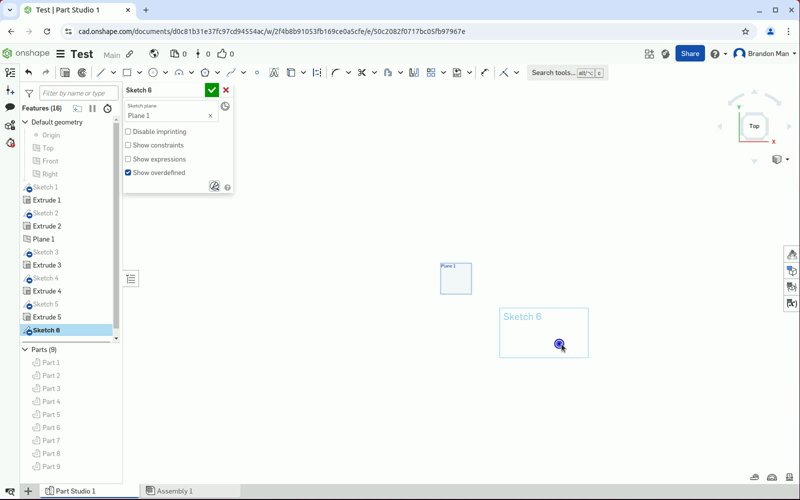
mouse_move(561, 345)
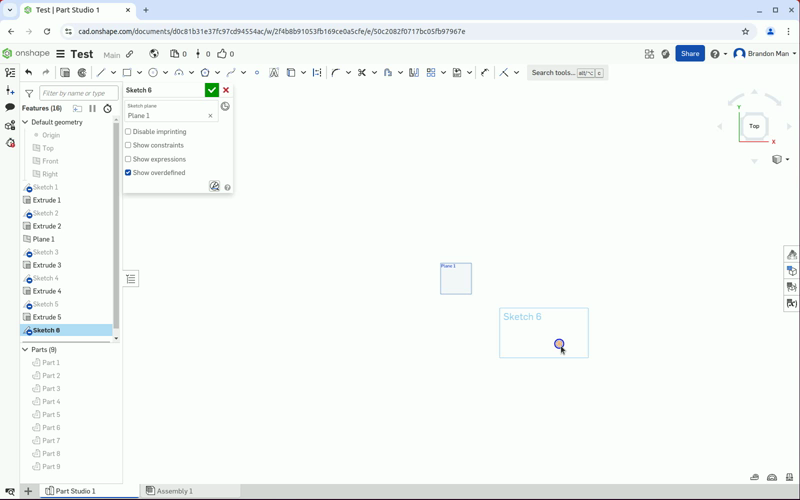
scroll(6)
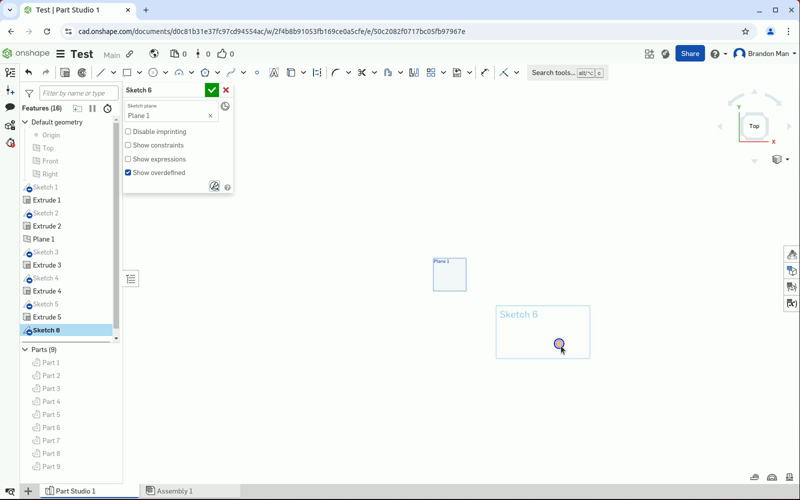
scroll(6)
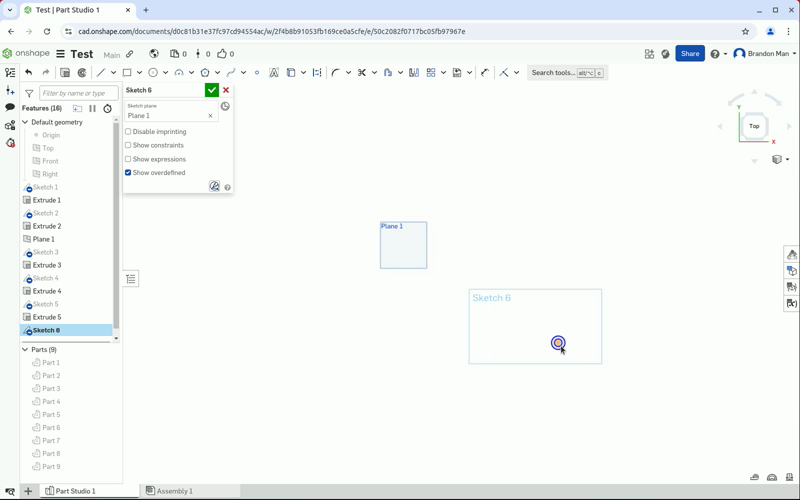
scroll(6)
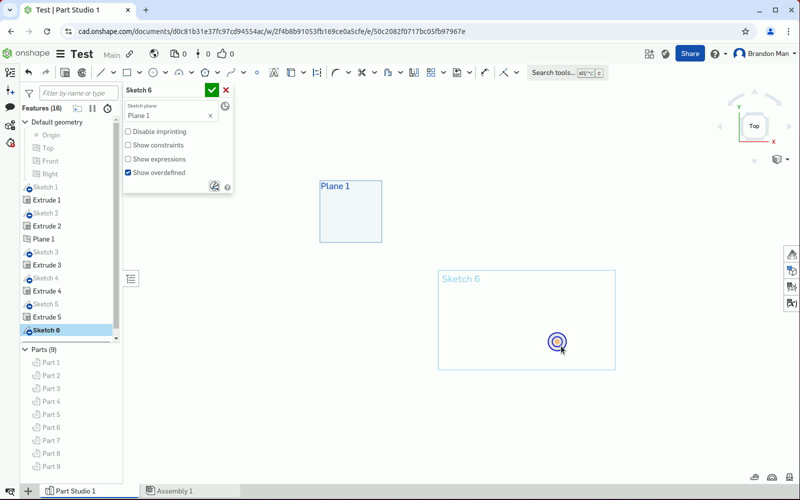
scroll(6)
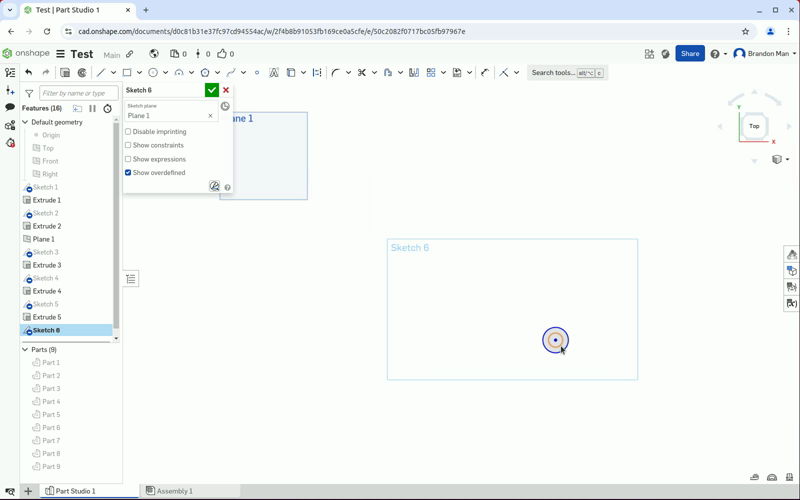
scroll(6)
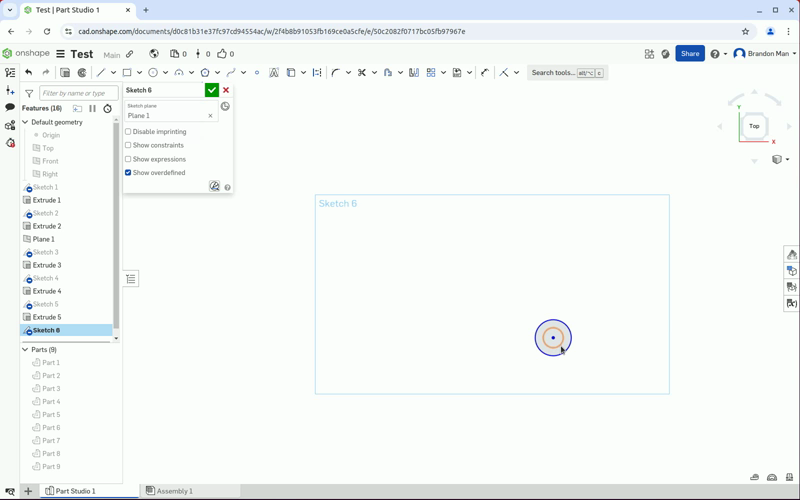
scroll(6)
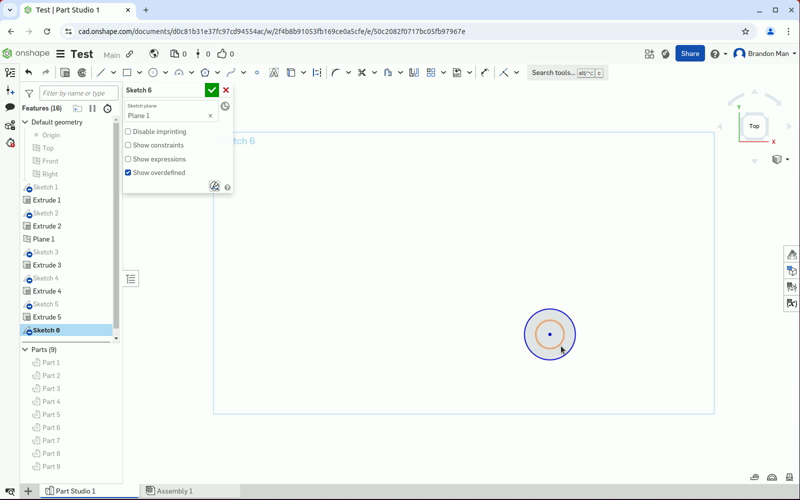
scroll(6)
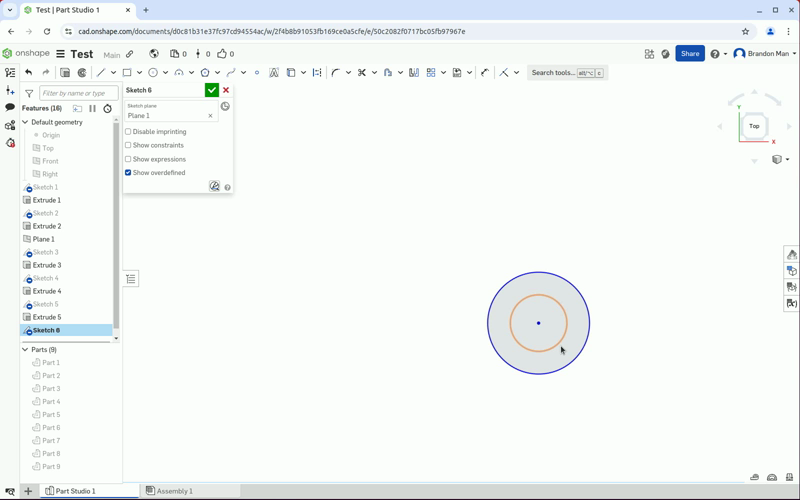
click(561, 345)
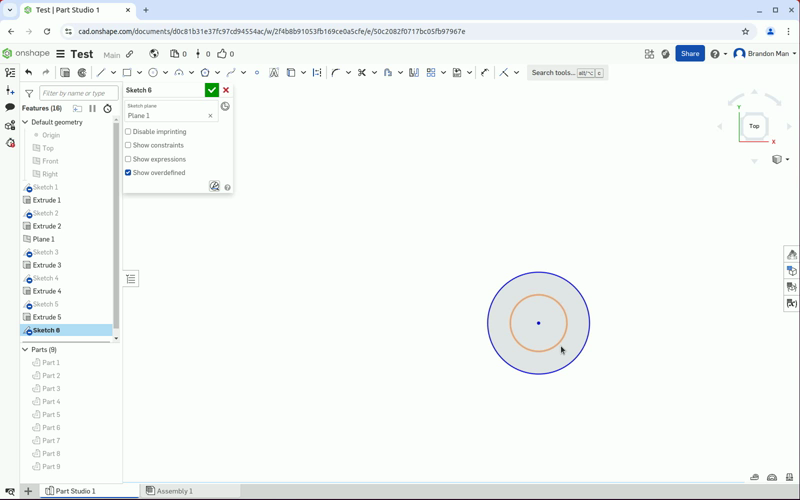
scroll(-6)
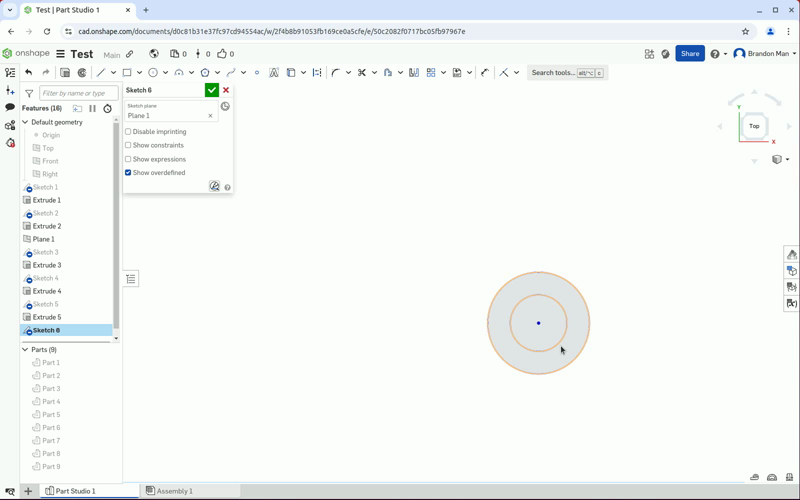
scroll(-6)
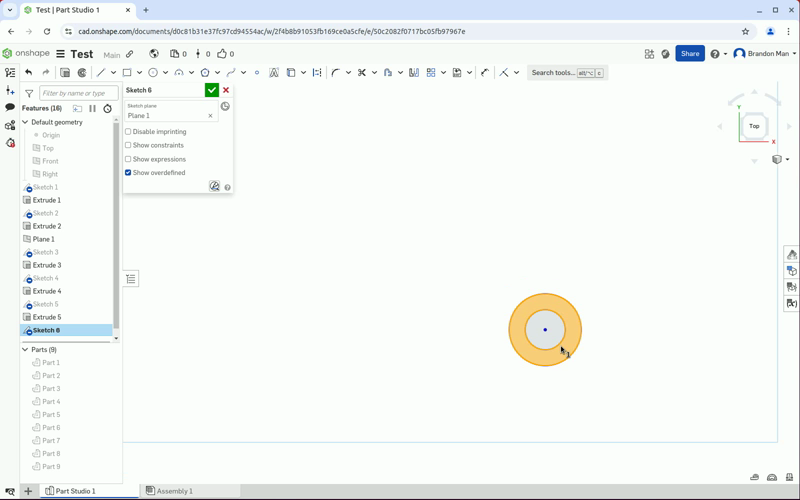
scroll(-6)
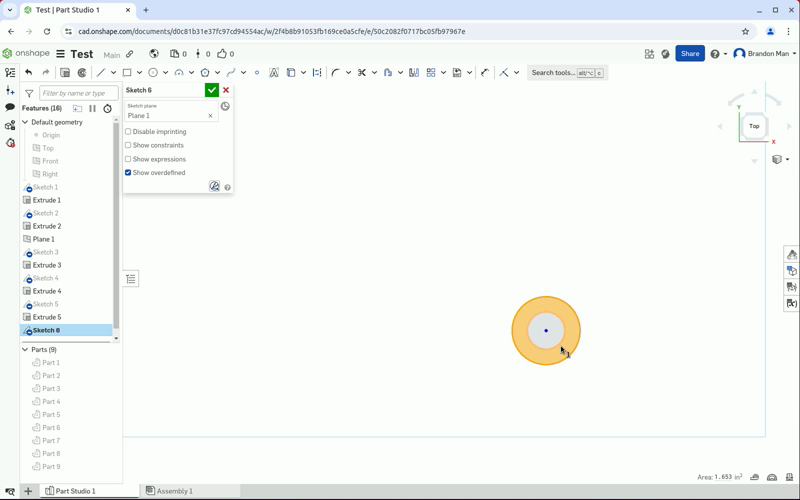
scroll(-6)
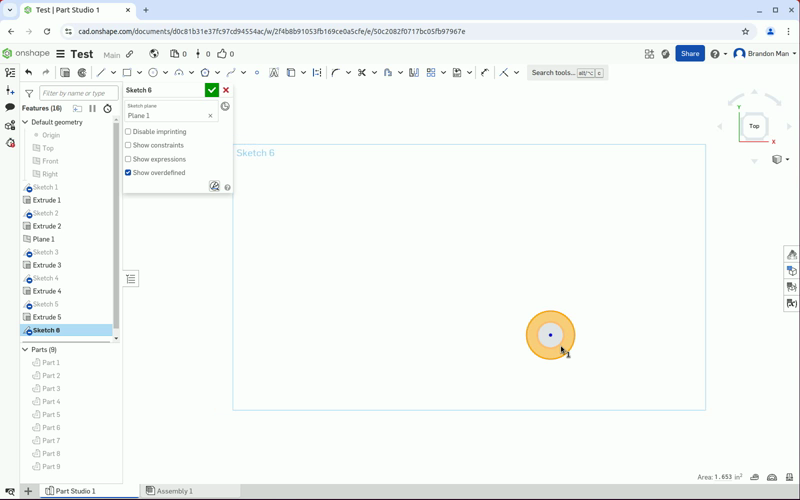
scroll(-6)
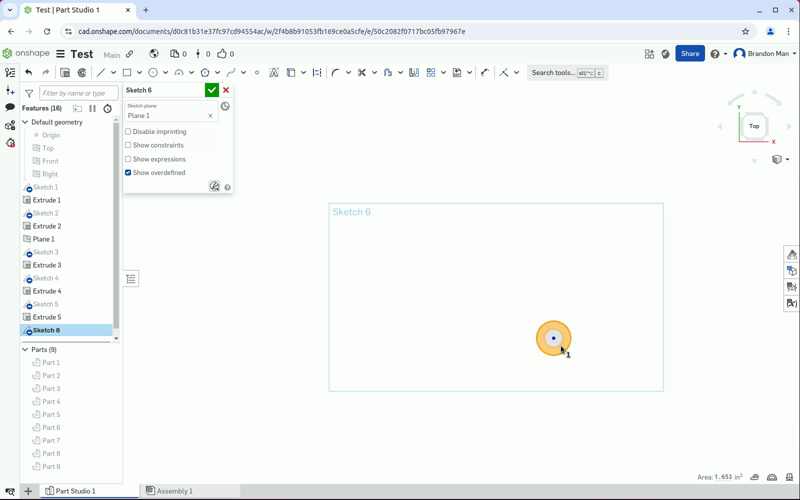
scroll(-6)
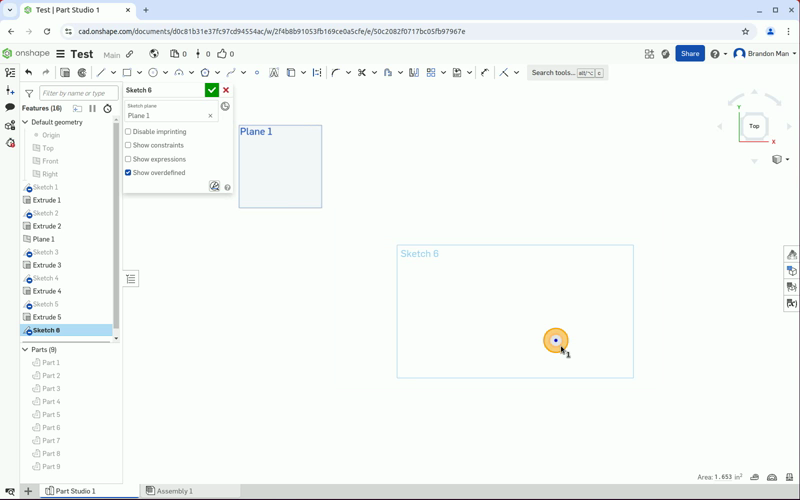
scroll(-6)
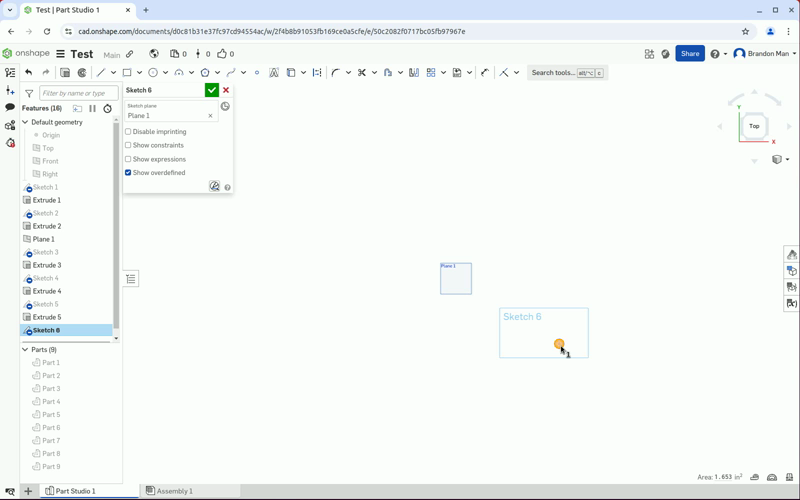
mouse_move(73, 352)
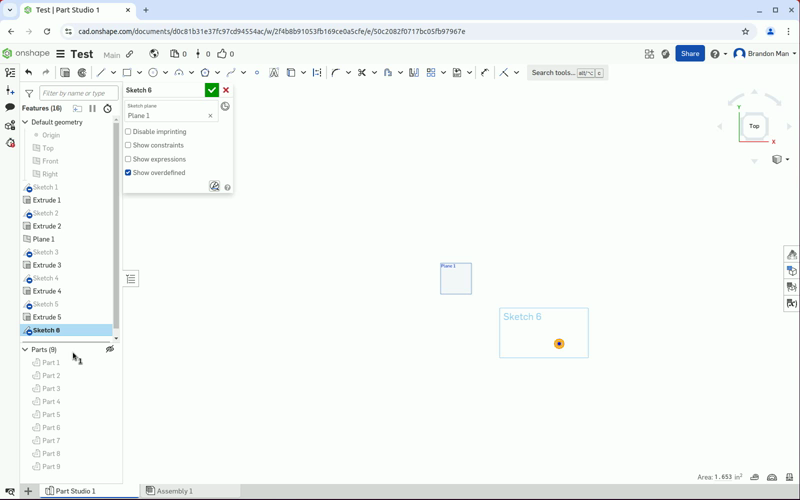
key(shift+y)
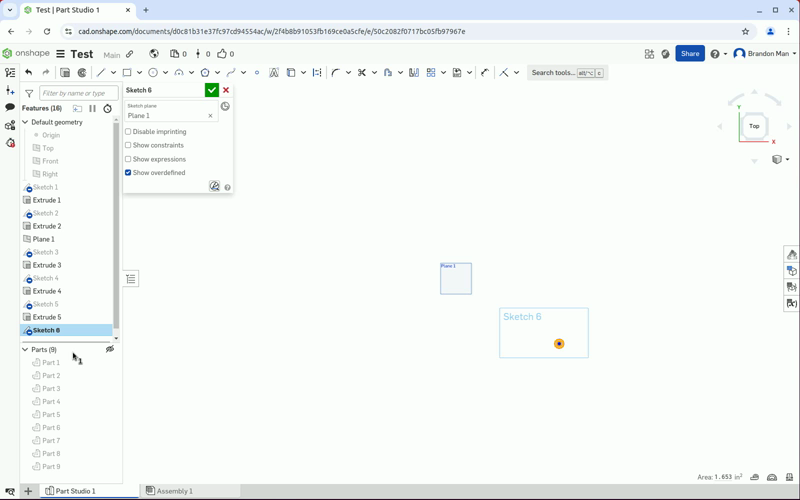
key(shift+e)
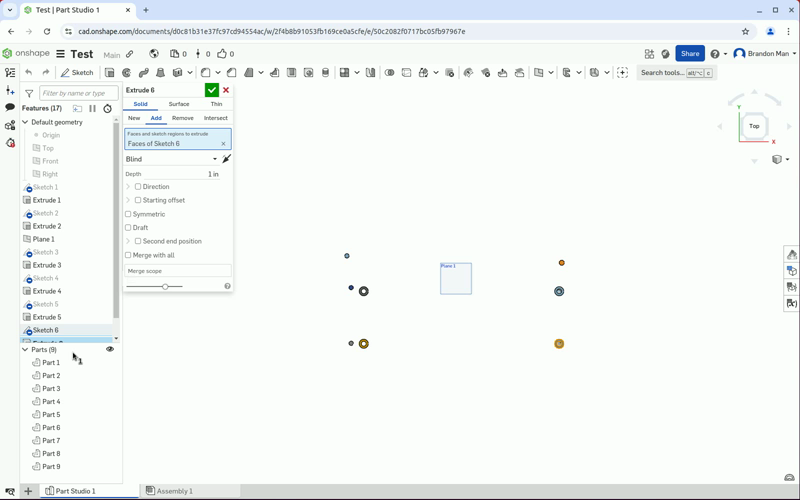
mouse_move(143, 106)
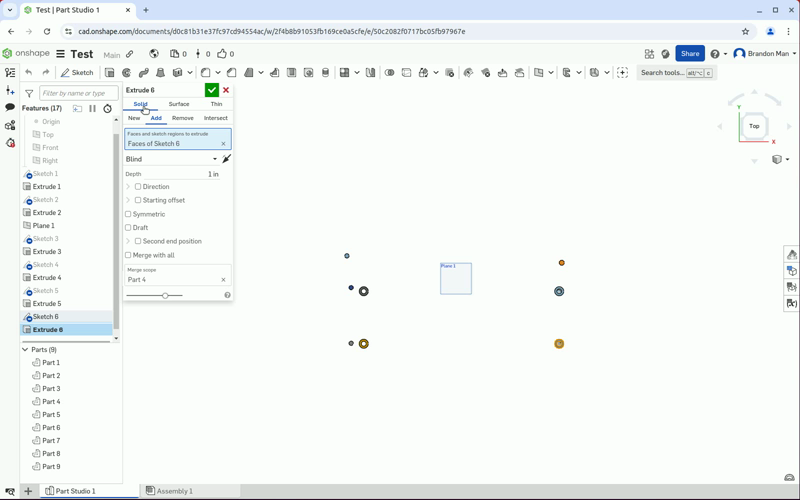
click(143, 106)
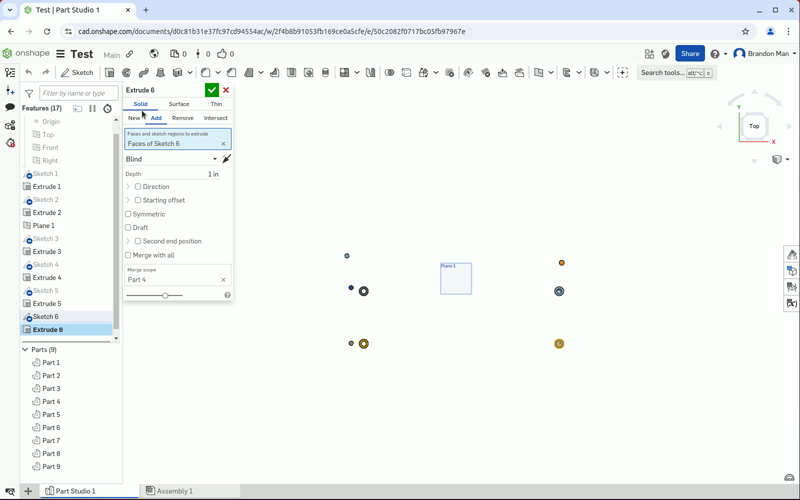
mouse_move(137, 120)
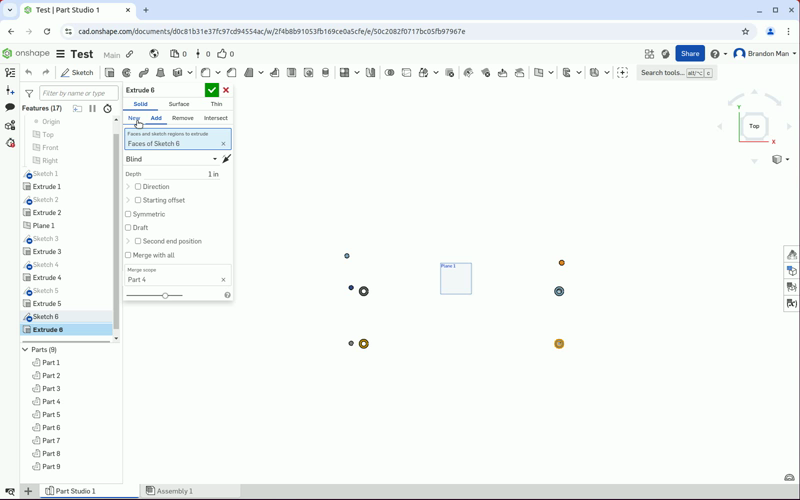
click(137, 120)
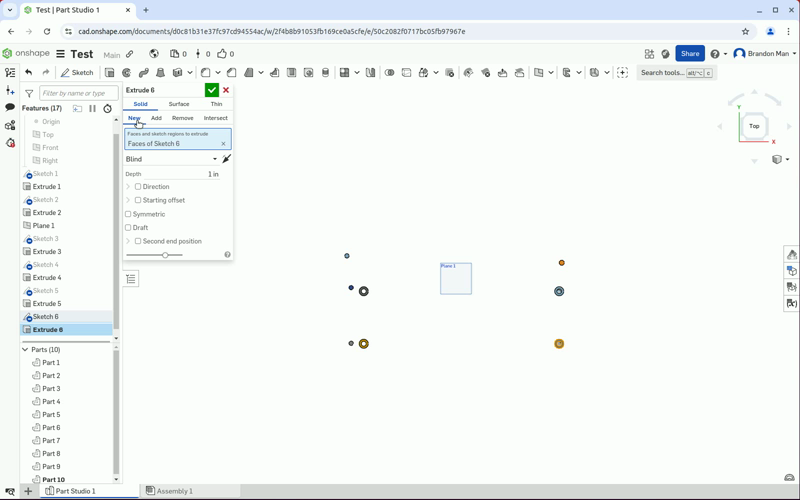
key(tab, 4)
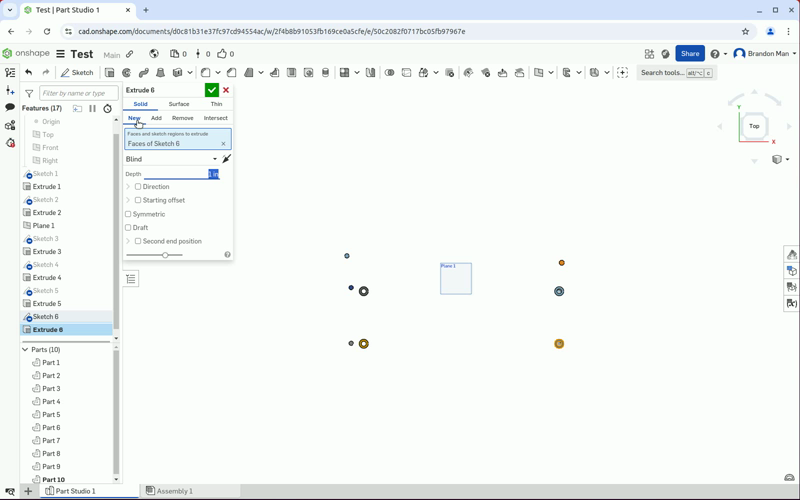
text(21.423)
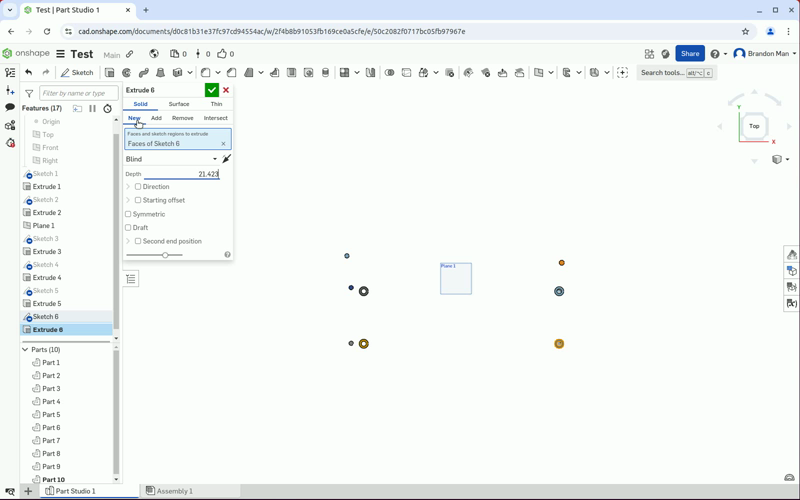
key(enter)
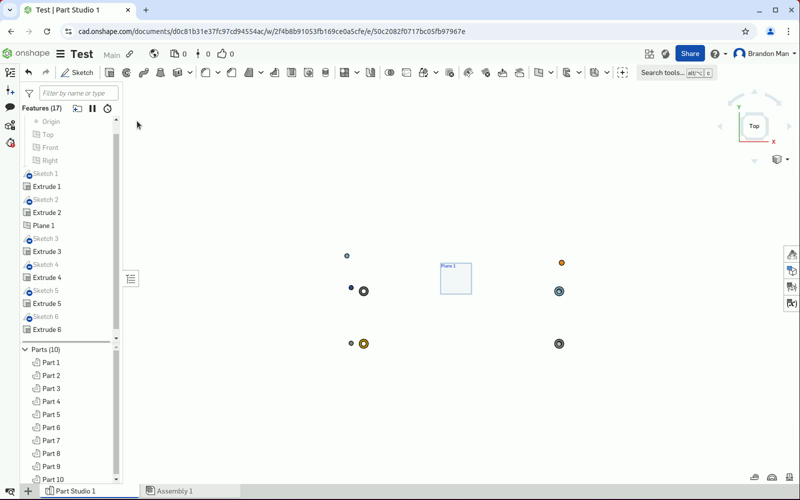
key(shift+h)
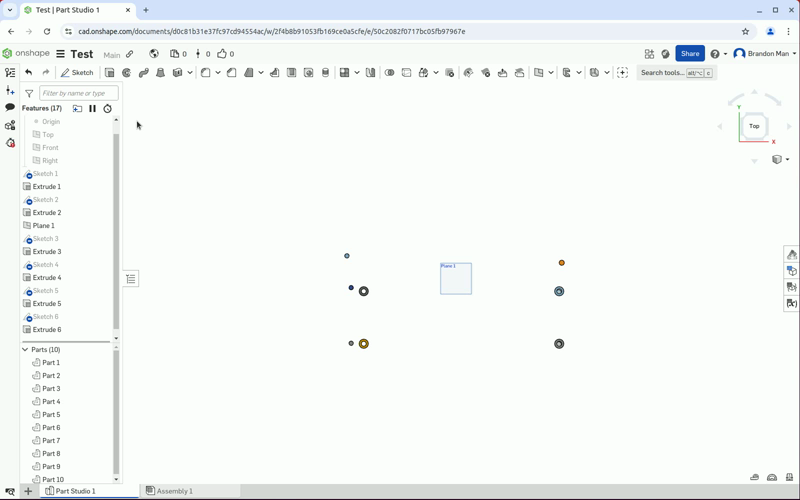
key(shift+h)
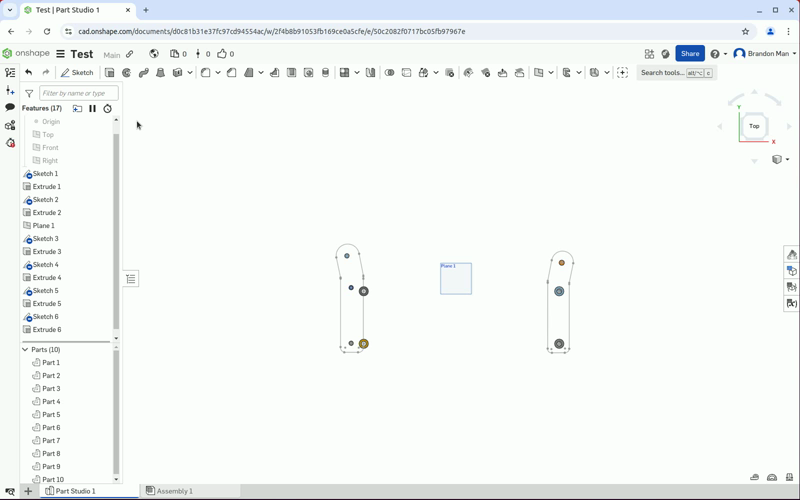
key(shift+7)
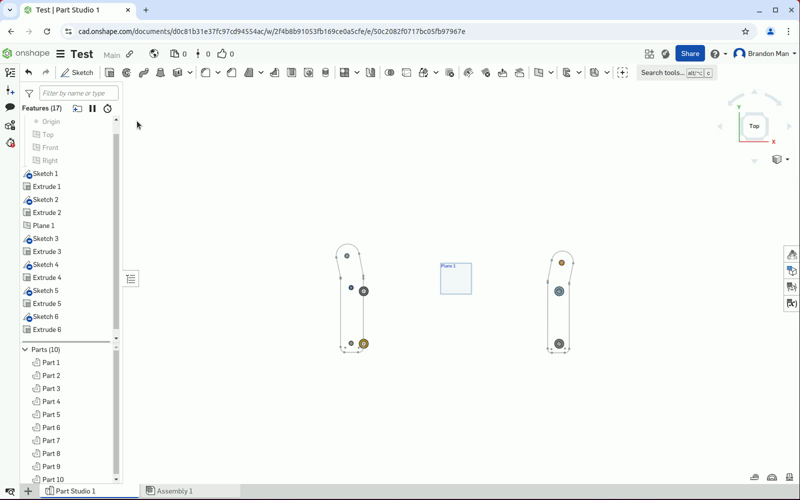
key(up, 3)
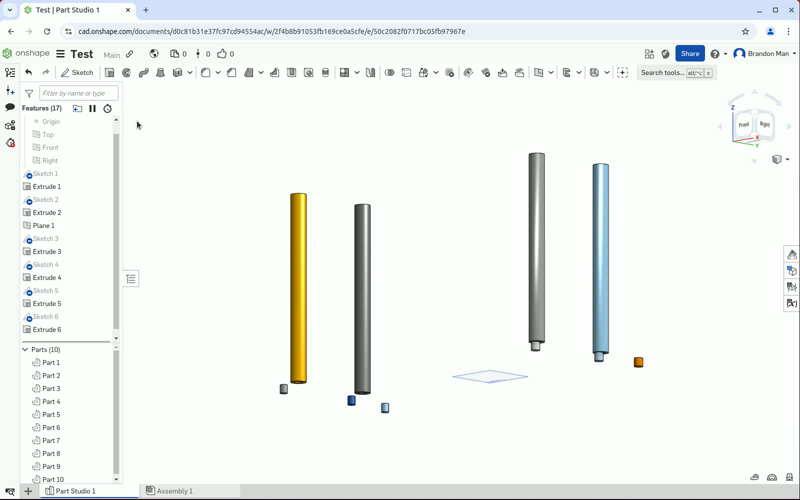
key(left, 3)
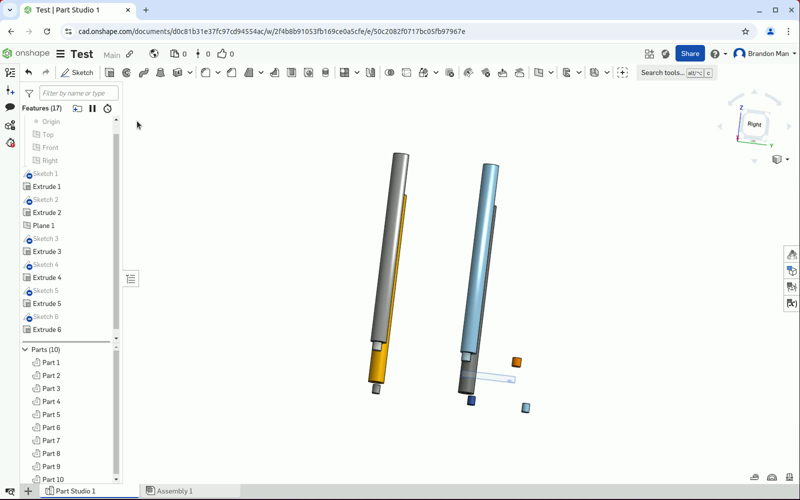
key(right, 3)
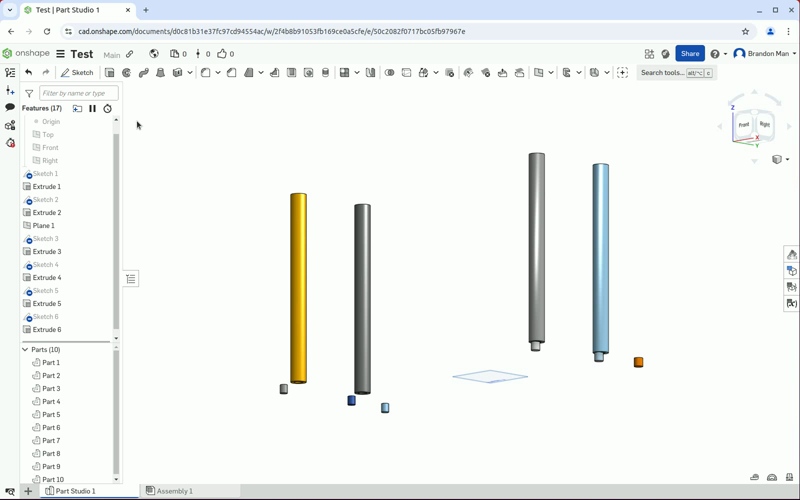
key(down, 3)
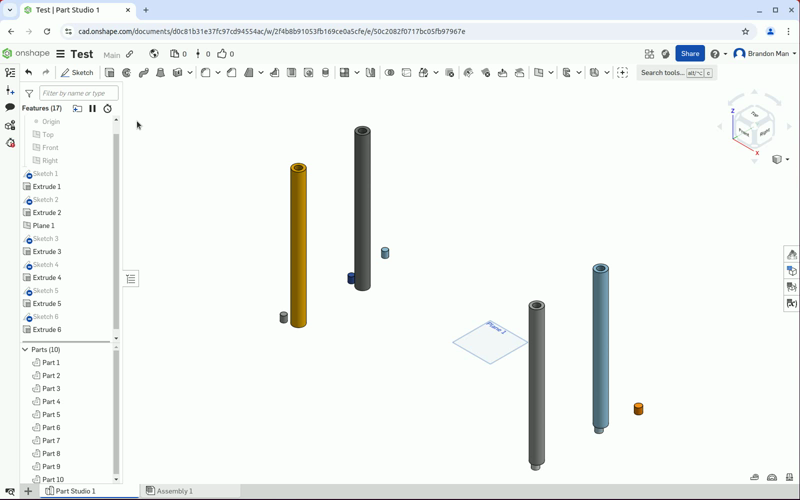
mouse_move(69, 176)
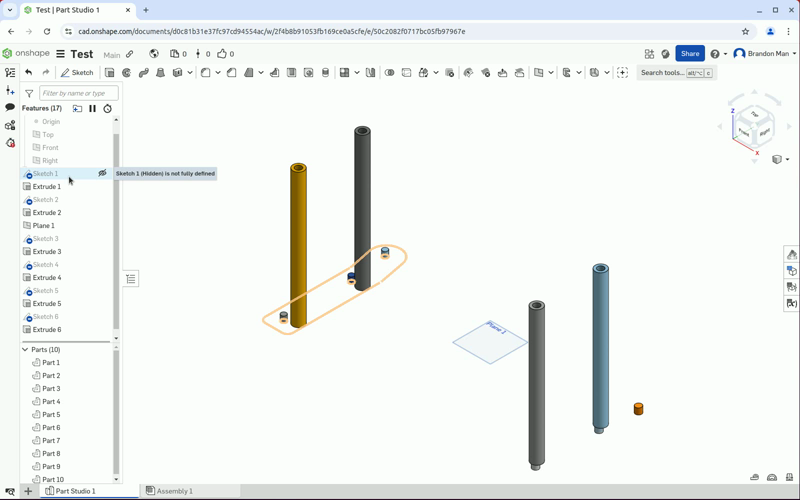
click(69, 176)